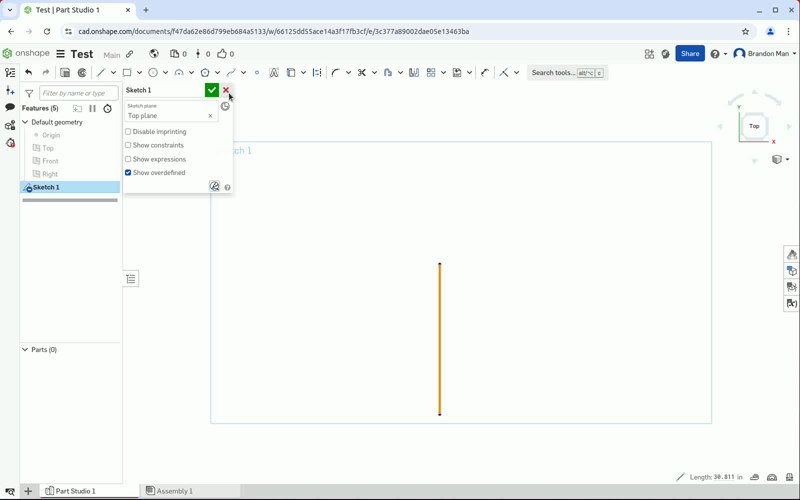
key(shift+h)
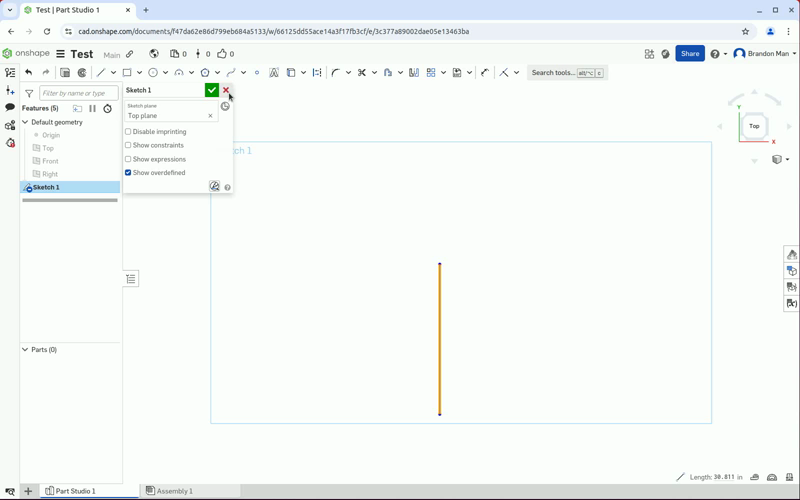
key(shift+s)
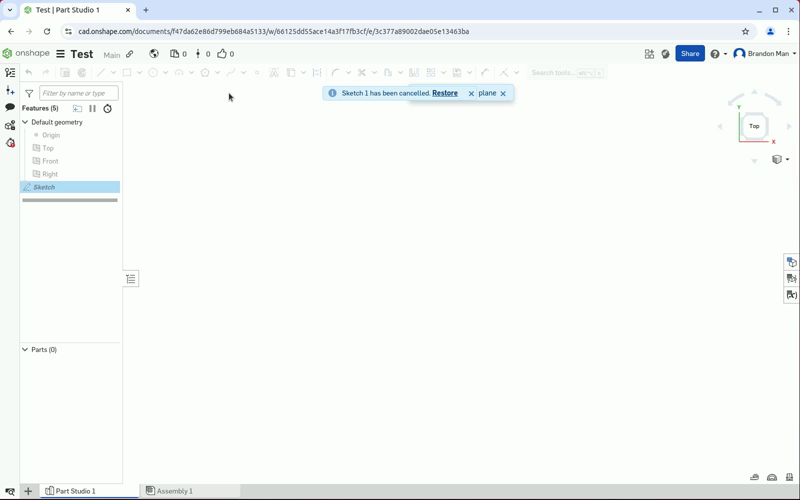
mouse_move(73, 150)
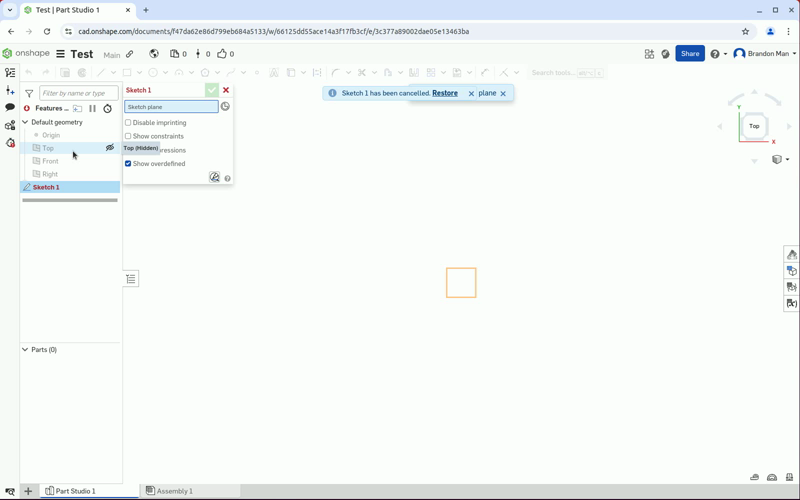
click(73, 150)
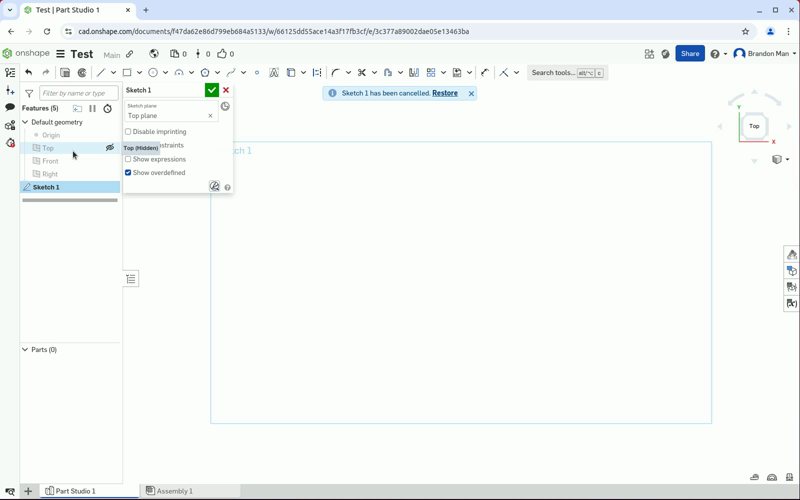
mouse_move(73, 352)
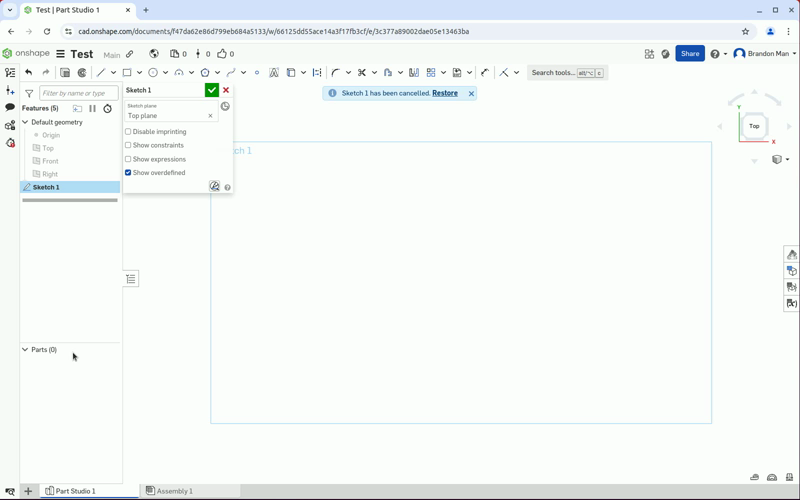
key(y)
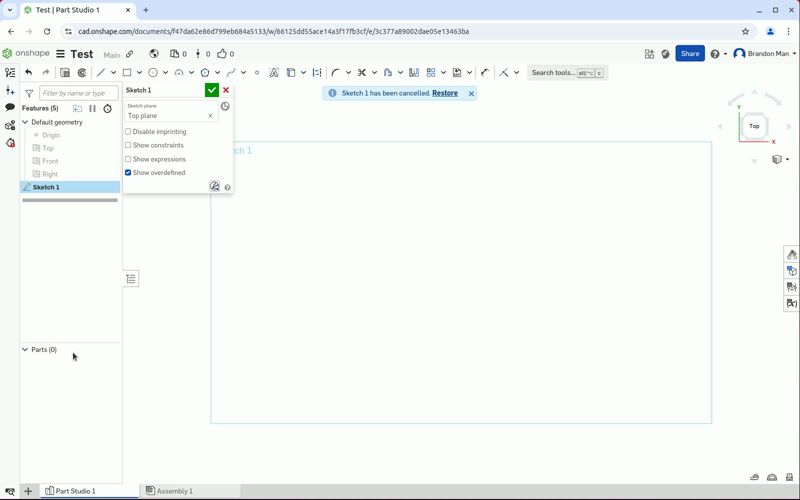
key(l)
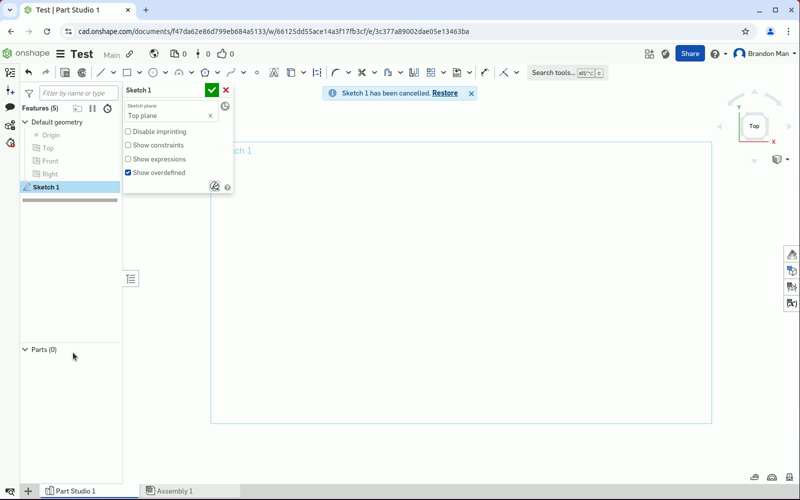
key_down(shift)
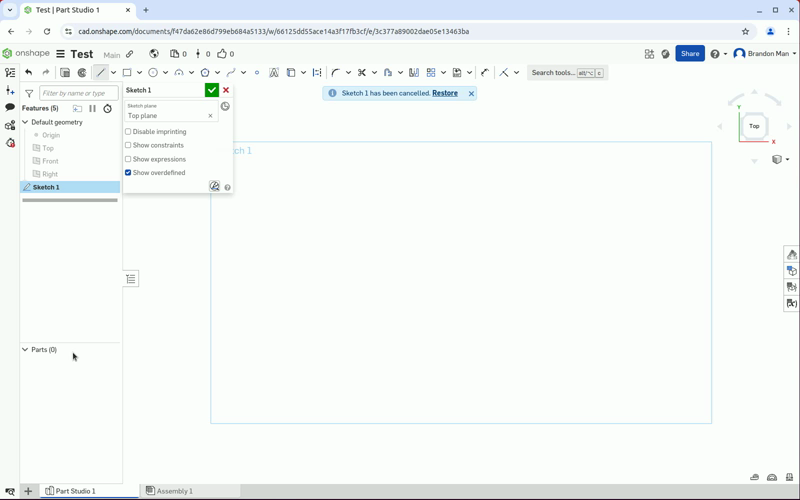
mouse_move(348, 286)
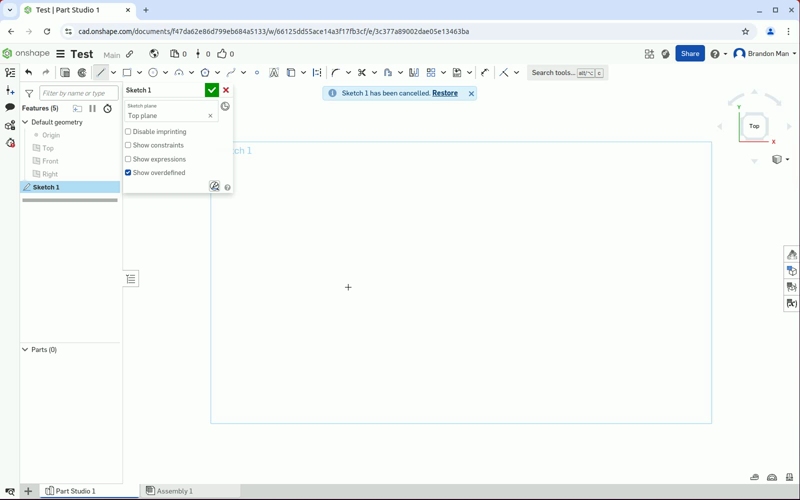
click(348, 286)
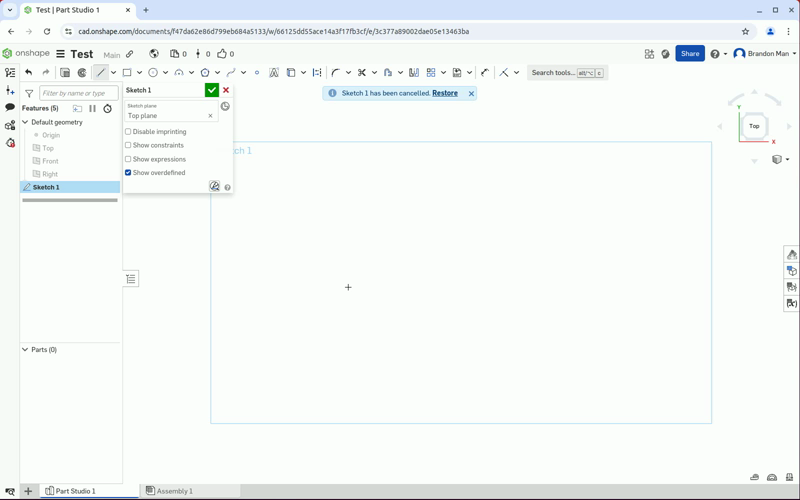
key_up(shift)
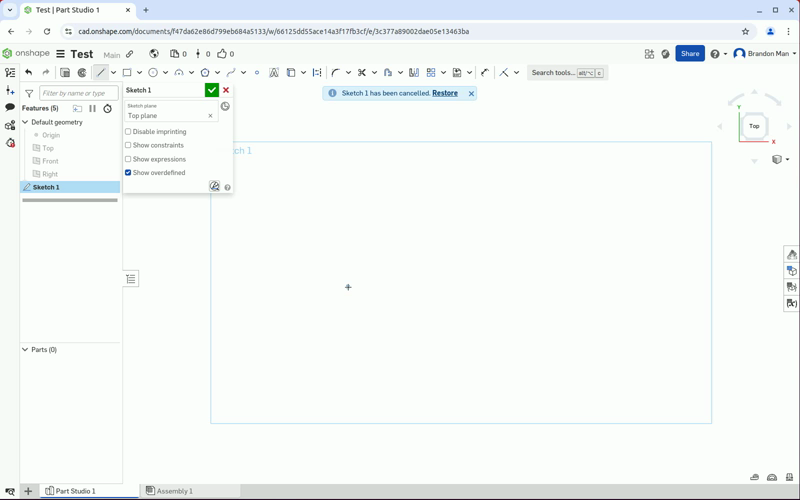
key_down(shift)
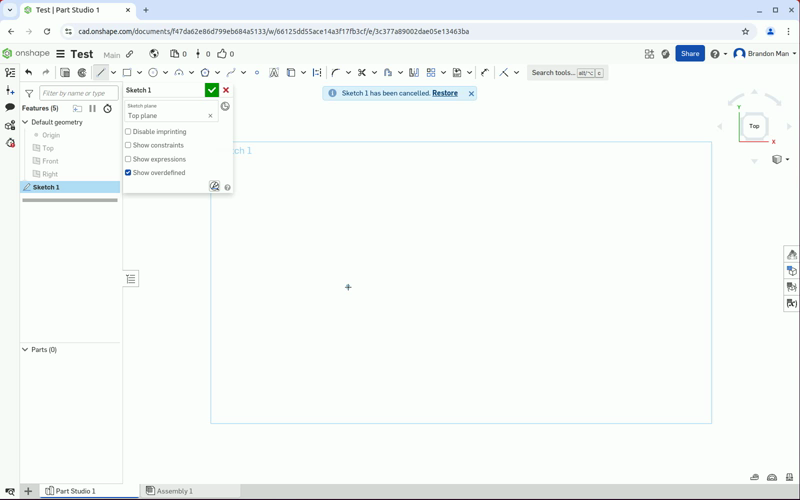
mouse_move(572, 286)
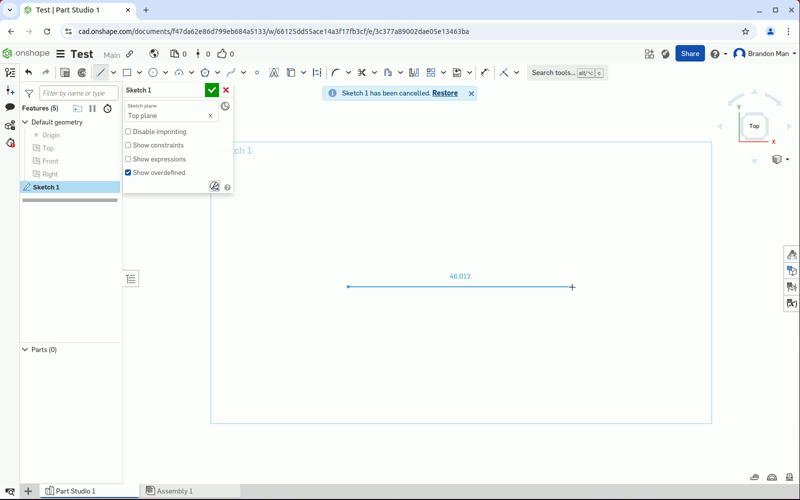
click(572, 286)
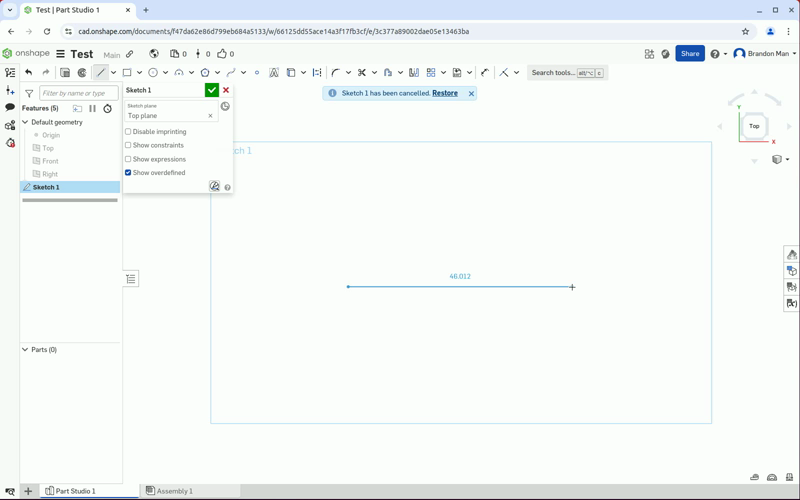
key_up(shift)
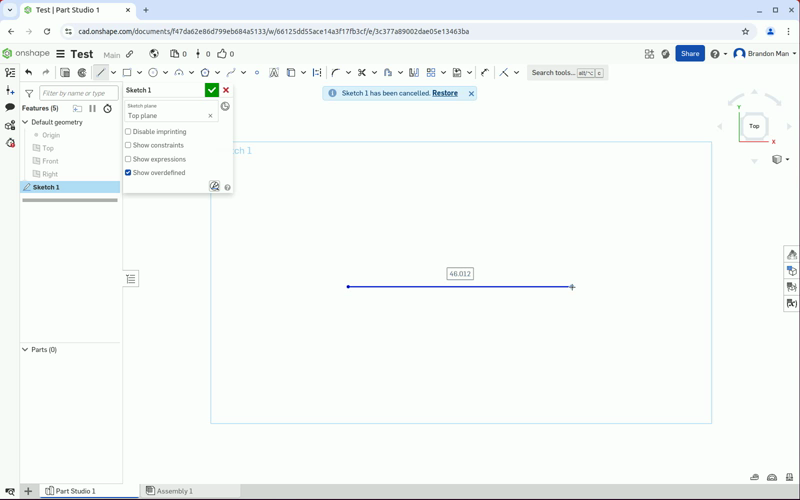
key_down(shift)
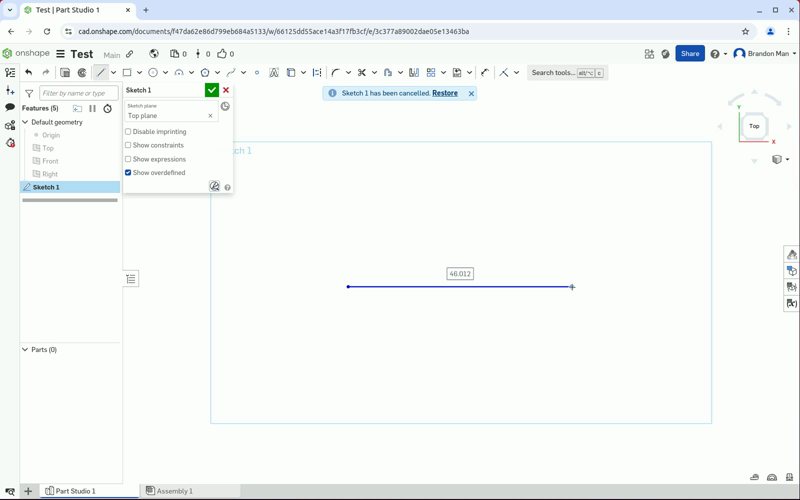
mouse_move(589, 286)
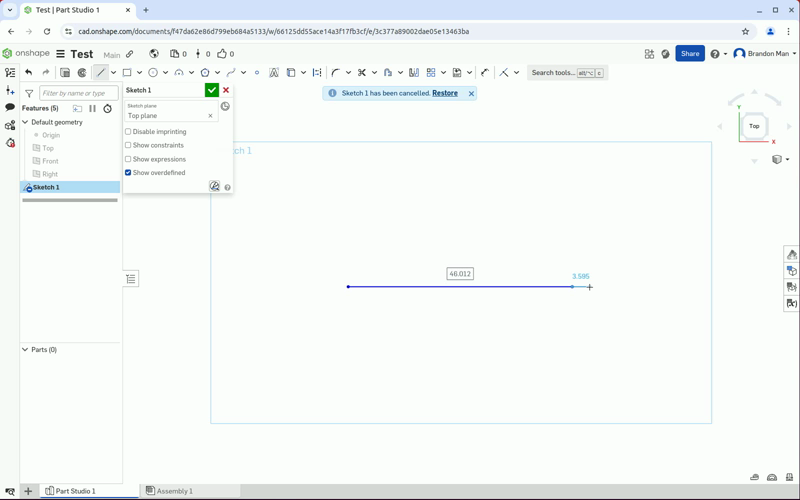
mouse_move(572, 279)
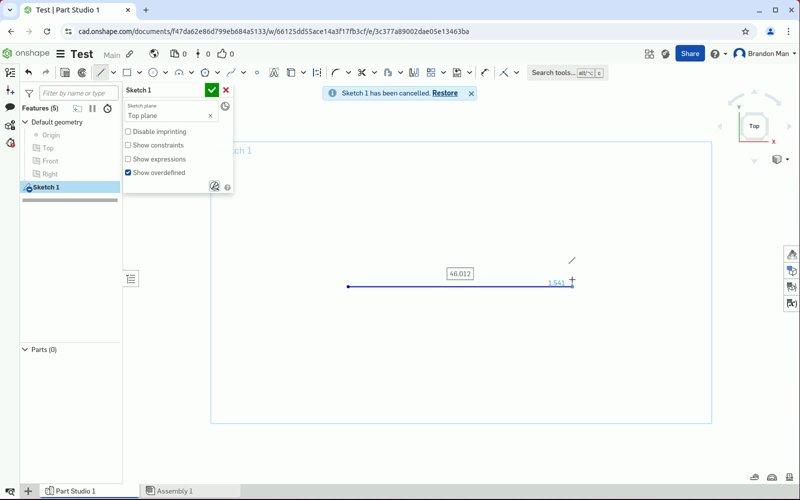
scroll(6)
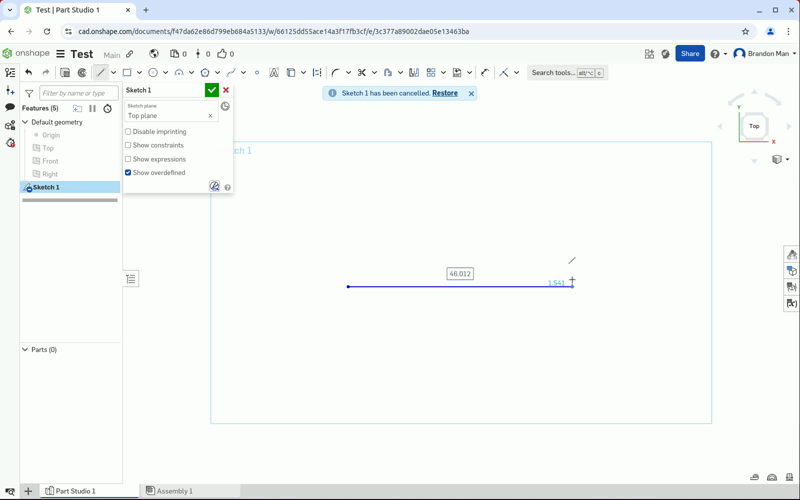
scroll(6)
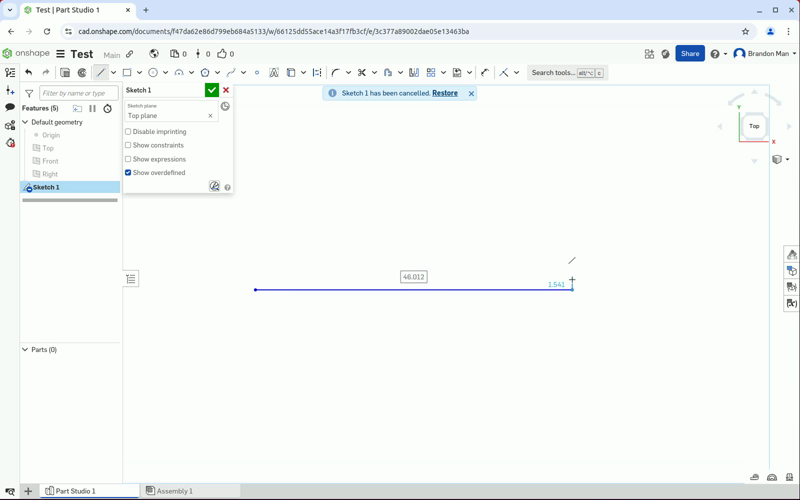
scroll(6)
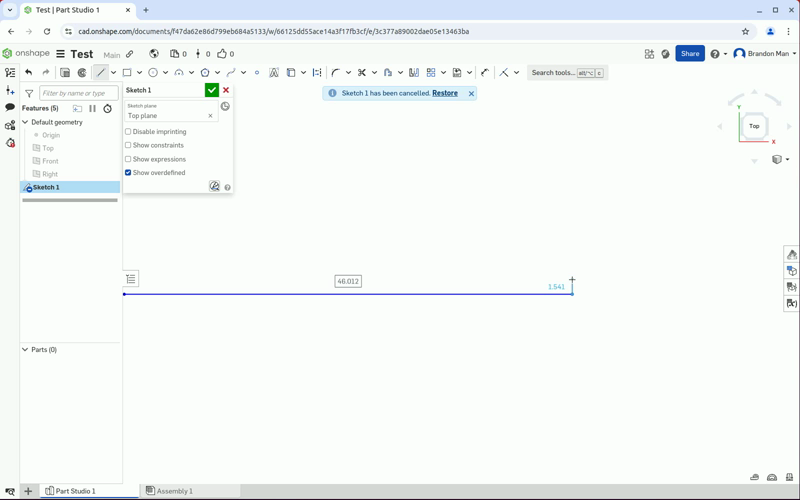
scroll(6)
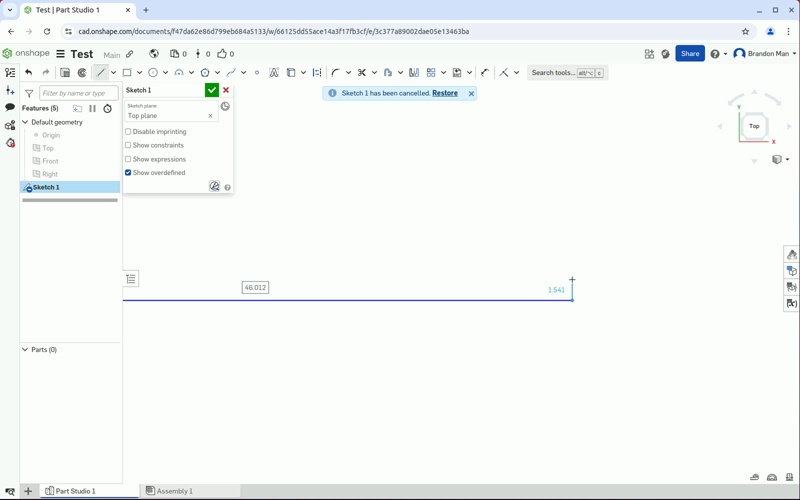
scroll(6)
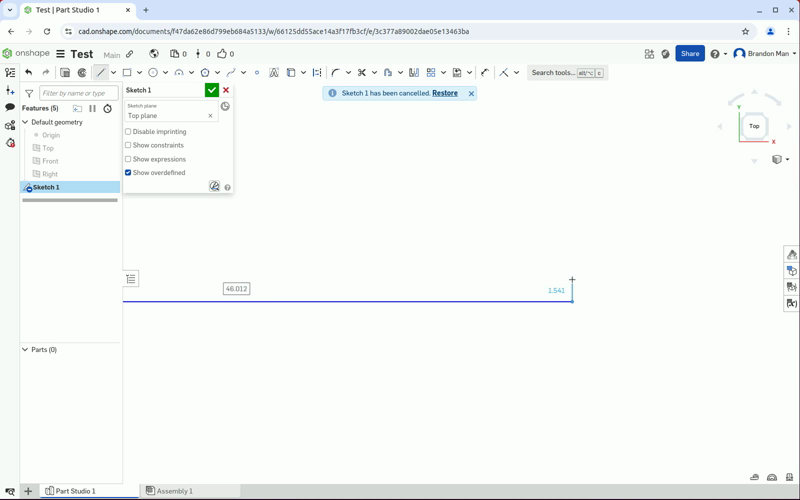
scroll(6)
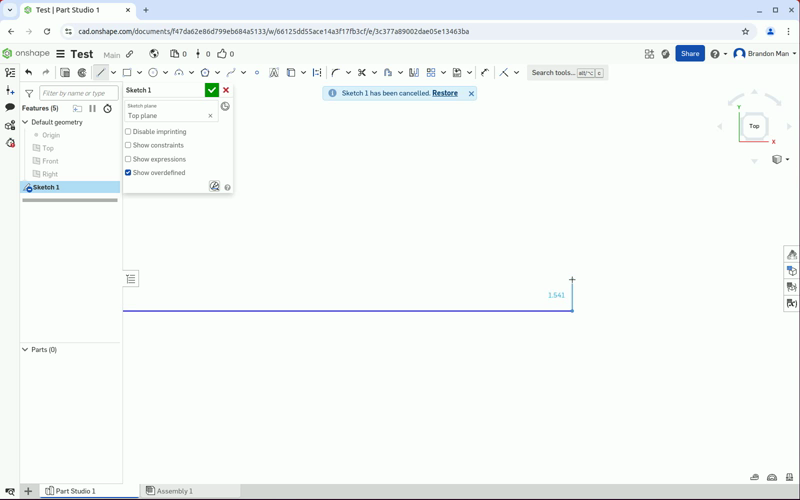
scroll(6)
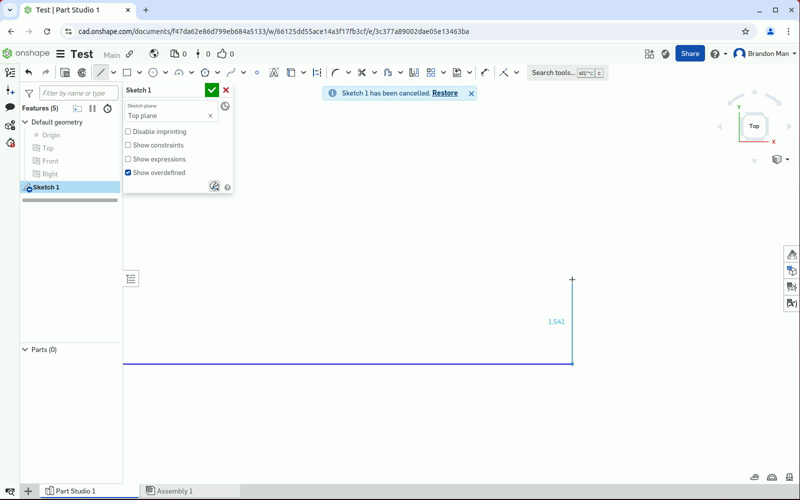
click(572, 279)
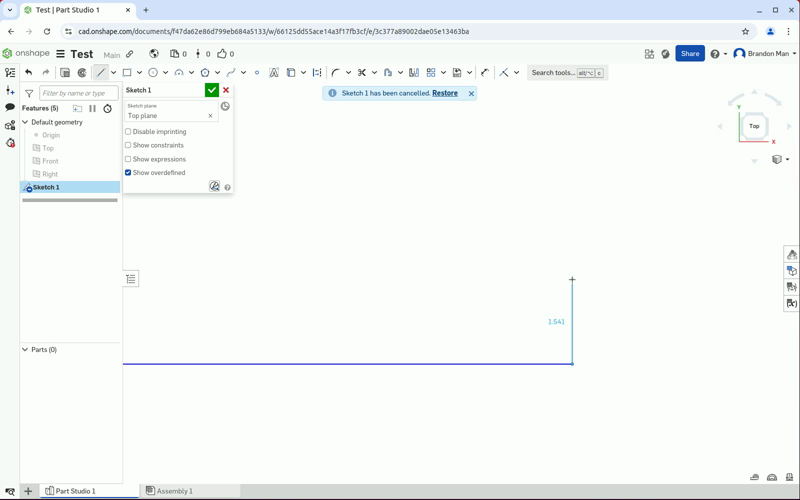
scroll(-6)
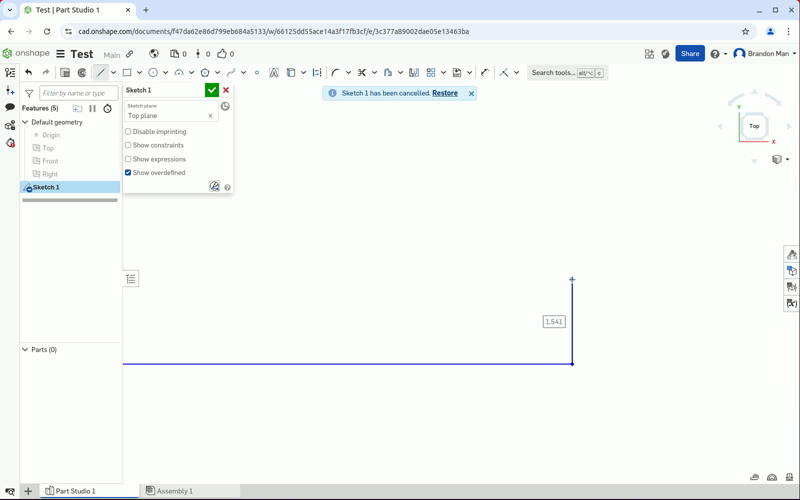
scroll(-6)
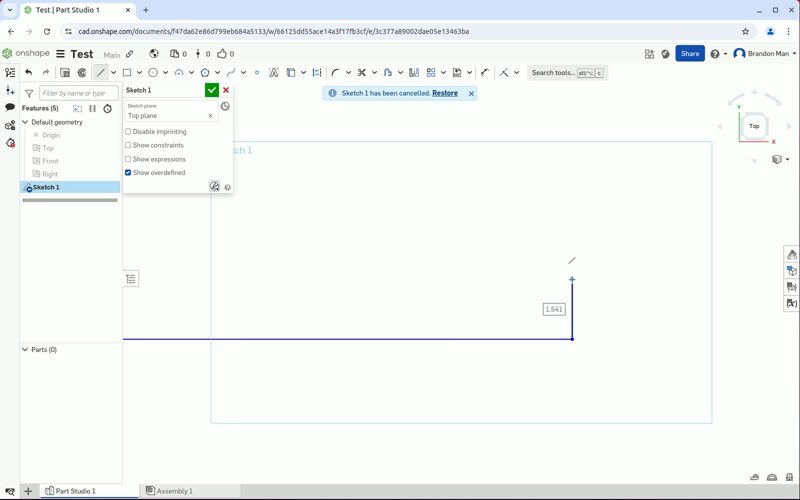
scroll(-6)
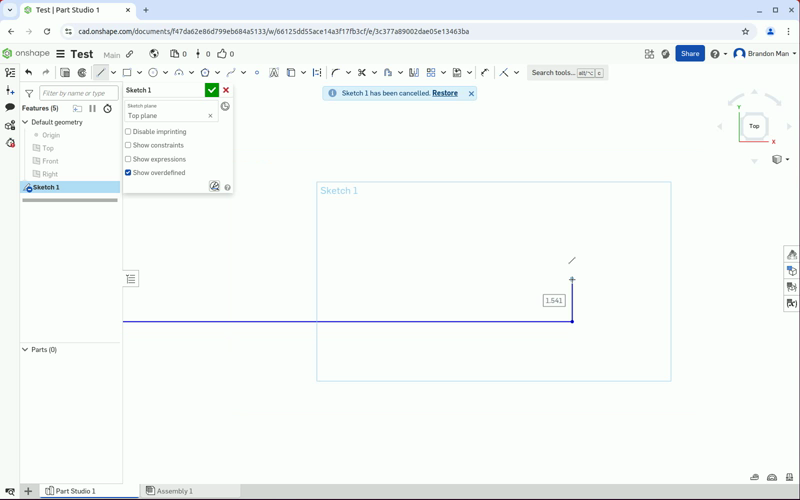
scroll(-6)
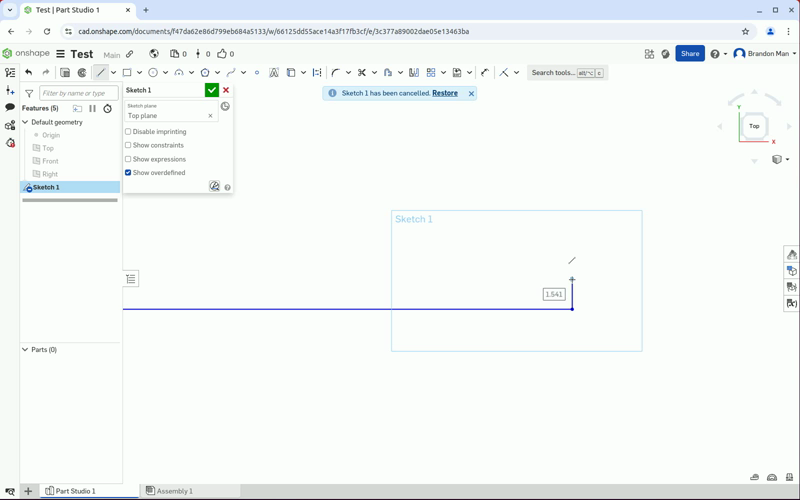
scroll(-6)
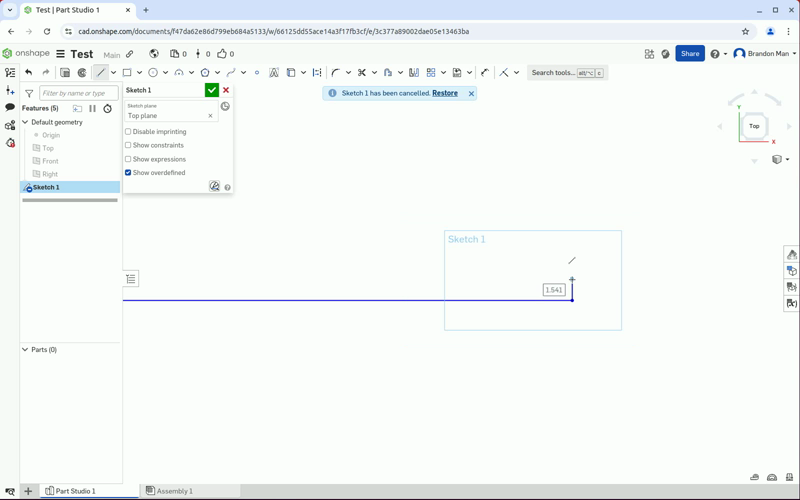
scroll(-6)
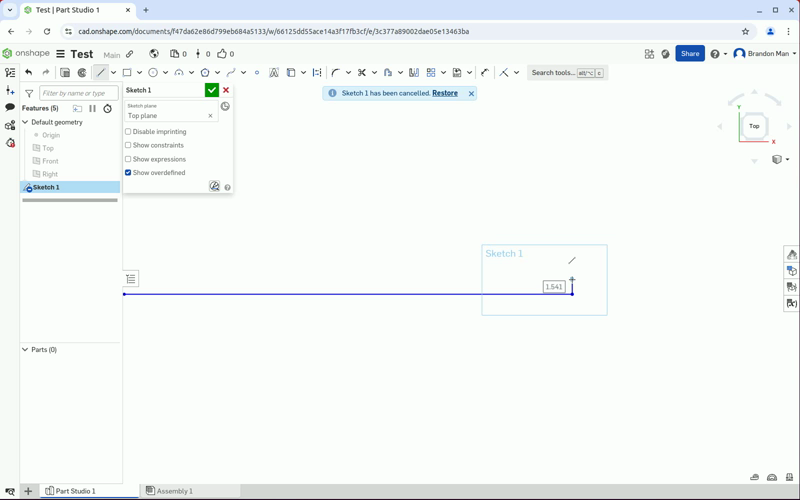
scroll(-6)
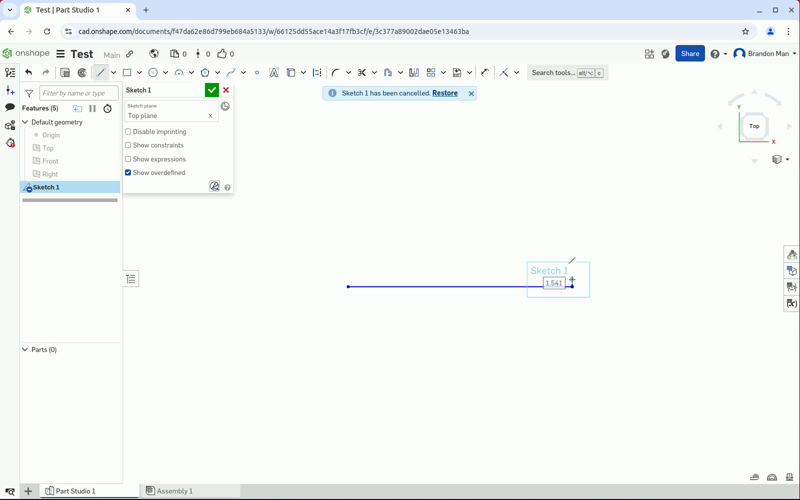
key_up(shift)
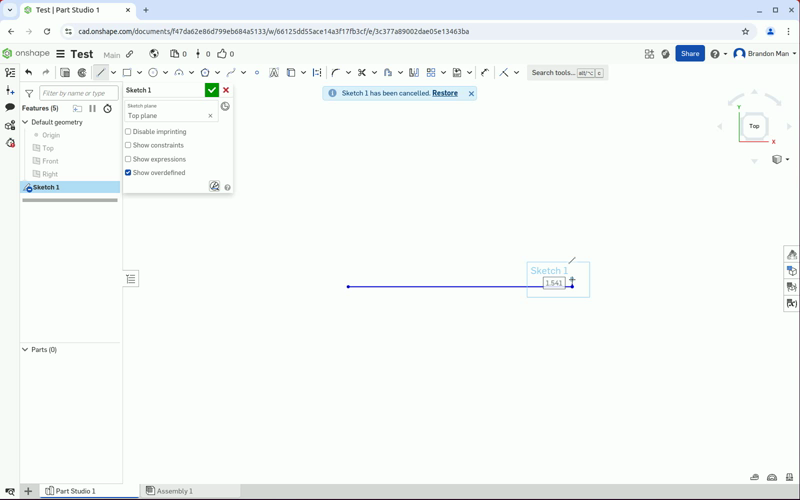
key_down(shift)
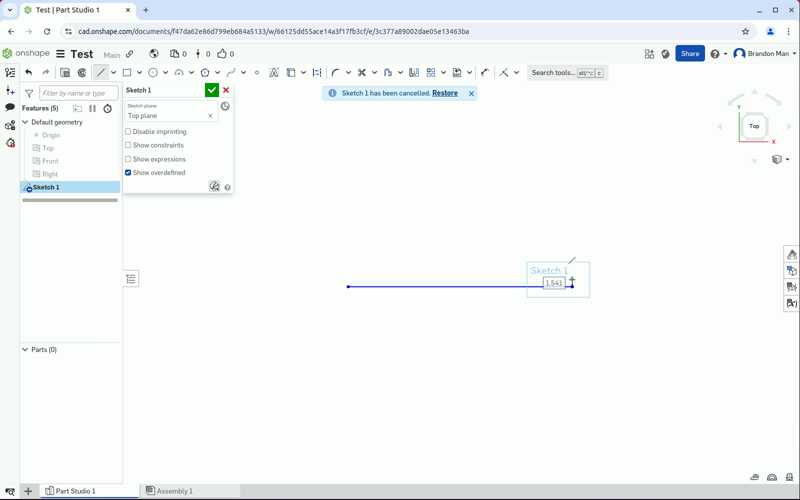
mouse_move(348, 279)
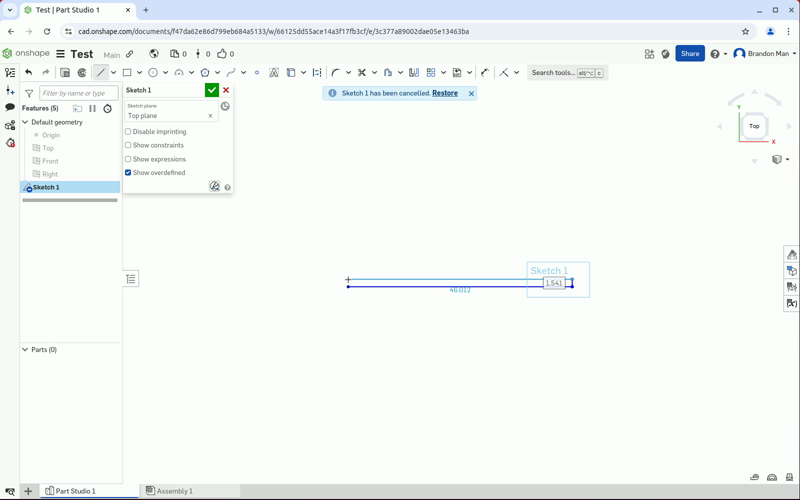
click(348, 279)
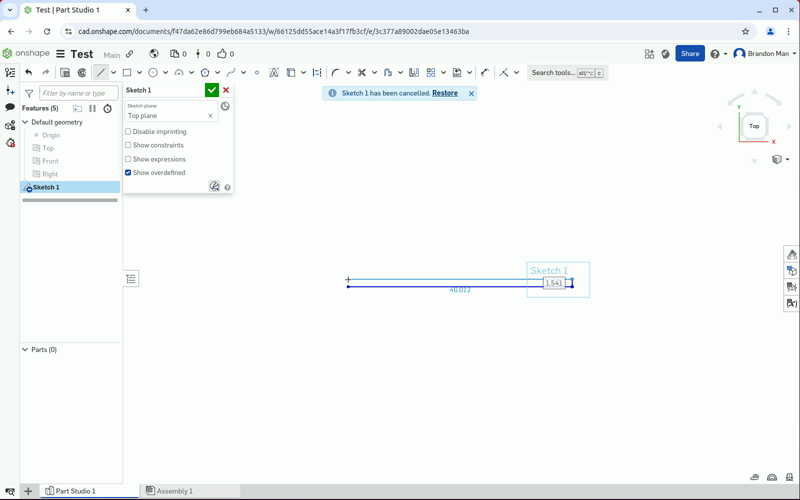
key_up(shift)
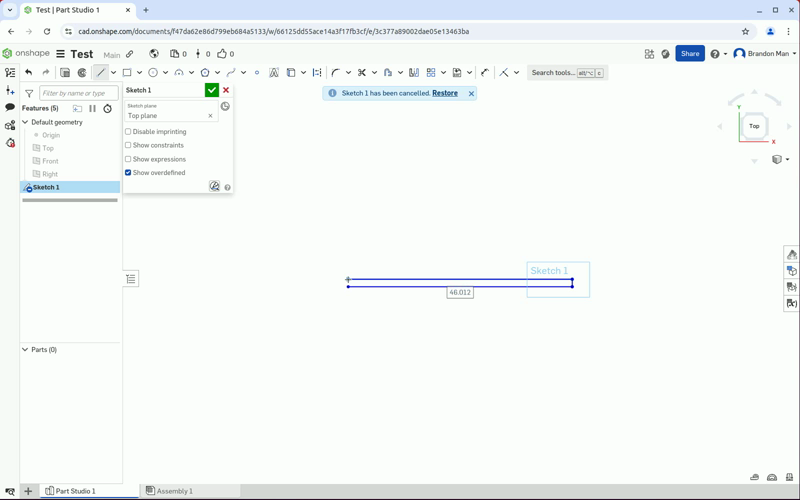
mouse_move(378, 279)
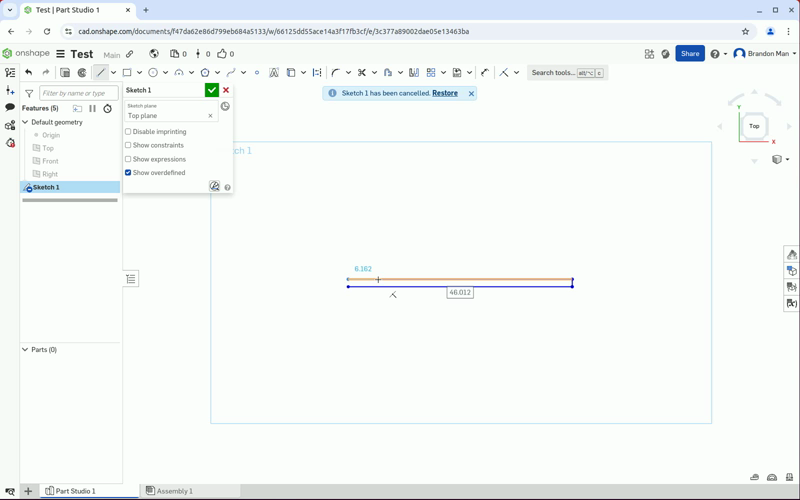
key_down(shift)
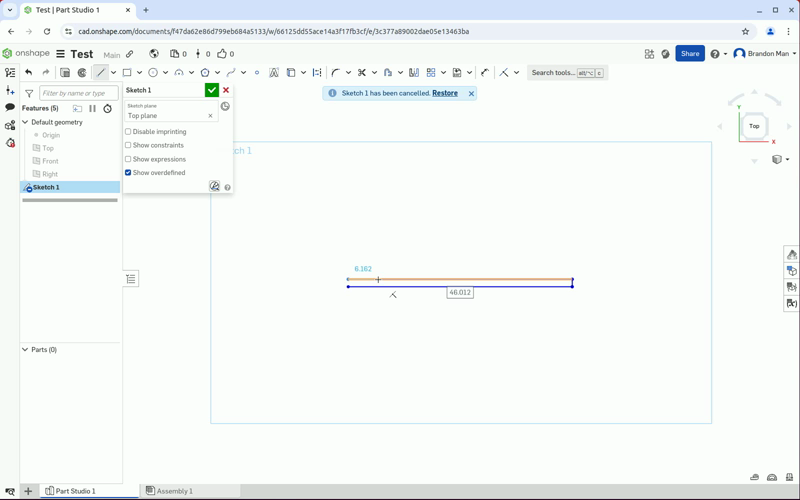
mouse_move(348, 286)
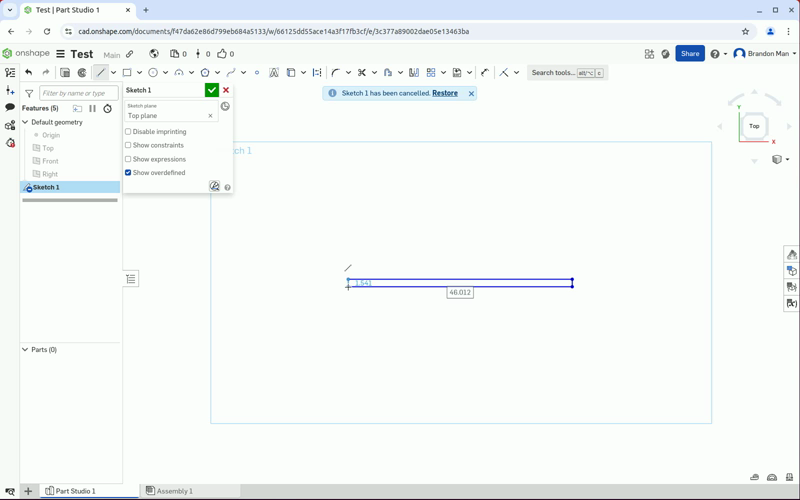
scroll(6)
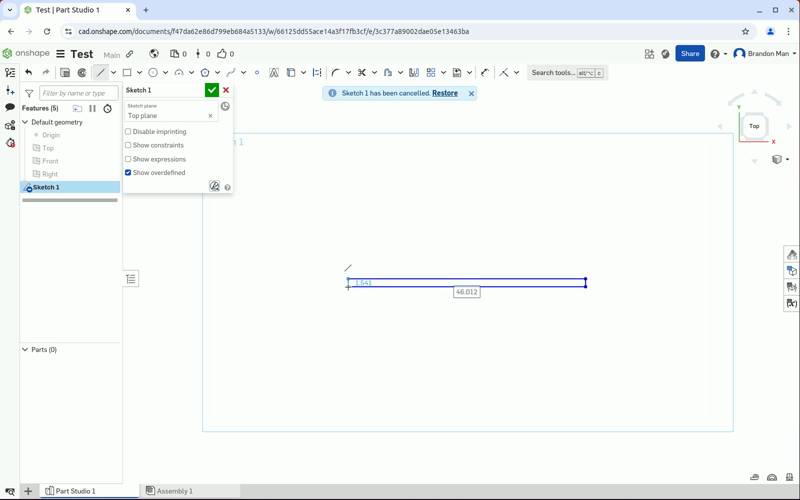
scroll(6)
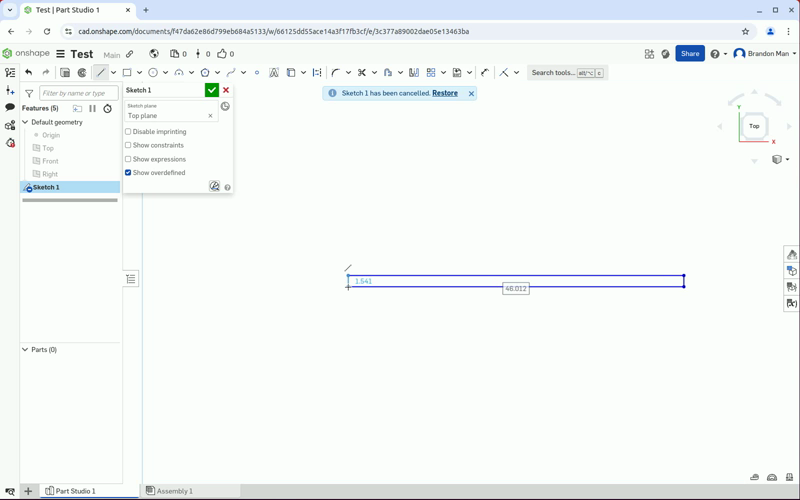
scroll(6)
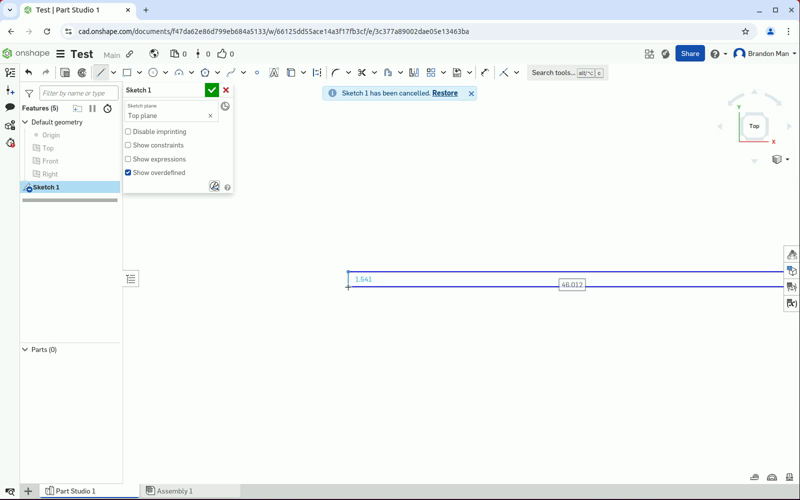
scroll(6)
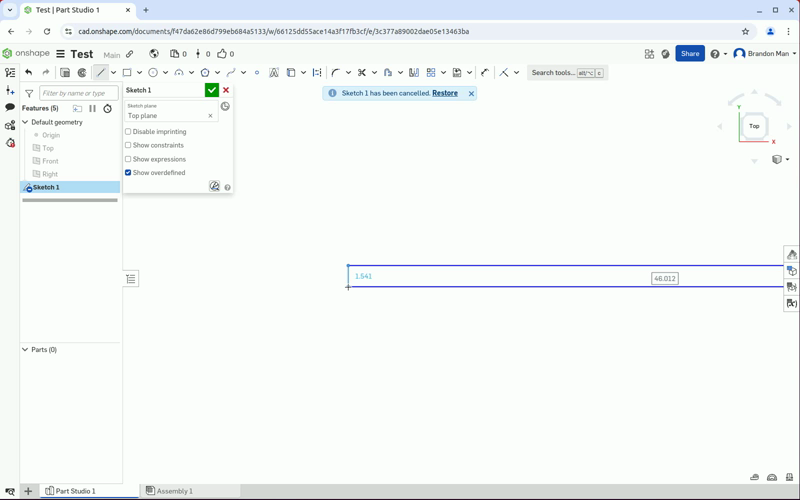
scroll(6)
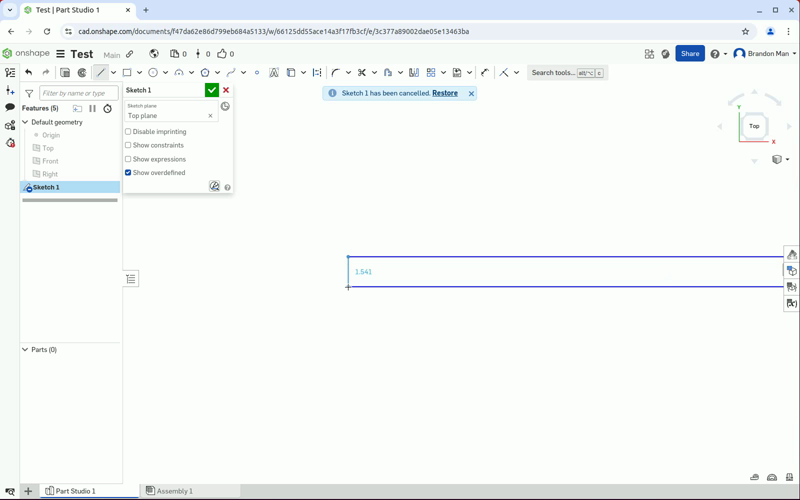
scroll(6)
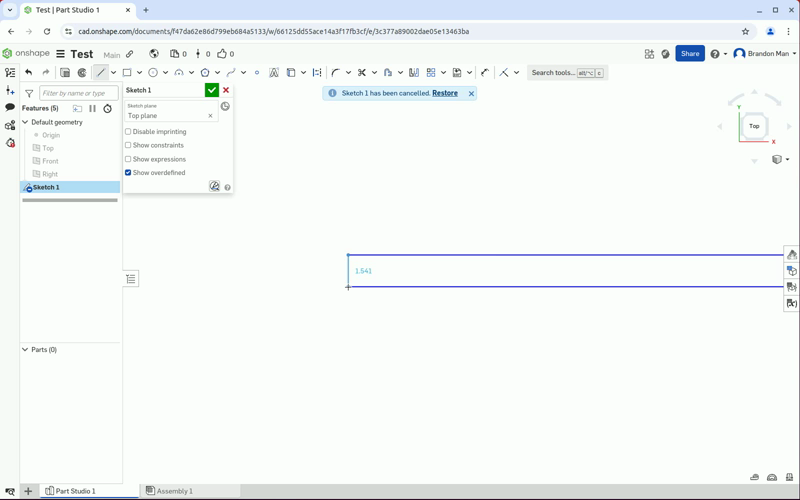
scroll(6)
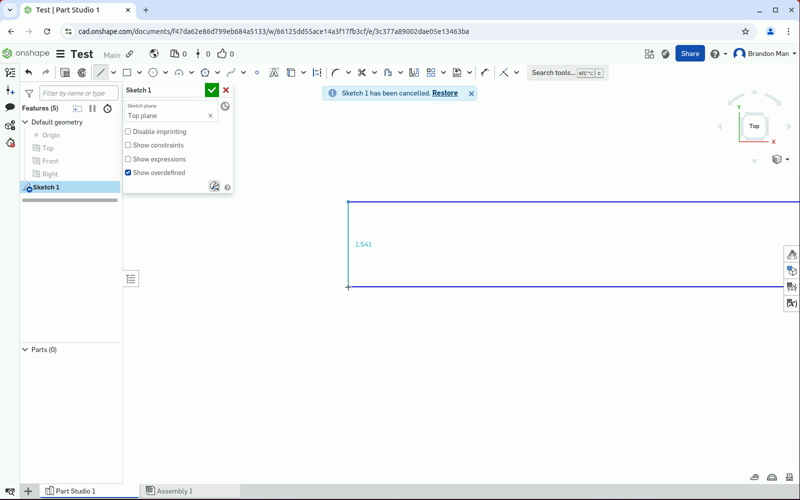
key_up(shift)
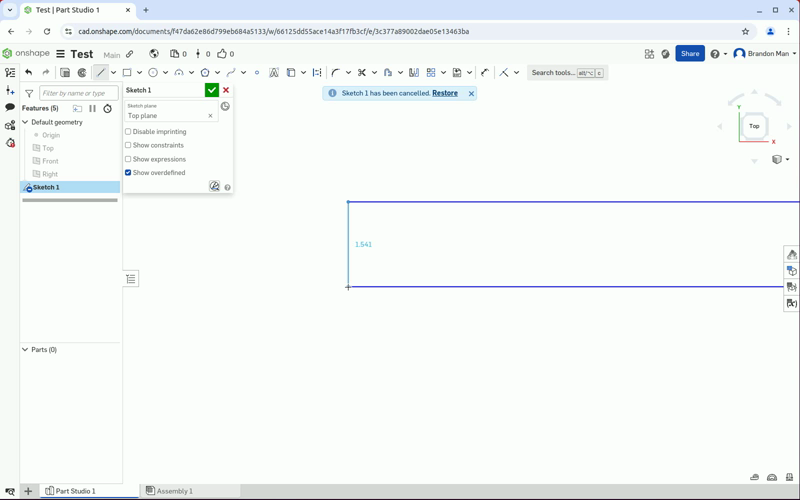
click(348, 286)
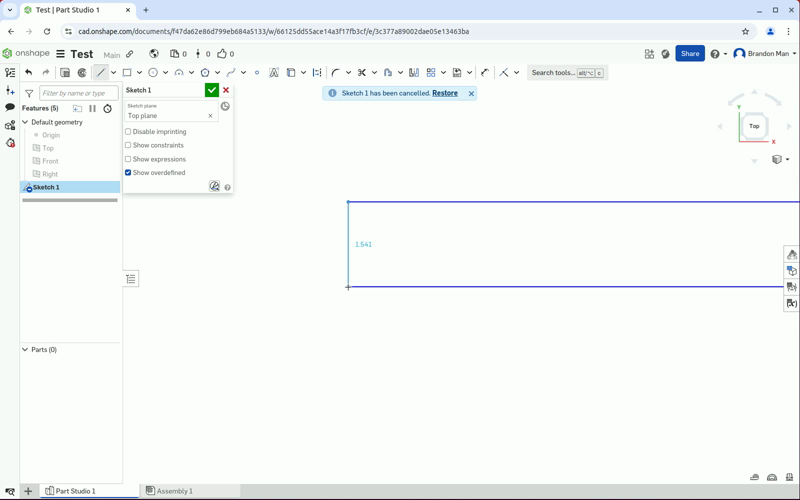
scroll(-6)
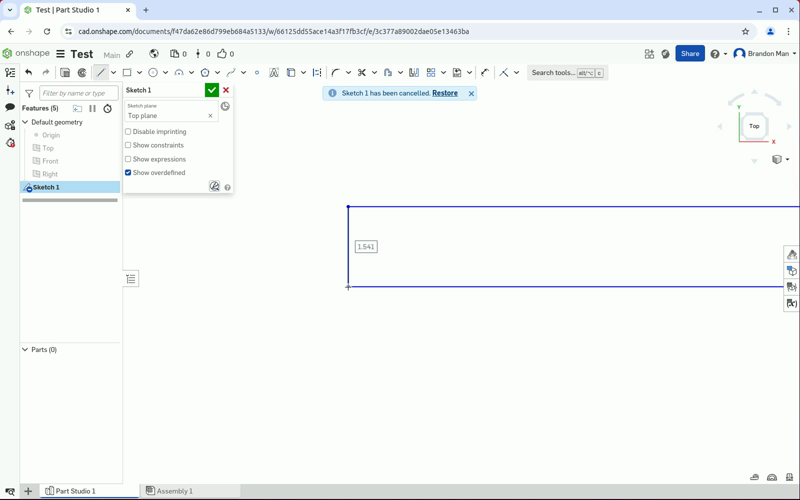
scroll(-6)
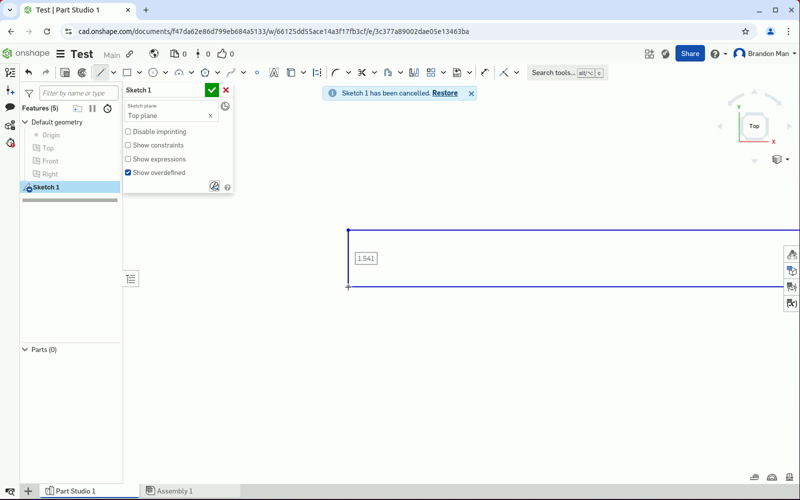
scroll(-6)
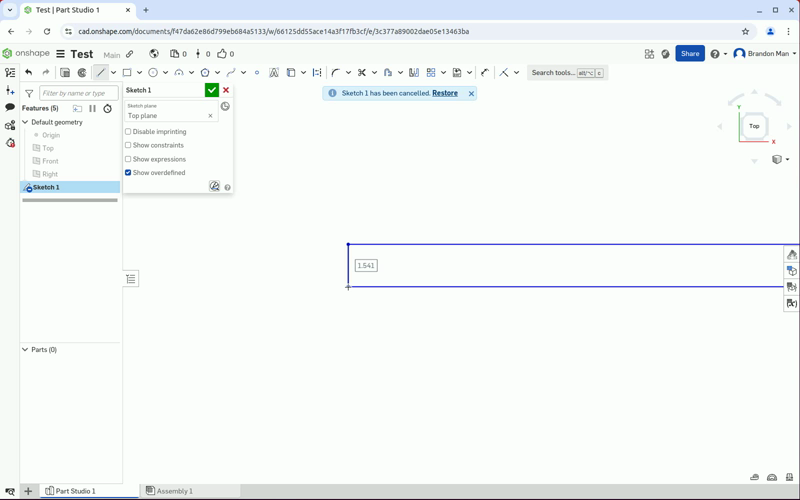
scroll(-6)
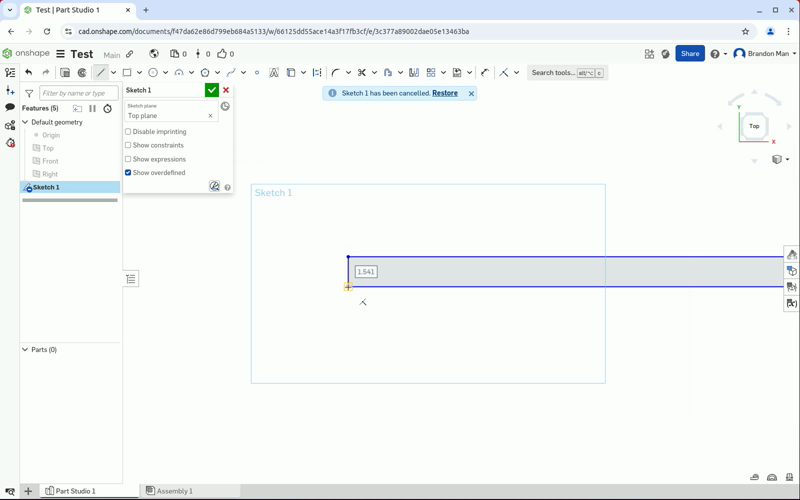
scroll(-6)
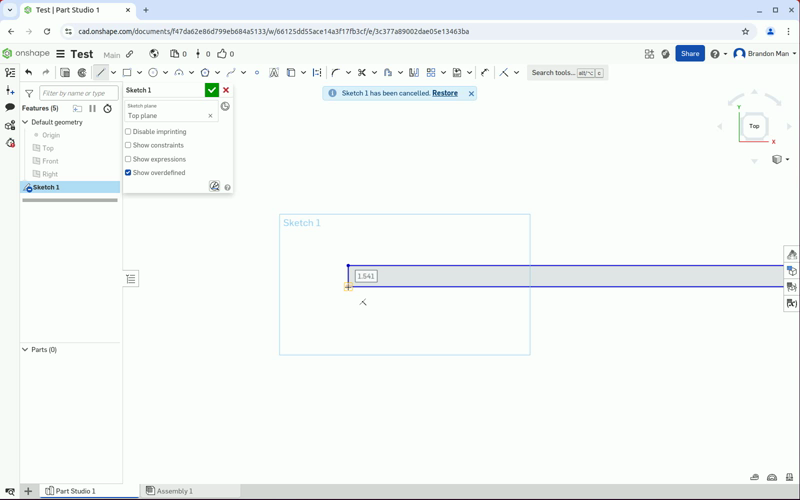
scroll(-6)
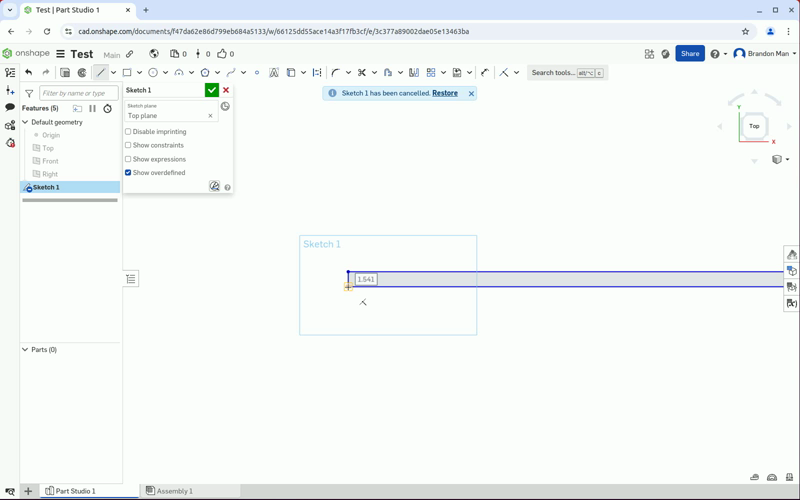
scroll(-6)
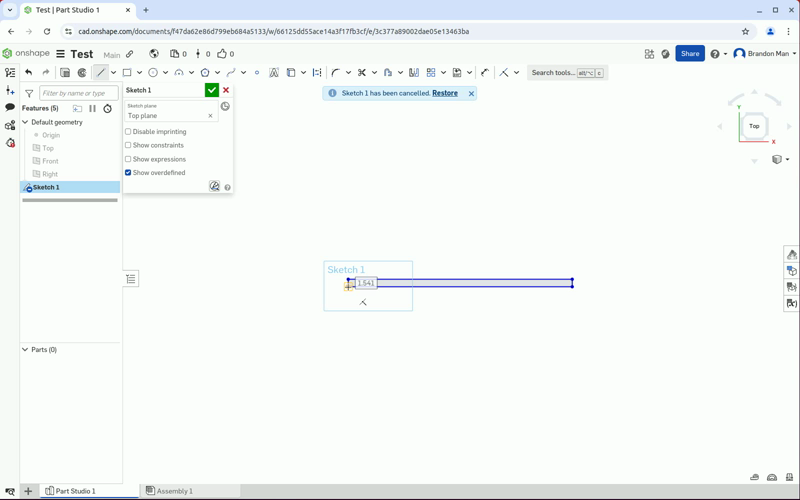
key(esc)
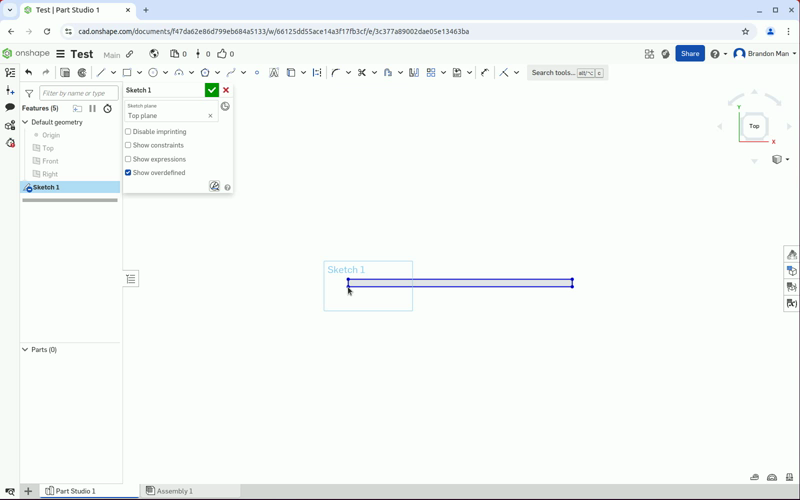
mouse_move(458, 281)
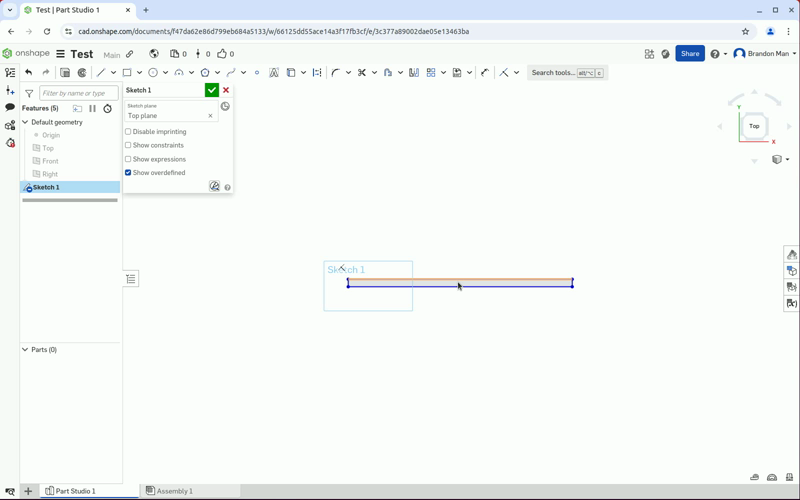
scroll(6)
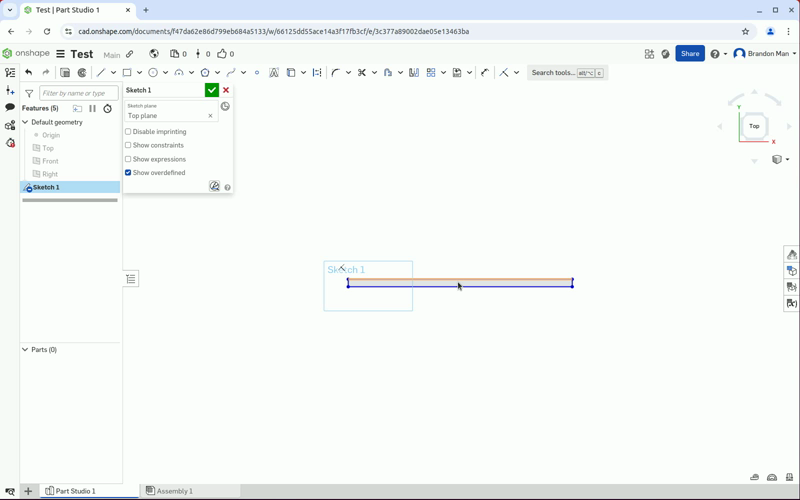
scroll(6)
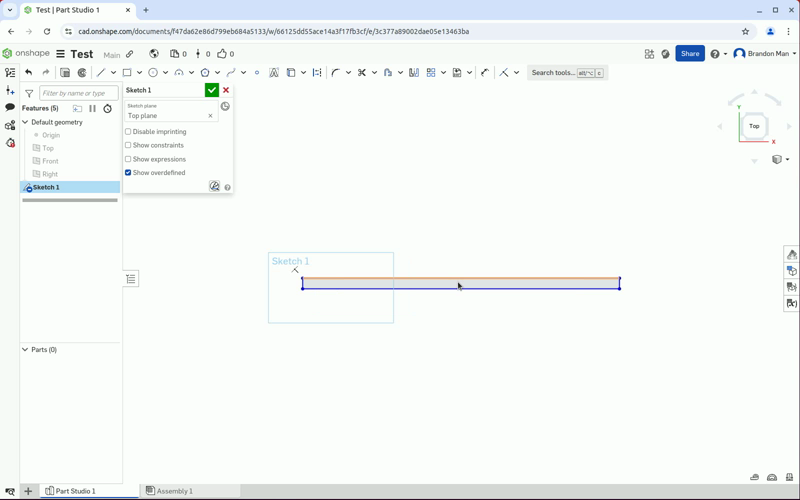
scroll(6)
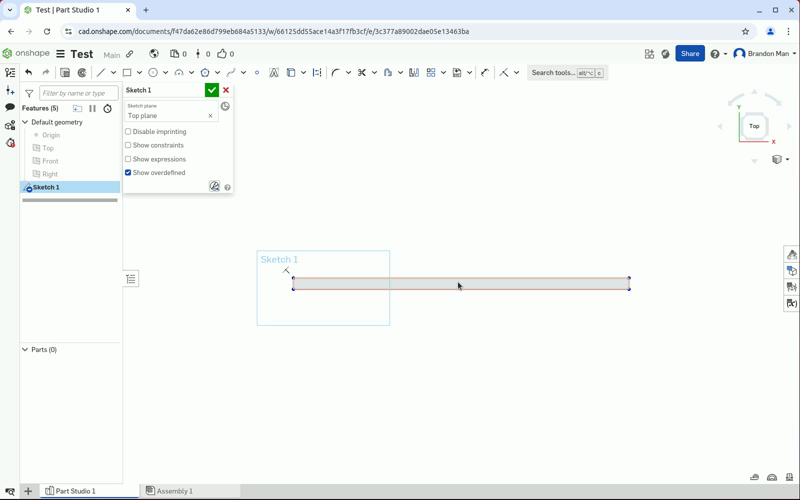
scroll(6)
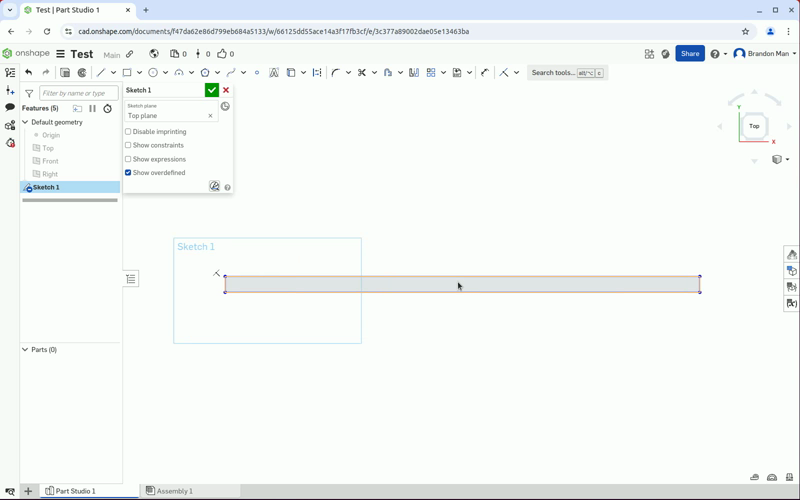
scroll(6)
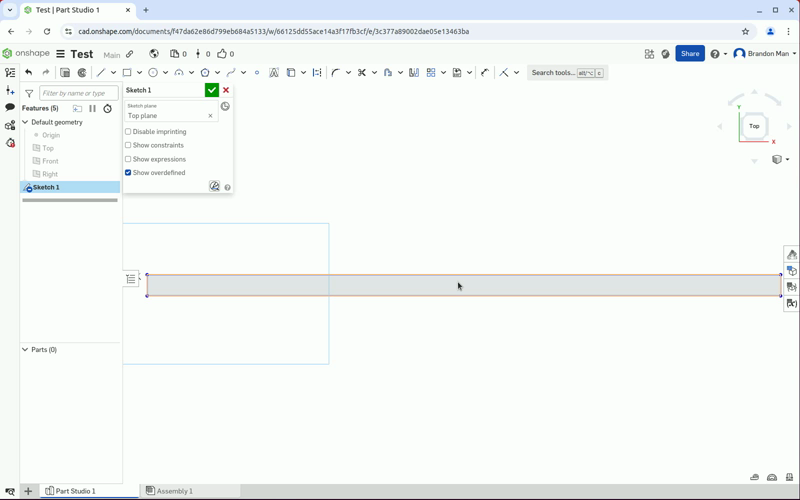
scroll(6)
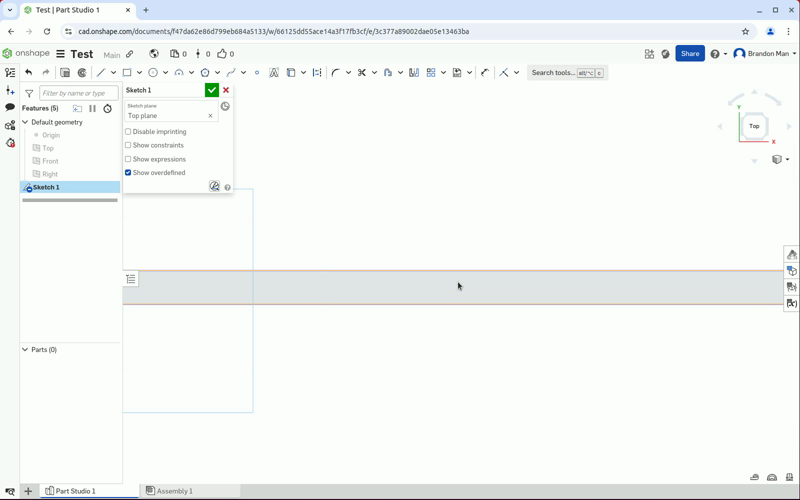
scroll(6)
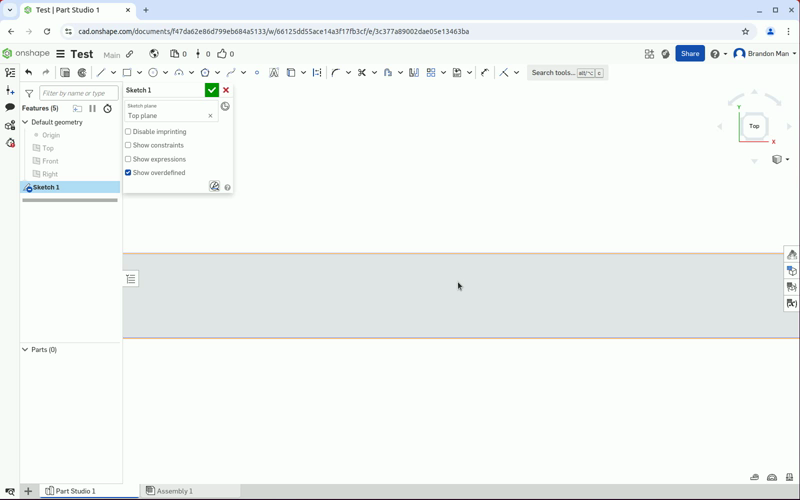
click(458, 281)
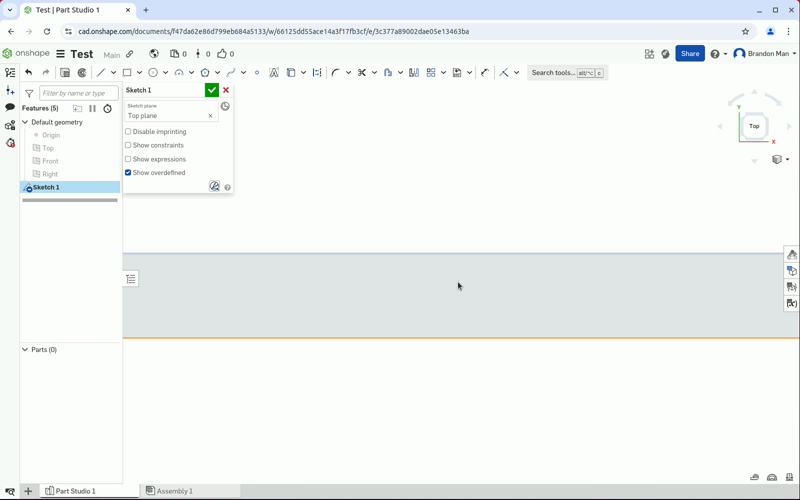
scroll(-6)
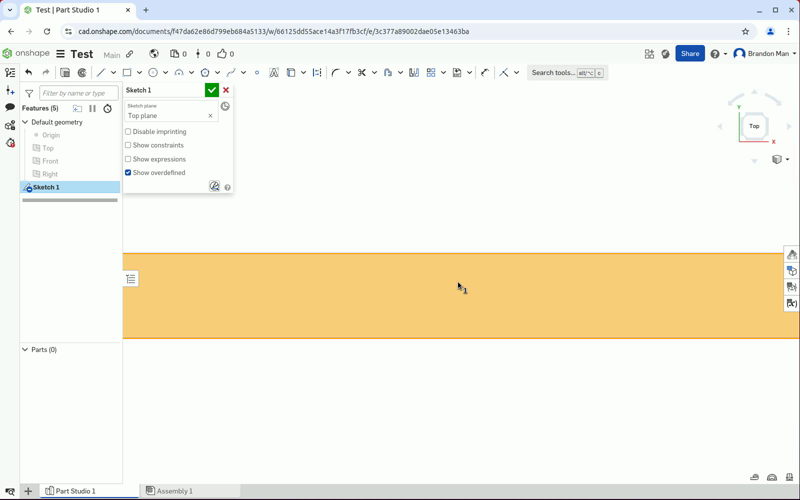
scroll(-6)
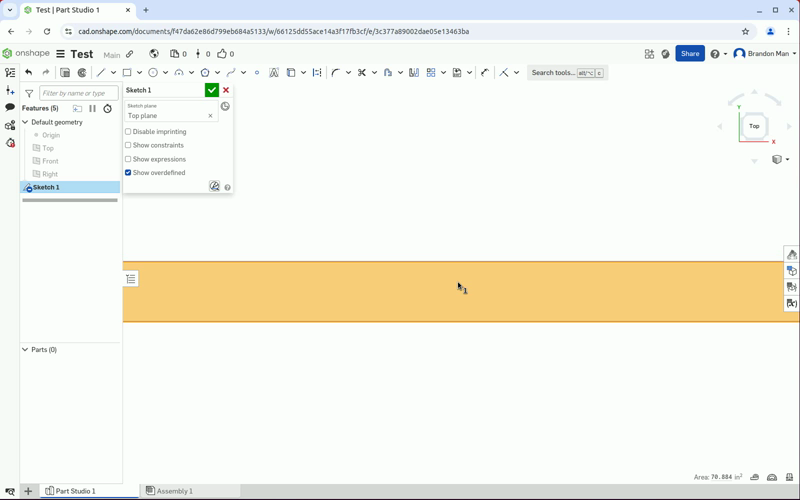
scroll(-6)
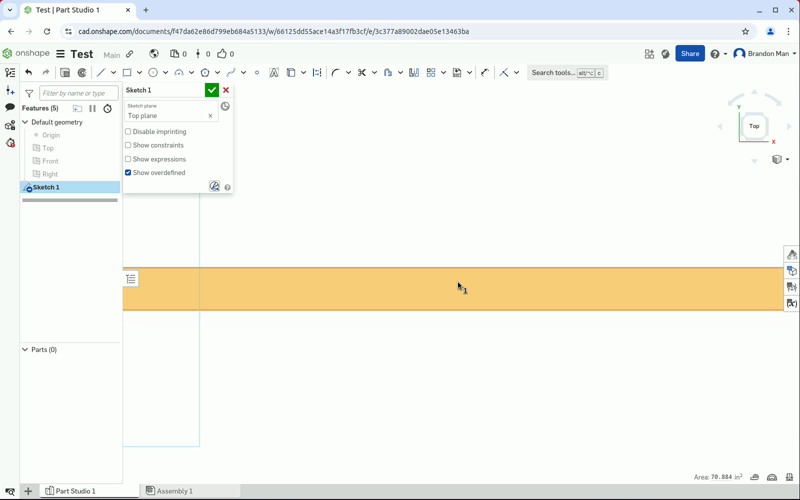
scroll(-6)
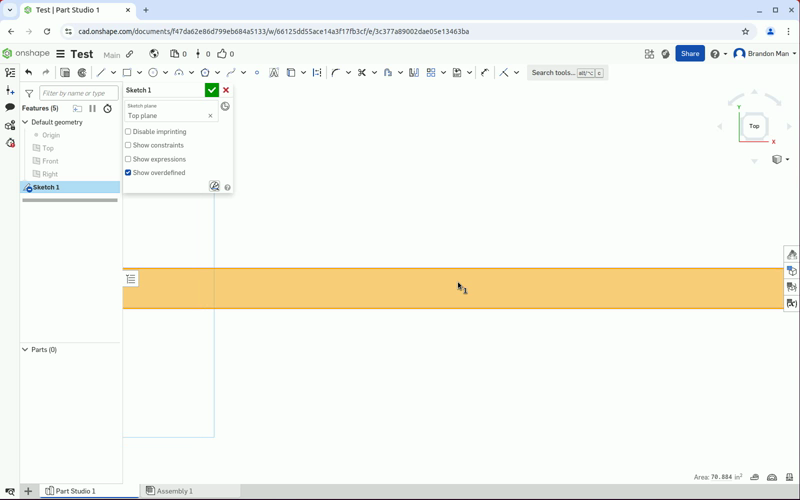
scroll(-6)
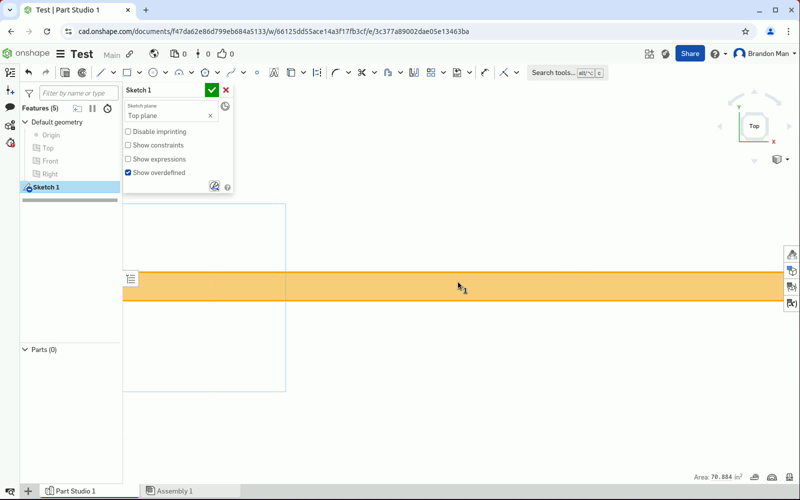
scroll(-6)
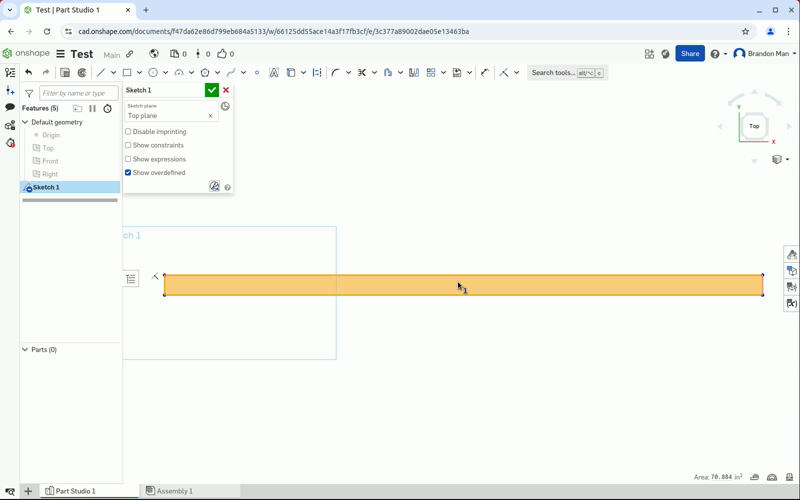
scroll(-6)
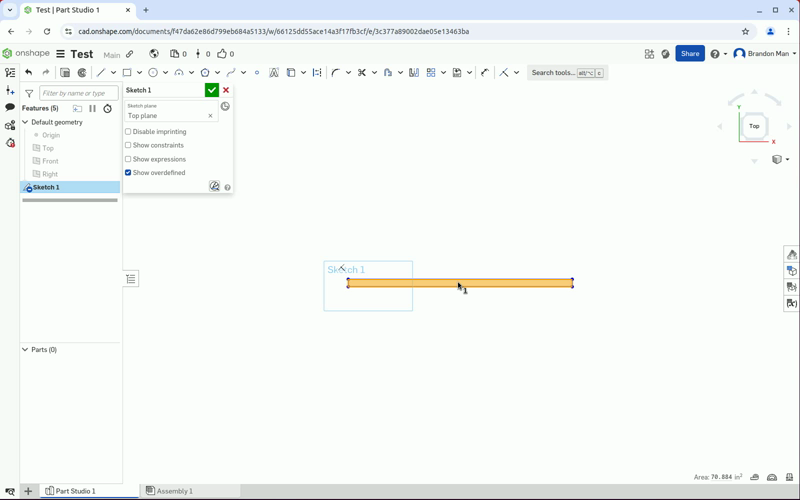
mouse_move(73, 352)
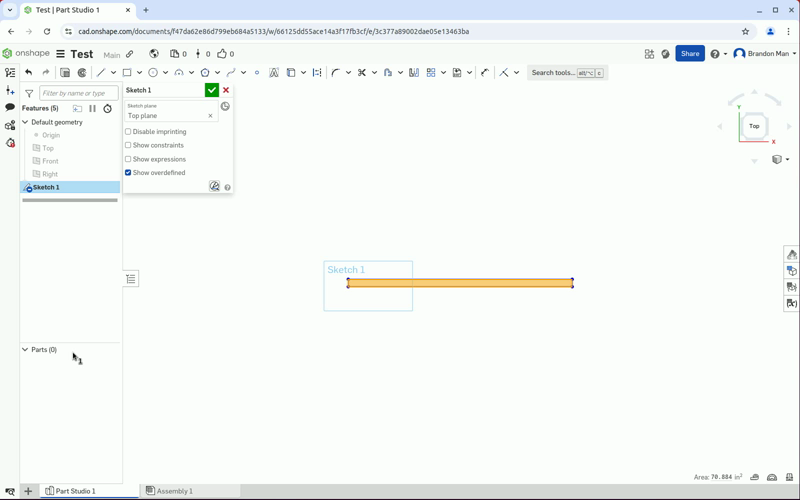
key(shift+y)
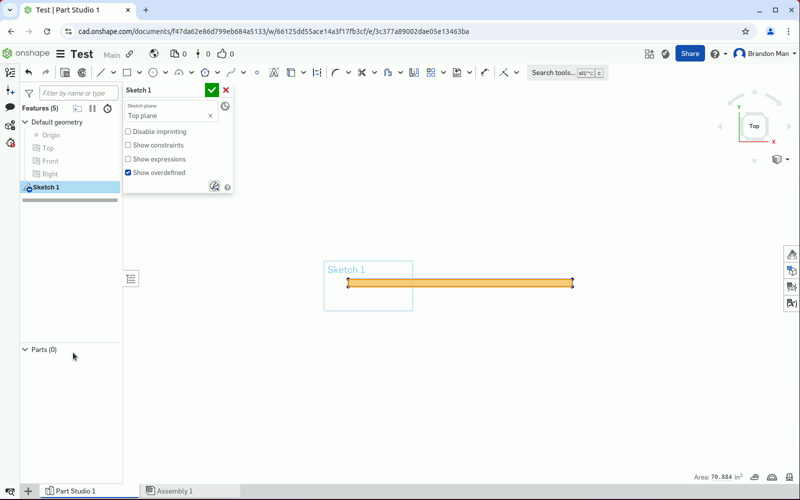
key(shift+e)
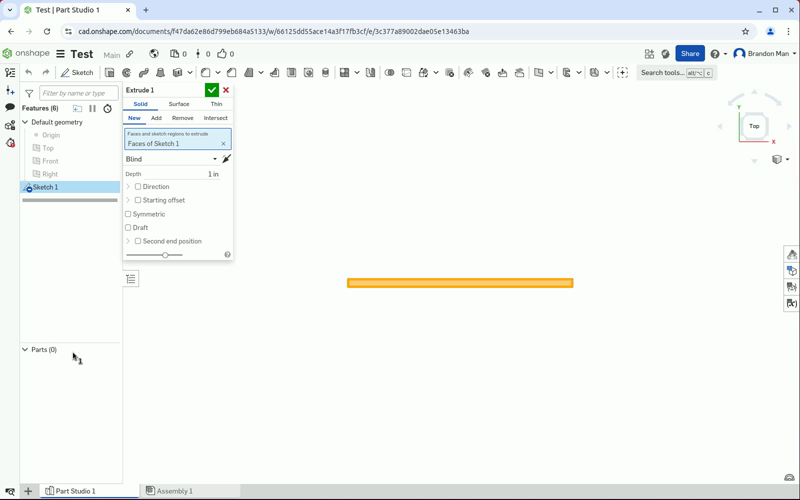
mouse_move(143, 106)
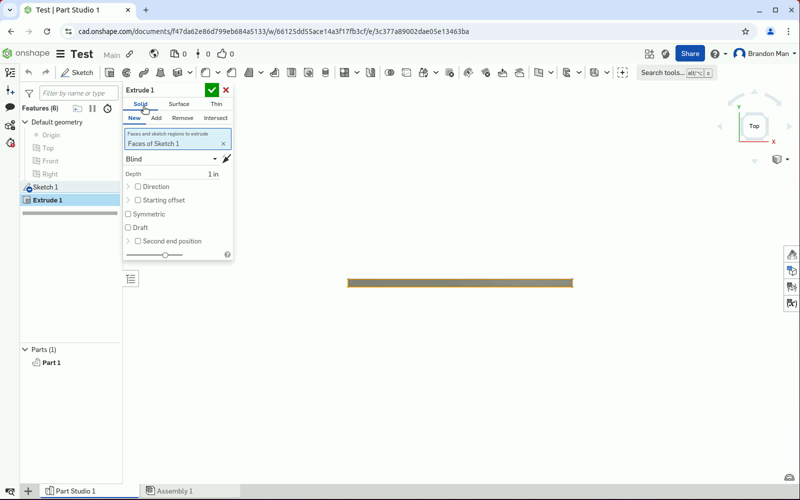
click(143, 106)
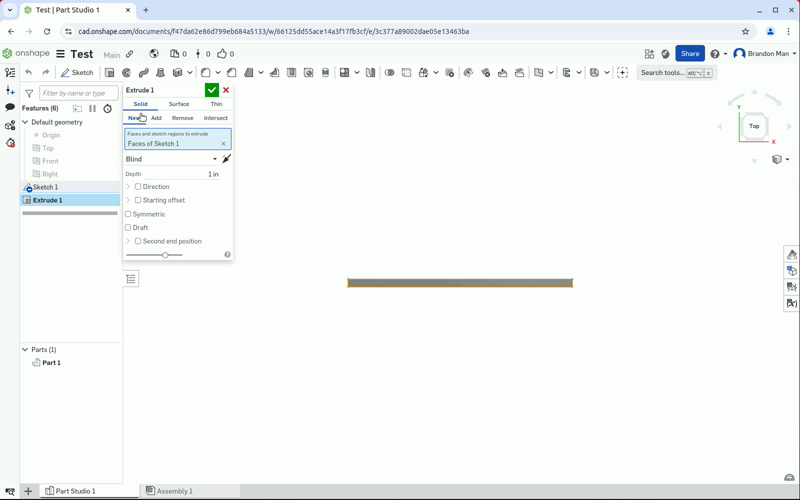
mouse_move(137, 120)
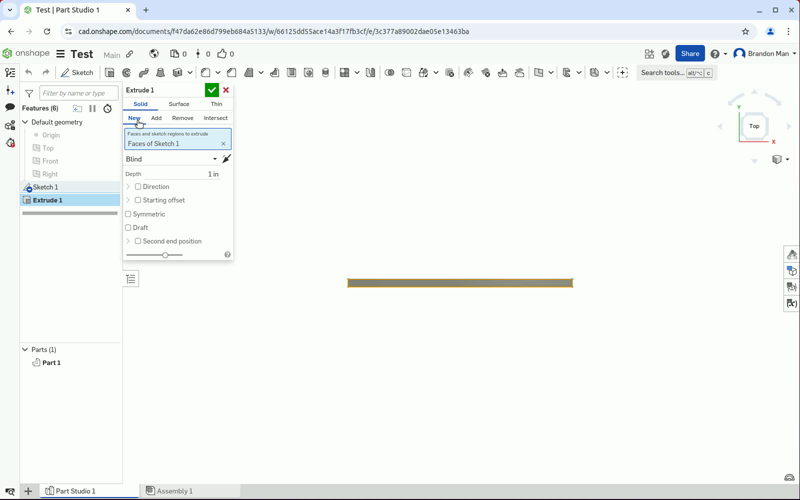
click(137, 120)
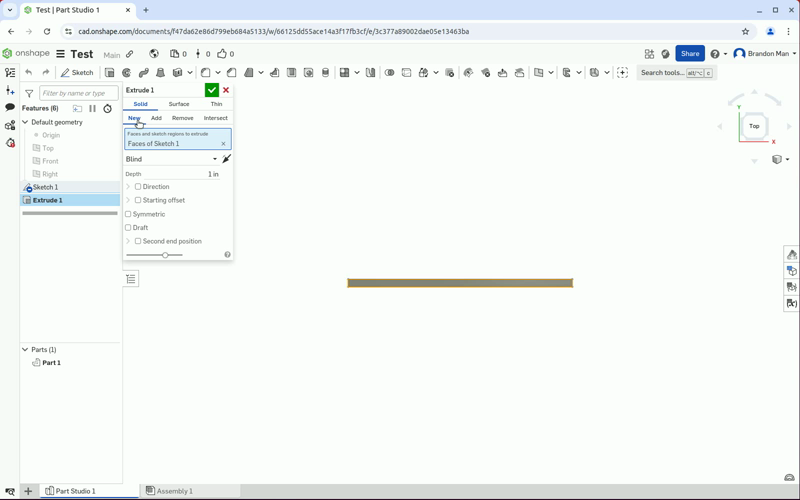
key(tab, 4)
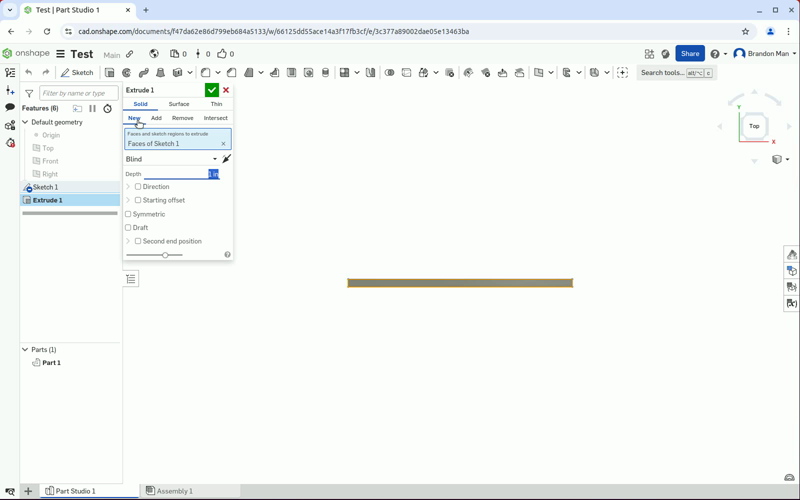
text(1.444)
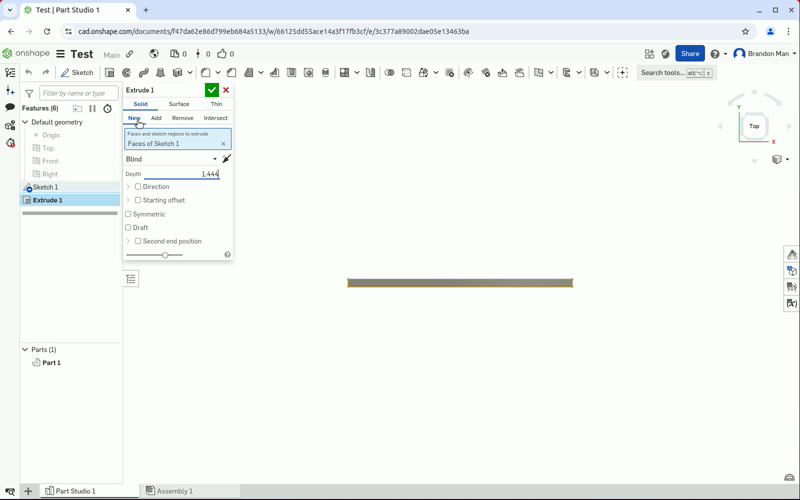
key(enter)
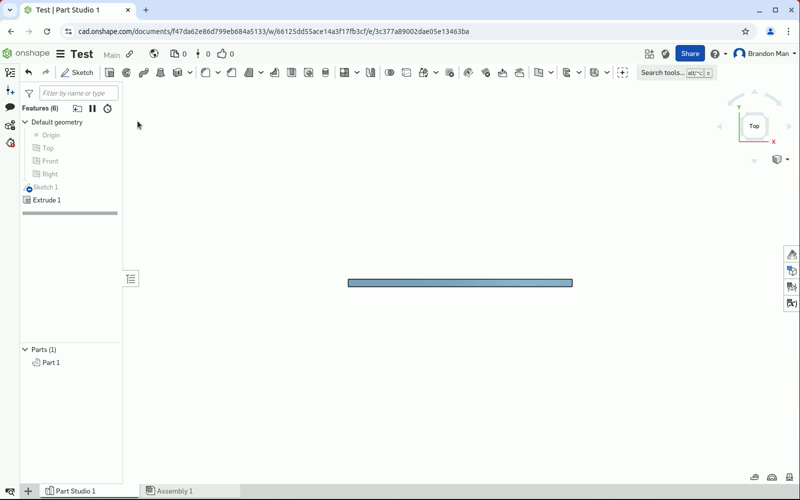
key(shift+h)
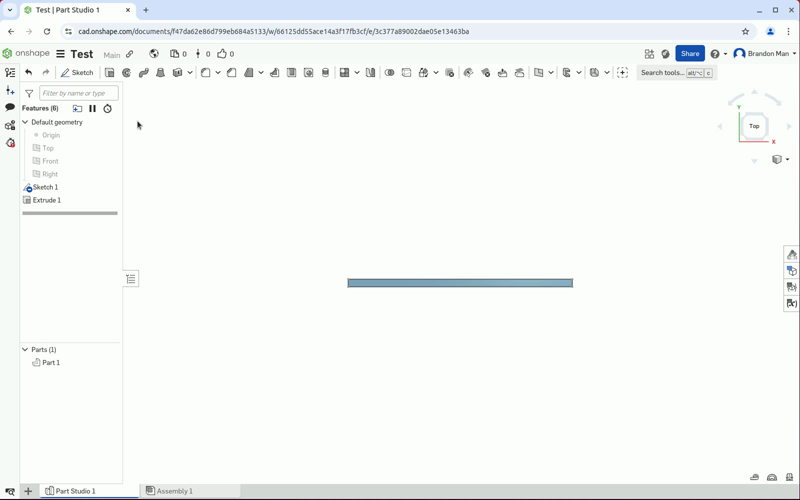
key(shift+h)
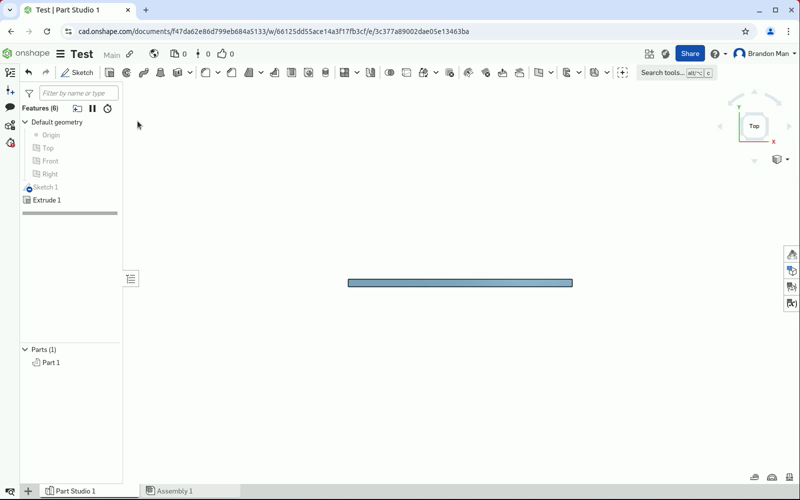
mouse_move(73, 189)
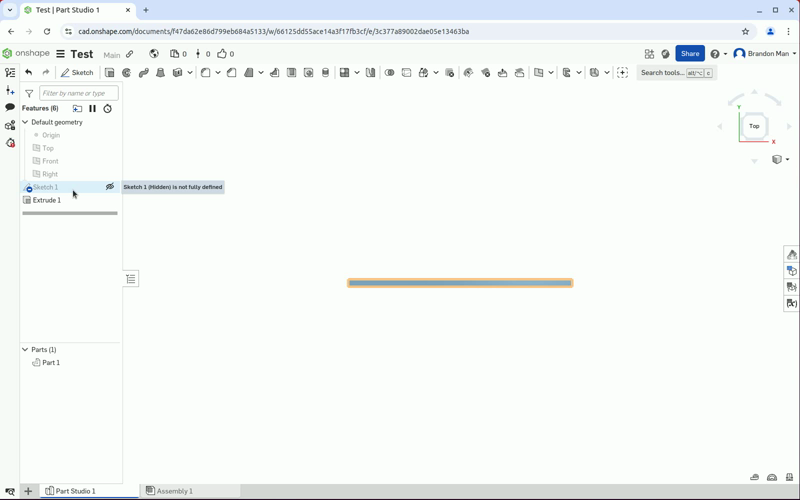
click(73, 189)
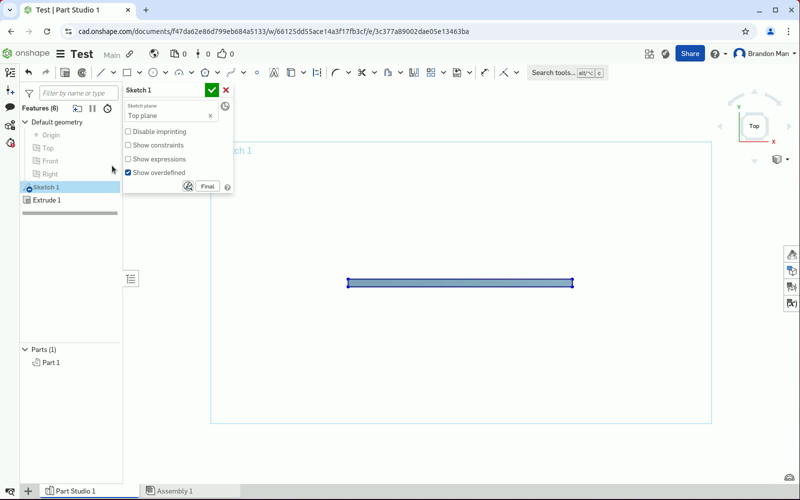
mouse_move(229, 92)
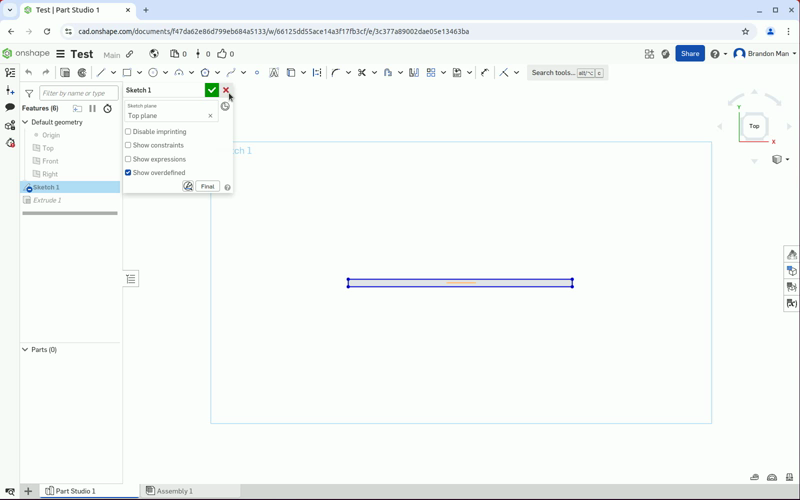
click(229, 92)
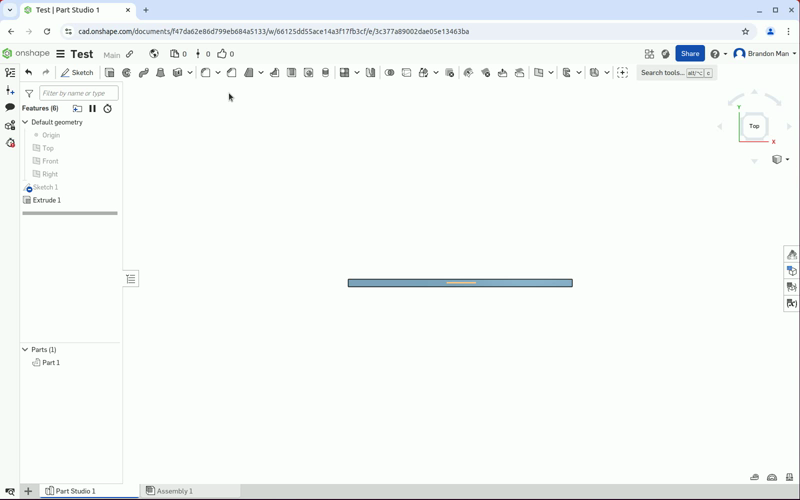
mouse_move(73, 352)
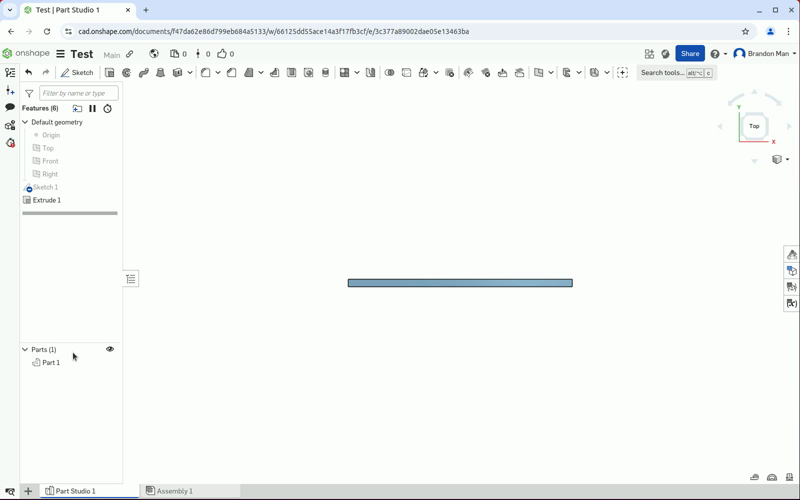
key(y)
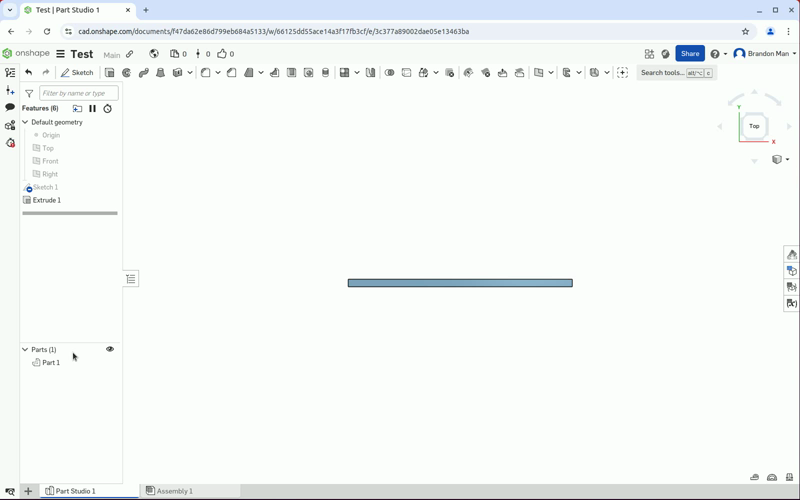
key(shift+p)
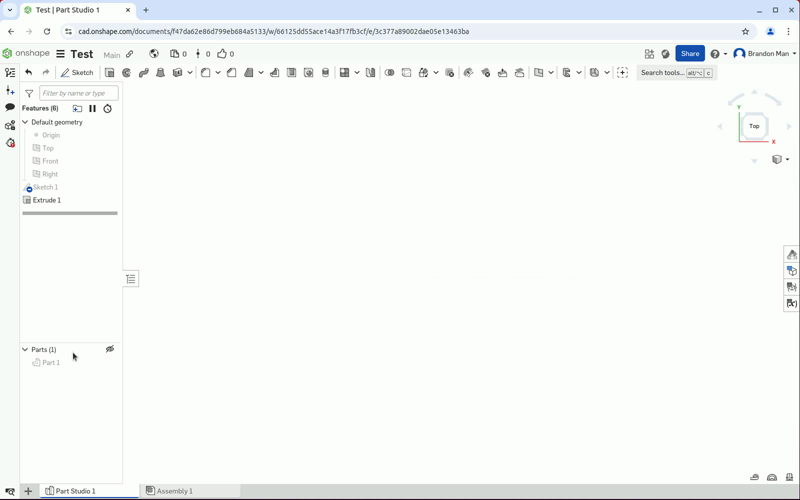
key(space)
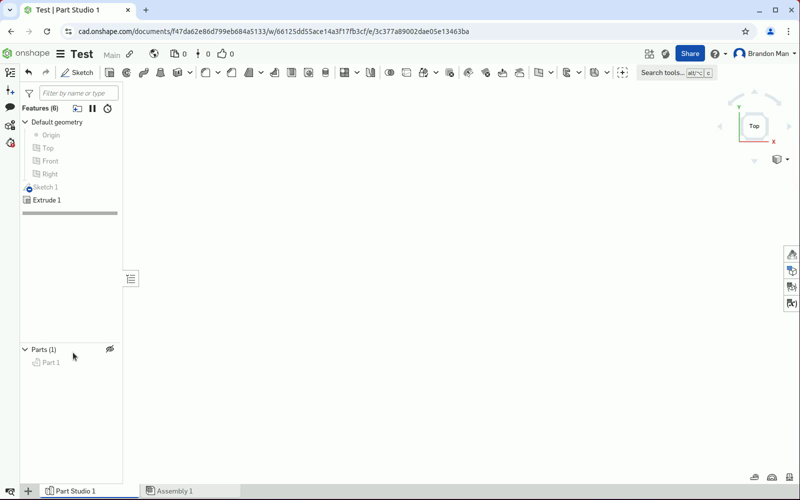
key_down(shift)
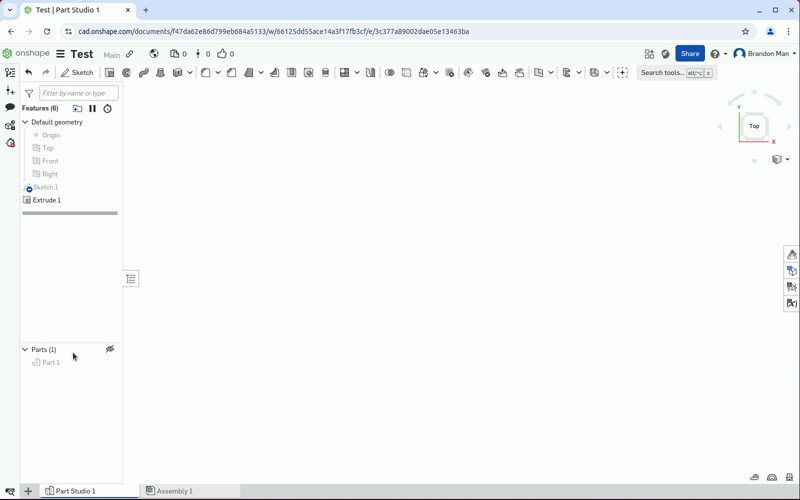
key(up)
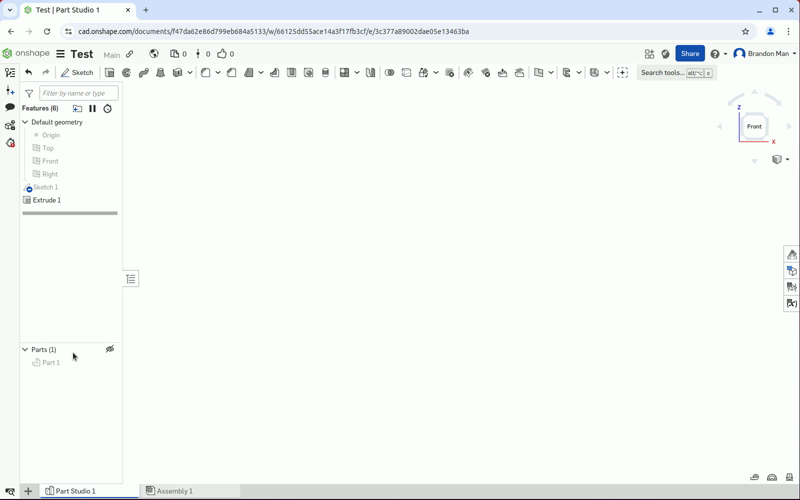
key_up(shift)
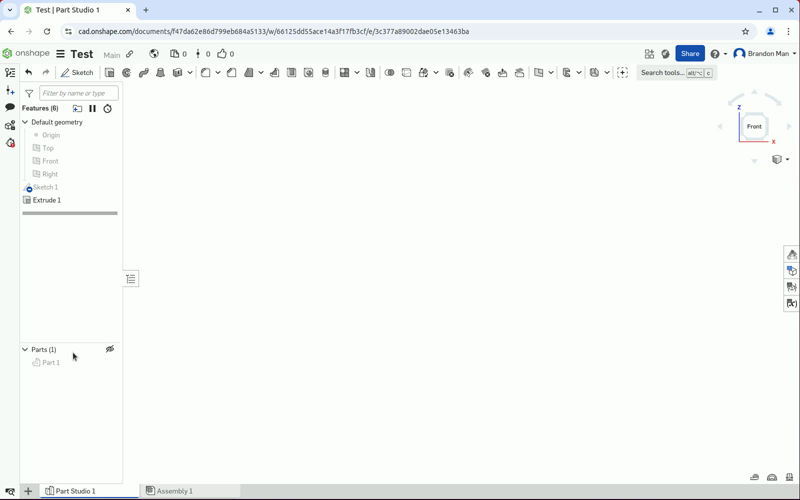
key(space)
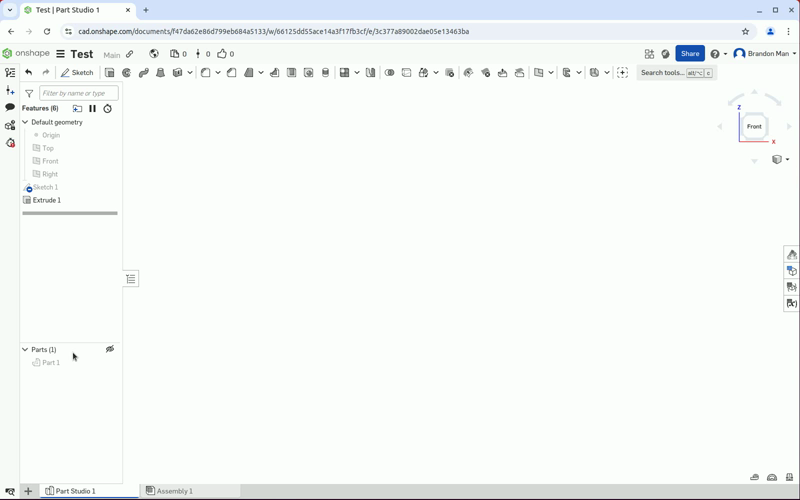
key_down(shift)
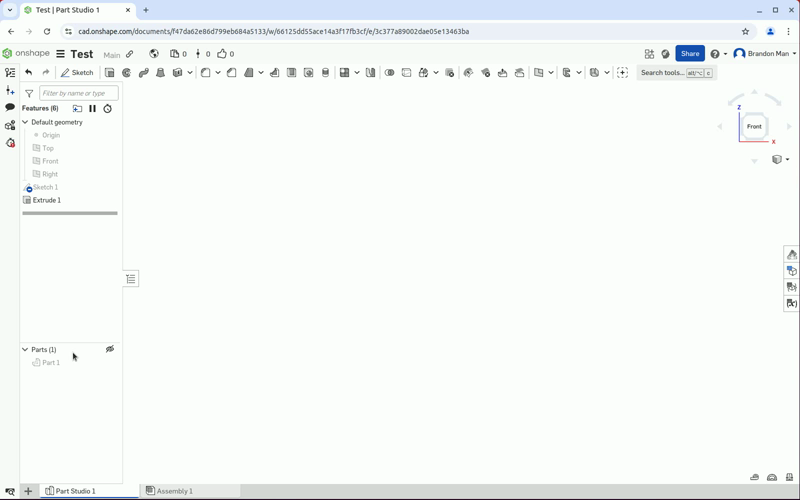
key(left)
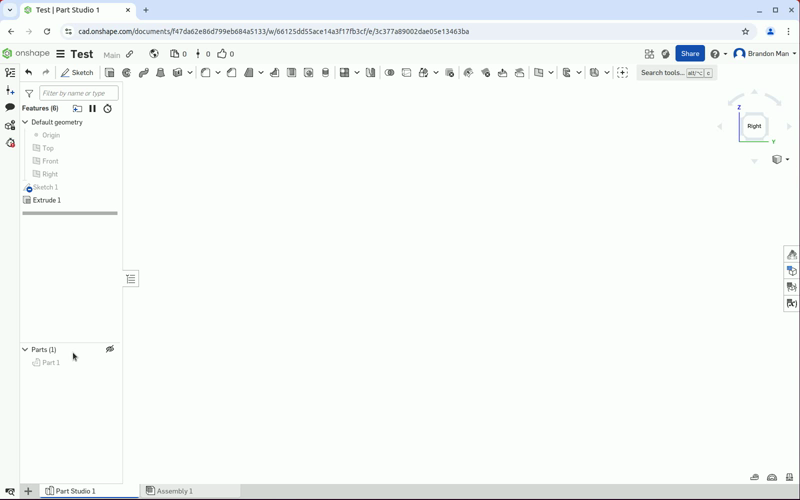
key_up(shift)
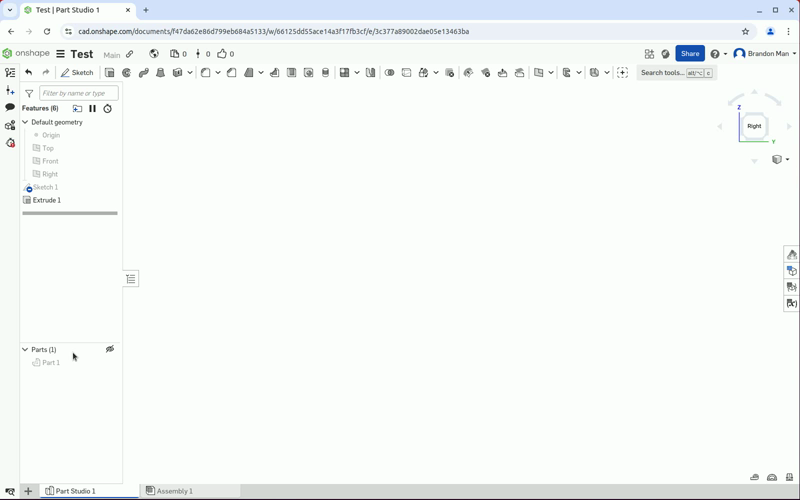
mouse_move(73, 352)
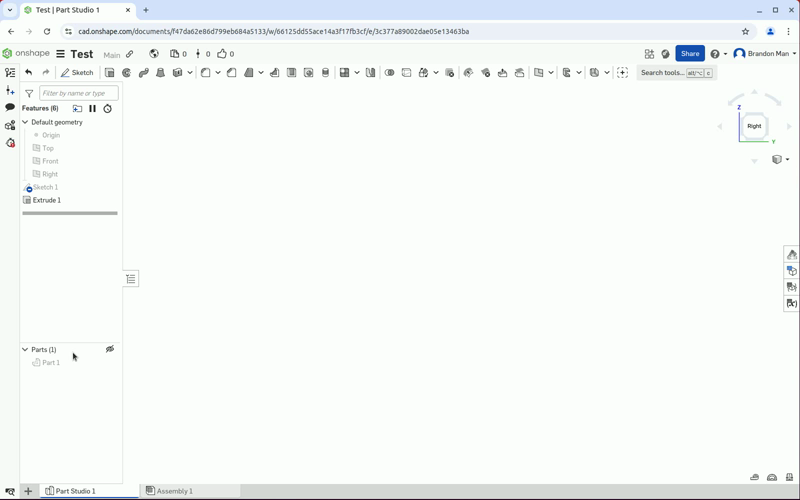
key(shift+y)
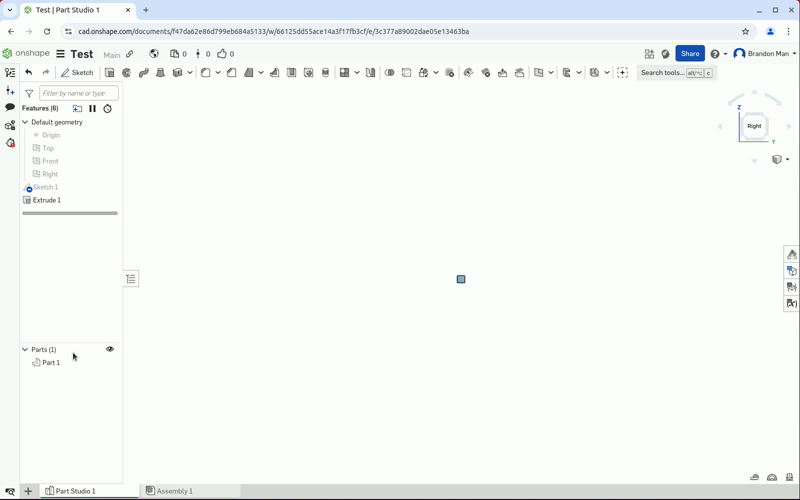
mouse_move(541, 75)
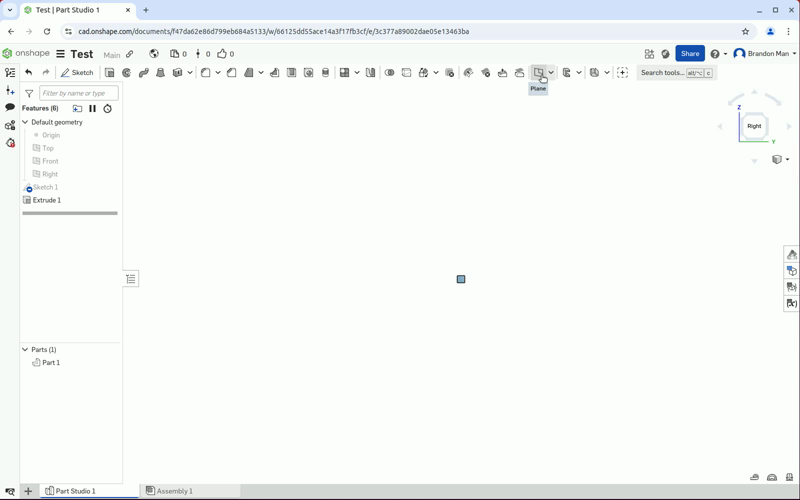
click(541, 75)
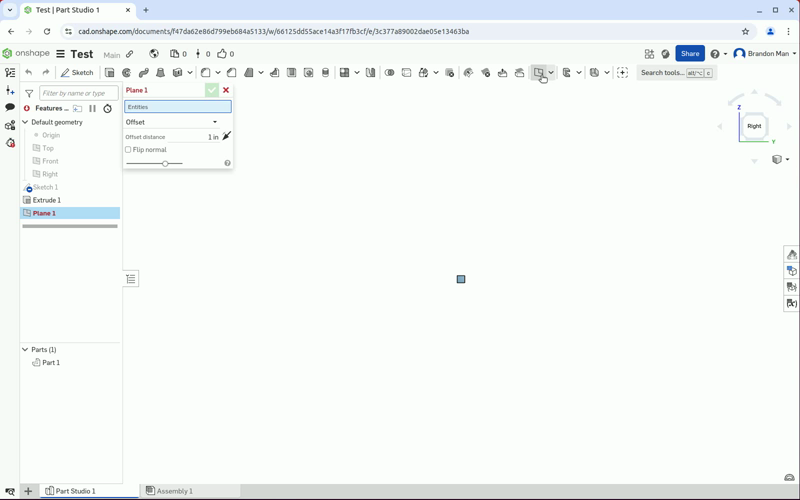
mouse_move(73, 176)
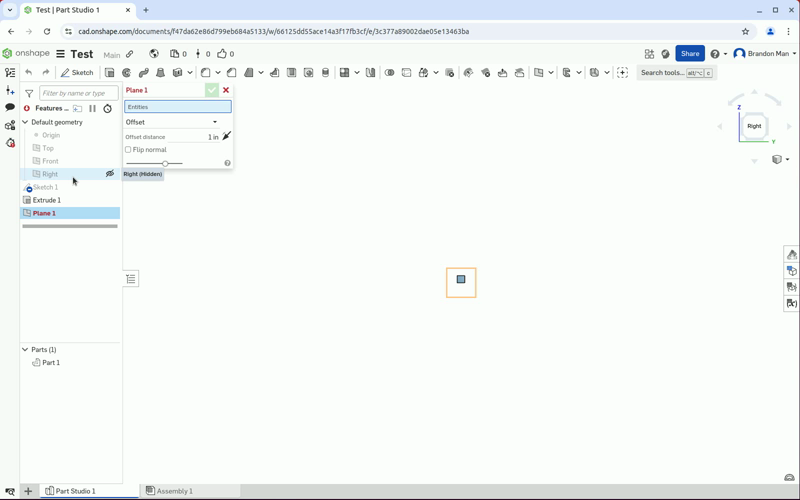
click(73, 176)
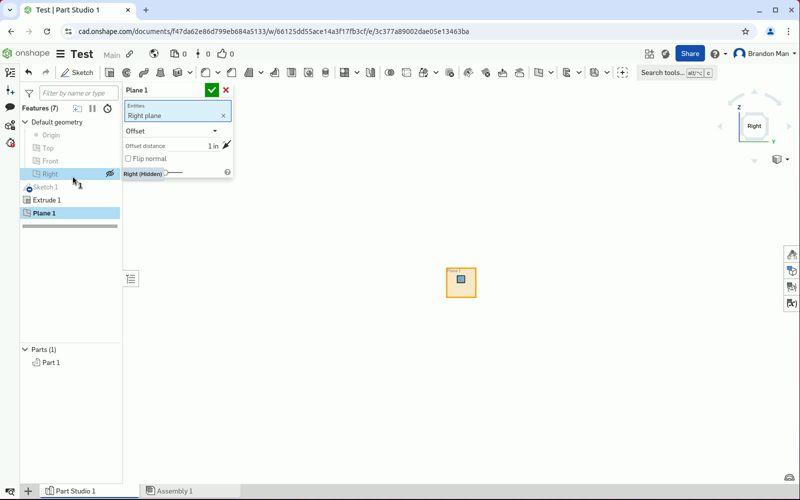
key(tab, 2)
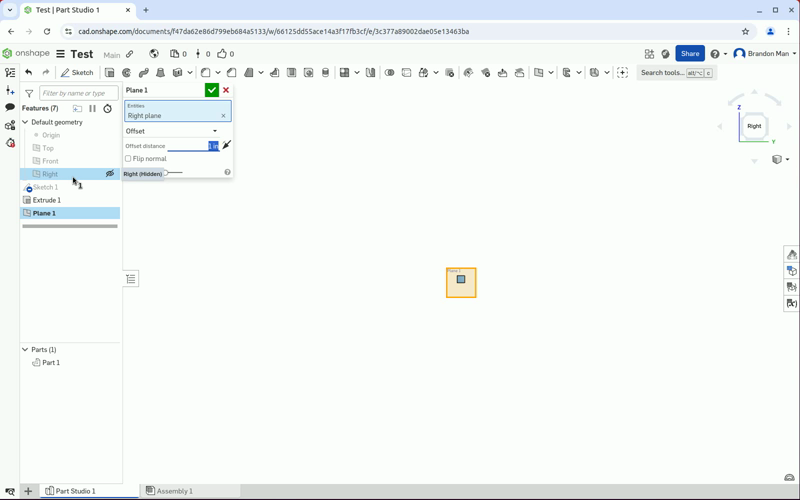
text(23.108)
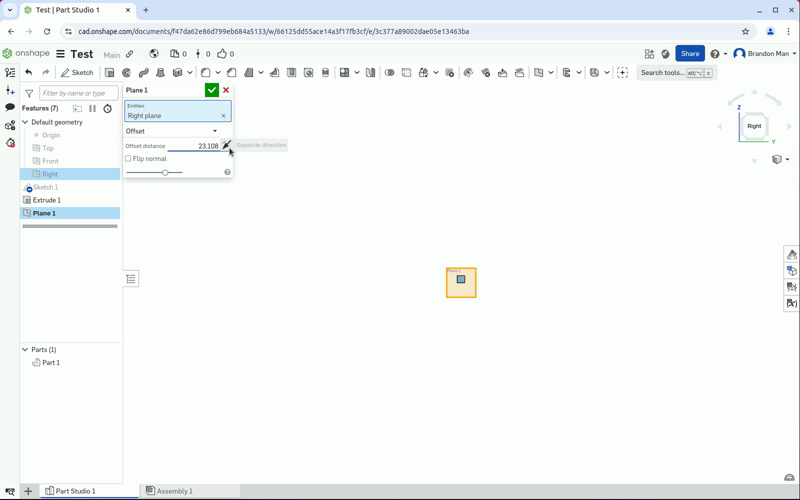
mouse_move(229, 147)
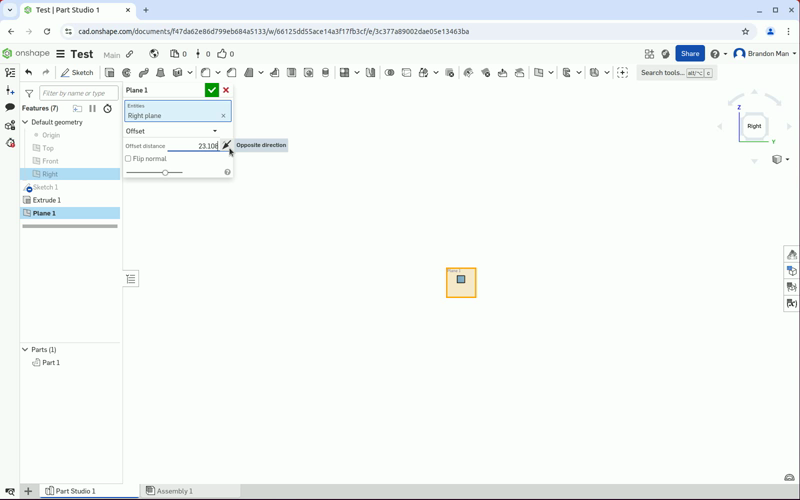
click(229, 147)
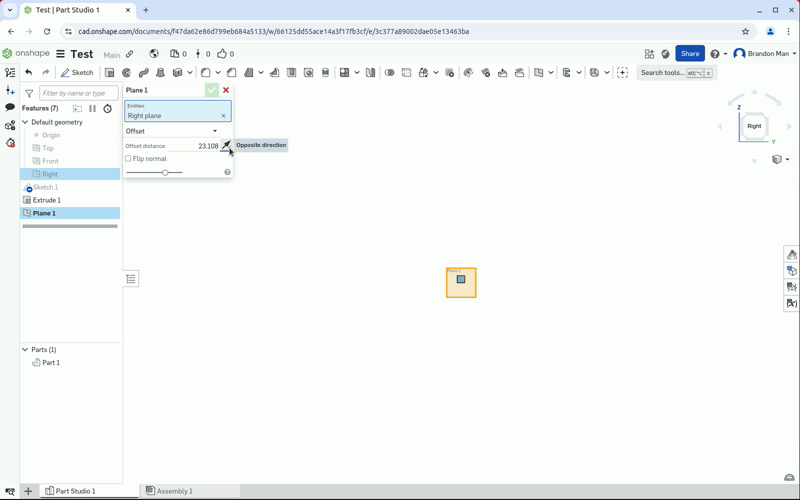
key(enter, 2)
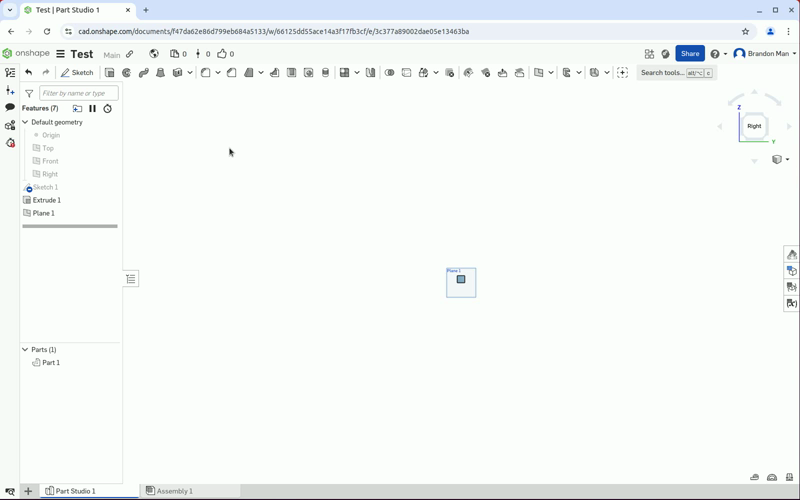
key(shift+s)
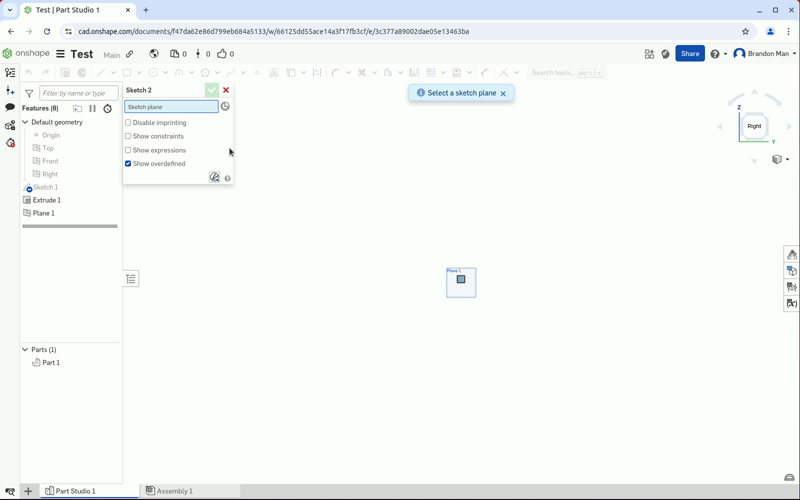
mouse_move(73, 215)
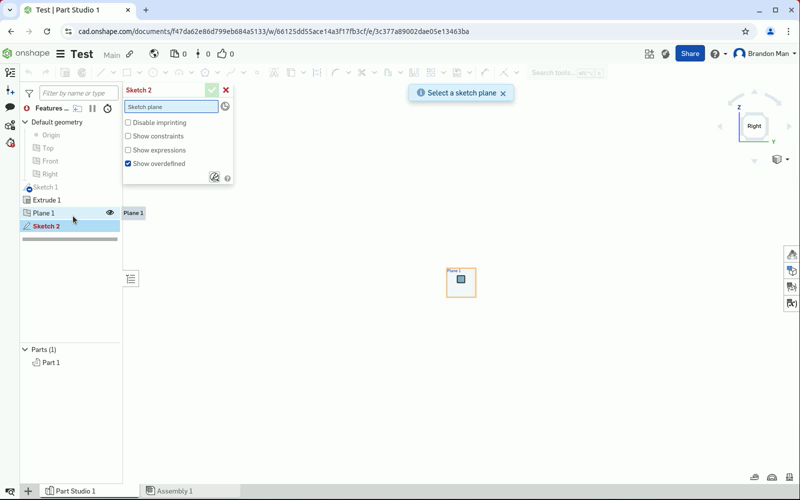
click(73, 215)
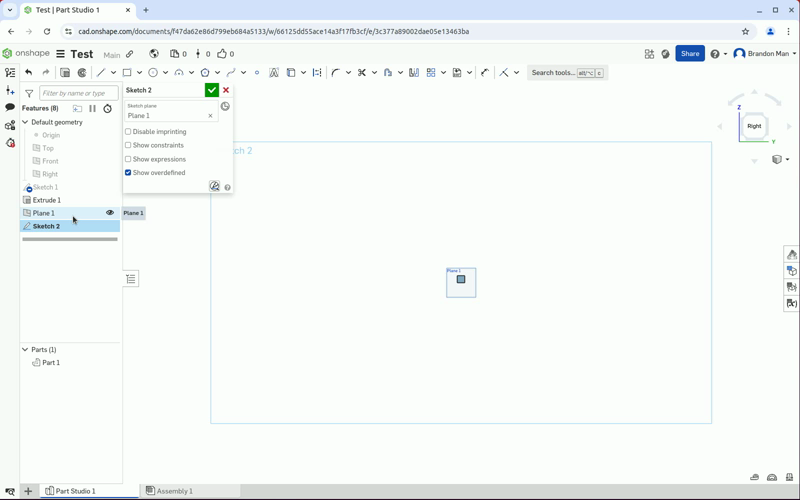
mouse_move(73, 352)
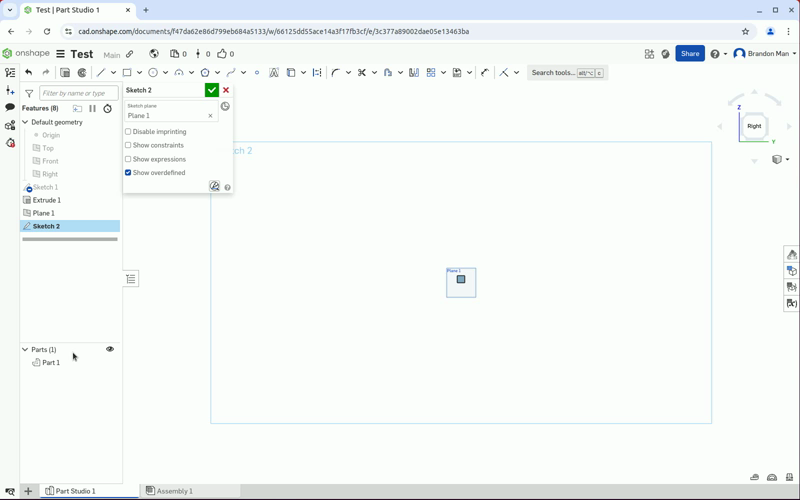
key(y)
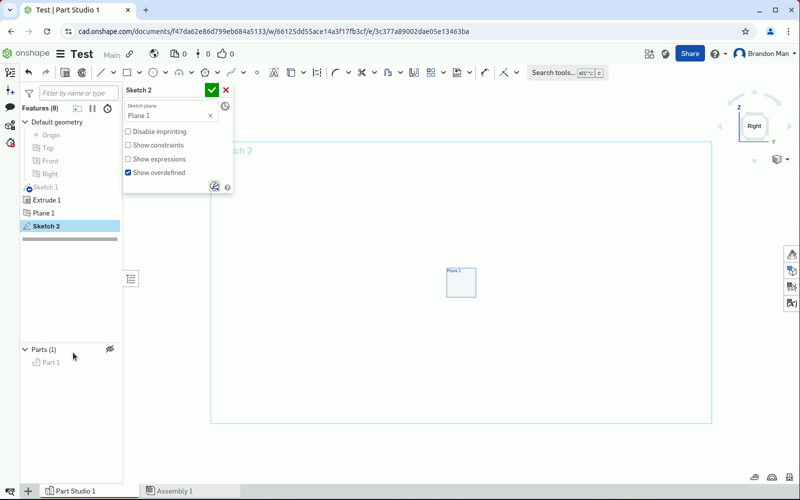
key(l)
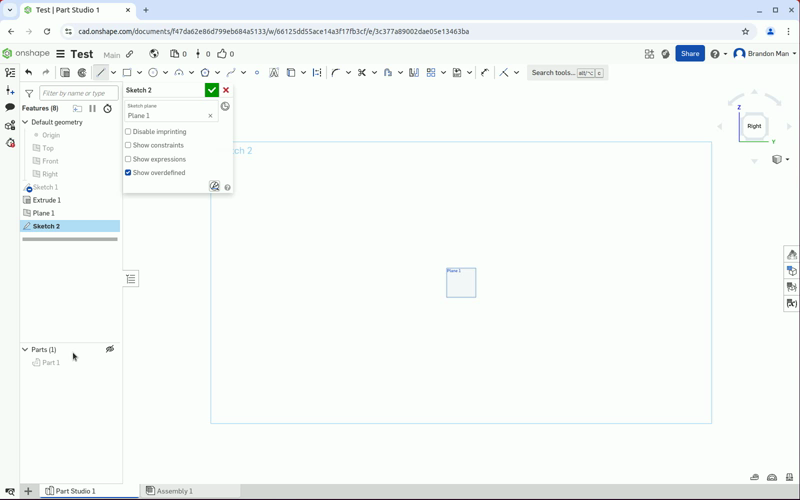
key_down(shift)
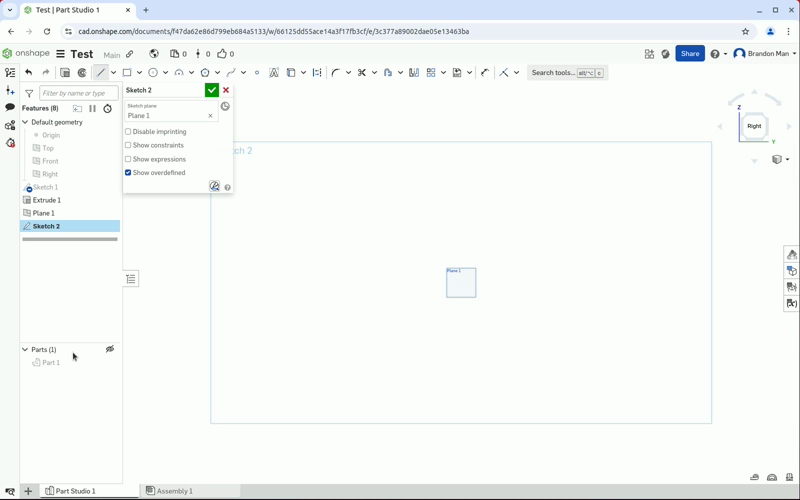
mouse_move(457, 282)
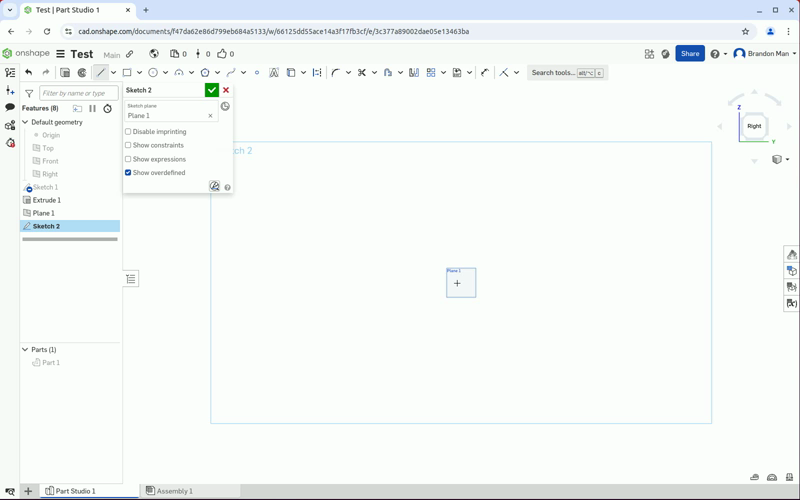
click(457, 282)
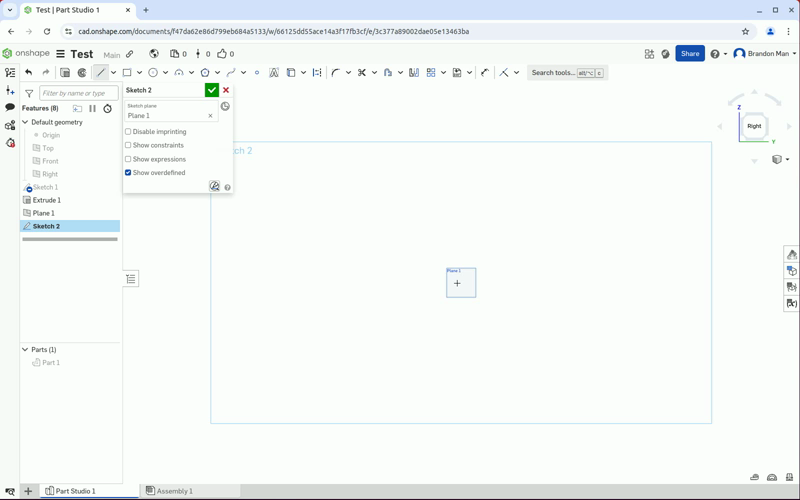
key_up(shift)
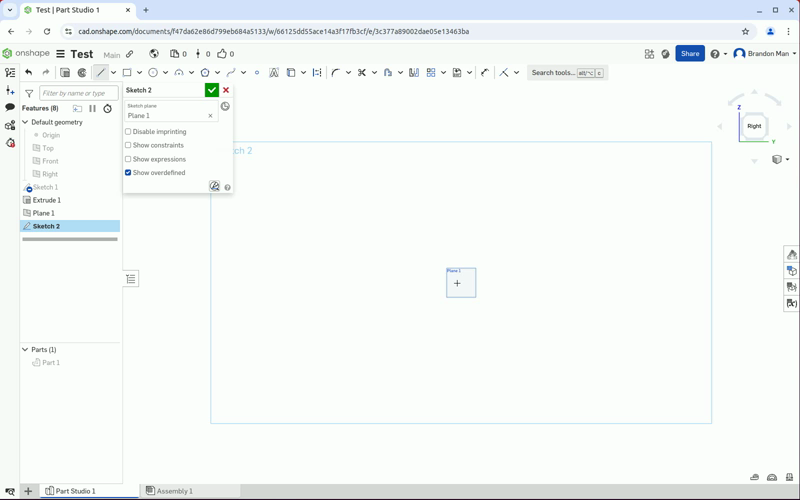
key_down(shift)
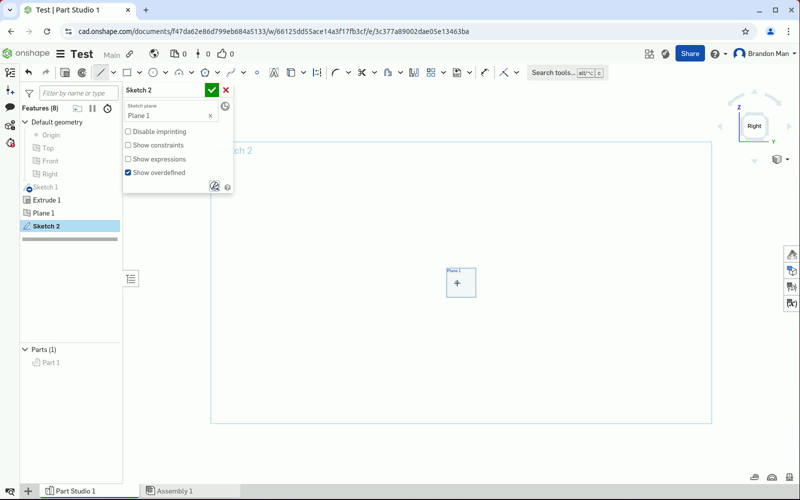
mouse_move(487, 282)
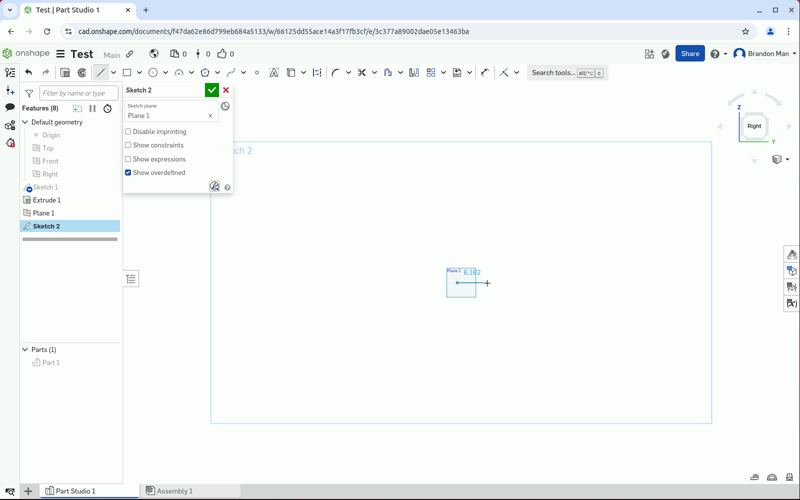
mouse_move(465, 282)
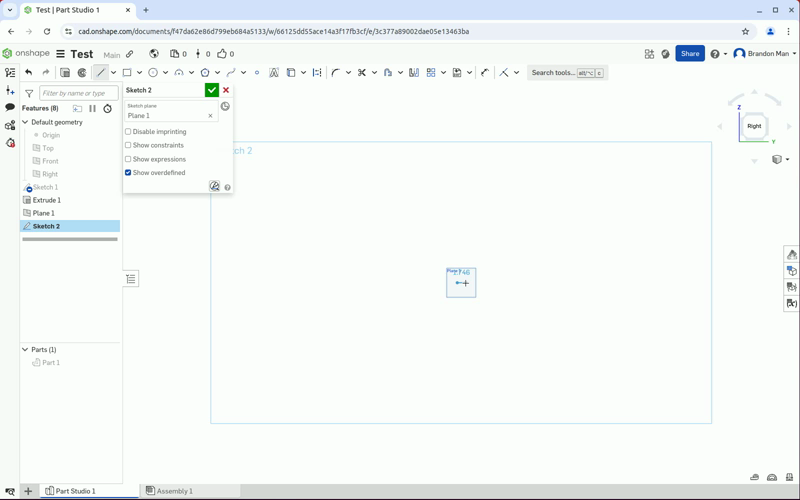
click(465, 282)
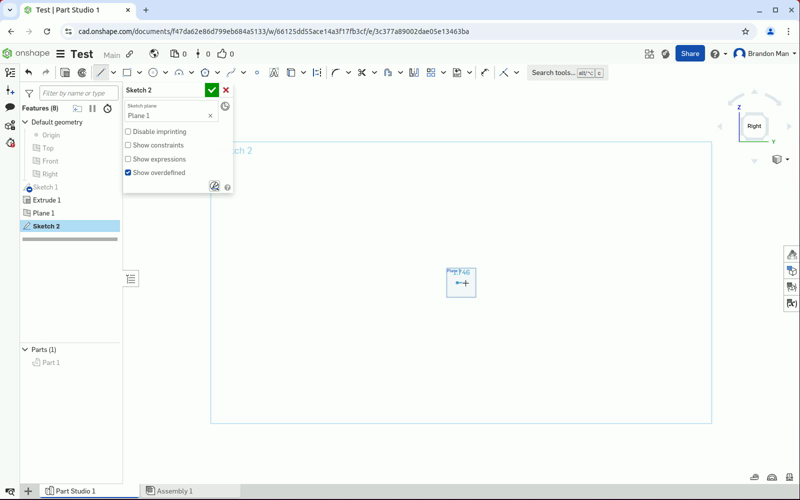
key_up(shift)
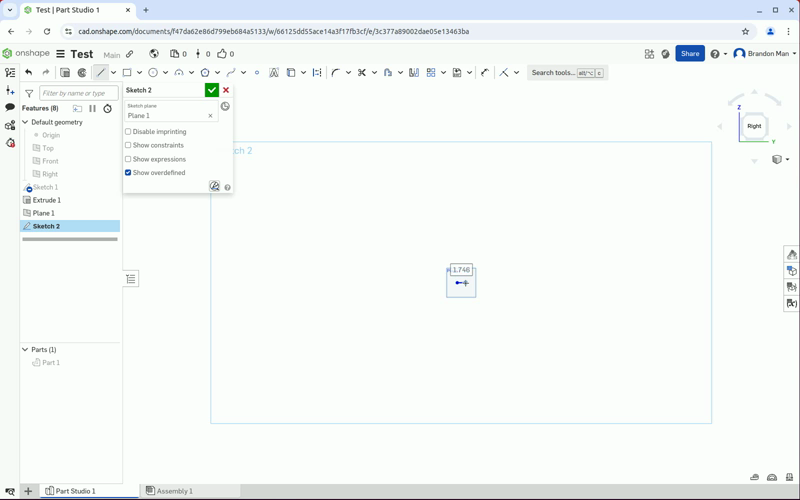
key_down(shift)
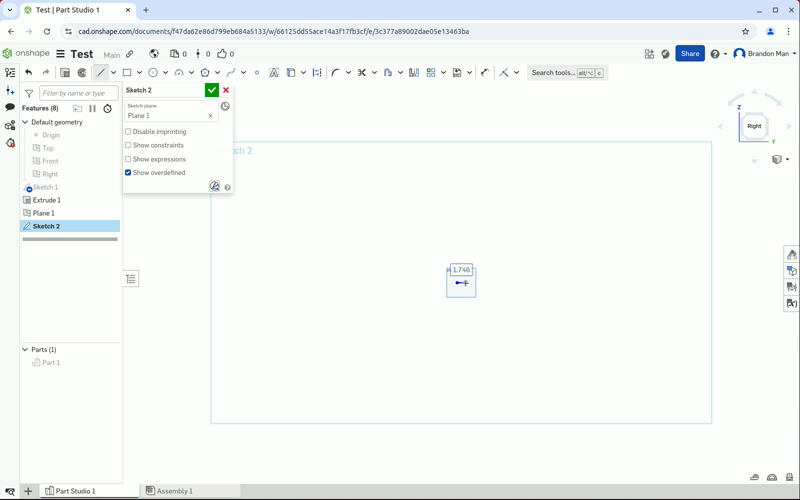
mouse_move(495, 282)
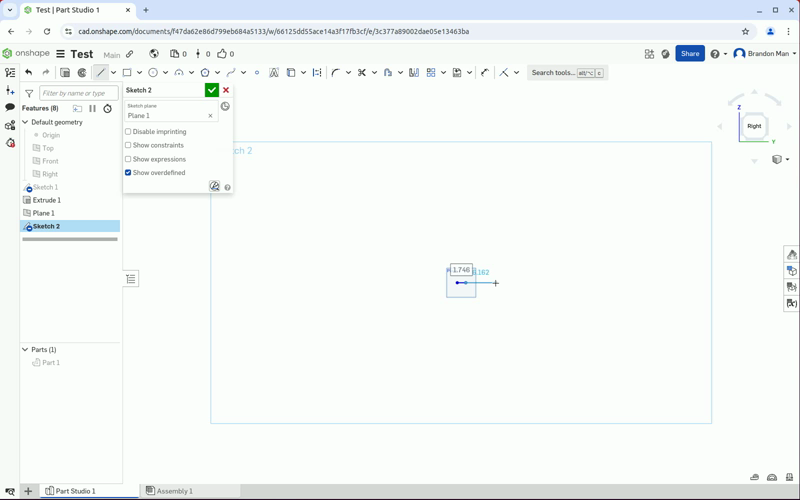
mouse_move(465, 274)
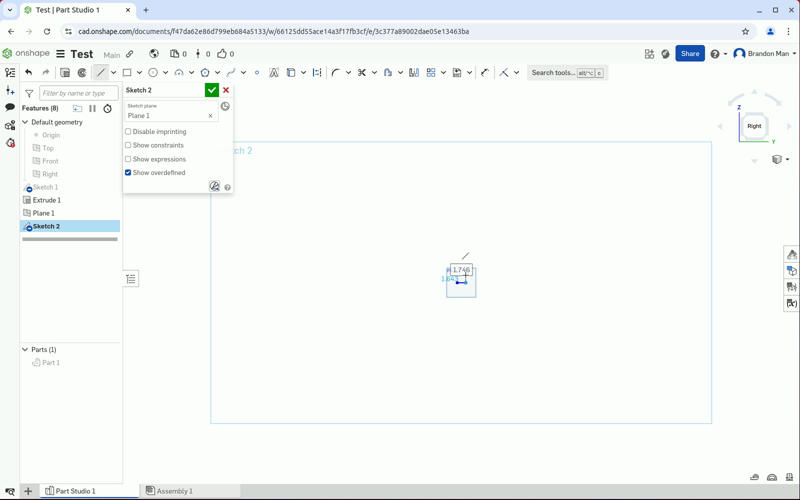
click(465, 274)
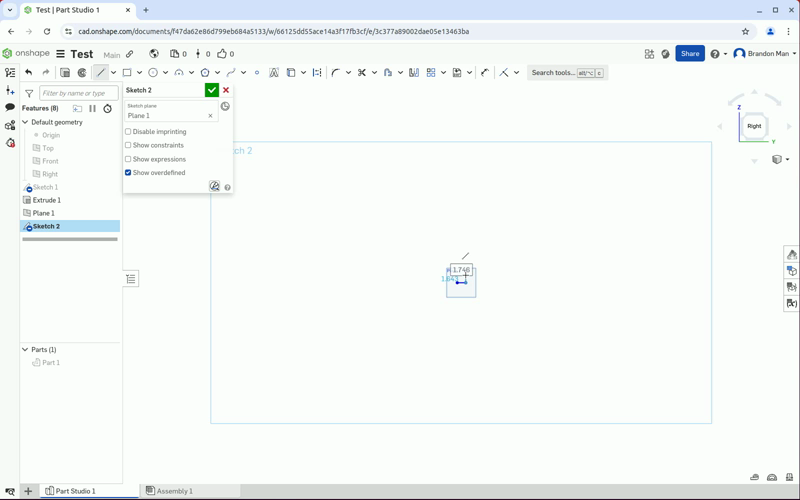
key_up(shift)
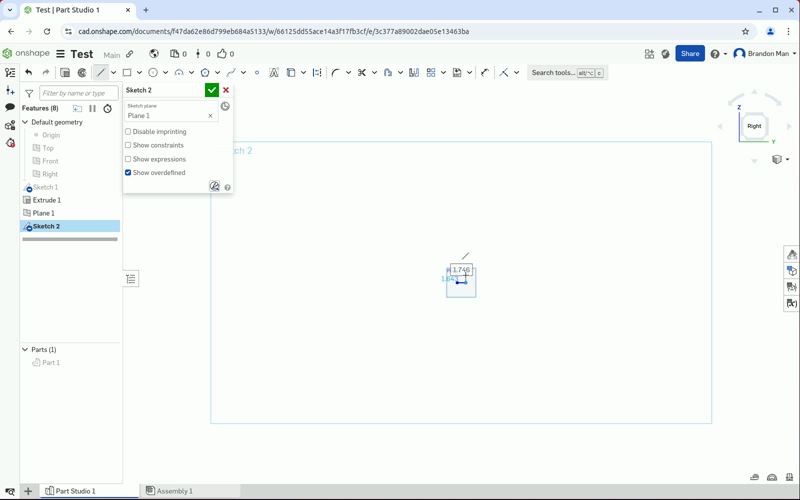
key_down(shift)
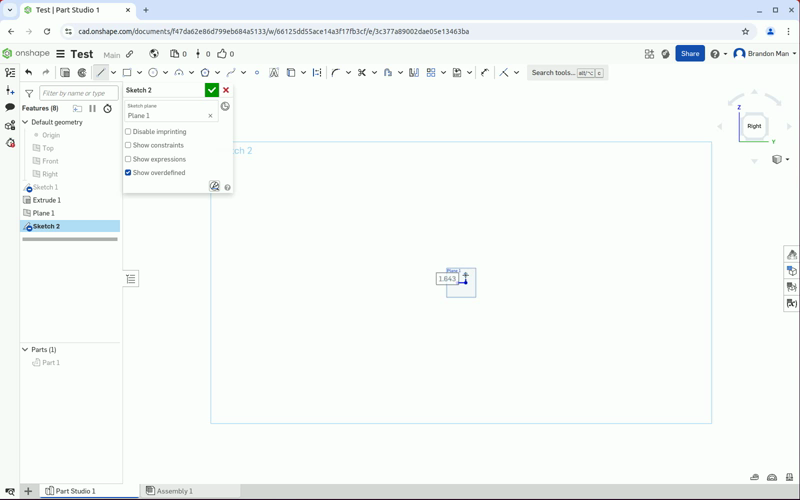
mouse_move(495, 274)
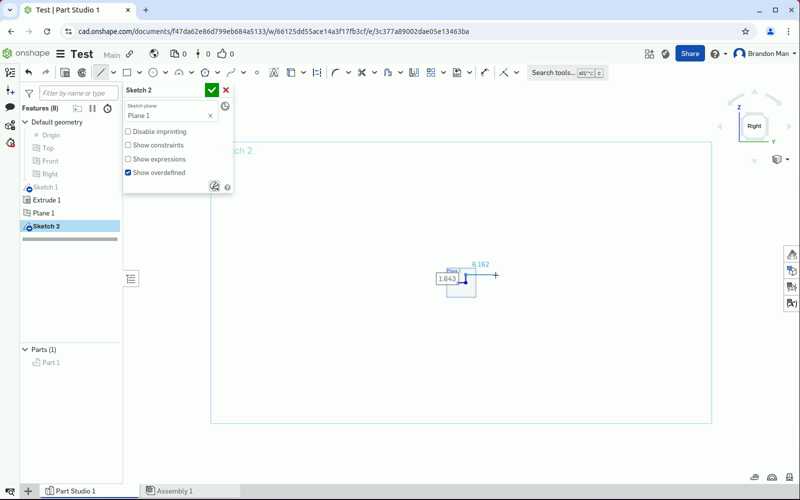
mouse_move(457, 274)
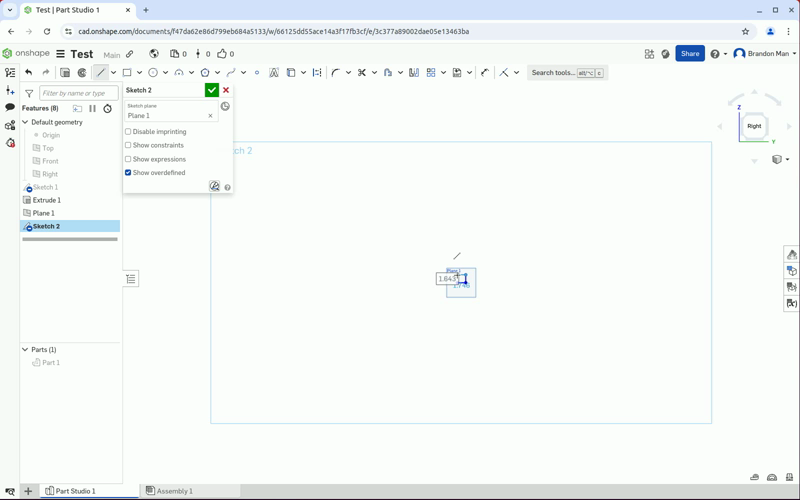
click(457, 274)
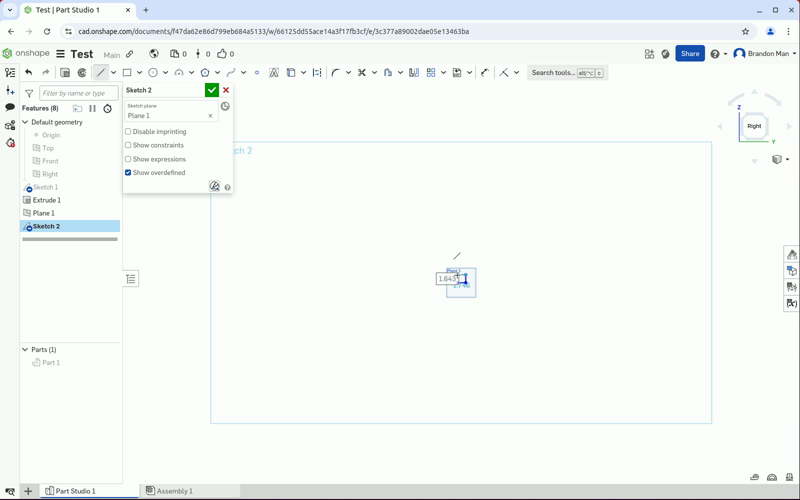
key_up(shift)
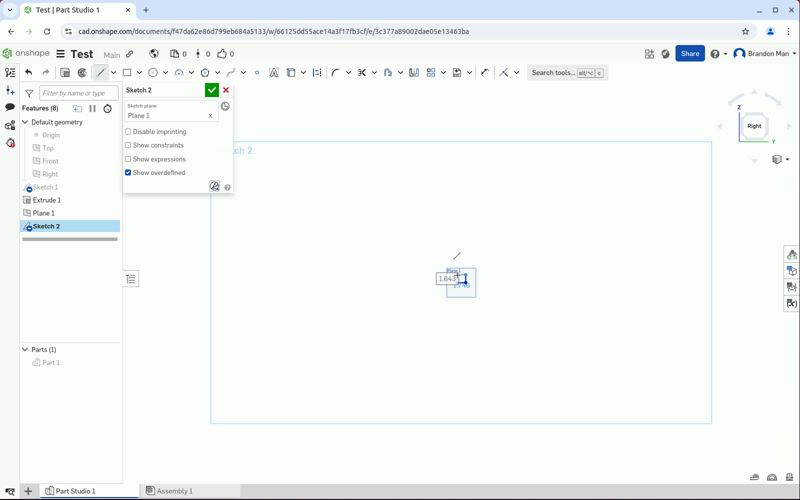
mouse_move(487, 274)
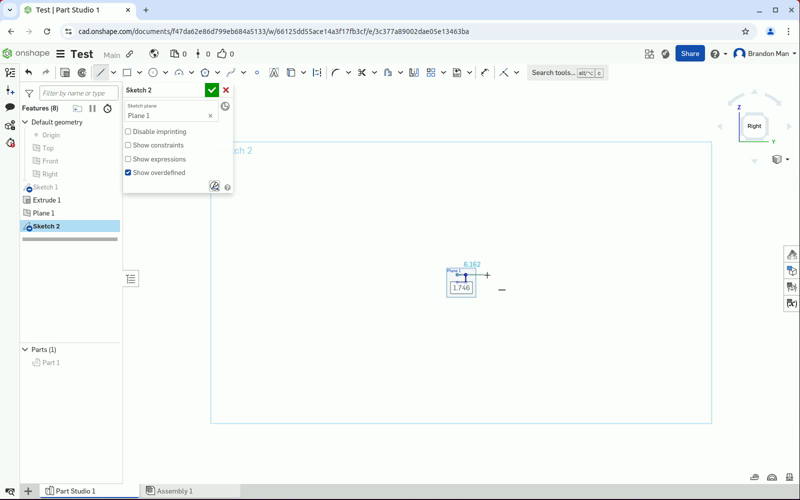
key_down(shift)
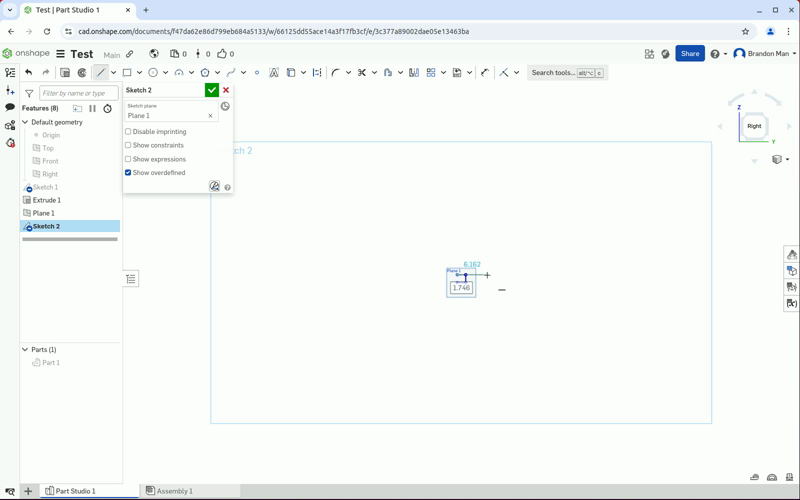
mouse_move(457, 282)
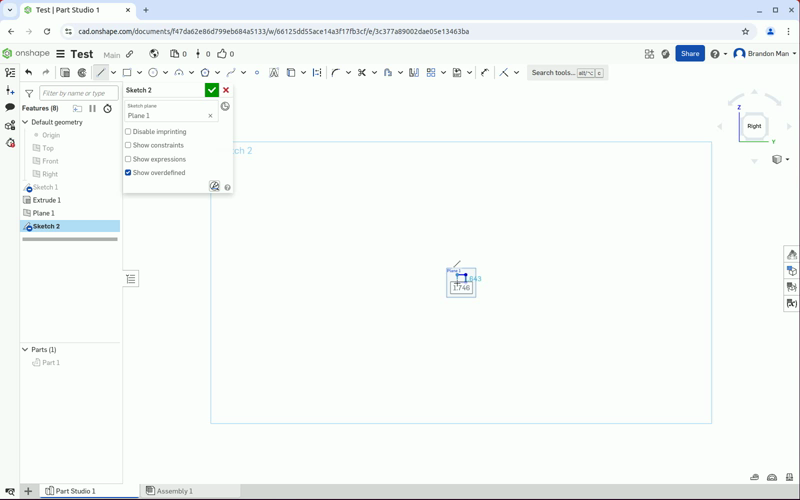
key_up(shift)
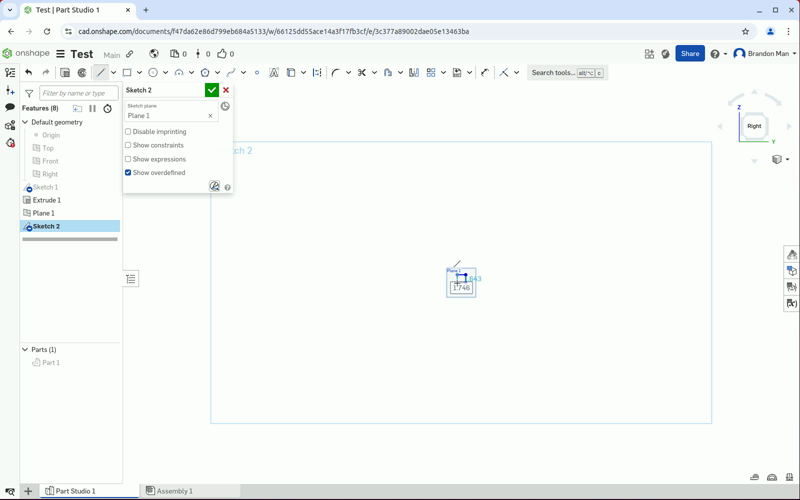
click(457, 282)
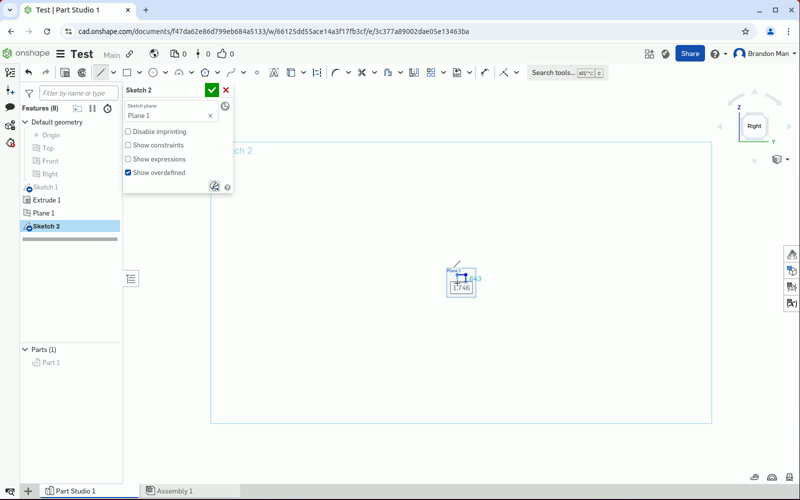
key(esc)
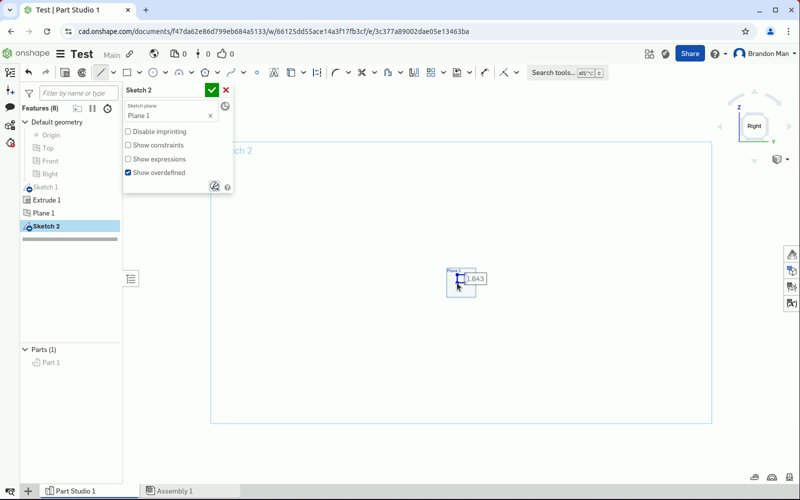
key(l)
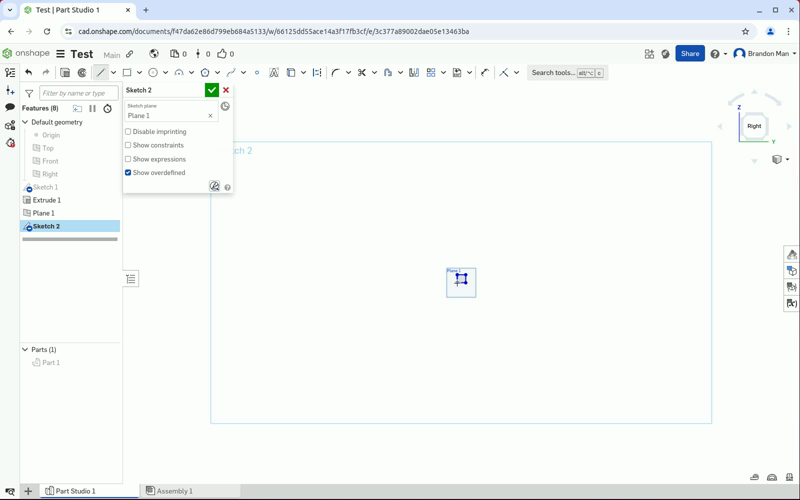
key_down(shift)
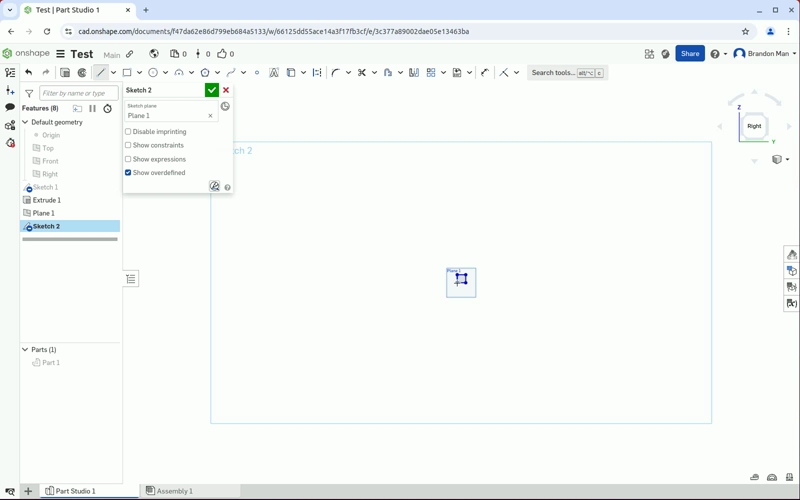
mouse_move(459, 280)
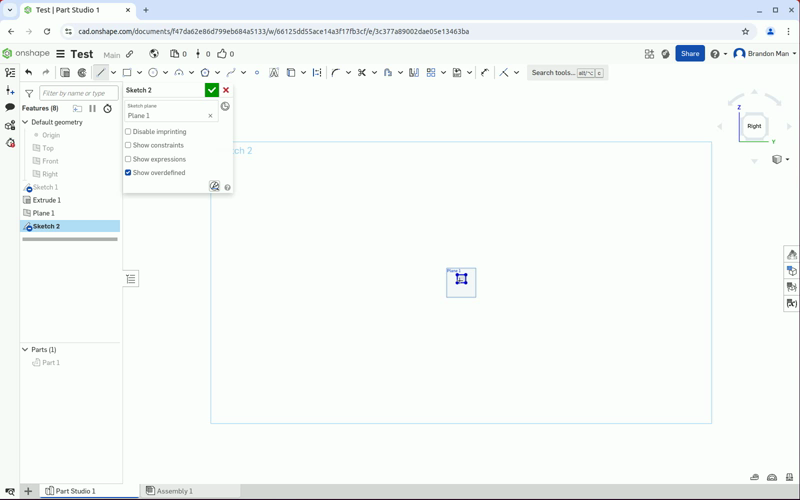
scroll(6)
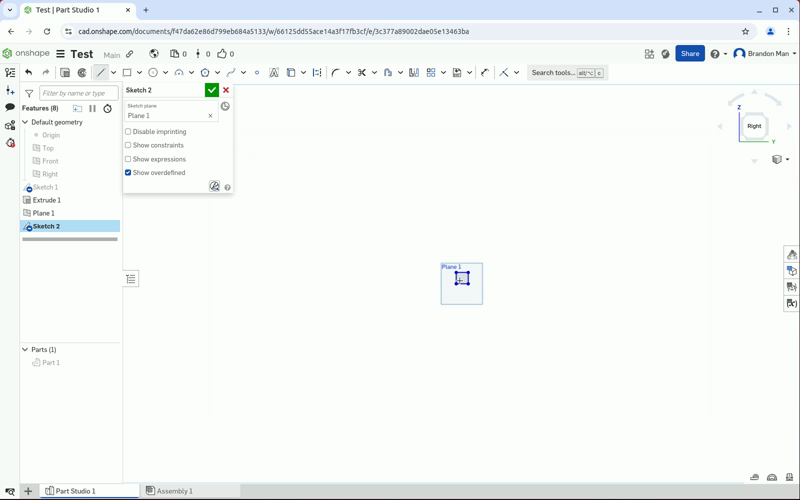
scroll(6)
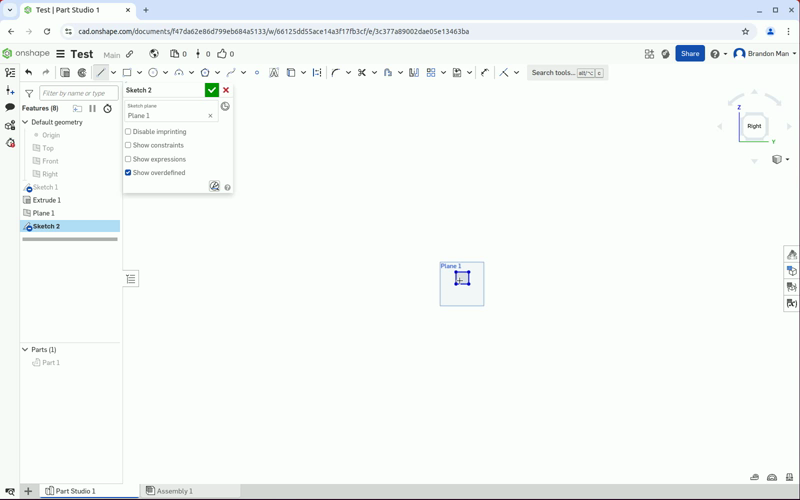
scroll(6)
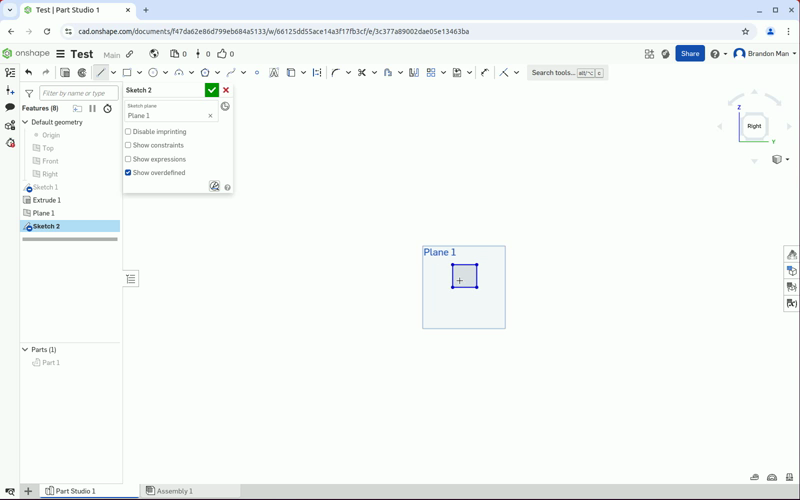
scroll(6)
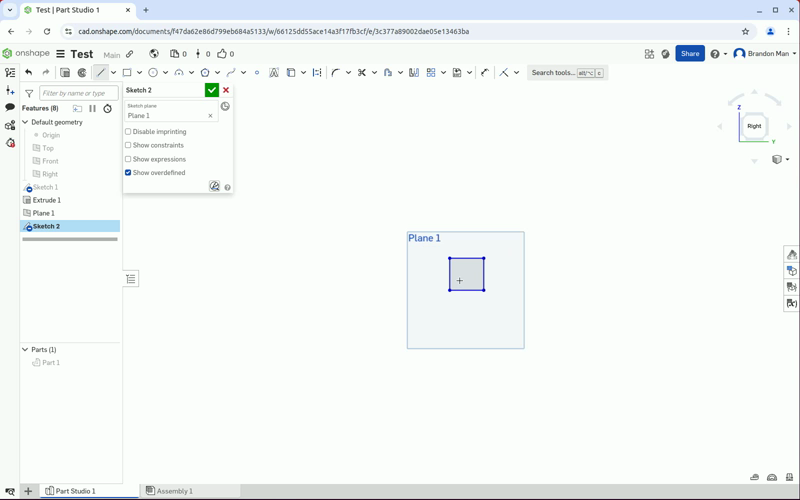
scroll(6)
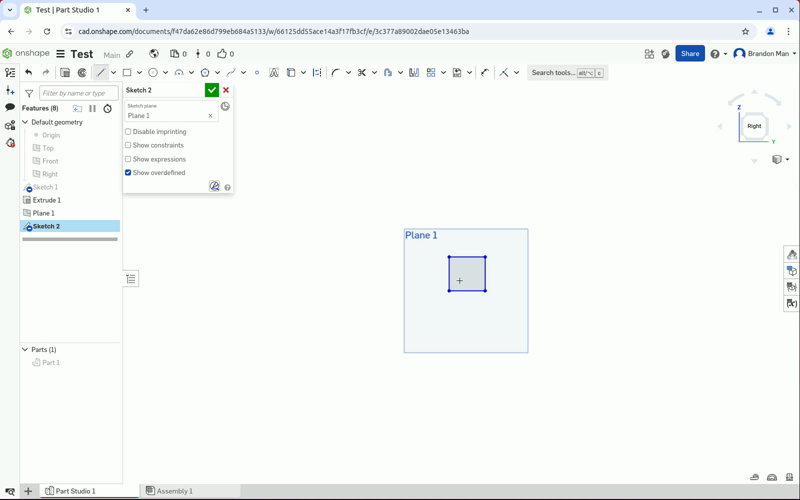
scroll(6)
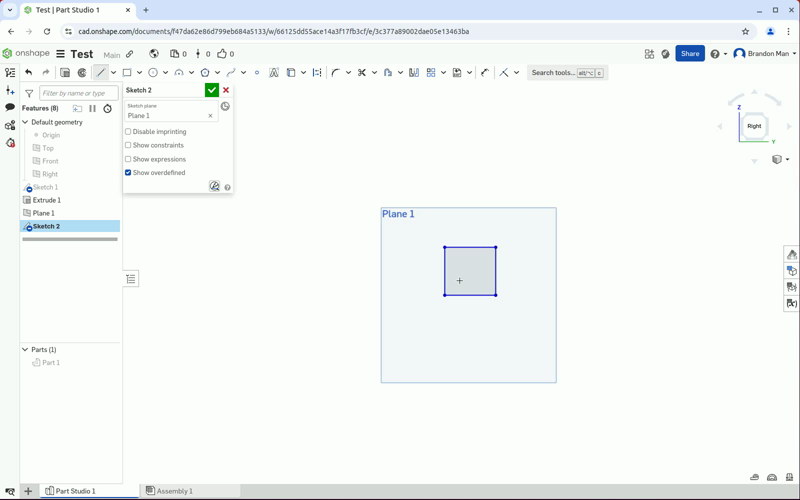
scroll(6)
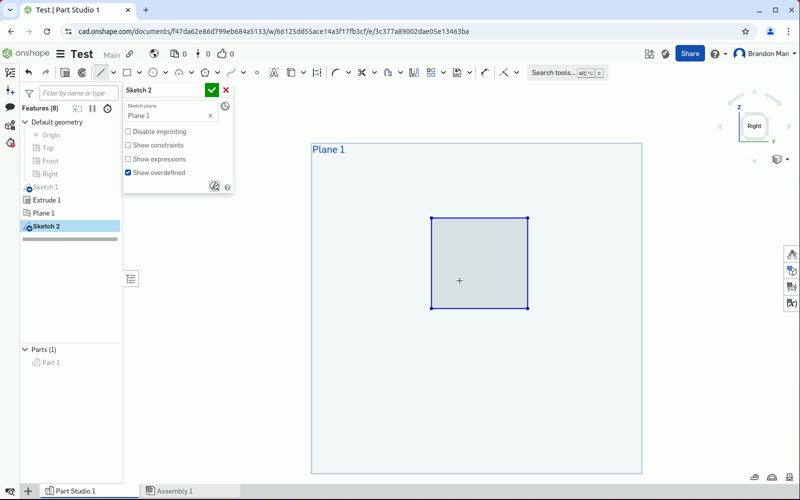
click(459, 280)
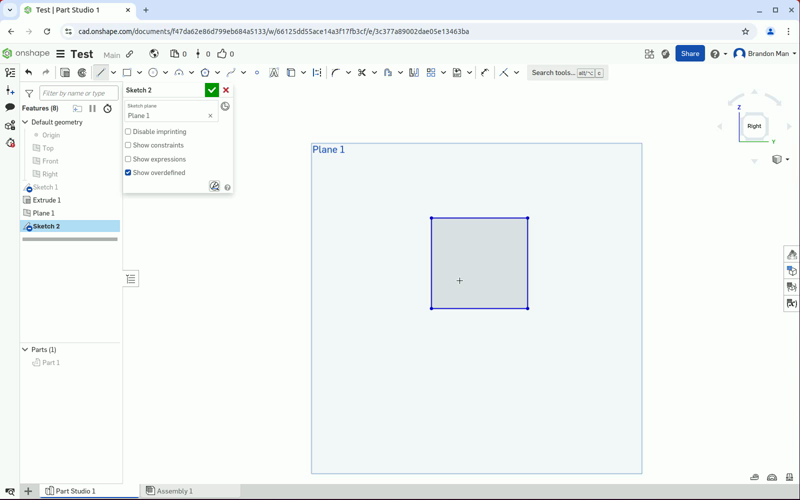
scroll(-6)
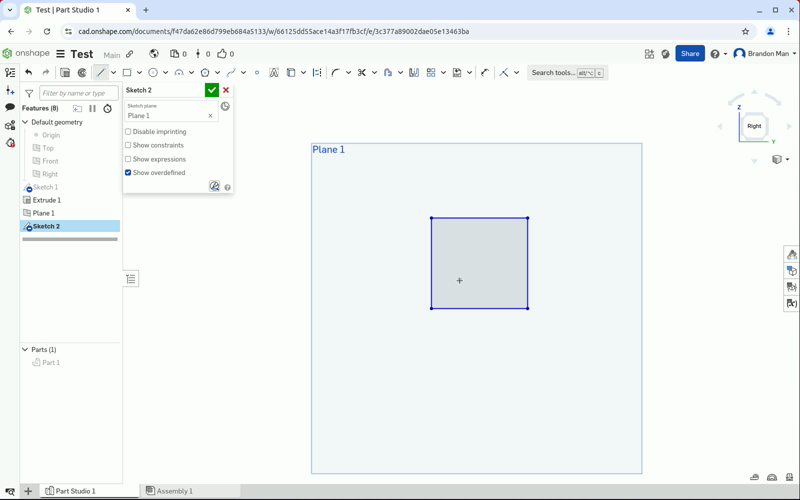
scroll(-6)
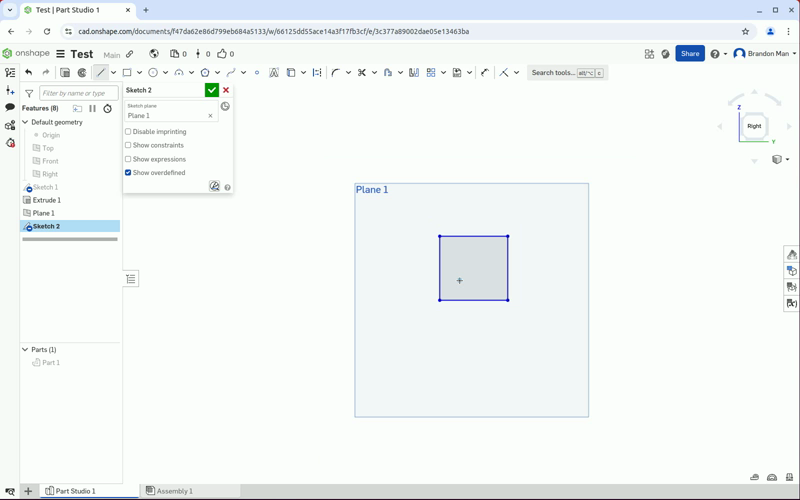
scroll(-6)
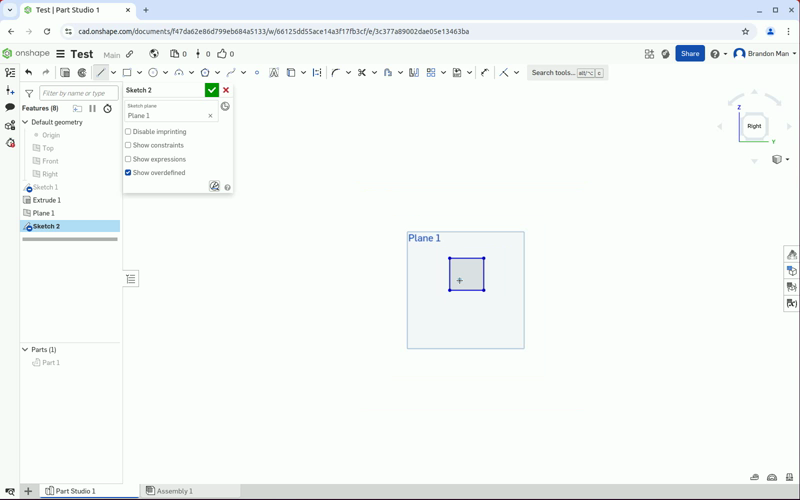
scroll(-6)
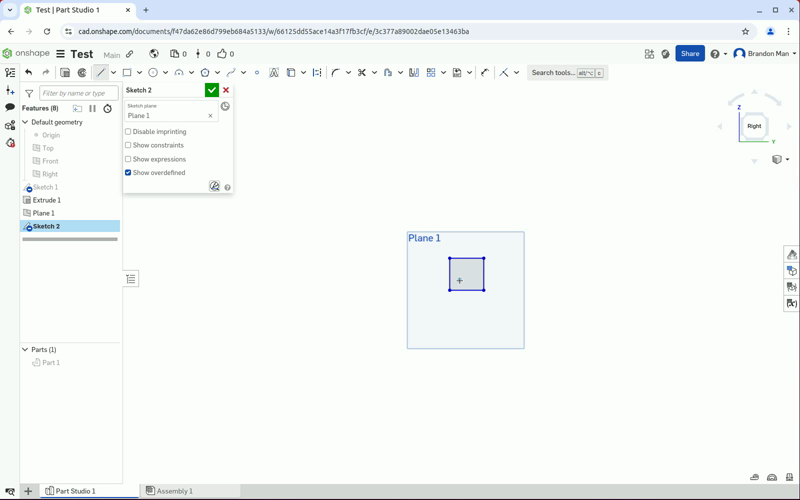
scroll(-6)
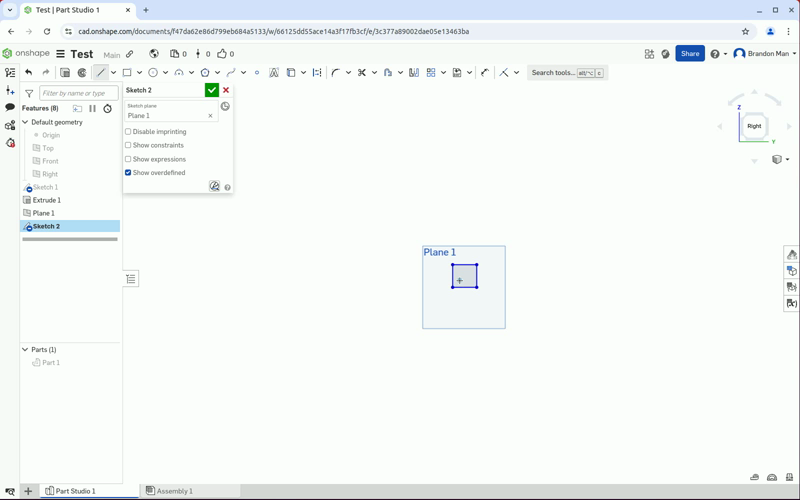
scroll(-6)
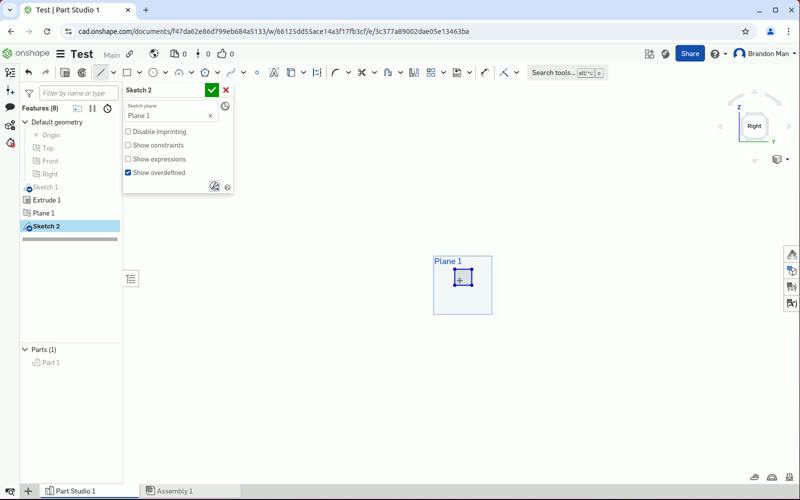
scroll(-6)
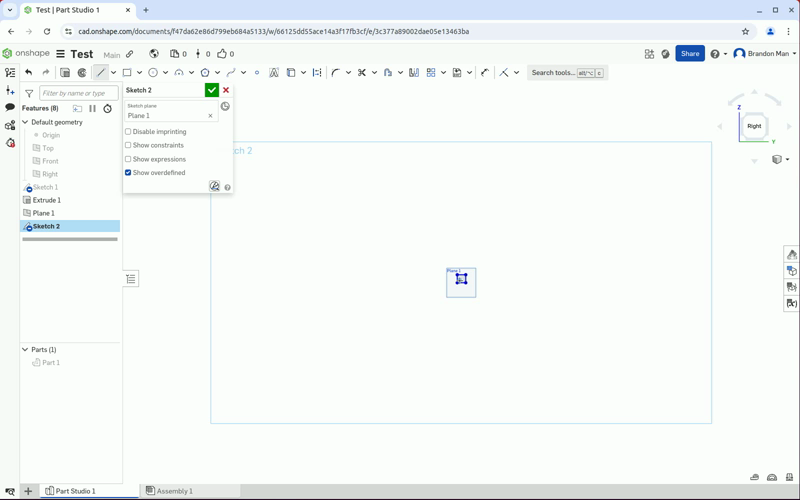
key_up(shift)
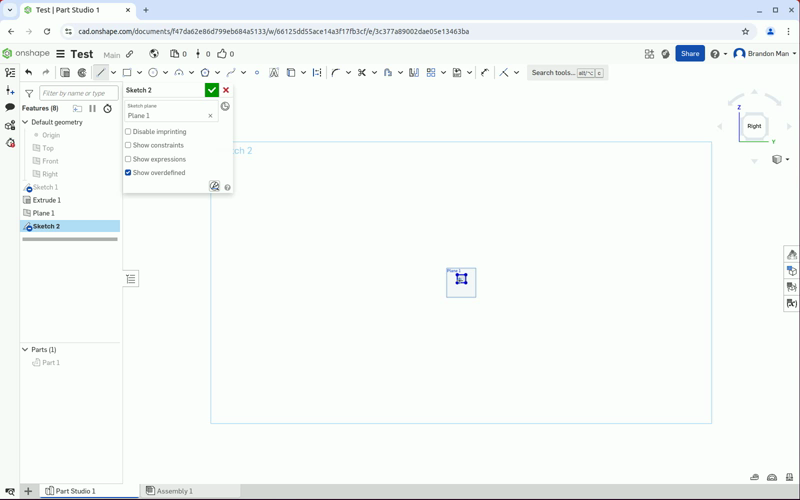
key_down(shift)
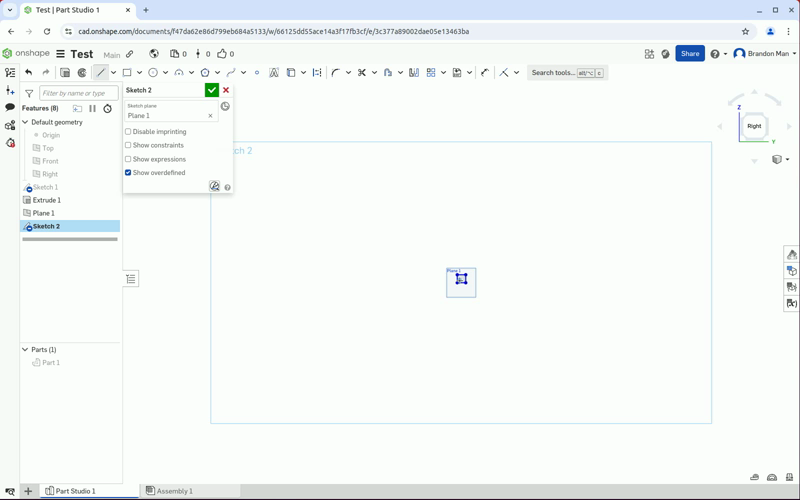
mouse_move(489, 280)
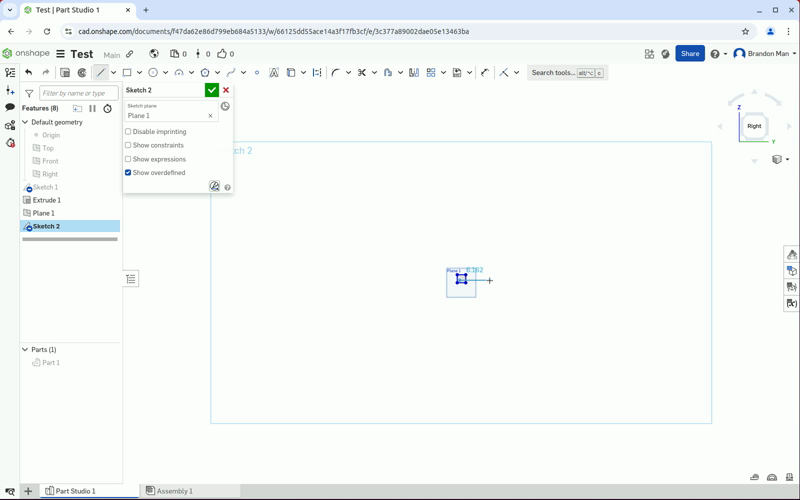
mouse_move(463, 280)
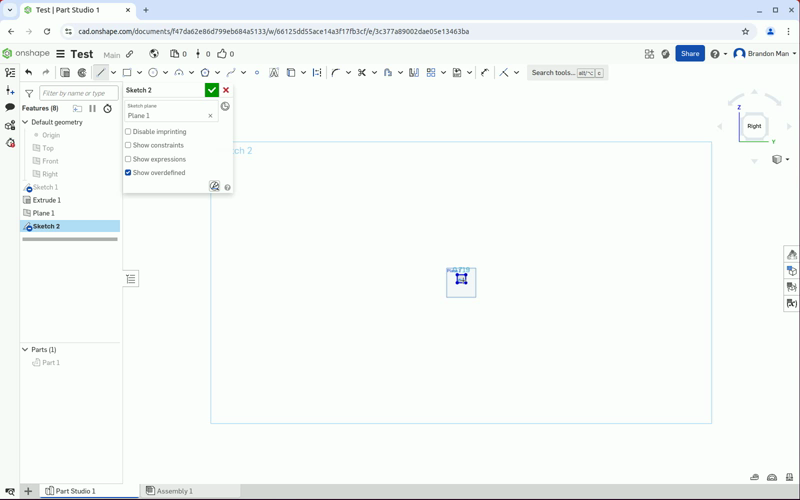
scroll(6)
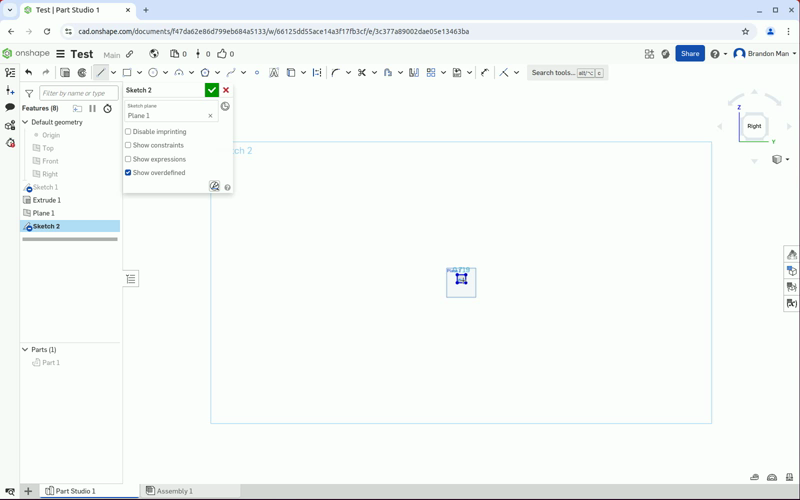
scroll(6)
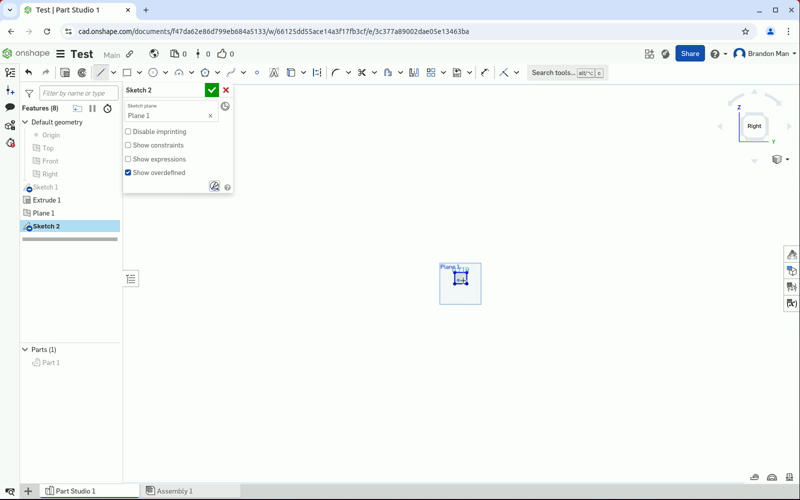
scroll(6)
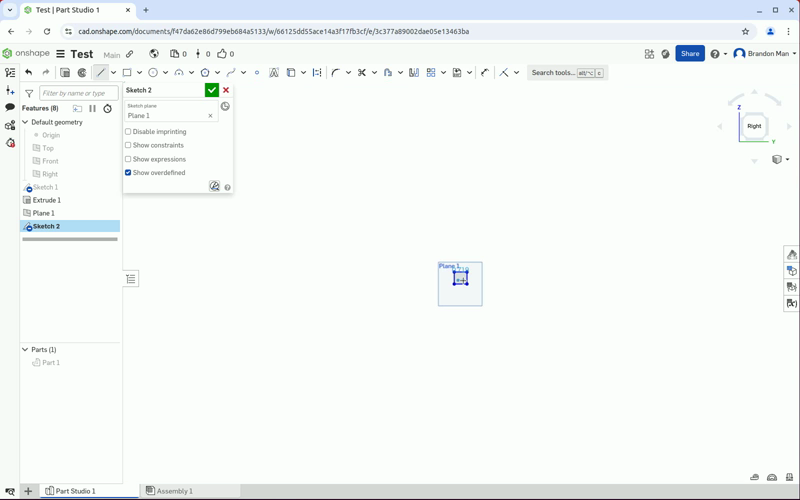
scroll(6)
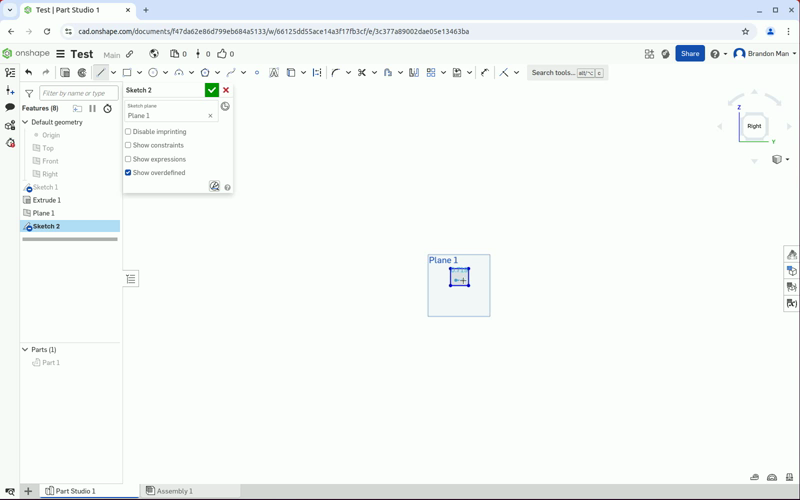
scroll(6)
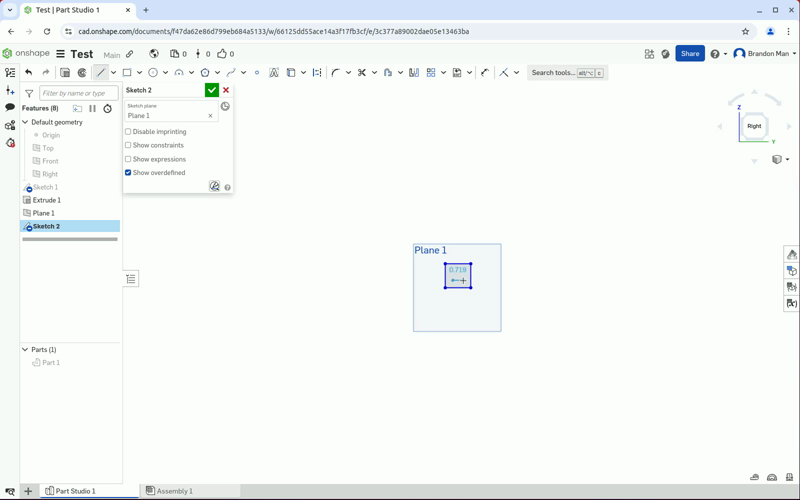
scroll(6)
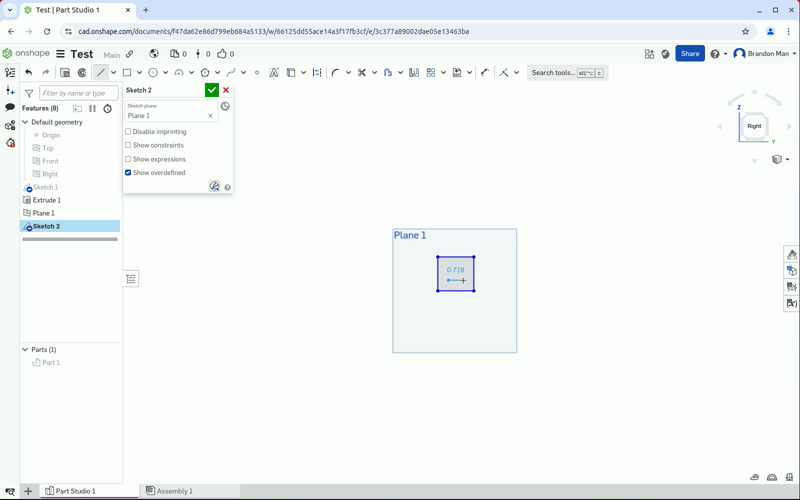
scroll(6)
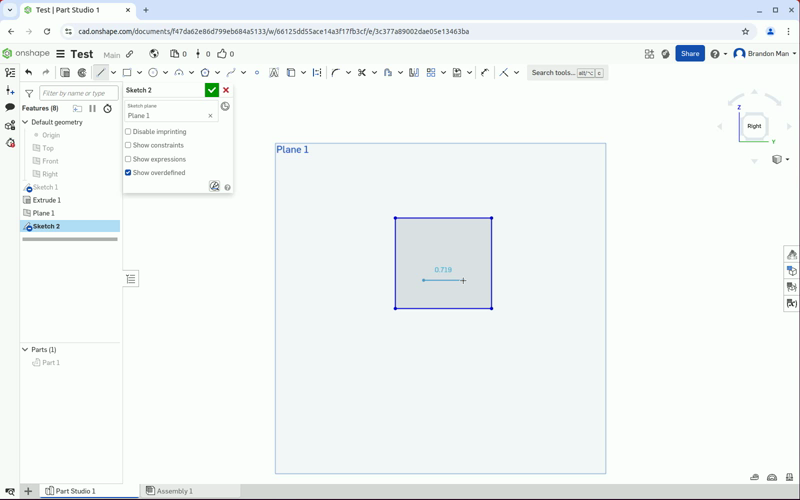
click(463, 280)
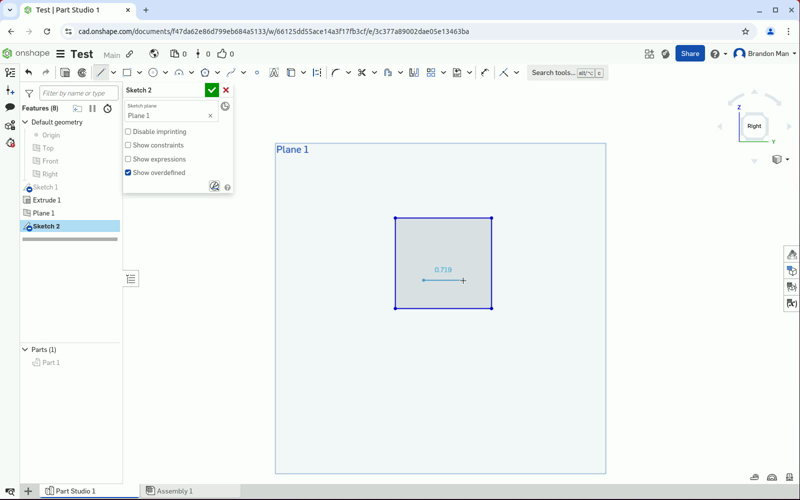
scroll(-6)
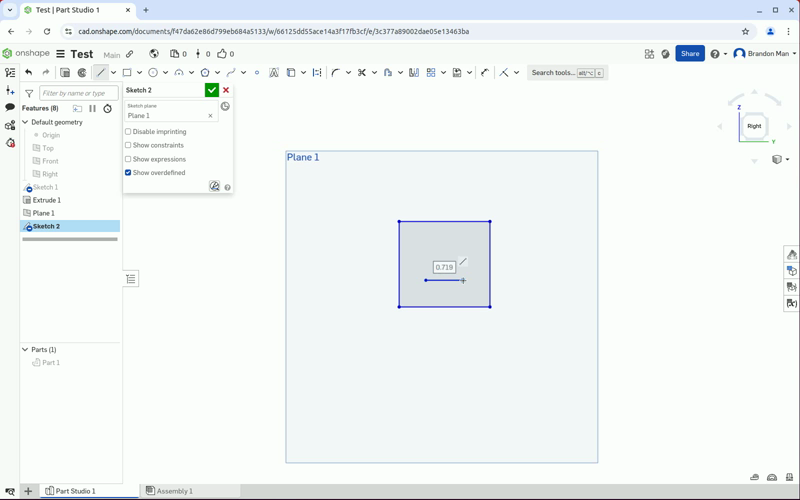
scroll(-6)
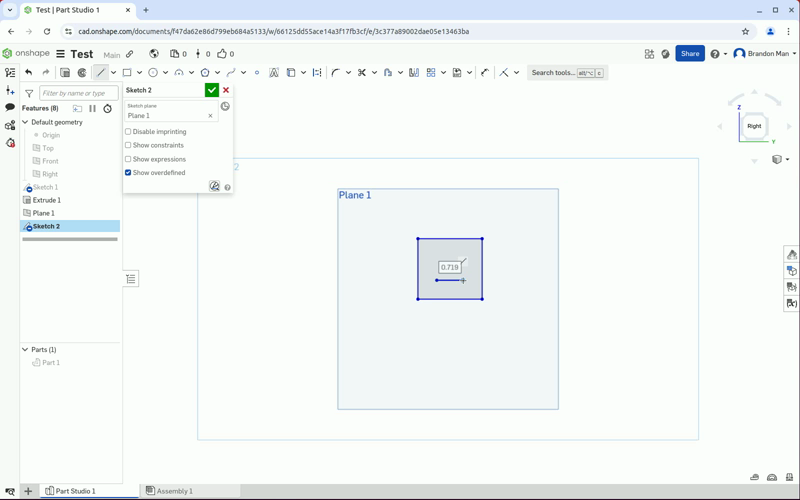
scroll(-6)
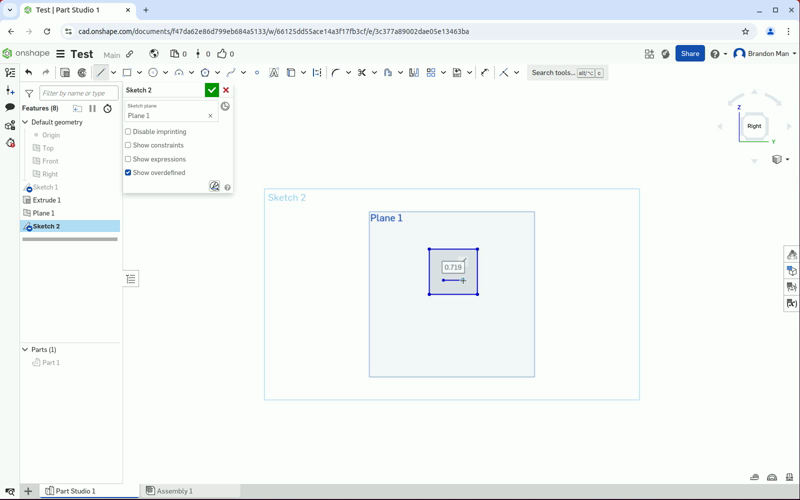
scroll(-6)
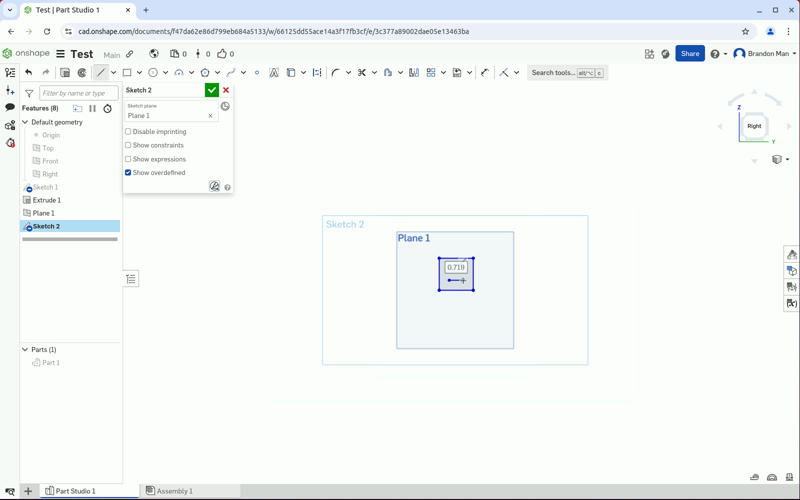
scroll(-6)
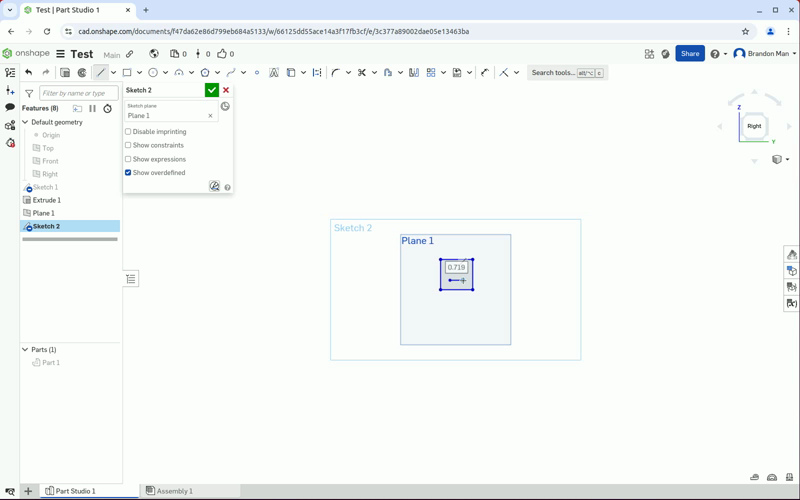
scroll(-6)
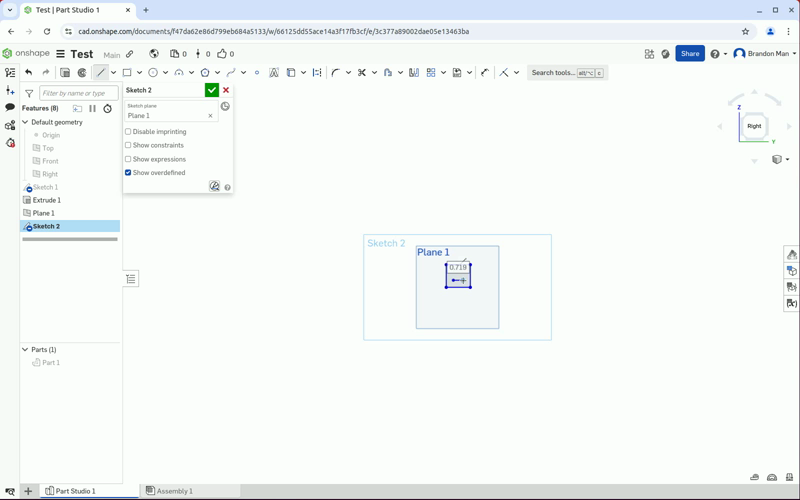
scroll(-6)
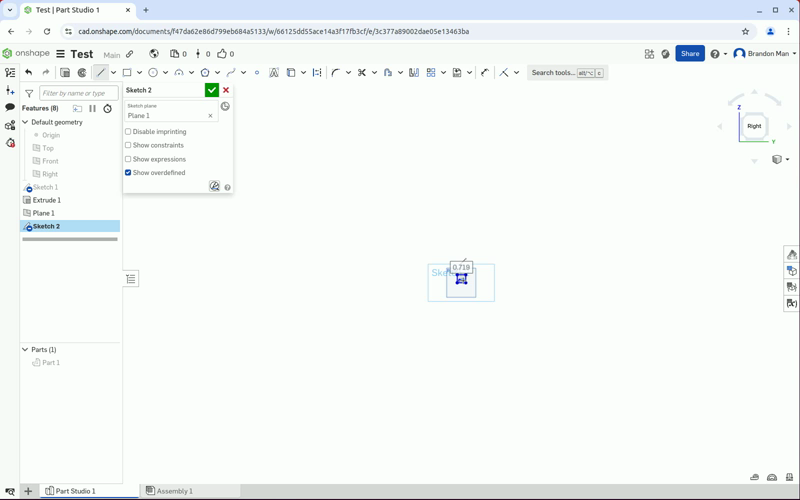
key_up(shift)
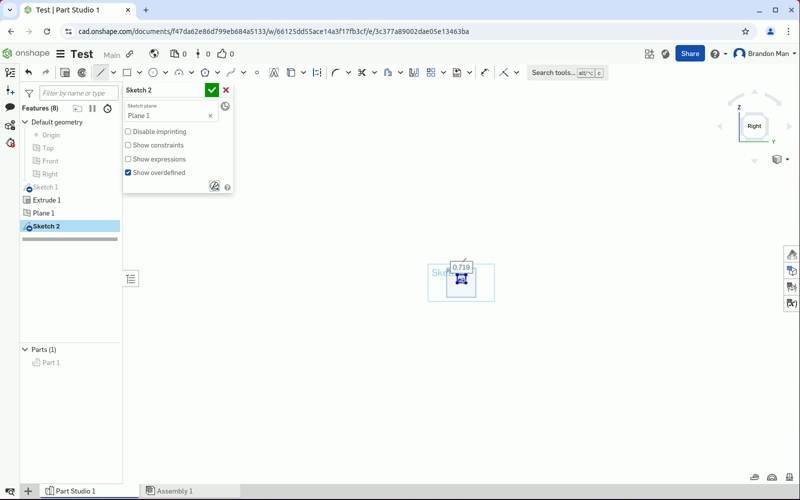
key_down(shift)
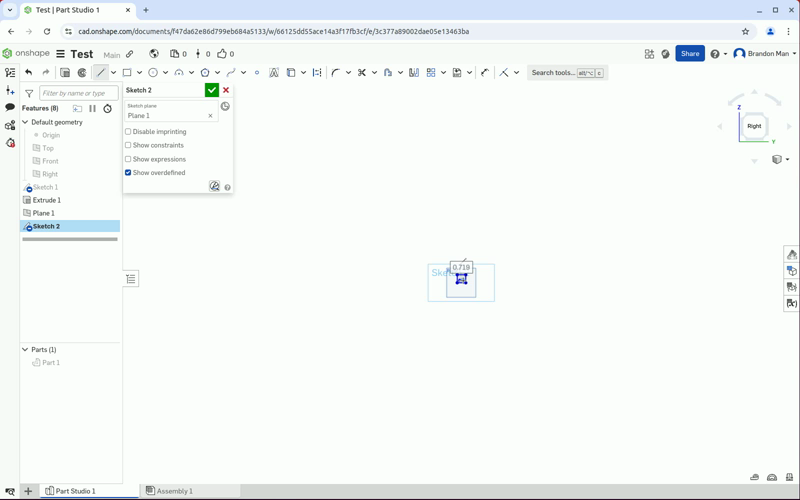
mouse_move(493, 280)
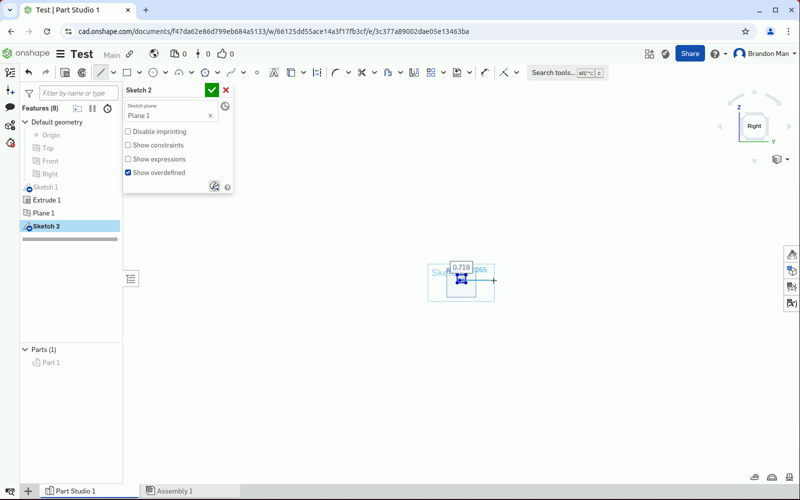
mouse_move(463, 277)
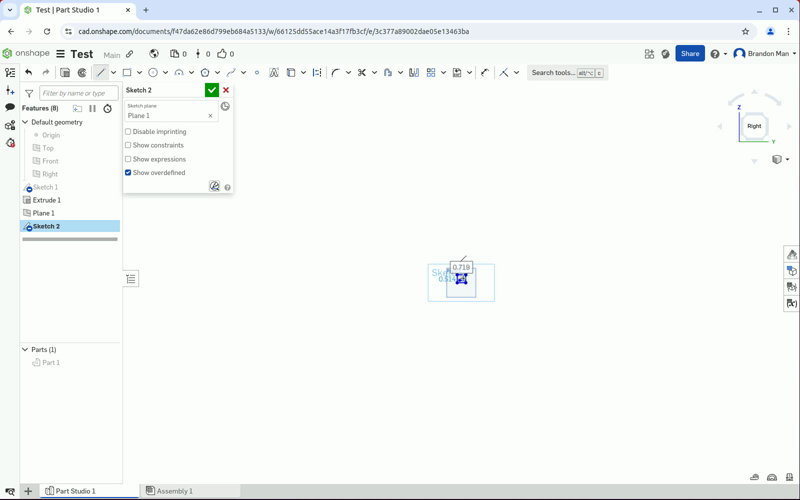
scroll(6)
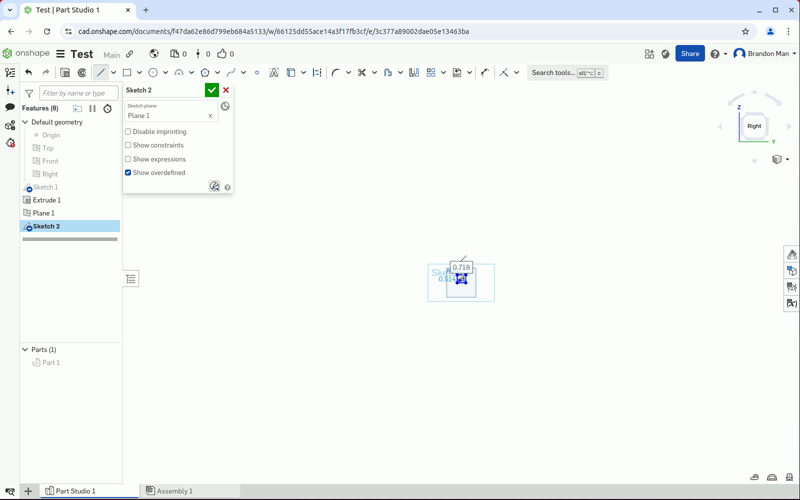
scroll(6)
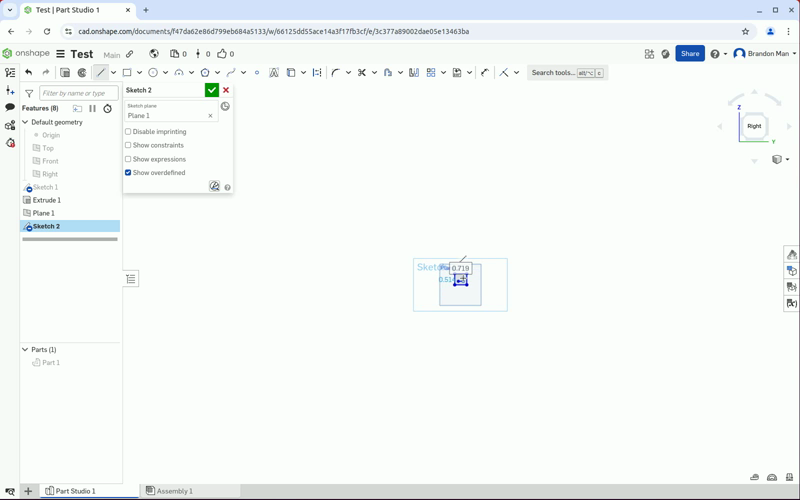
scroll(6)
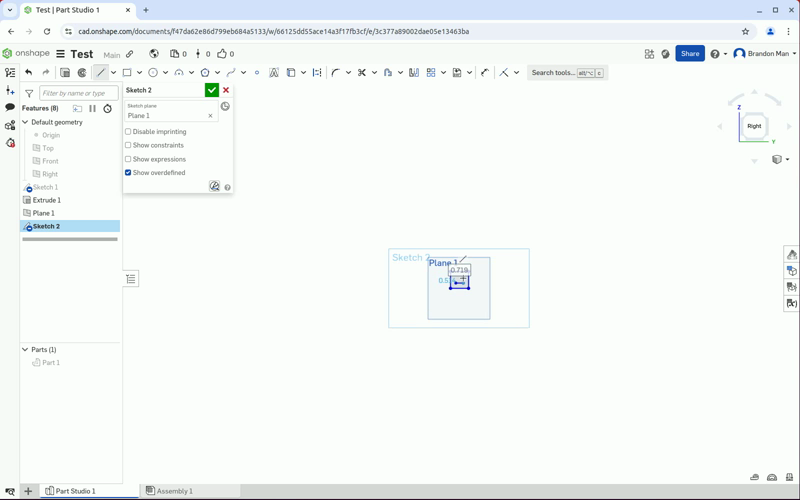
scroll(6)
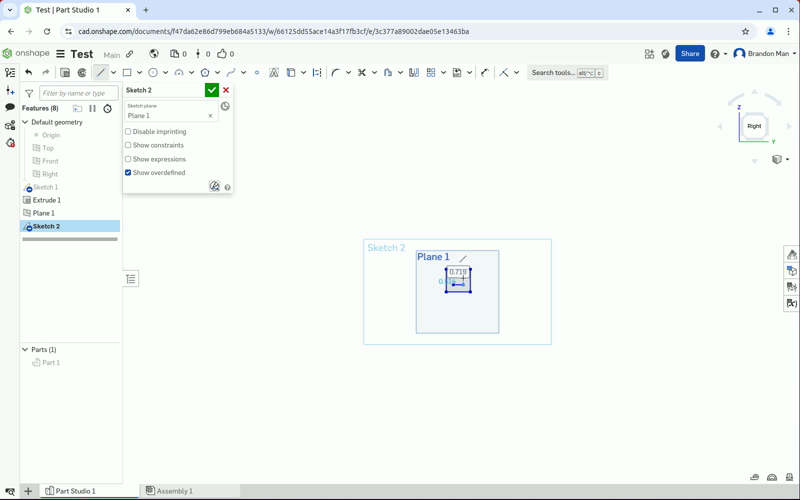
scroll(6)
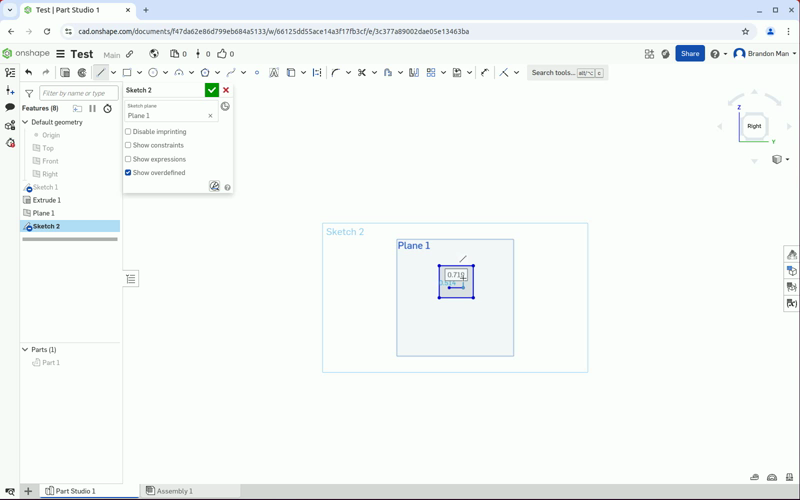
scroll(6)
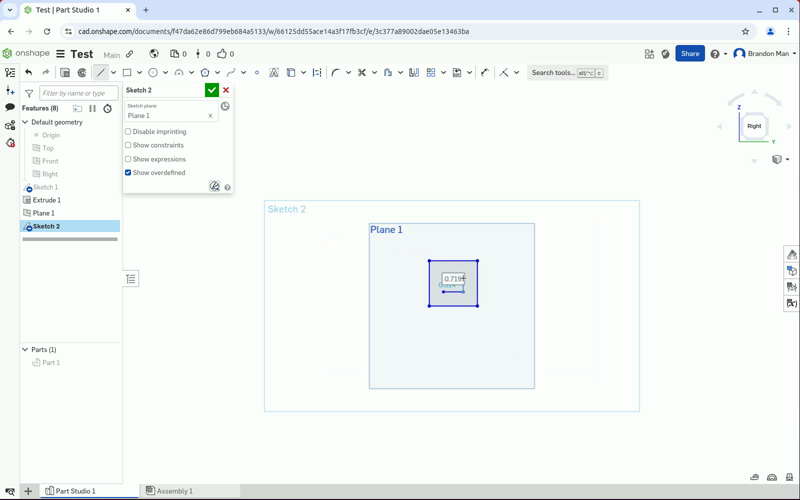
scroll(6)
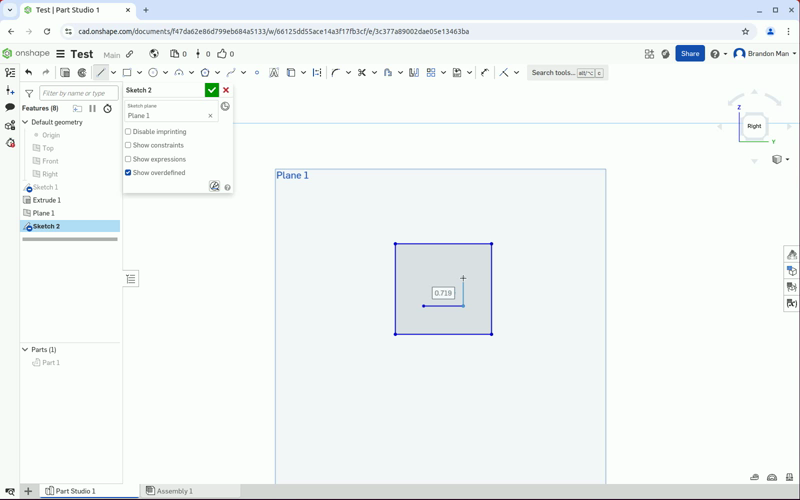
click(463, 277)
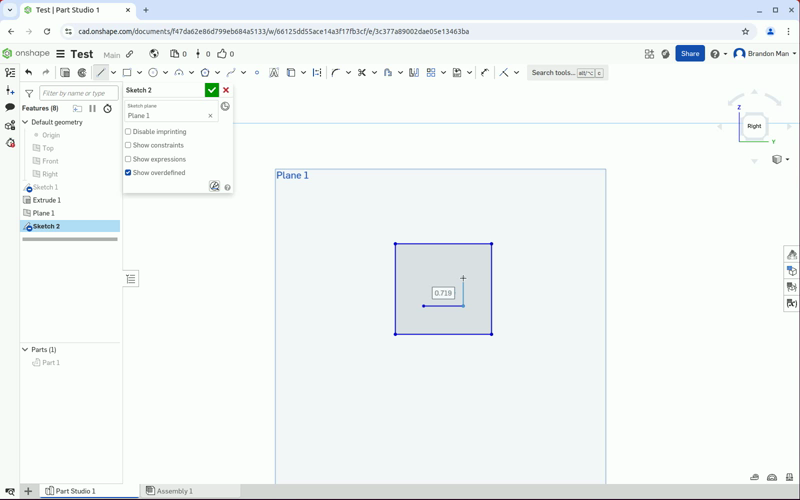
scroll(-6)
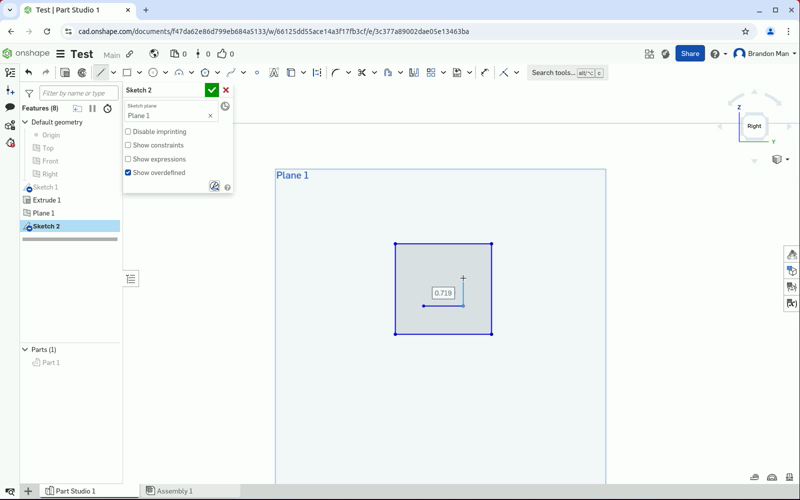
scroll(-6)
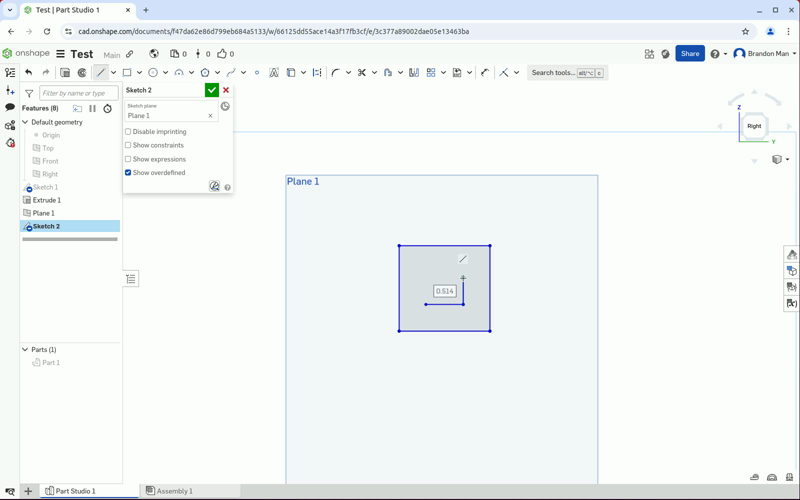
scroll(-6)
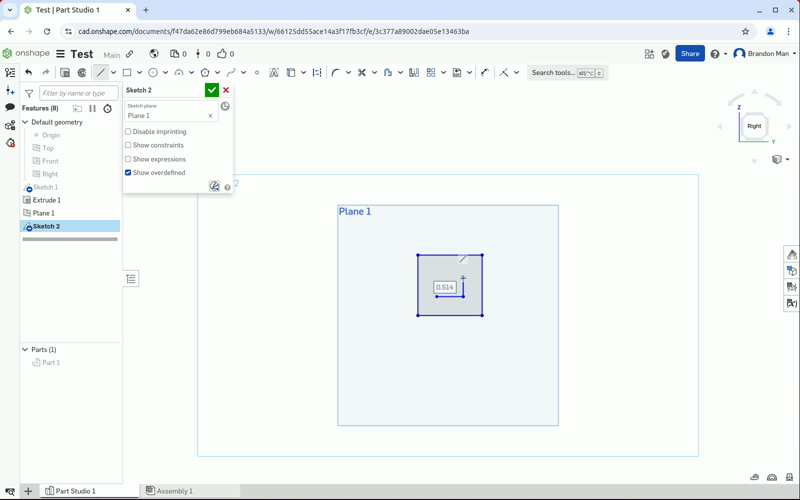
scroll(-6)
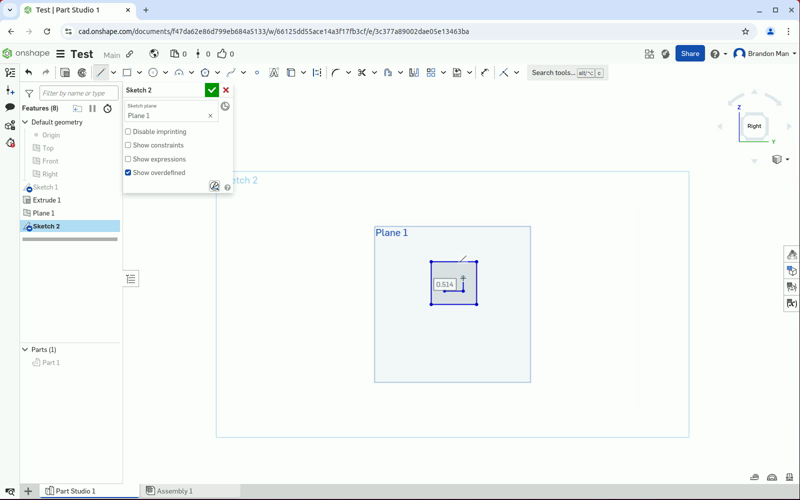
scroll(-6)
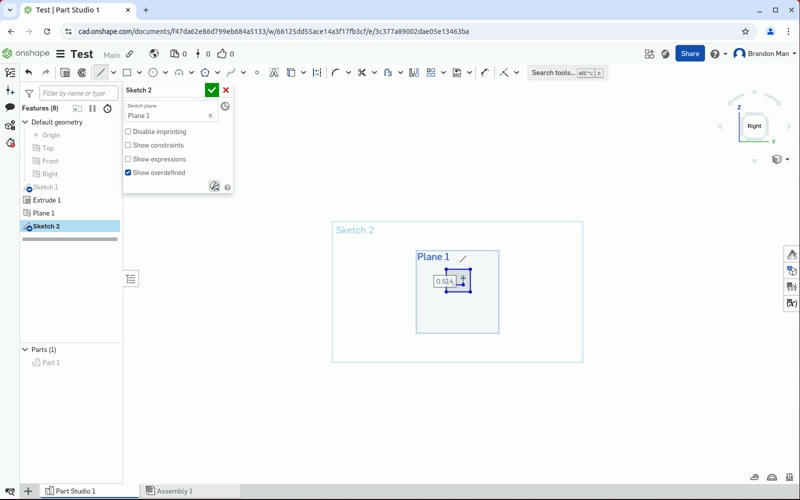
scroll(-6)
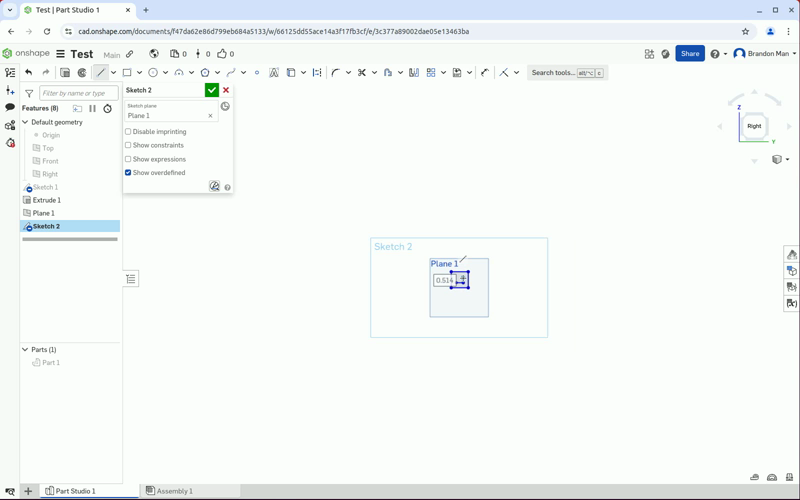
scroll(-6)
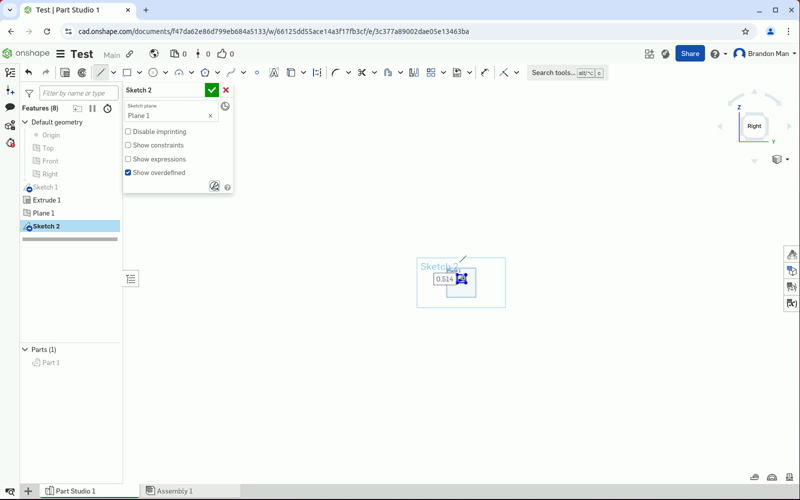
key_up(shift)
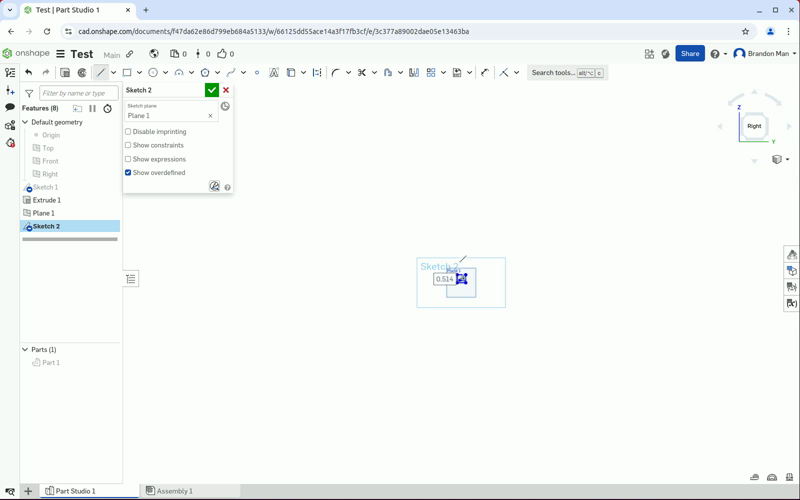
key_down(shift)
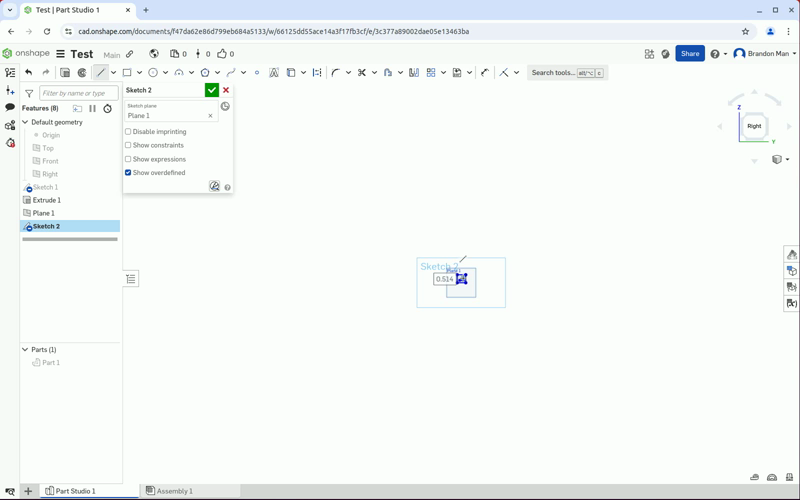
mouse_move(493, 277)
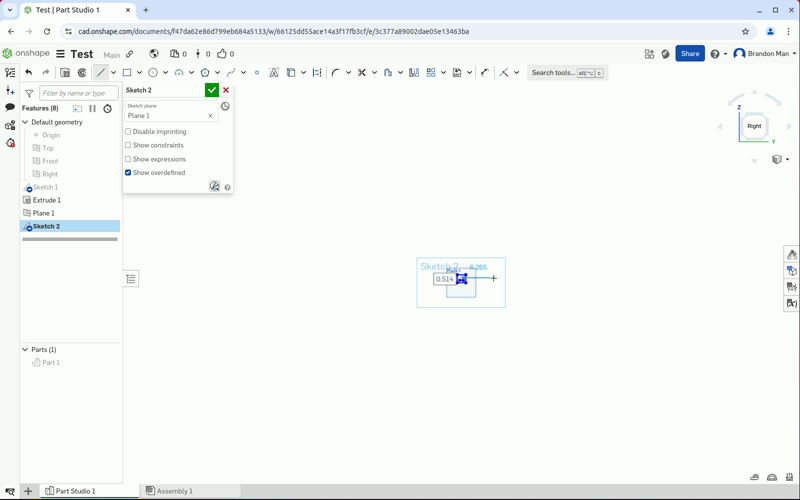
mouse_move(461, 277)
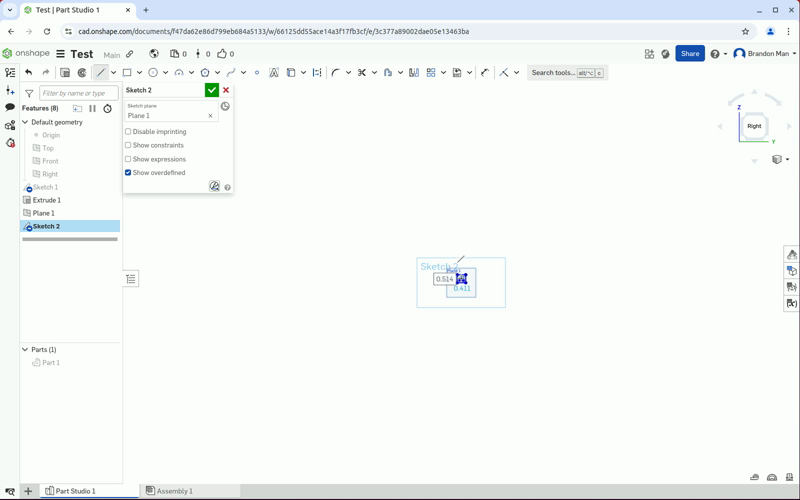
scroll(6)
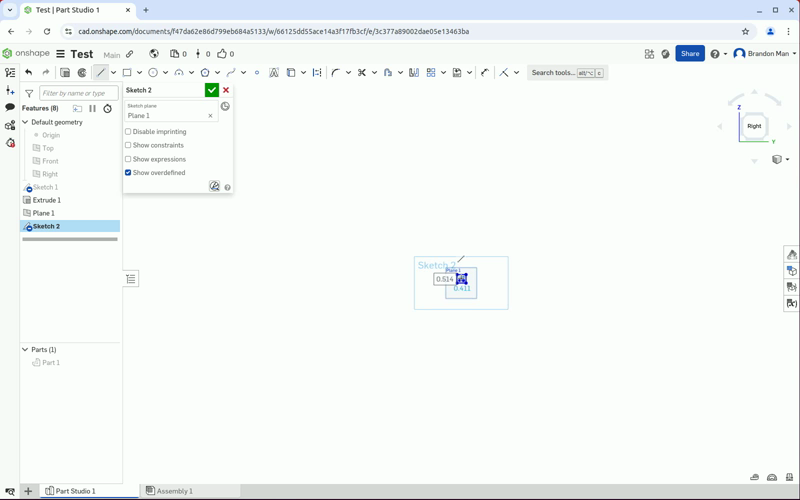
scroll(6)
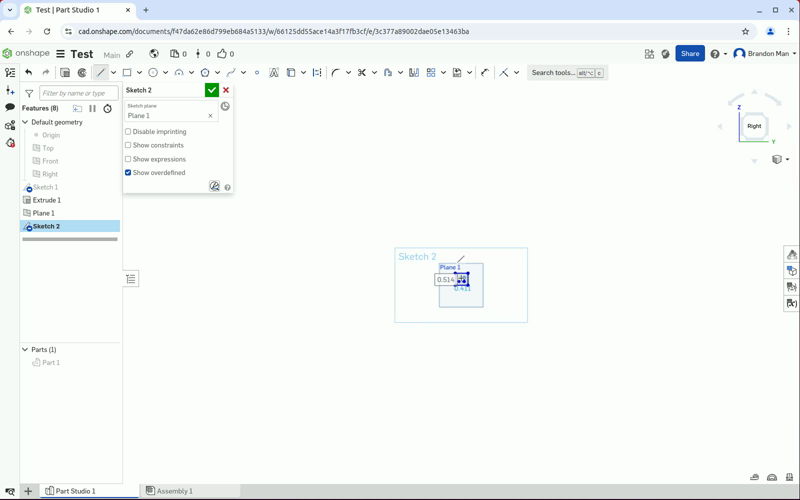
scroll(6)
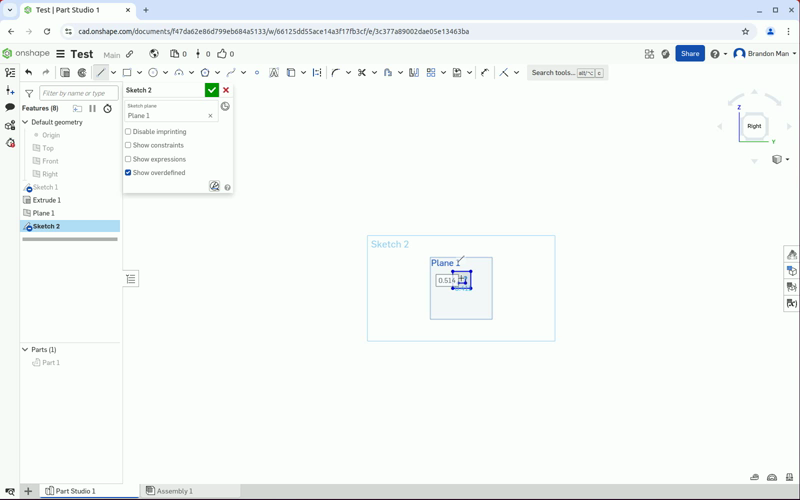
scroll(6)
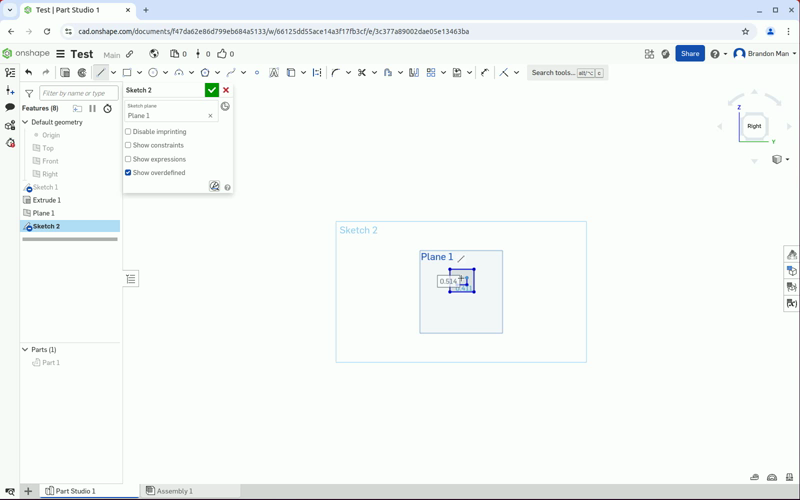
scroll(6)
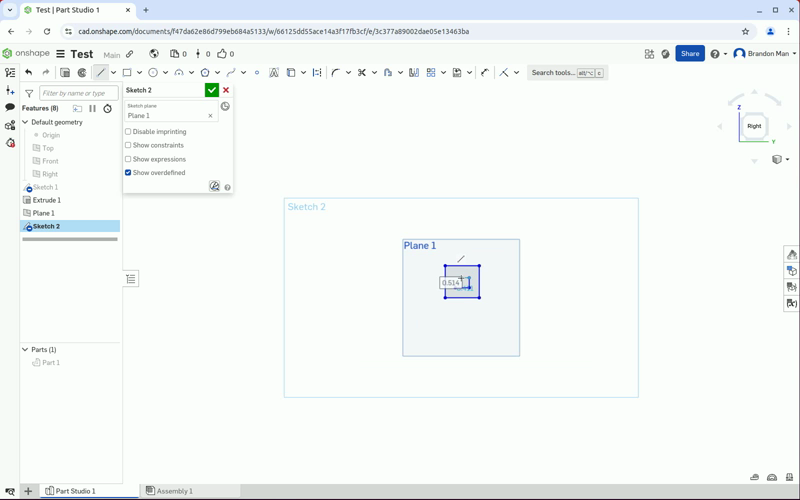
scroll(6)
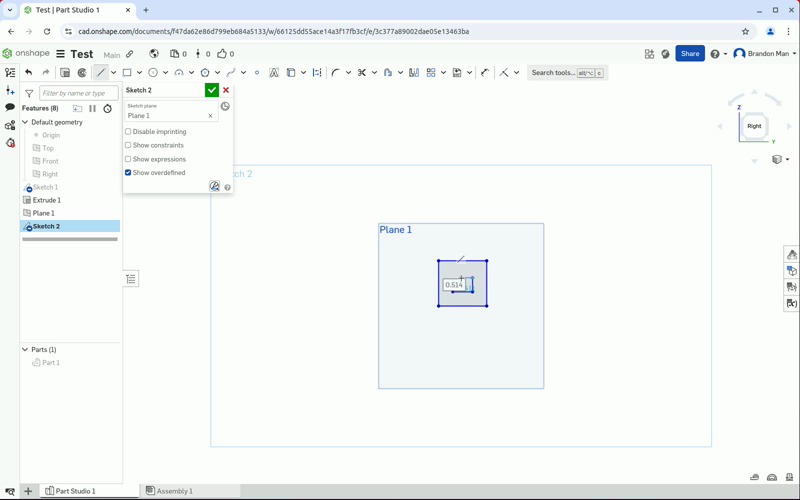
scroll(6)
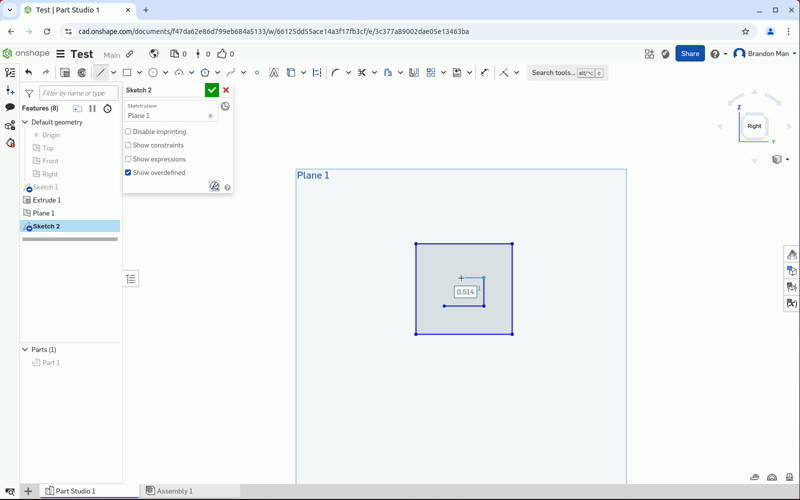
click(461, 277)
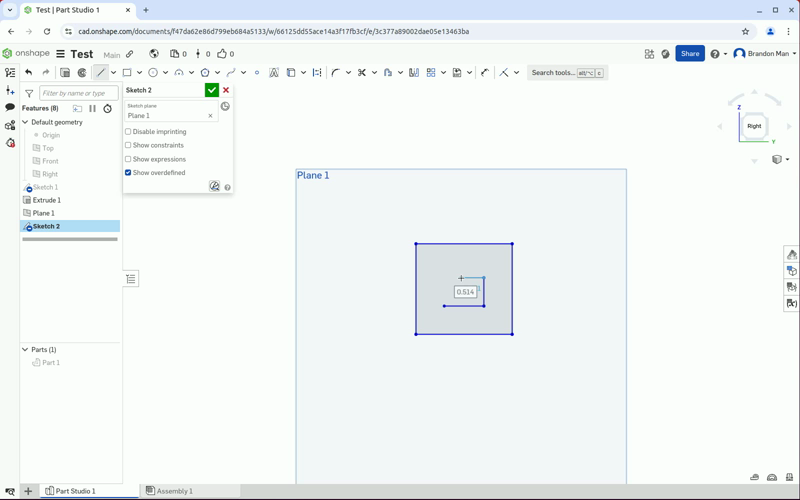
scroll(-6)
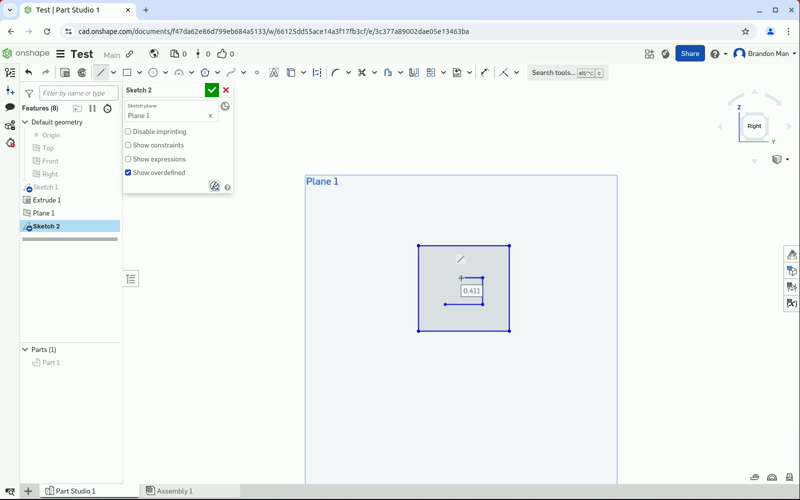
scroll(-6)
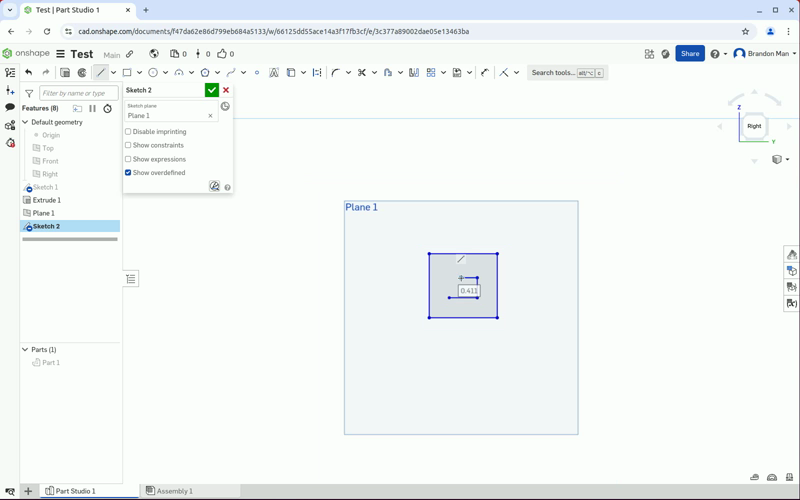
scroll(-6)
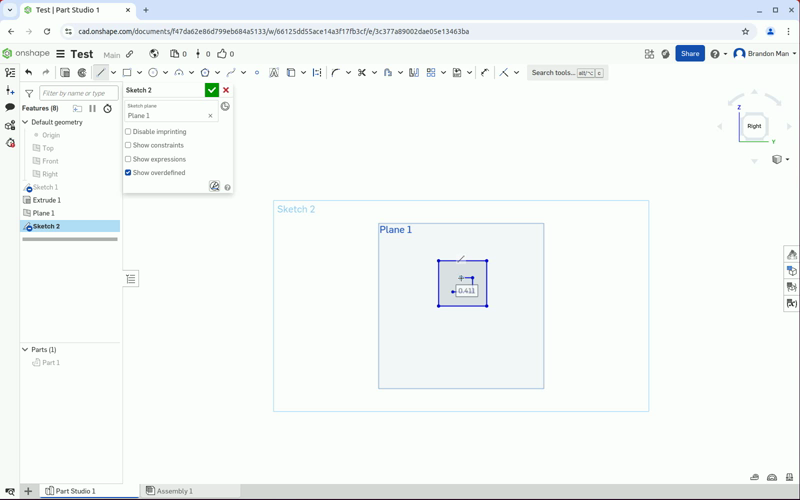
scroll(-6)
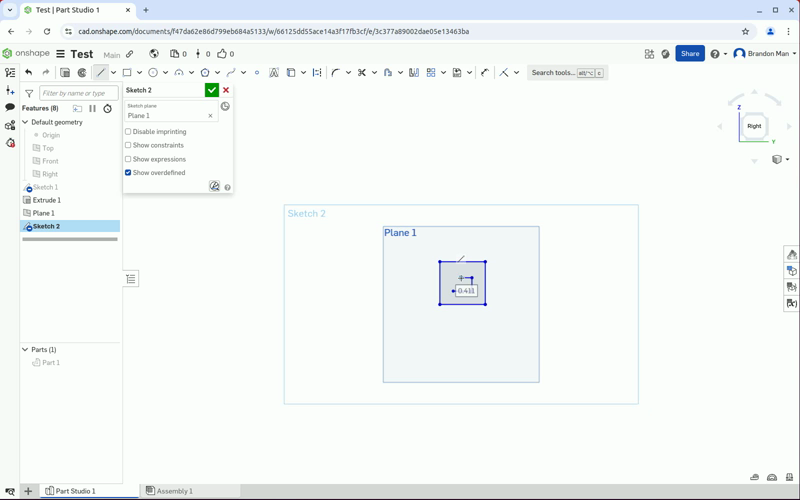
scroll(-6)
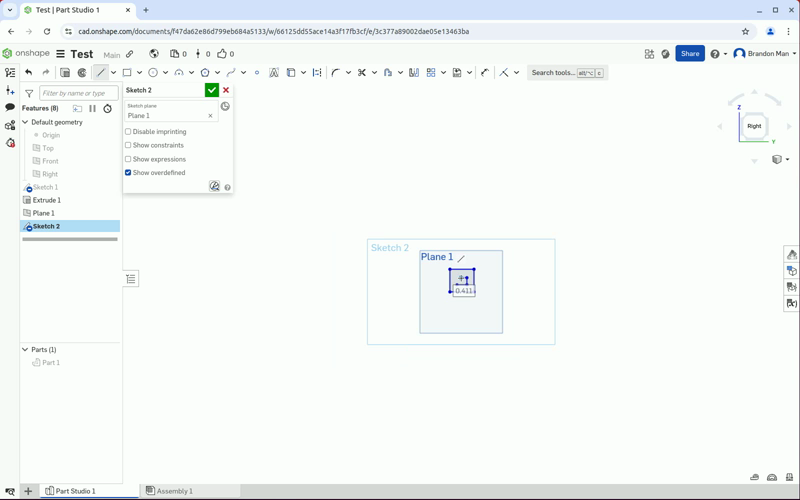
scroll(-6)
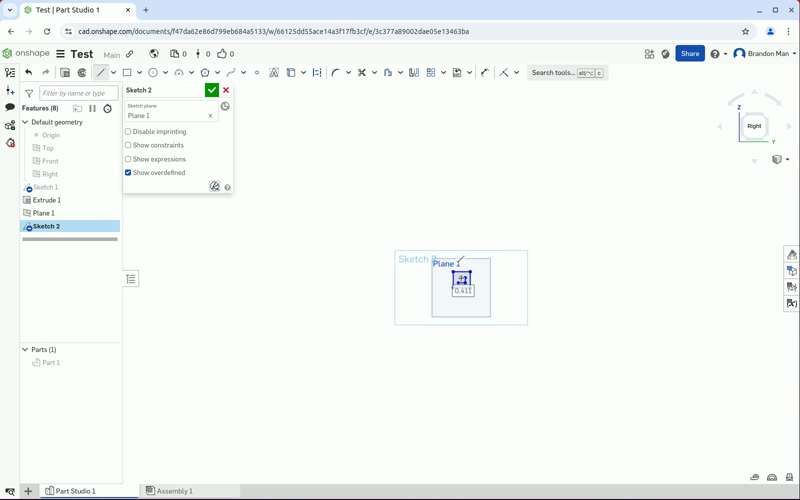
scroll(-6)
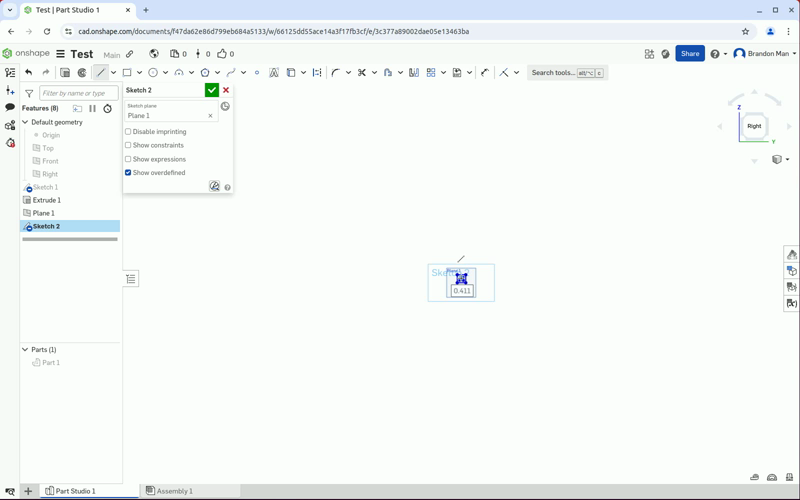
key_up(shift)
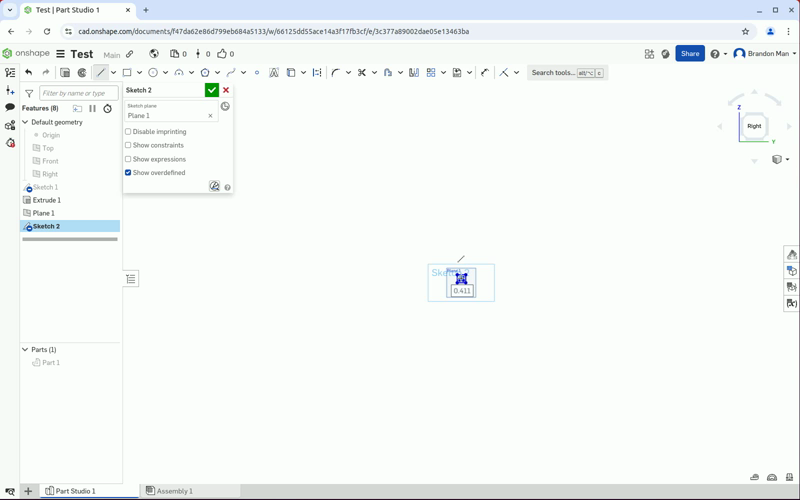
key_down(shift)
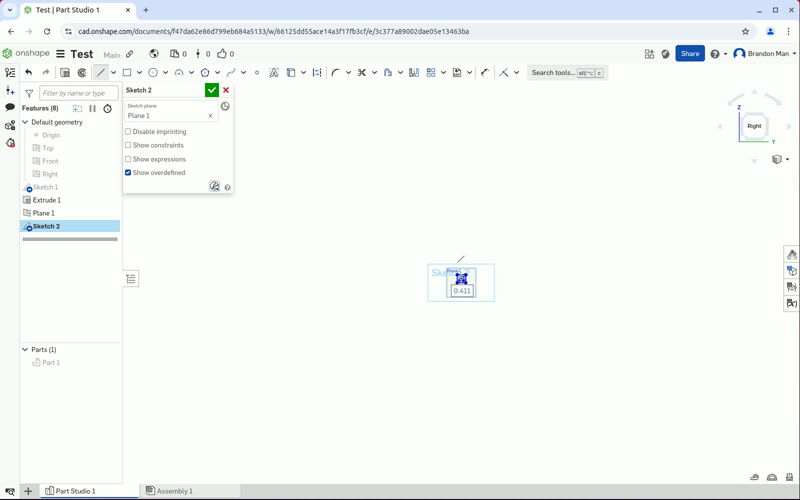
mouse_move(491, 277)
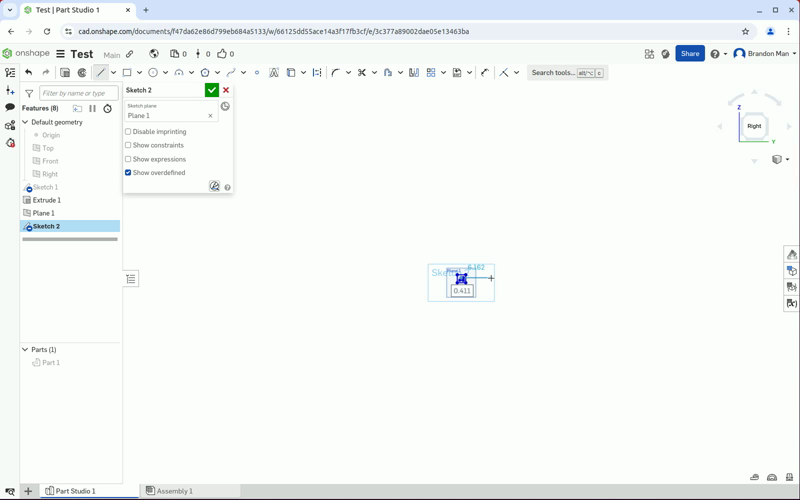
mouse_move(459, 277)
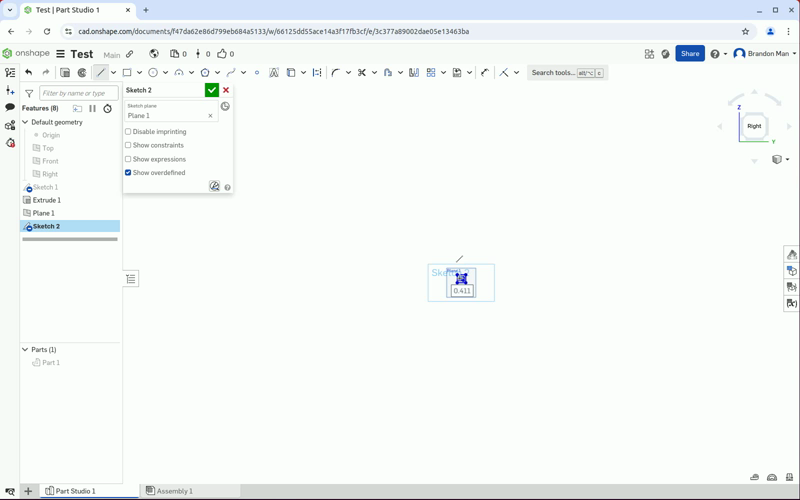
scroll(6)
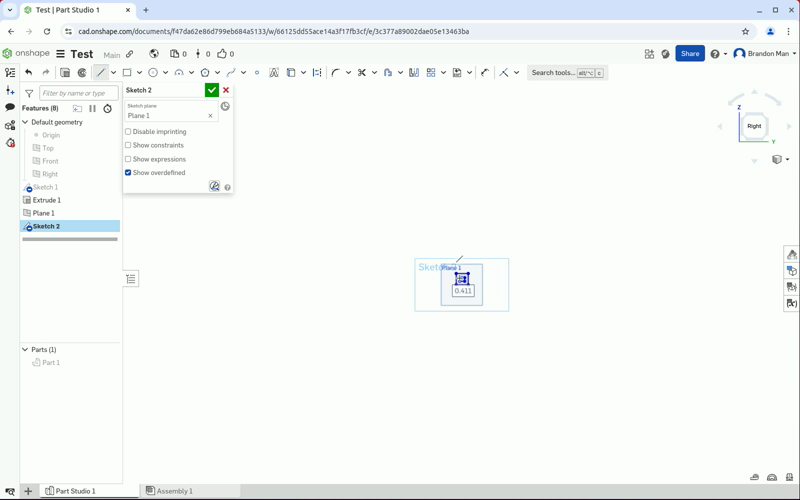
scroll(6)
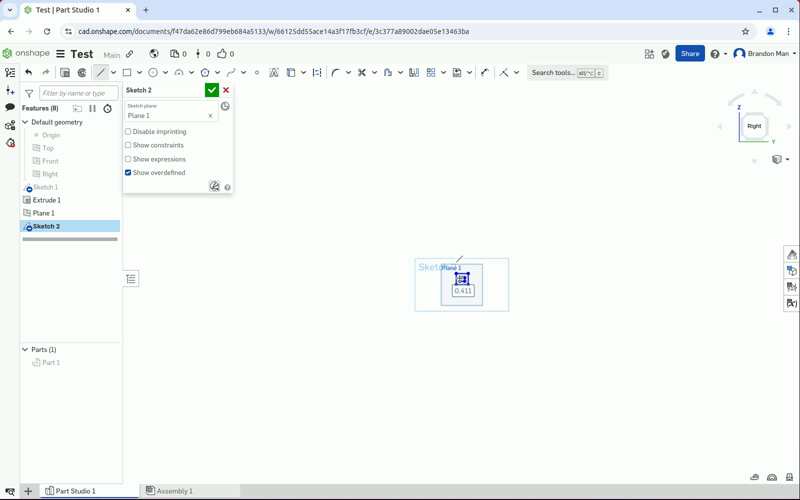
scroll(6)
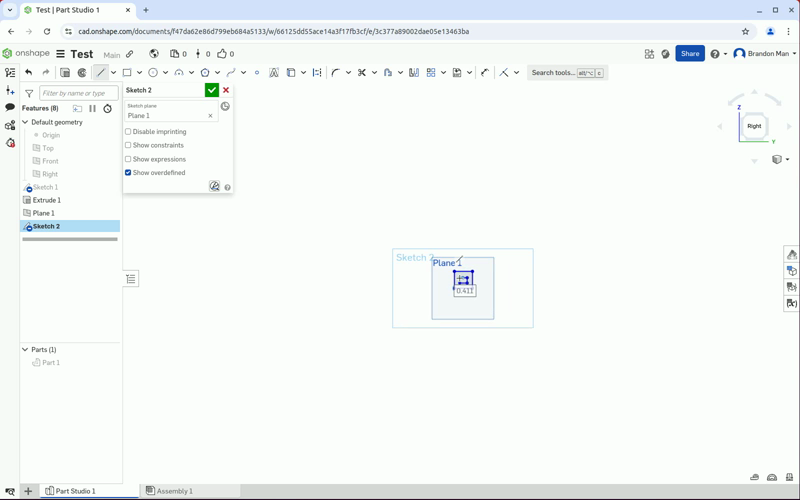
scroll(6)
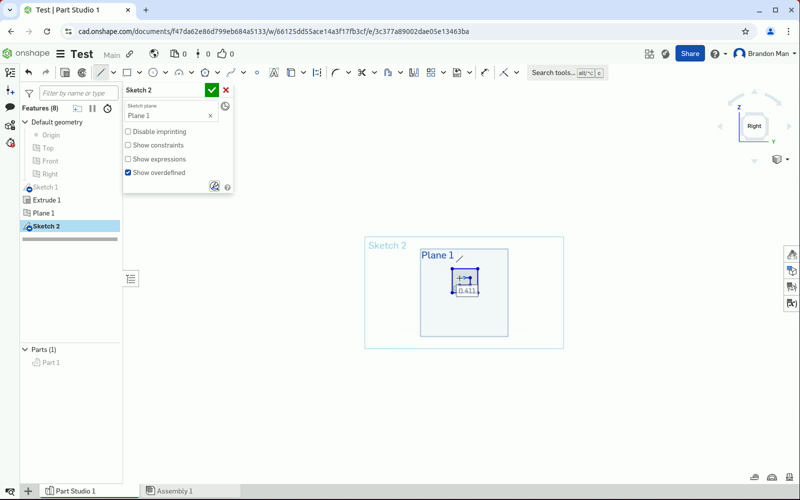
scroll(6)
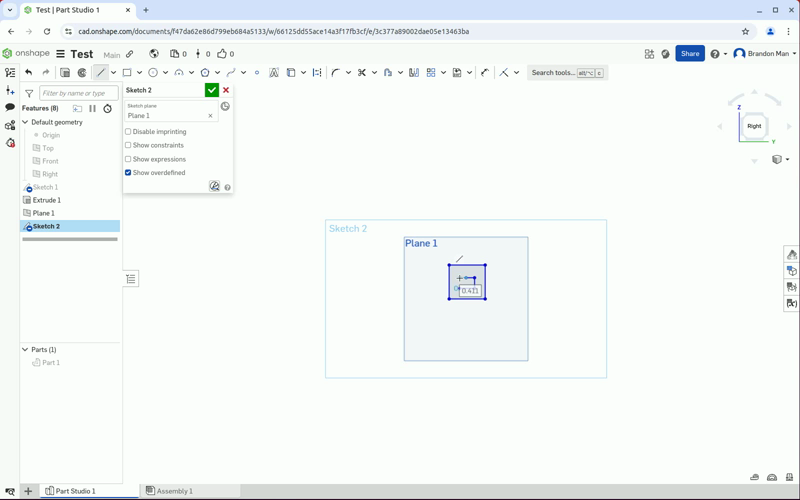
scroll(6)
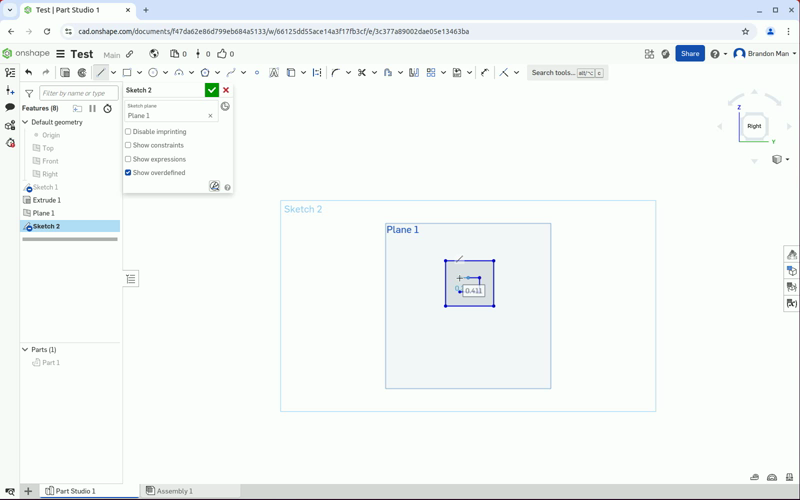
scroll(6)
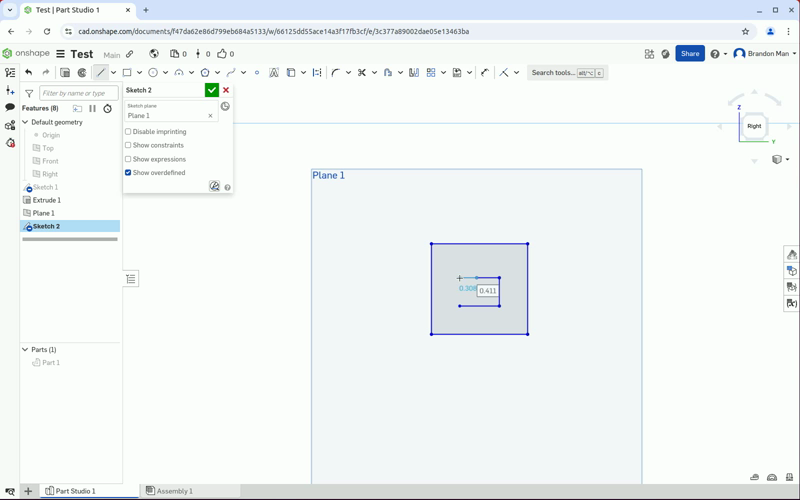
click(459, 277)
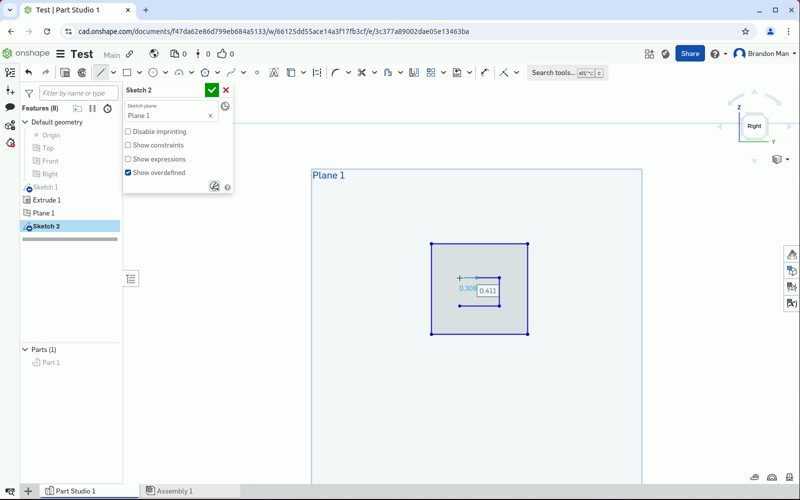
scroll(-6)
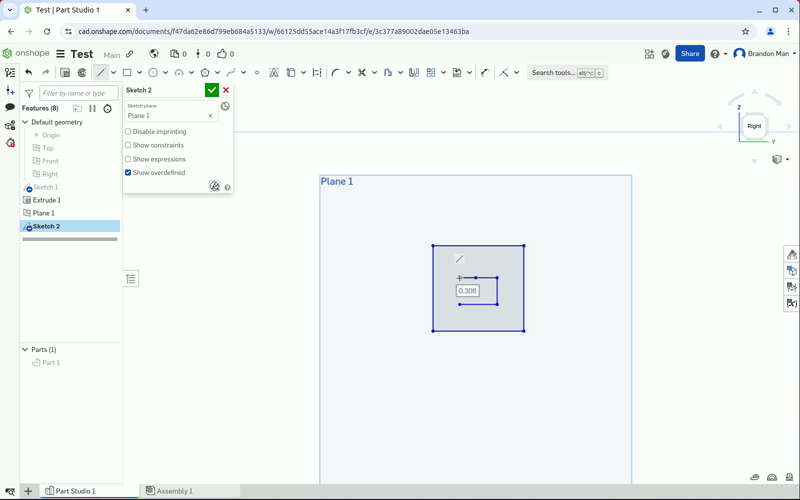
scroll(-6)
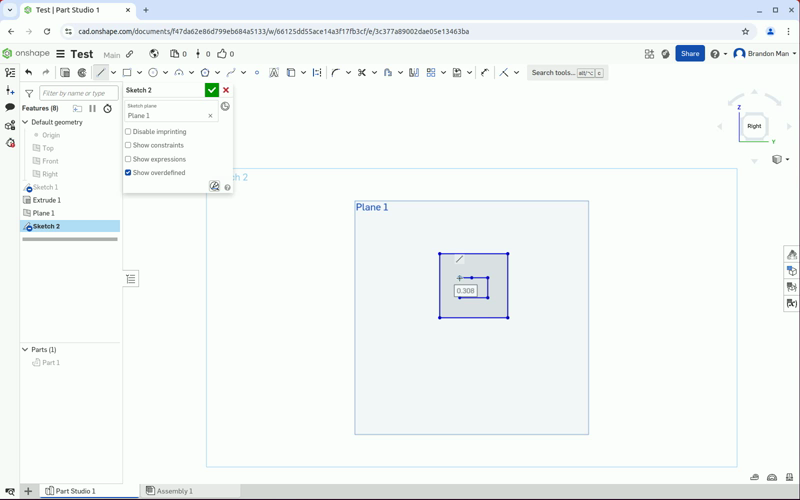
scroll(-6)
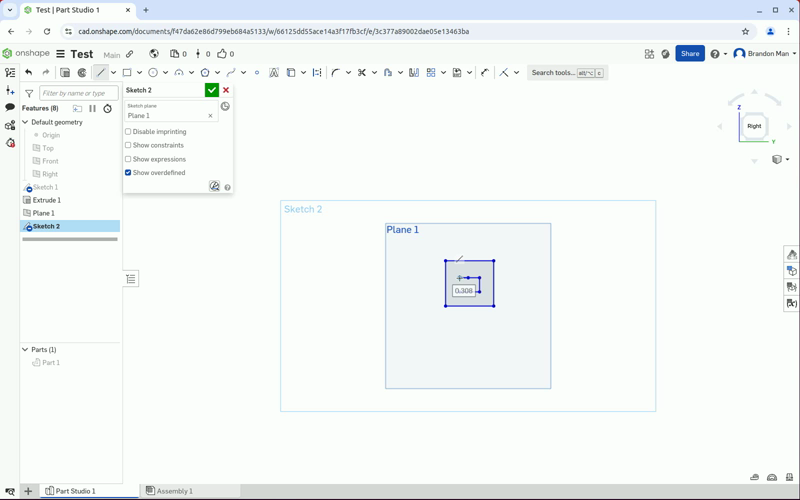
scroll(-6)
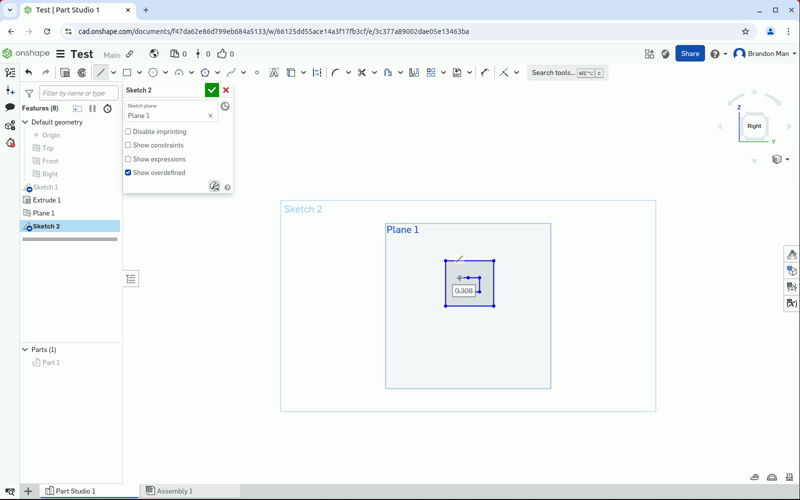
scroll(-6)
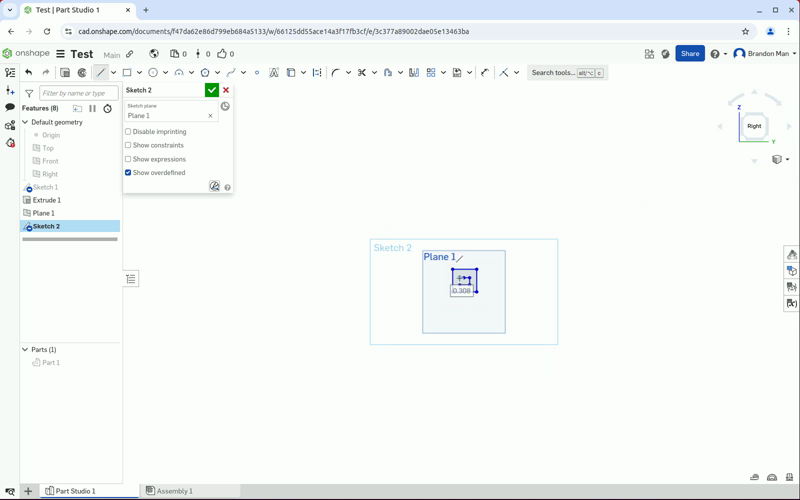
scroll(-6)
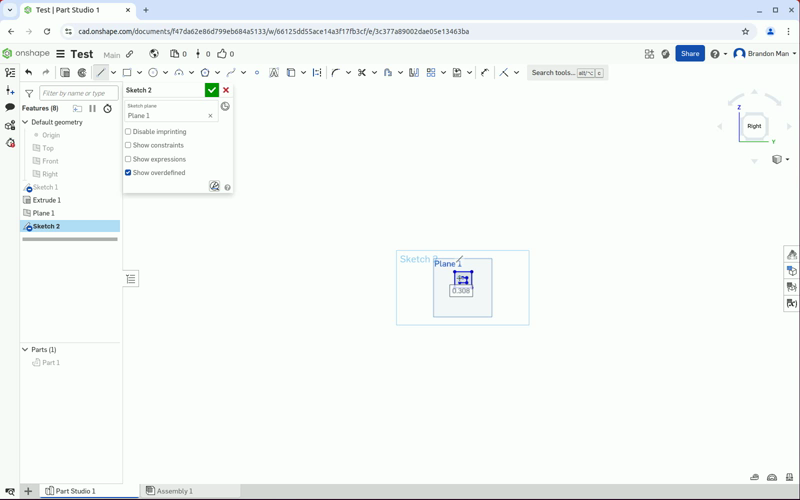
scroll(-6)
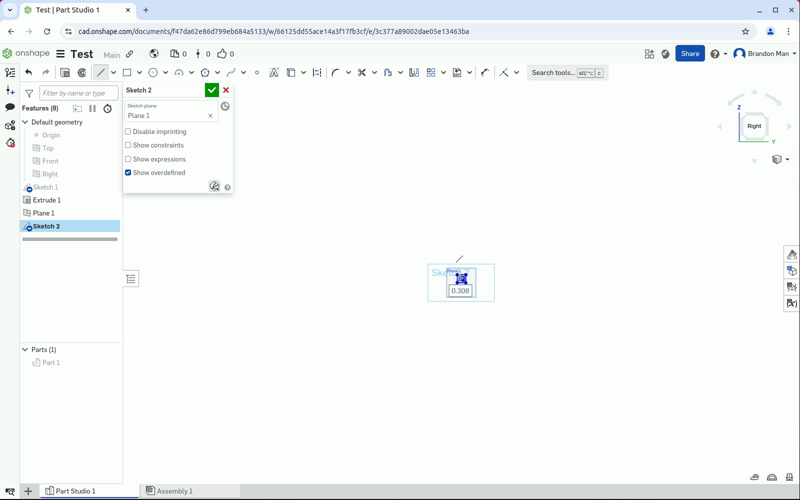
key_up(shift)
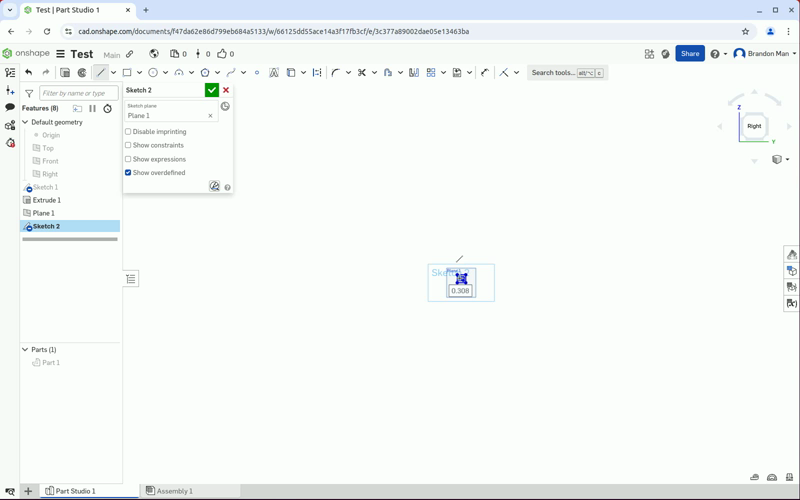
mouse_move(489, 277)
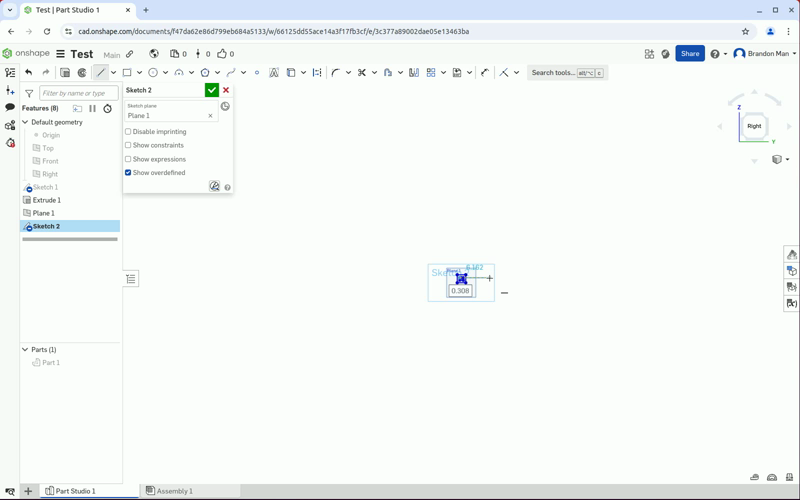
key_down(shift)
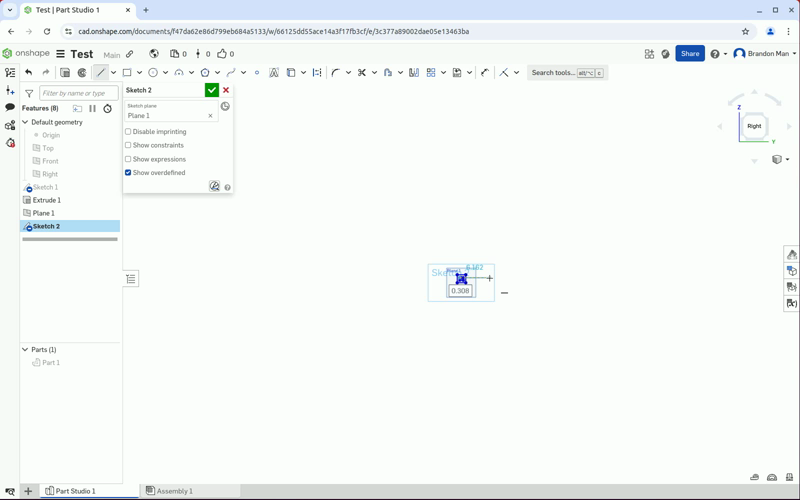
mouse_move(459, 280)
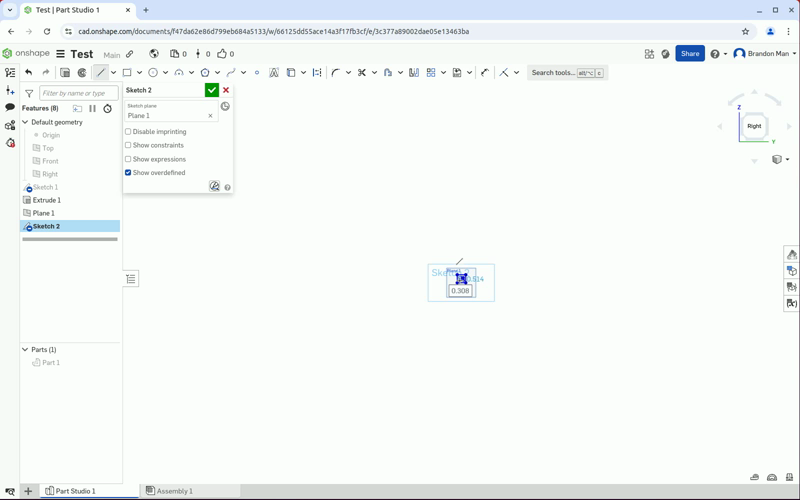
scroll(6)
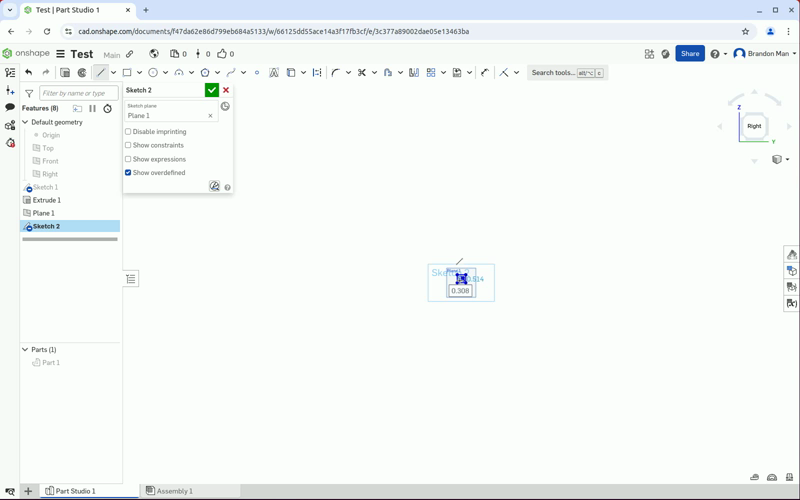
scroll(6)
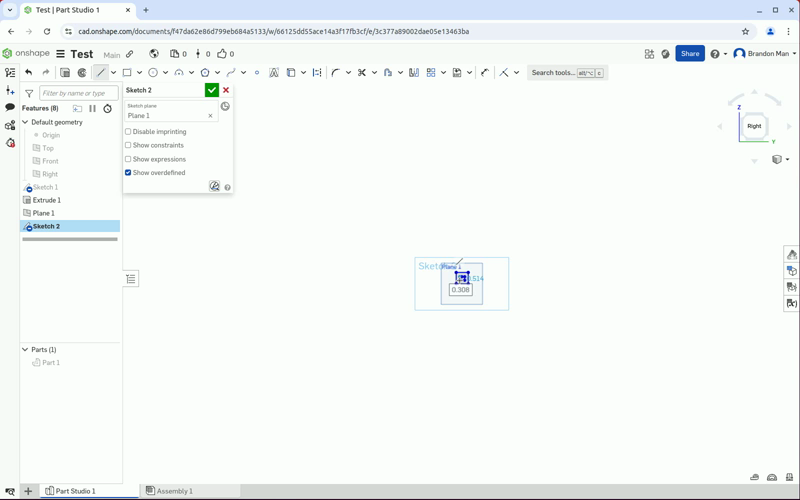
scroll(6)
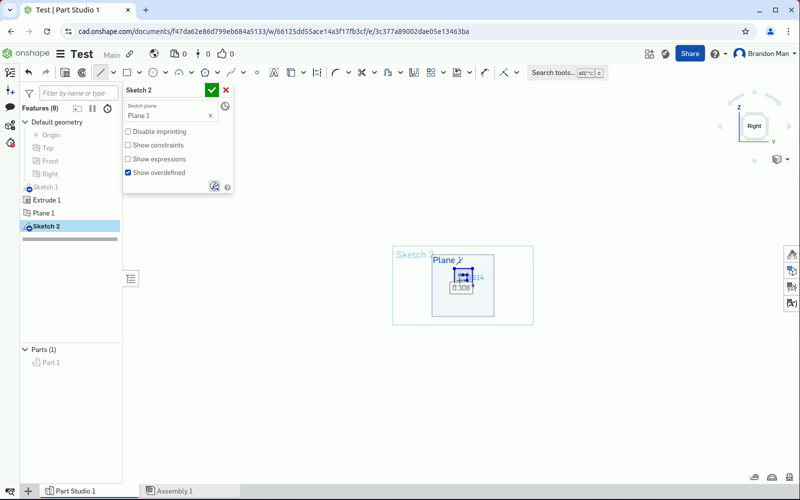
scroll(6)
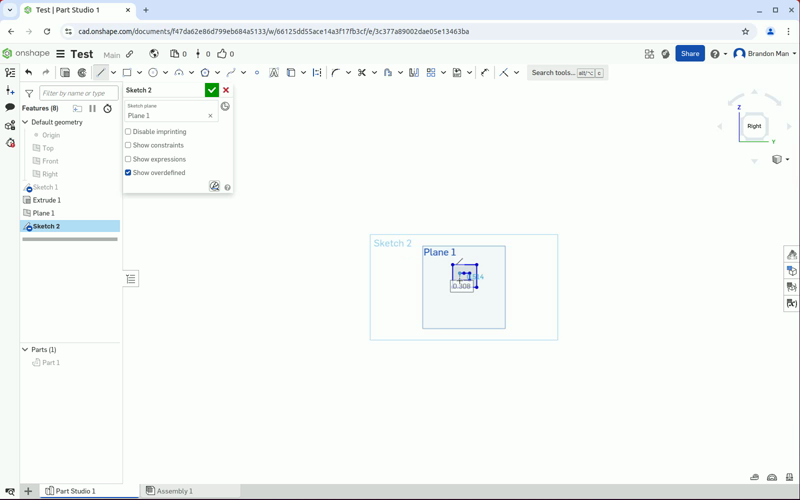
scroll(6)
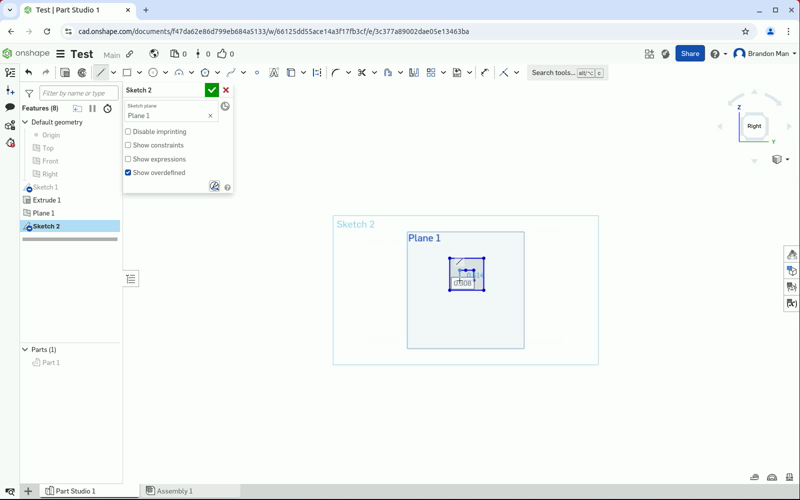
scroll(6)
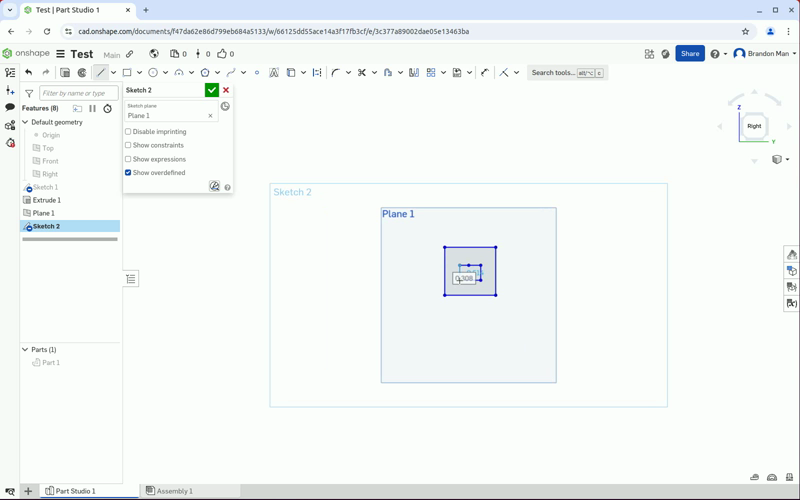
scroll(6)
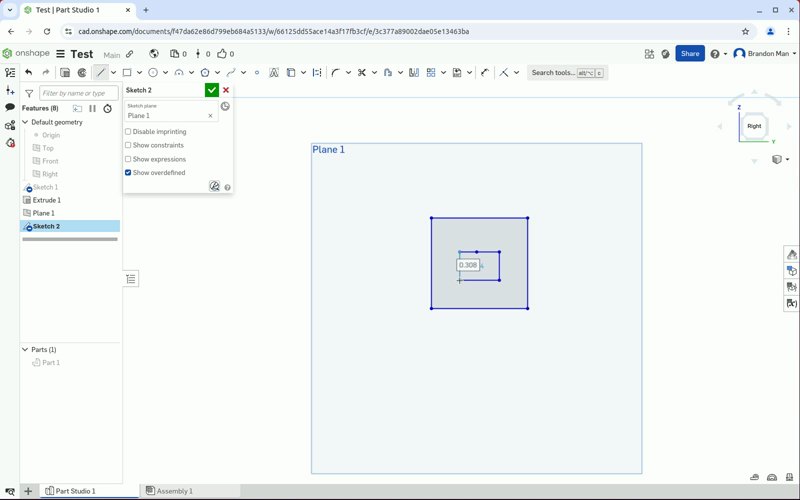
key_up(shift)
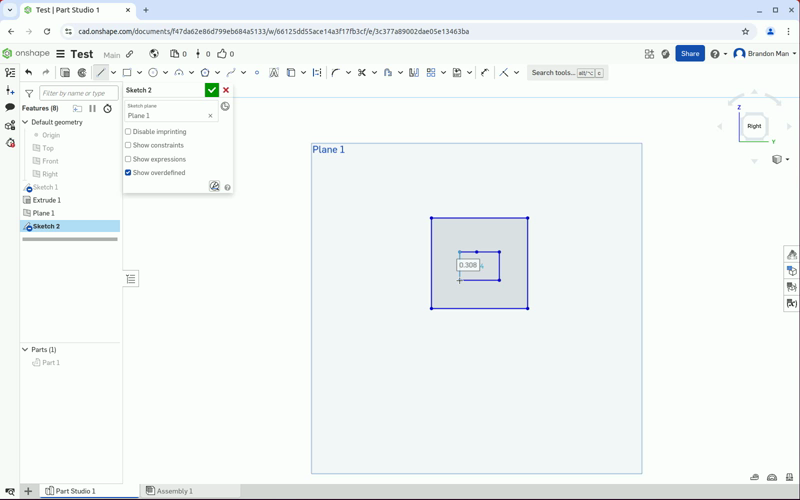
click(459, 280)
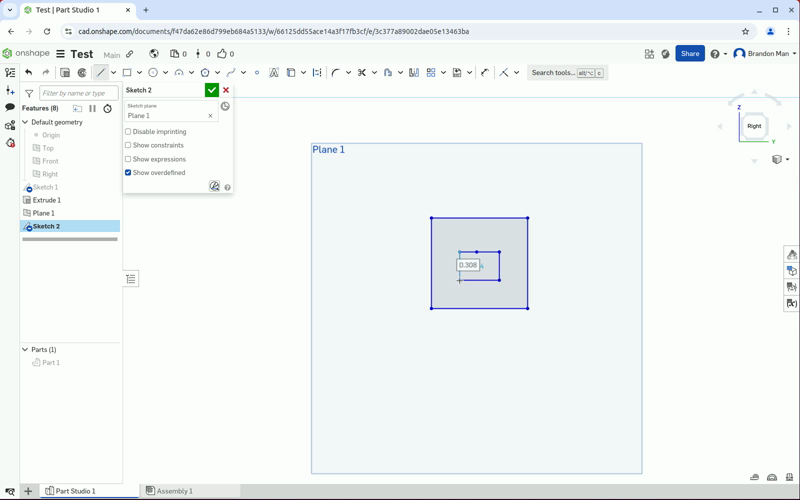
scroll(-6)
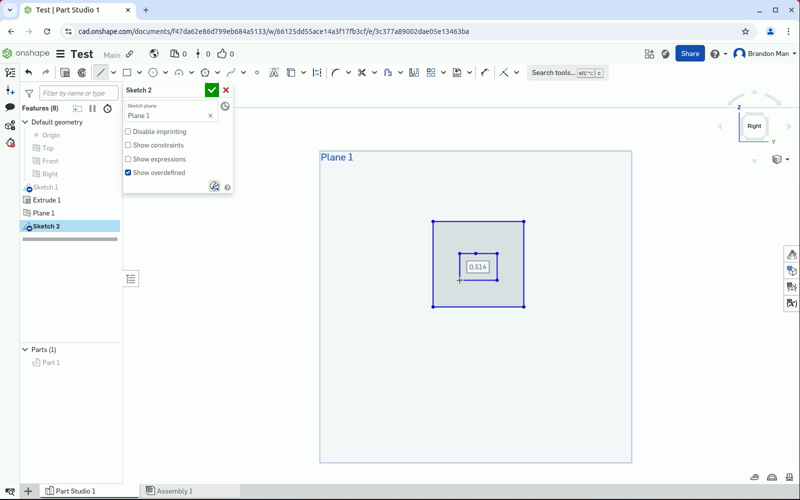
scroll(-6)
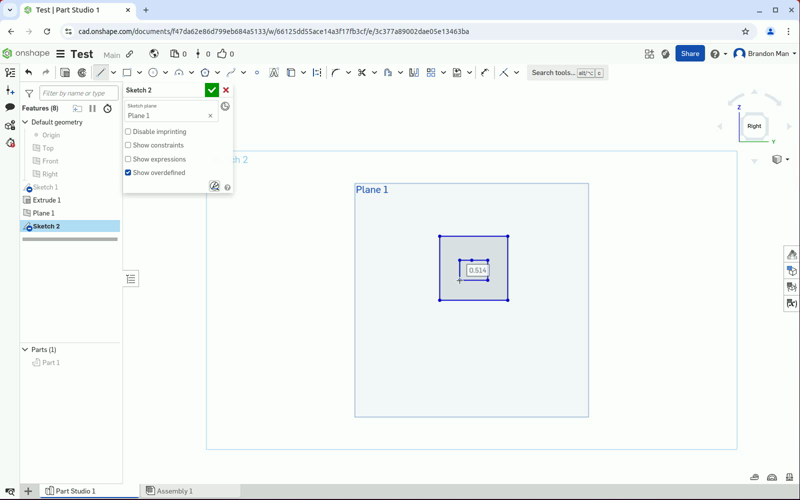
scroll(-6)
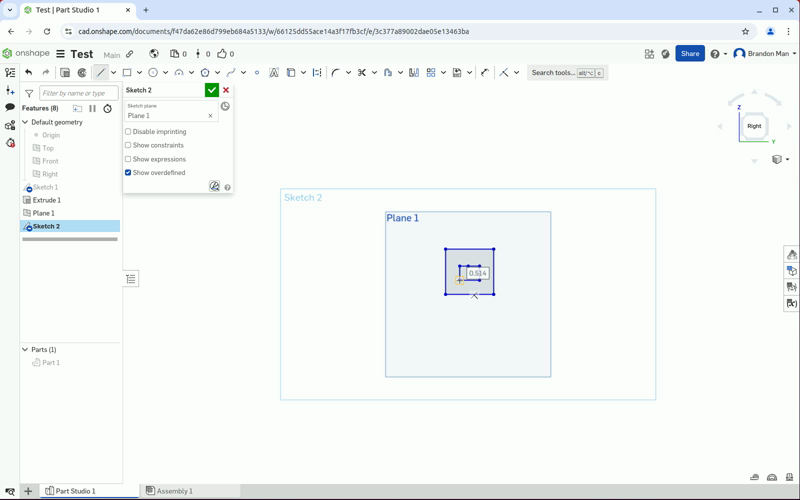
scroll(-6)
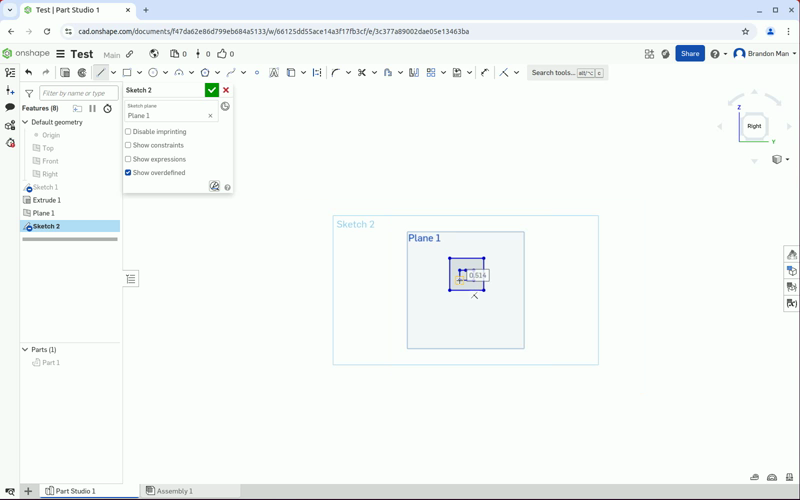
scroll(-6)
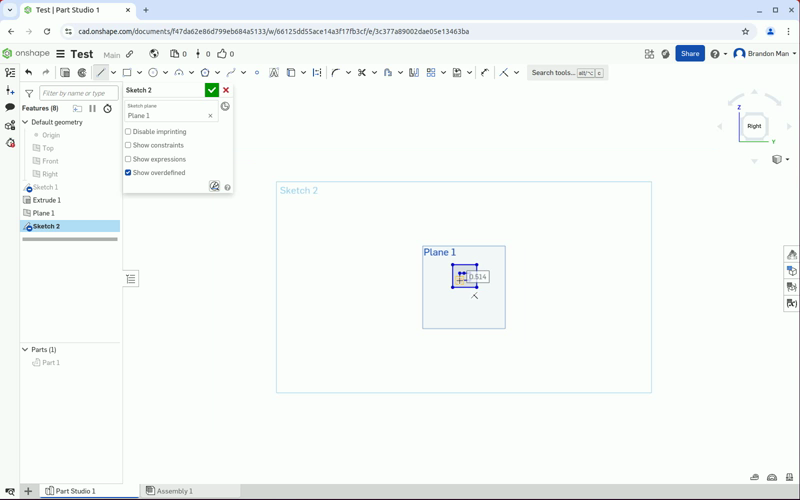
scroll(-6)
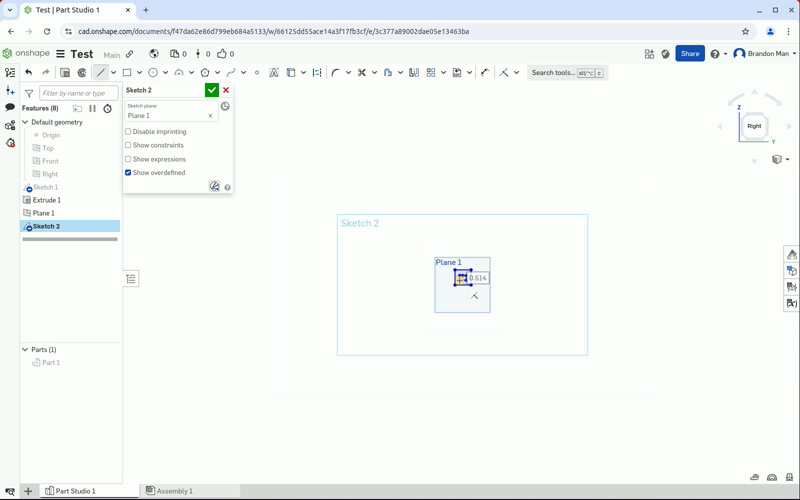
scroll(-6)
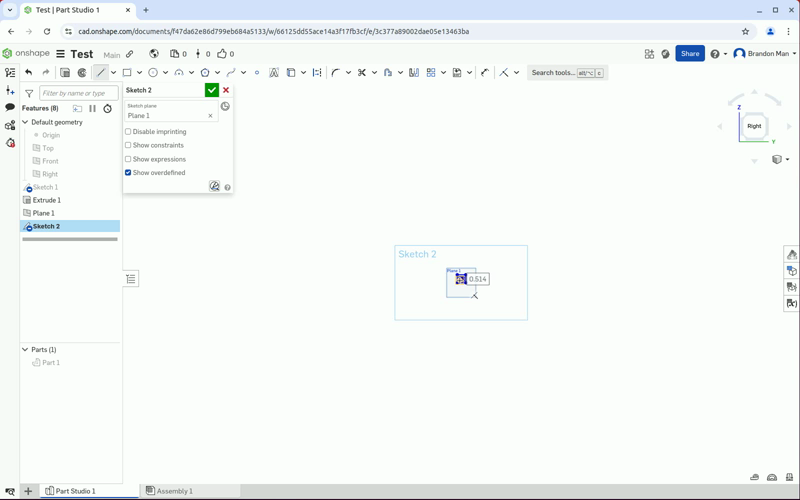
key(esc)
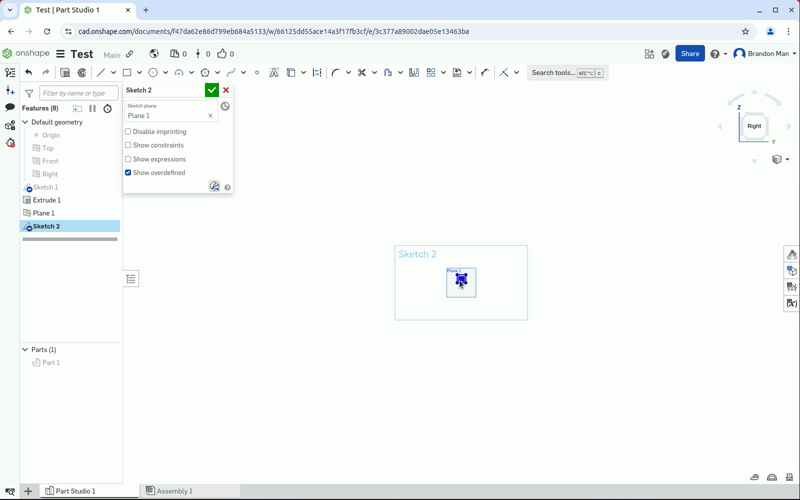
mouse_move(458, 281)
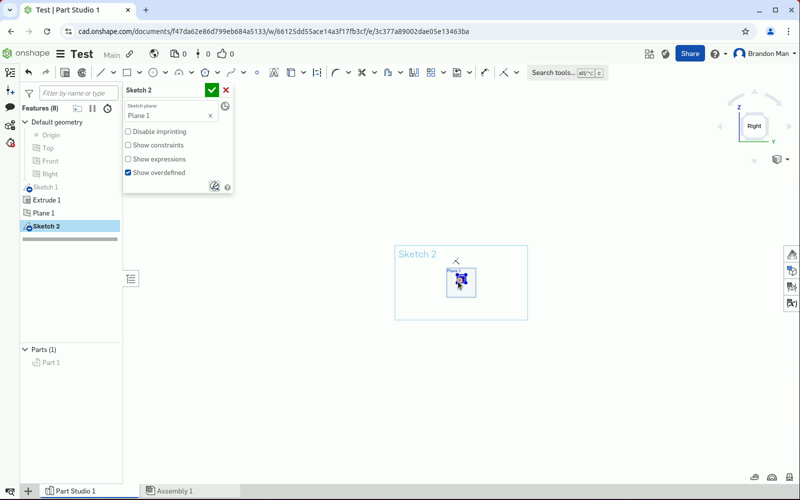
scroll(6)
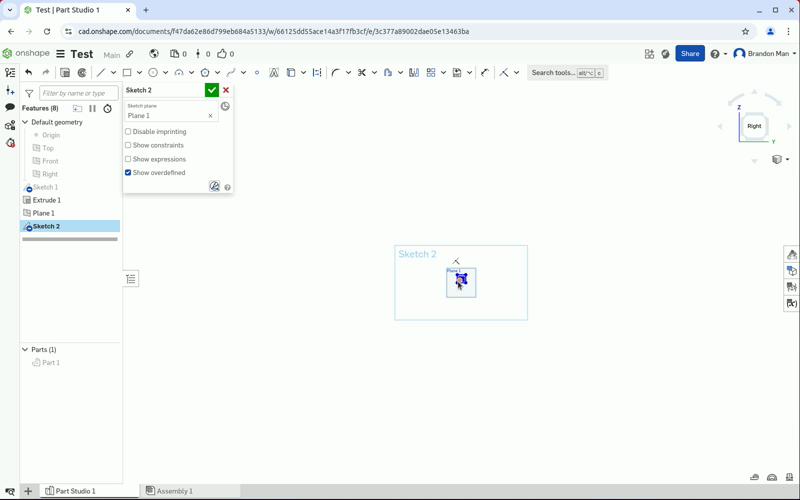
scroll(6)
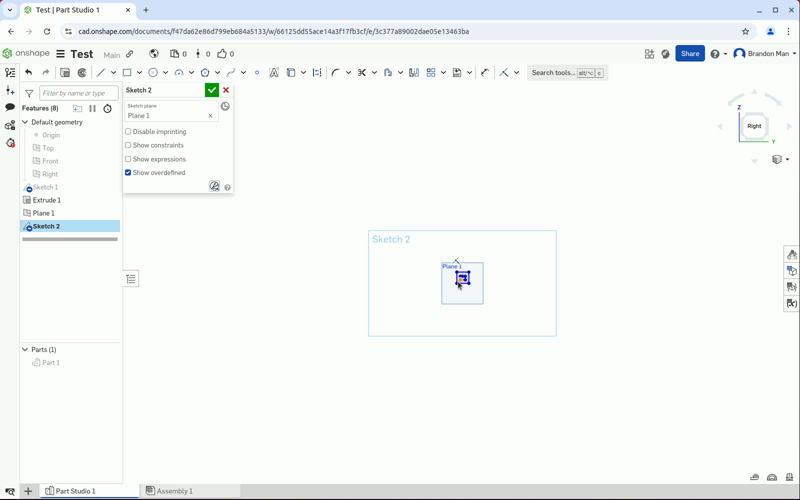
scroll(6)
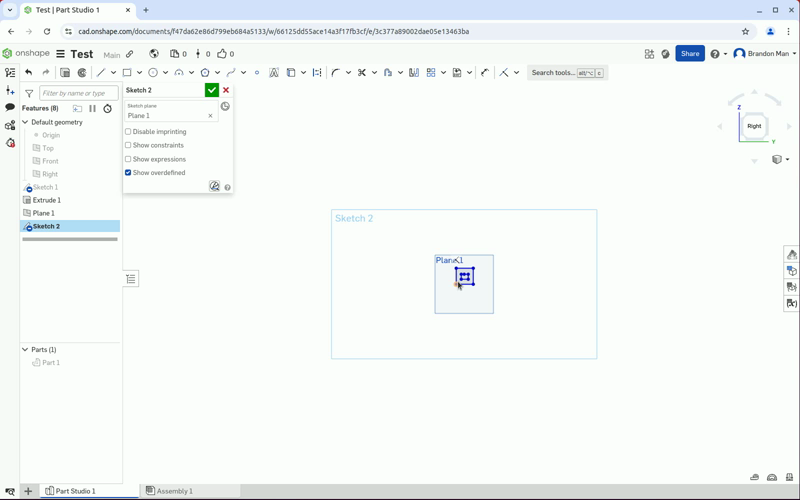
scroll(6)
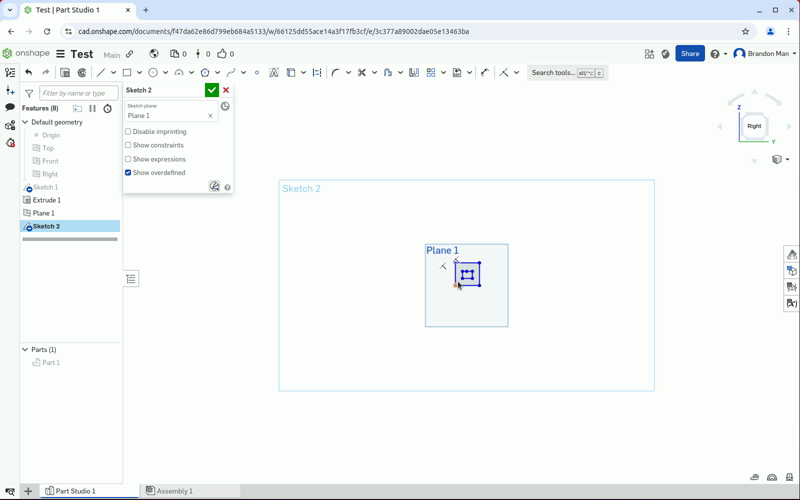
scroll(6)
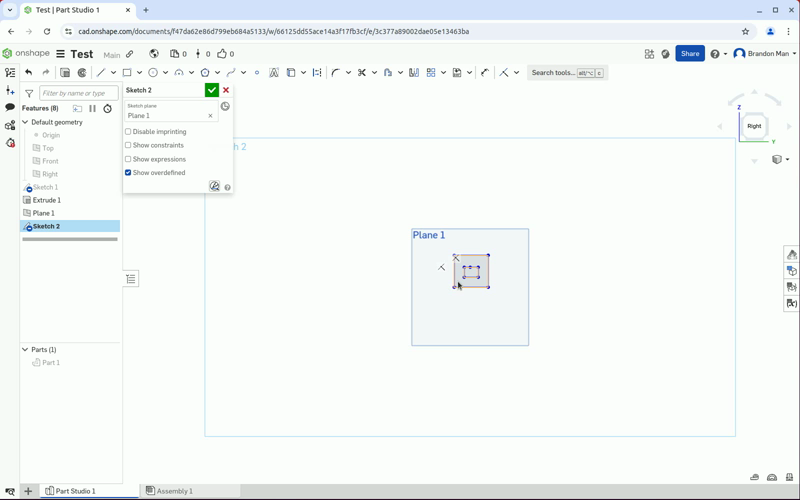
scroll(6)
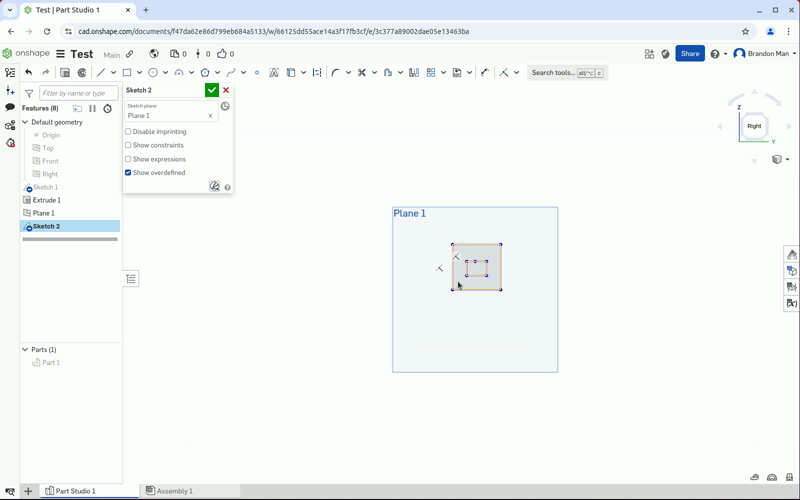
scroll(6)
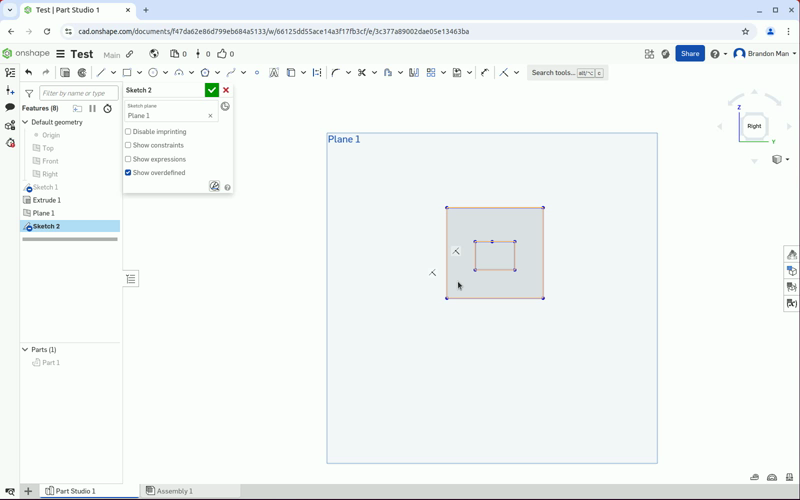
click(458, 281)
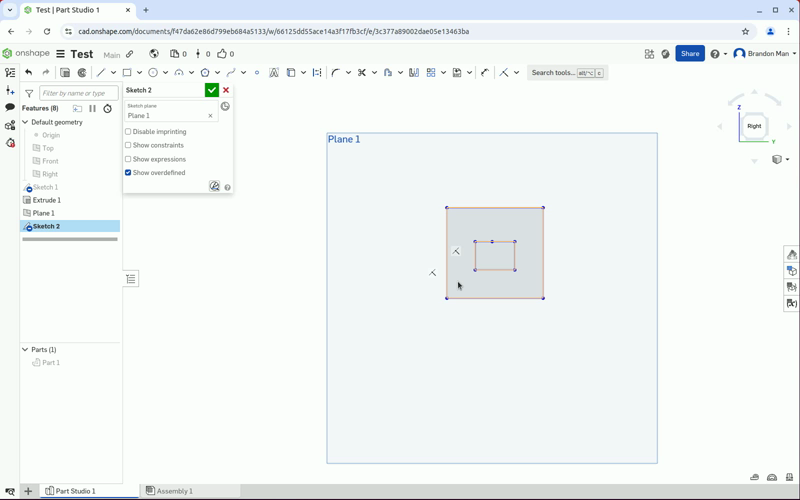
scroll(-6)
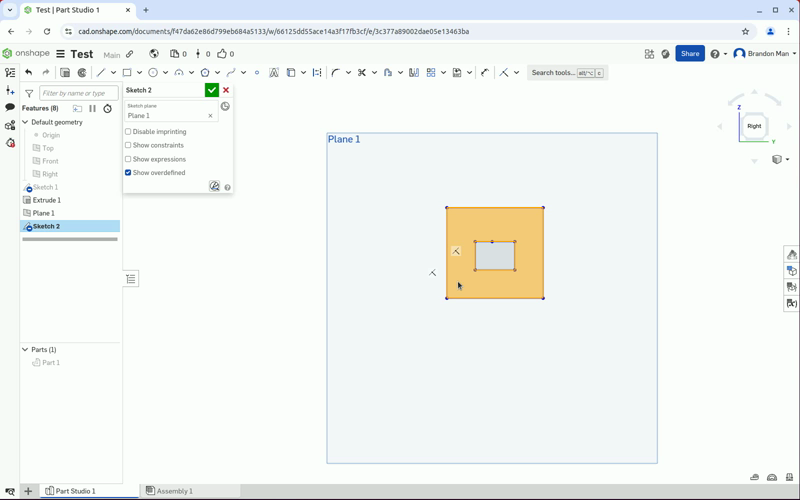
scroll(-6)
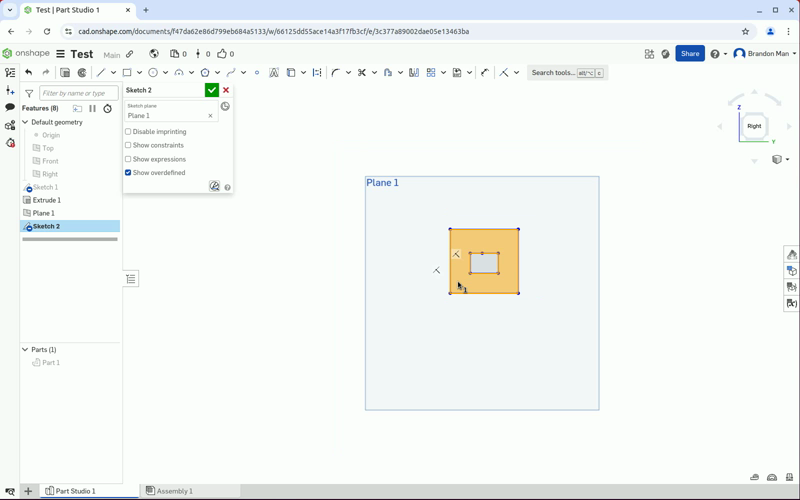
scroll(-6)
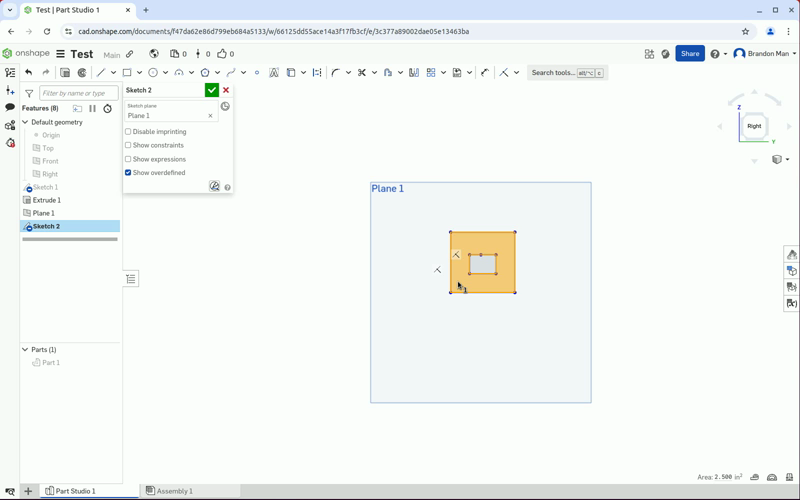
scroll(-6)
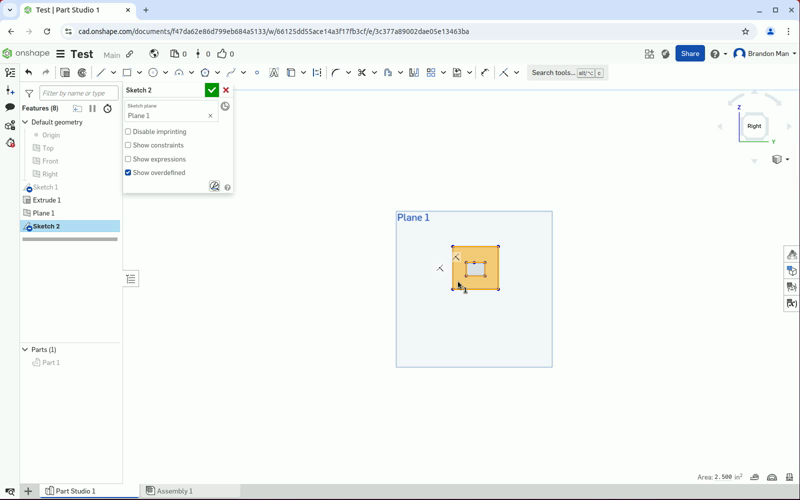
scroll(-6)
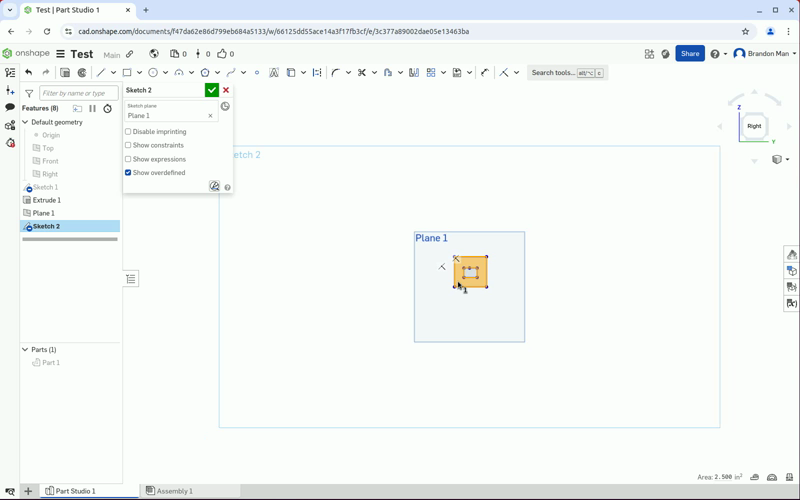
scroll(-6)
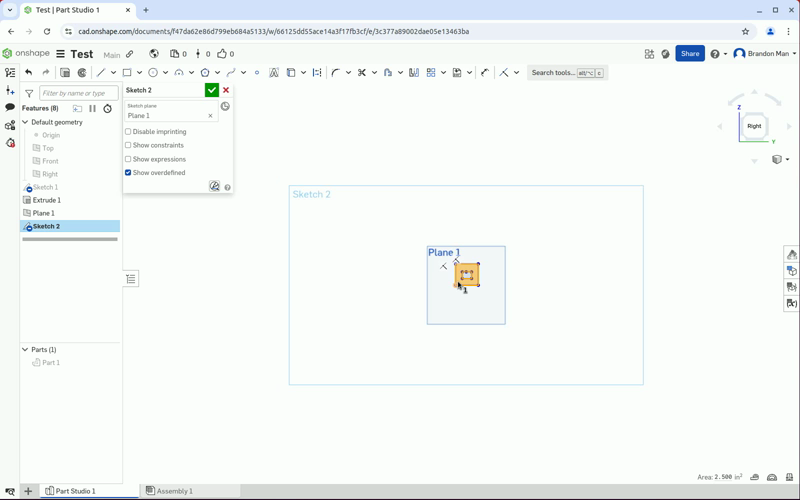
scroll(-6)
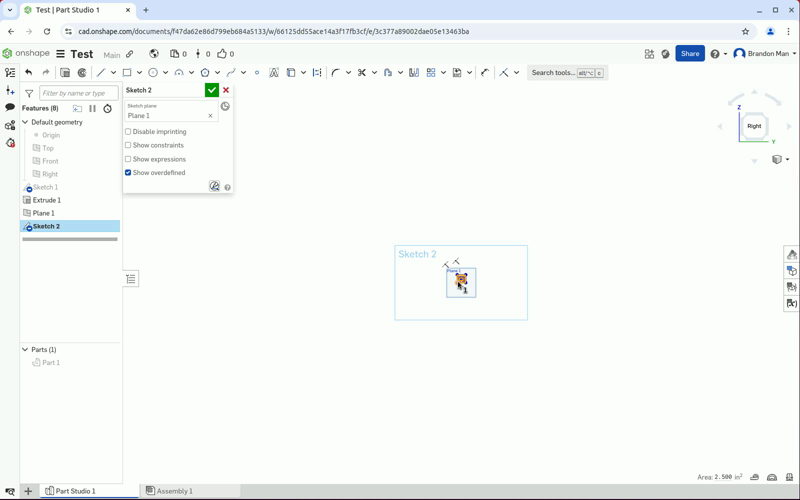
mouse_move(73, 352)
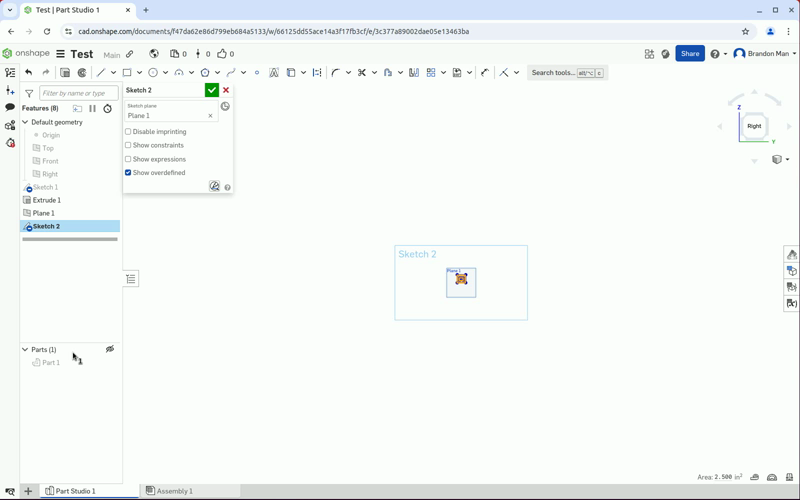
key(shift+y)
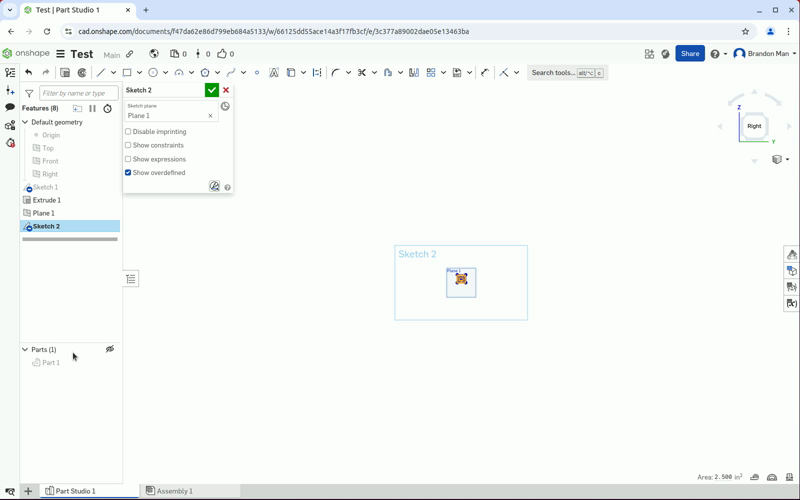
key(shift+e)
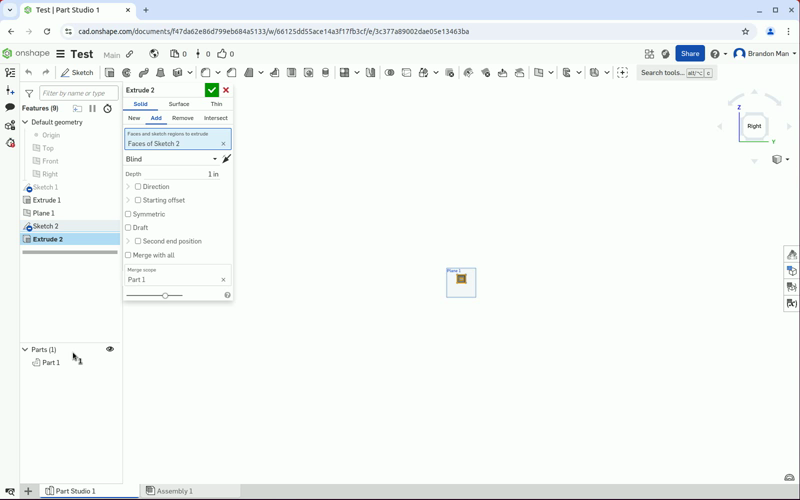
mouse_move(143, 106)
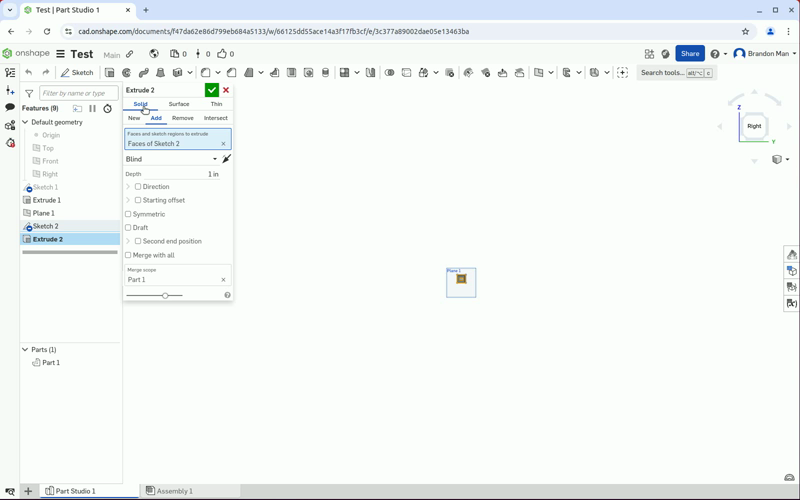
click(143, 106)
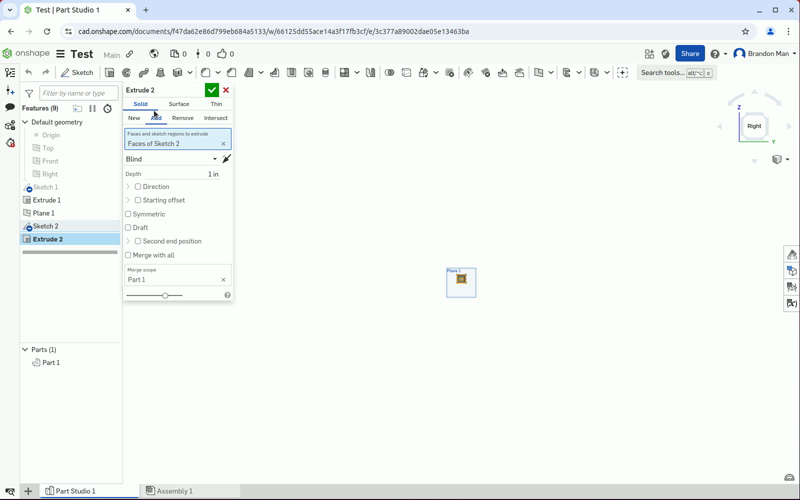
mouse_move(186, 120)
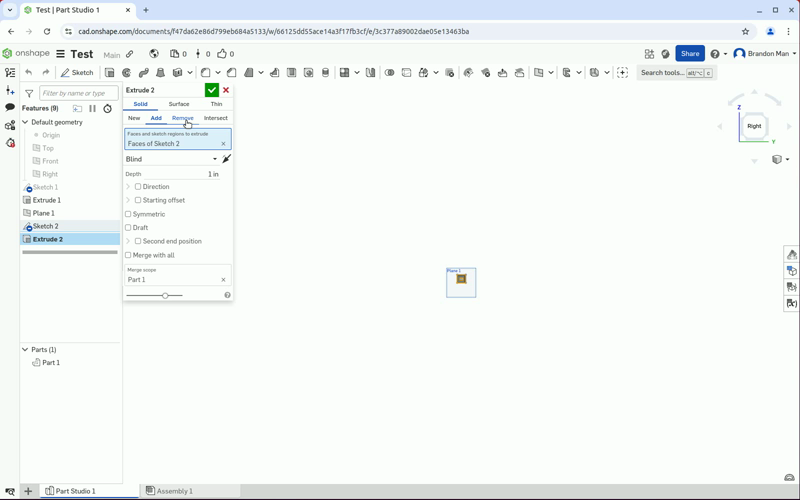
click(186, 120)
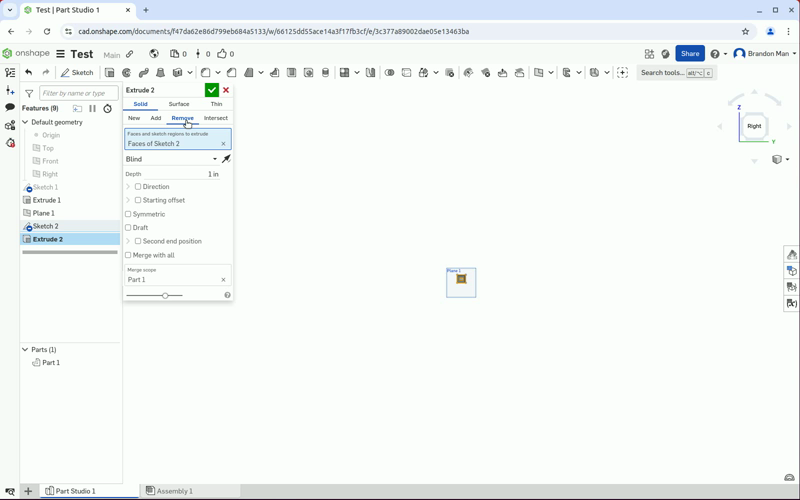
key(tab, 4)
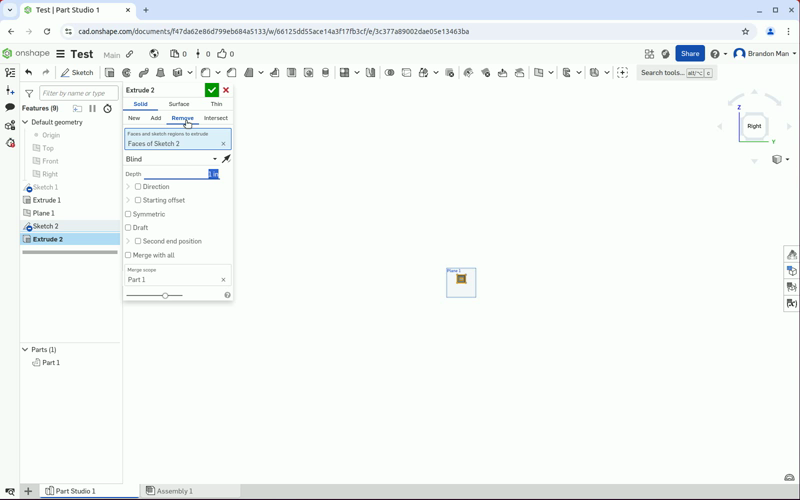
text(1.444)
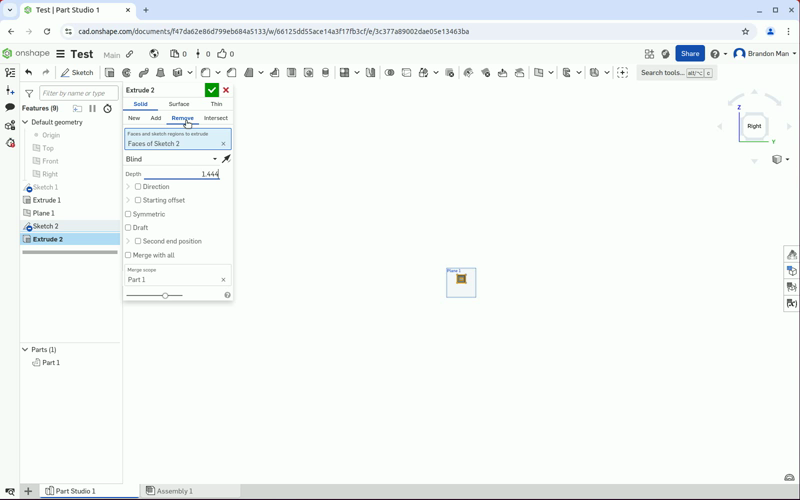
key(tab, 6)
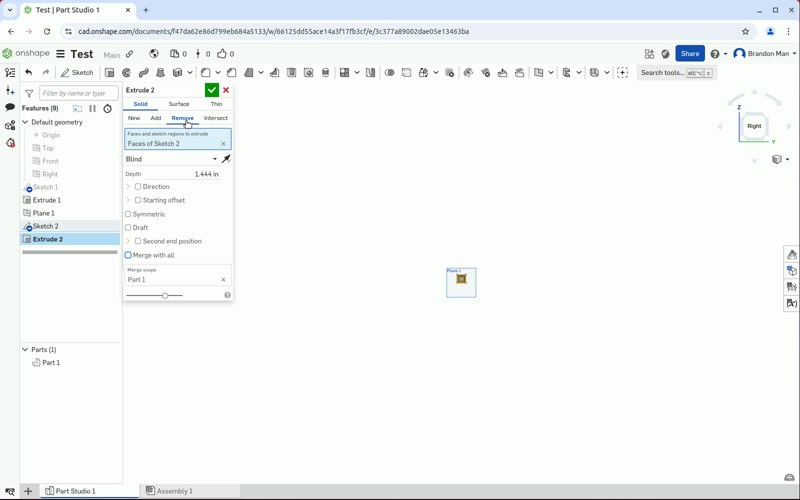
key(space)
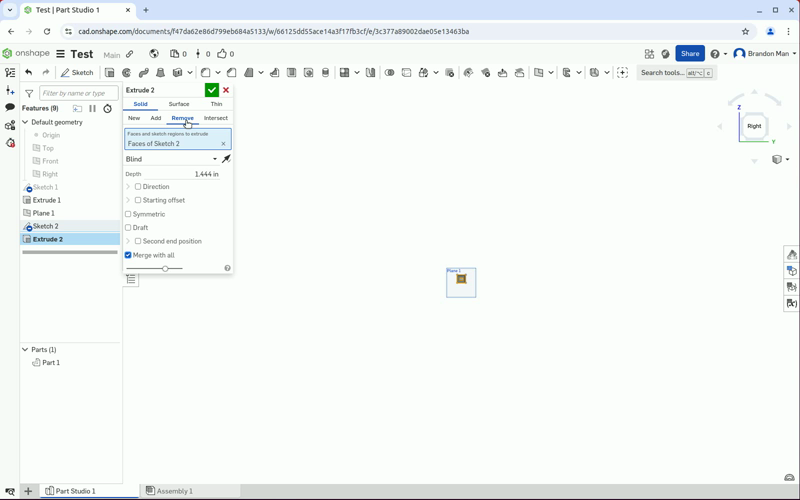
key(enter)
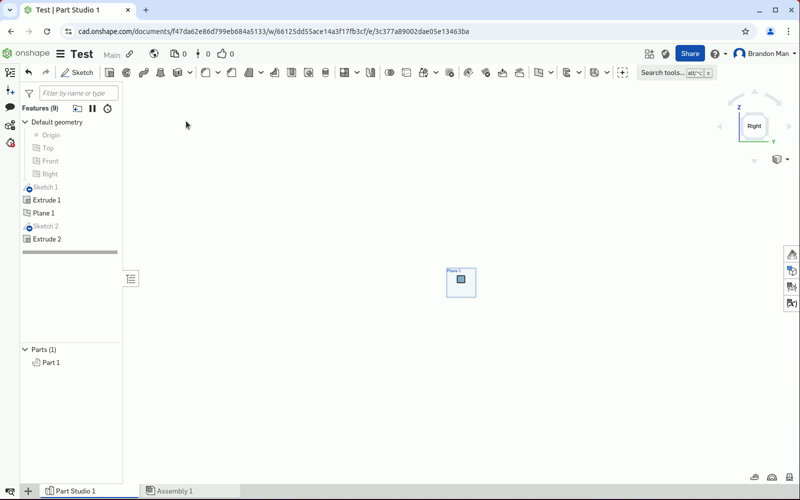
key(shift+h)
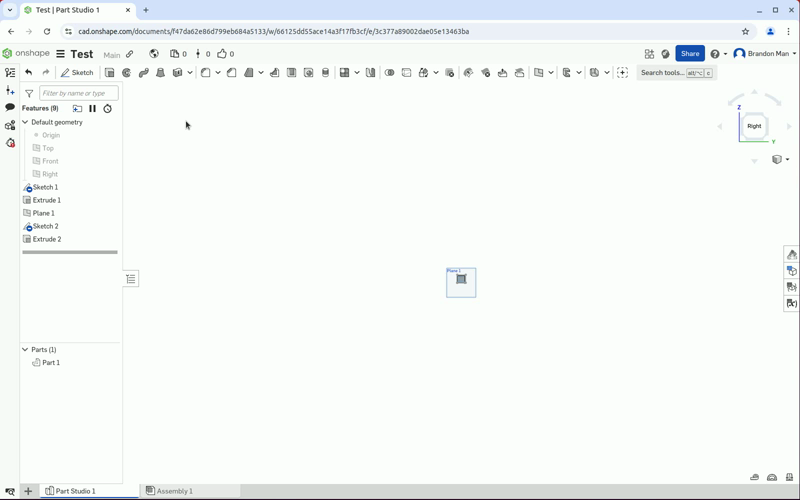
key(shift+h)
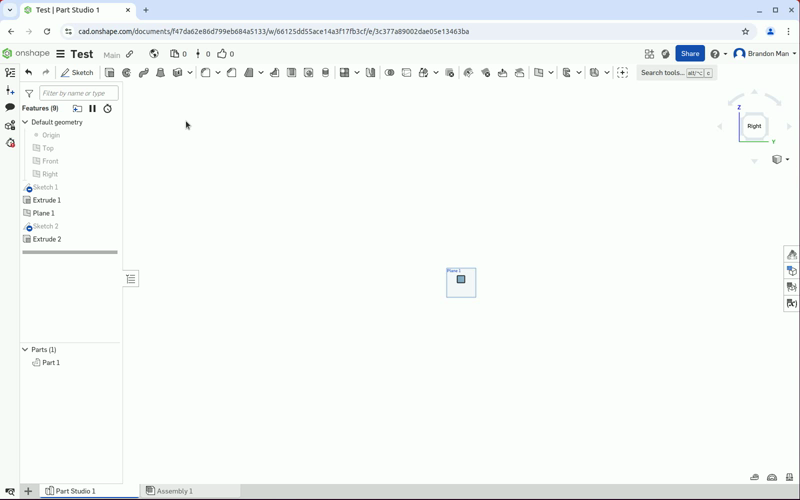
mouse_move(73, 189)
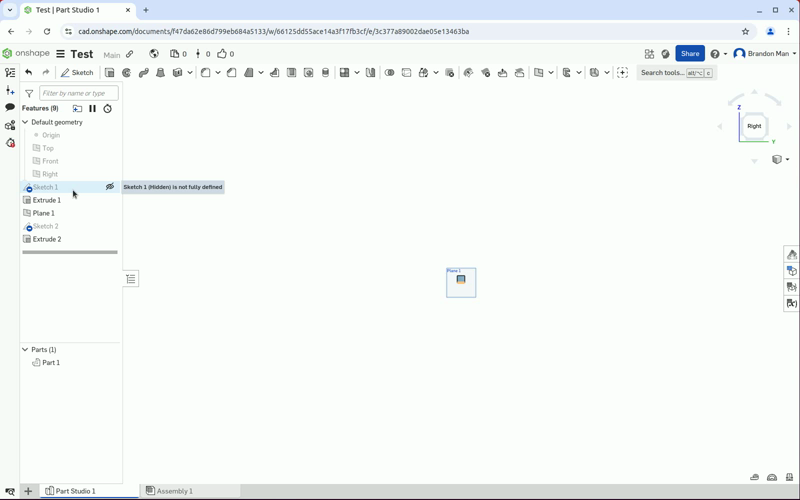
click(73, 189)
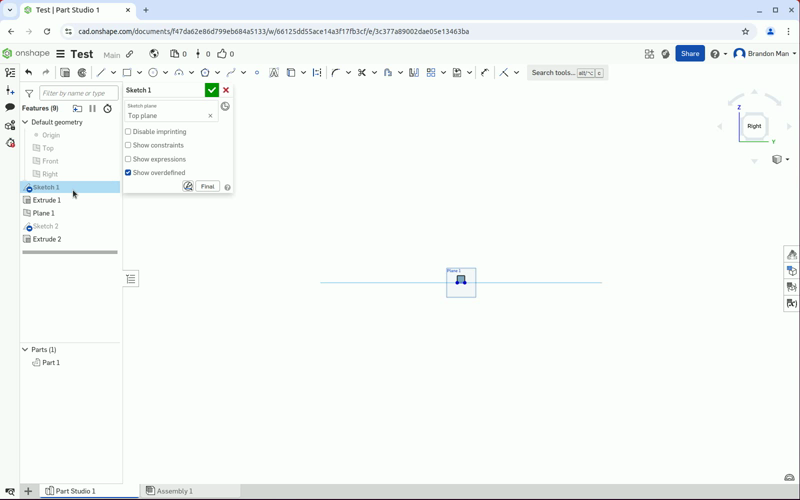
mouse_move(229, 92)
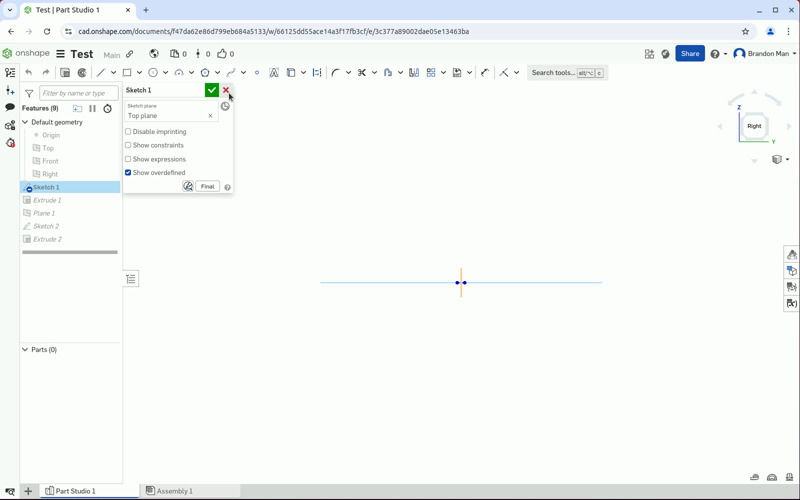
click(229, 92)
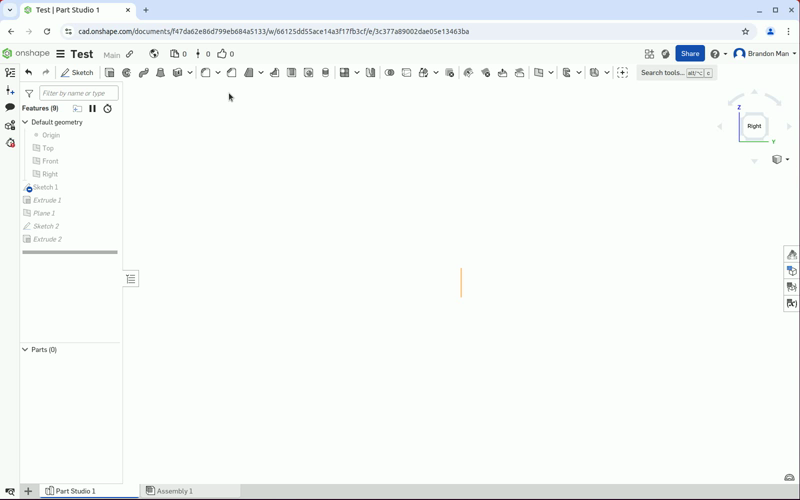
mouse_move(541, 75)
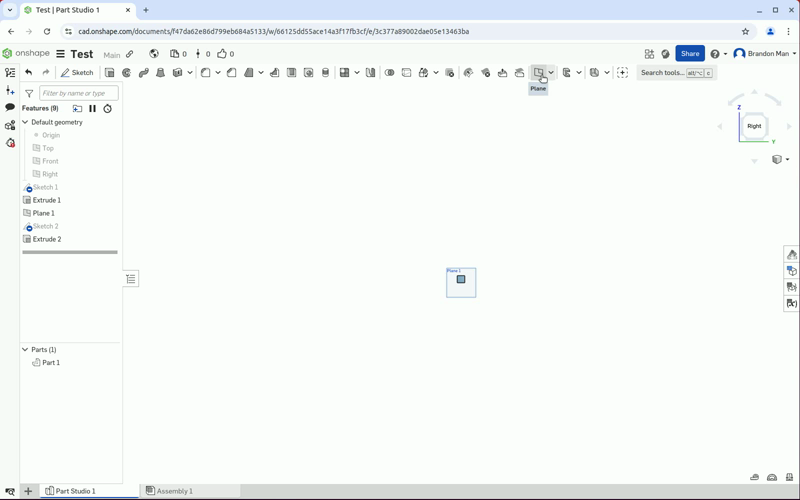
click(541, 75)
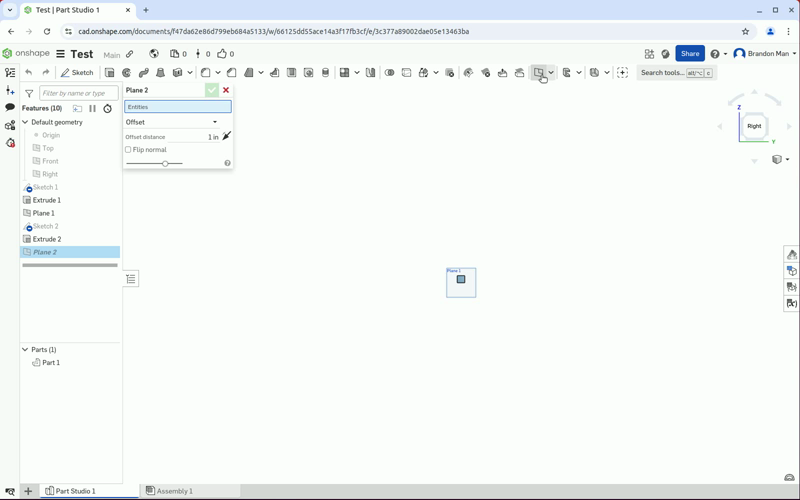
mouse_move(73, 176)
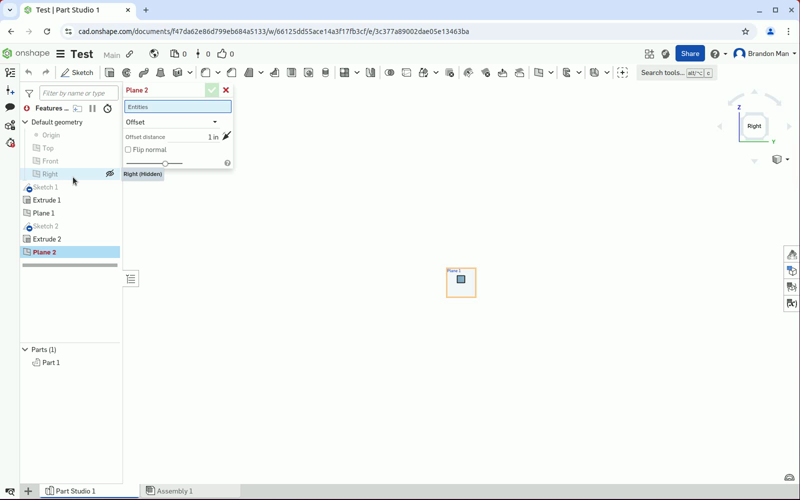
click(73, 176)
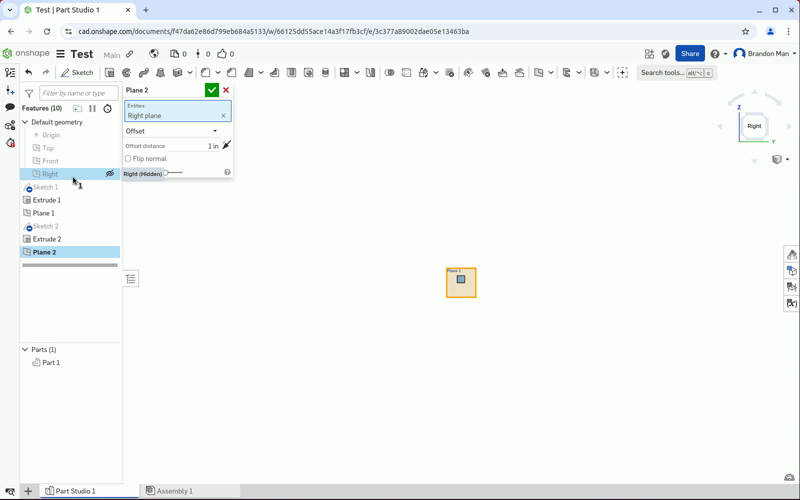
key(tab, 2)
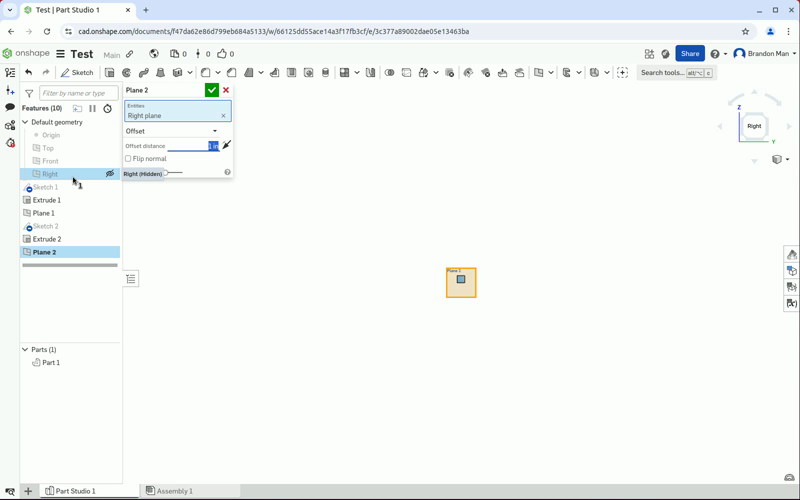
text(23.108)
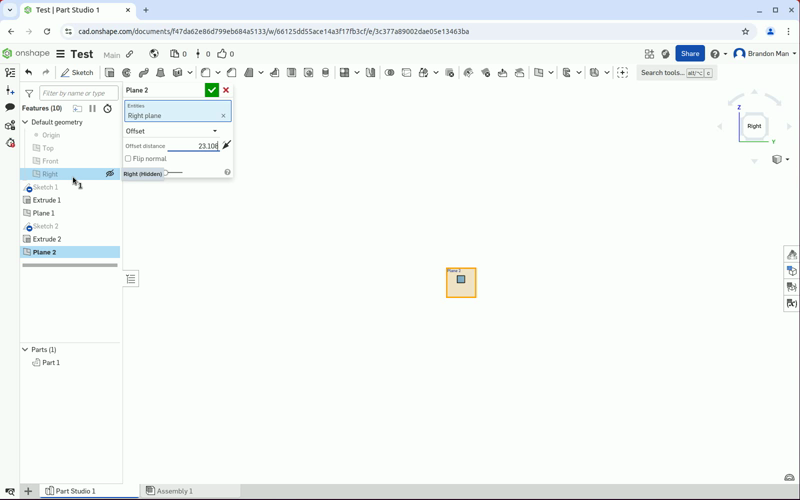
key(enter, 2)
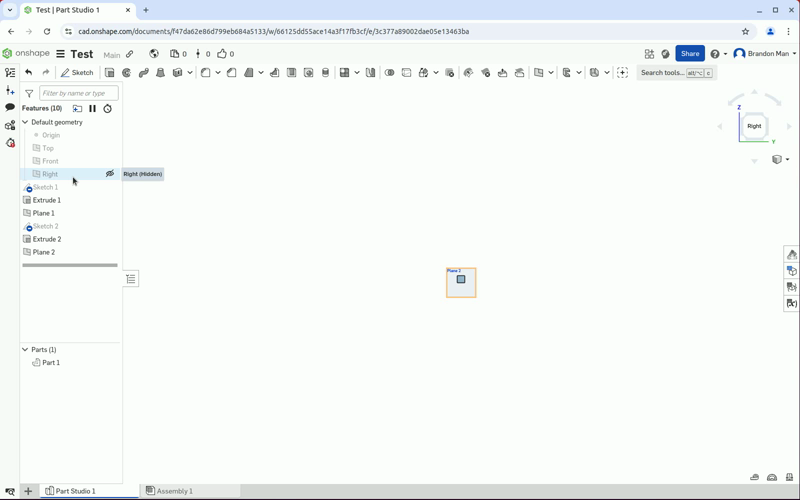
key(shift+s)
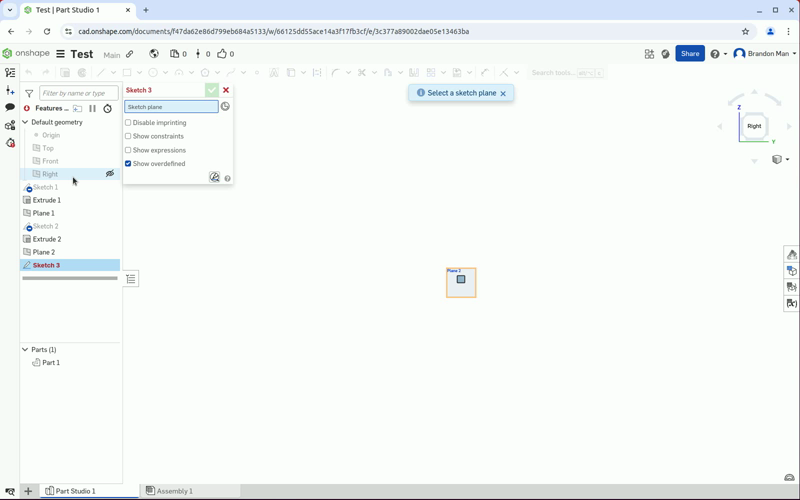
mouse_move(73, 254)
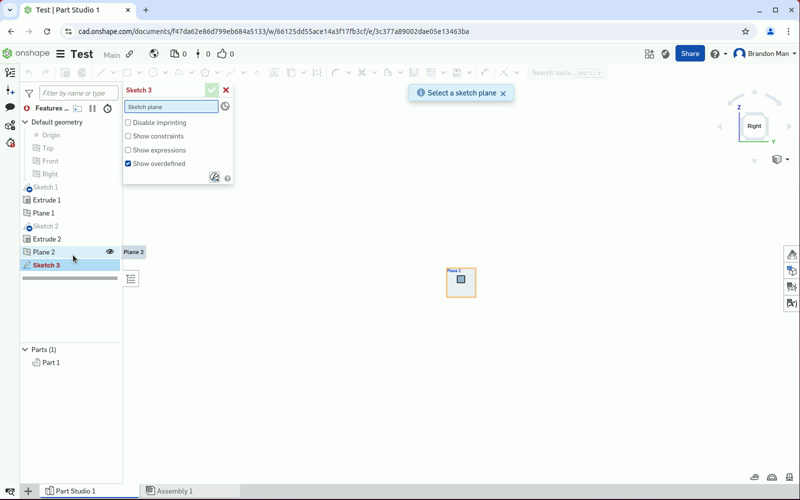
click(73, 254)
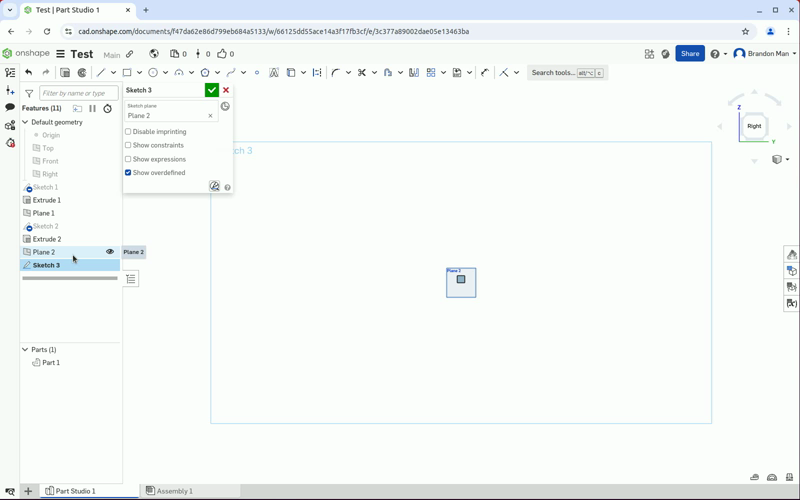
mouse_move(73, 352)
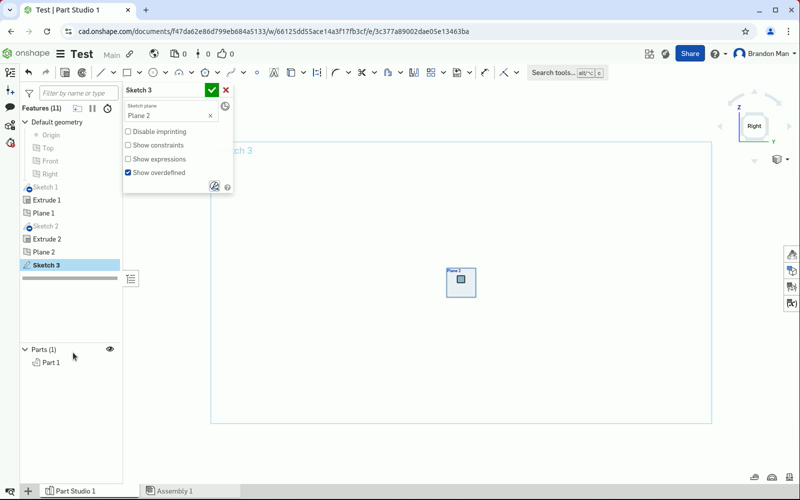
key(y)
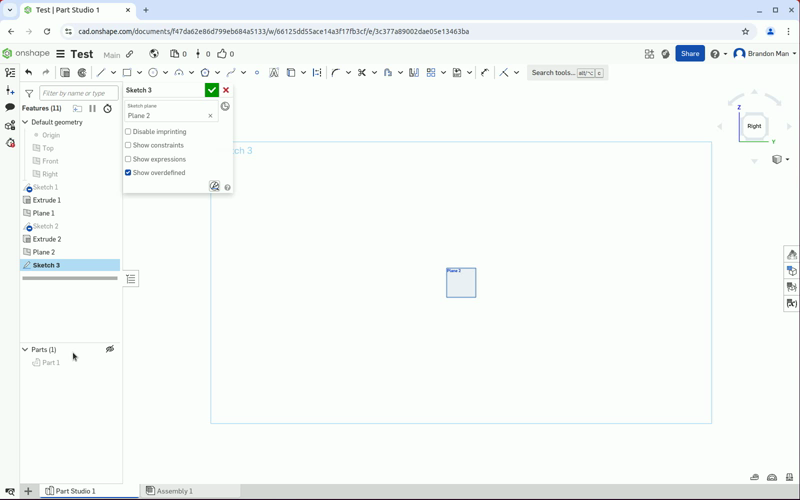
key(l)
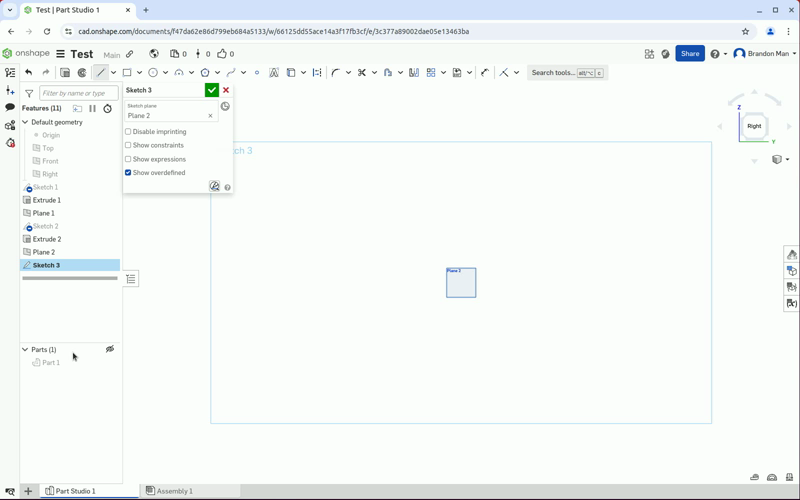
key_down(shift)
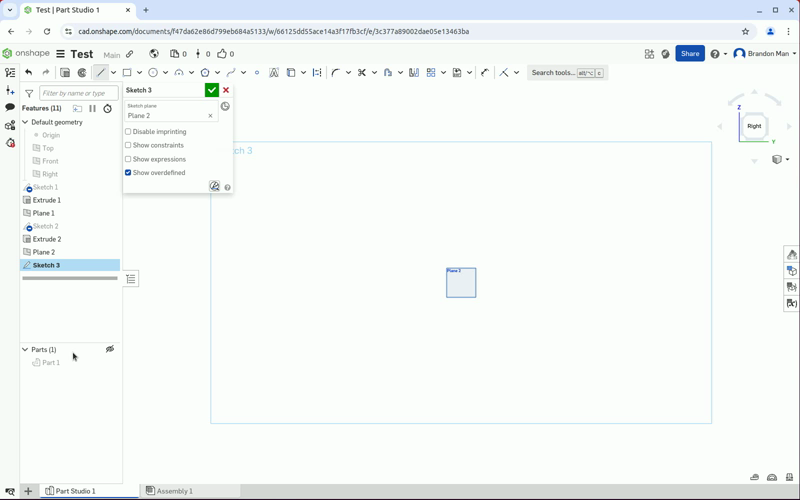
mouse_move(457, 282)
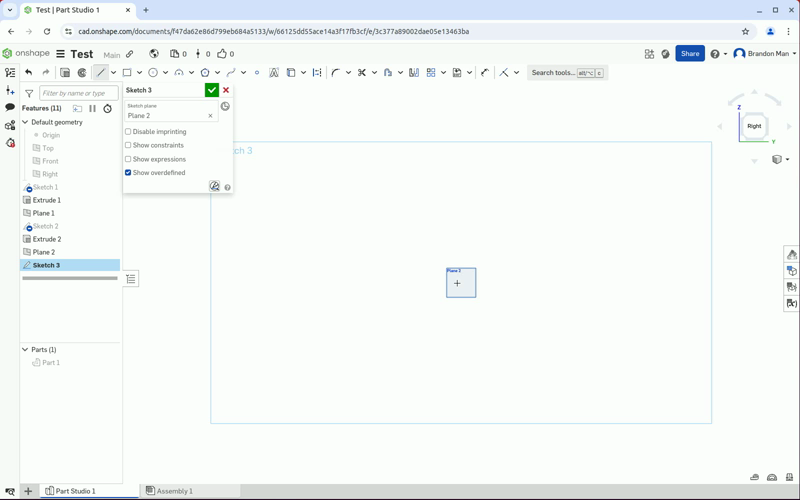
click(457, 282)
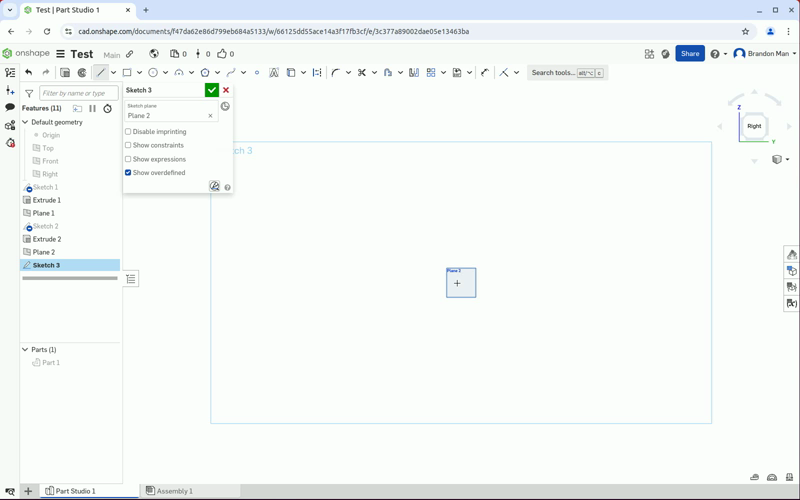
key_up(shift)
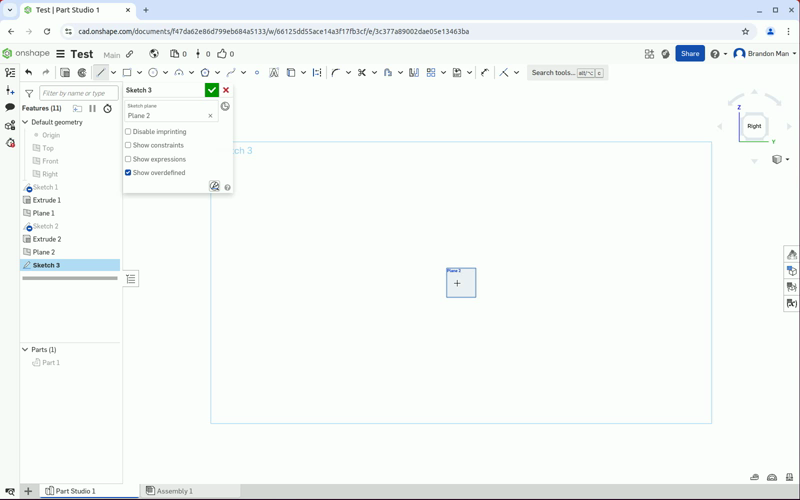
key_down(shift)
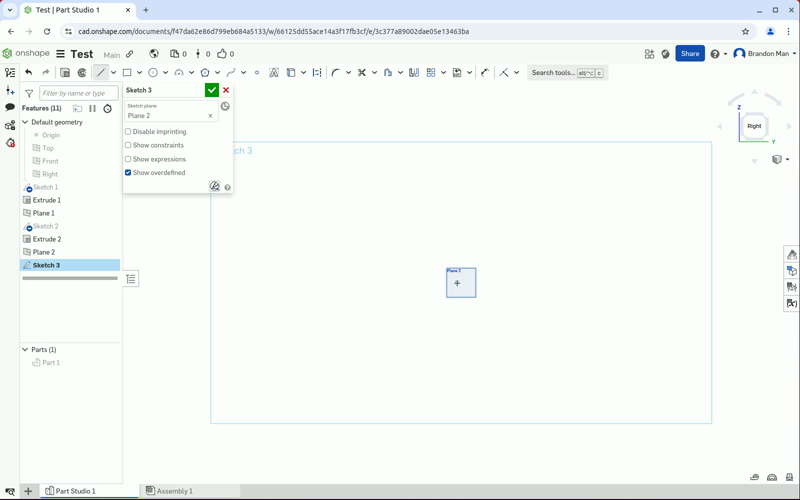
mouse_move(487, 282)
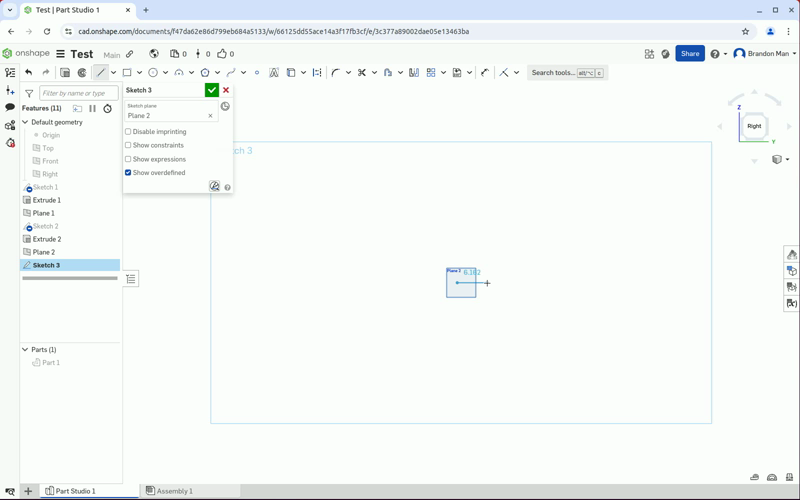
mouse_move(465, 282)
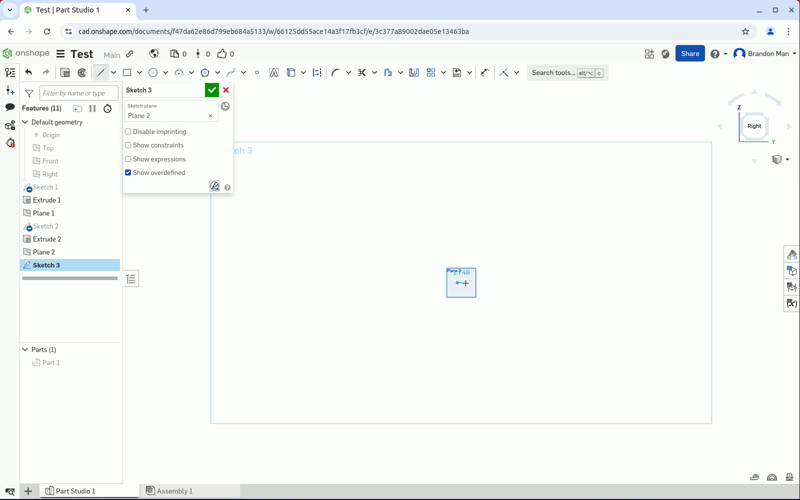
click(465, 282)
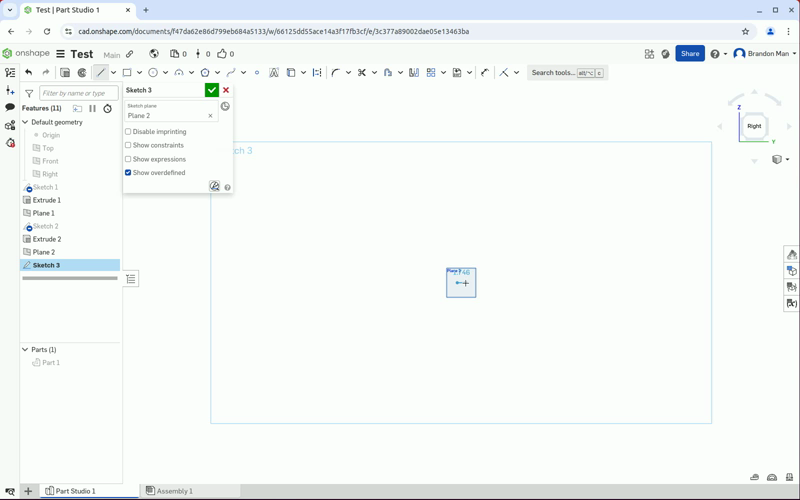
key_up(shift)
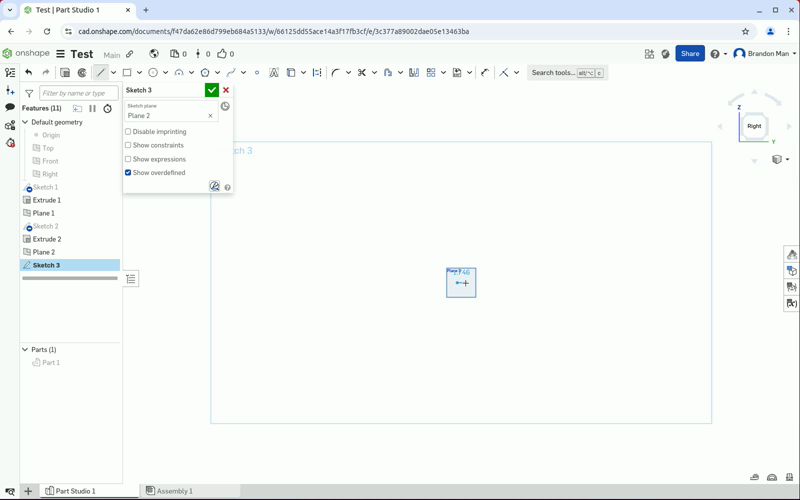
key_down(shift)
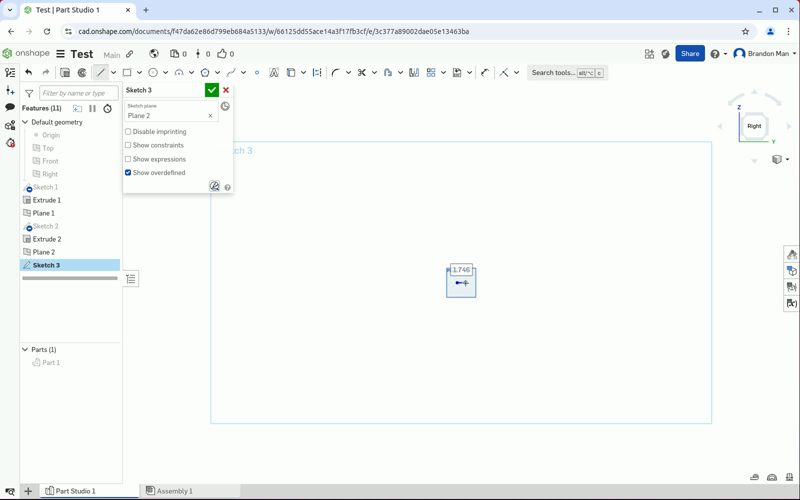
mouse_move(495, 282)
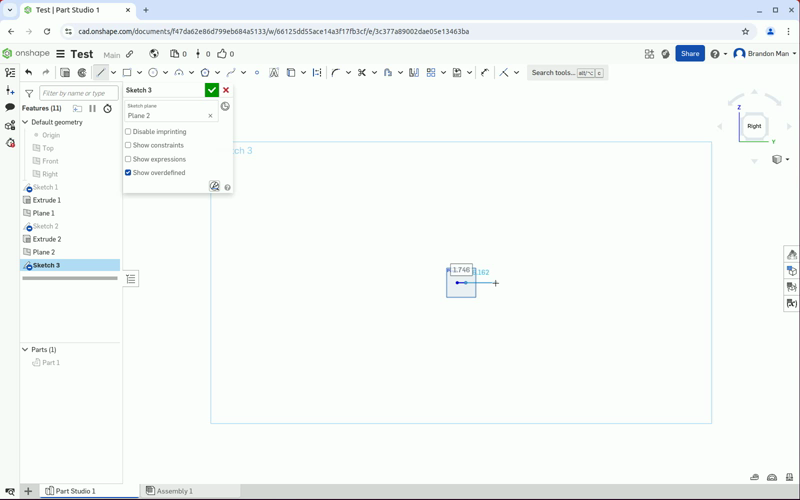
mouse_move(465, 274)
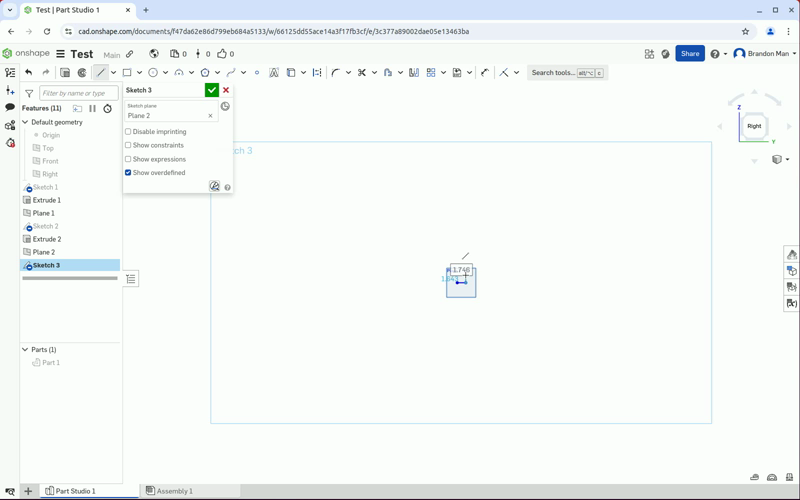
click(465, 274)
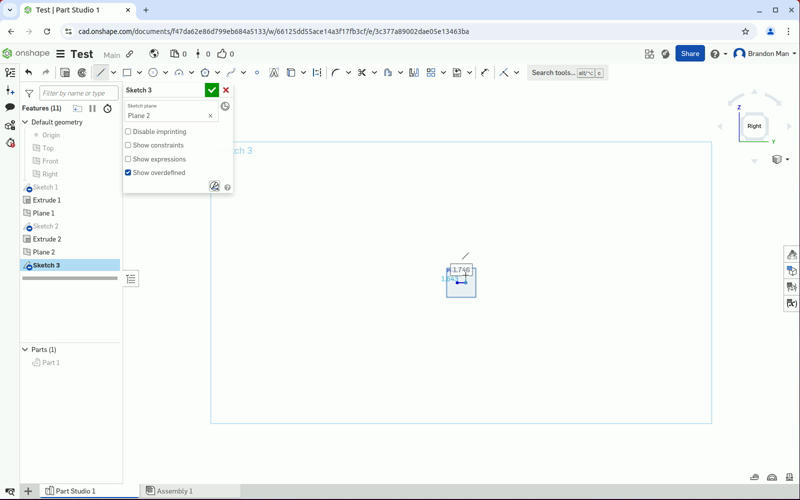
key_up(shift)
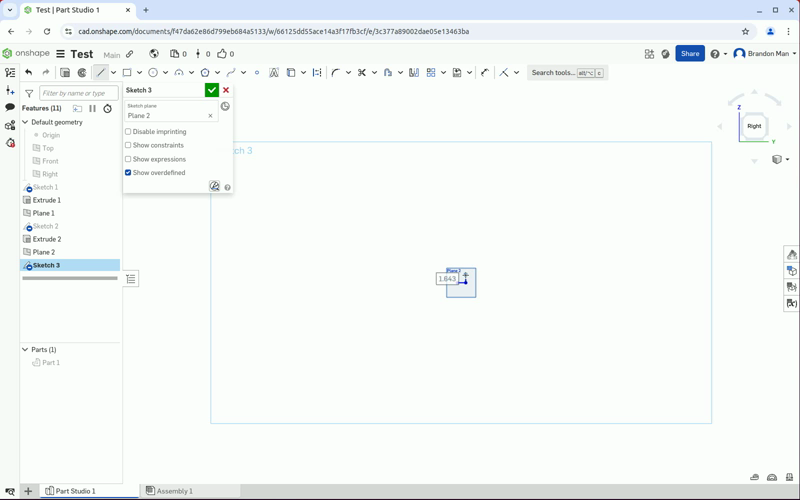
key_down(shift)
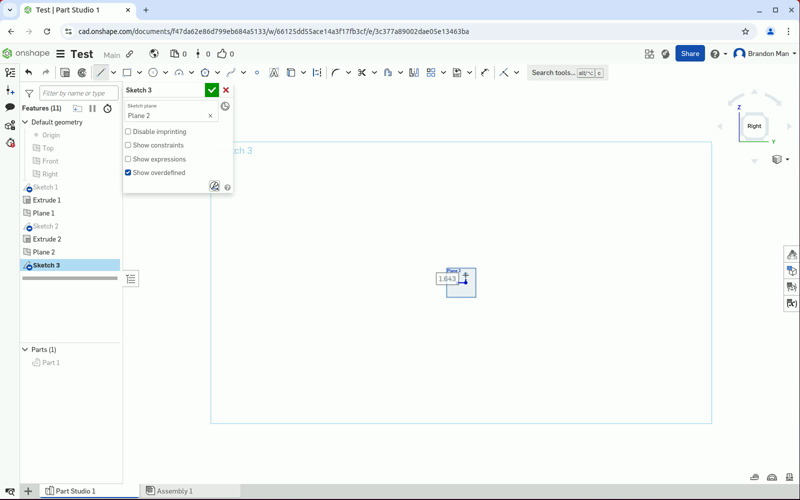
mouse_move(495, 274)
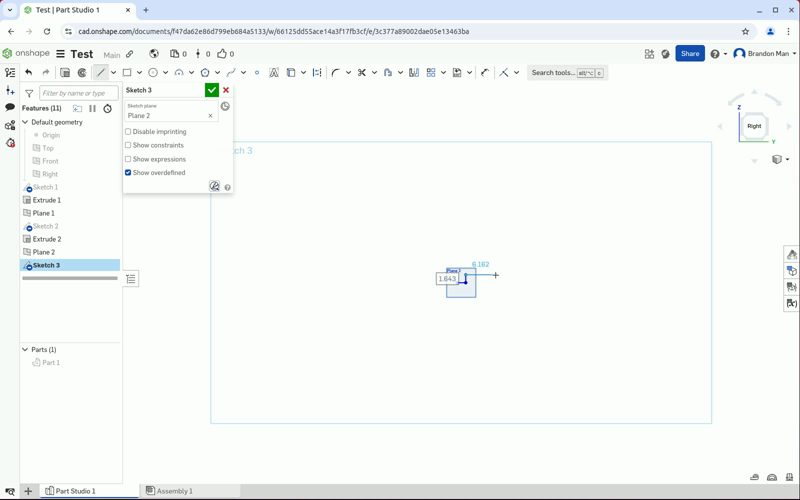
mouse_move(457, 274)
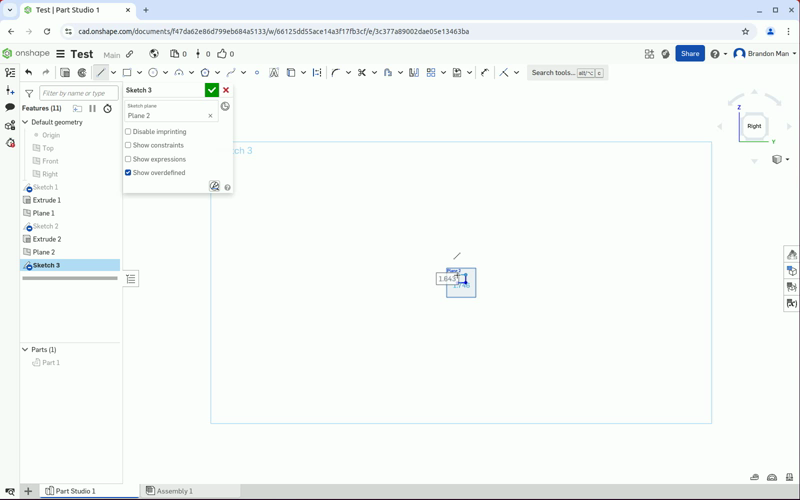
click(457, 274)
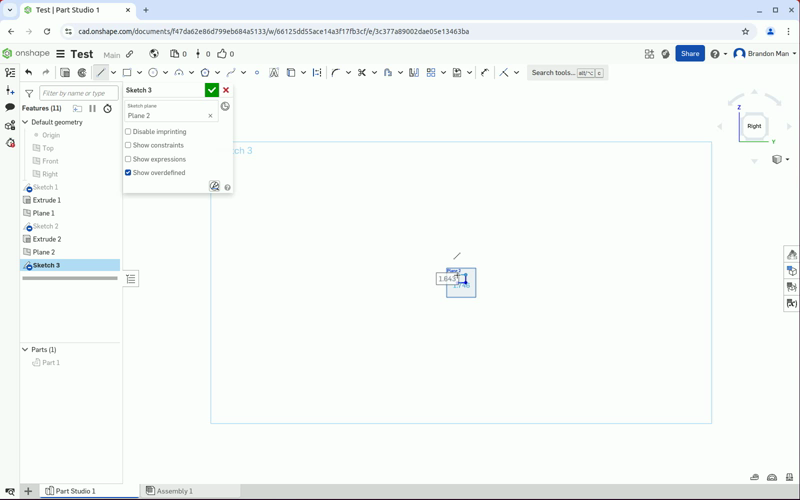
key_up(shift)
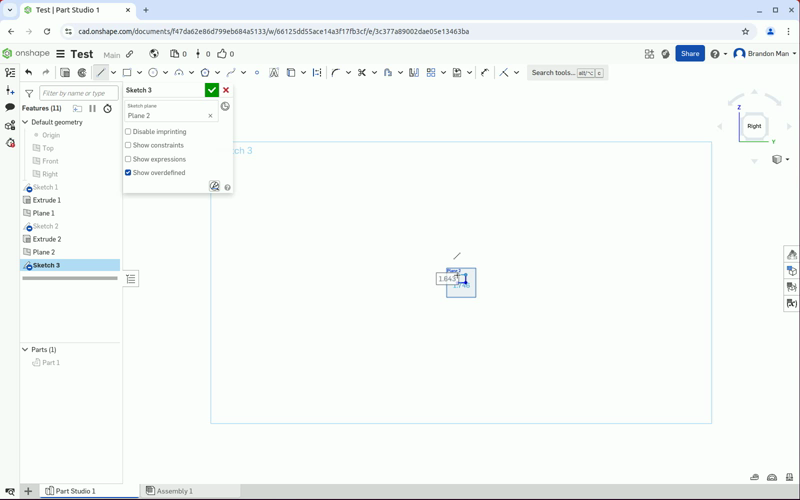
mouse_move(487, 274)
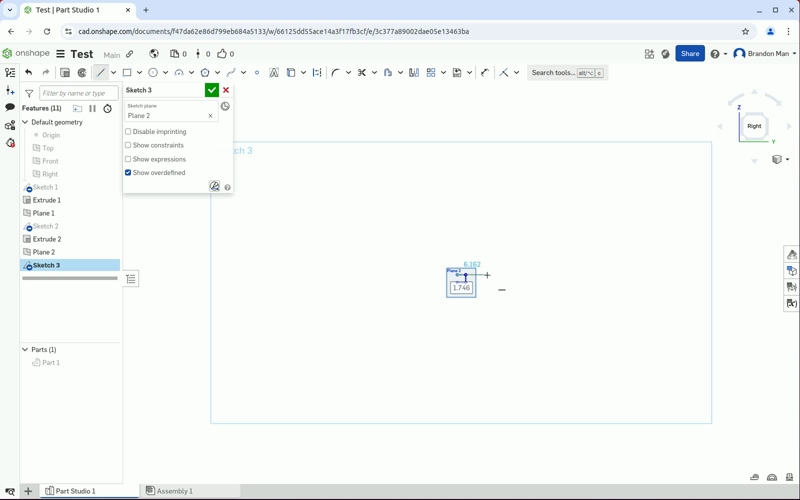
key_down(shift)
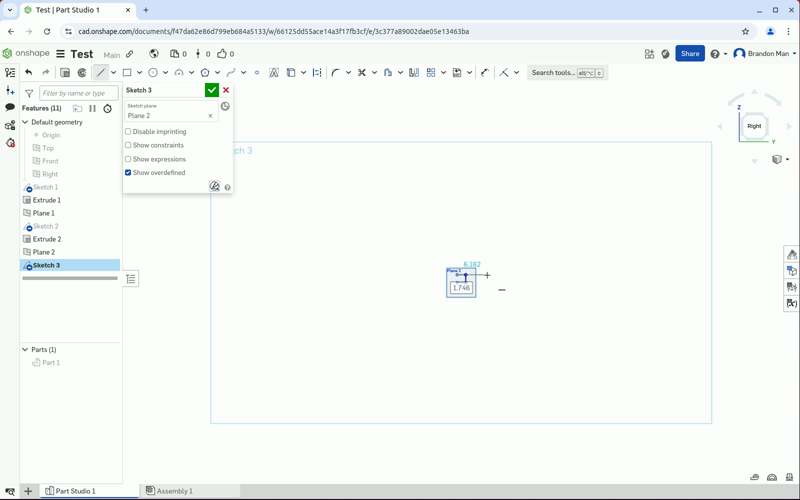
mouse_move(457, 282)
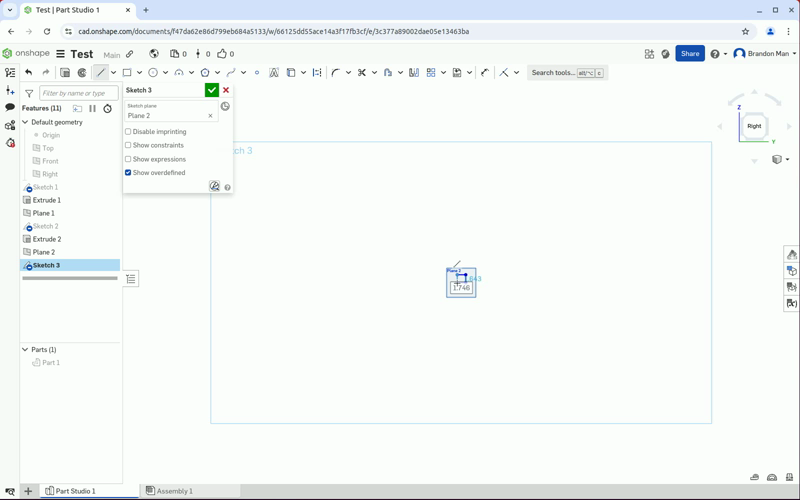
key_up(shift)
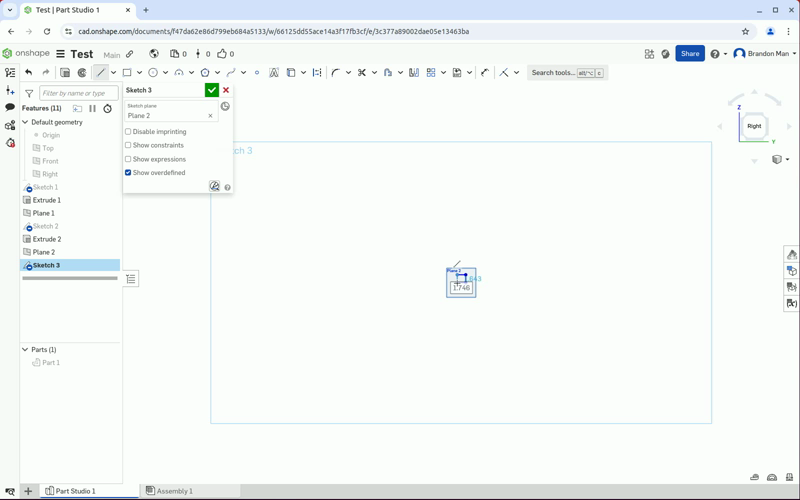
click(457, 282)
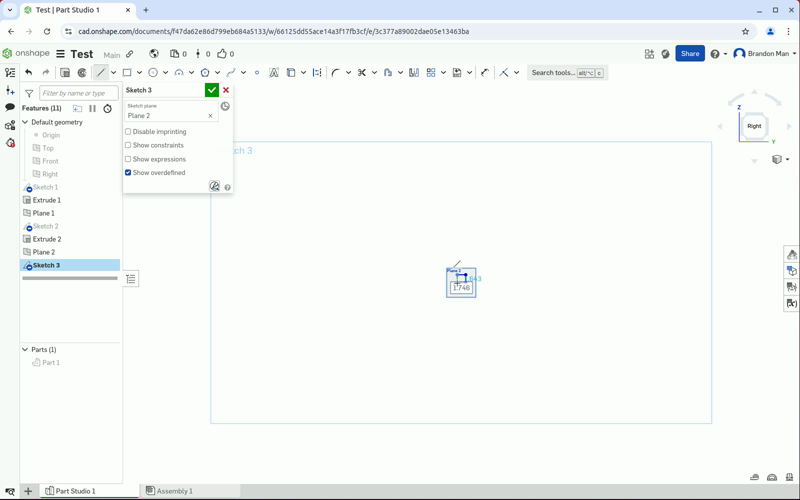
key(esc)
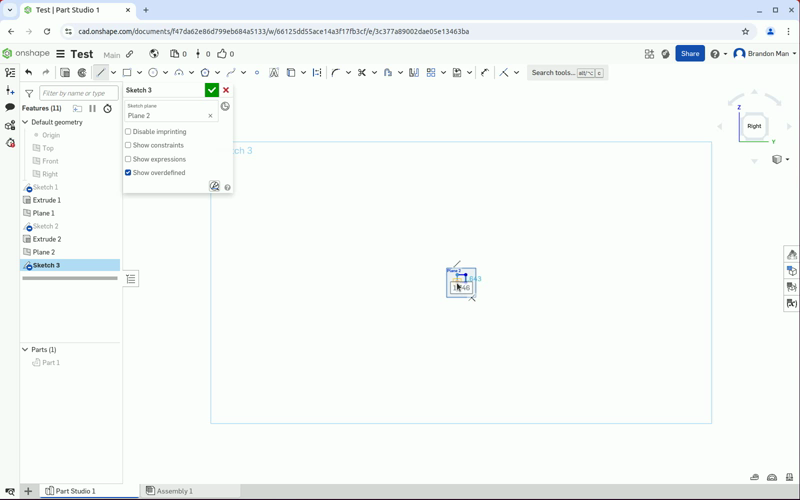
key(l)
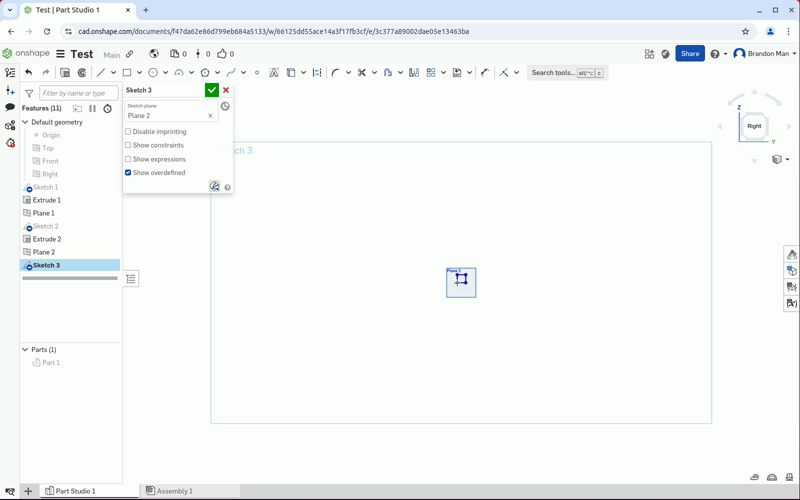
key_down(shift)
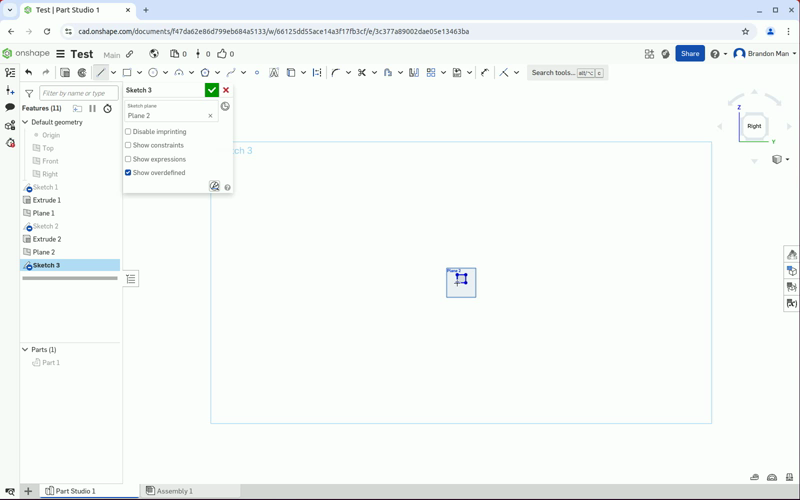
mouse_move(459, 280)
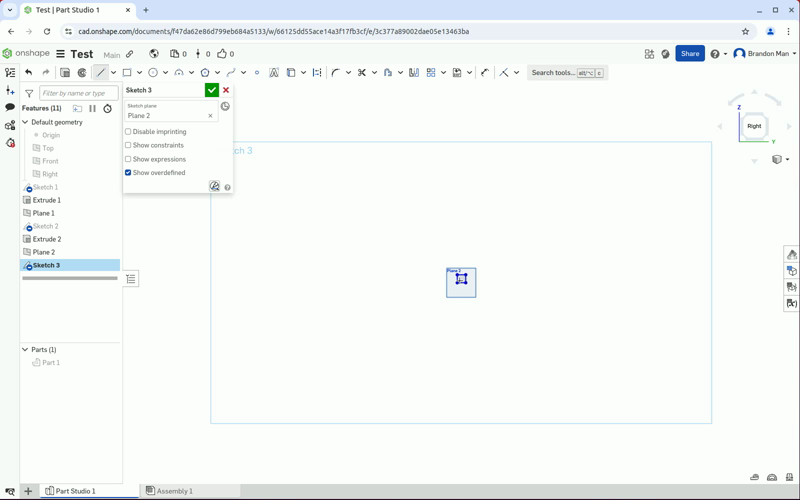
scroll(6)
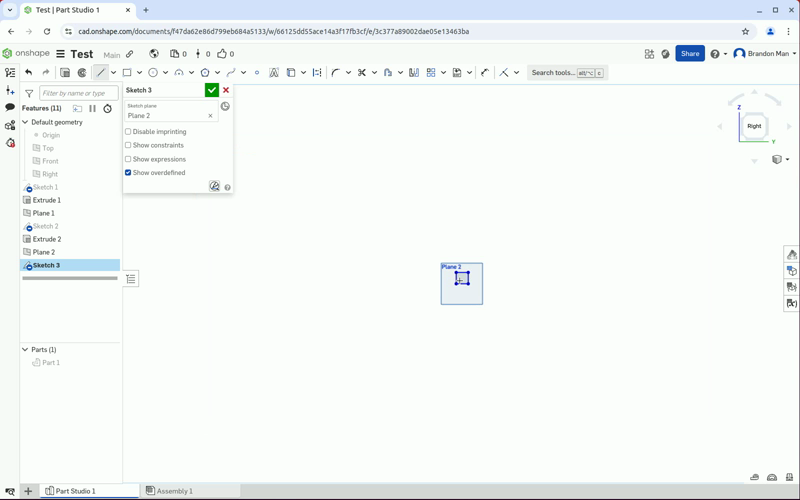
scroll(6)
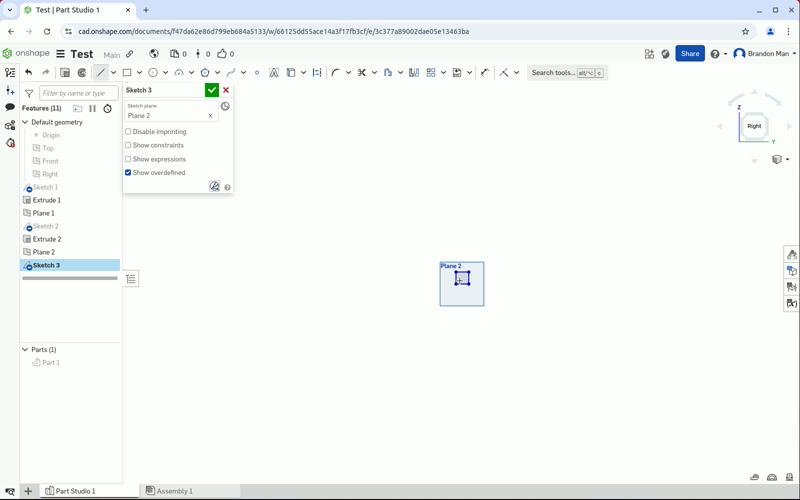
scroll(6)
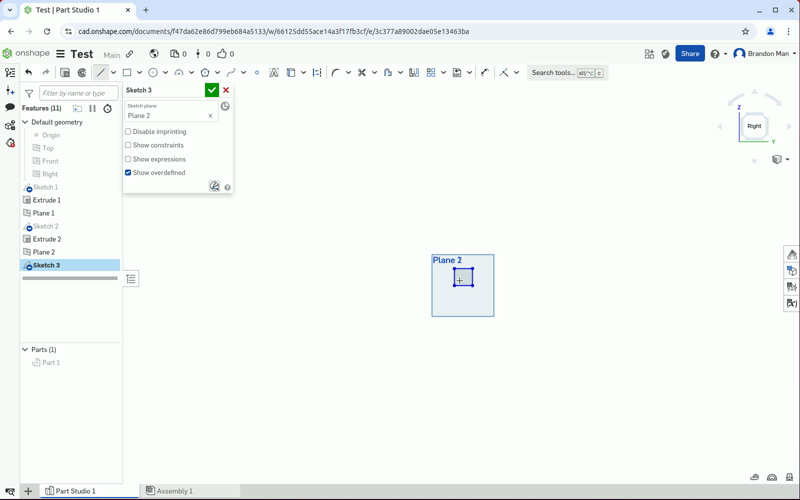
scroll(6)
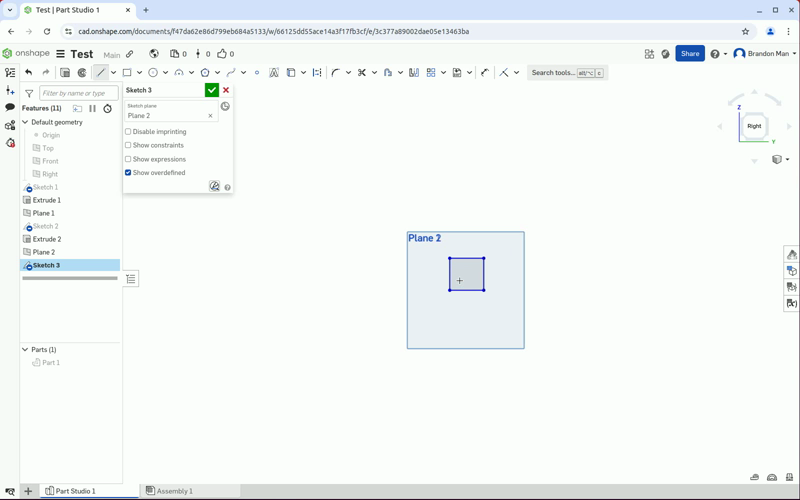
scroll(6)
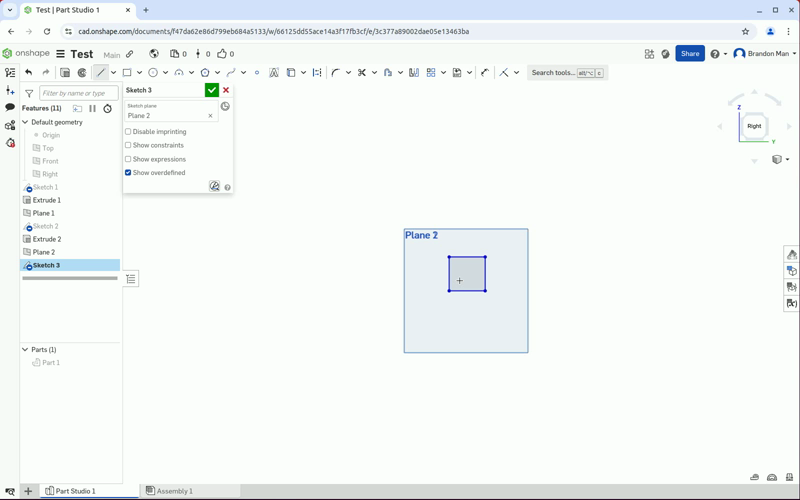
scroll(6)
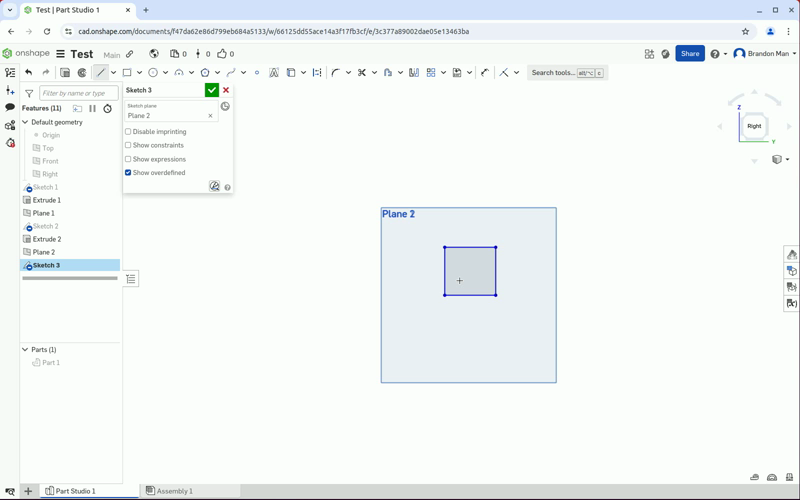
scroll(6)
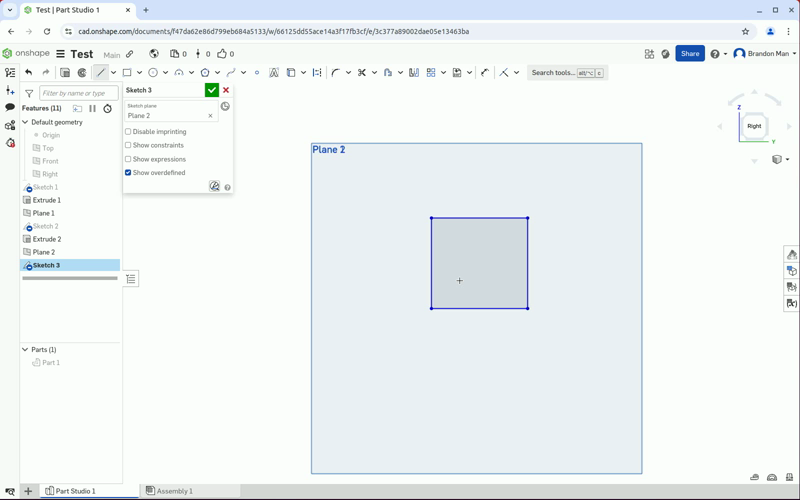
click(459, 280)
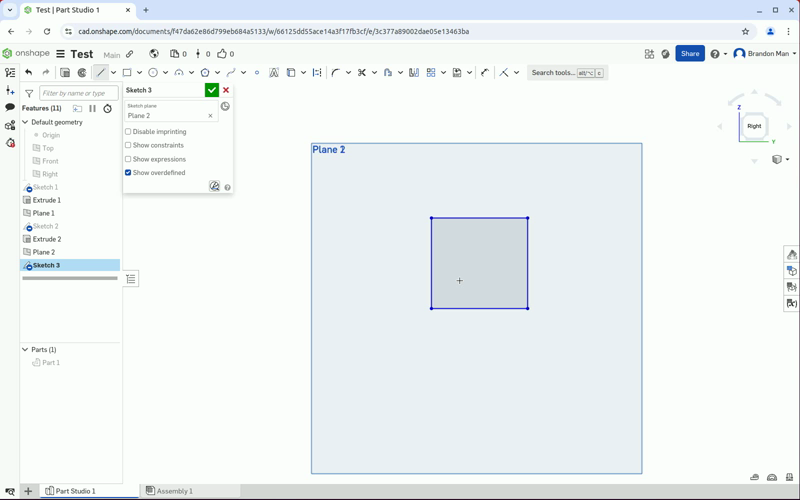
scroll(-6)
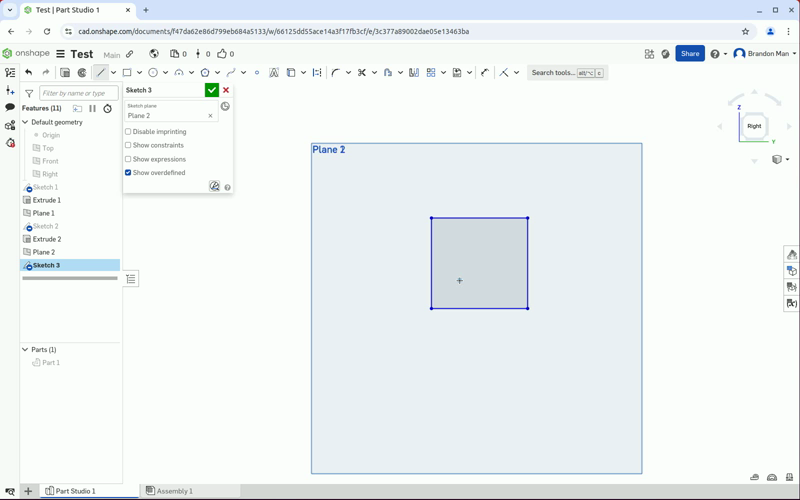
scroll(-6)
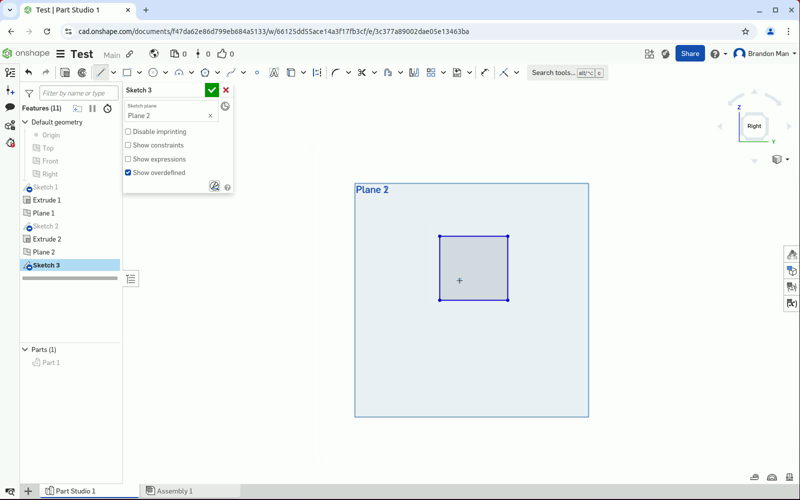
scroll(-6)
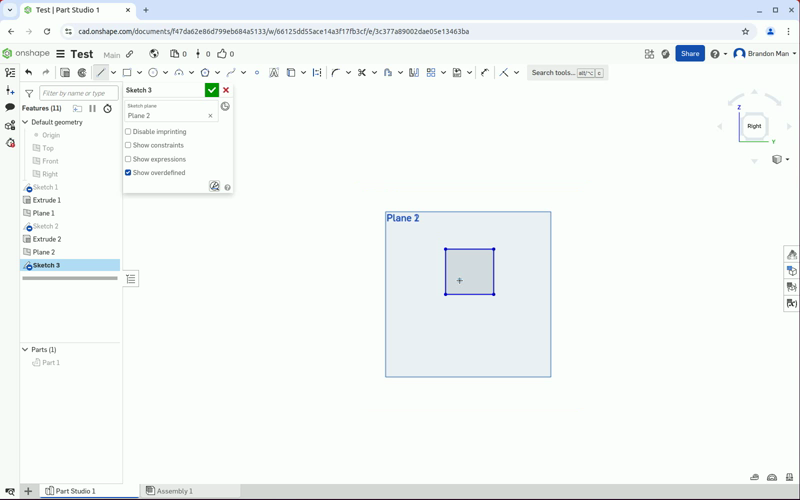
scroll(-6)
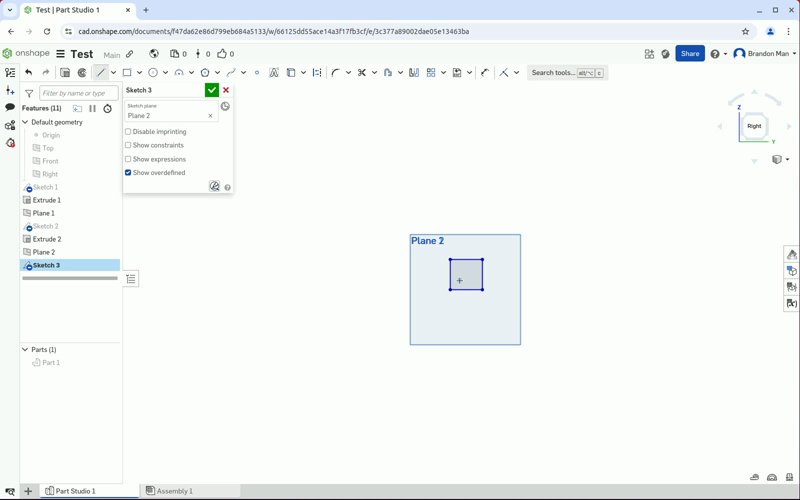
scroll(-6)
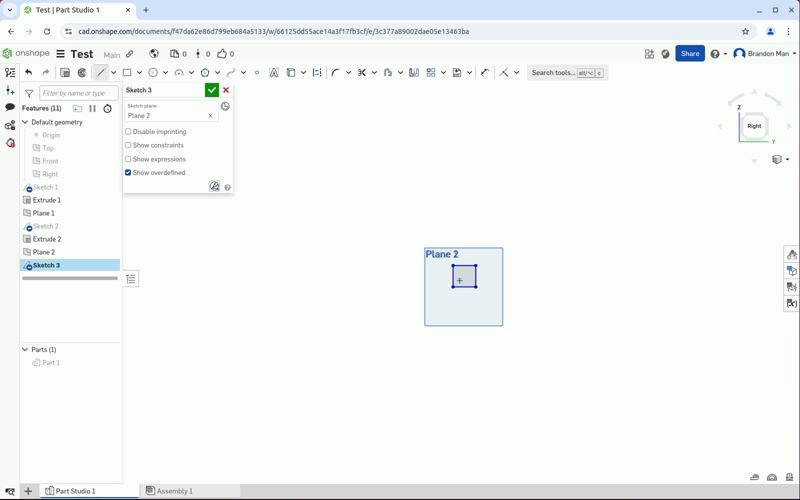
scroll(-6)
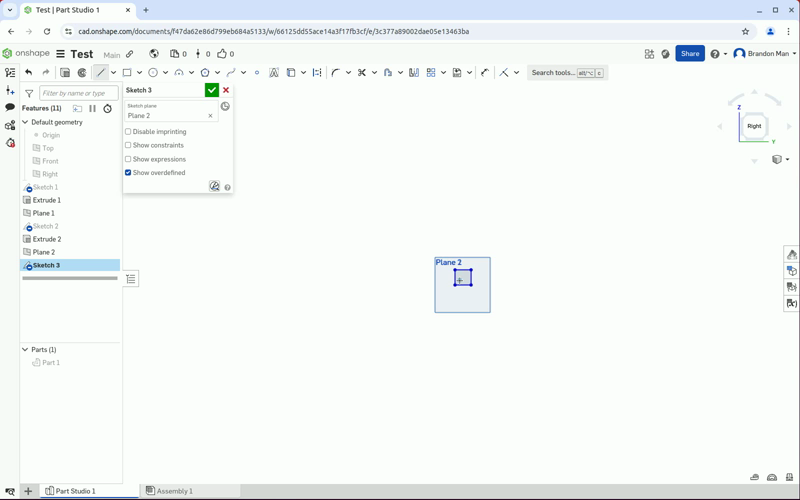
scroll(-6)
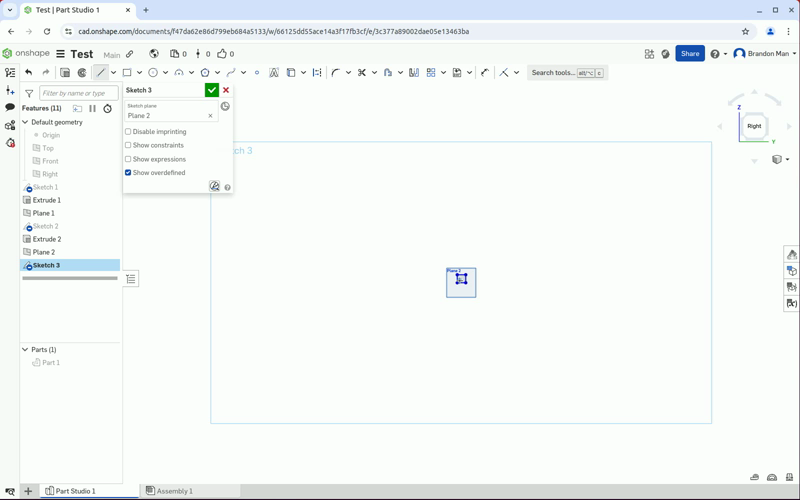
key_up(shift)
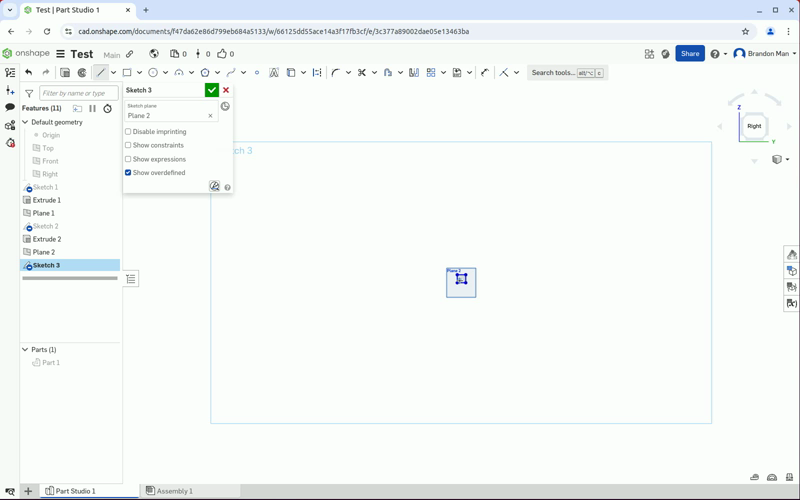
key_down(shift)
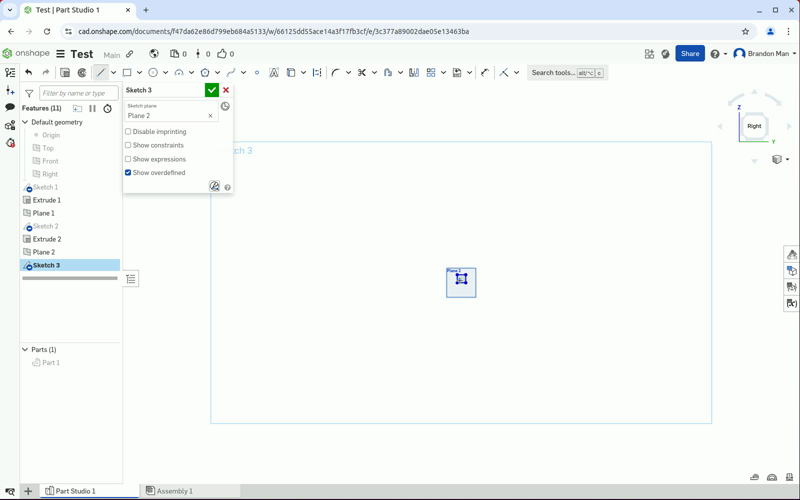
mouse_move(489, 280)
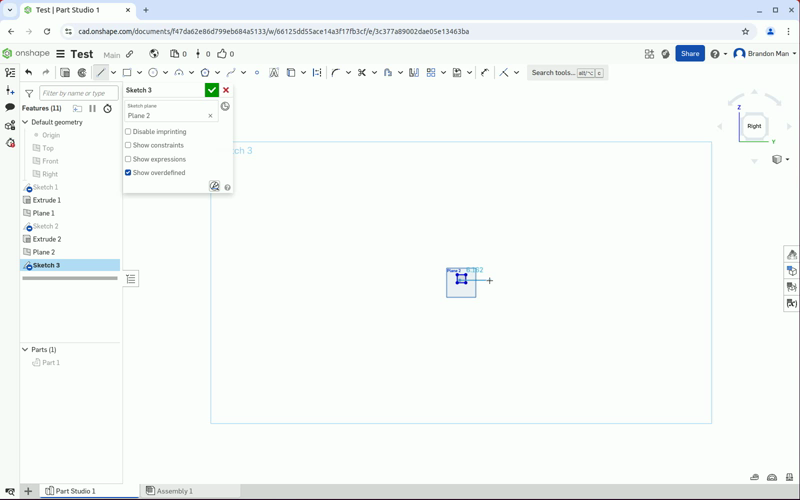
mouse_move(463, 280)
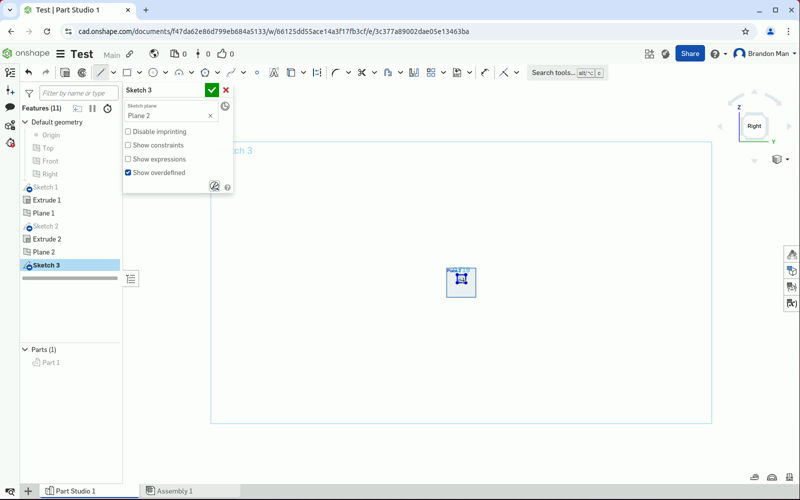
scroll(6)
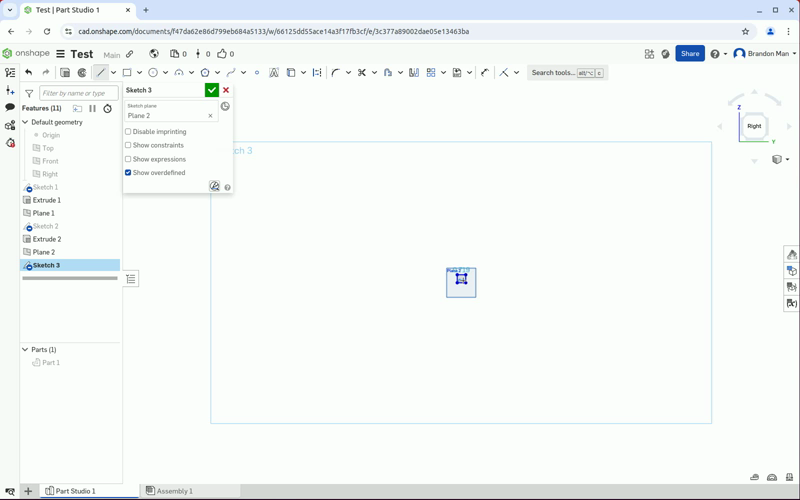
scroll(6)
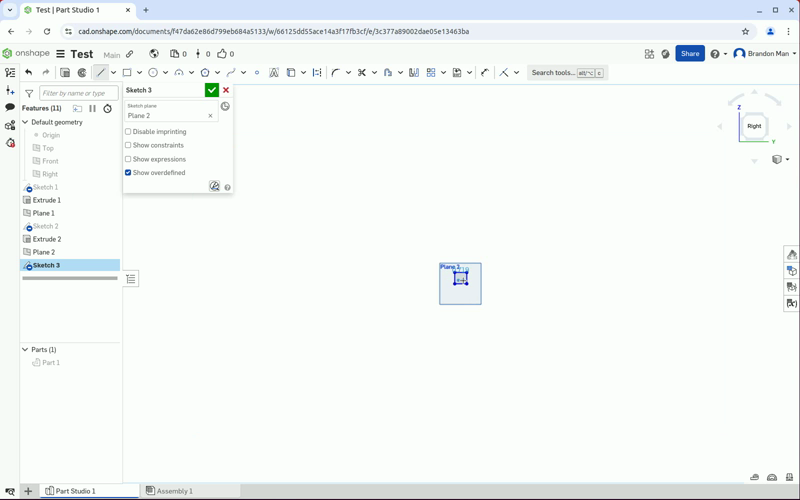
scroll(6)
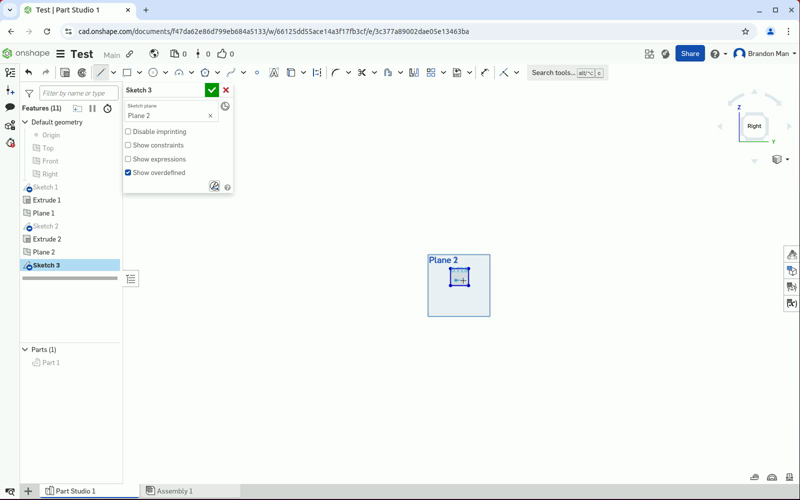
scroll(6)
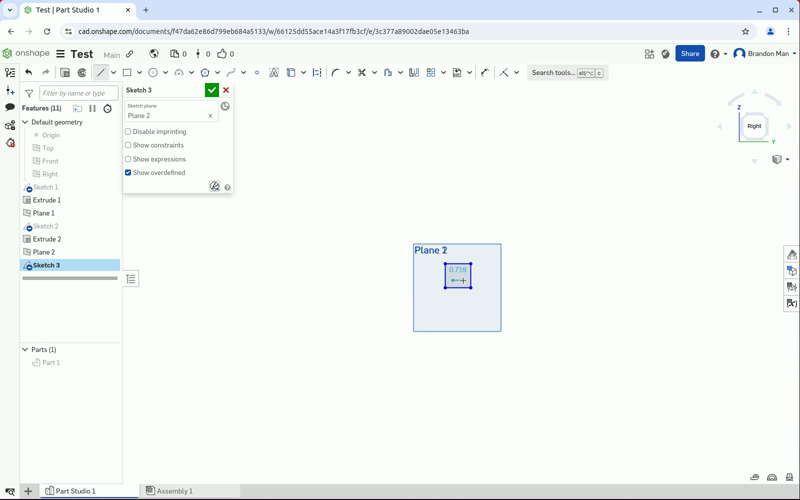
scroll(6)
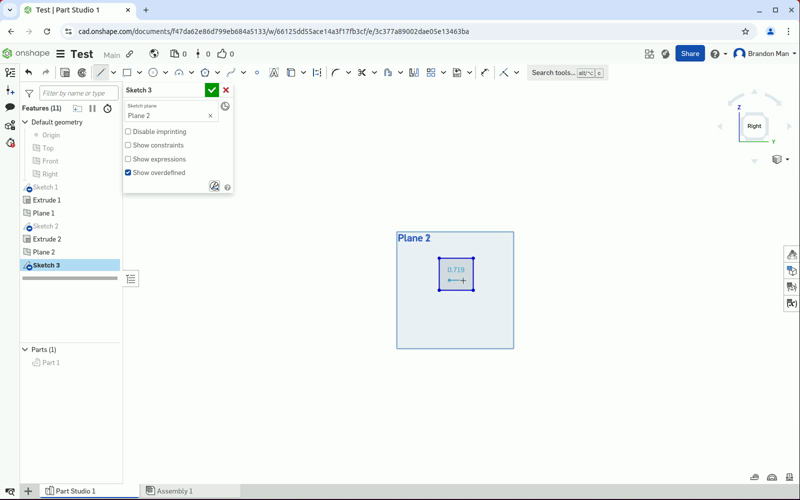
scroll(6)
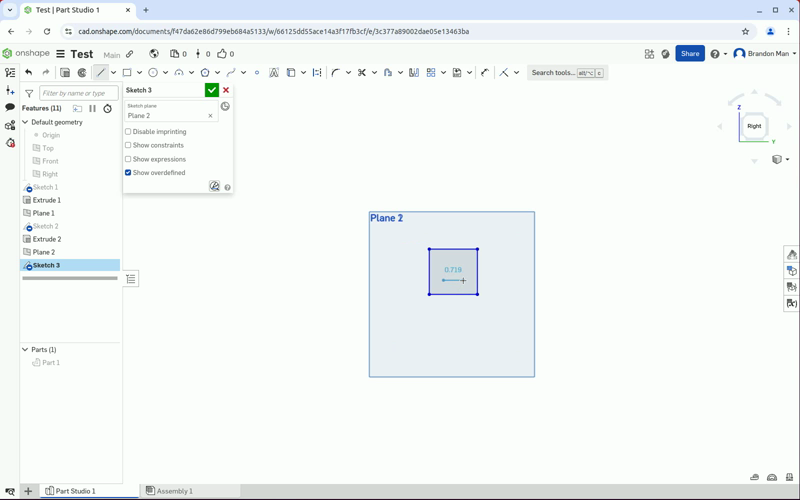
scroll(6)
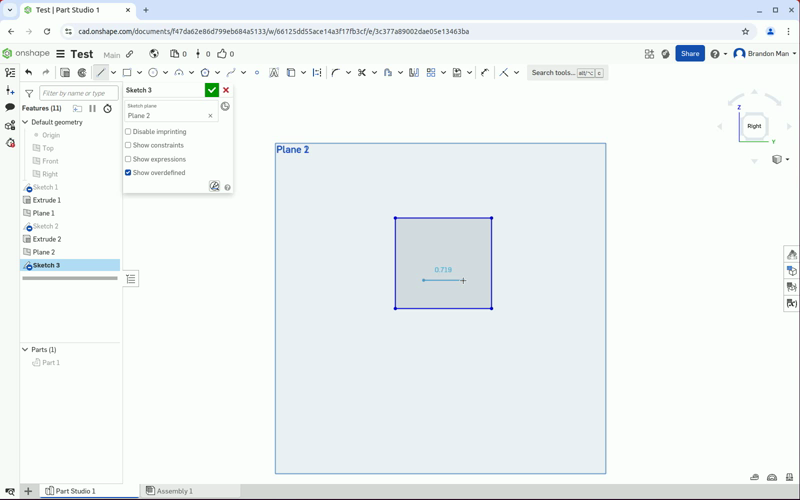
click(463, 280)
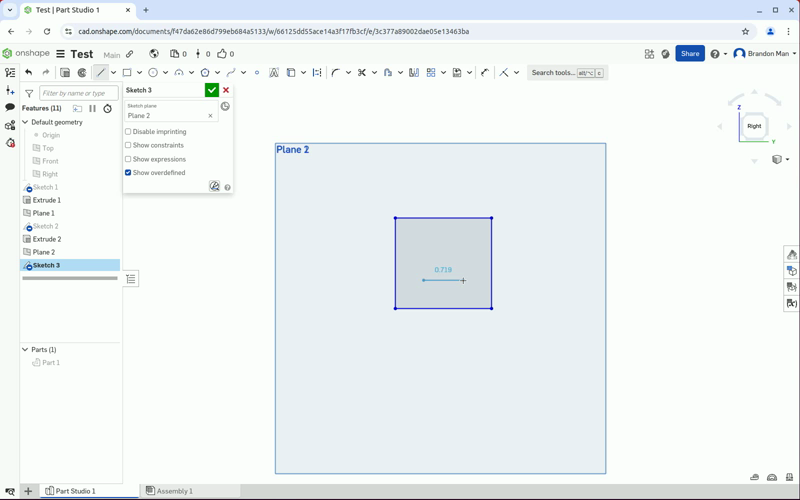
scroll(-6)
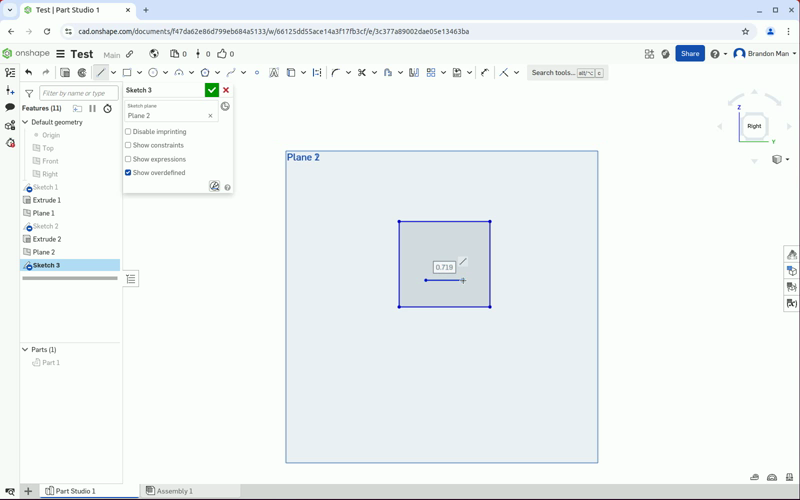
scroll(-6)
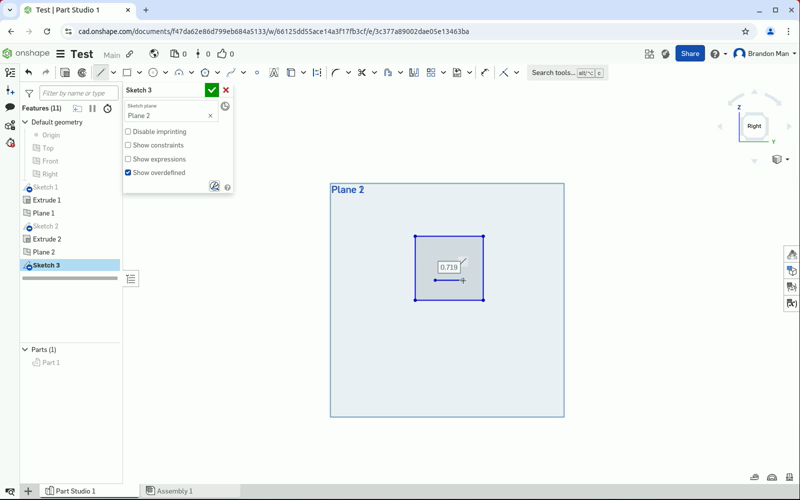
scroll(-6)
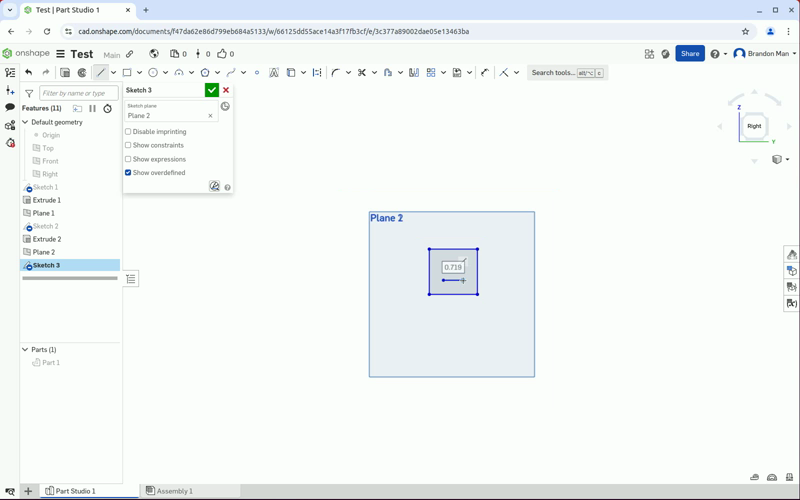
scroll(-6)
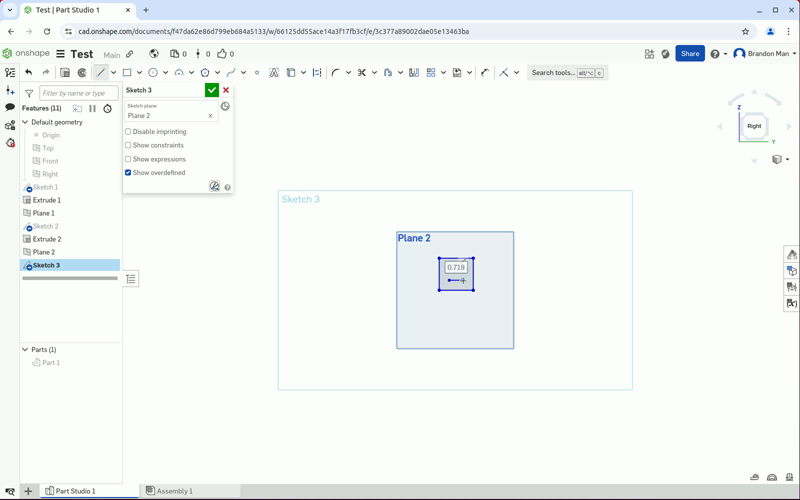
scroll(-6)
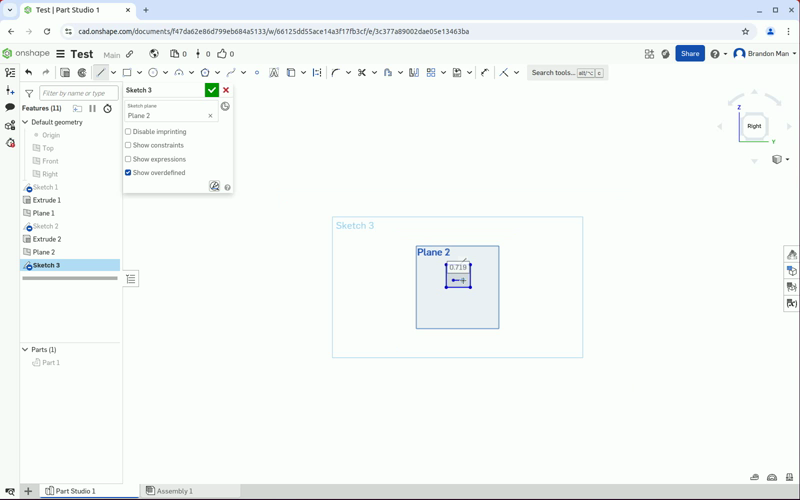
scroll(-6)
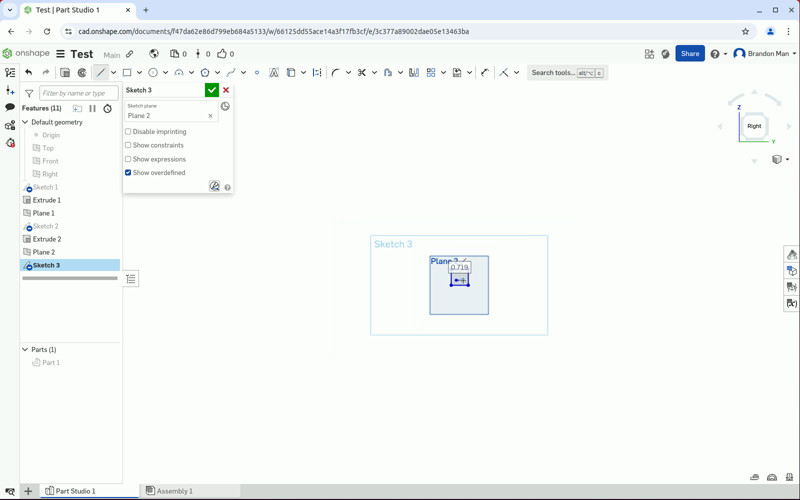
scroll(-6)
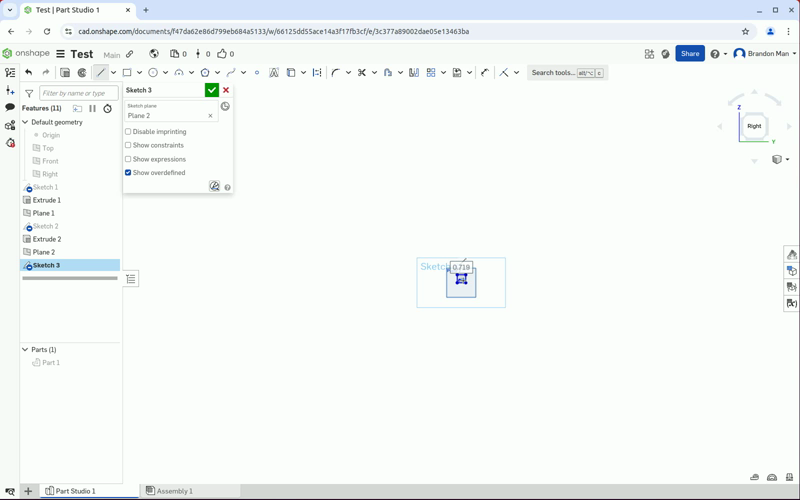
key_up(shift)
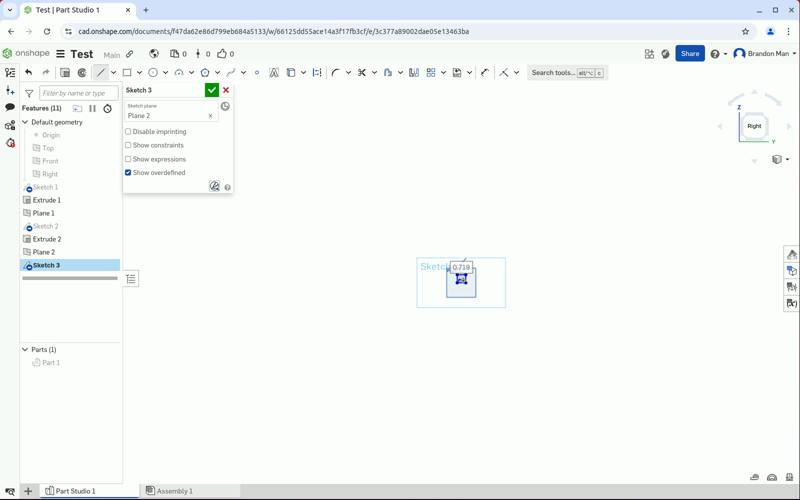
key_down(shift)
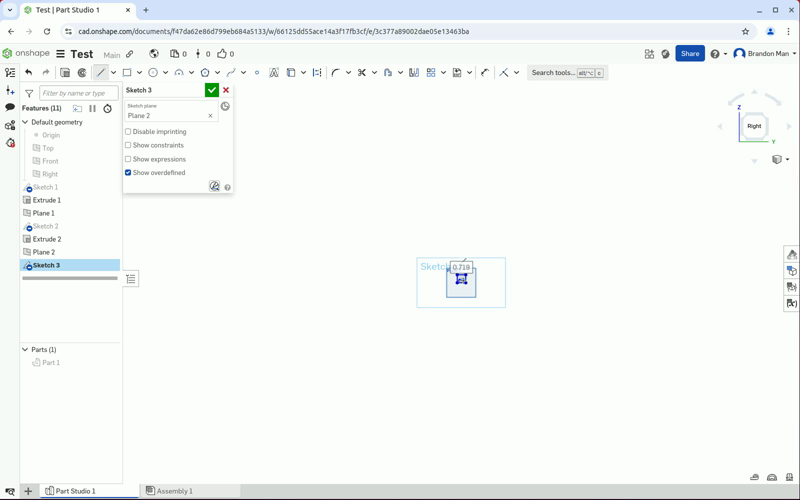
mouse_move(493, 280)
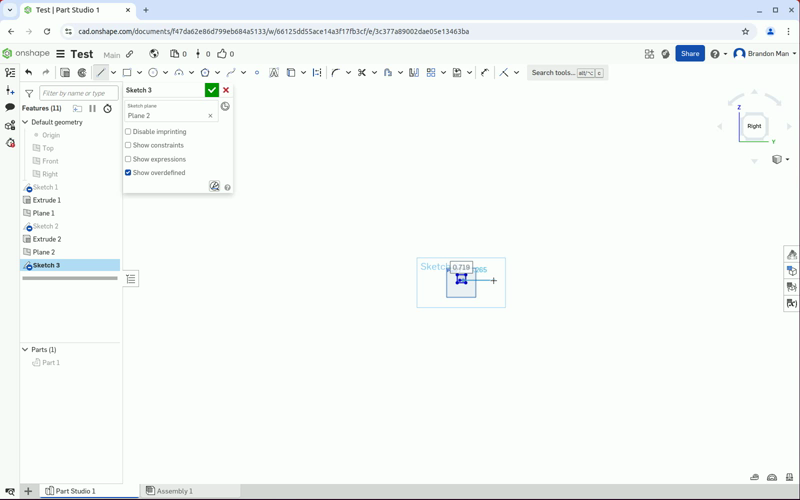
mouse_move(463, 277)
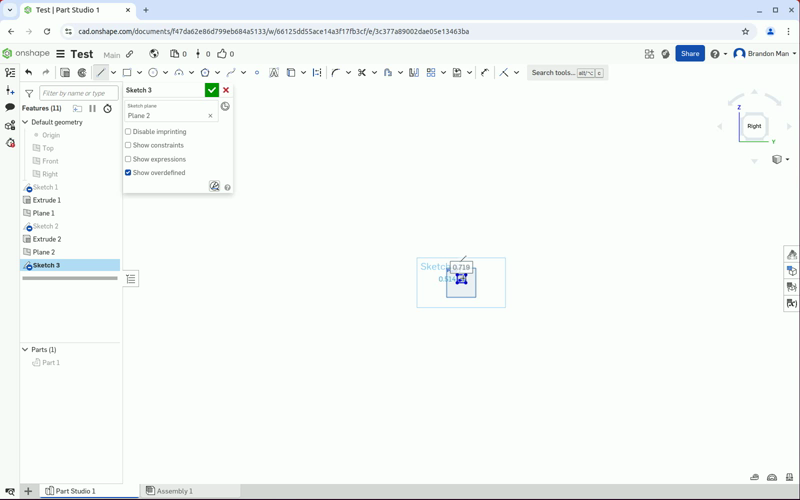
scroll(6)
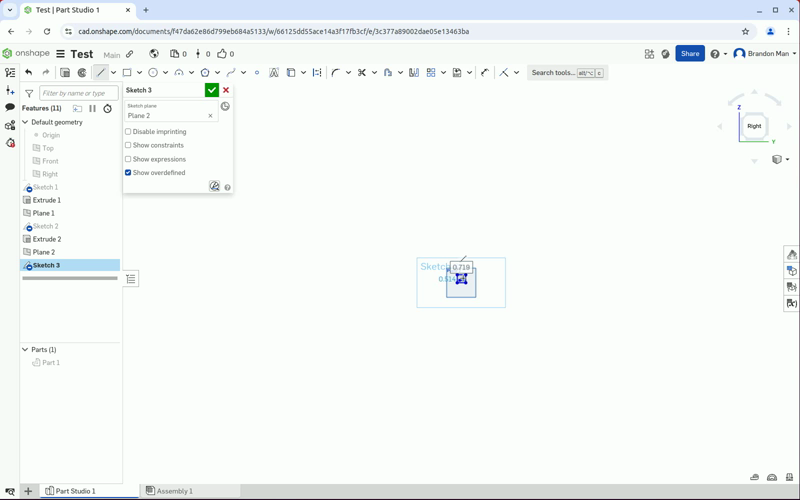
scroll(6)
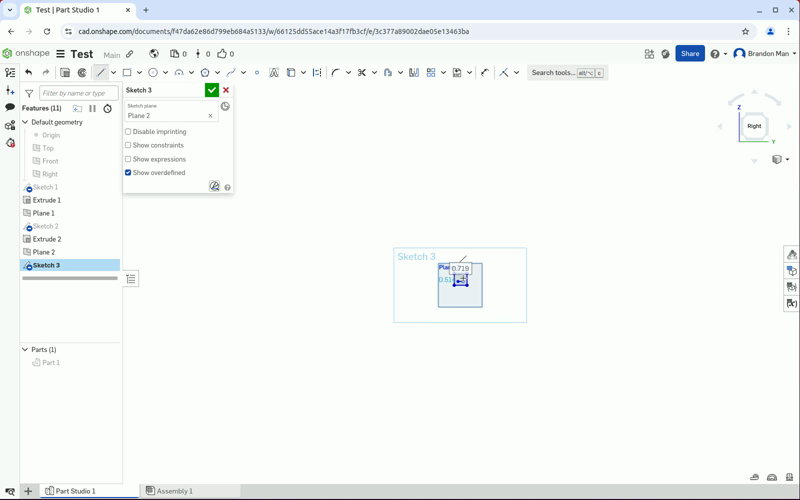
scroll(6)
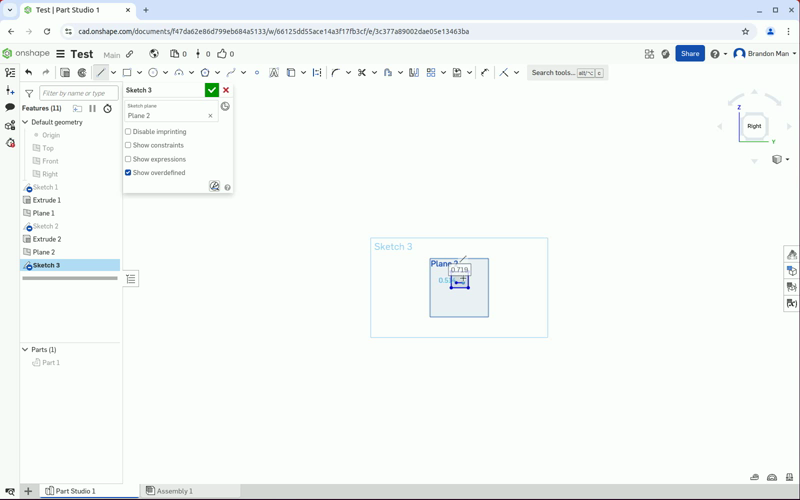
scroll(6)
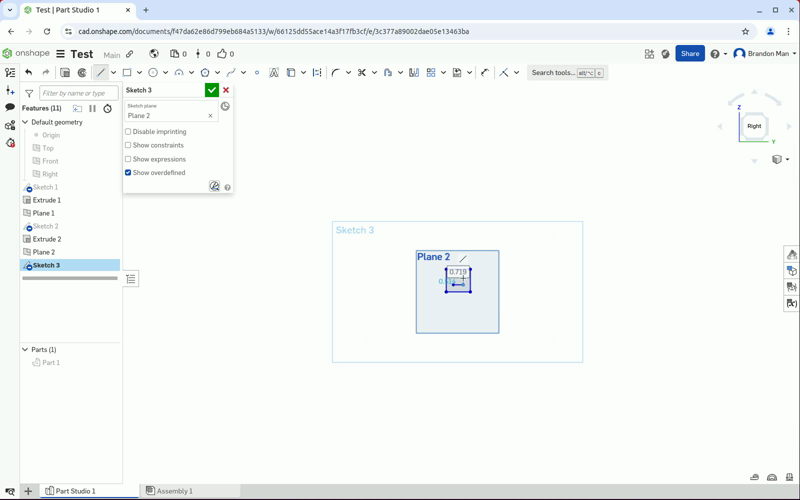
scroll(6)
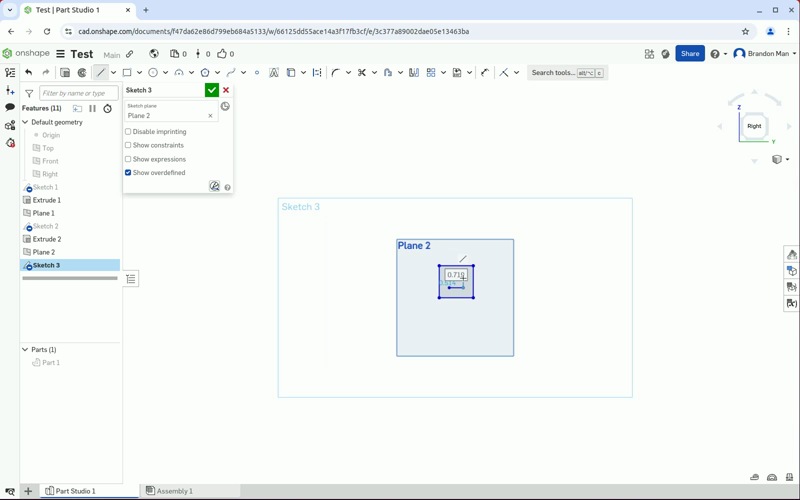
scroll(6)
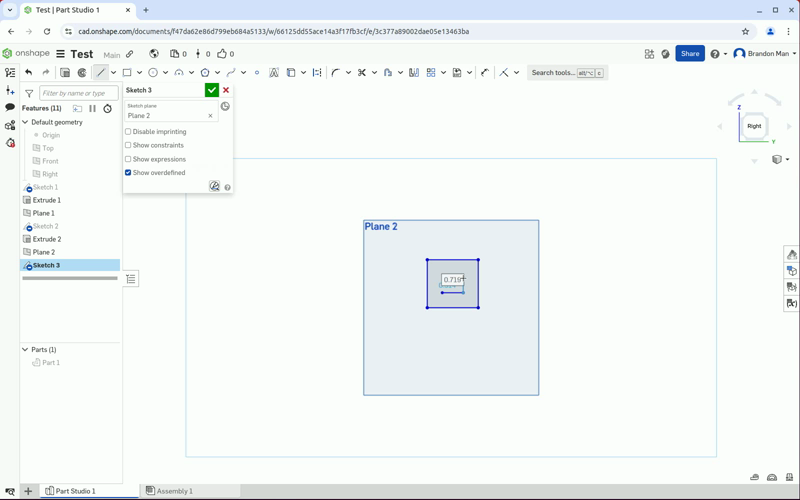
scroll(6)
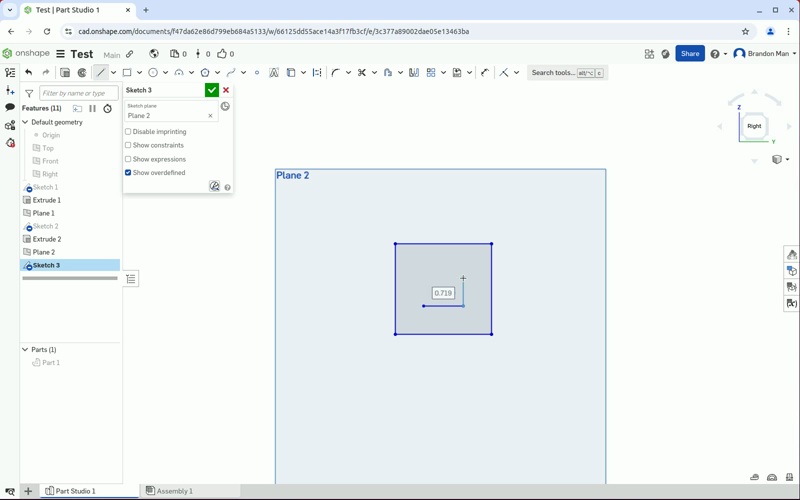
click(463, 277)
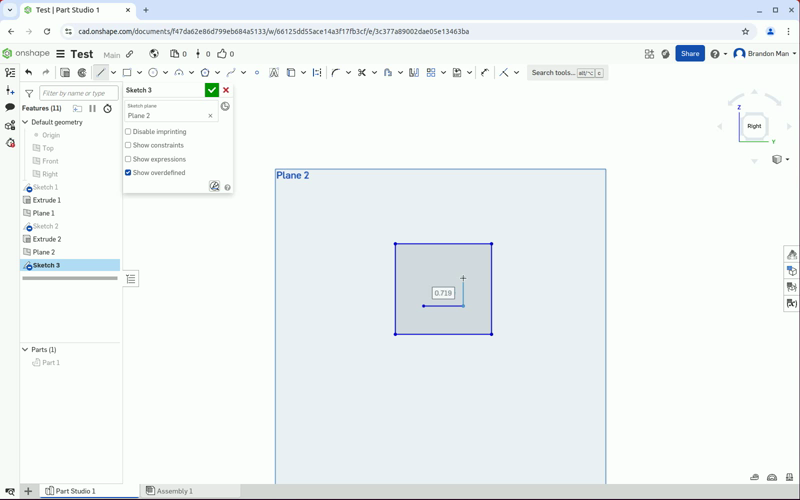
scroll(-6)
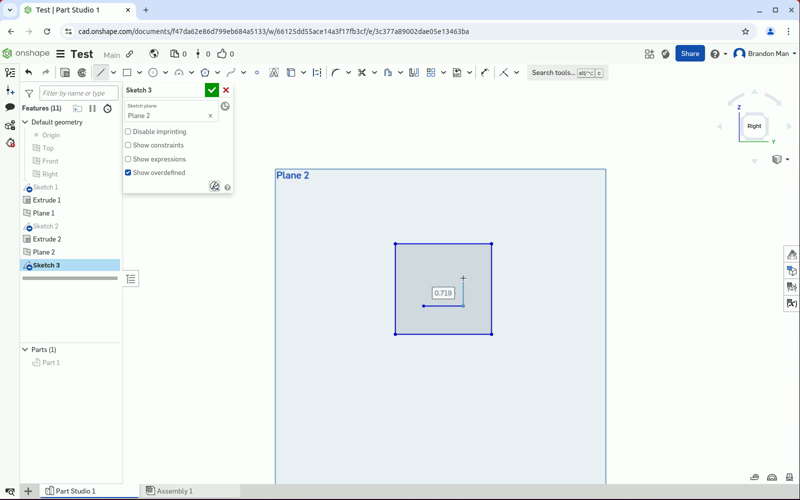
scroll(-6)
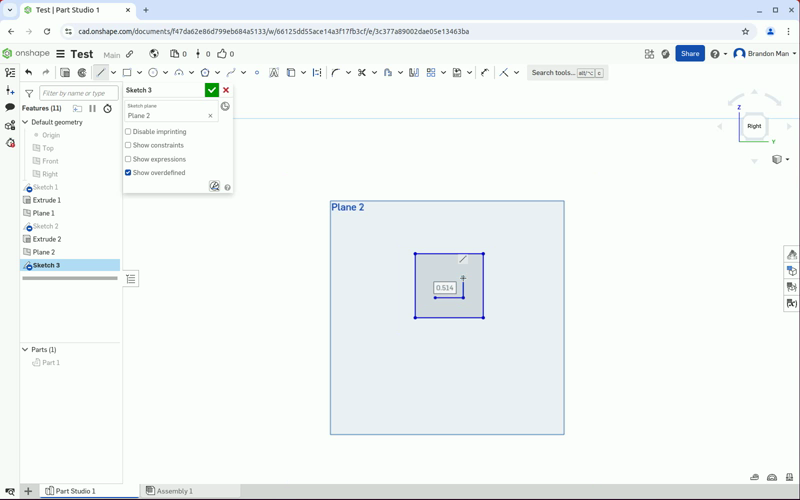
scroll(-6)
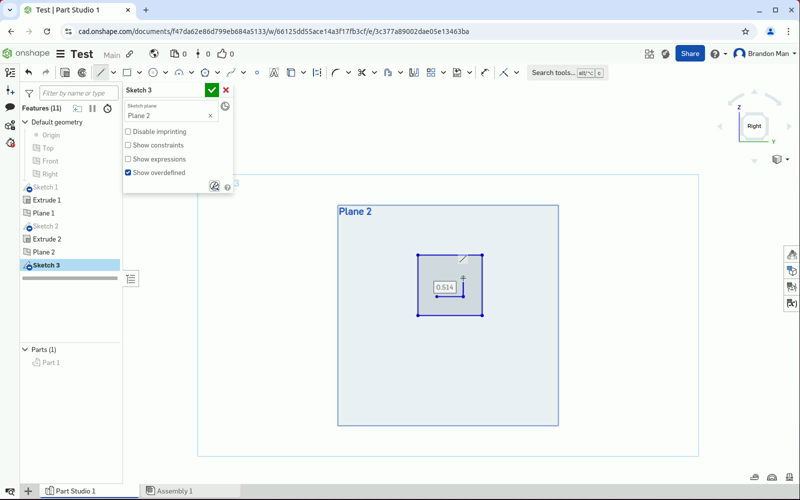
scroll(-6)
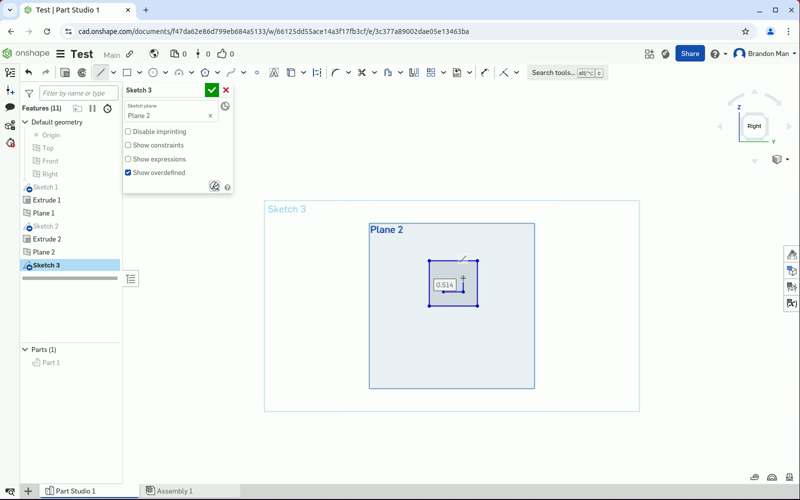
scroll(-6)
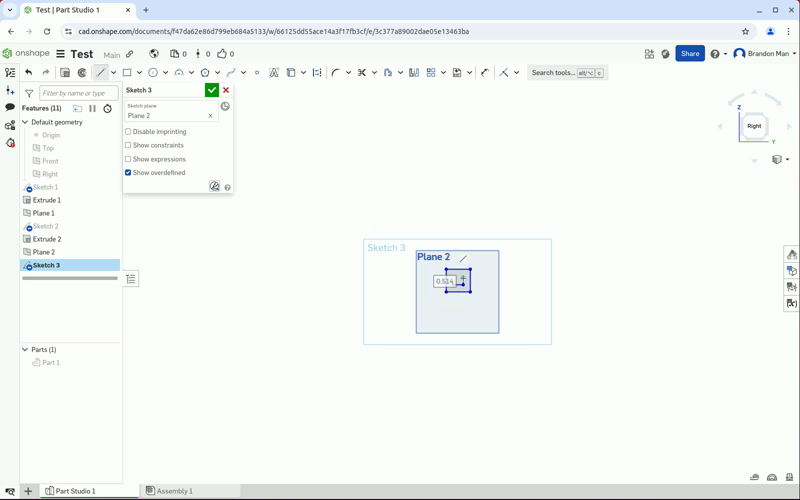
scroll(-6)
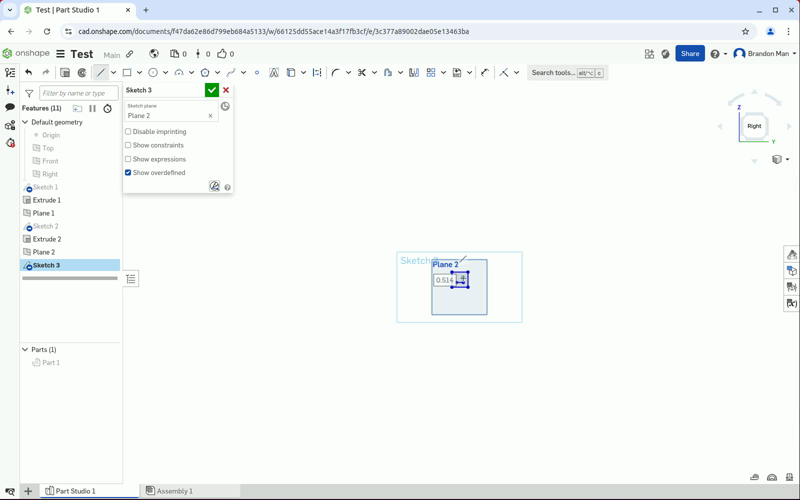
scroll(-6)
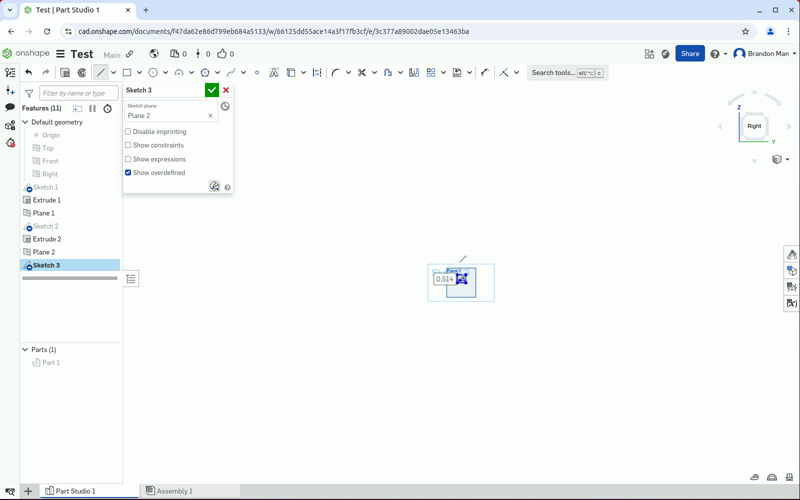
key_up(shift)
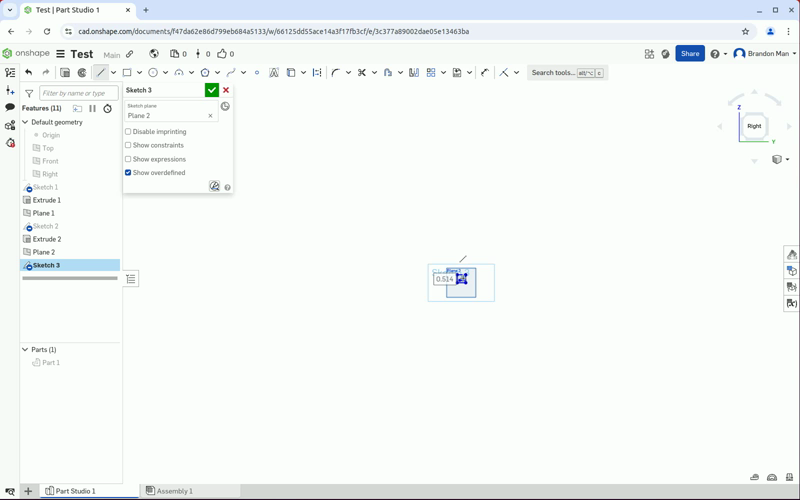
key_down(shift)
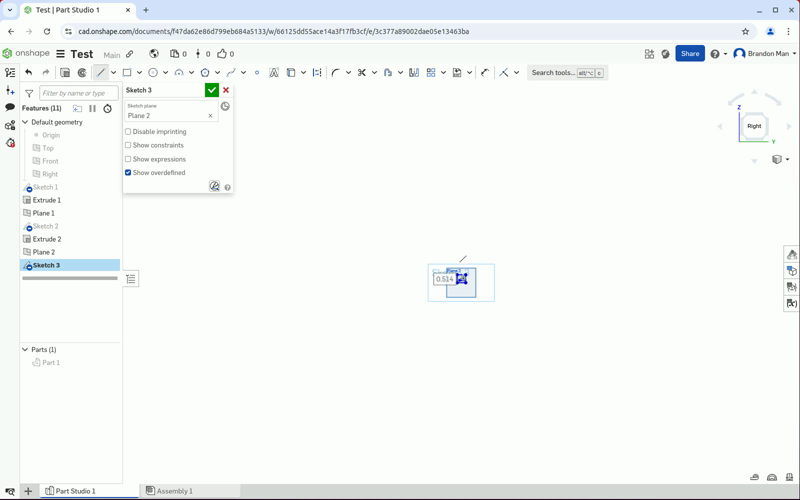
mouse_move(493, 277)
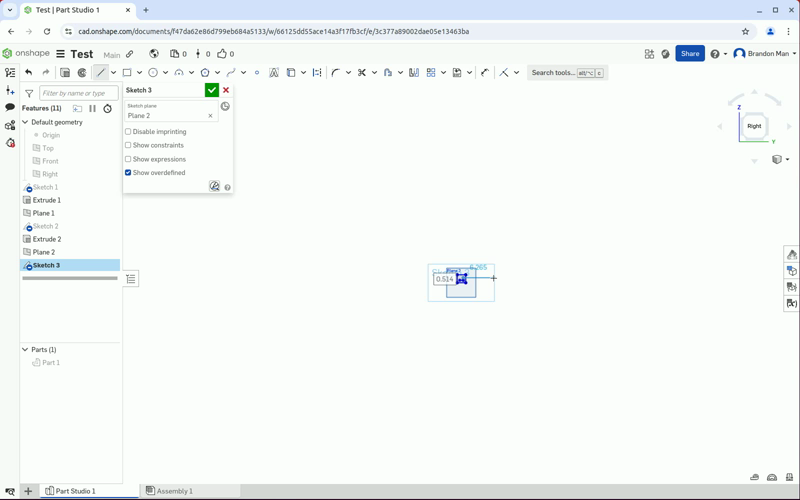
mouse_move(461, 277)
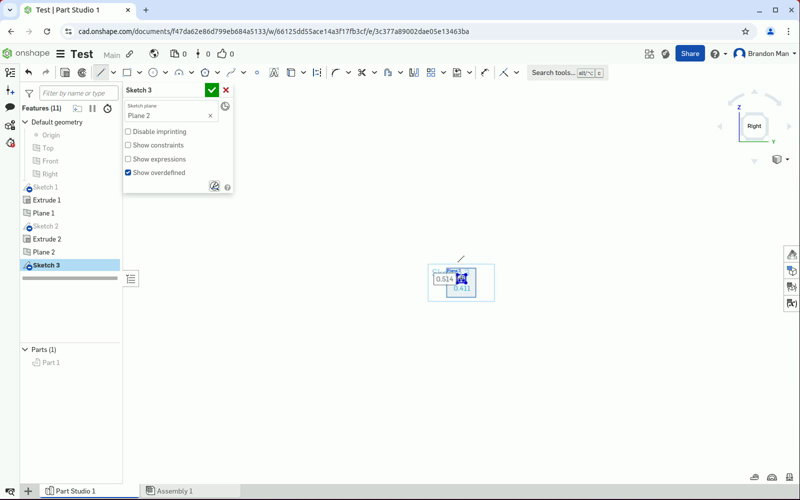
scroll(6)
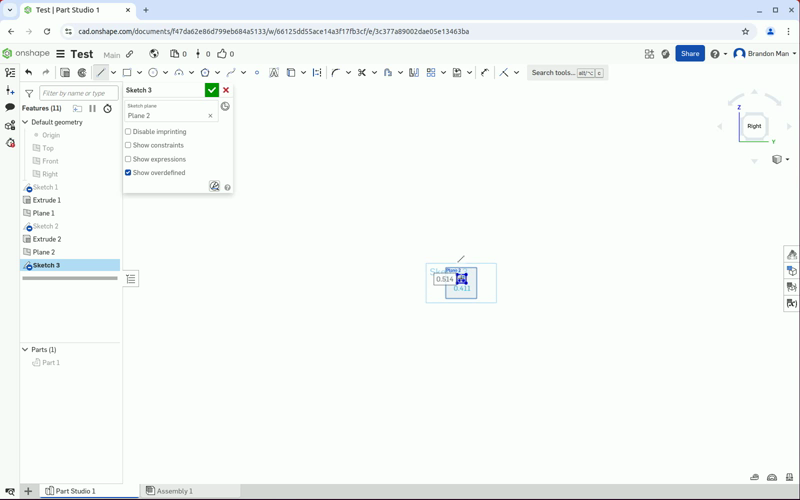
scroll(6)
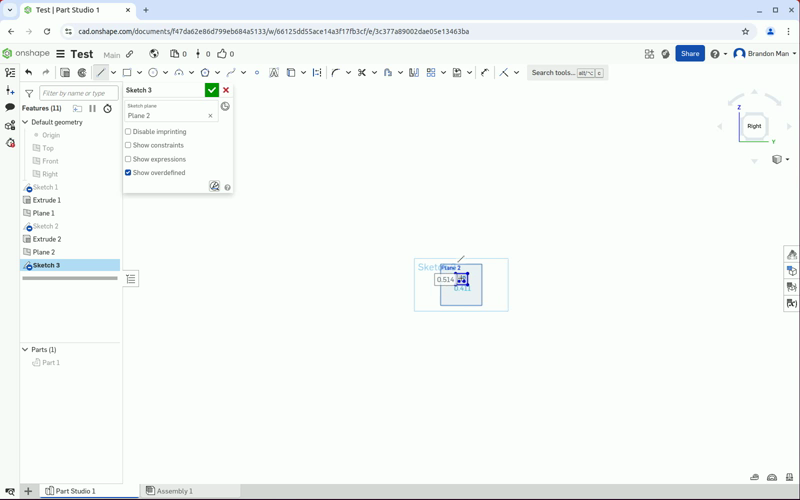
scroll(6)
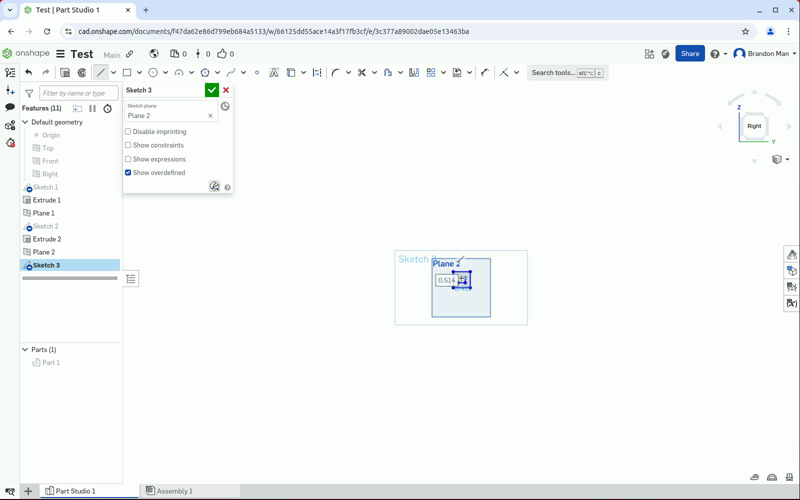
scroll(6)
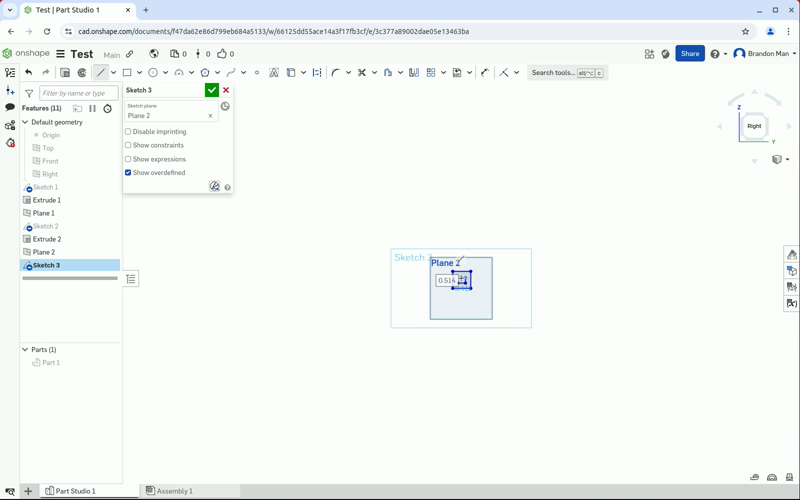
scroll(6)
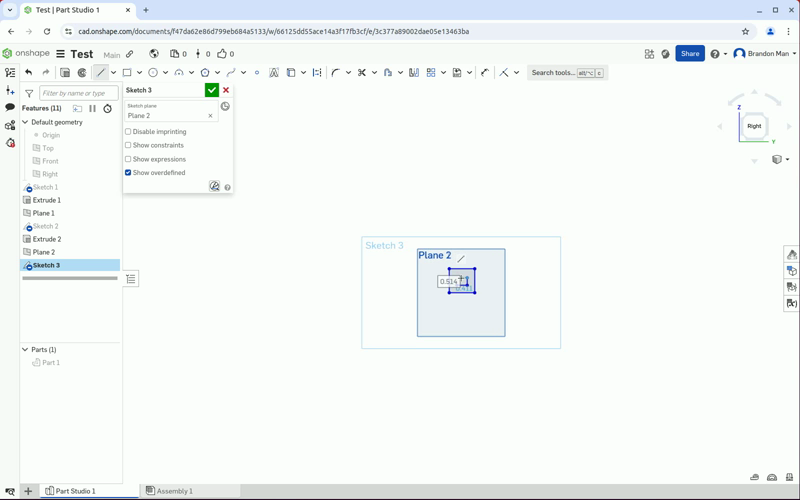
scroll(6)
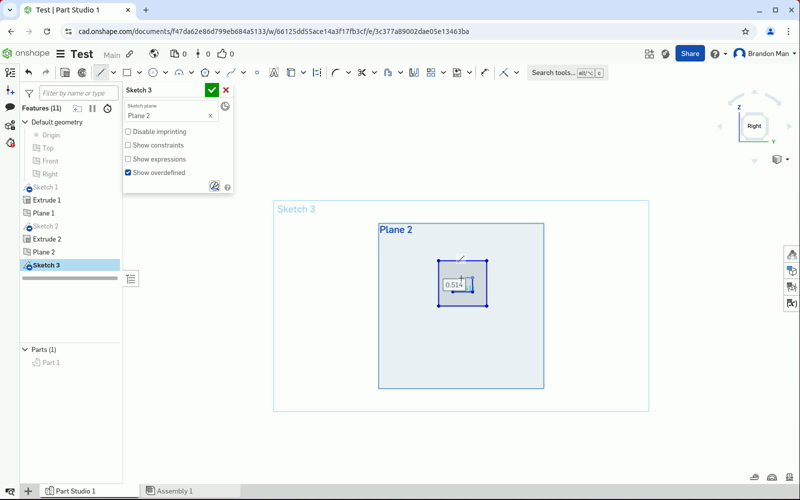
scroll(6)
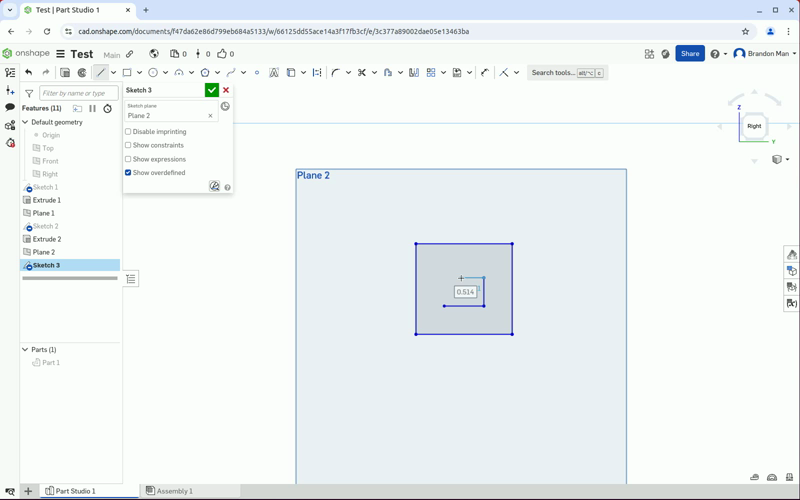
click(461, 277)
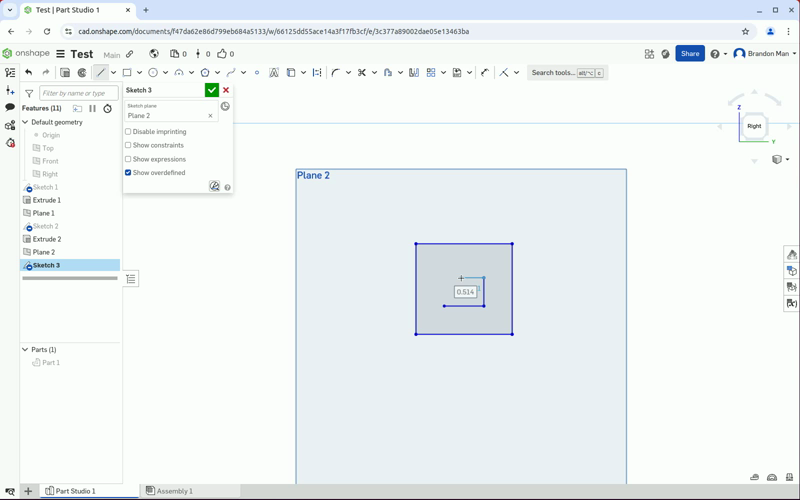
scroll(-6)
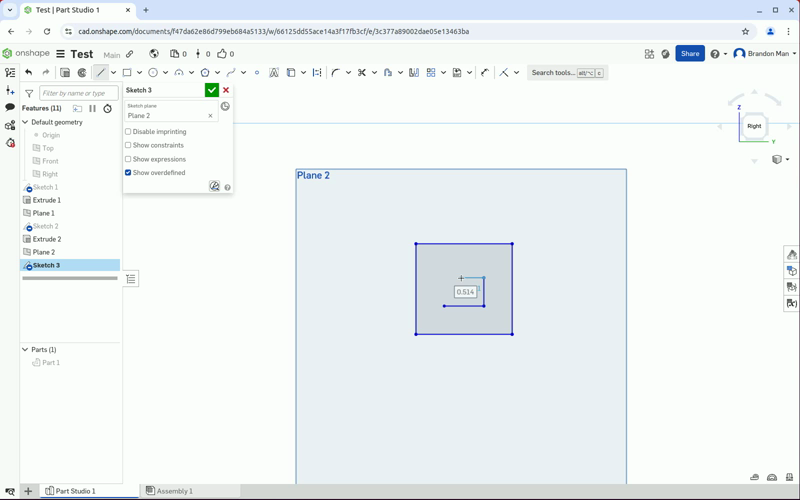
scroll(-6)
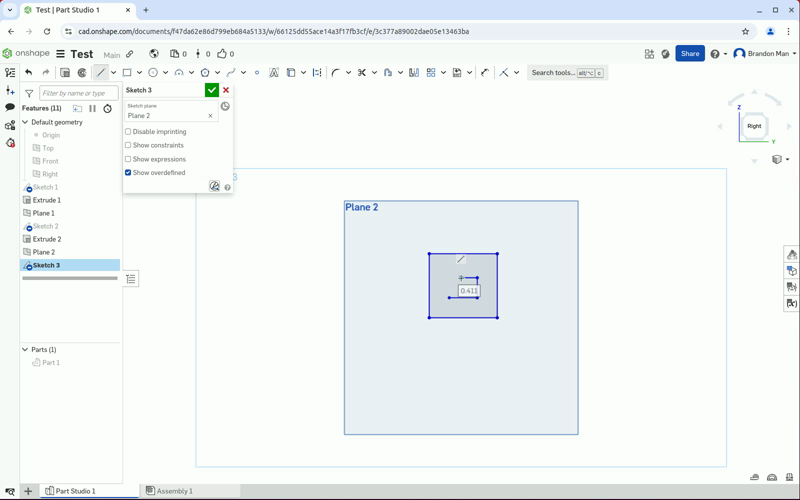
scroll(-6)
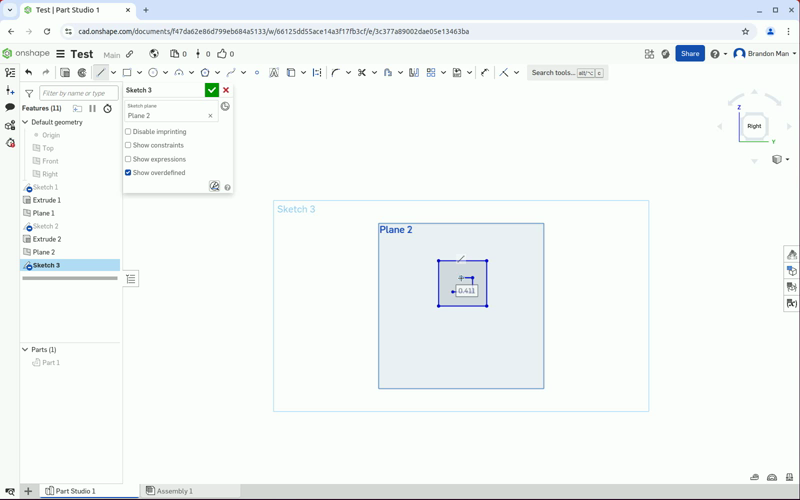
scroll(-6)
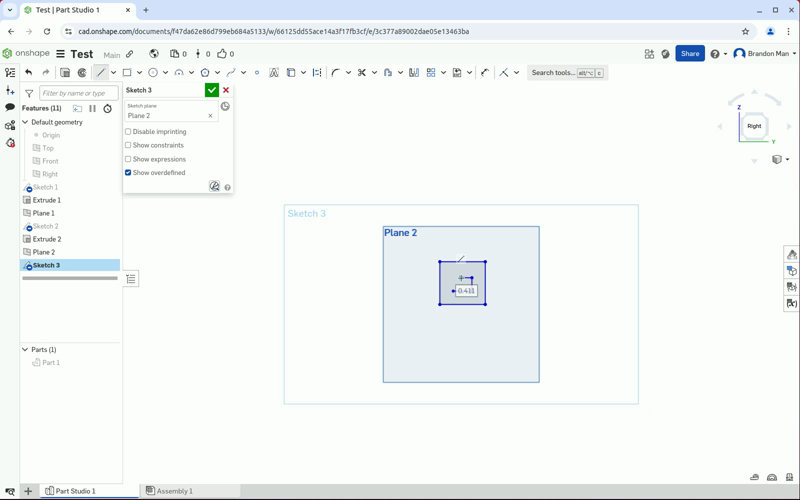
scroll(-6)
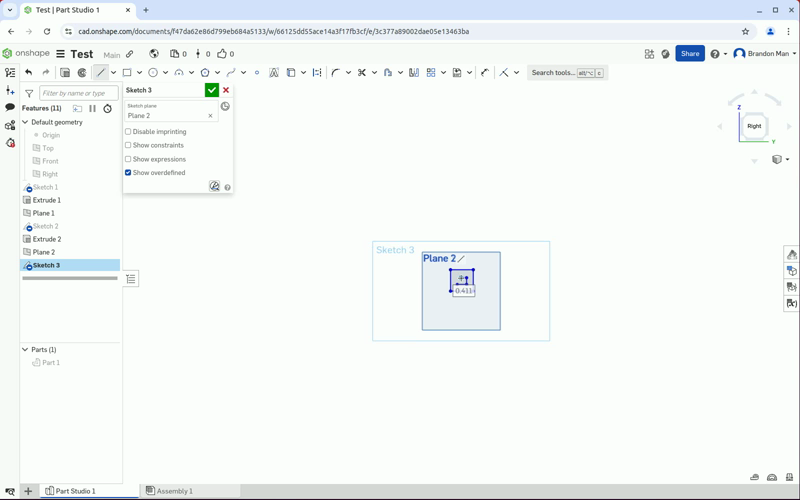
scroll(-6)
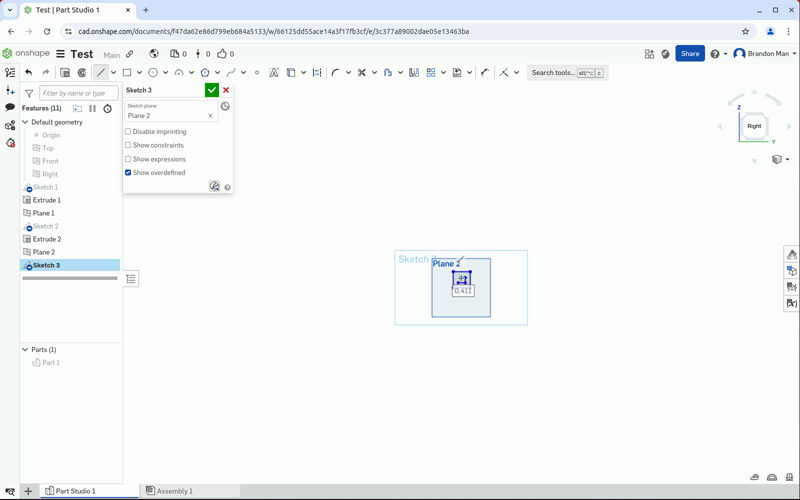
scroll(-6)
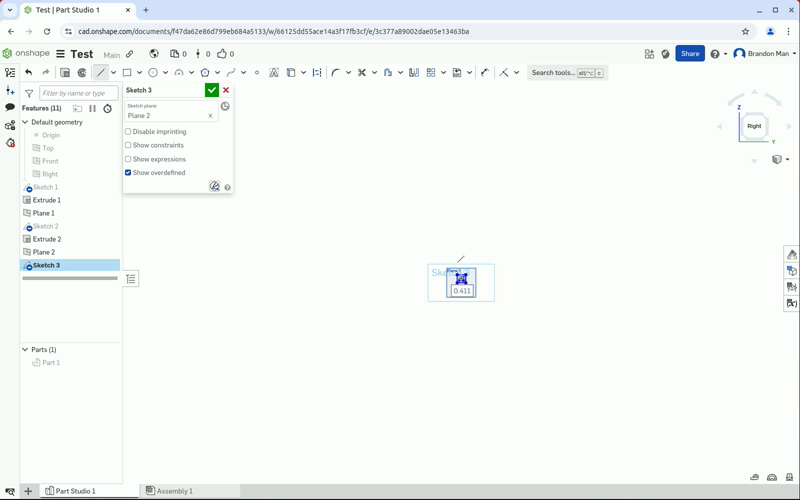
key_up(shift)
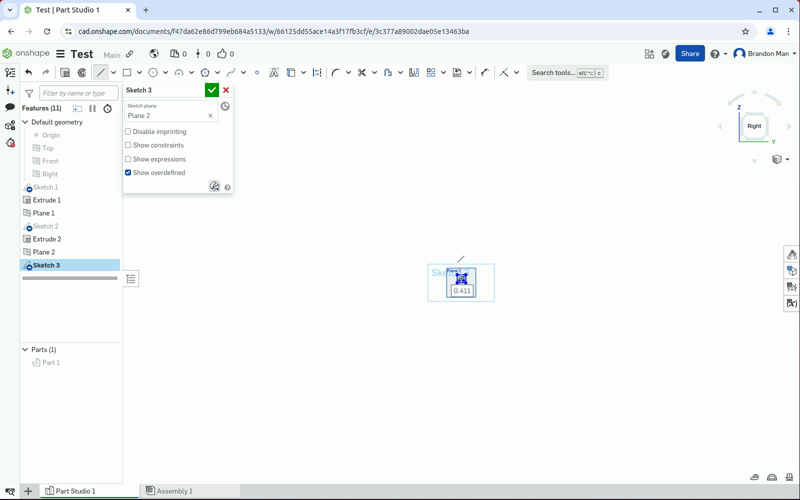
key_down(shift)
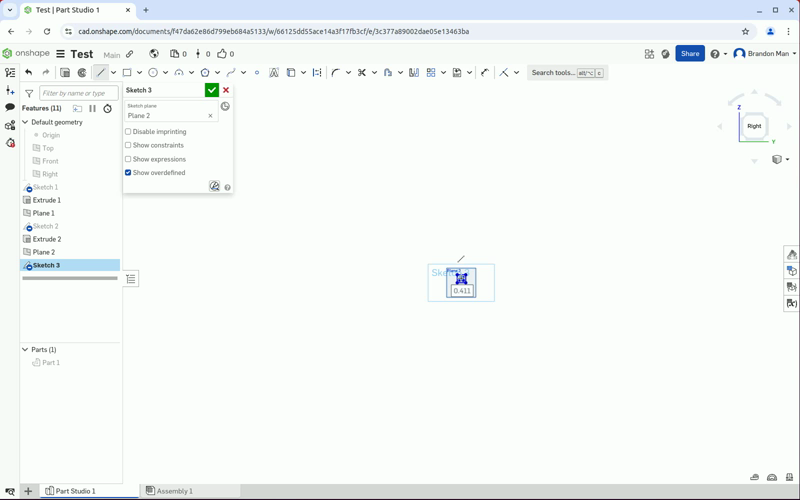
mouse_move(491, 277)
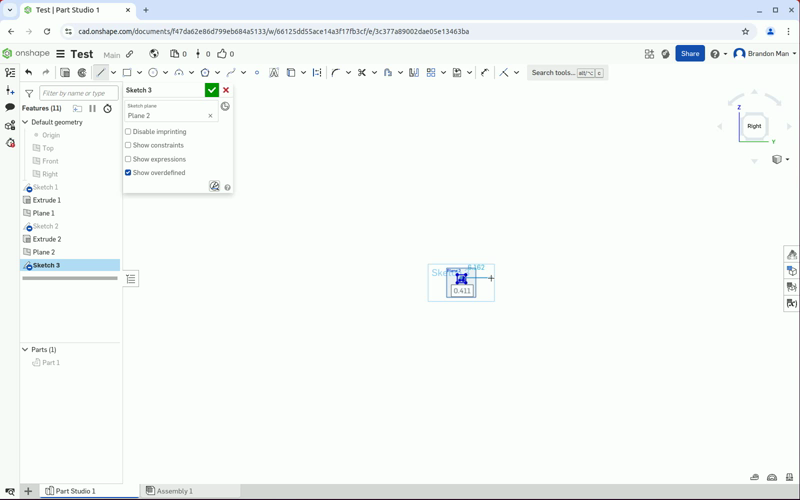
mouse_move(459, 277)
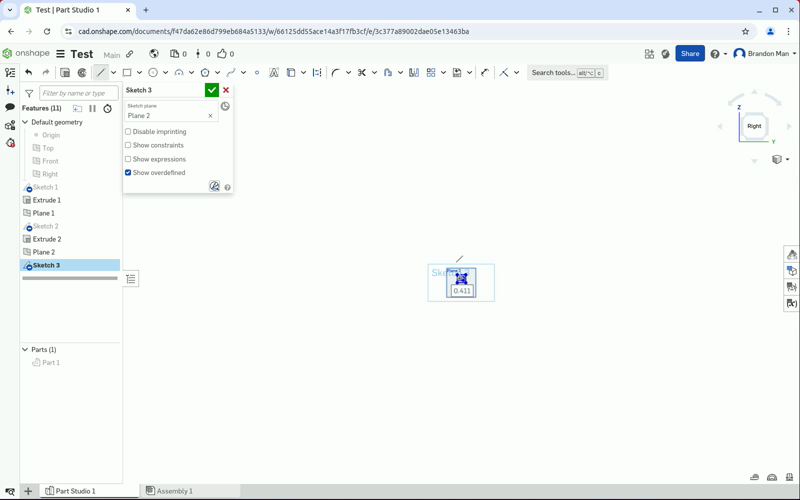
scroll(6)
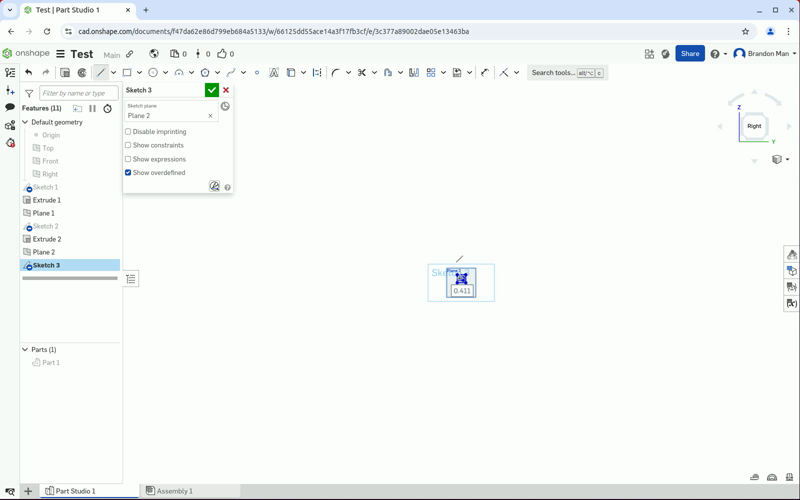
scroll(6)
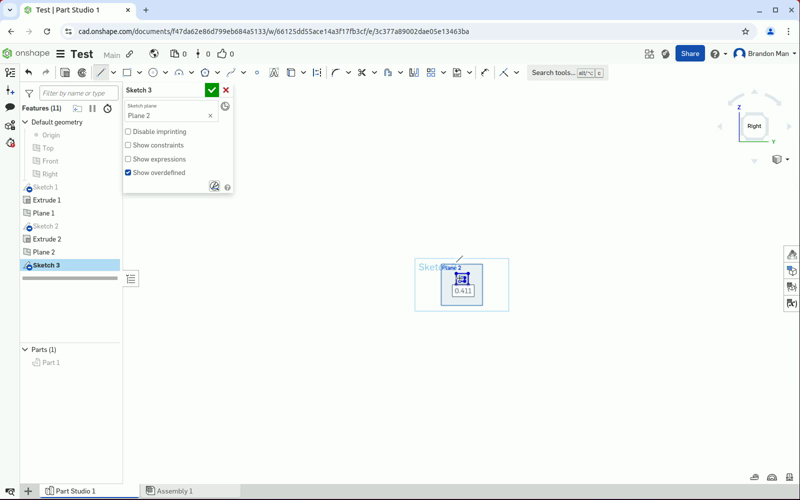
scroll(6)
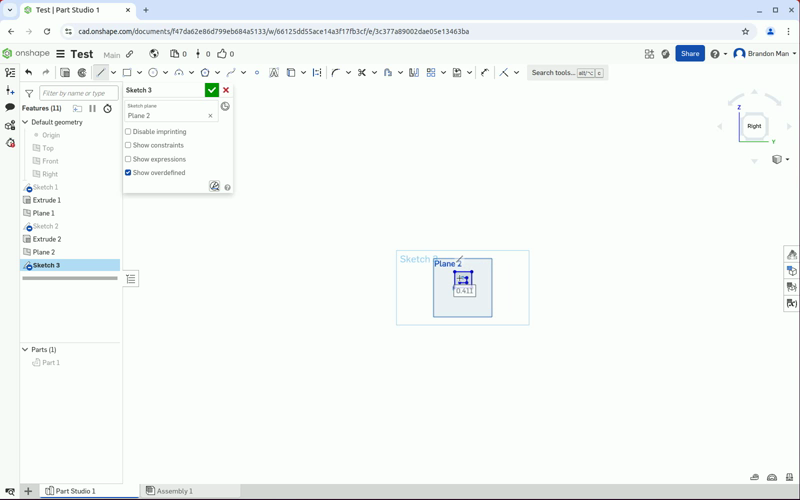
scroll(6)
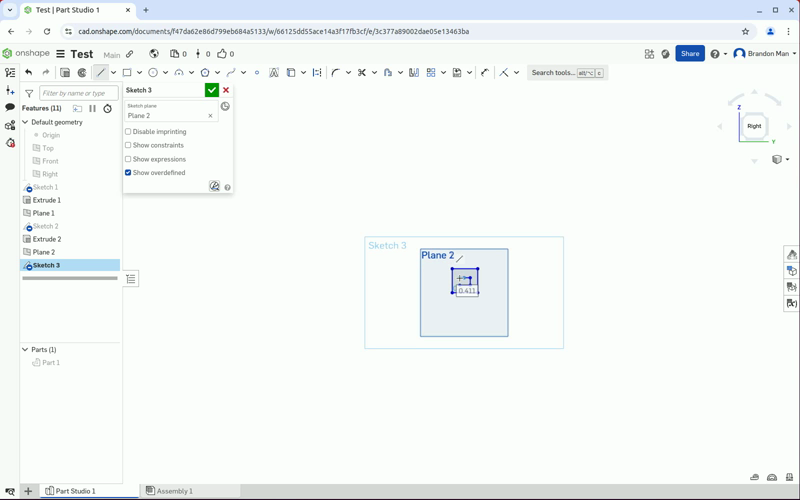
scroll(6)
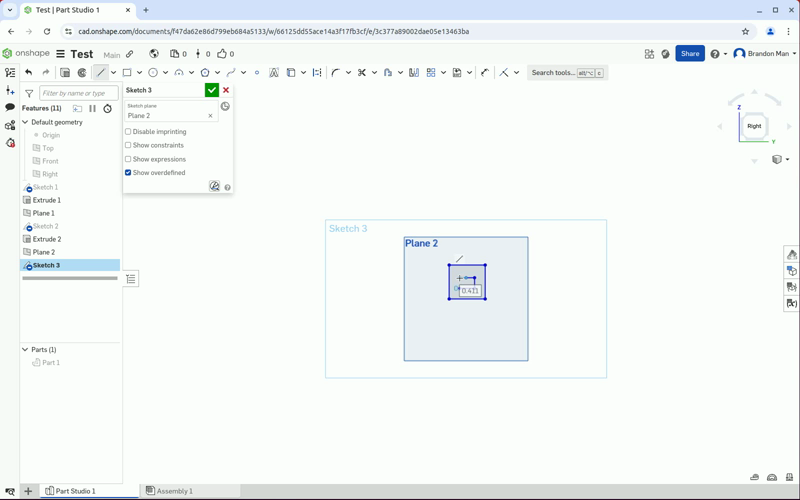
scroll(6)
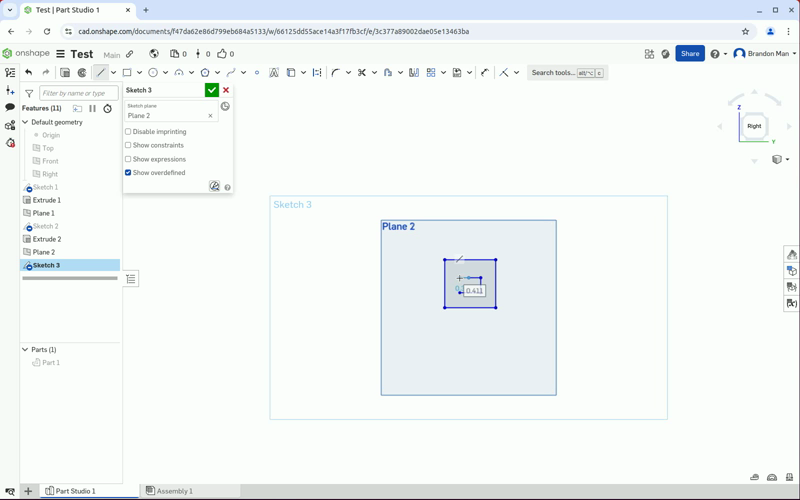
scroll(6)
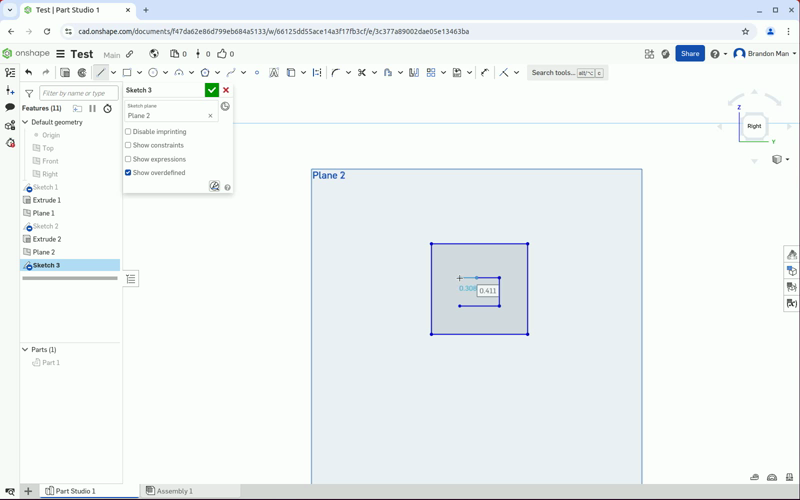
click(459, 277)
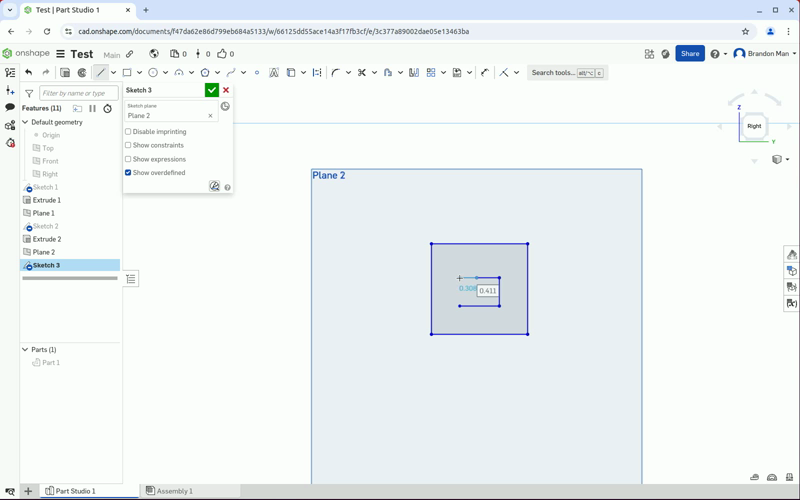
scroll(-6)
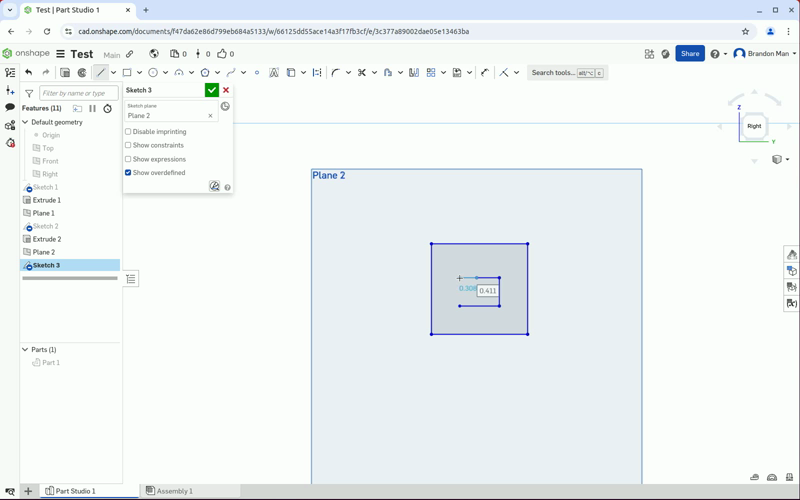
scroll(-6)
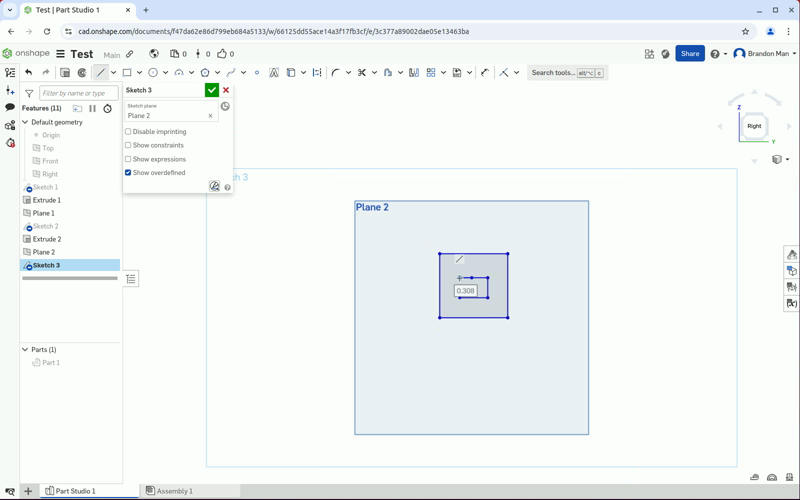
scroll(-6)
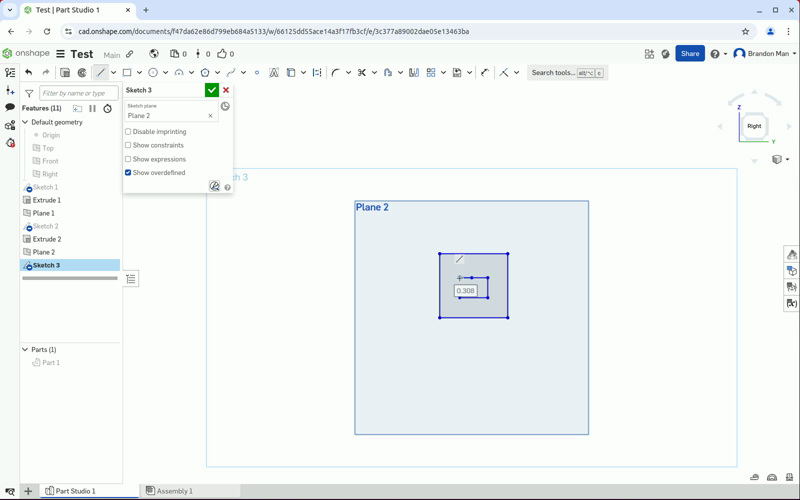
scroll(-6)
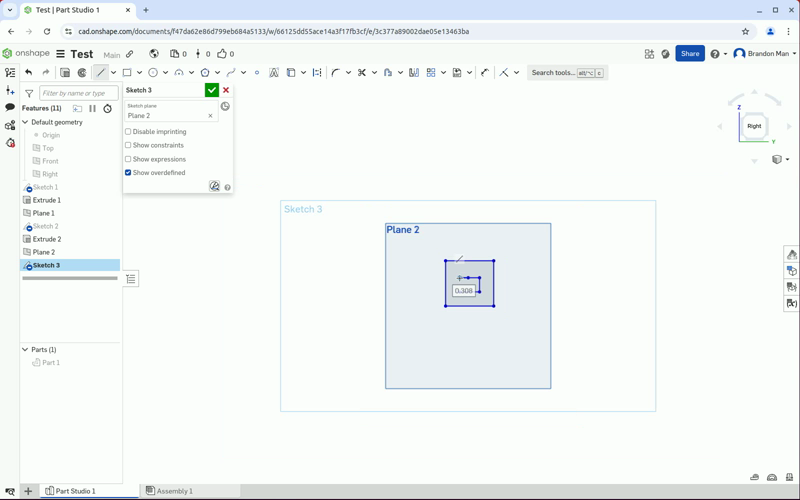
scroll(-6)
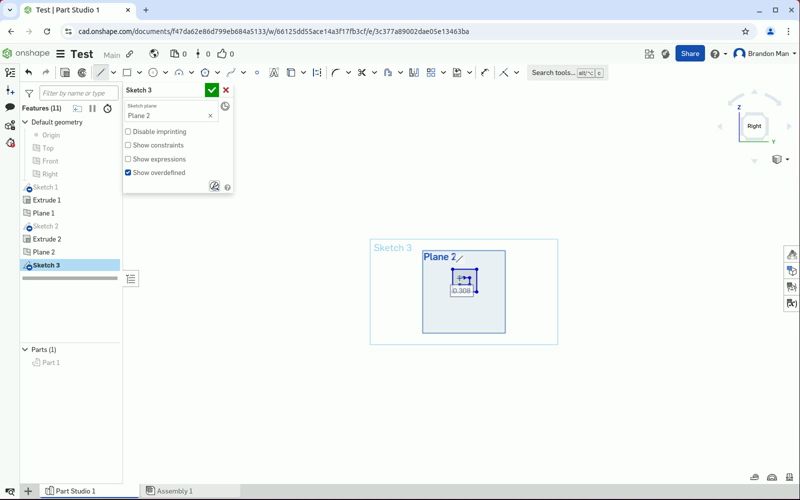
scroll(-6)
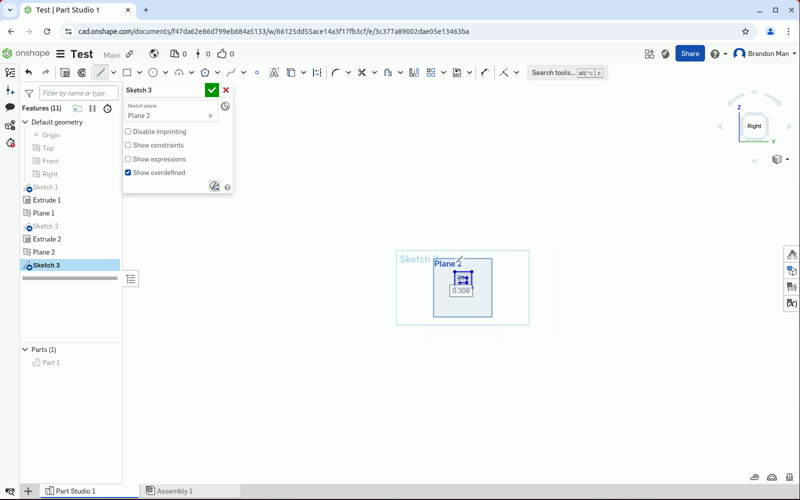
scroll(-6)
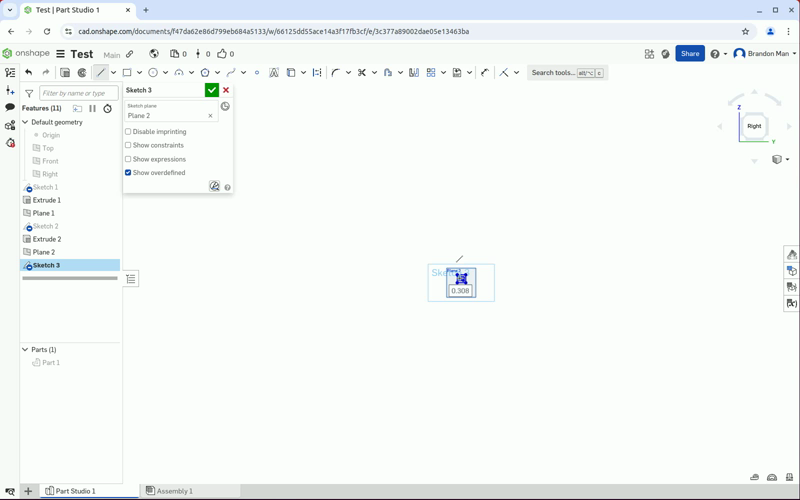
key_up(shift)
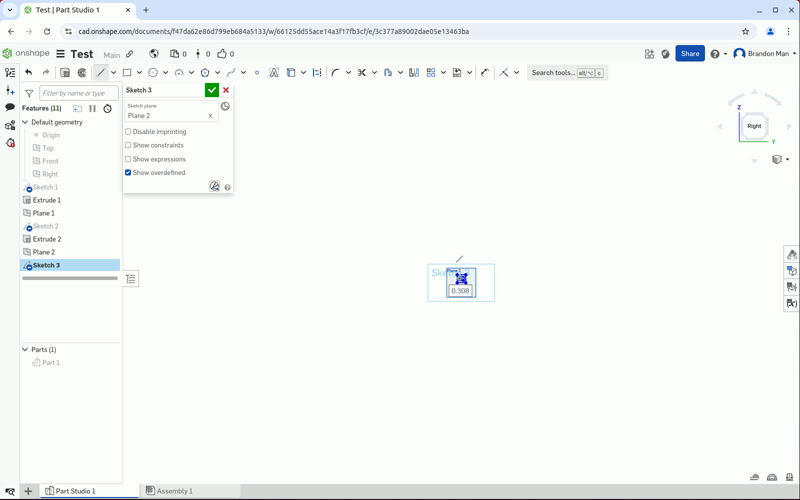
mouse_move(489, 277)
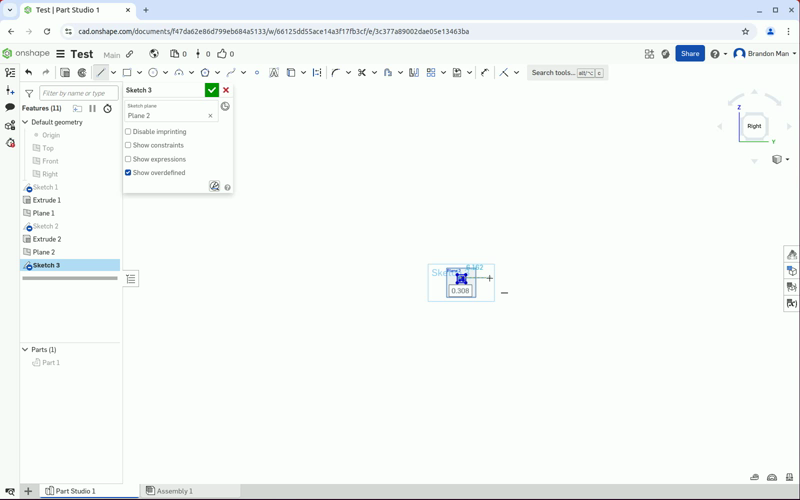
key_down(shift)
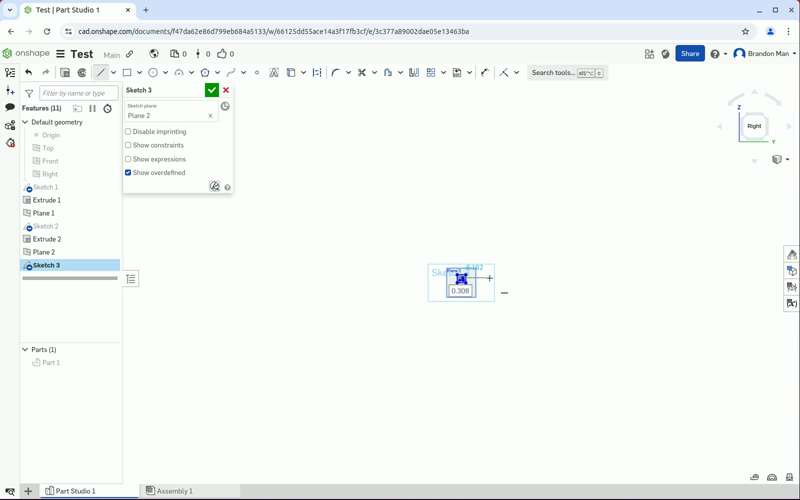
mouse_move(459, 280)
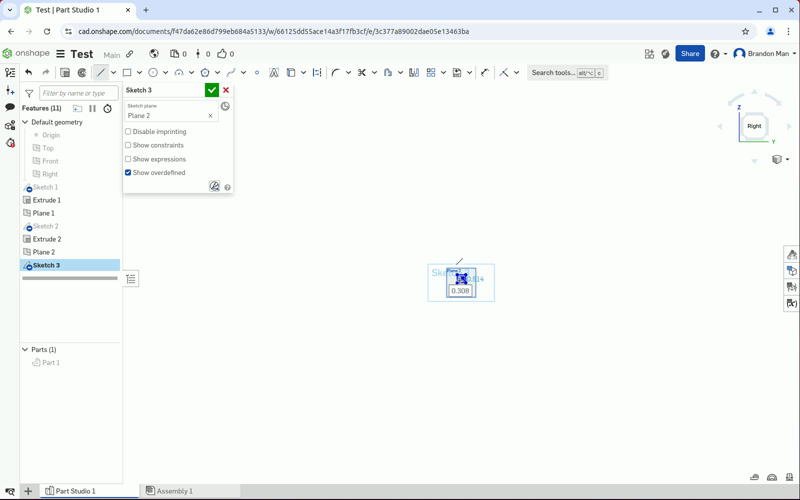
scroll(6)
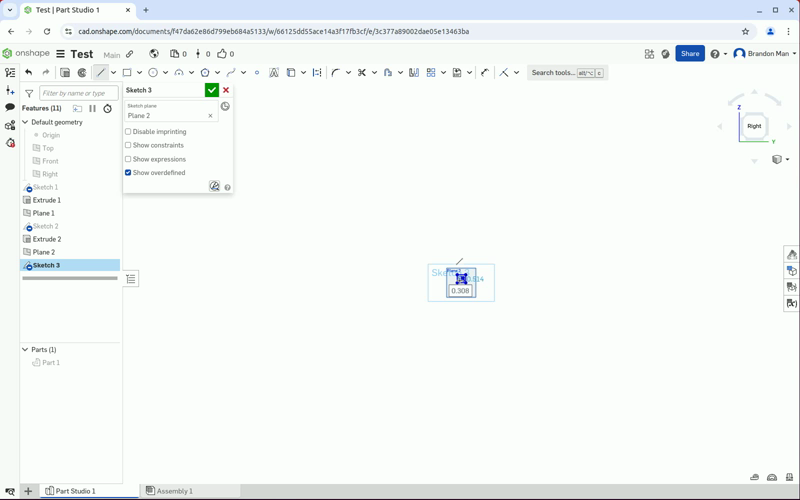
scroll(6)
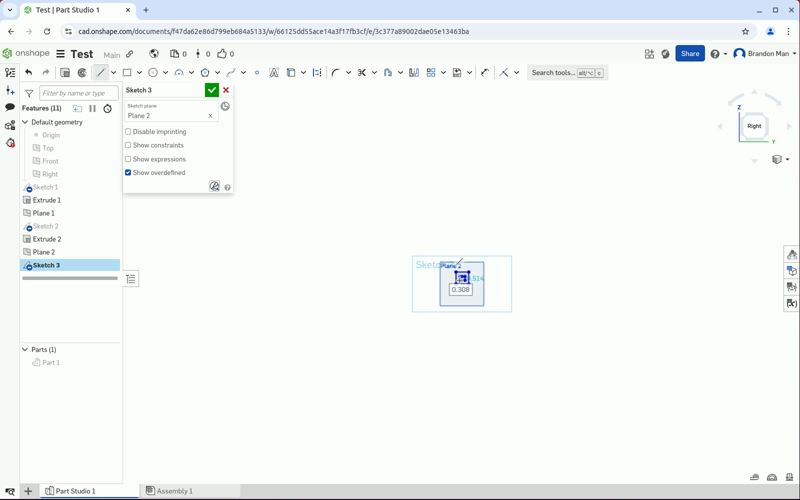
scroll(6)
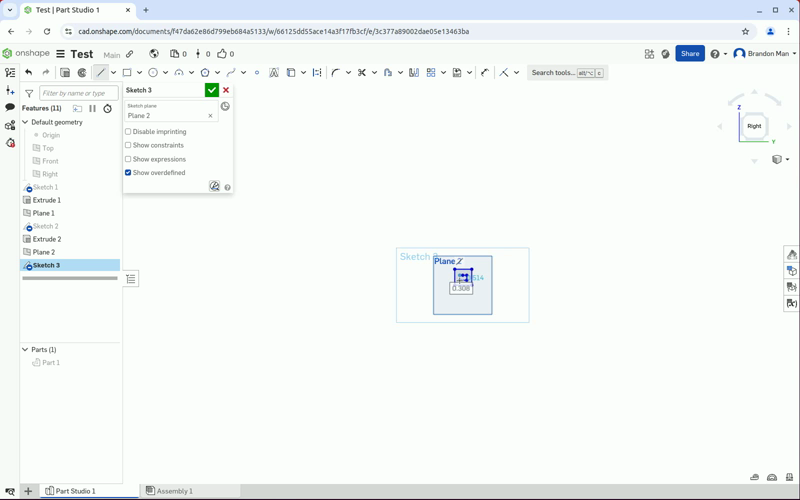
scroll(6)
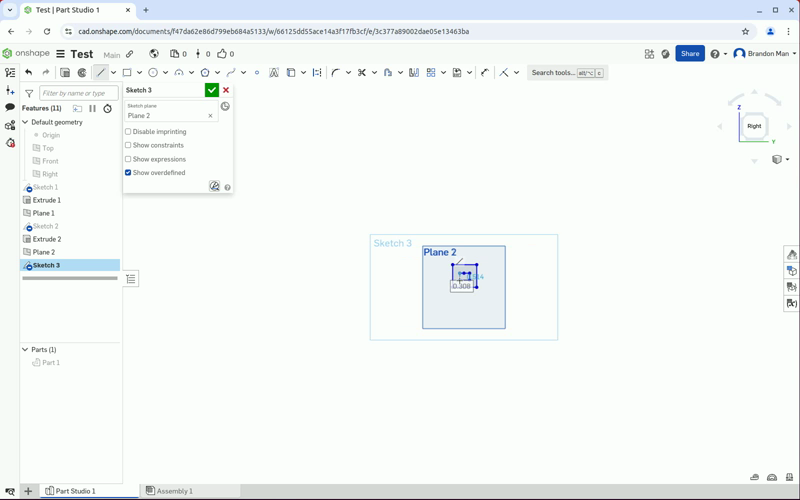
scroll(6)
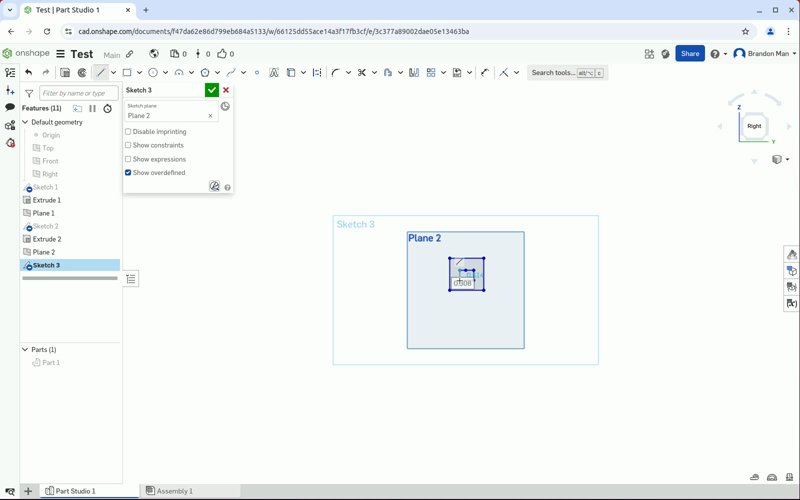
scroll(6)
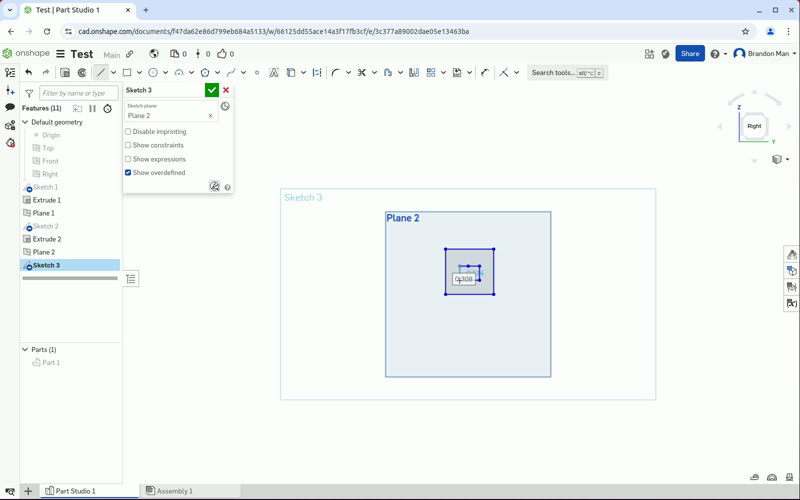
scroll(6)
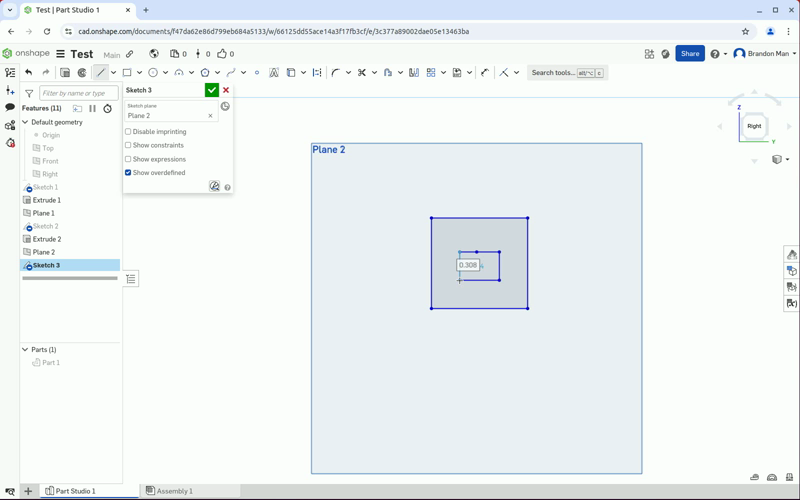
key_up(shift)
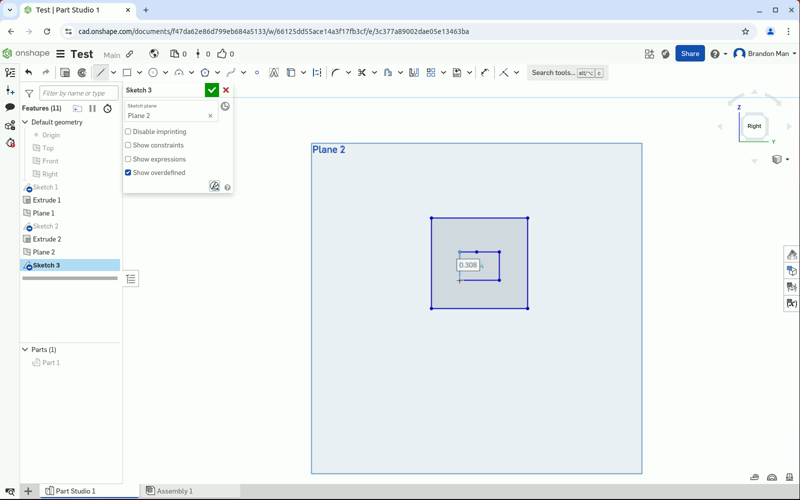
click(459, 280)
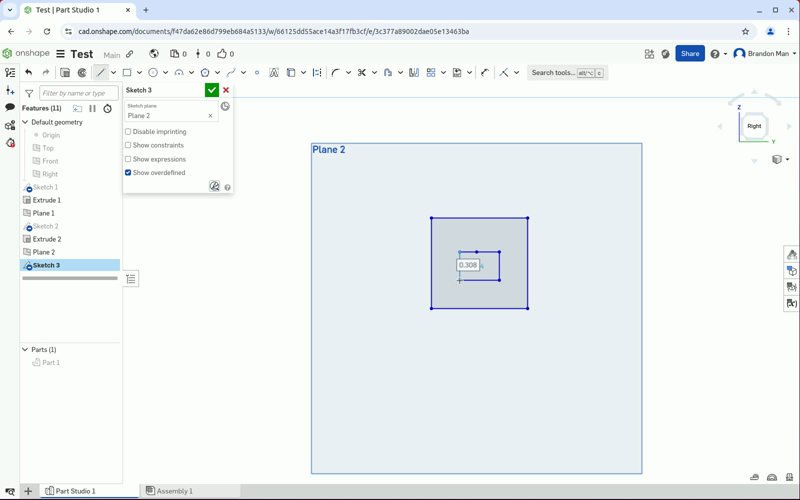
scroll(-6)
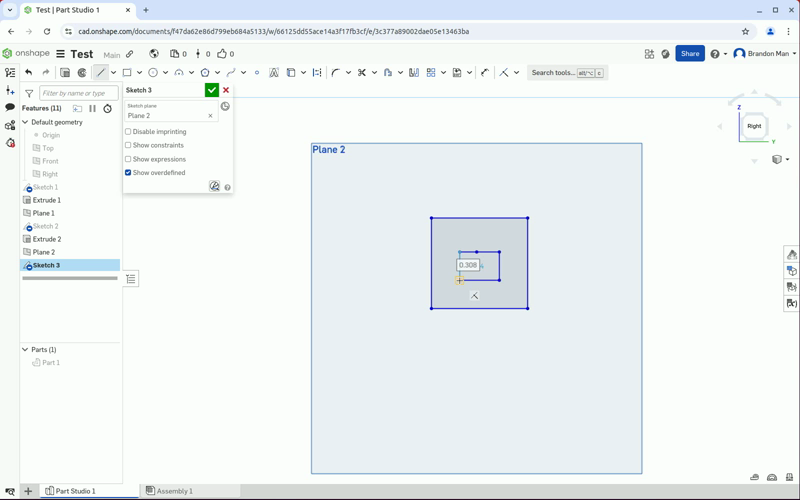
scroll(-6)
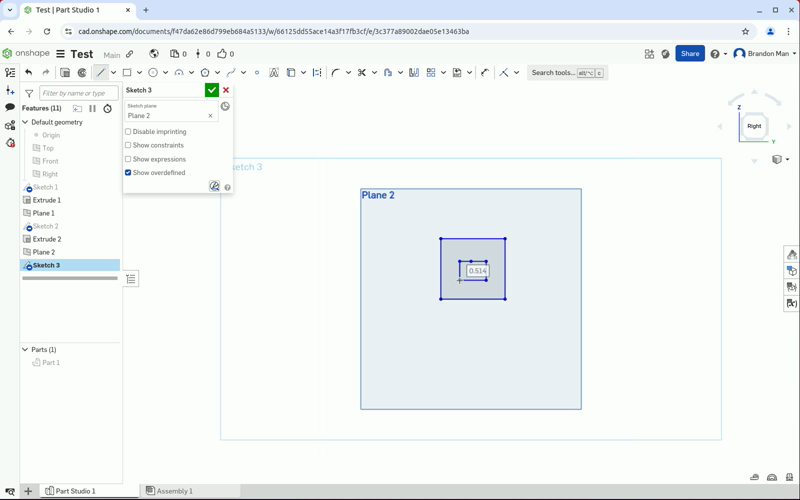
scroll(-6)
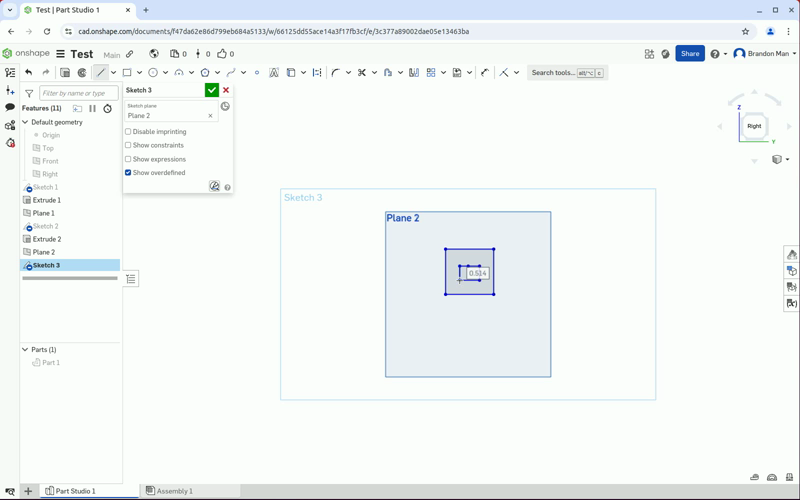
scroll(-6)
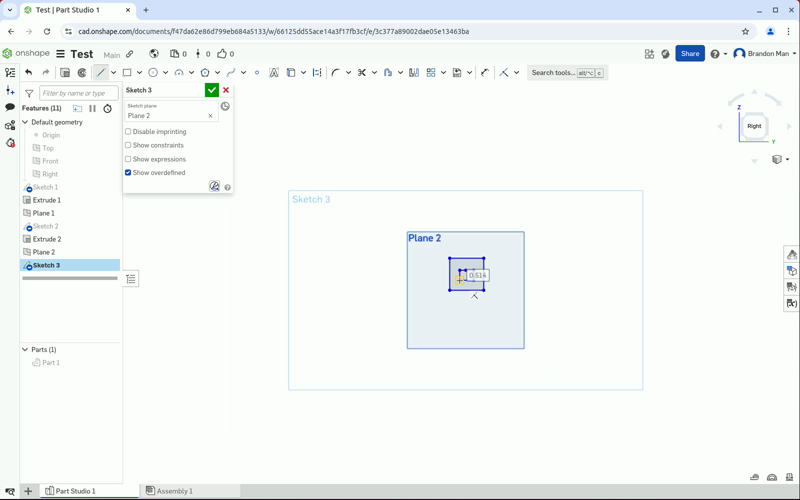
scroll(-6)
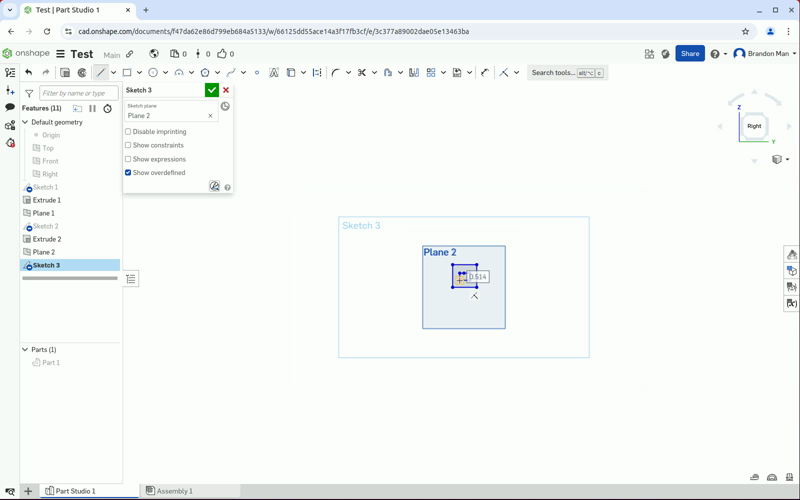
scroll(-6)
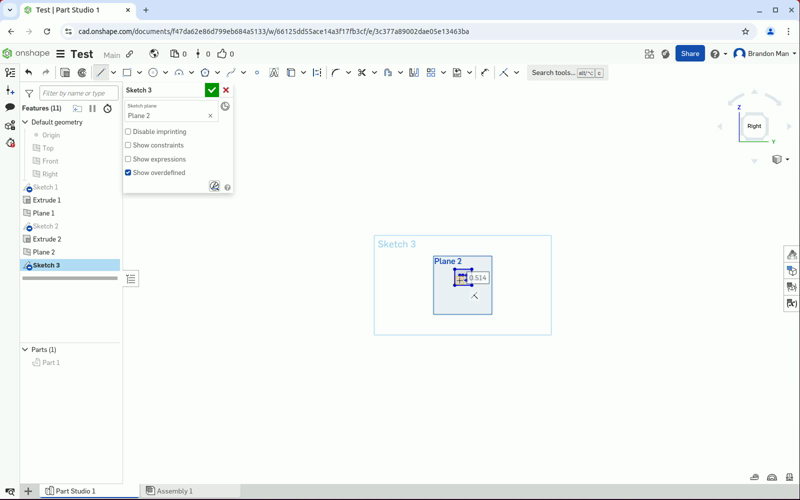
scroll(-6)
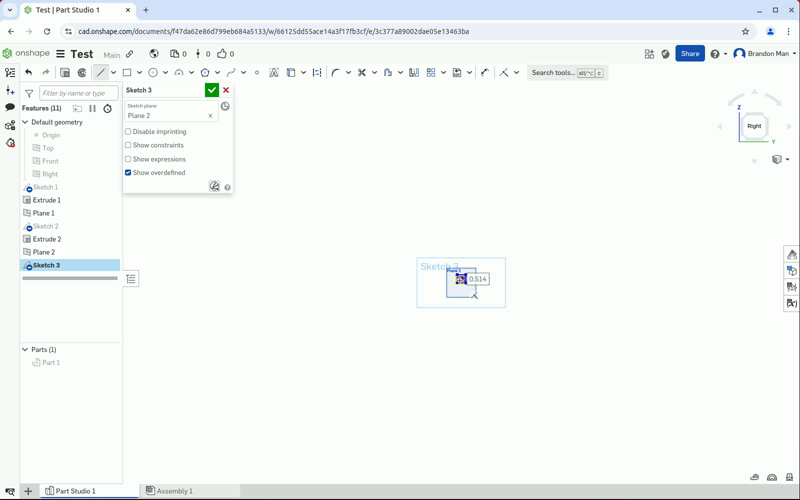
key(esc)
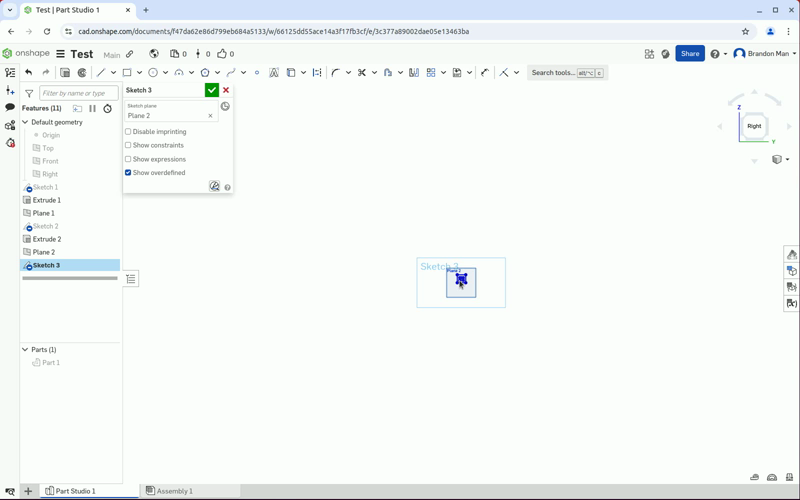
mouse_move(457, 275)
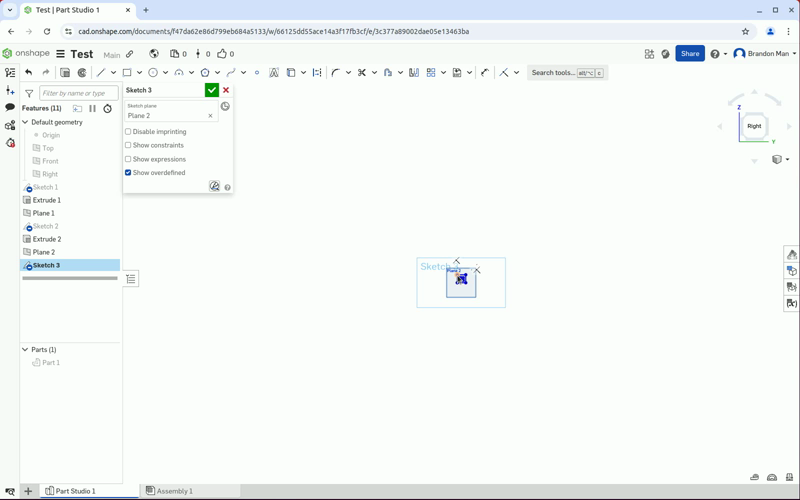
scroll(6)
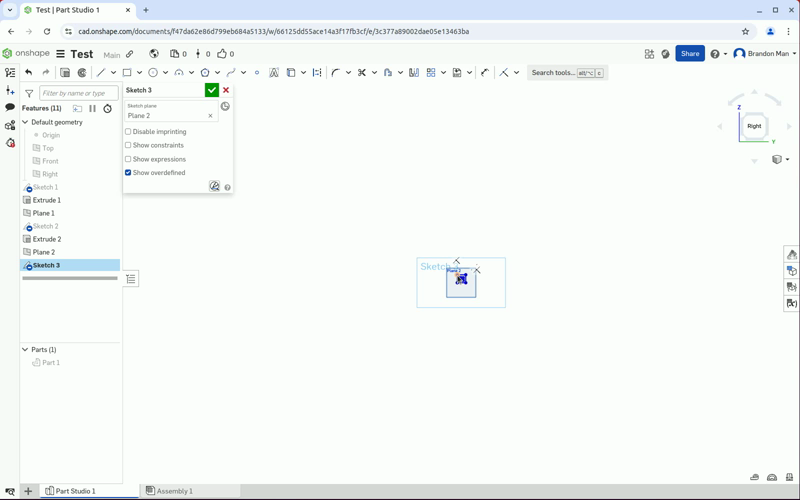
scroll(6)
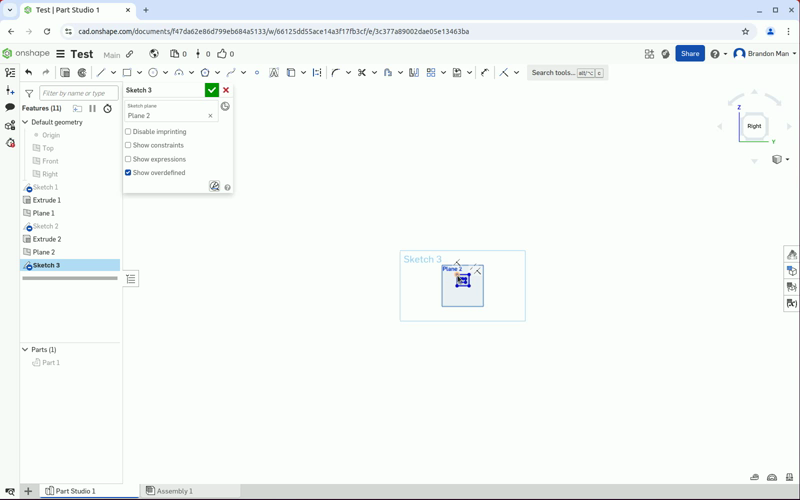
scroll(6)
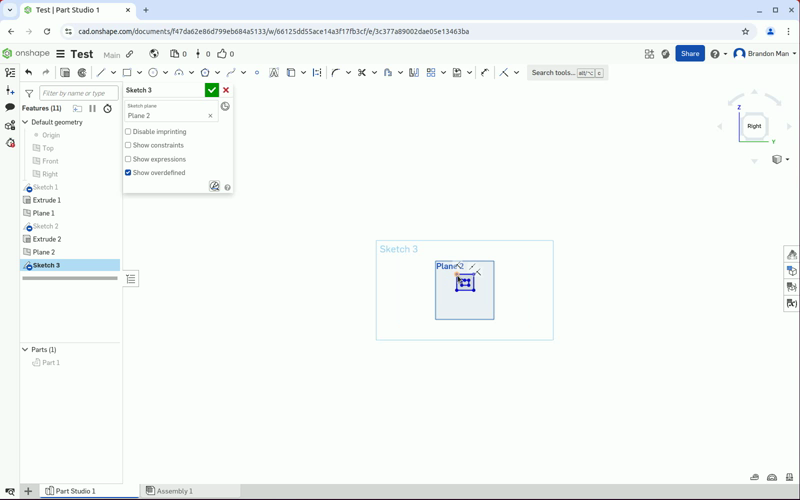
scroll(6)
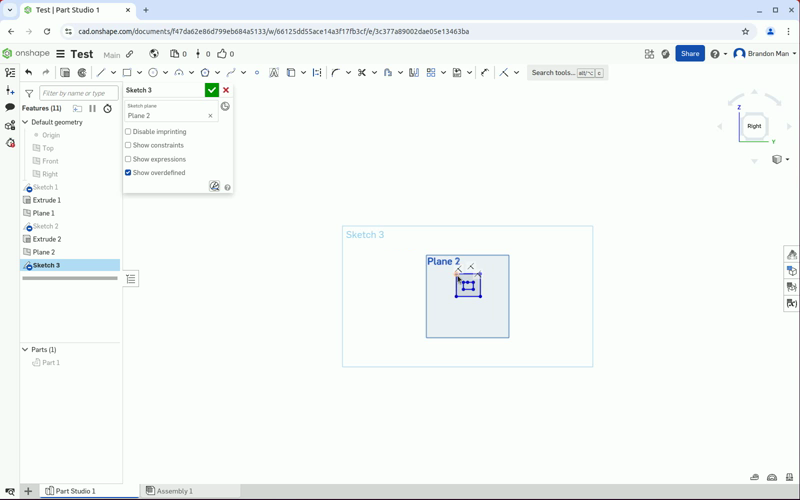
scroll(6)
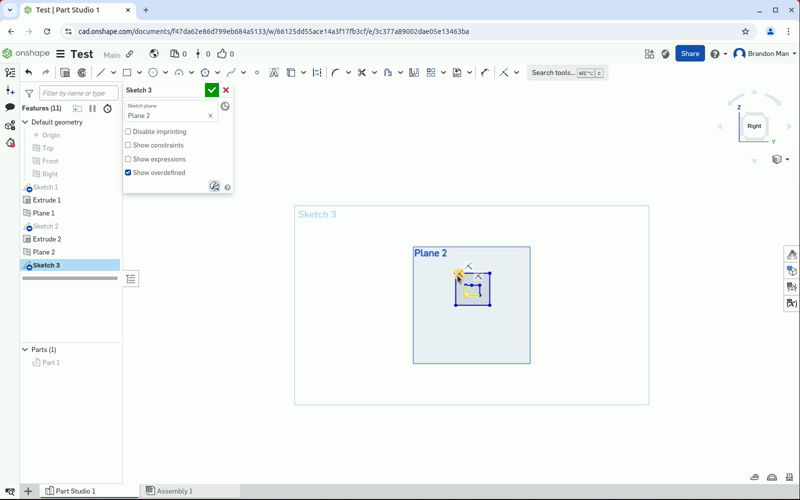
scroll(6)
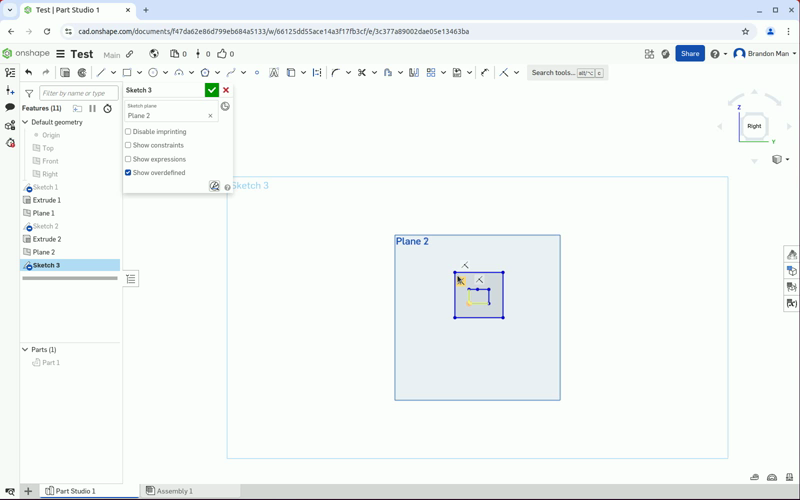
scroll(6)
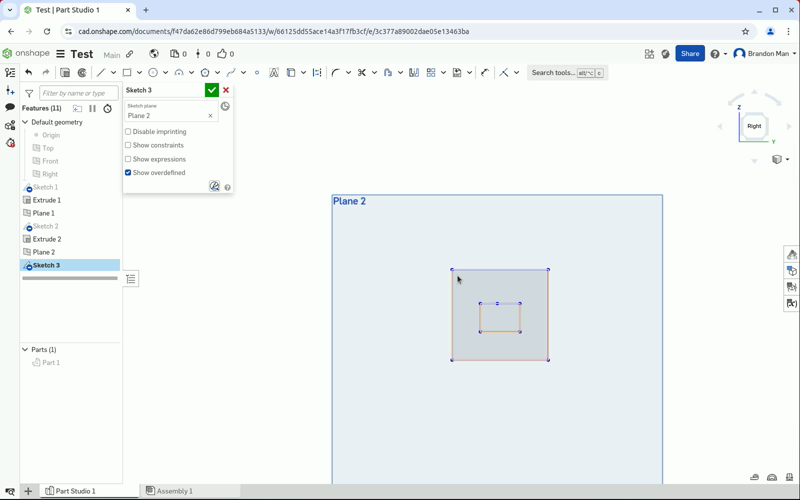
click(457, 275)
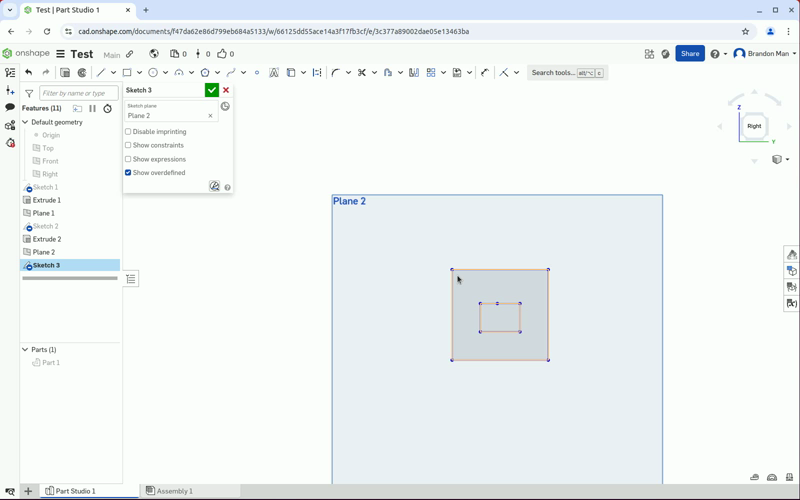
scroll(-6)
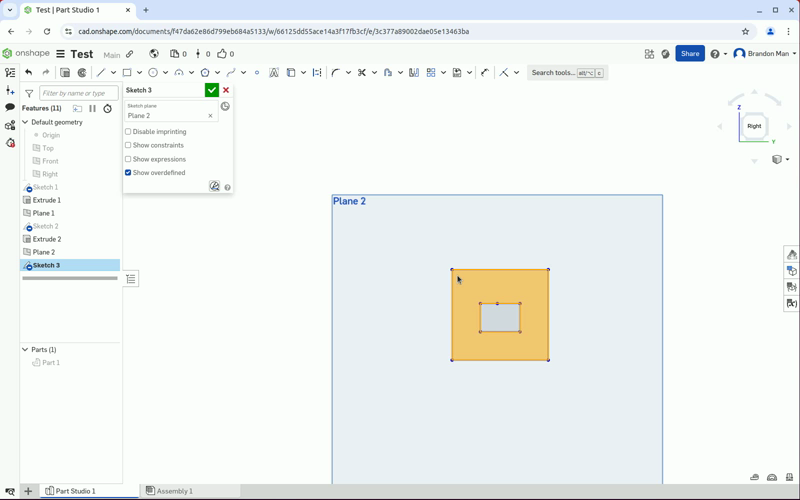
scroll(-6)
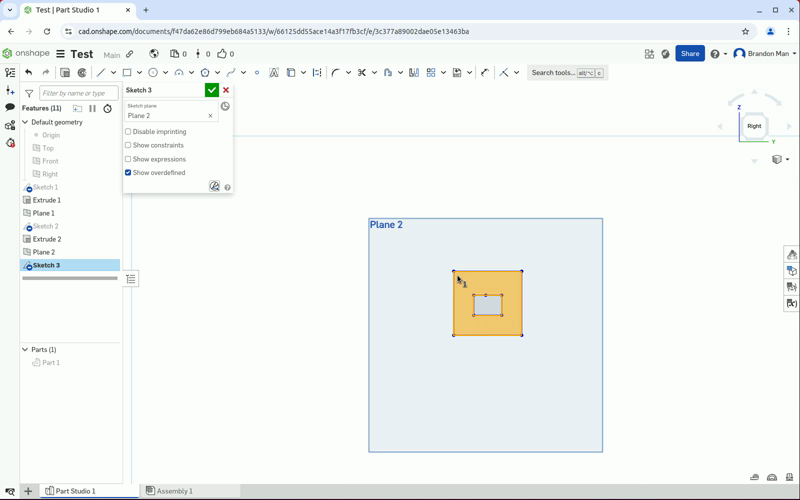
scroll(-6)
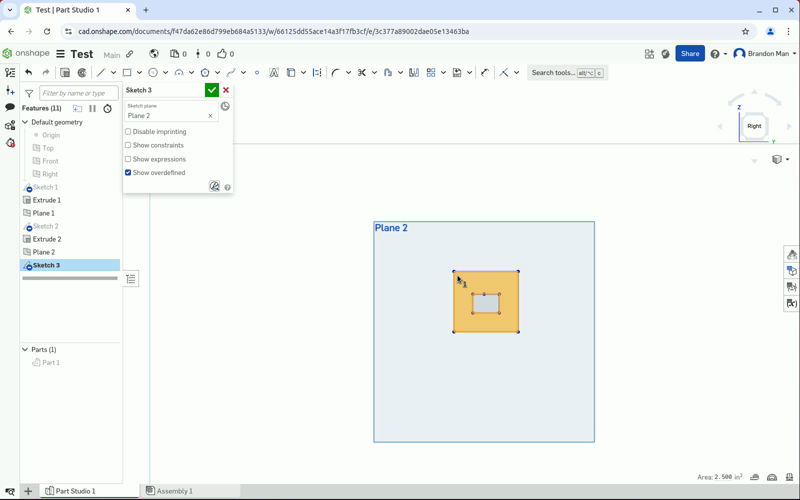
scroll(-6)
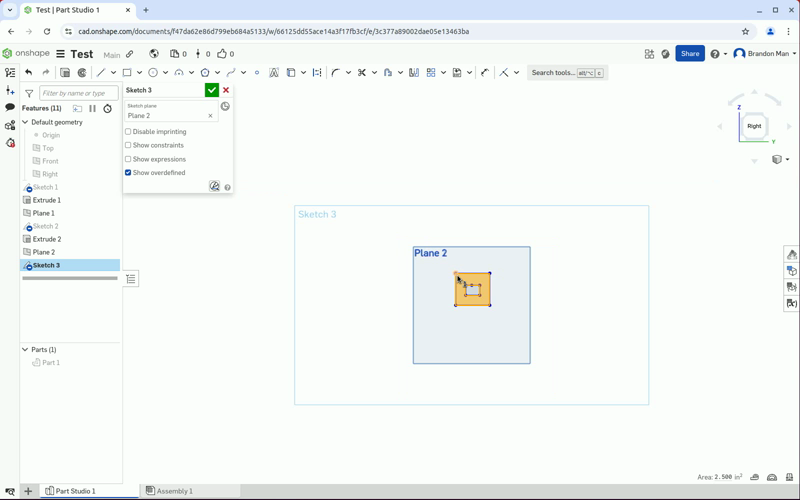
scroll(-6)
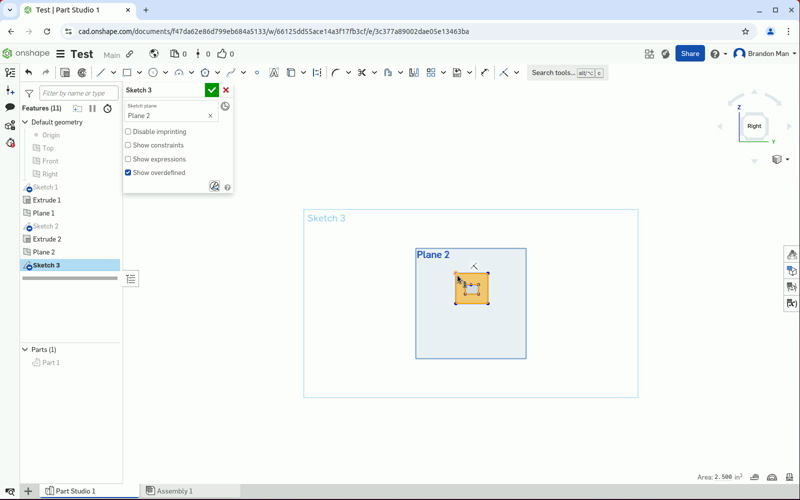
scroll(-6)
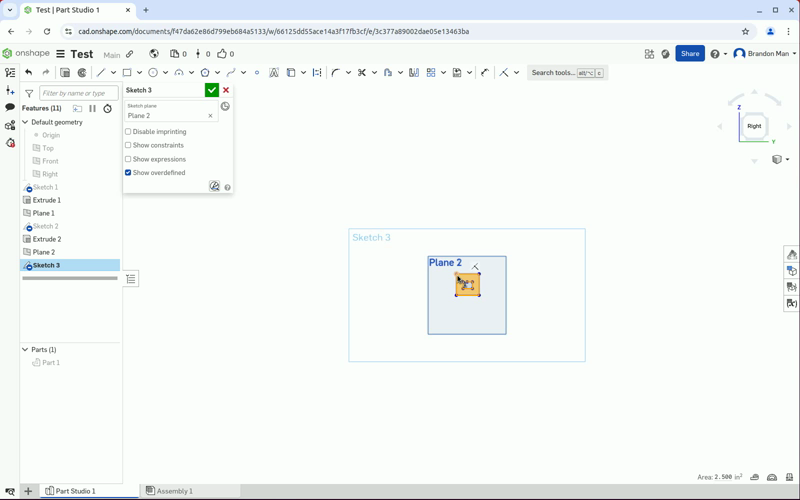
scroll(-6)
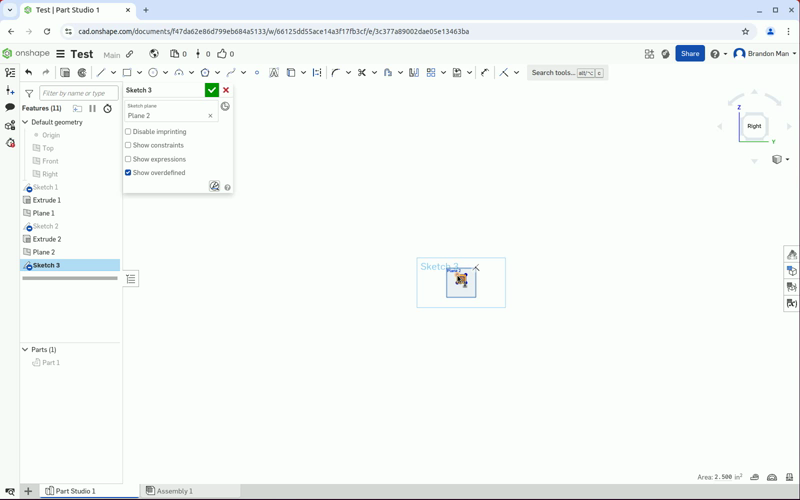
mouse_move(73, 352)
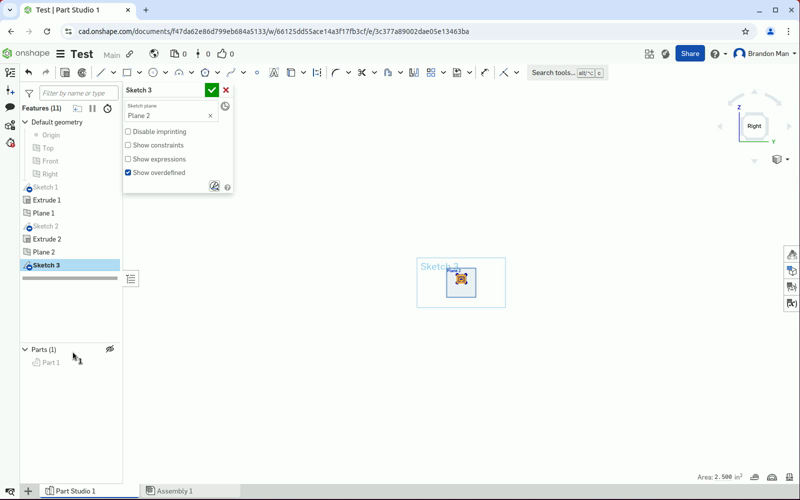
key(shift+y)
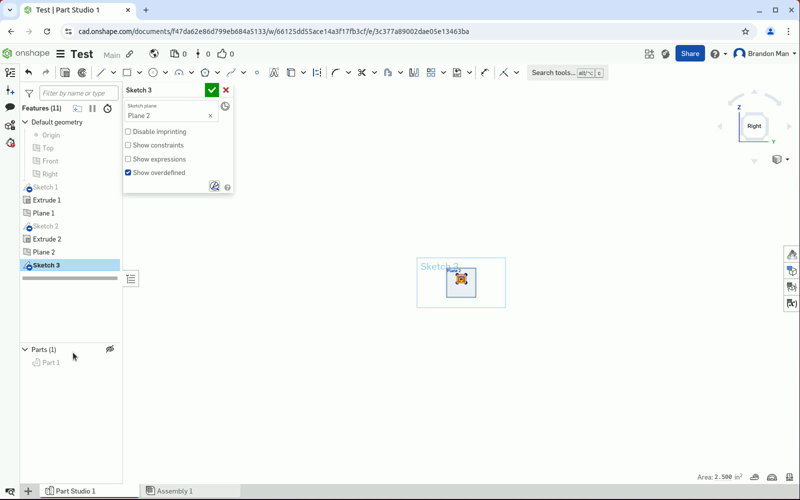
key(shift+e)
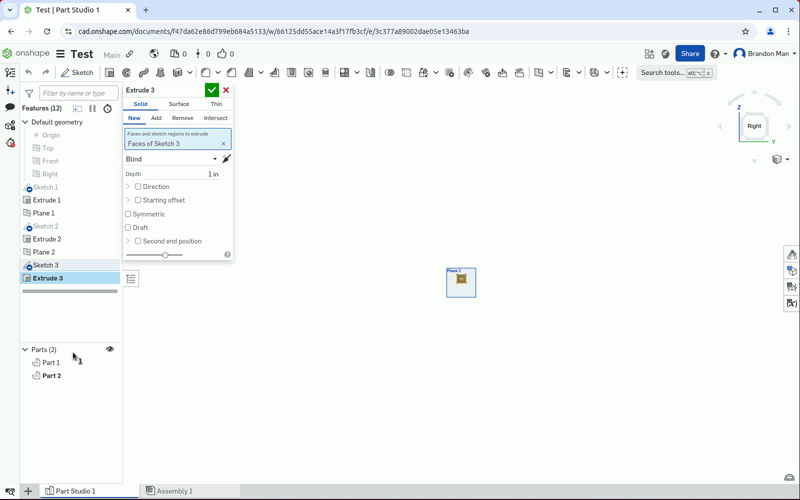
mouse_move(143, 106)
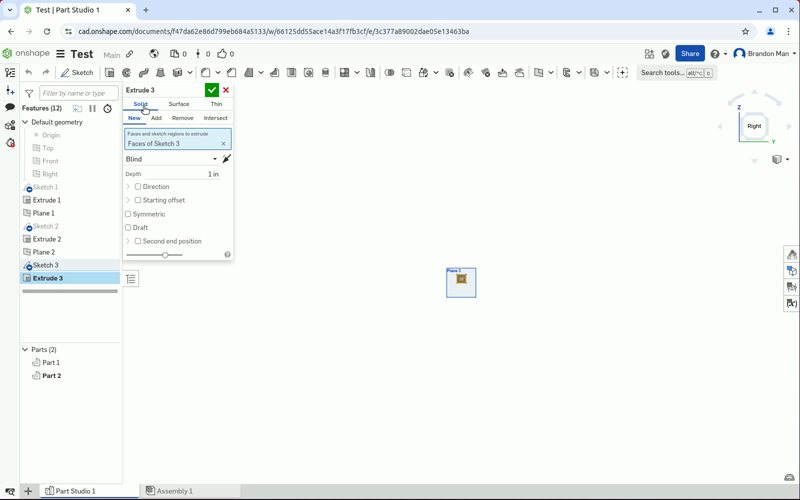
click(143, 106)
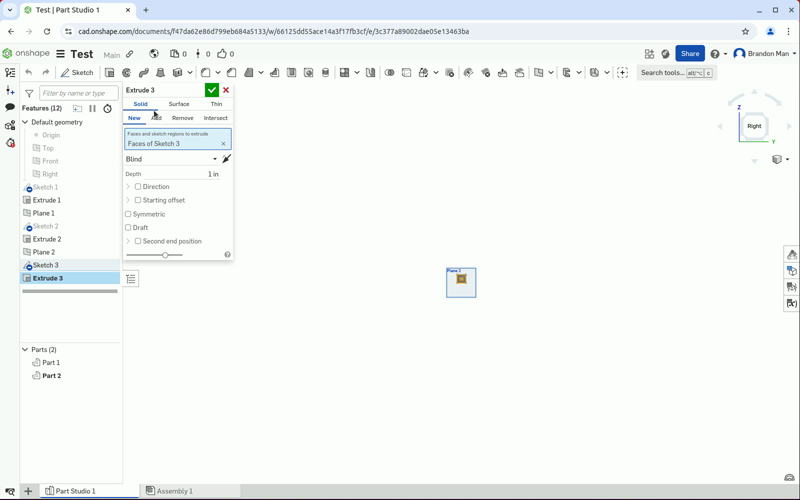
mouse_move(186, 120)
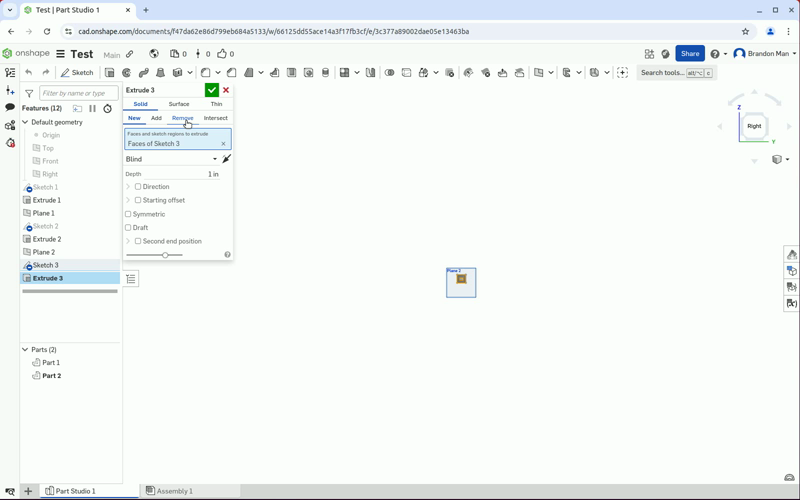
click(186, 120)
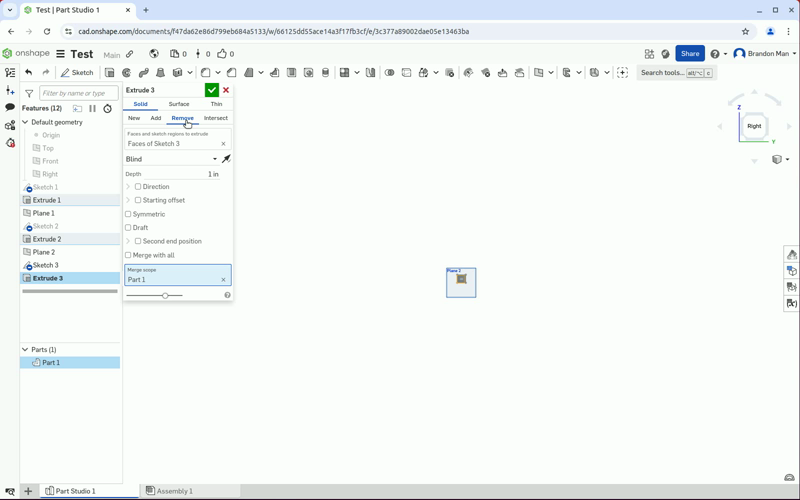
key(tab, 4)
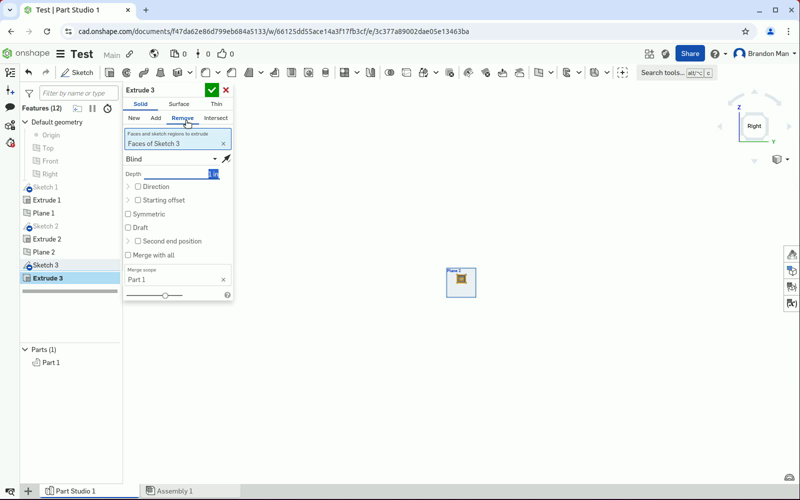
text(1.444)
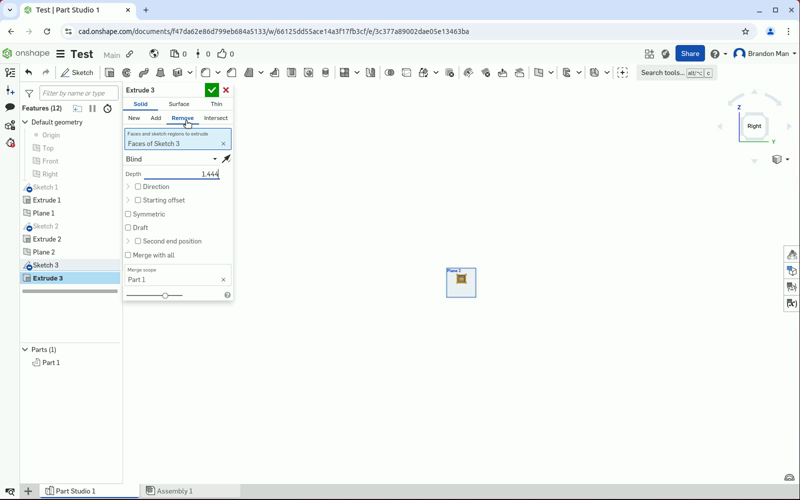
key(tab, 6)
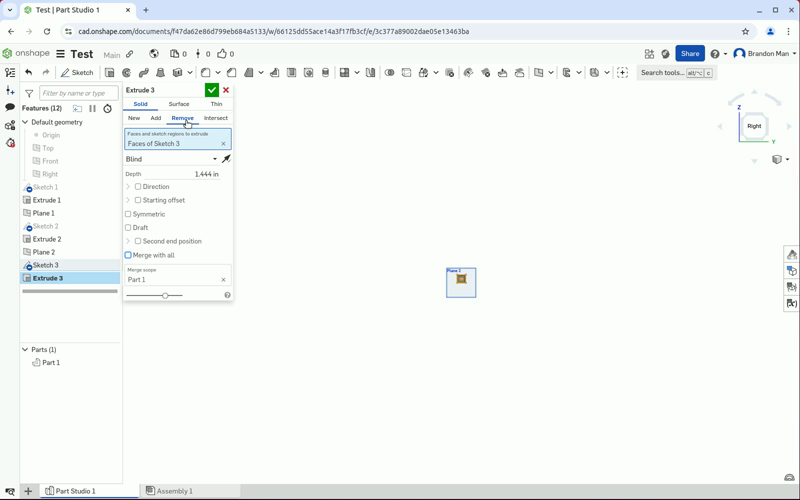
key(space)
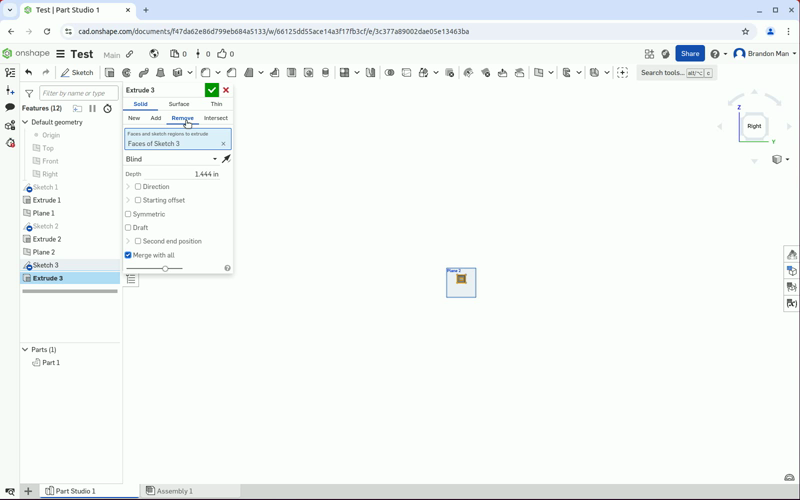
key(enter)
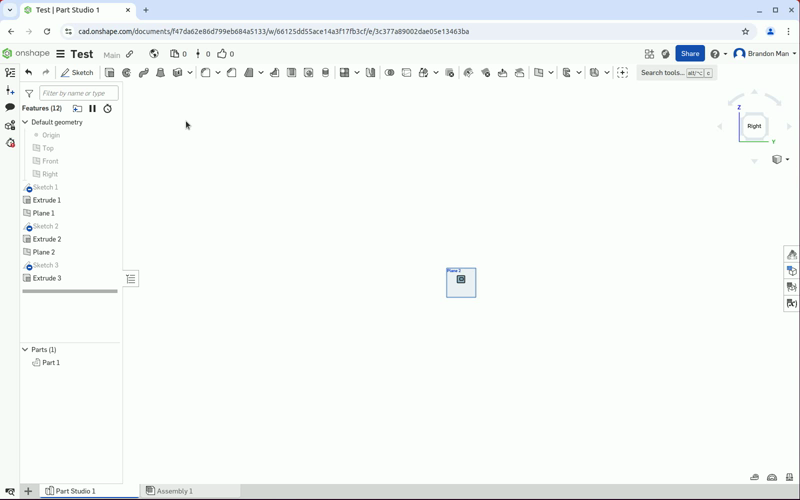
key(shift+h)
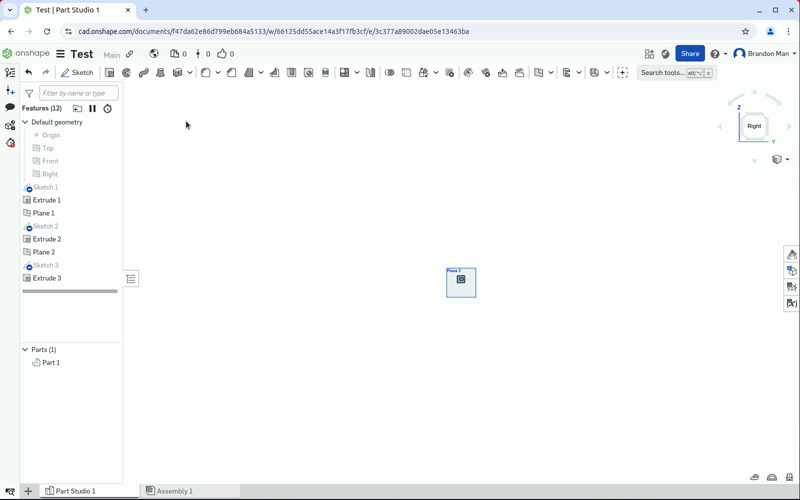
key(shift+h)
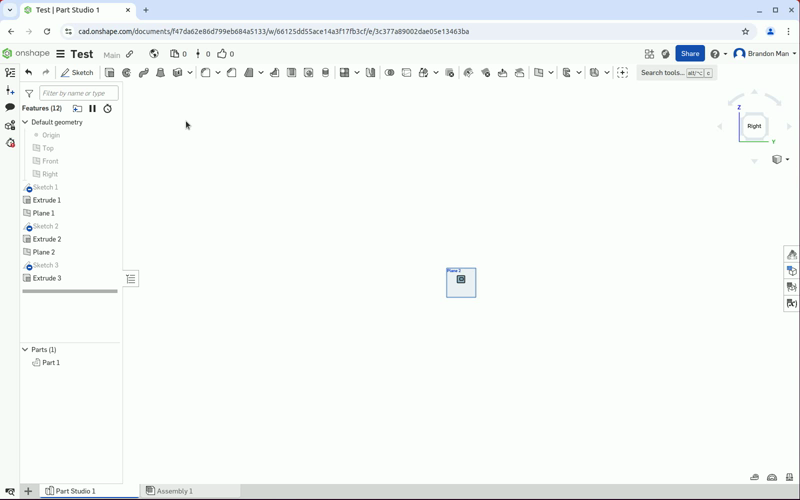
mouse_move(73, 189)
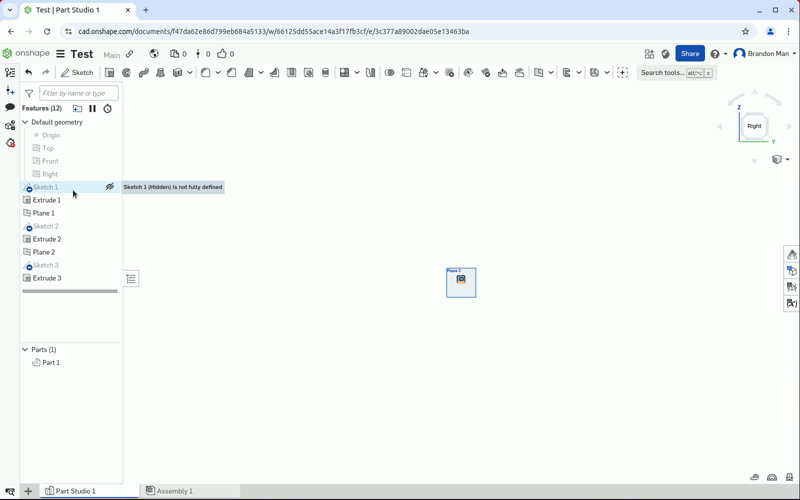
click(73, 189)
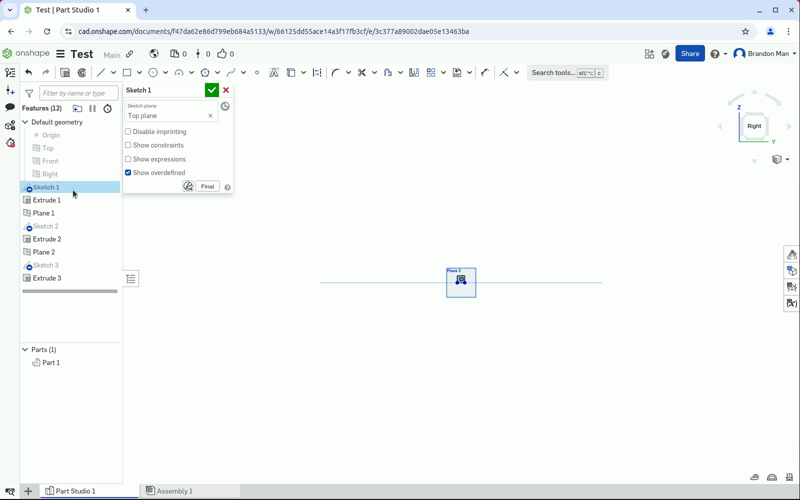
mouse_move(229, 92)
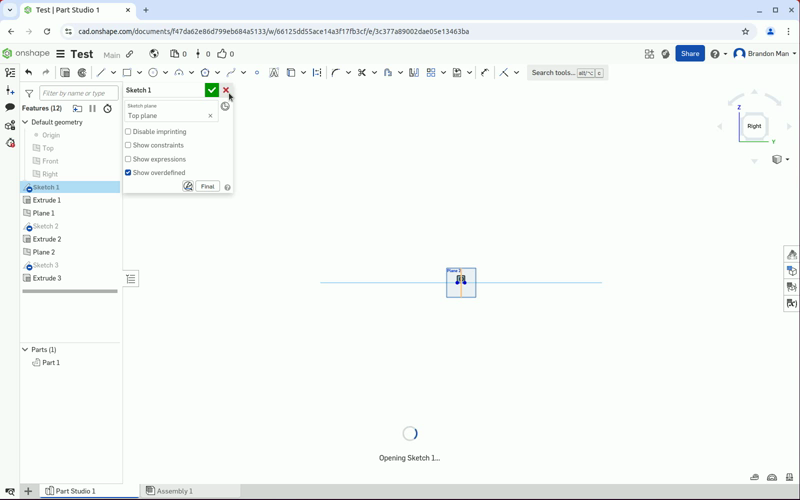
click(229, 92)
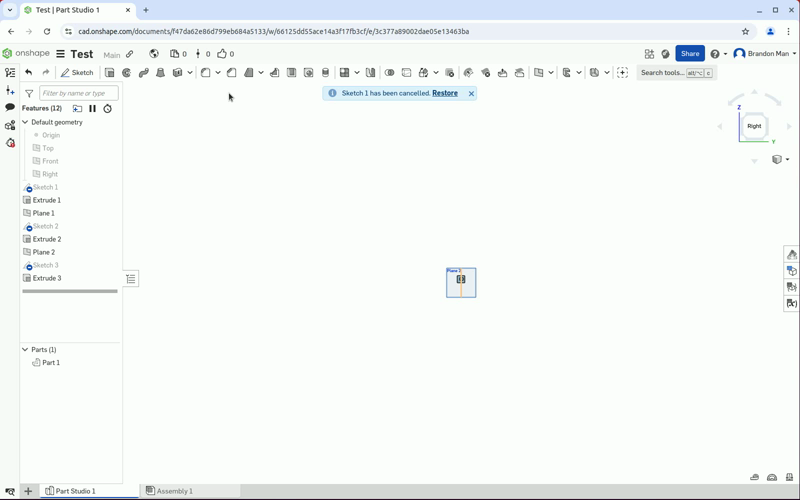
mouse_move(73, 352)
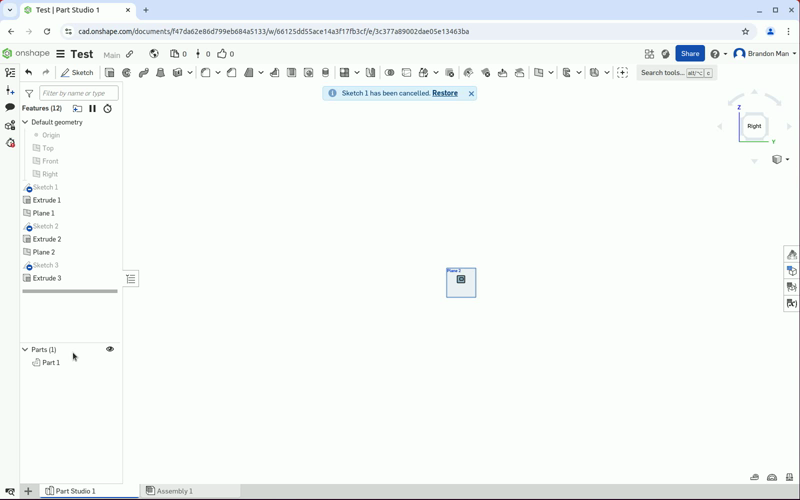
key(y)
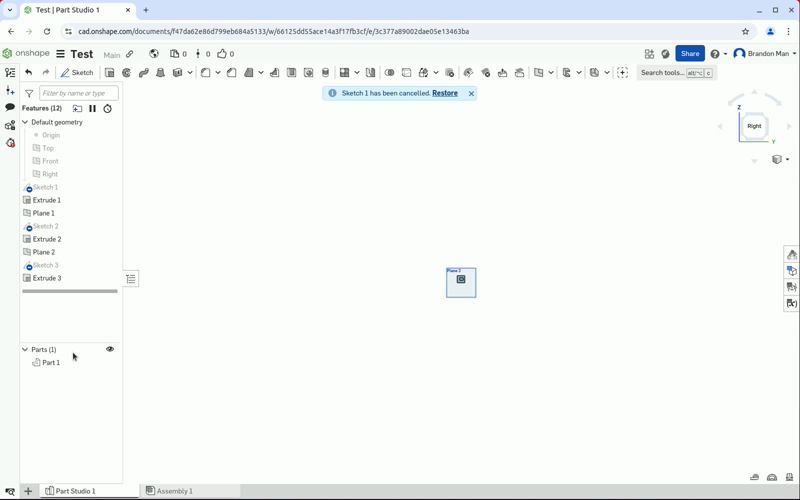
key(shift+p)
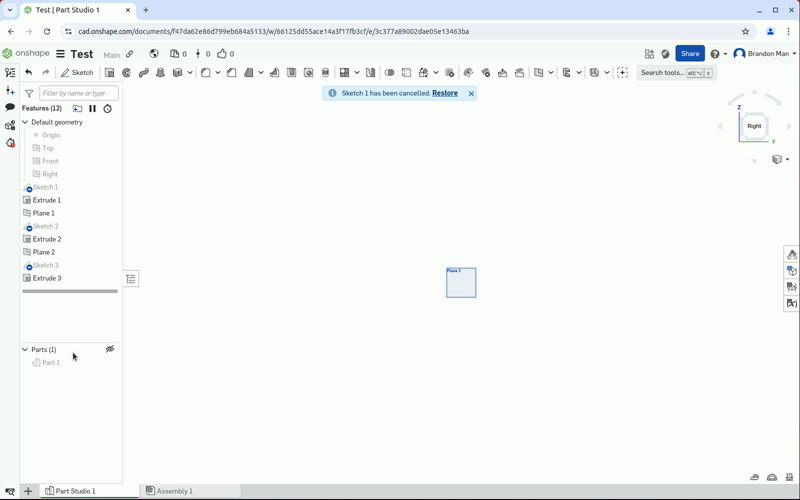
key(space)
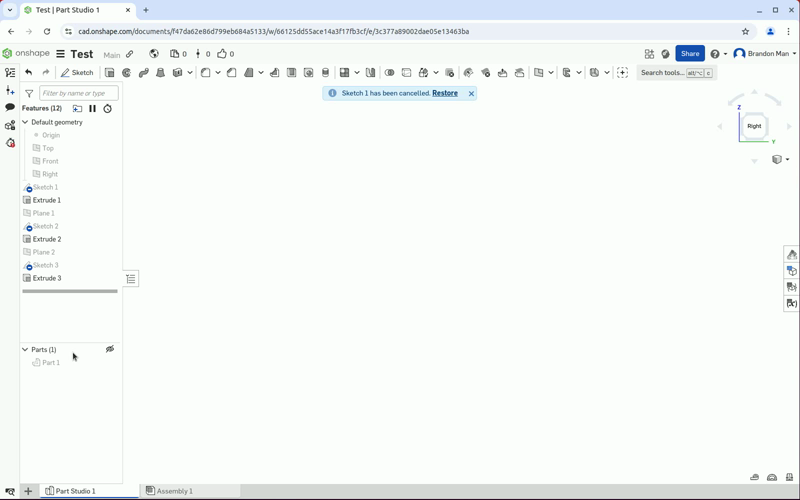
key_down(shift)
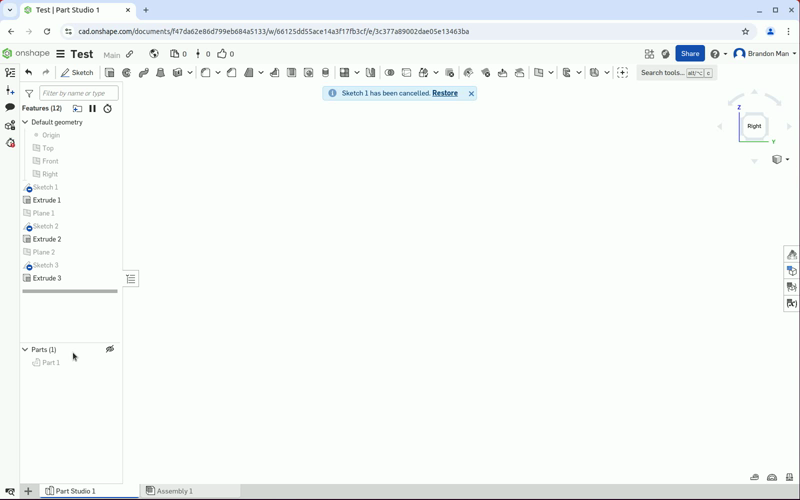
key(right)
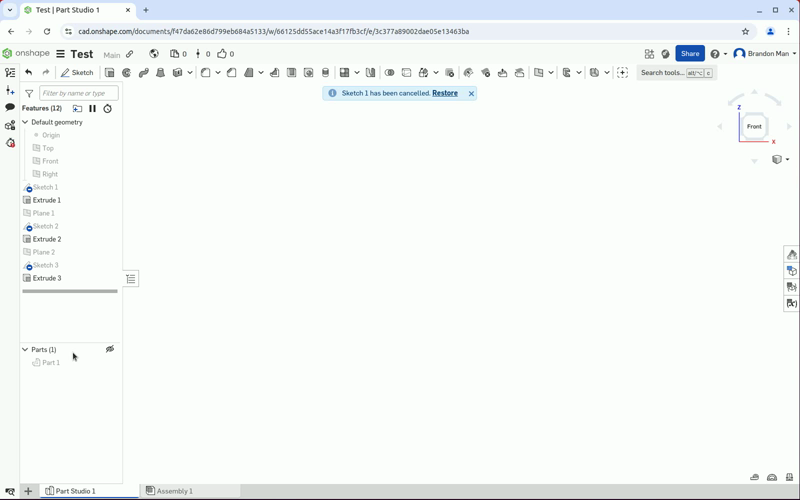
key_up(shift)
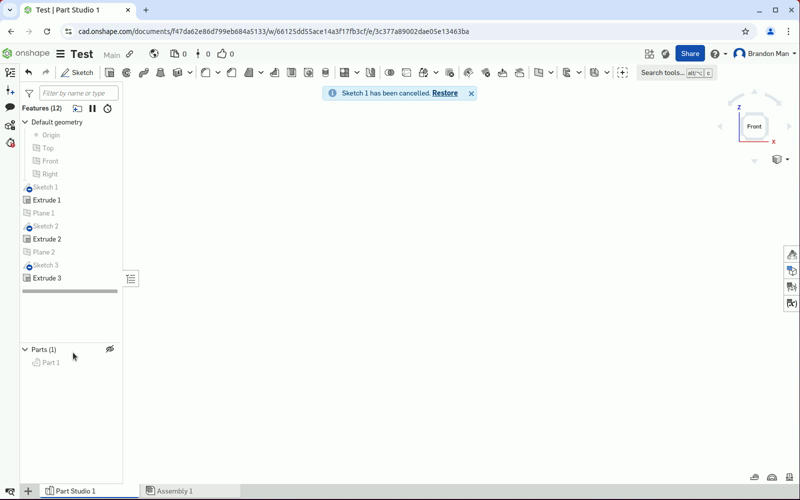
mouse_move(73, 352)
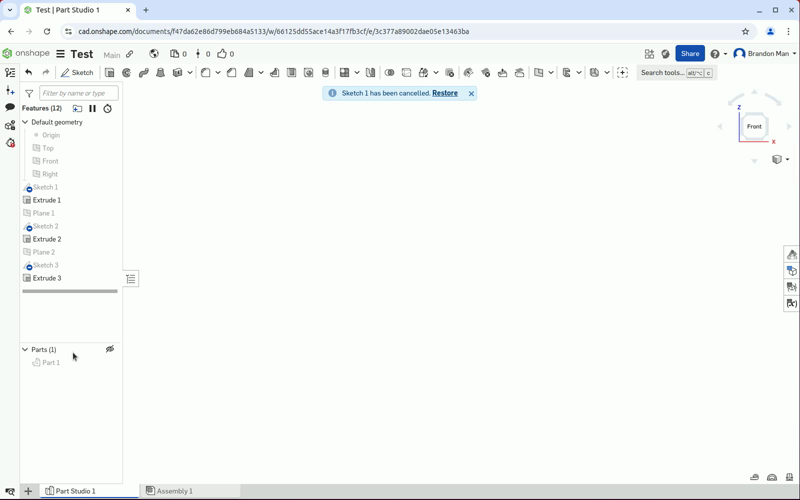
key(shift+y)
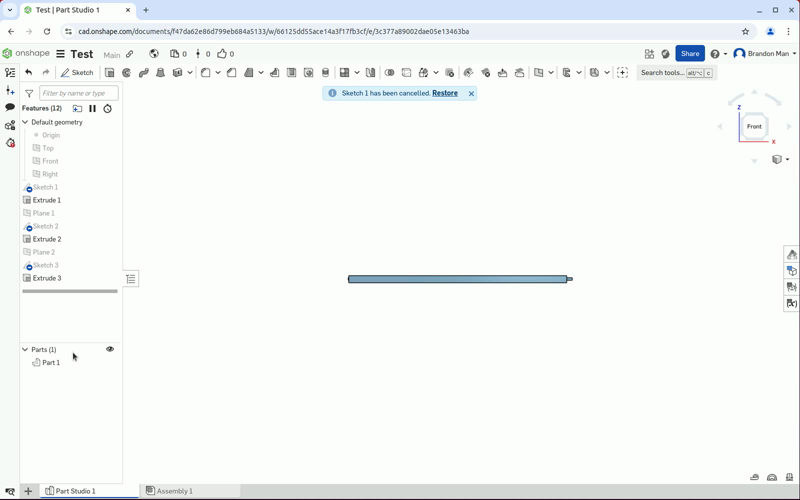
mouse_move(541, 75)
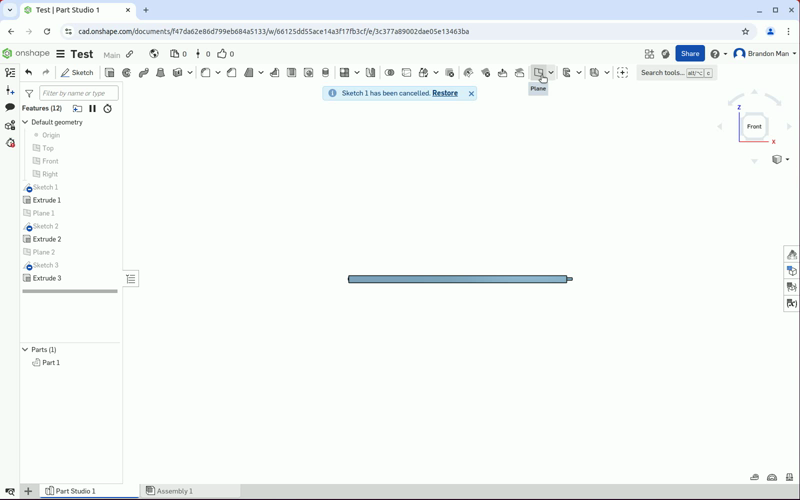
click(541, 75)
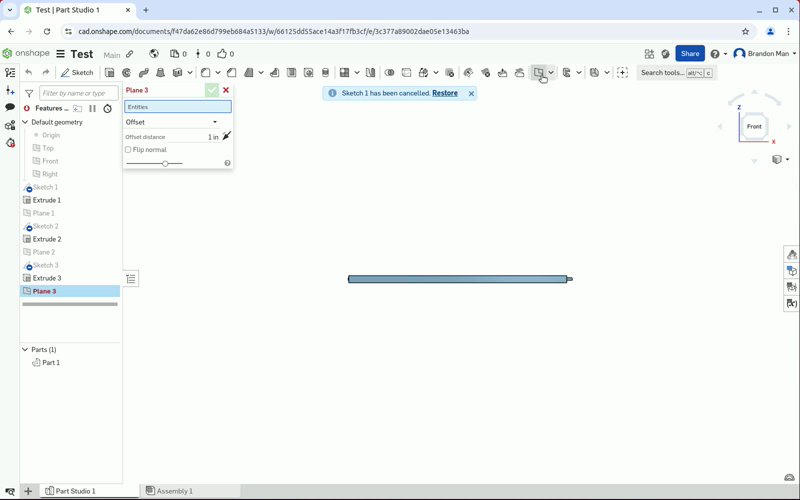
mouse_move(73, 163)
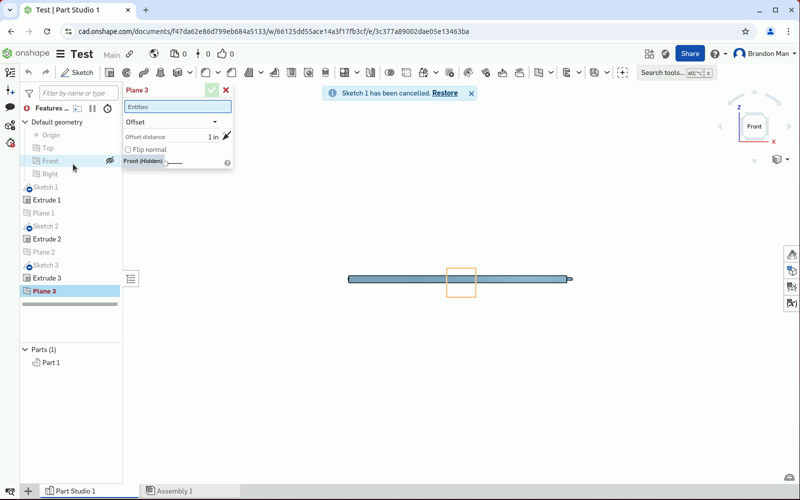
click(73, 163)
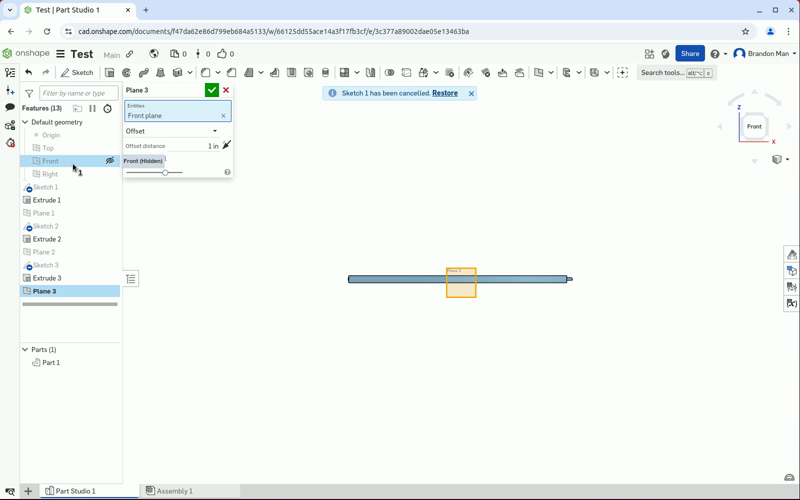
key(tab, 2)
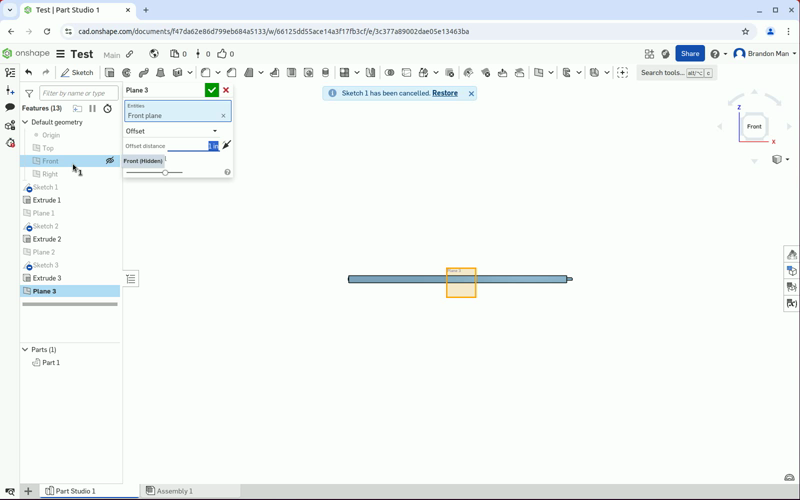
text(0.709)
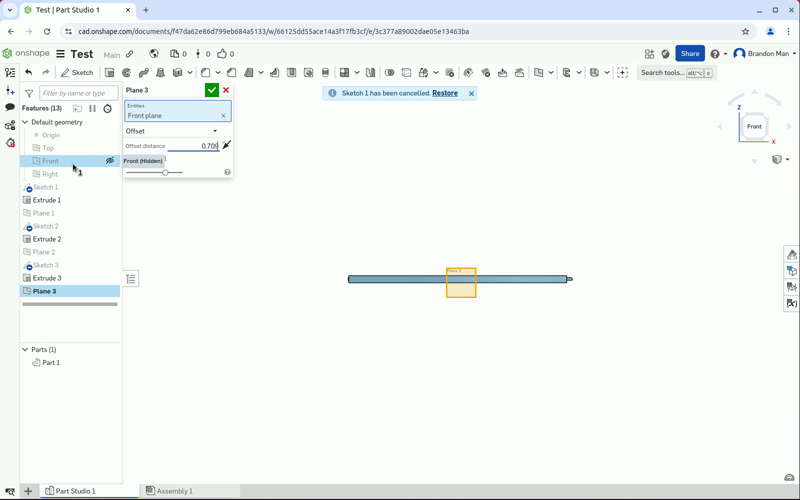
key(enter, 2)
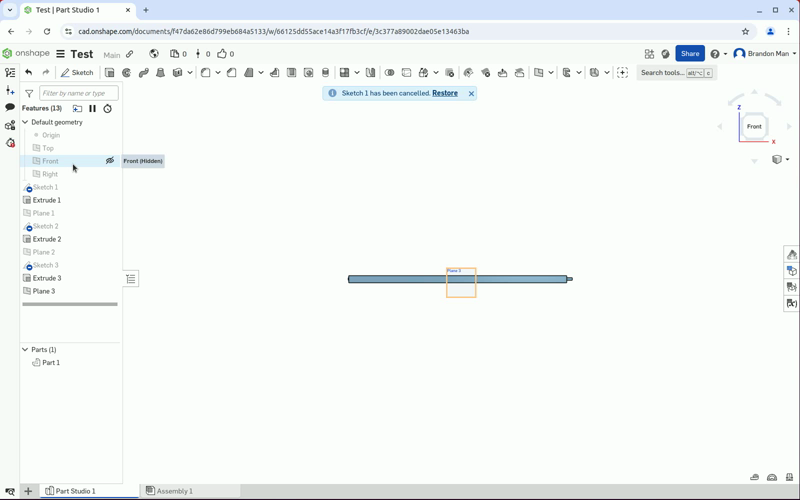
key(shift+s)
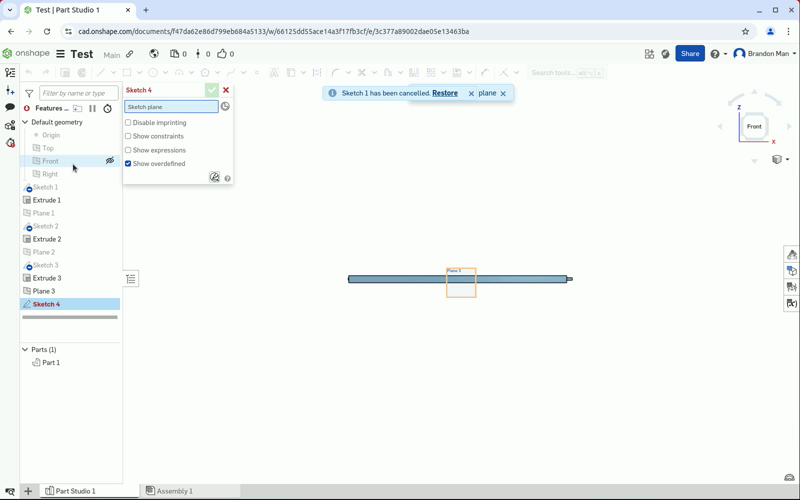
mouse_move(73, 293)
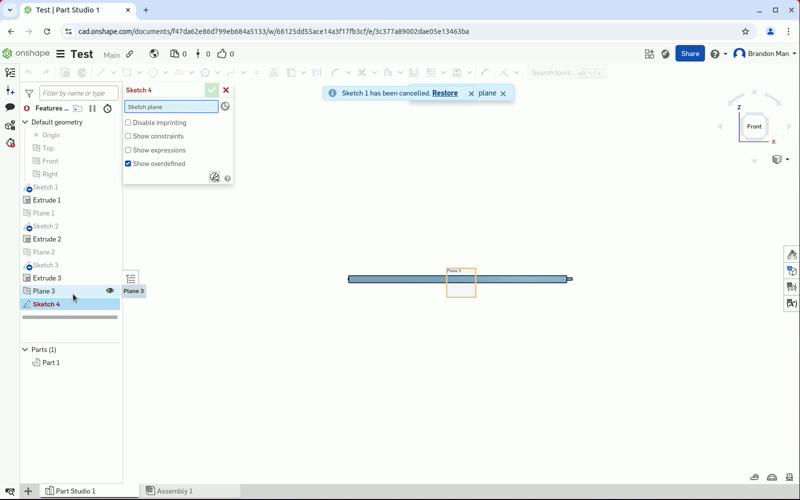
click(73, 293)
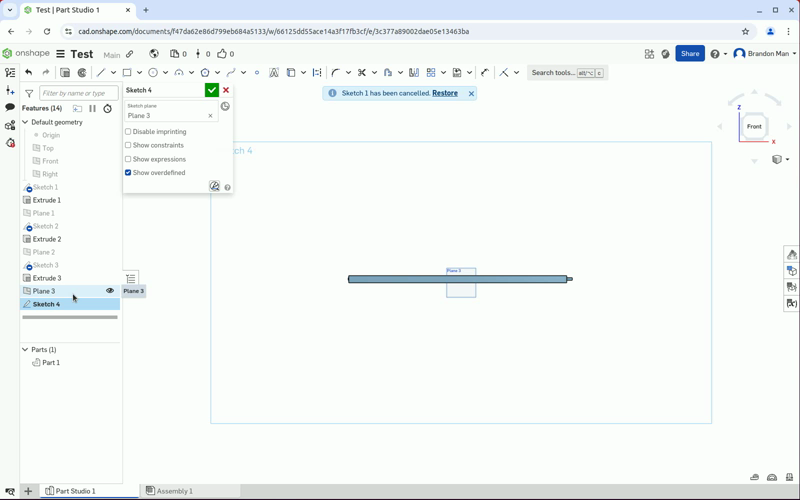
mouse_move(73, 352)
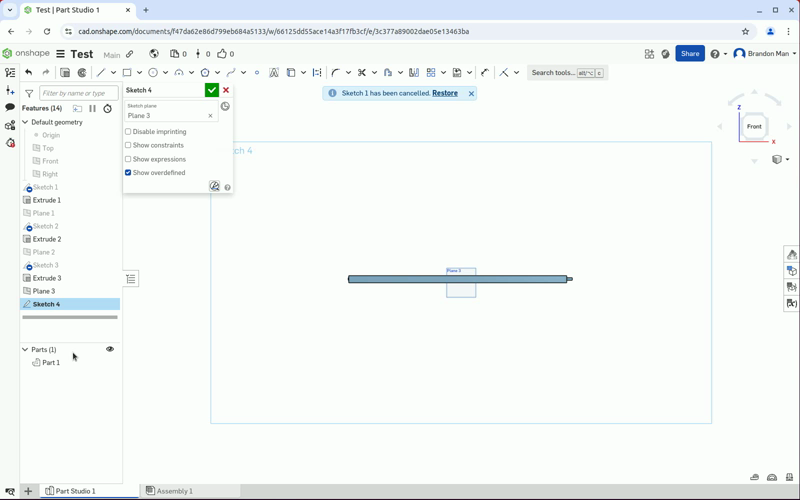
key(y)
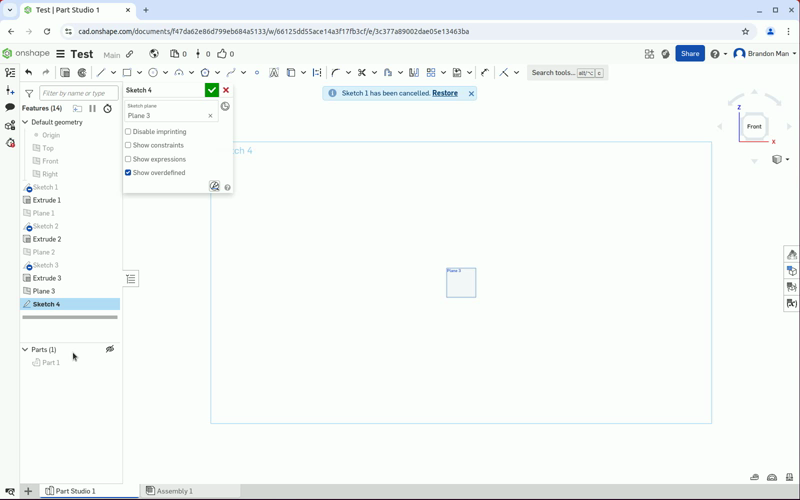
key(l)
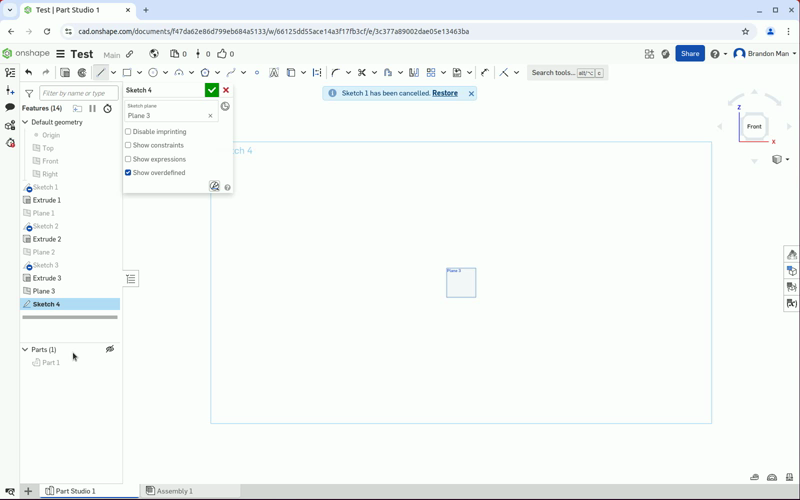
key_down(shift)
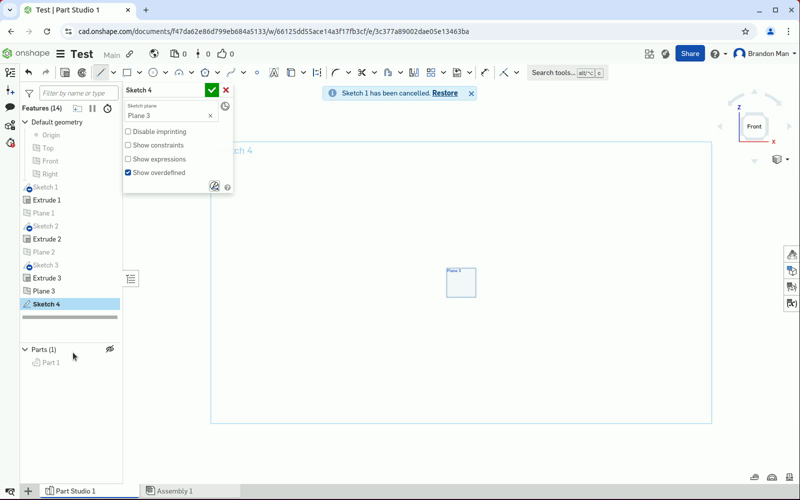
mouse_move(416, 280)
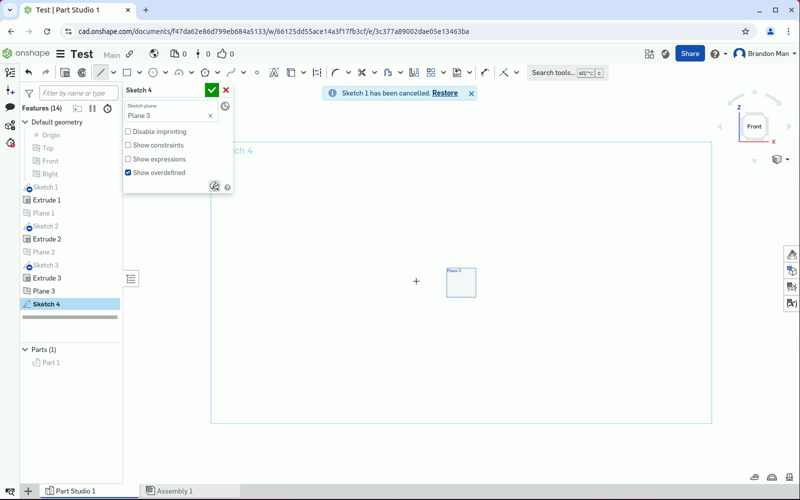
click(416, 280)
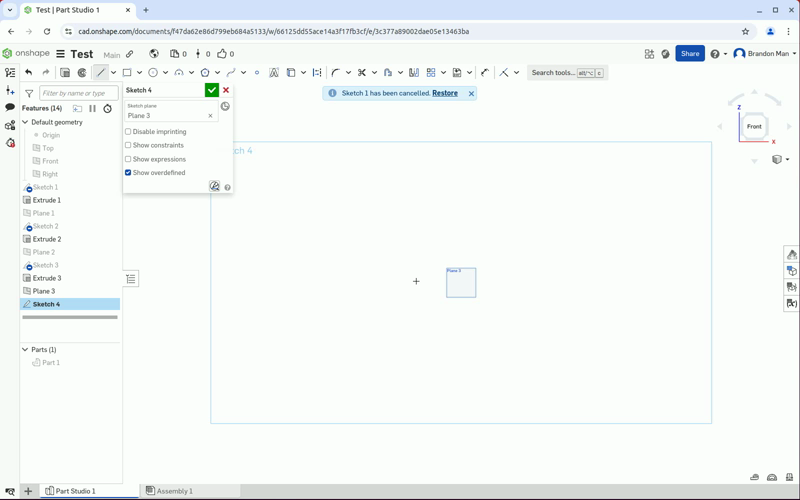
key_up(shift)
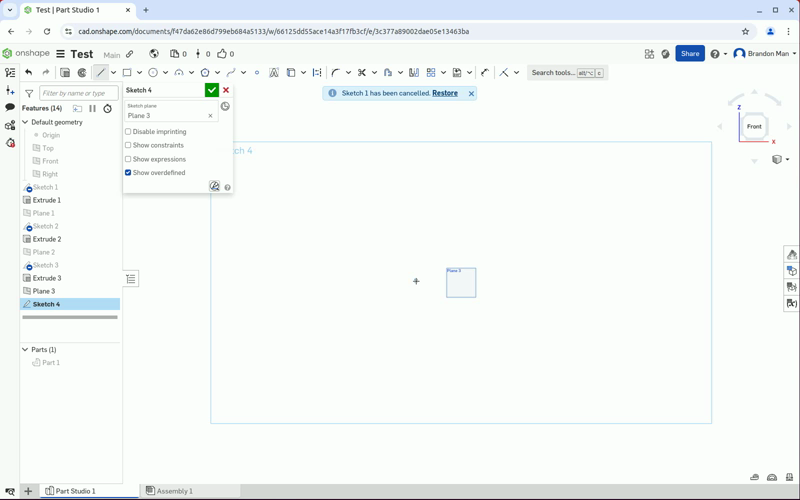
key_down(shift)
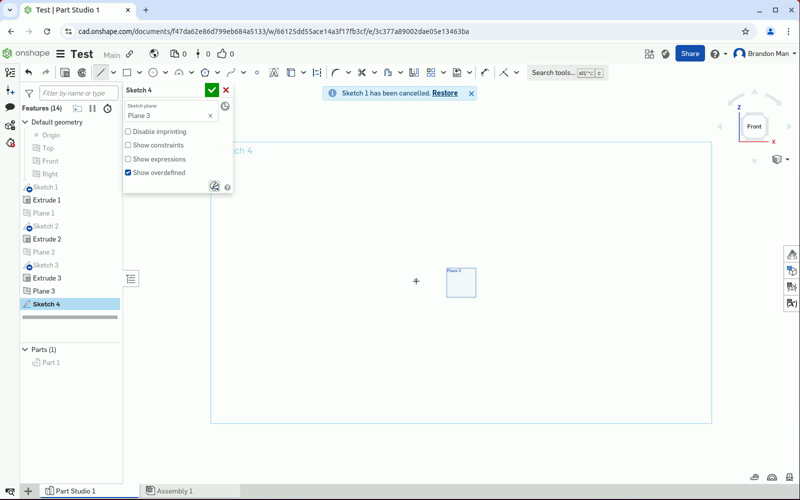
mouse_move(446, 280)
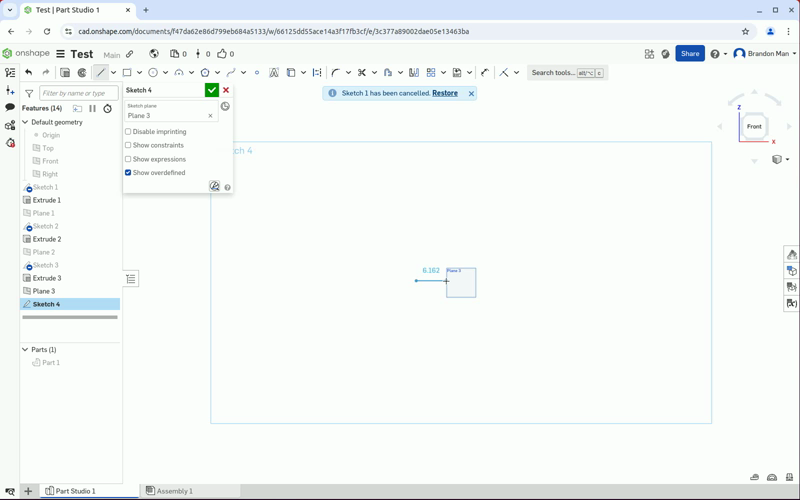
mouse_move(420, 280)
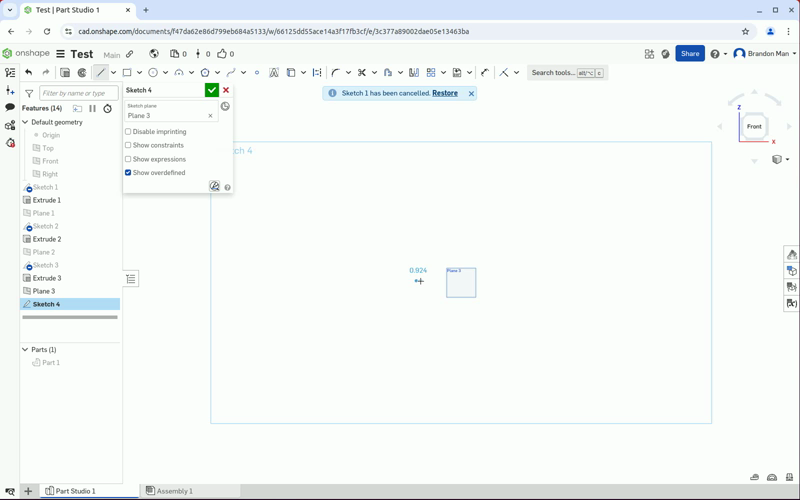
scroll(6)
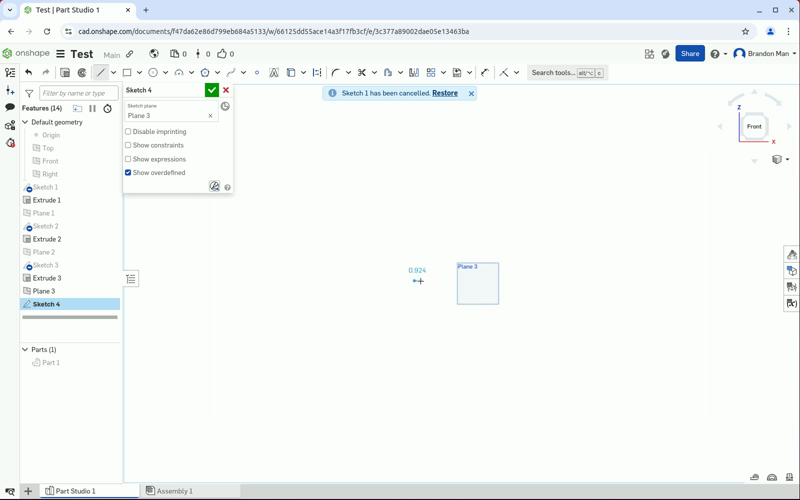
scroll(6)
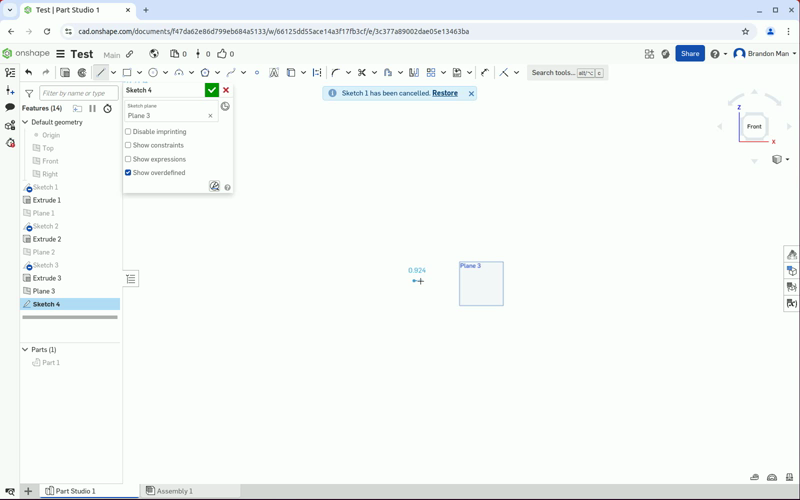
scroll(6)
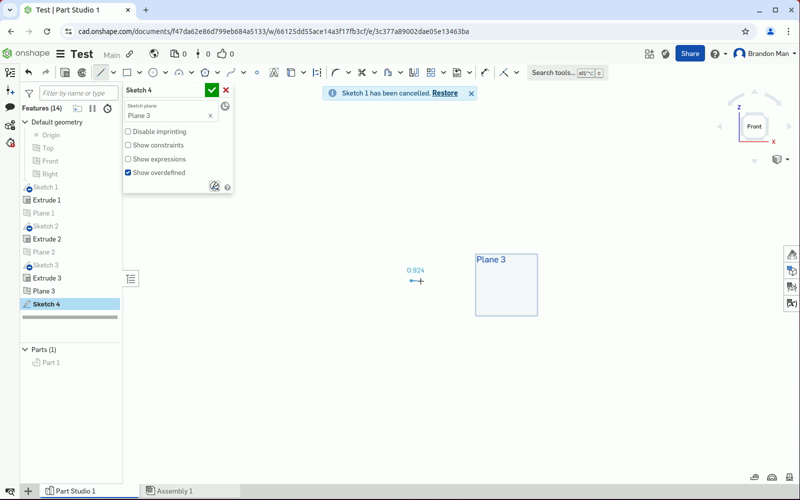
scroll(6)
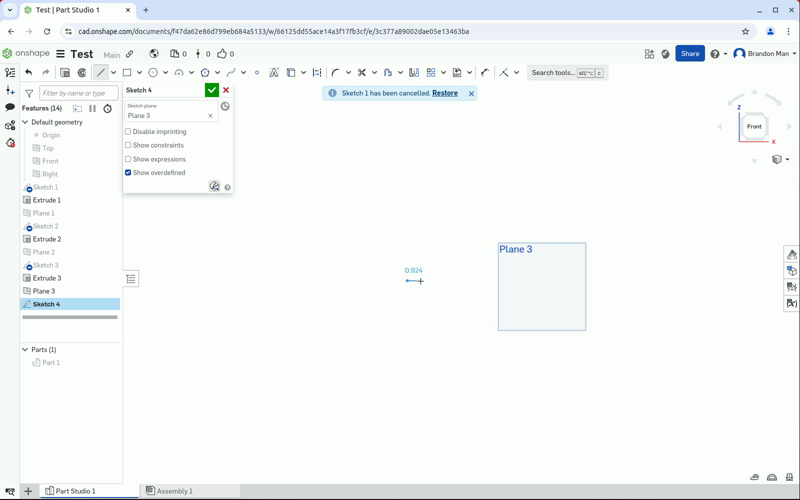
scroll(6)
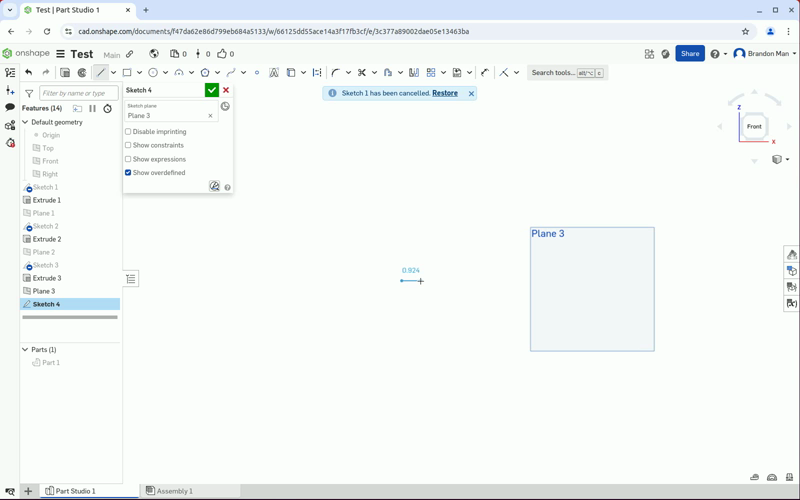
scroll(6)
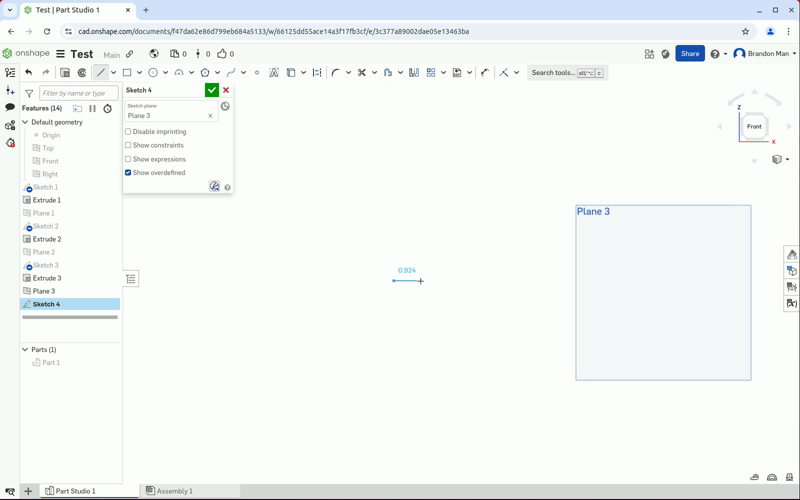
scroll(6)
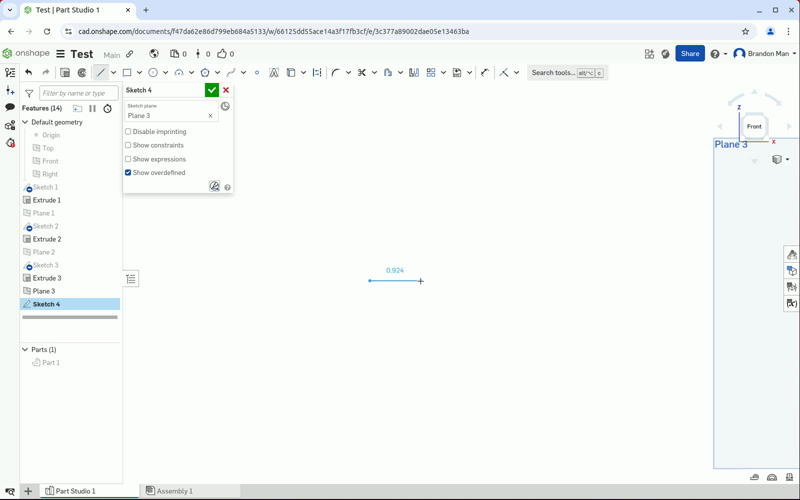
click(420, 280)
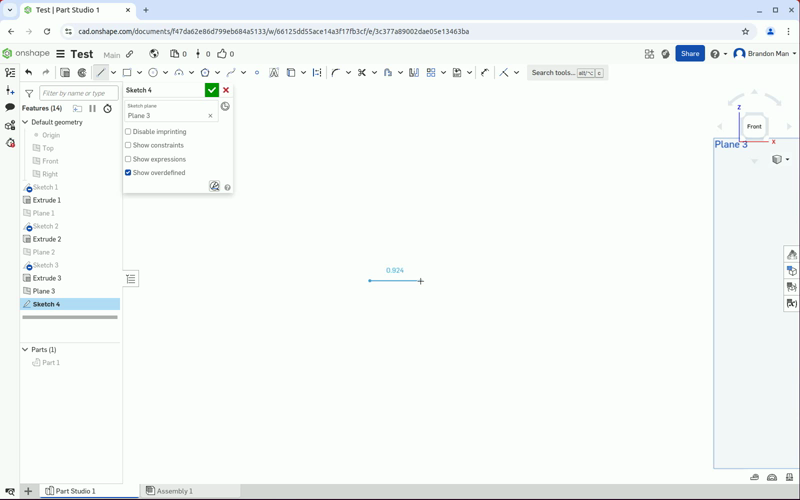
scroll(-6)
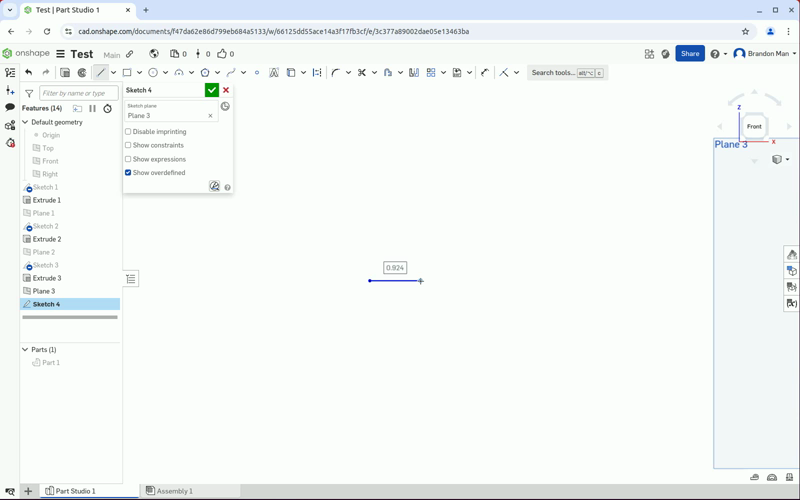
scroll(-6)
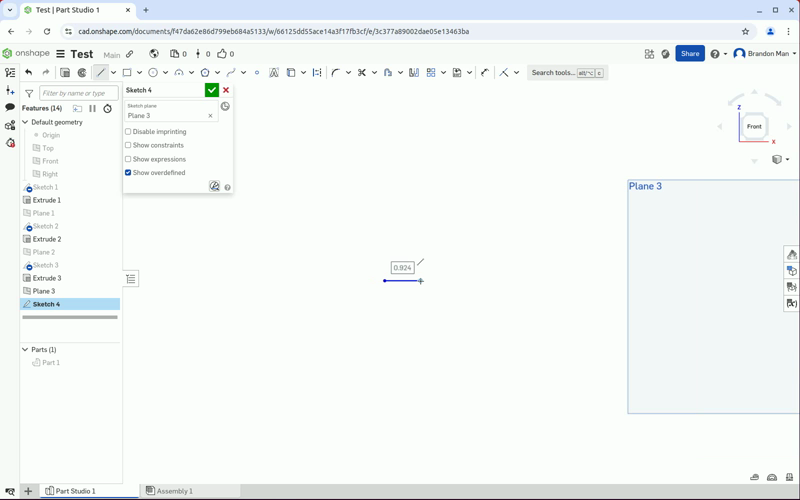
scroll(-6)
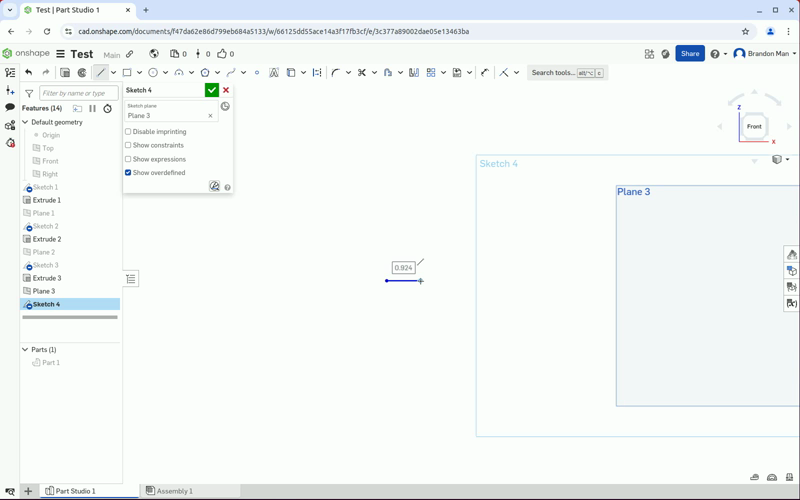
scroll(-6)
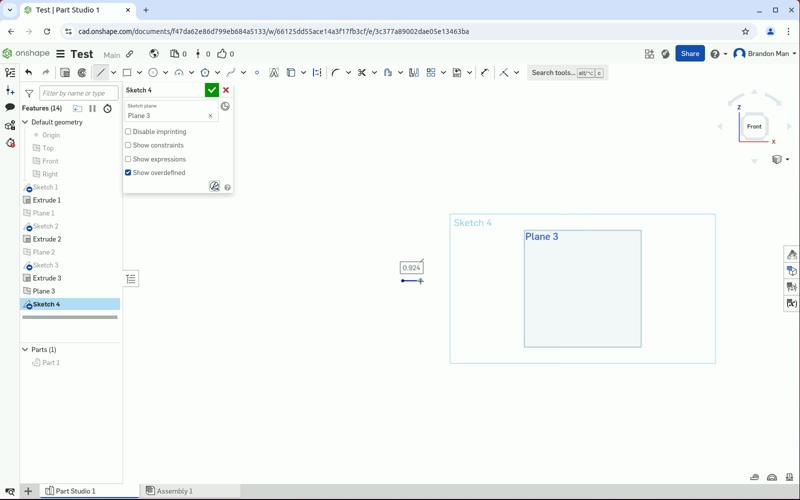
scroll(-6)
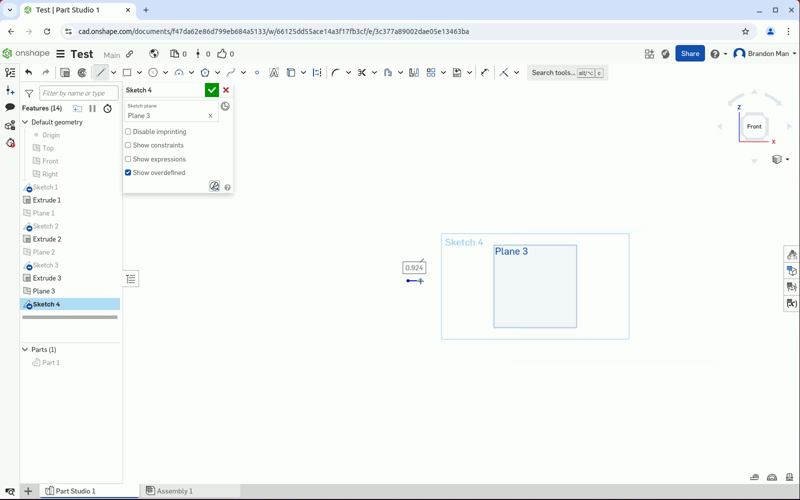
scroll(-6)
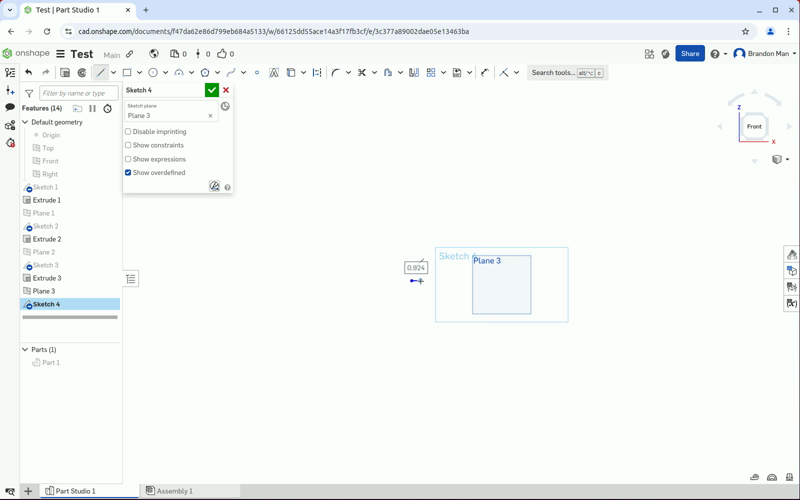
scroll(-6)
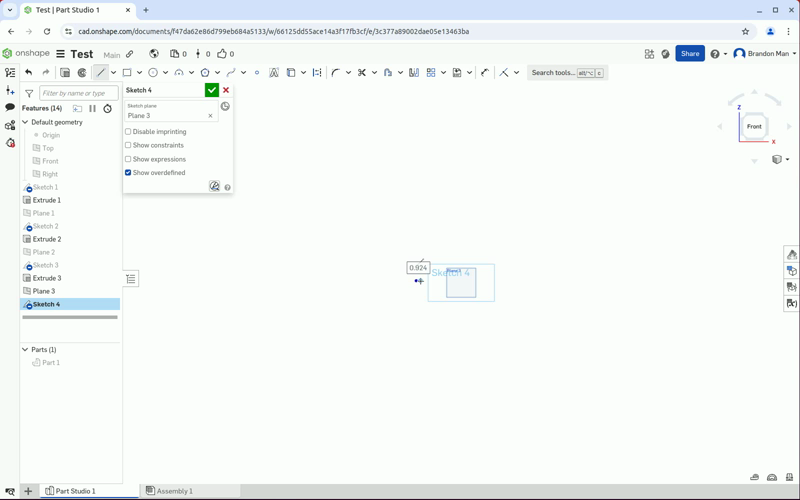
key_up(shift)
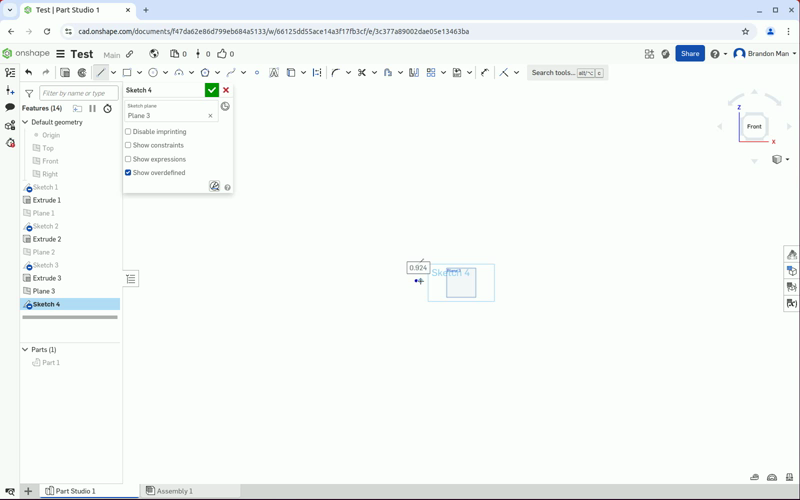
key_down(shift)
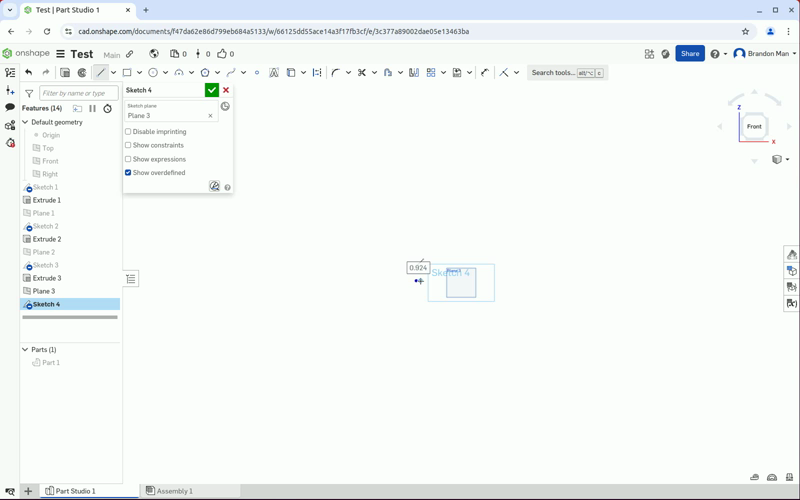
mouse_move(450, 280)
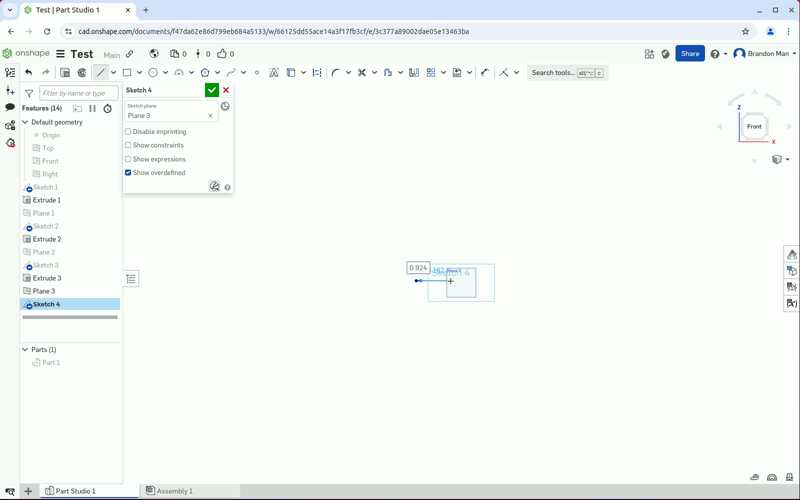
mouse_move(420, 277)
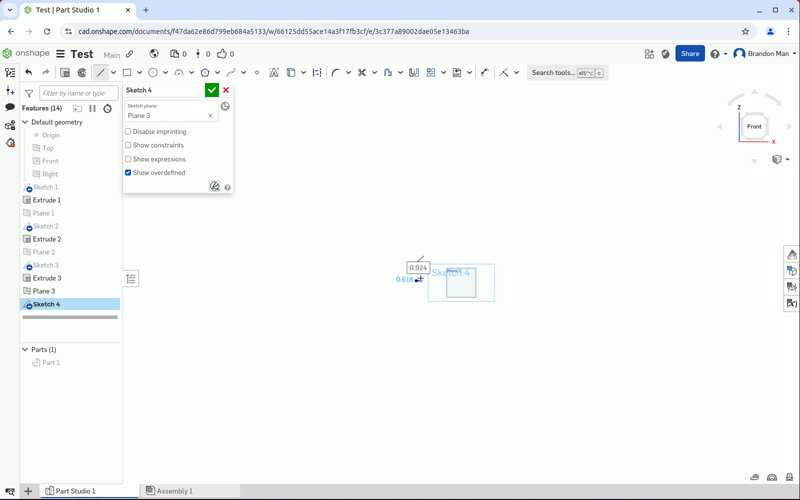
scroll(6)
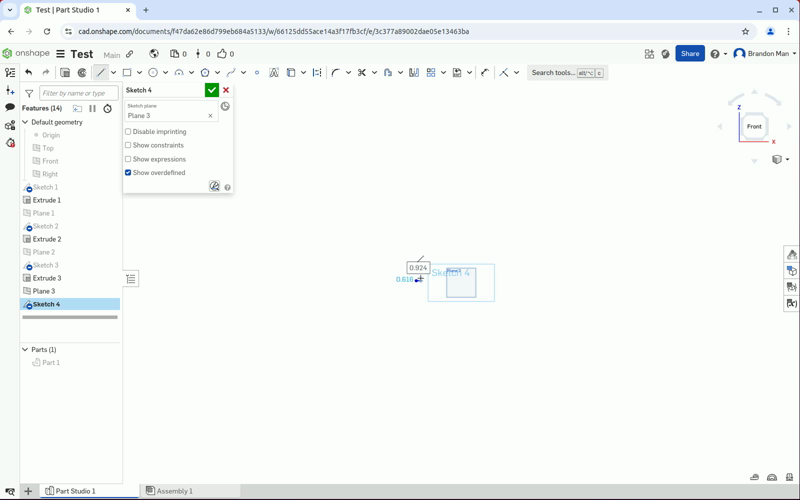
scroll(6)
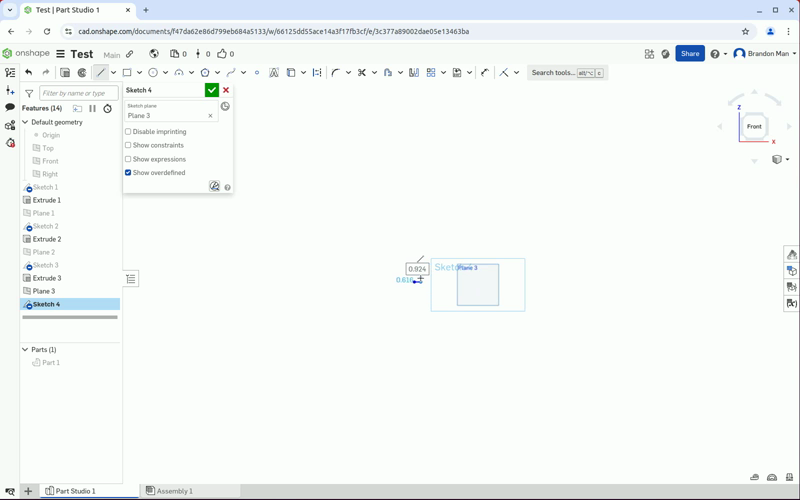
scroll(6)
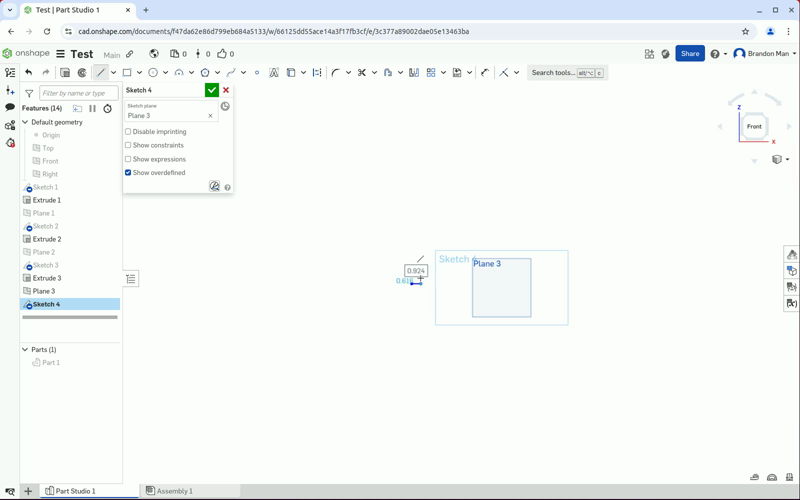
scroll(6)
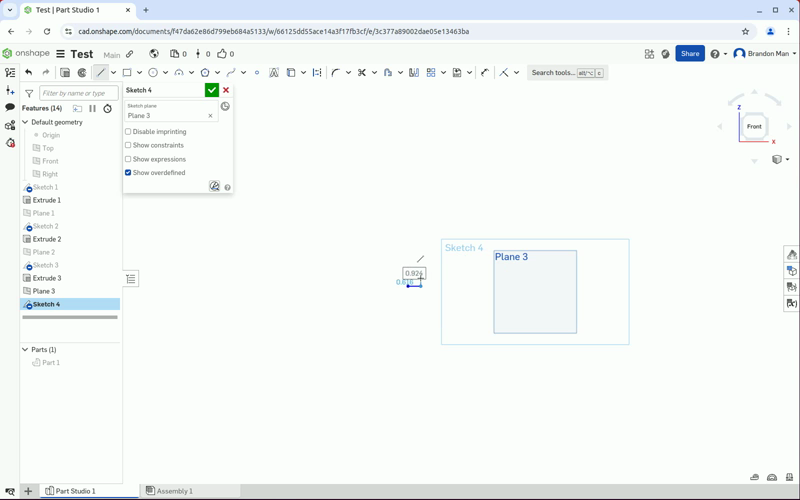
scroll(6)
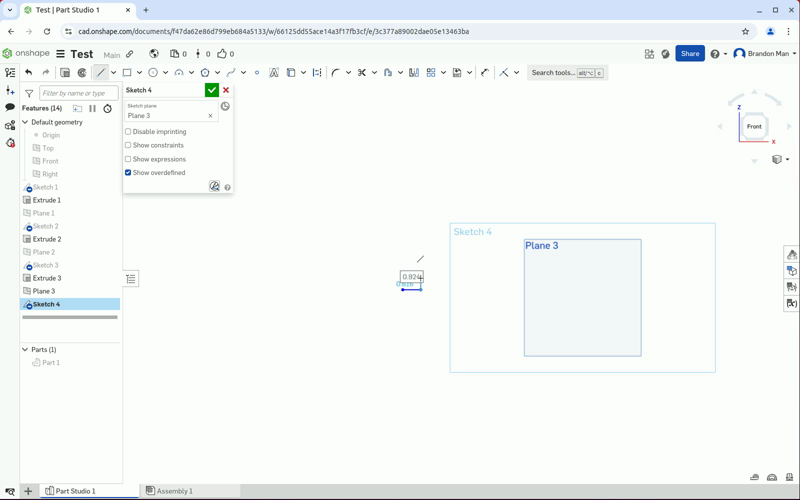
scroll(6)
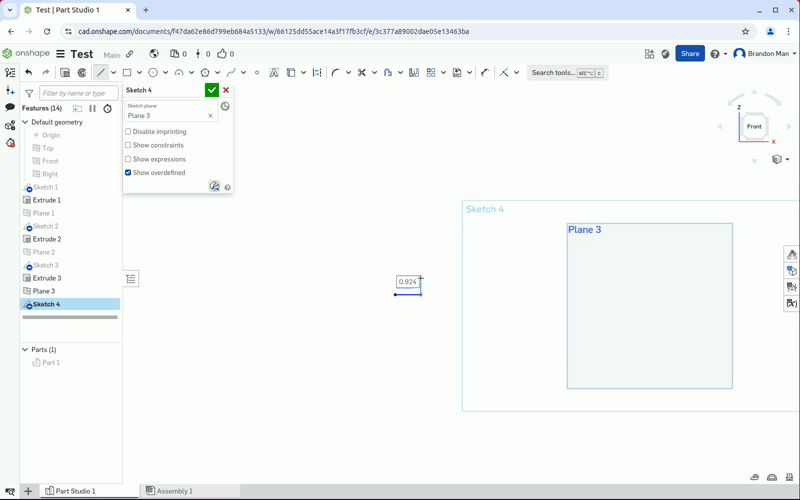
scroll(6)
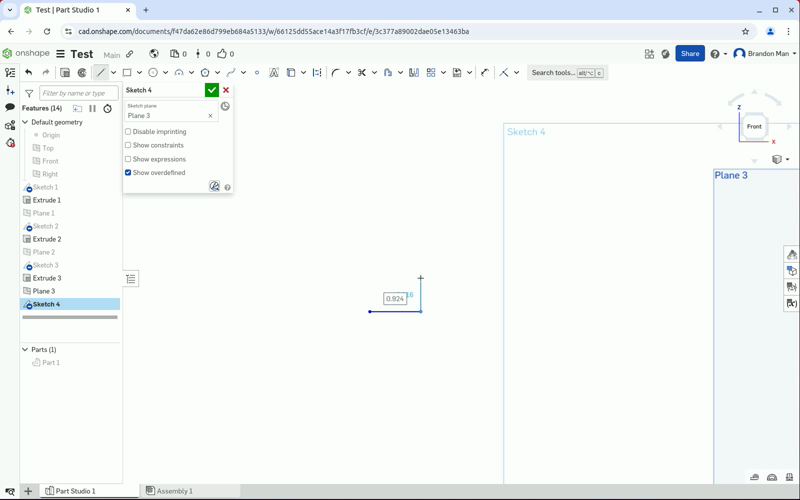
click(420, 277)
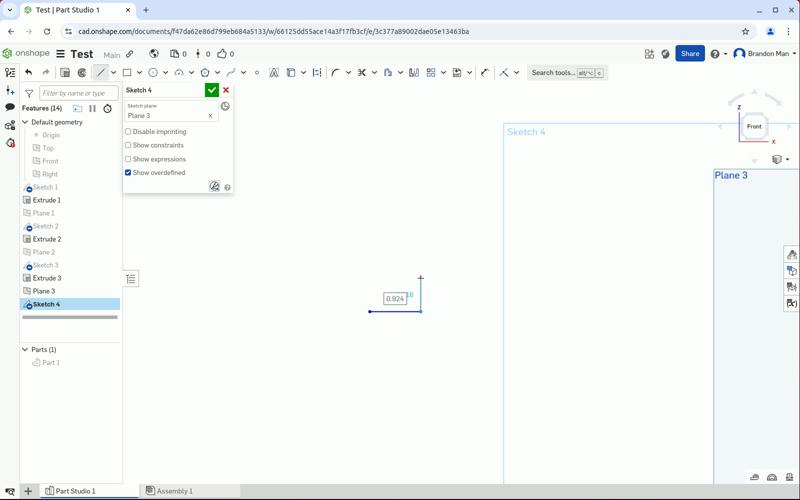
scroll(-6)
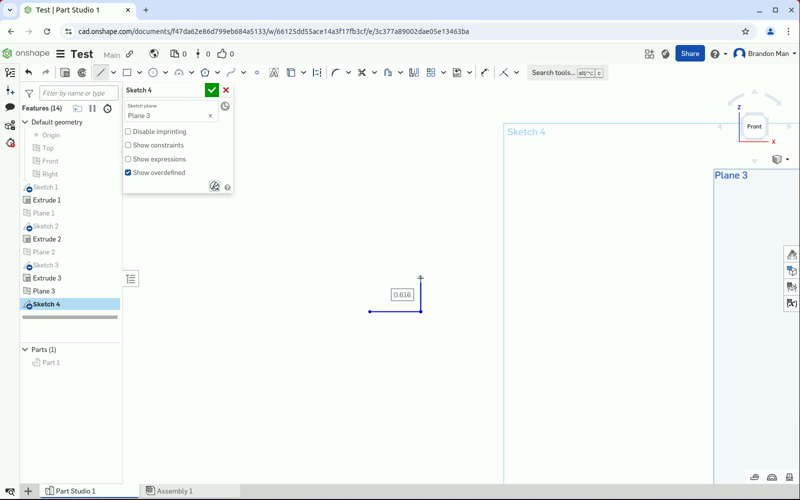
scroll(-6)
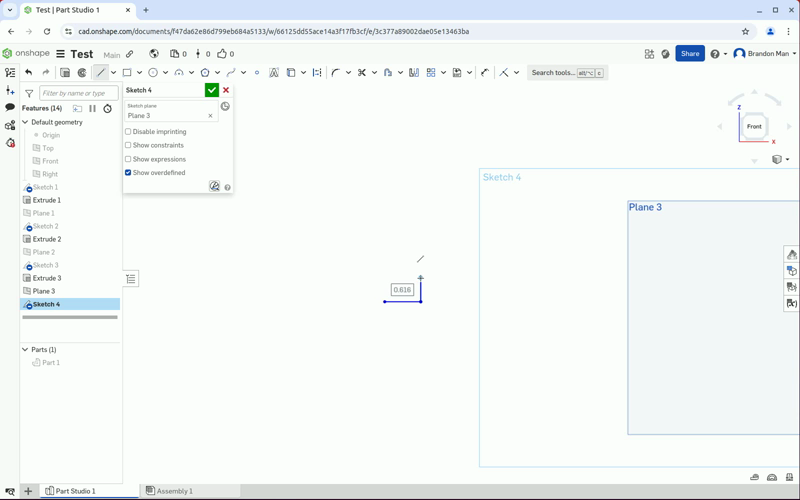
scroll(-6)
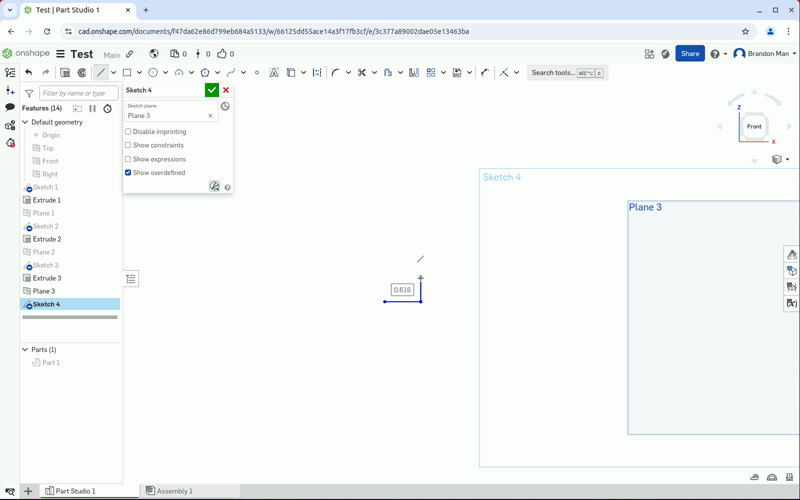
scroll(-6)
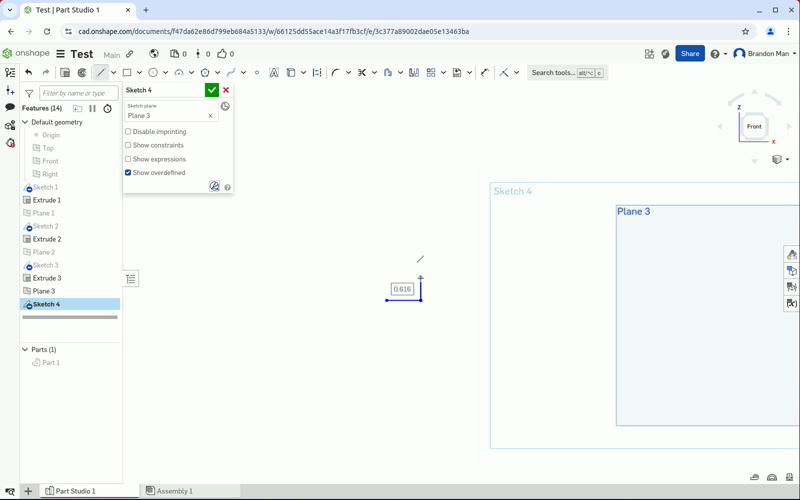
scroll(-6)
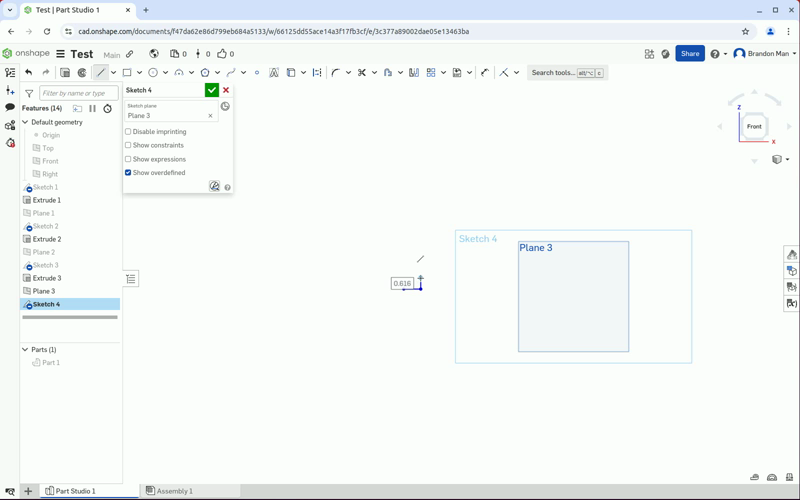
scroll(-6)
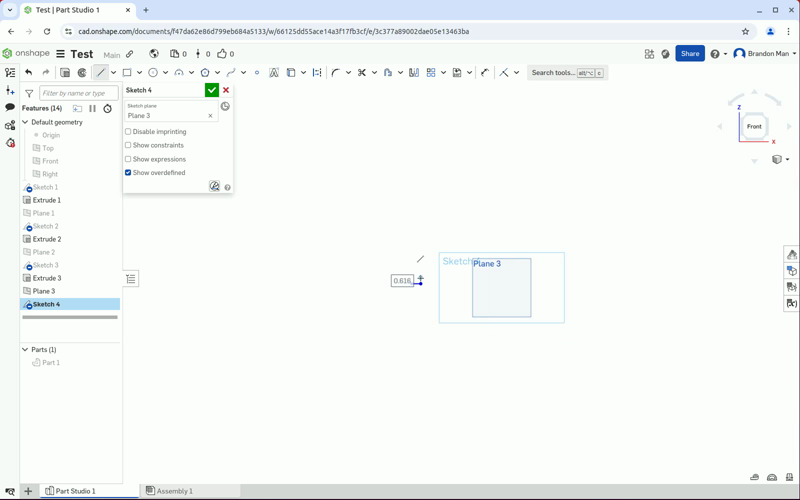
scroll(-6)
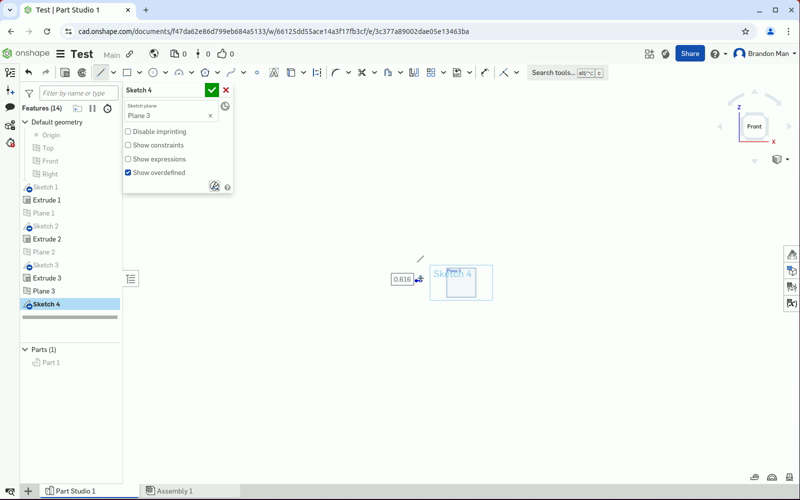
key_up(shift)
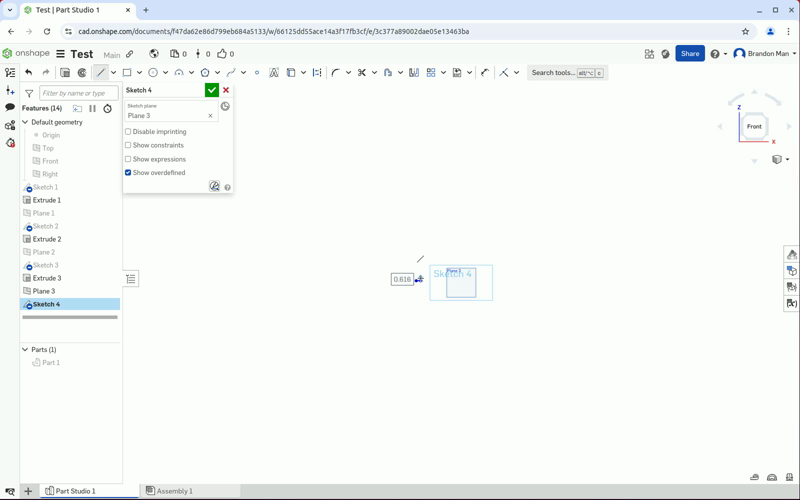
key_down(shift)
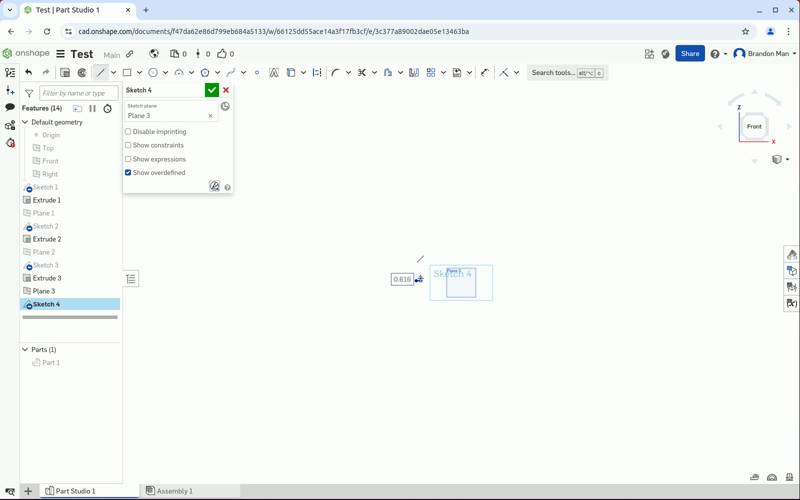
mouse_move(450, 277)
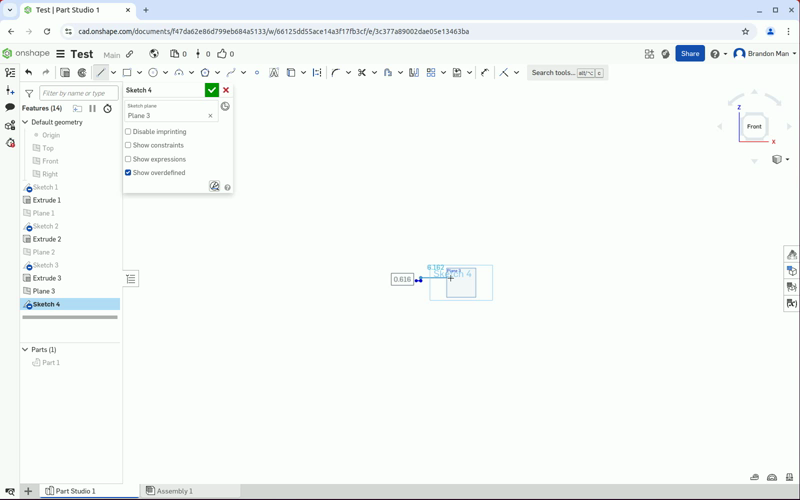
mouse_move(416, 277)
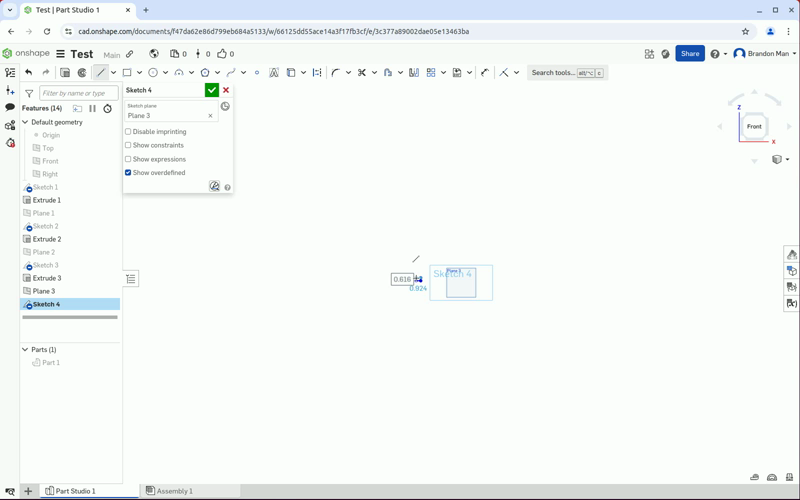
scroll(6)
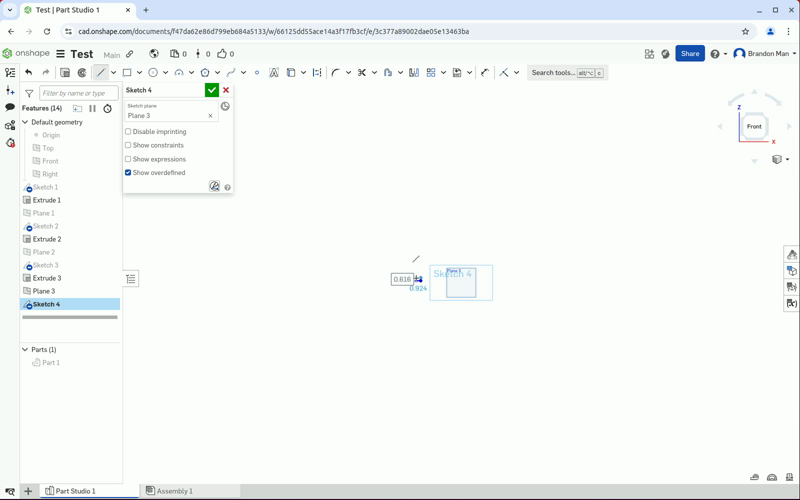
scroll(6)
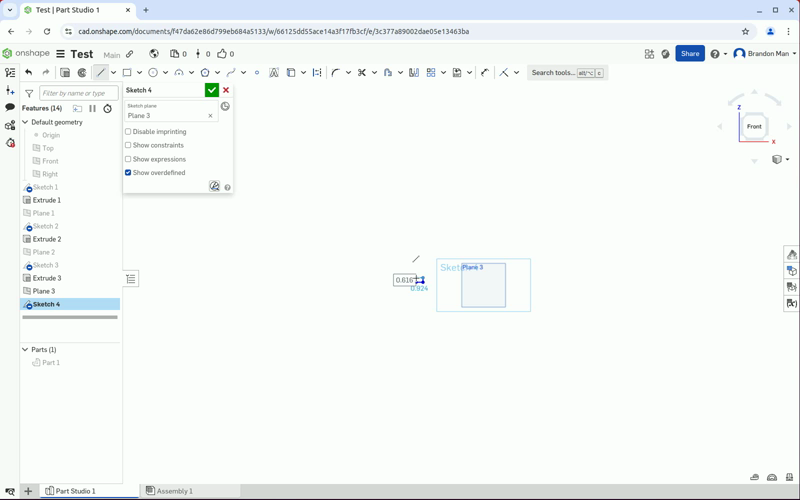
scroll(6)
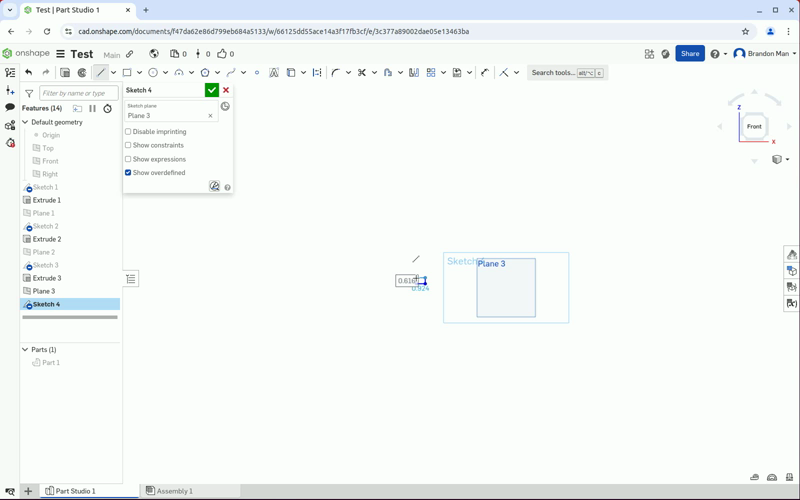
scroll(6)
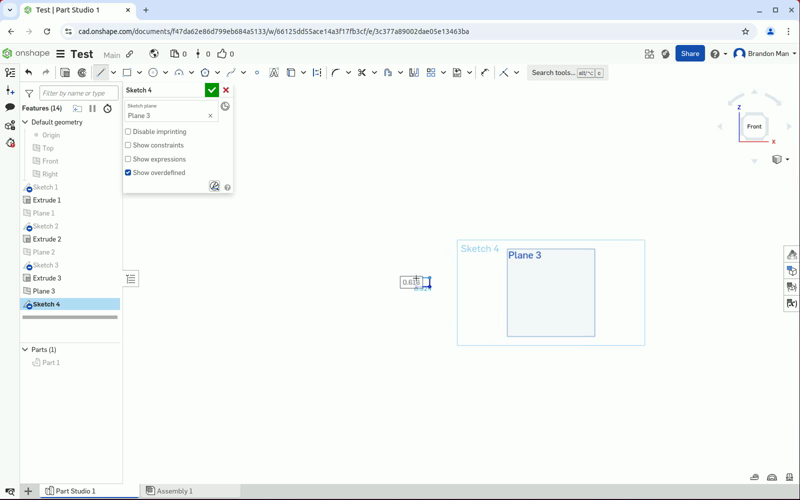
scroll(6)
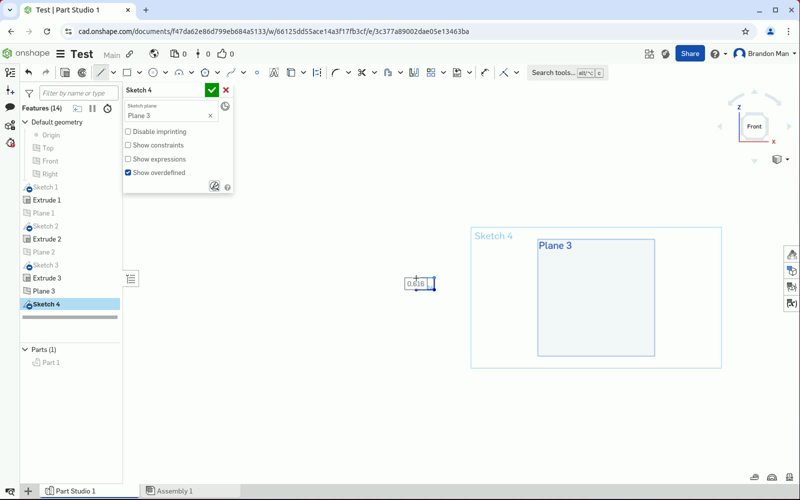
scroll(6)
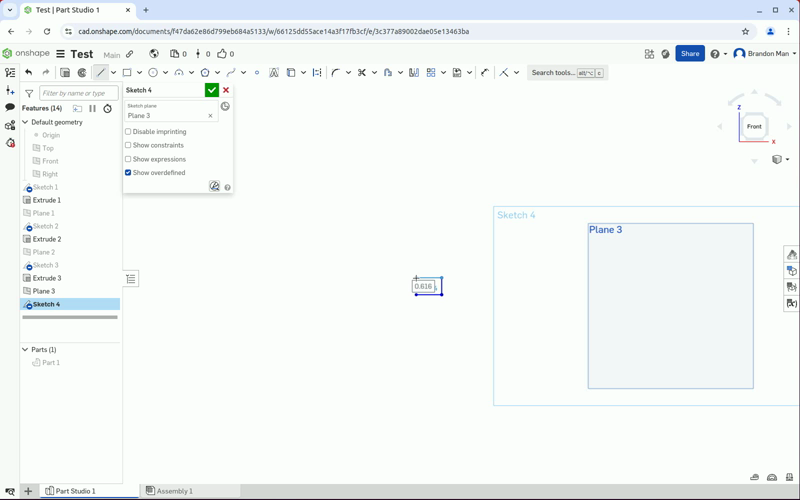
scroll(6)
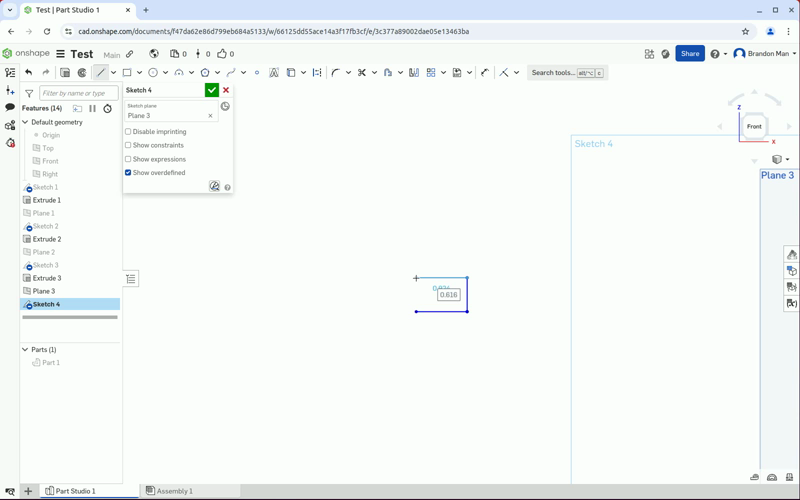
click(416, 277)
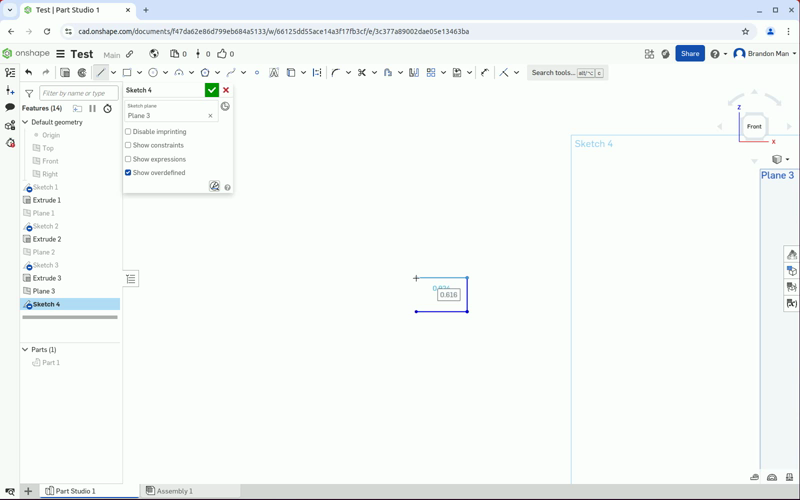
scroll(-6)
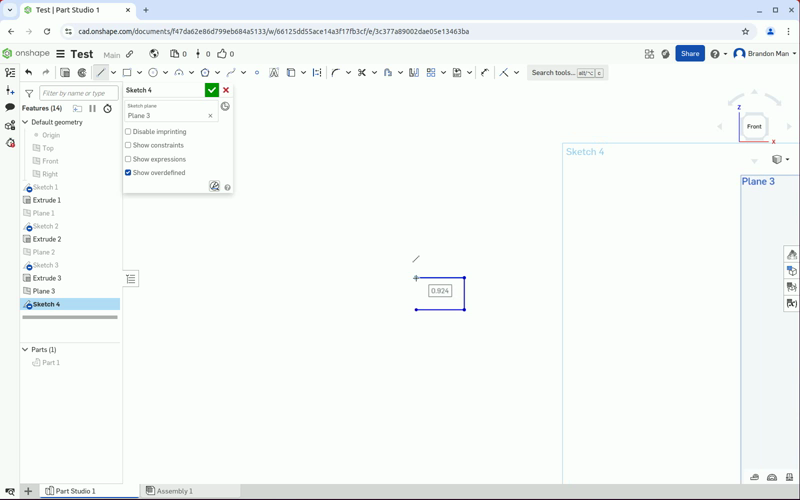
scroll(-6)
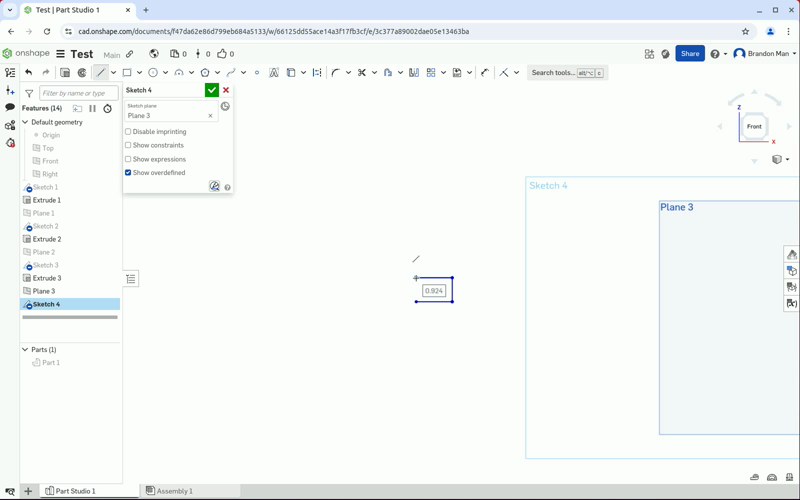
scroll(-6)
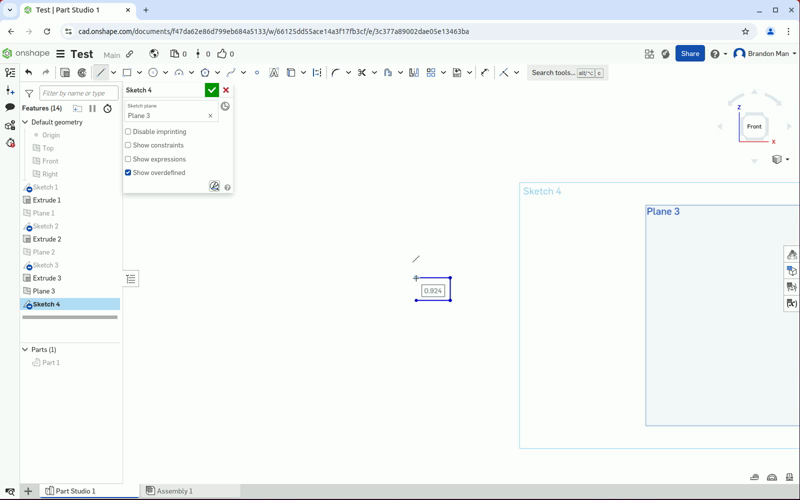
scroll(-6)
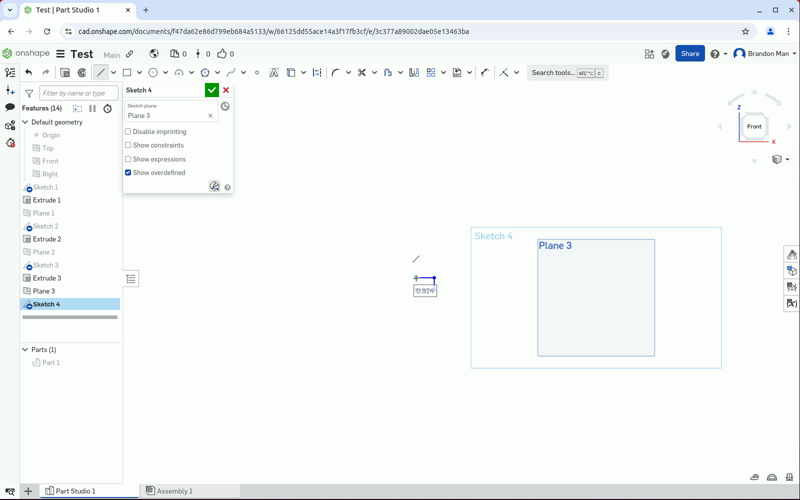
scroll(-6)
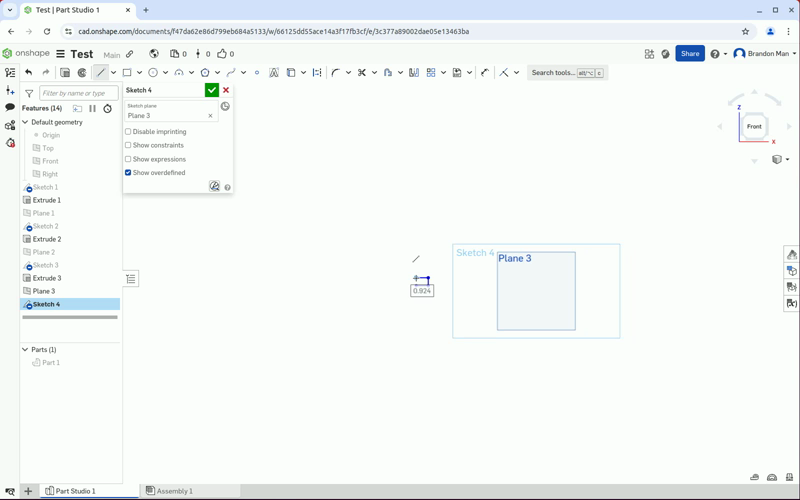
scroll(-6)
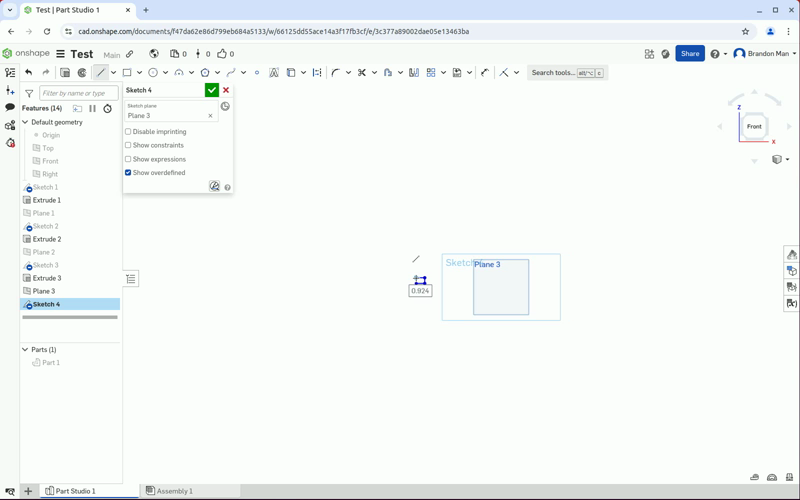
scroll(-6)
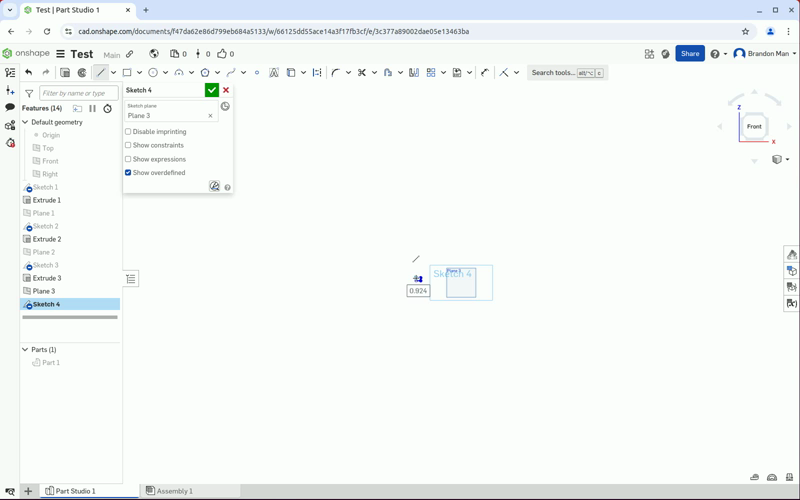
key_up(shift)
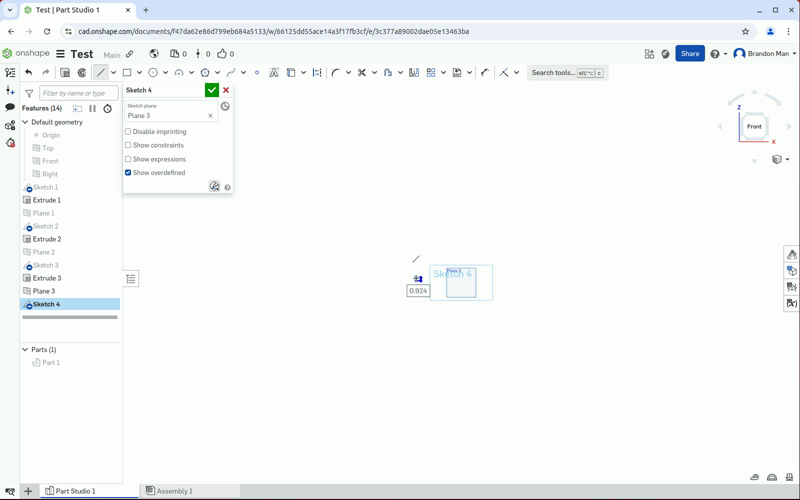
mouse_move(446, 277)
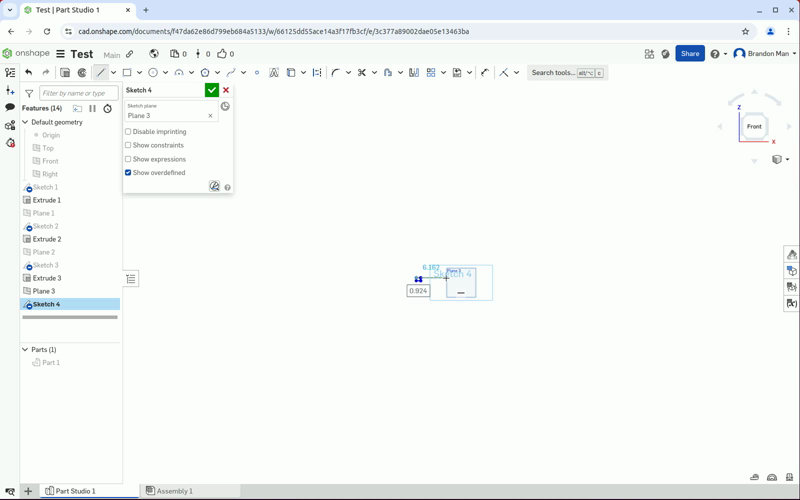
key_down(shift)
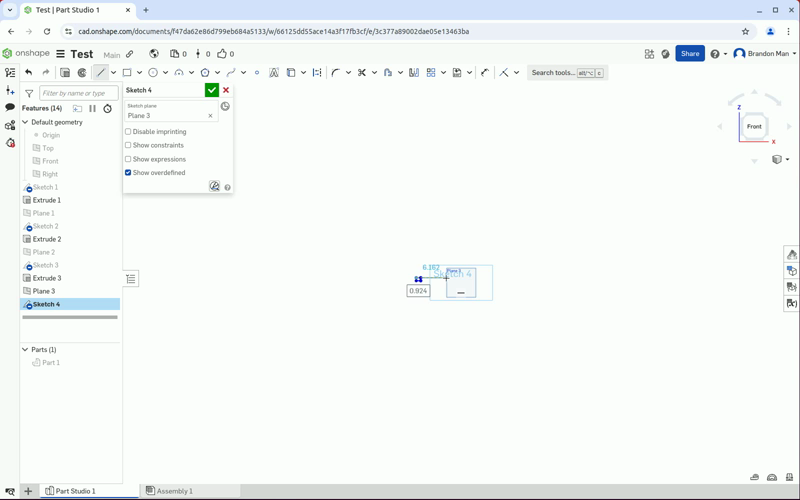
mouse_move(416, 280)
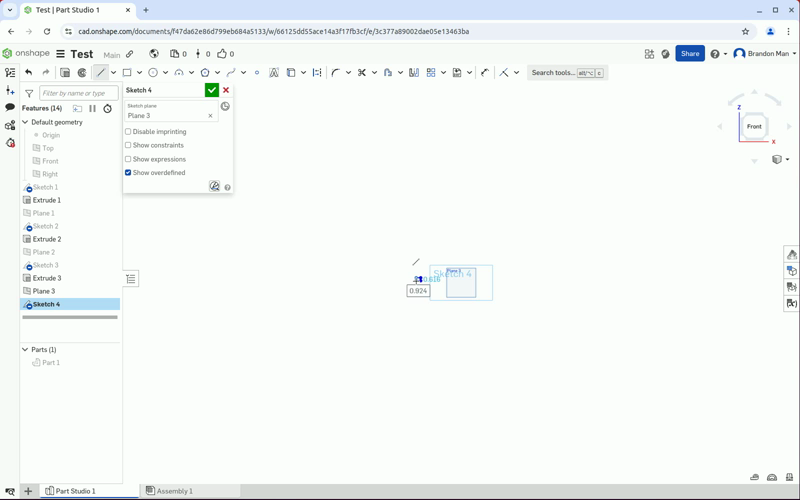
scroll(6)
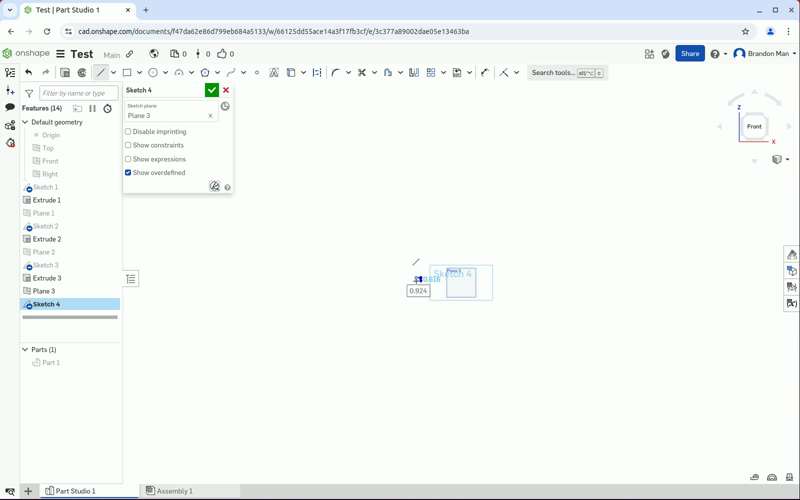
scroll(6)
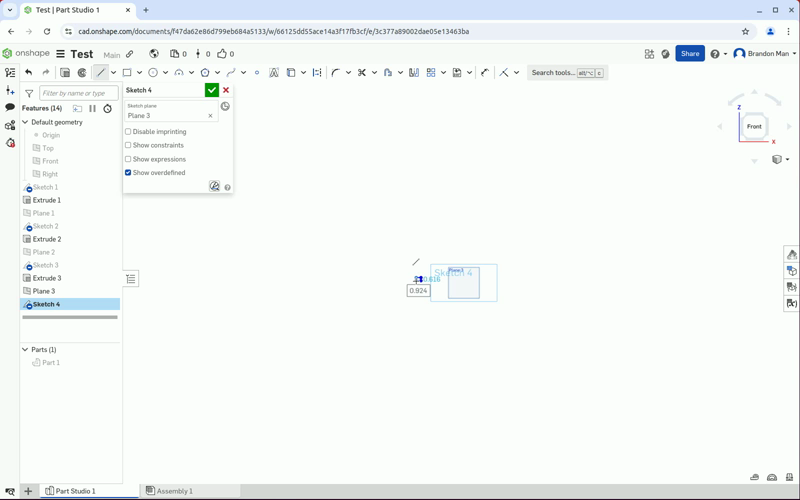
scroll(6)
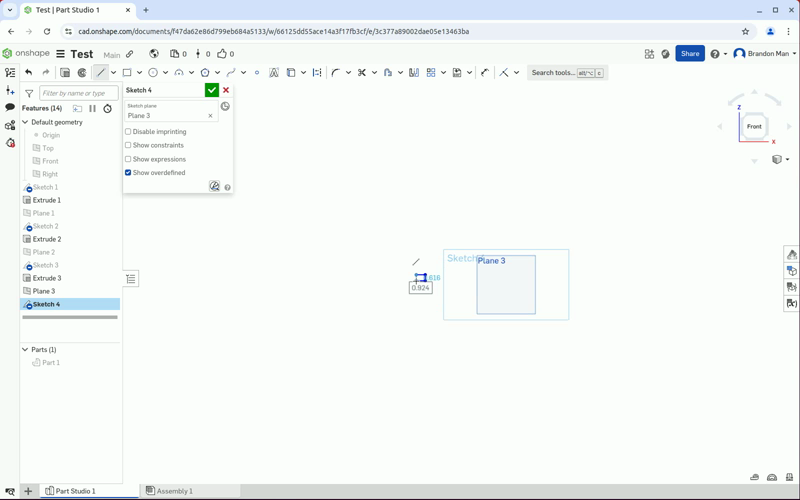
scroll(6)
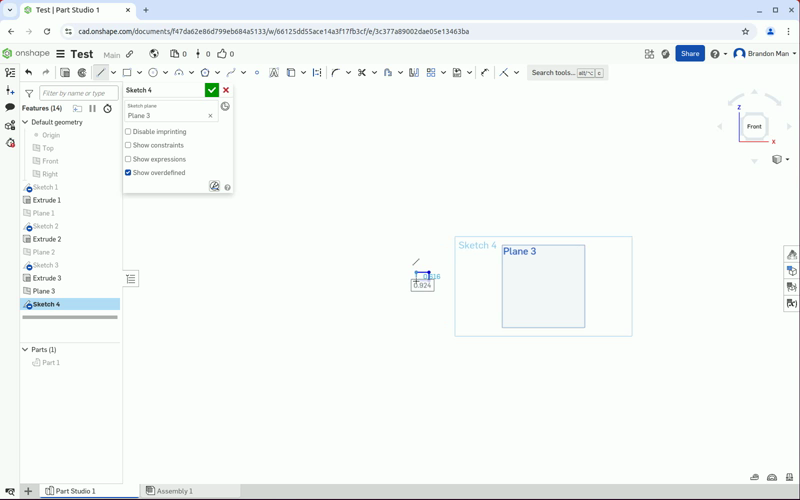
scroll(6)
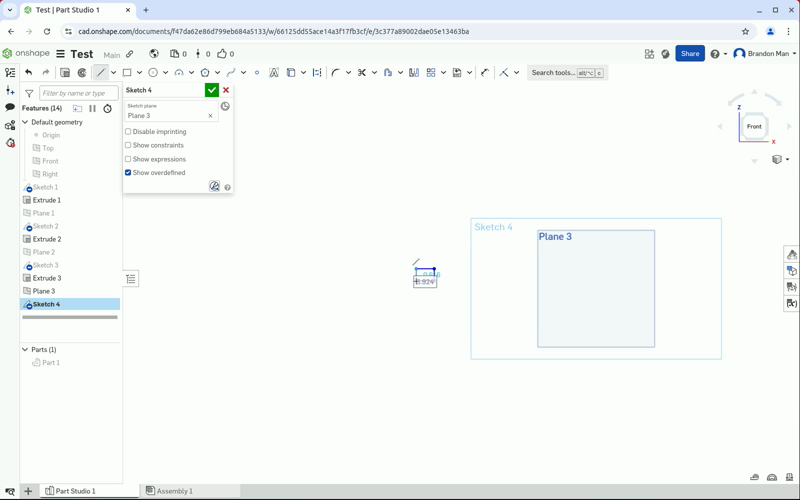
scroll(6)
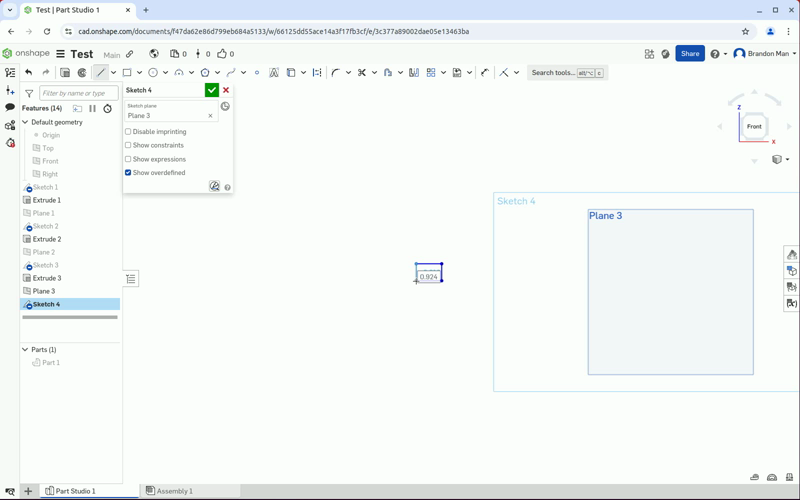
scroll(6)
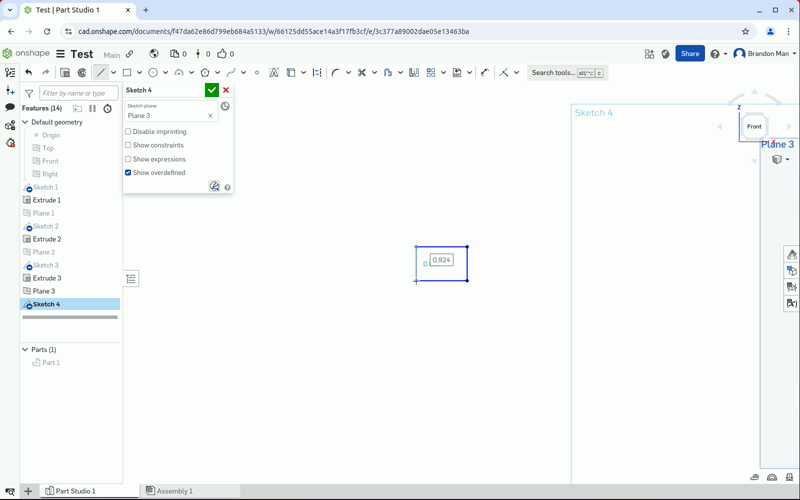
key_up(shift)
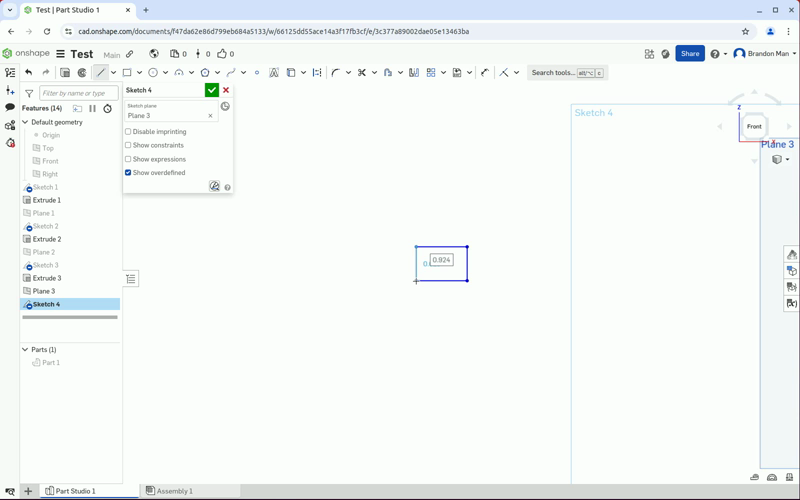
click(416, 280)
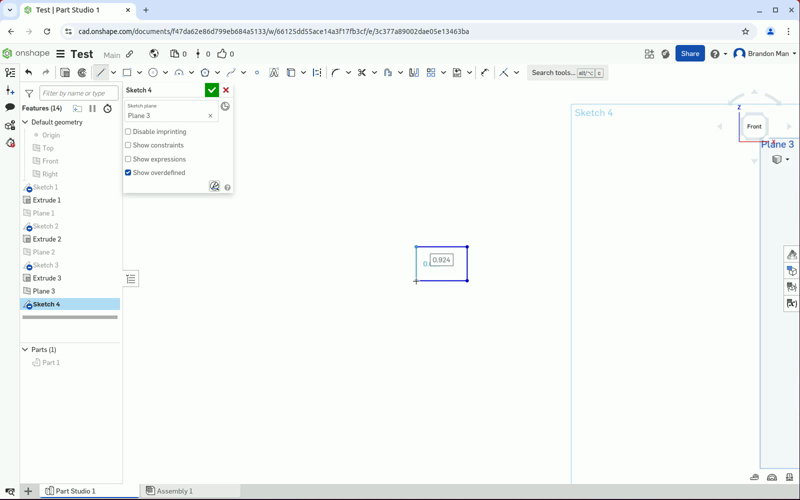
scroll(-6)
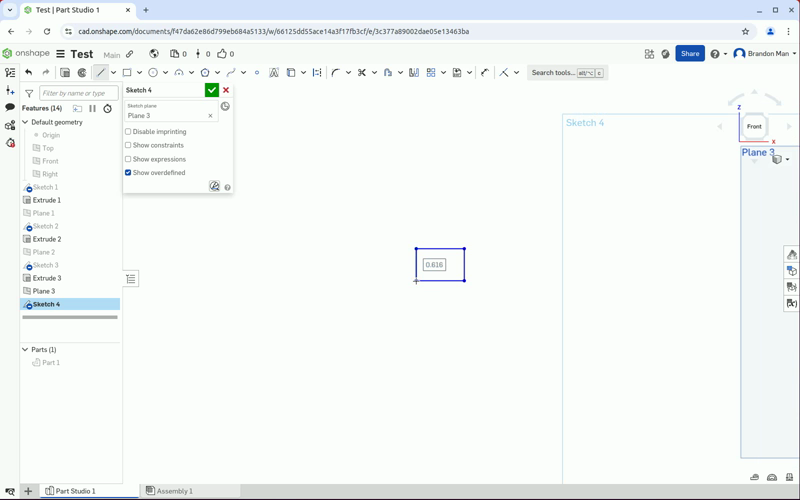
scroll(-6)
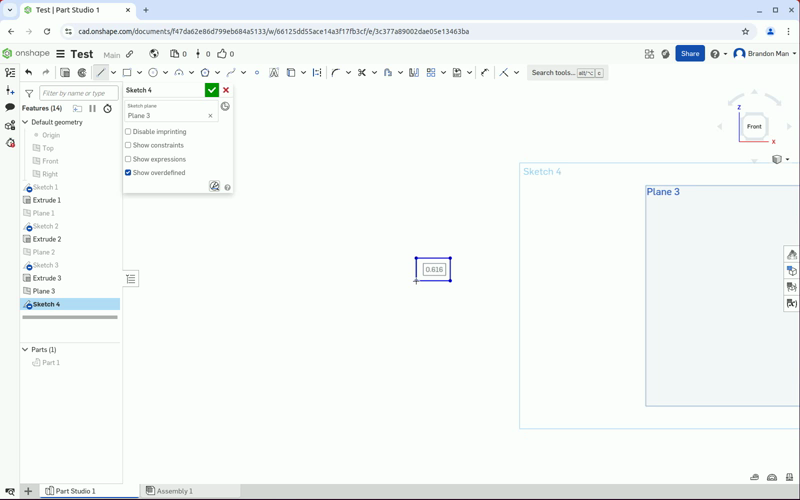
scroll(-6)
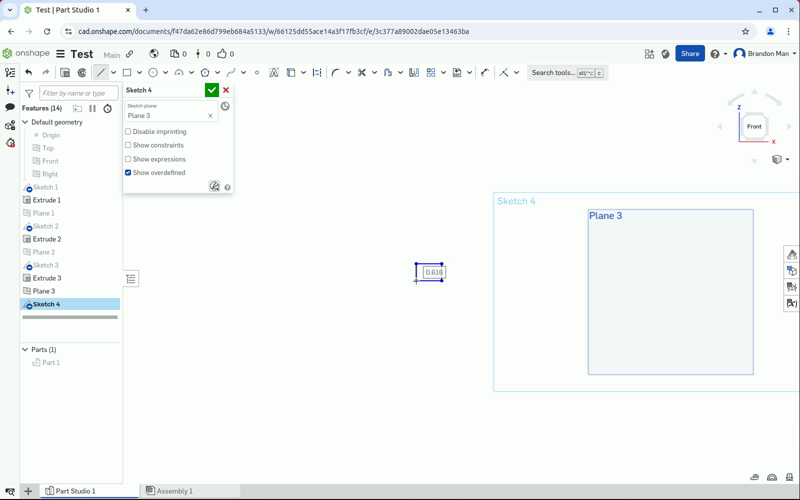
scroll(-6)
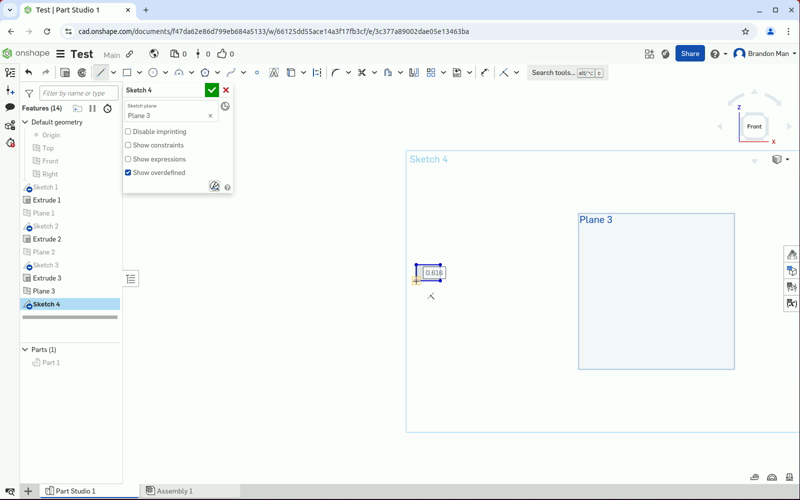
scroll(-6)
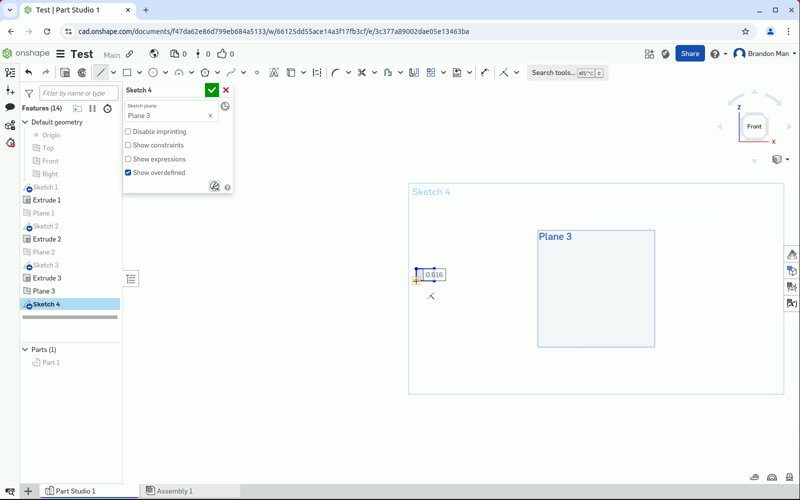
scroll(-6)
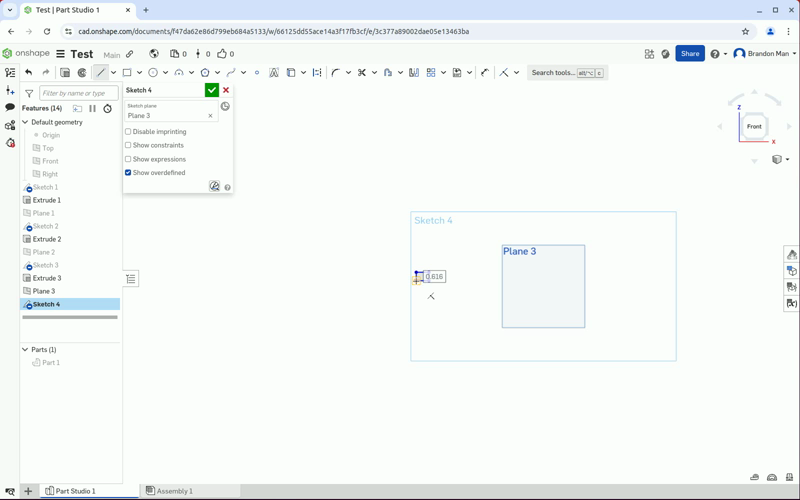
scroll(-6)
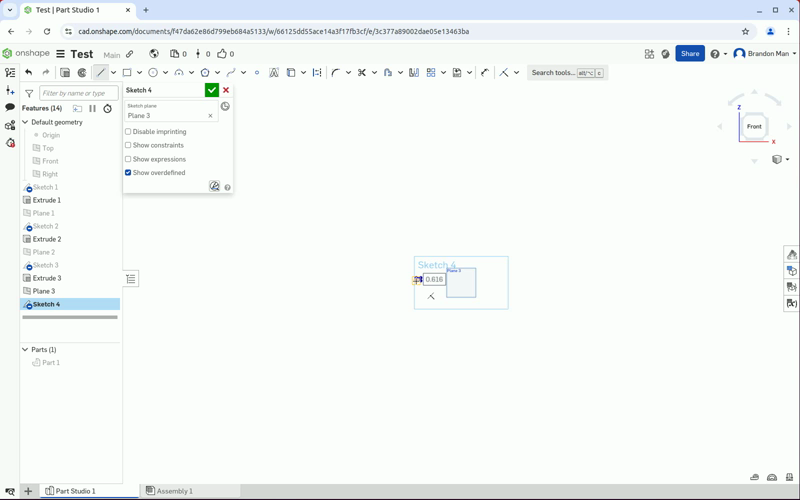
key(esc)
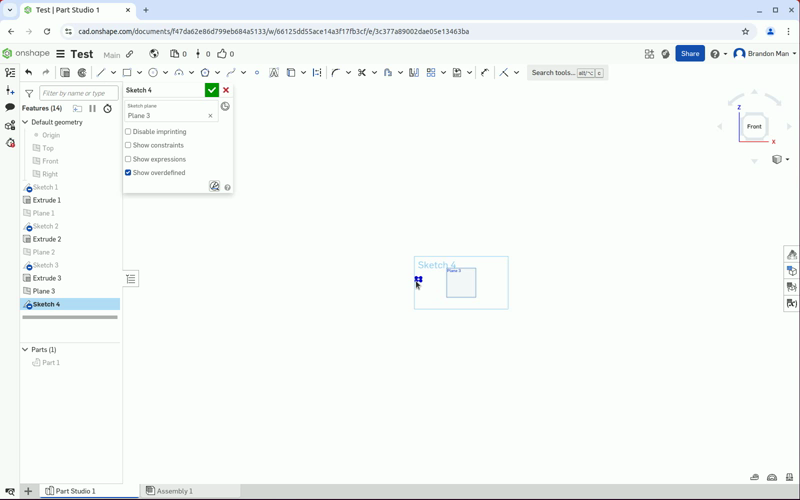
mouse_move(419, 278)
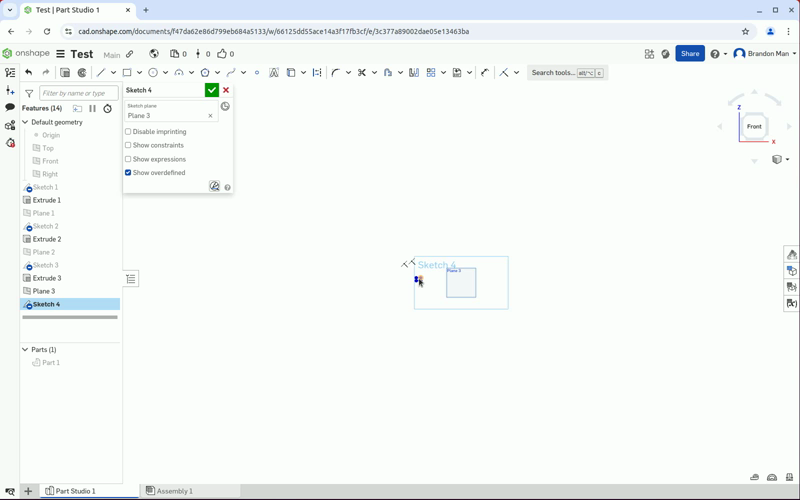
scroll(6)
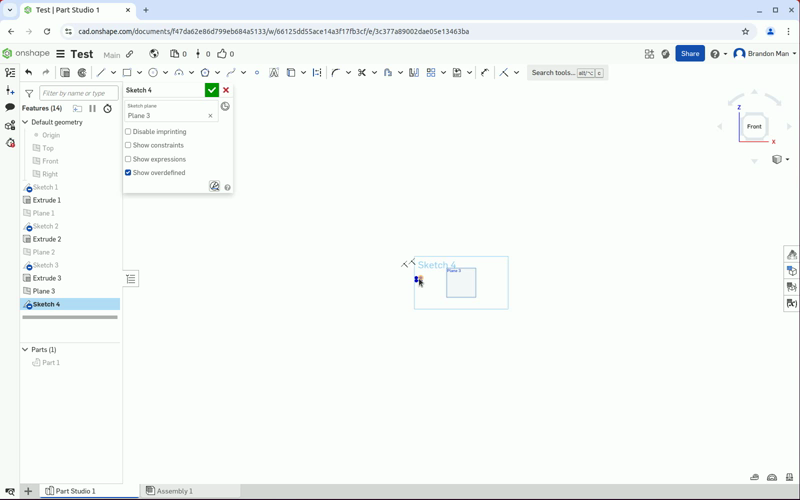
scroll(6)
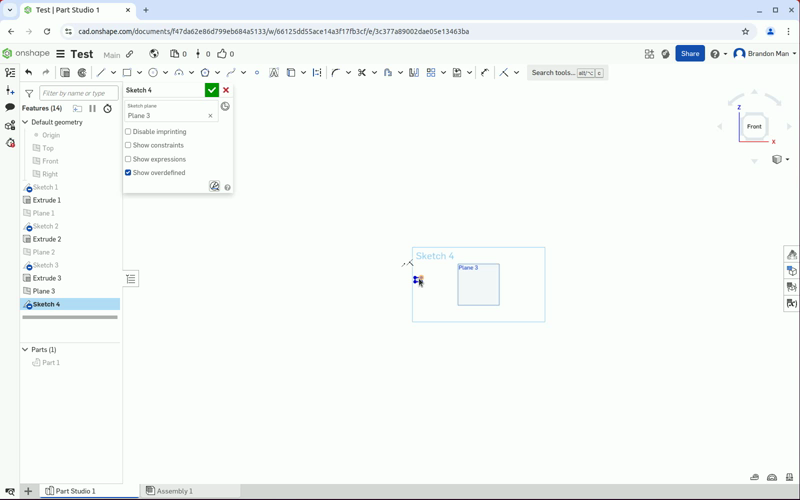
scroll(6)
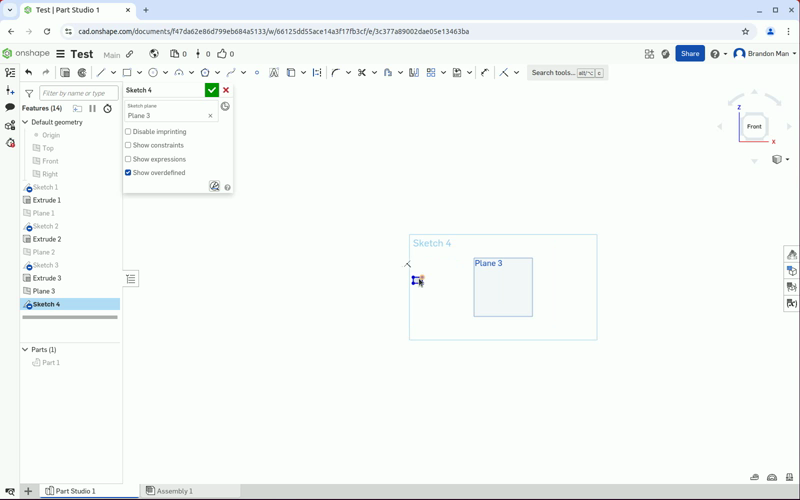
scroll(6)
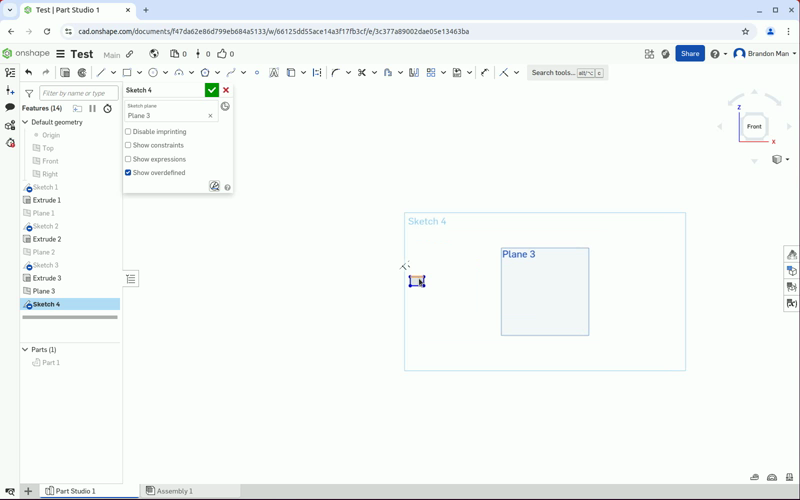
scroll(6)
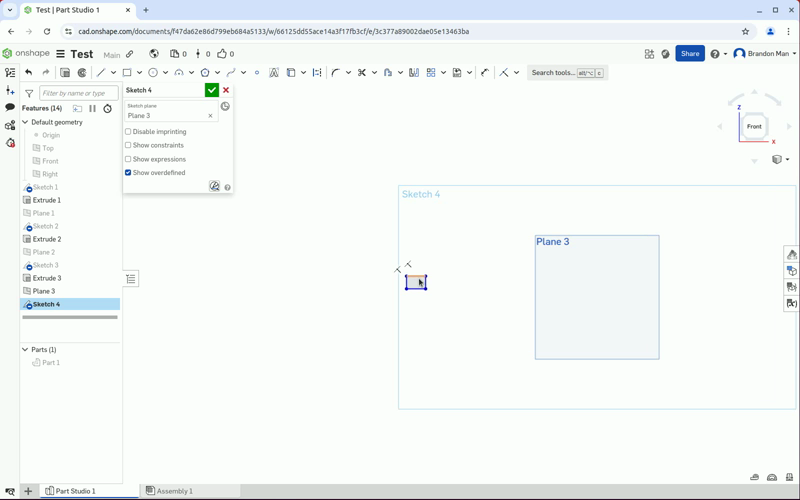
scroll(6)
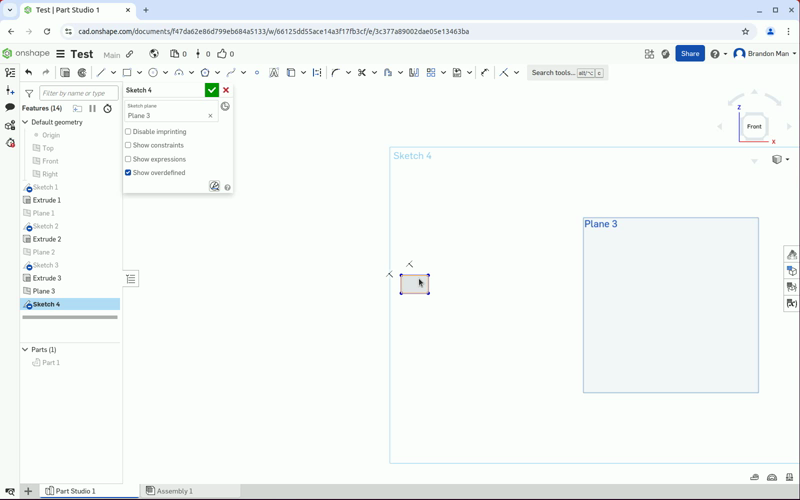
scroll(6)
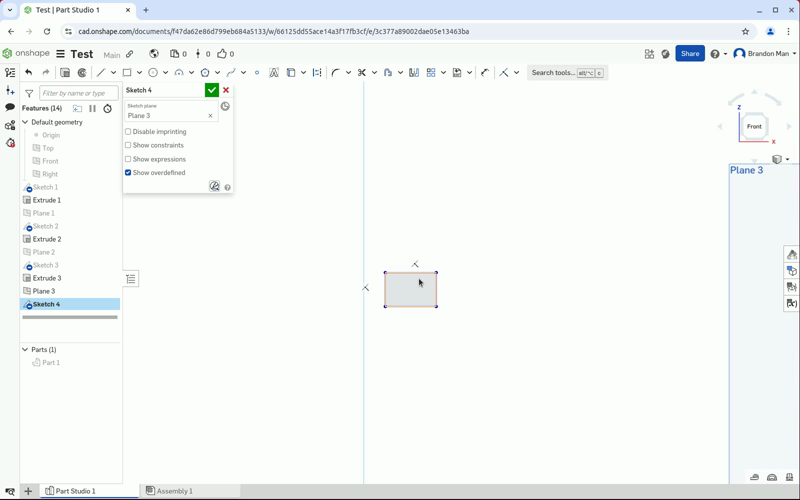
click(419, 278)
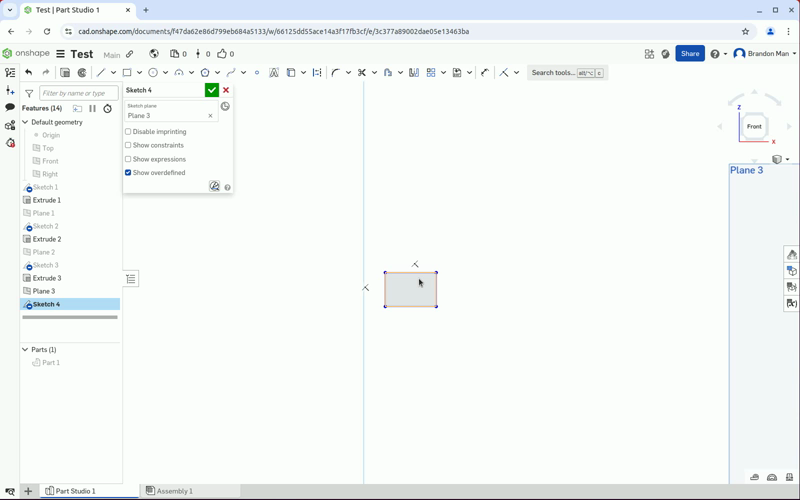
scroll(-6)
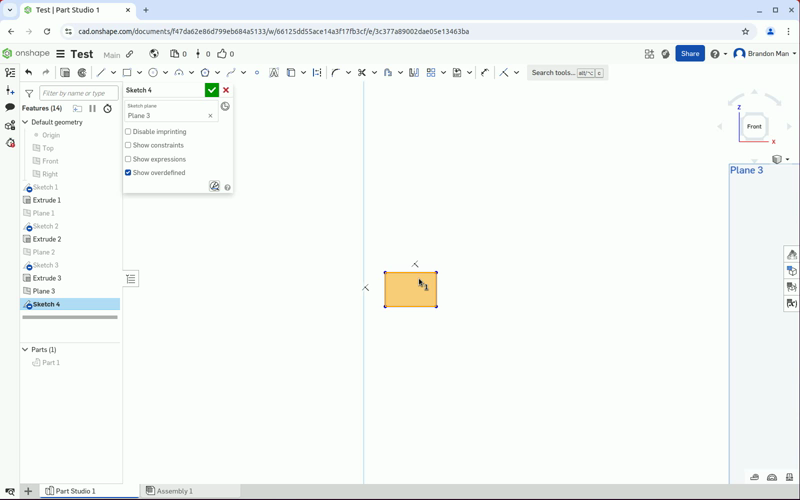
scroll(-6)
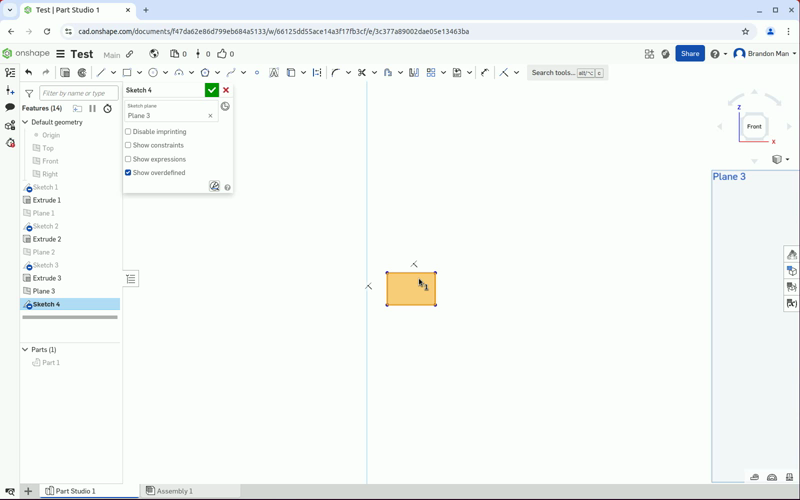
scroll(-6)
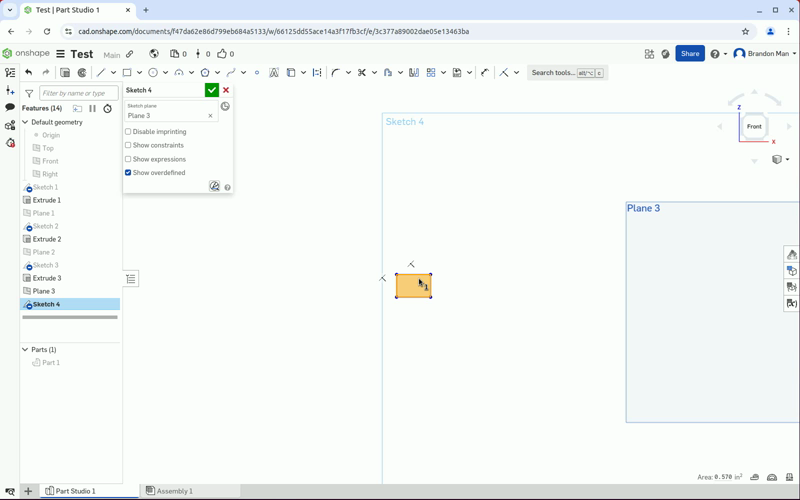
scroll(-6)
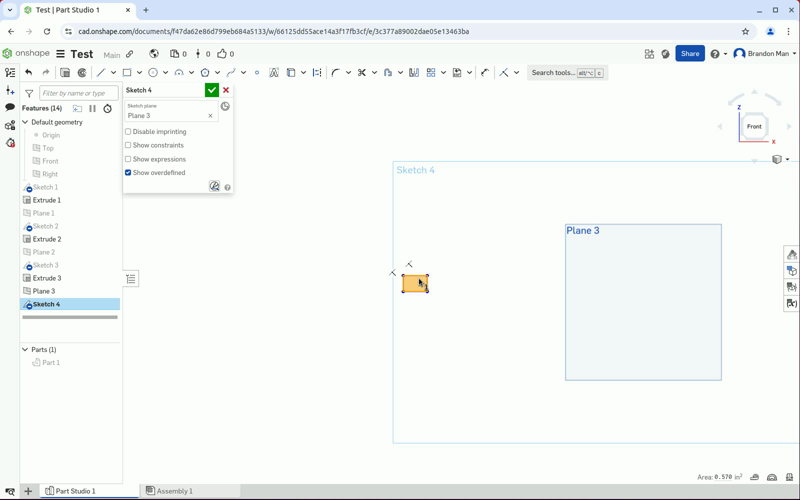
scroll(-6)
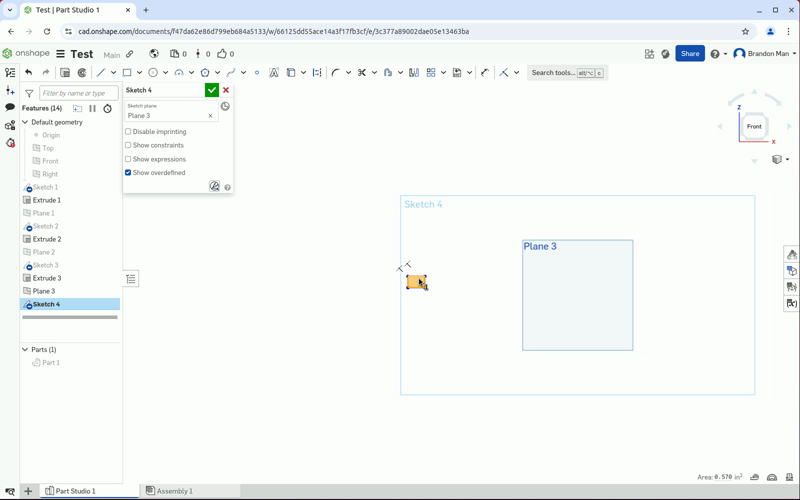
scroll(-6)
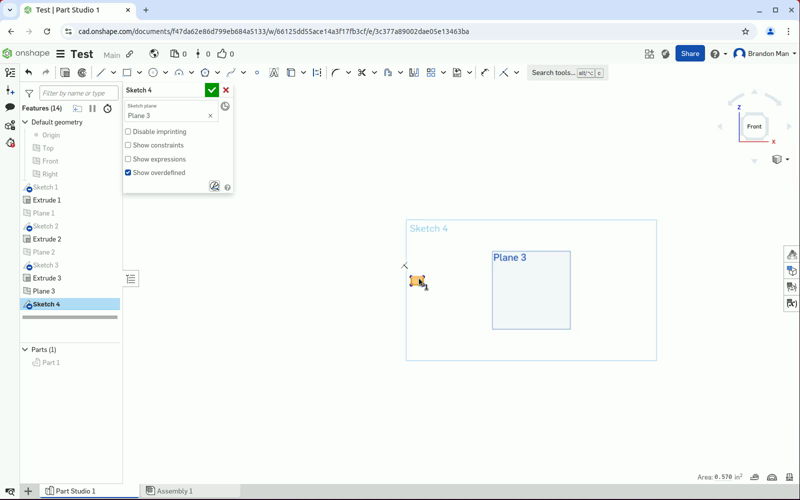
scroll(-6)
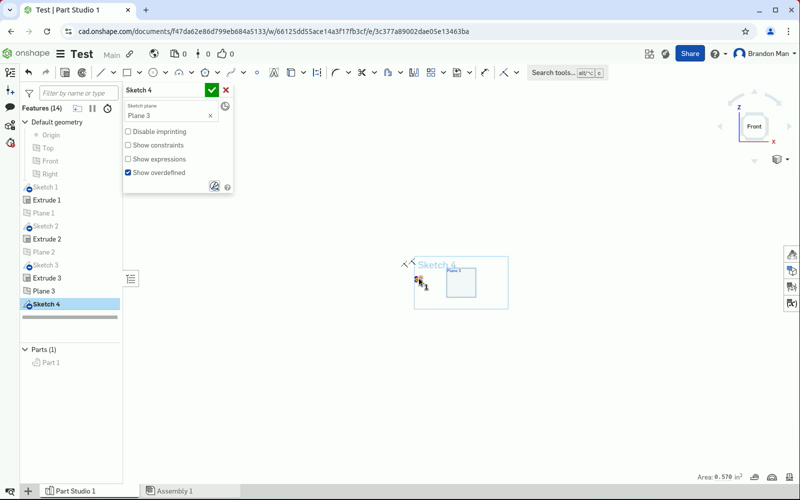
mouse_move(73, 352)
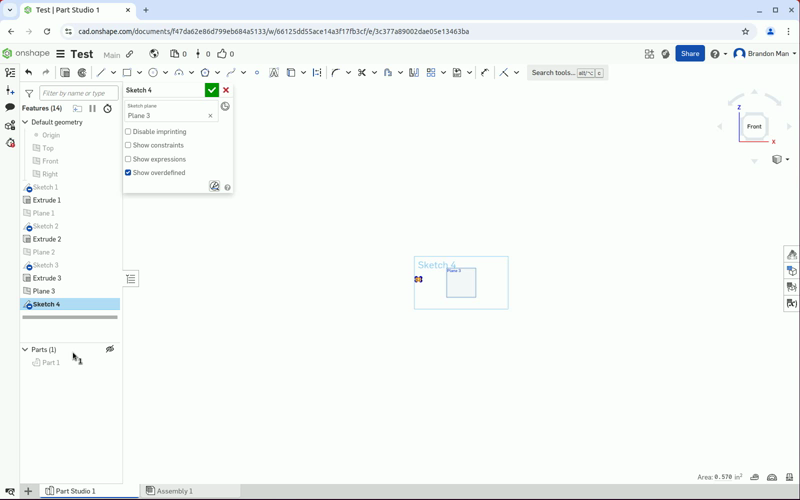
key(shift+y)
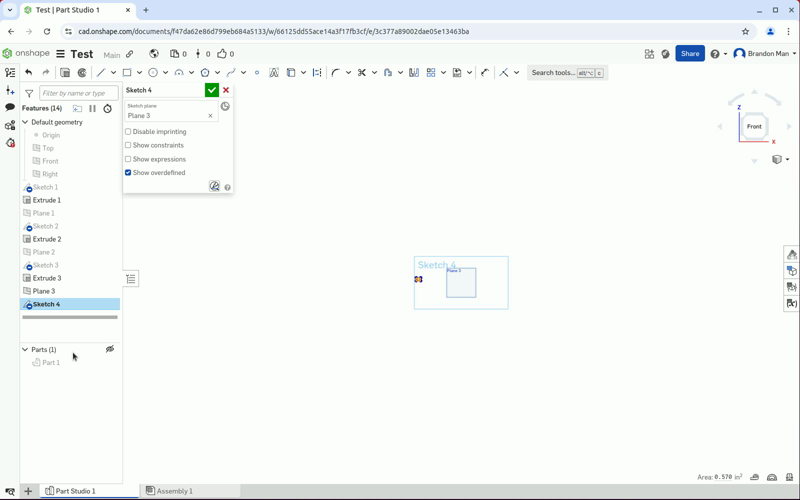
key(shift+e)
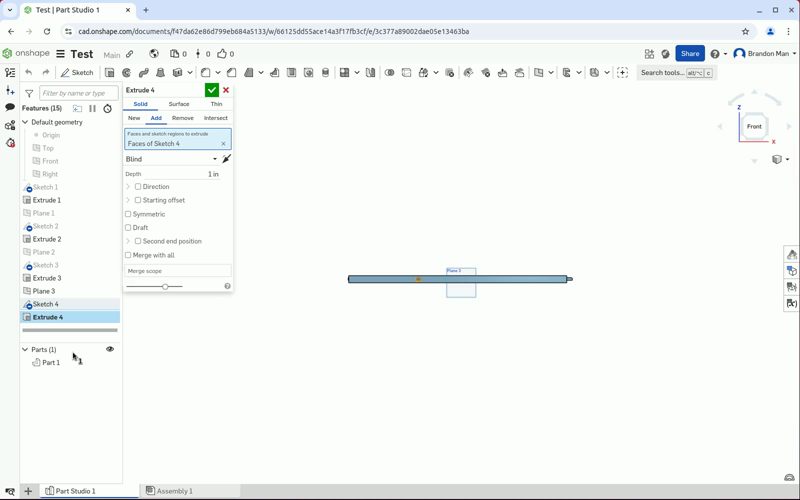
mouse_move(143, 106)
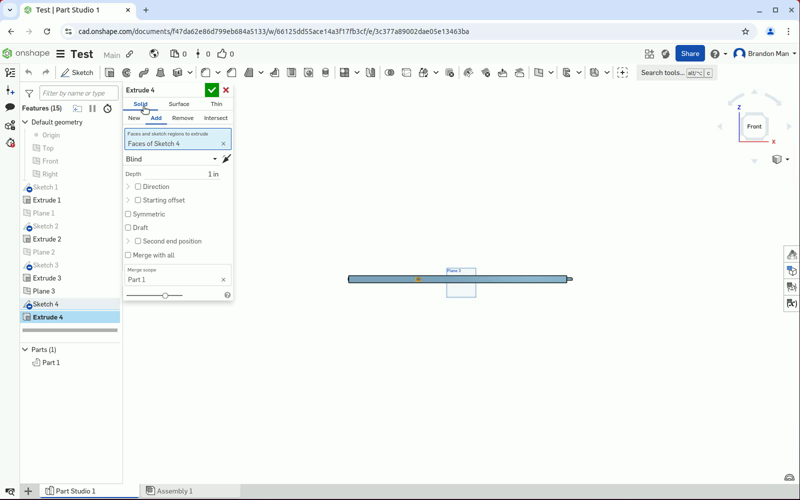
click(143, 106)
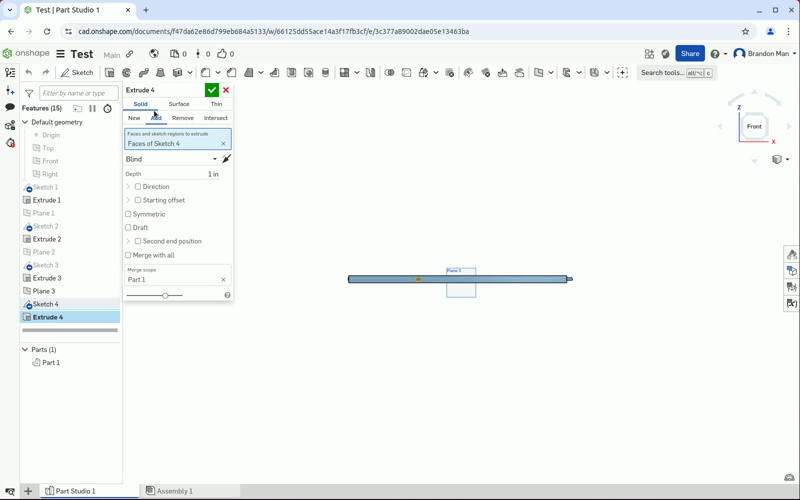
mouse_move(186, 120)
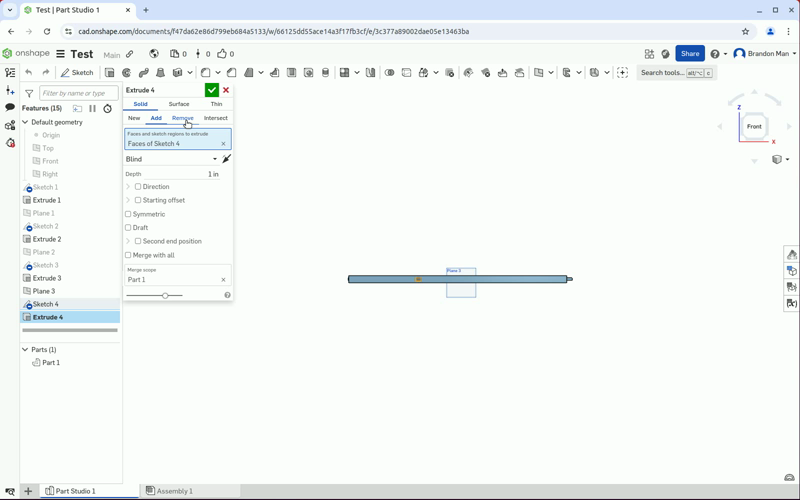
click(186, 120)
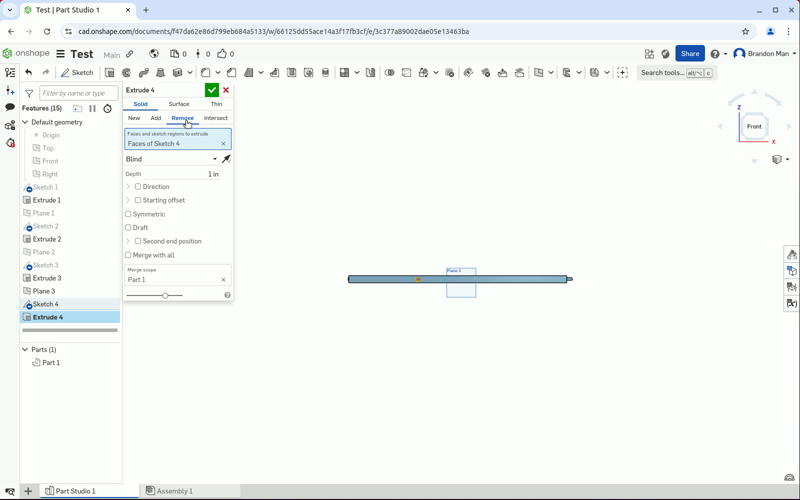
key(tab, 4)
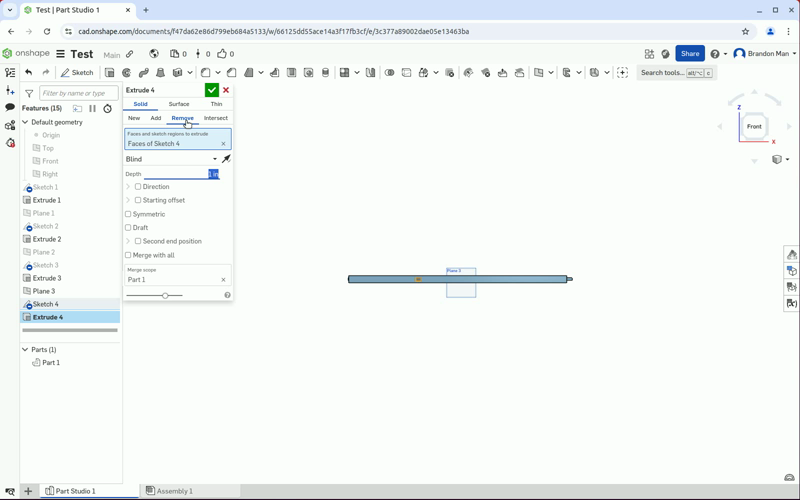
text(1.444)
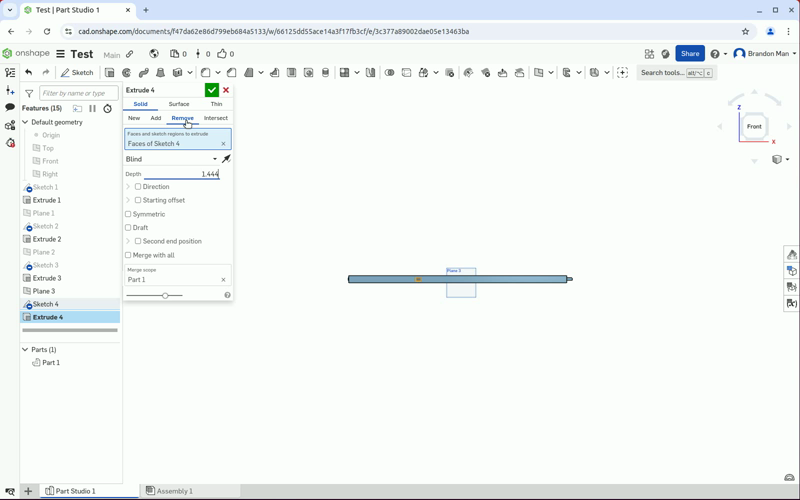
key(tab, 6)
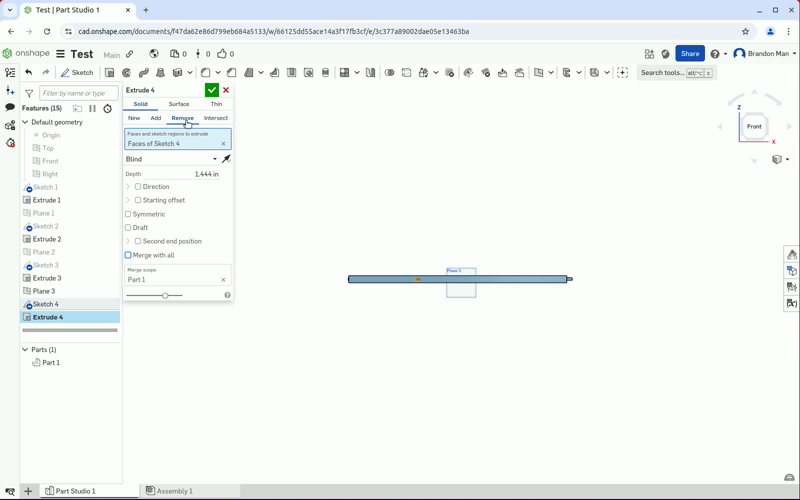
key(space)
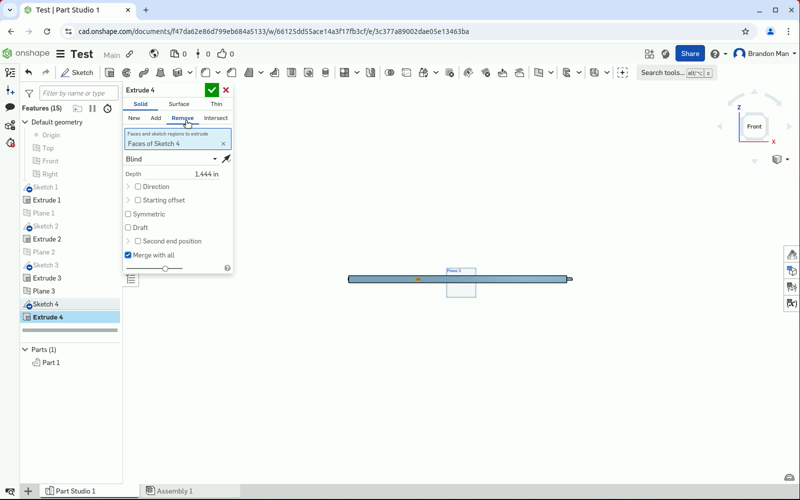
key(enter)
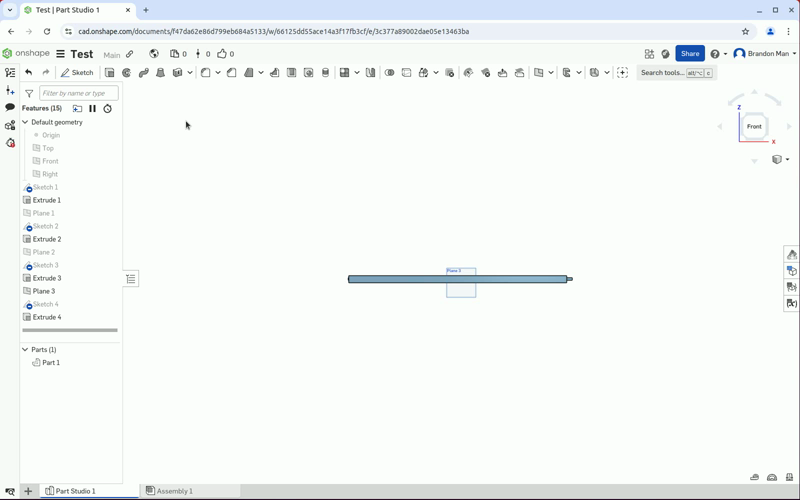
key(shift+h)
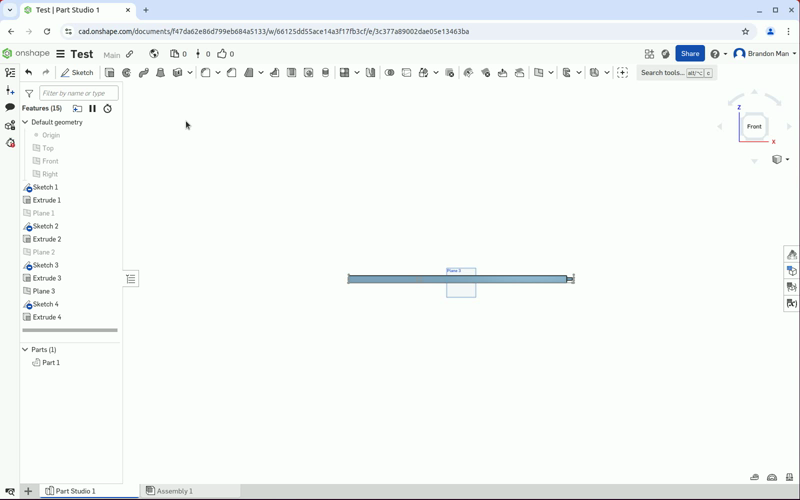
key(shift+h)
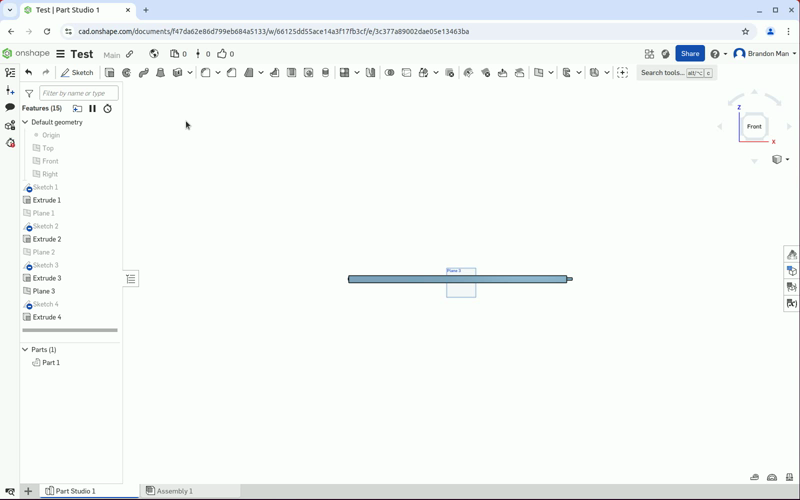
mouse_move(73, 189)
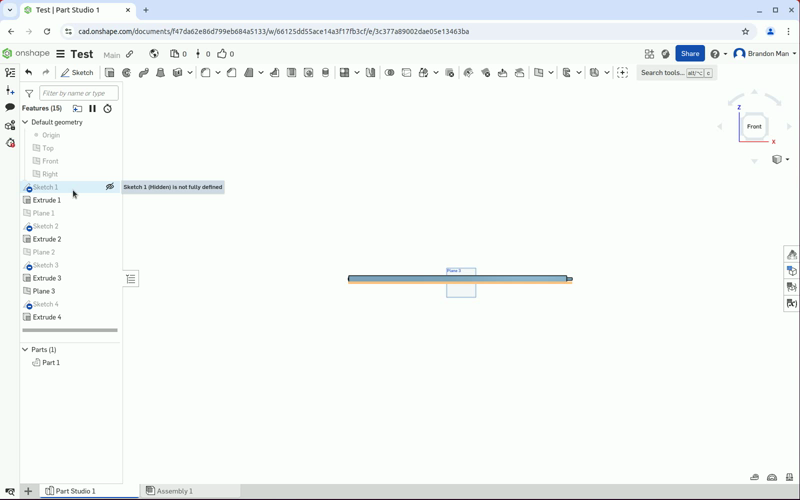
click(73, 189)
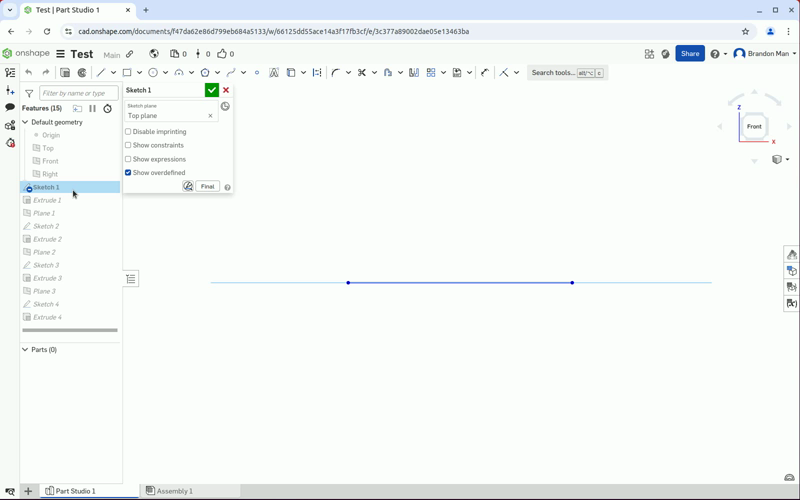
mouse_move(229, 92)
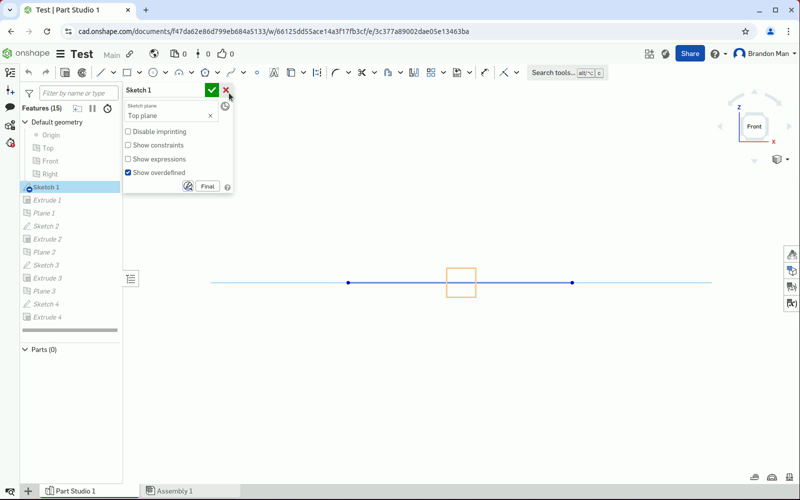
click(229, 92)
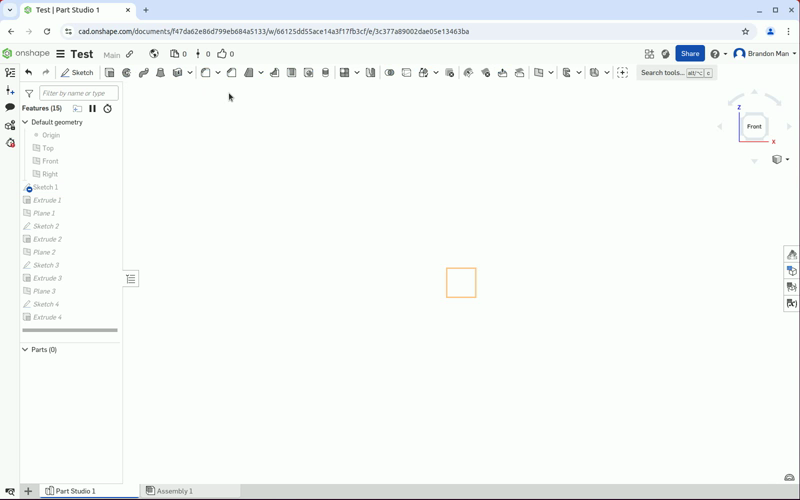
key(shift+s)
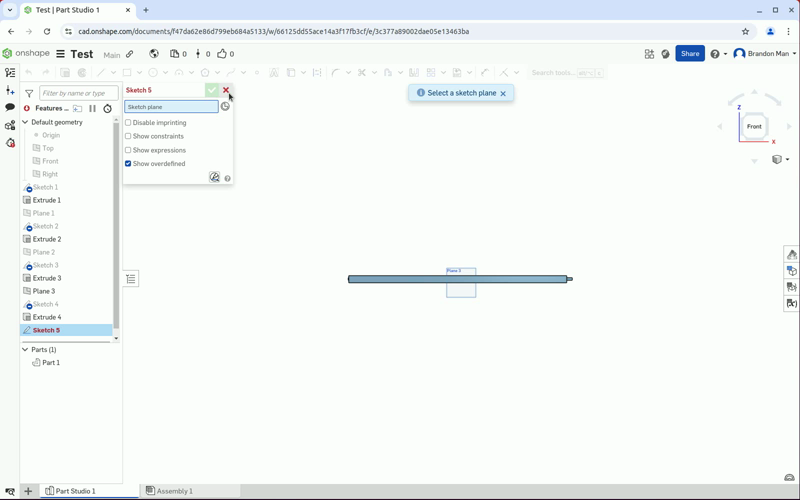
mouse_move(69, 293)
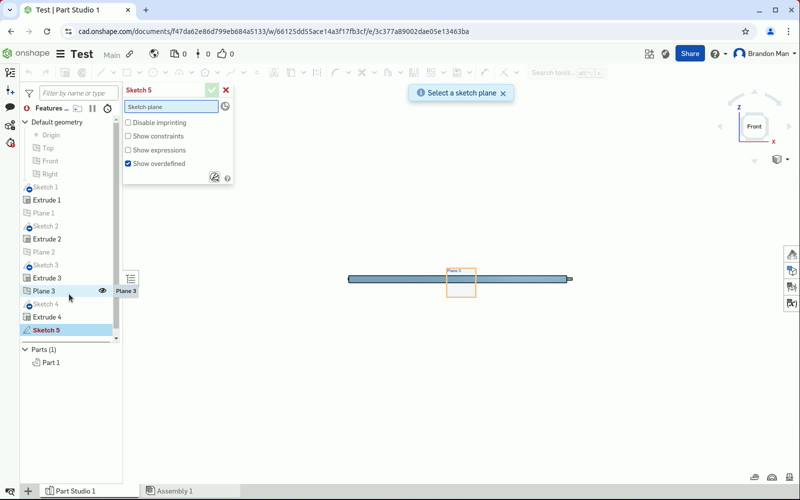
click(69, 293)
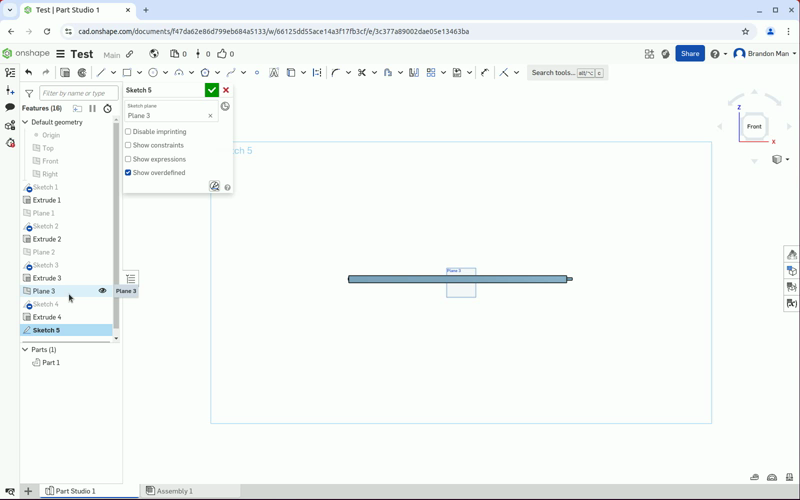
mouse_move(73, 352)
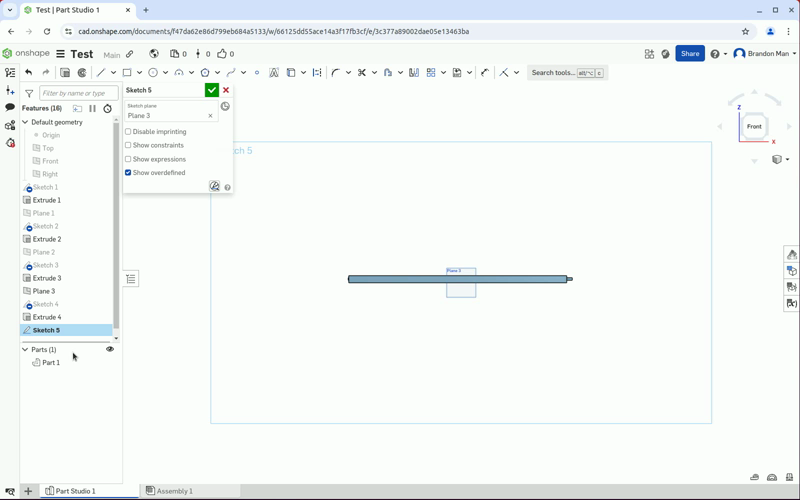
key(y)
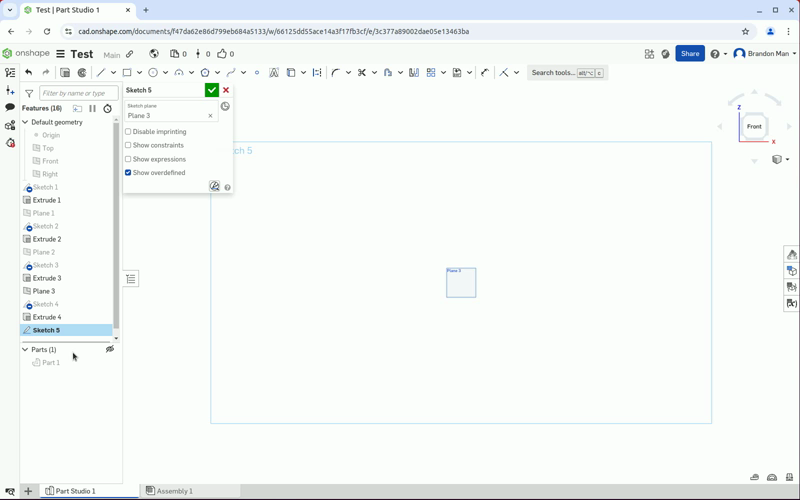
key(l)
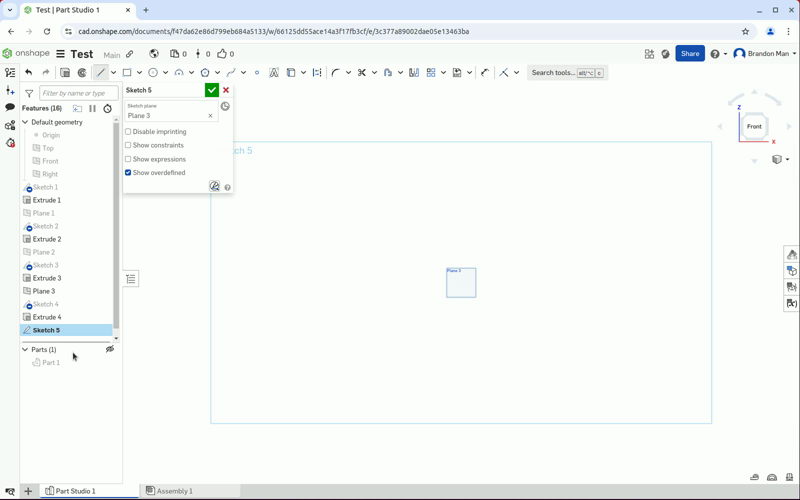
key_down(shift)
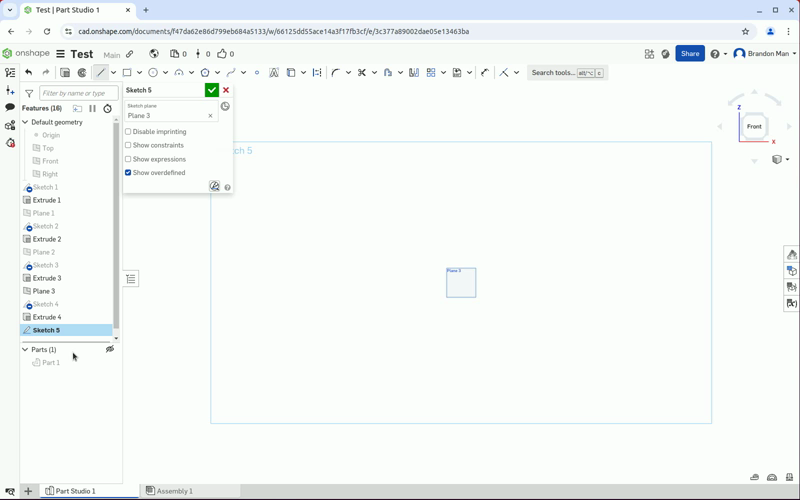
mouse_move(474, 280)
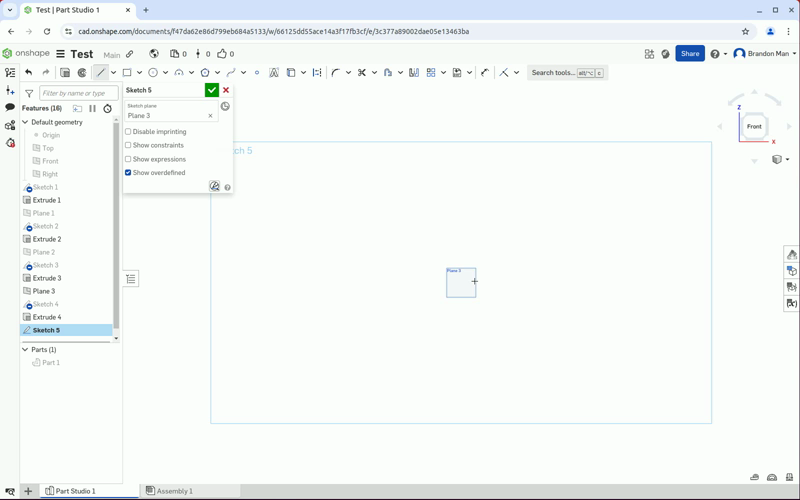
click(474, 280)
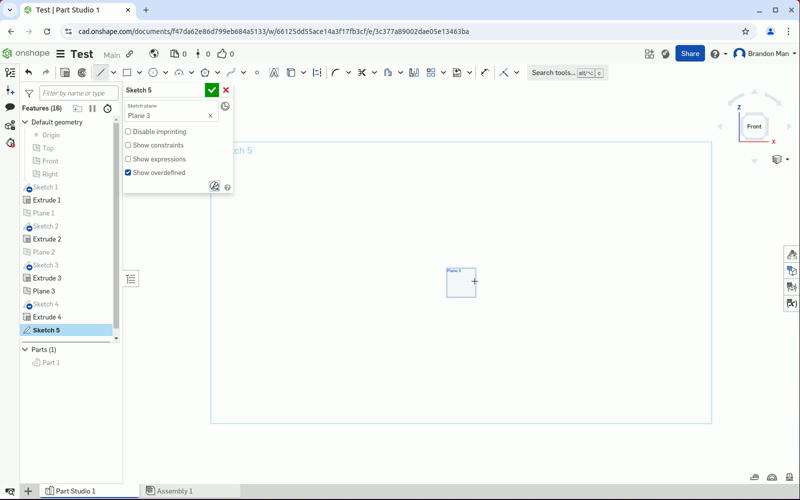
key_up(shift)
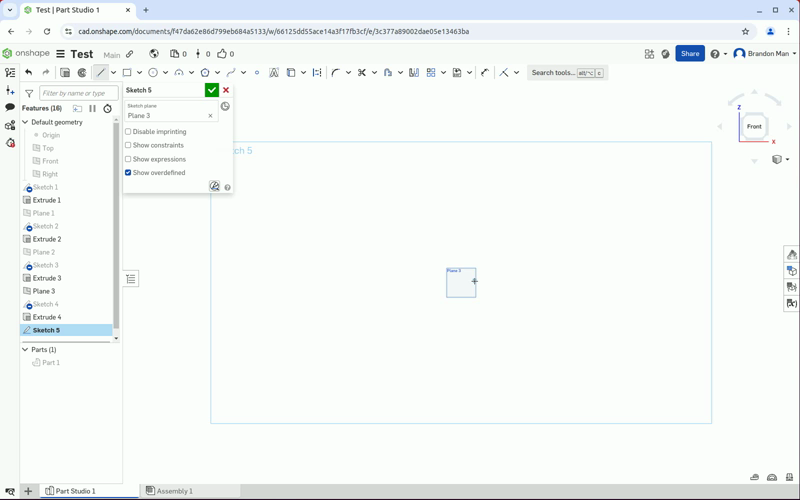
key_down(shift)
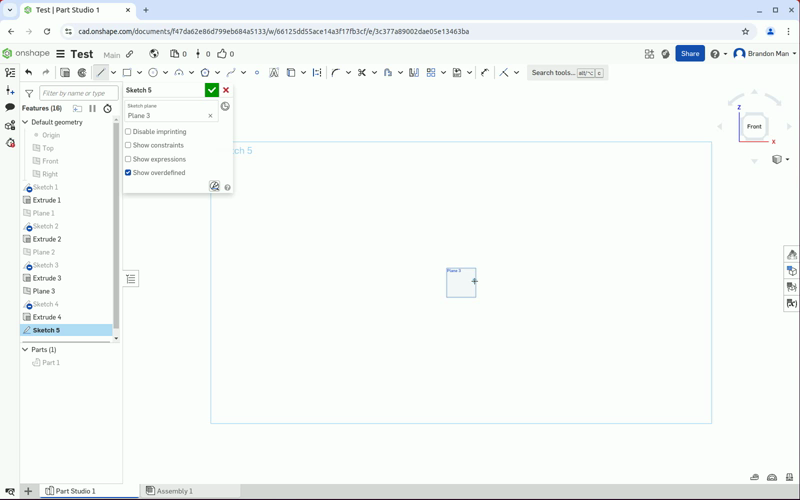
mouse_move(504, 280)
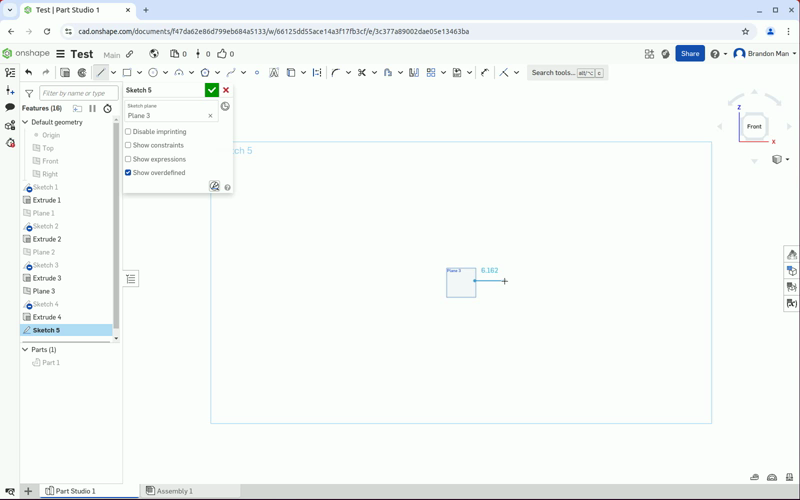
mouse_move(479, 280)
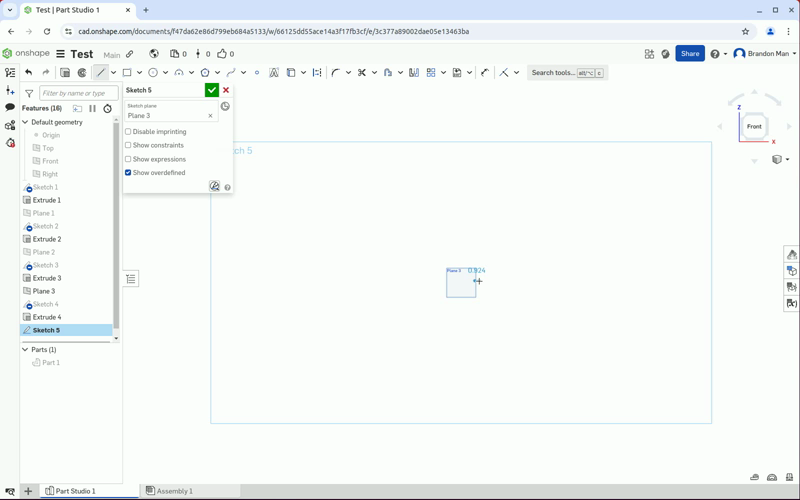
scroll(6)
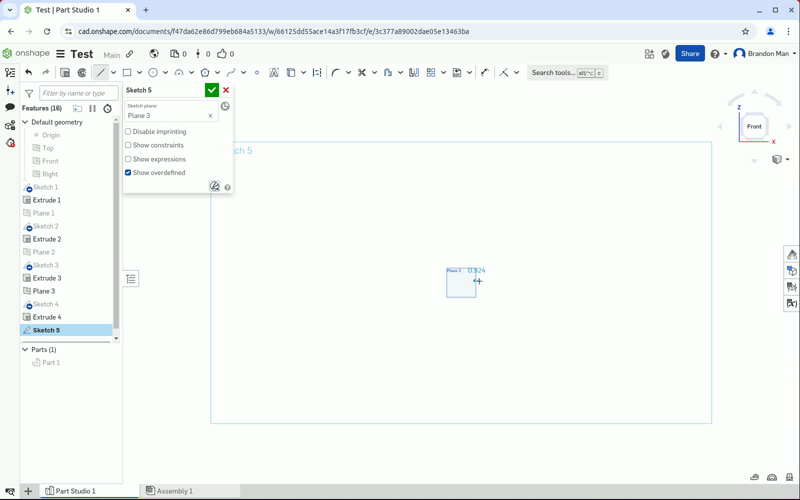
scroll(6)
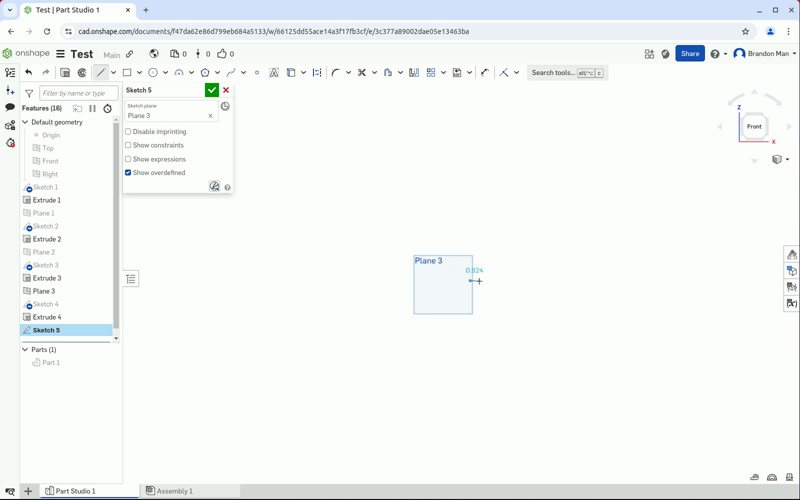
scroll(6)
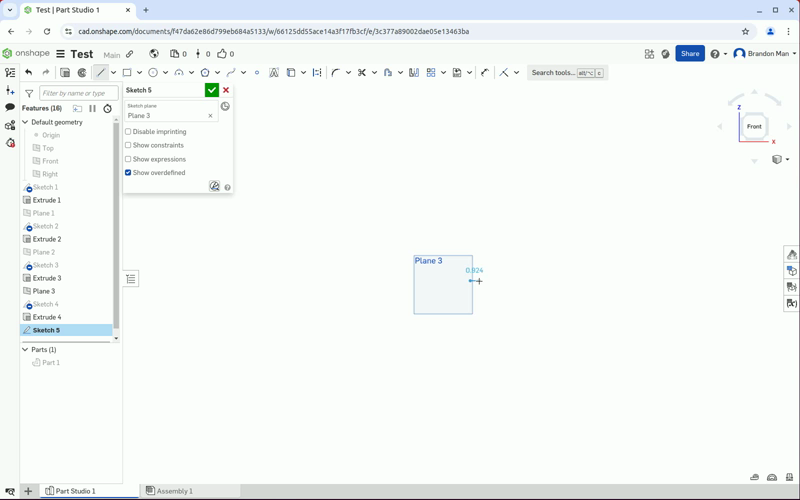
scroll(6)
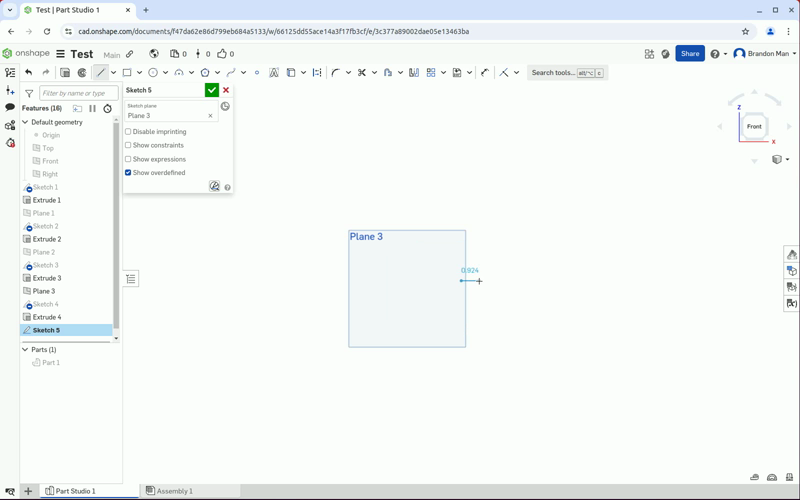
scroll(6)
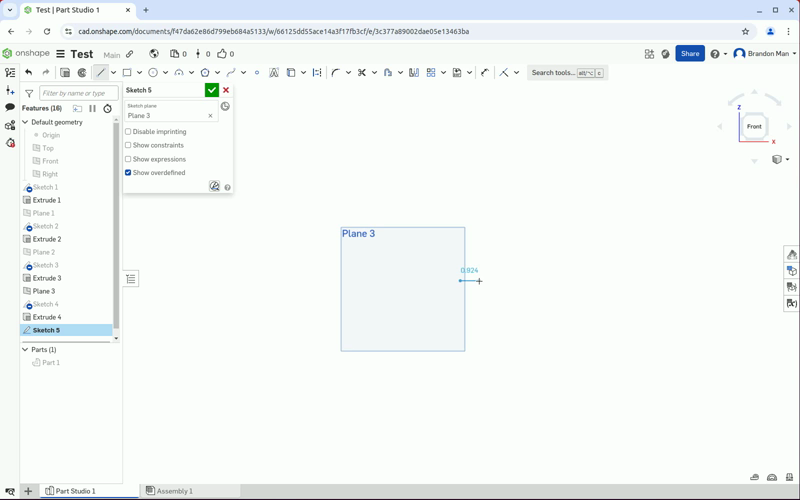
scroll(6)
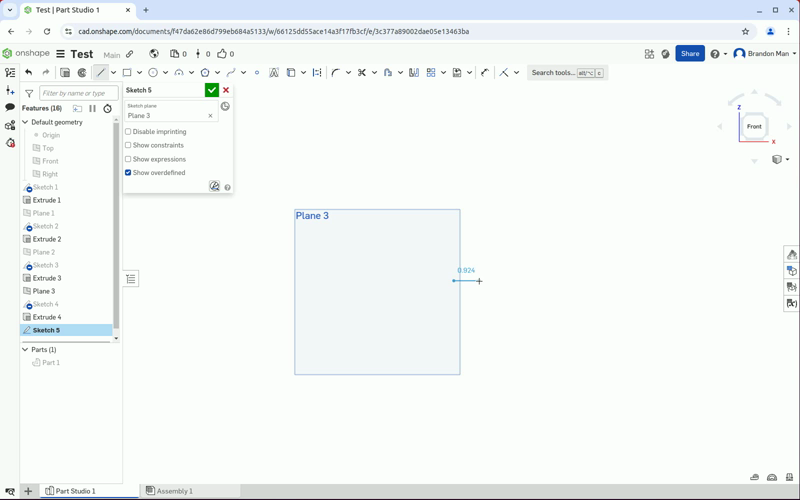
scroll(6)
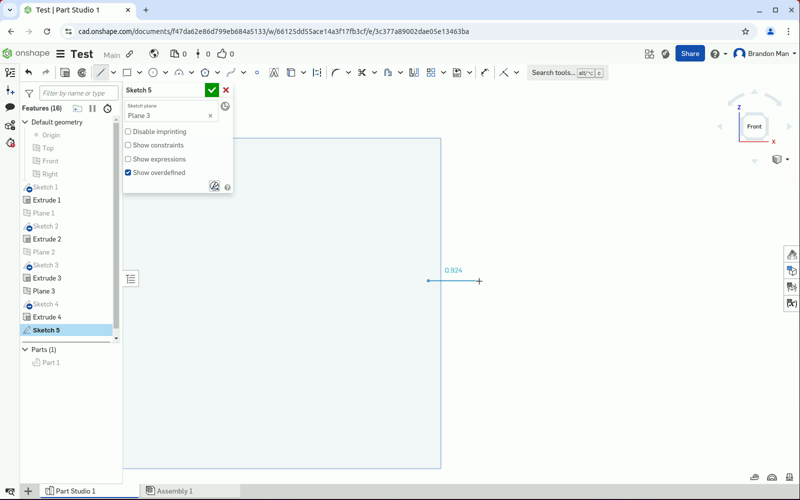
click(479, 280)
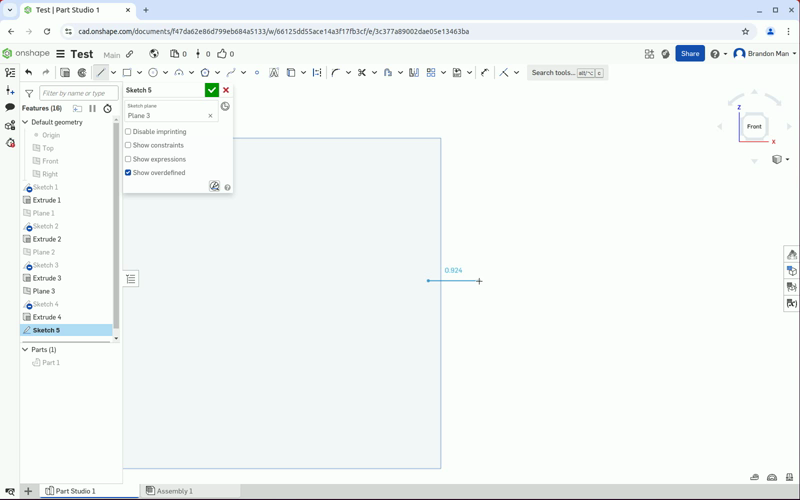
scroll(-6)
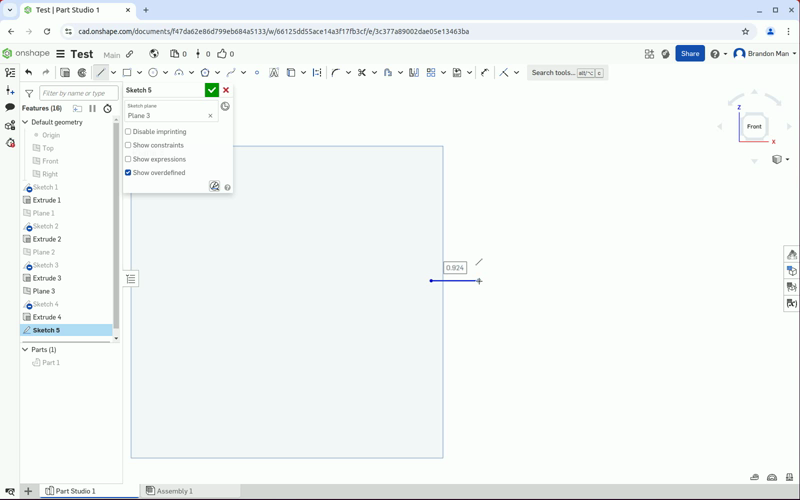
scroll(-6)
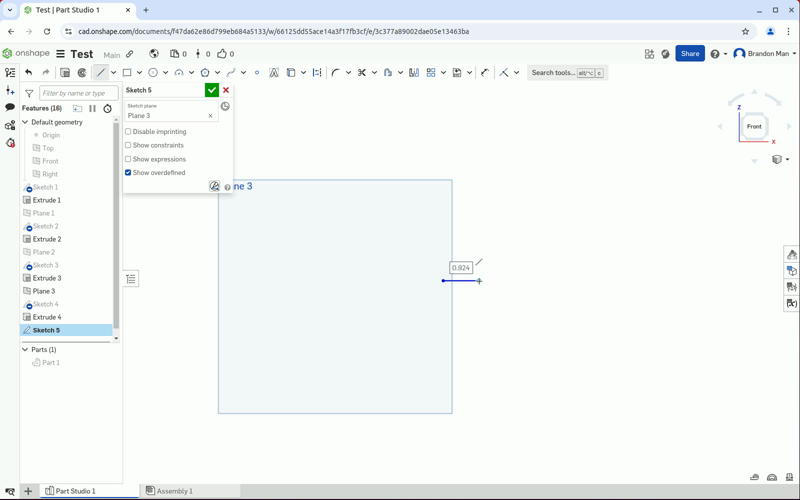
scroll(-6)
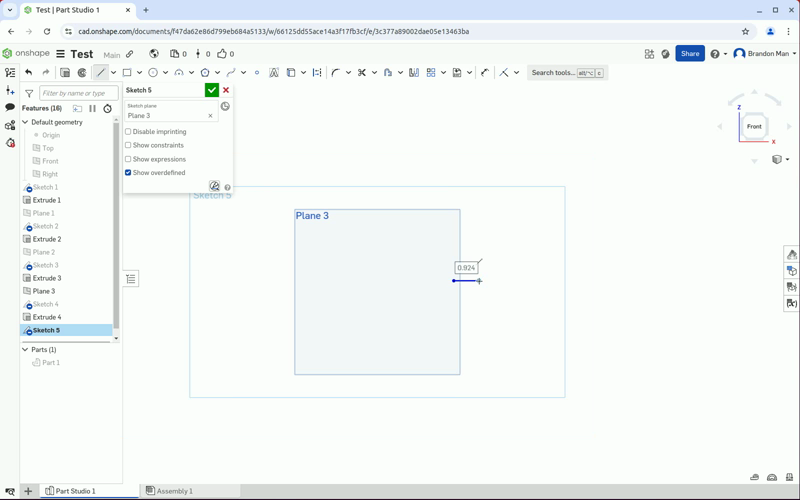
scroll(-6)
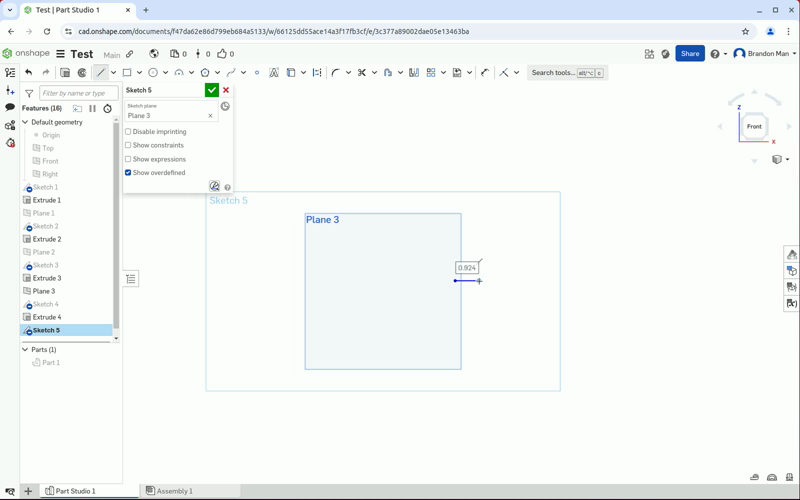
scroll(-6)
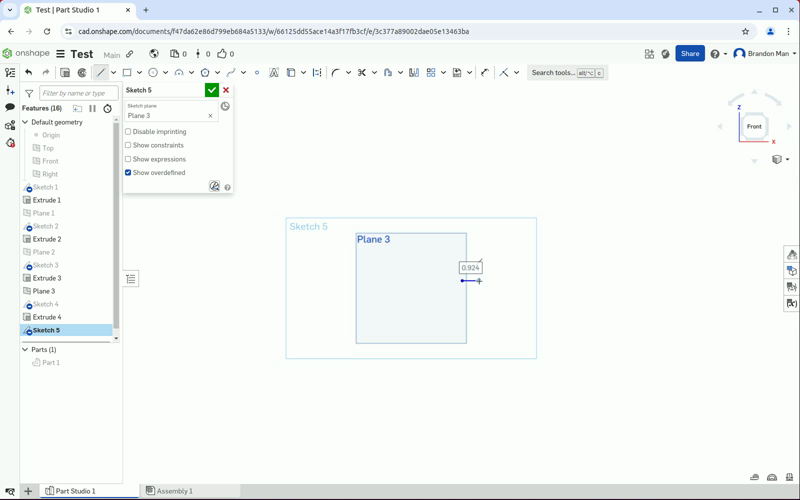
scroll(-6)
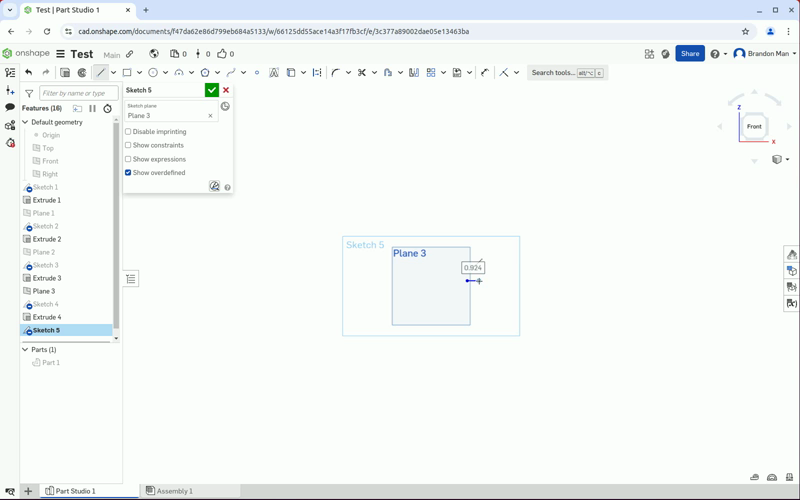
scroll(-6)
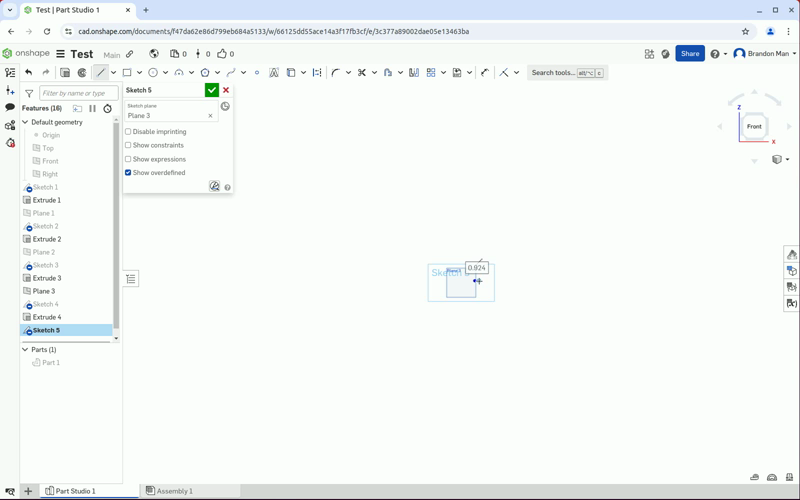
key_up(shift)
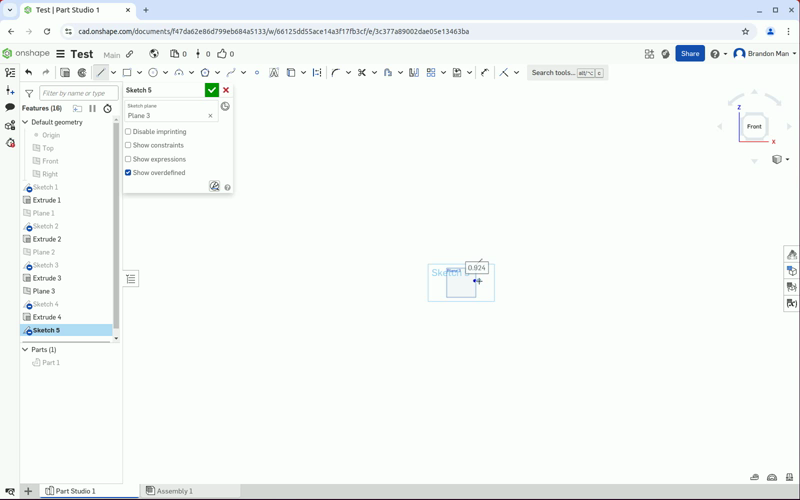
key_down(shift)
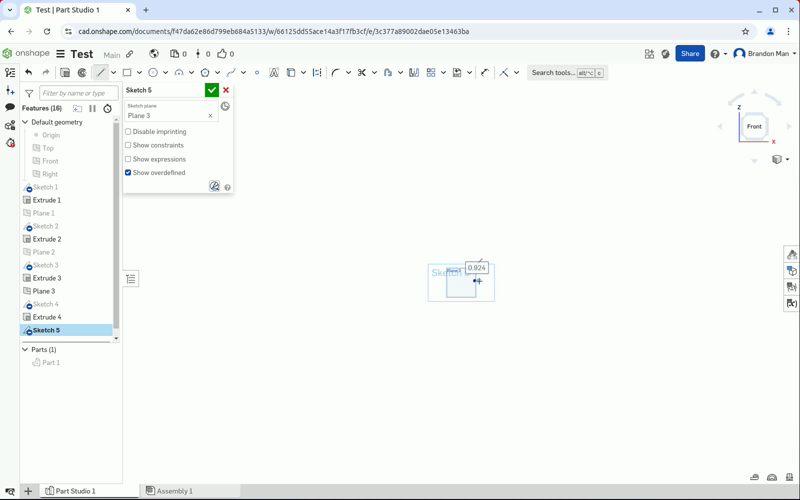
mouse_move(509, 280)
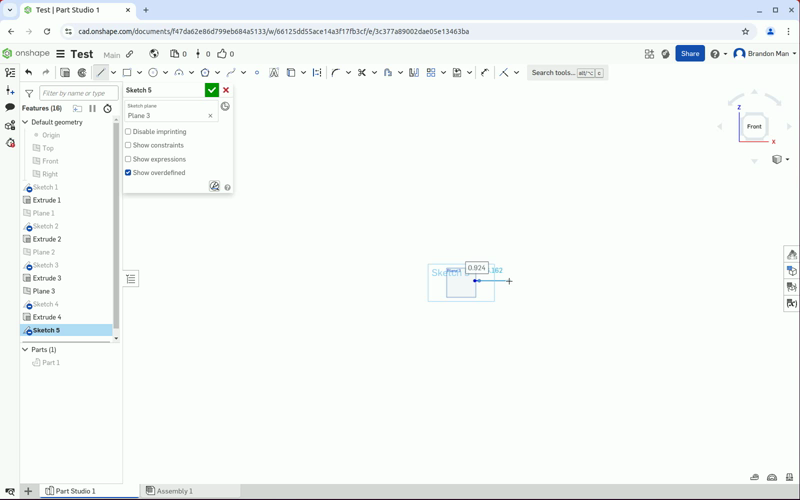
mouse_move(479, 277)
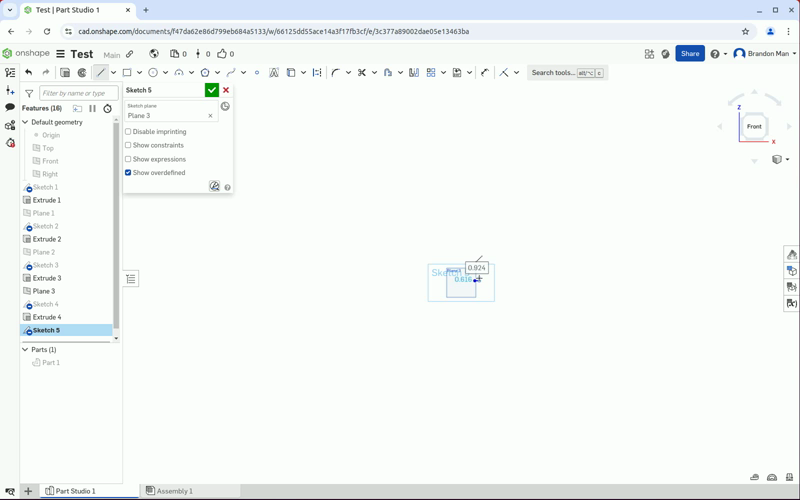
scroll(6)
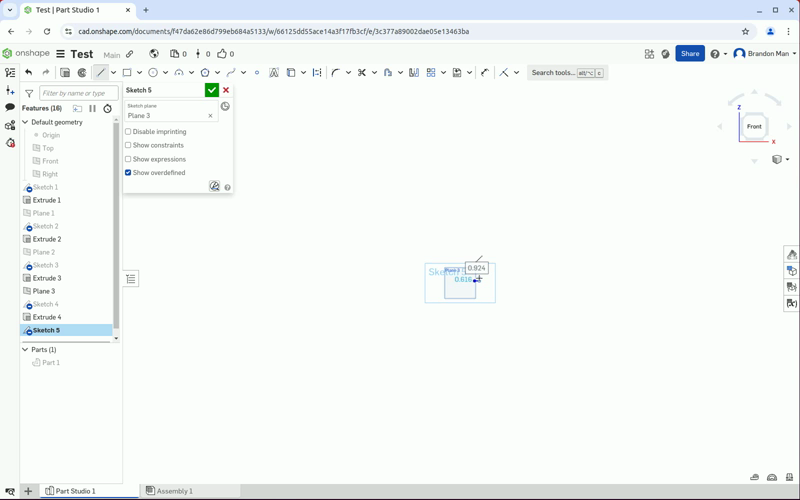
scroll(6)
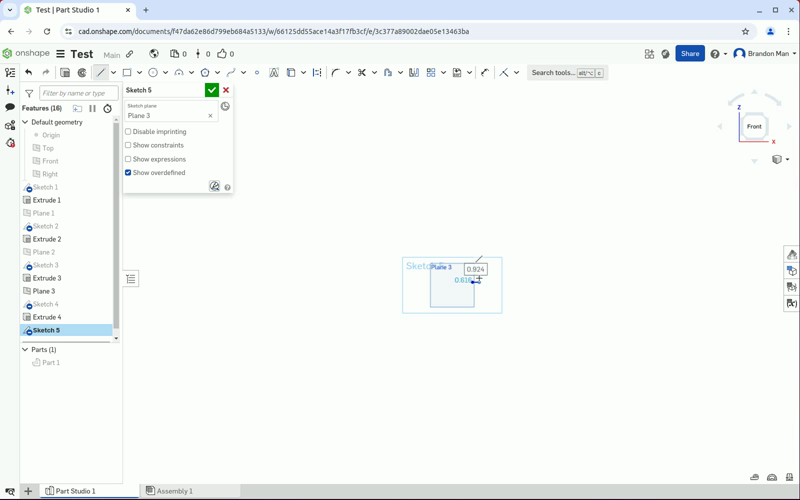
scroll(6)
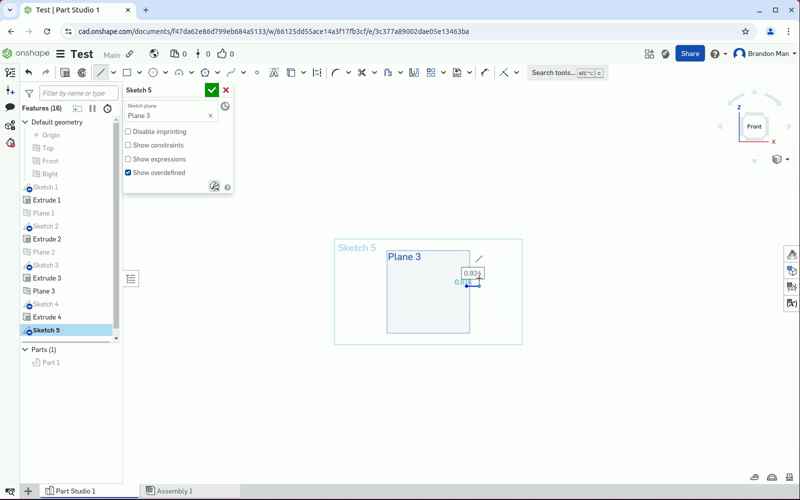
scroll(6)
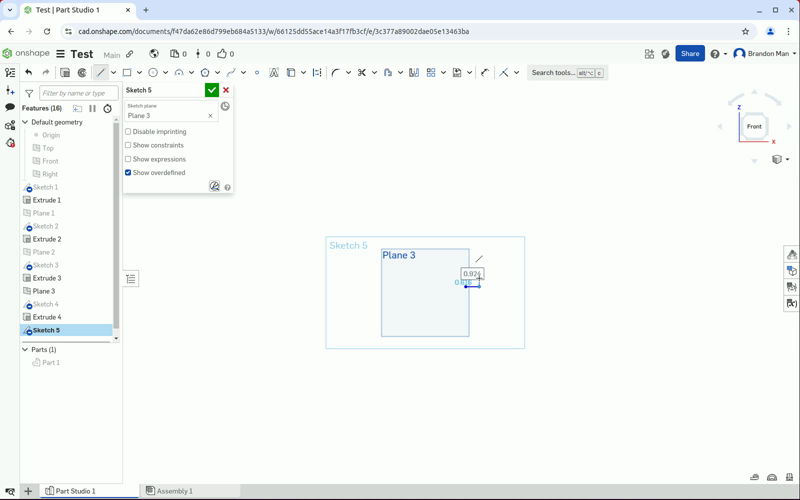
scroll(6)
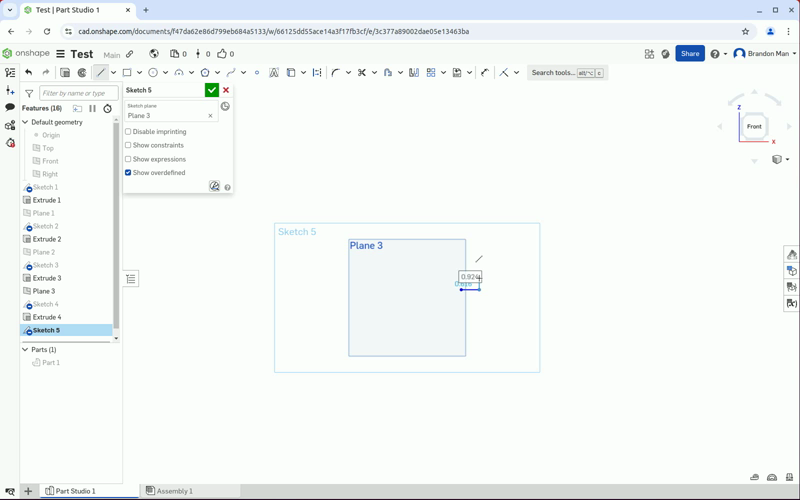
scroll(6)
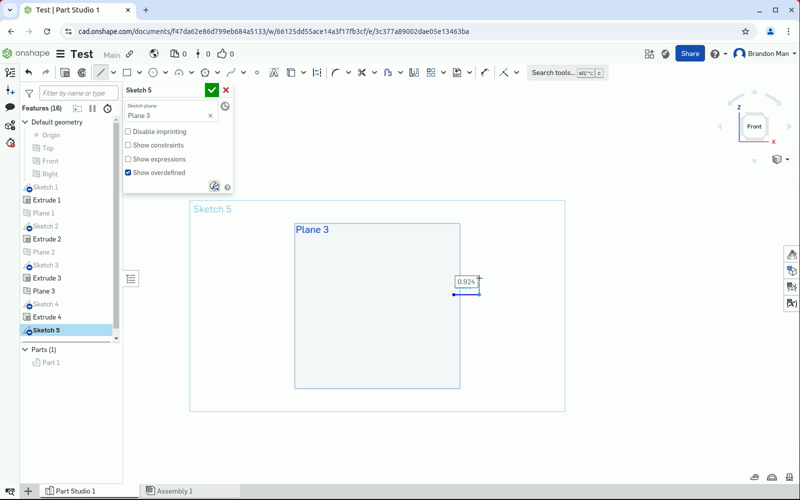
scroll(6)
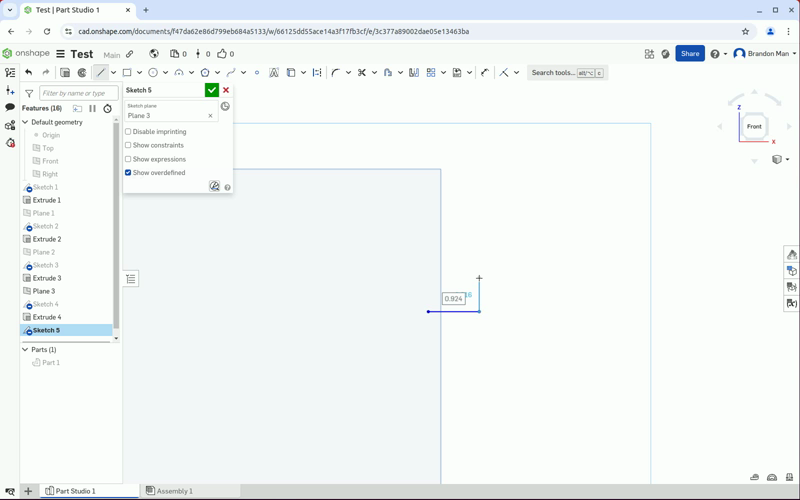
click(479, 277)
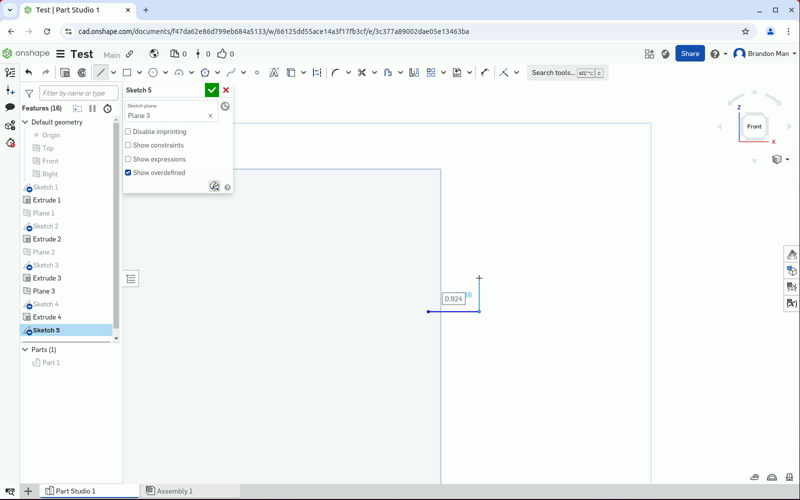
scroll(-6)
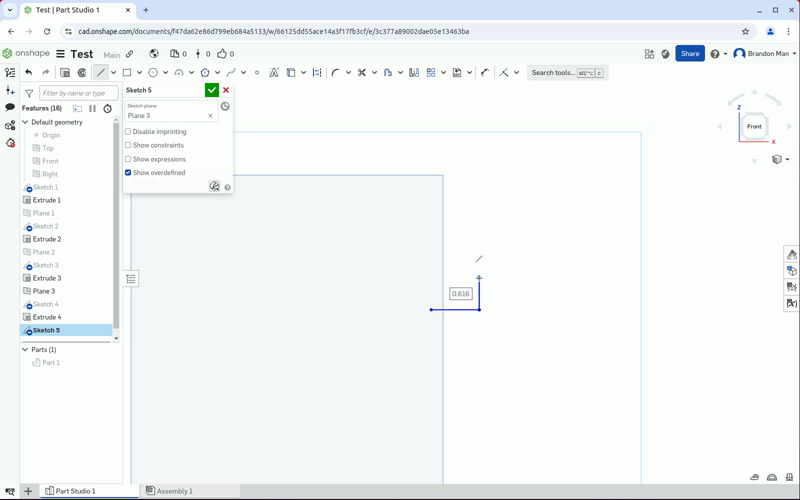
scroll(-6)
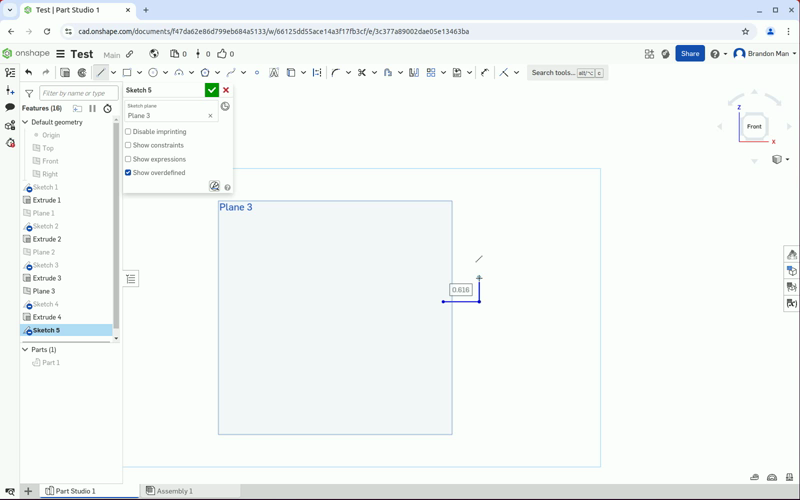
scroll(-6)
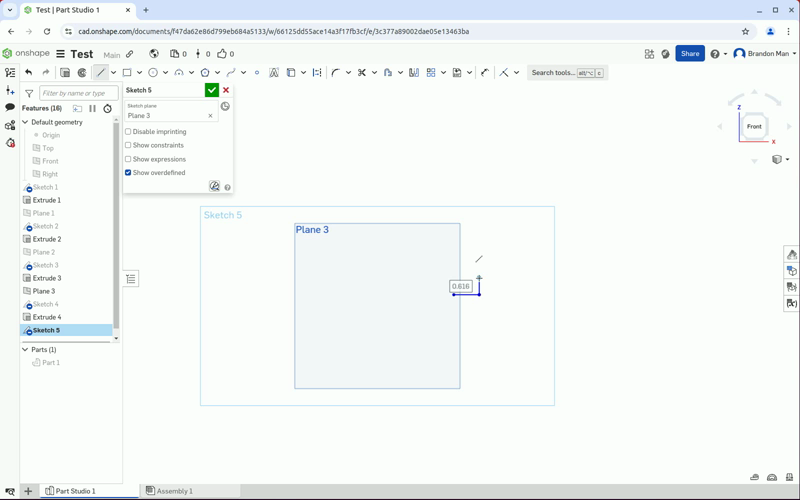
scroll(-6)
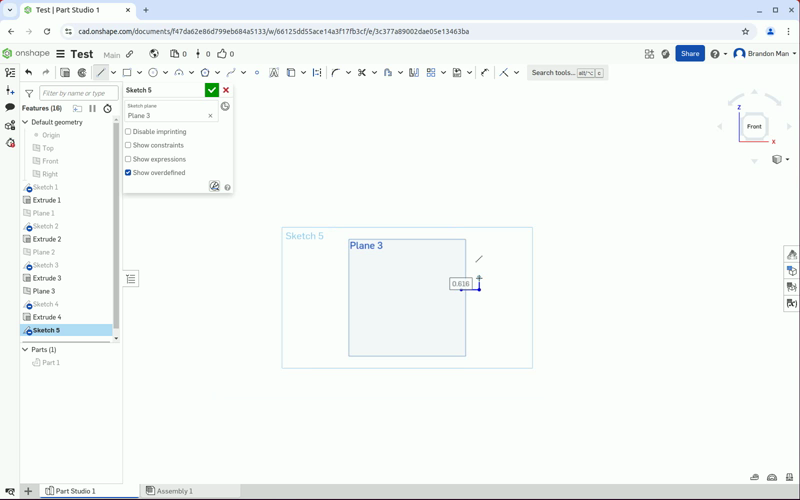
scroll(-6)
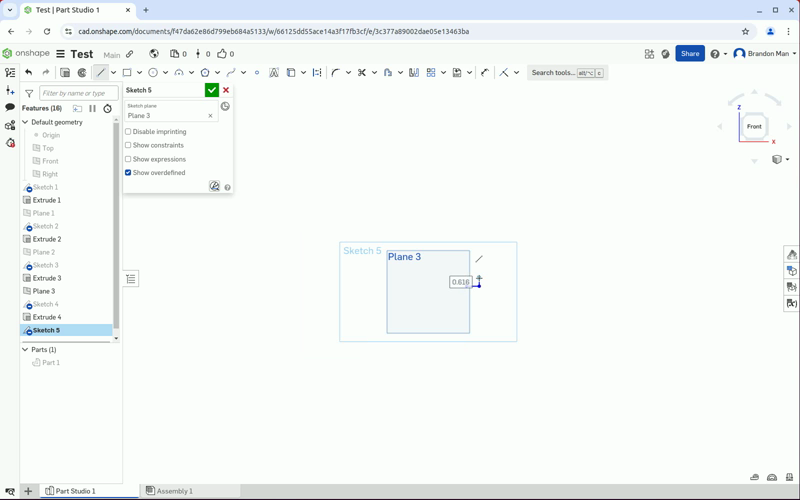
scroll(-6)
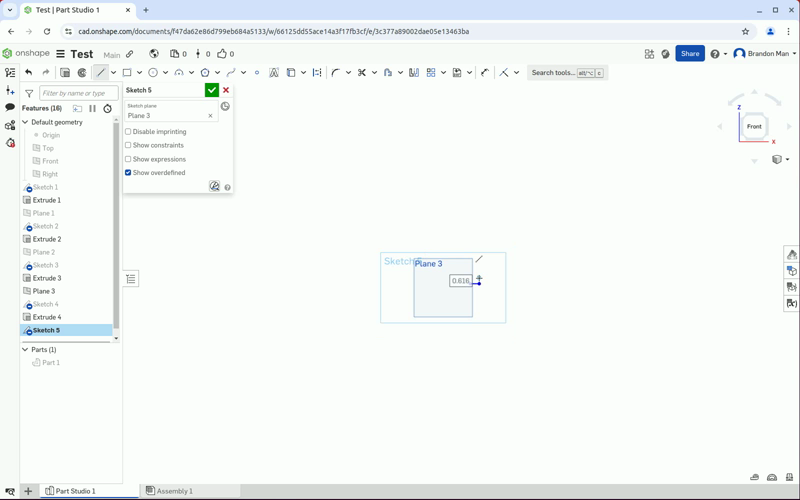
scroll(-6)
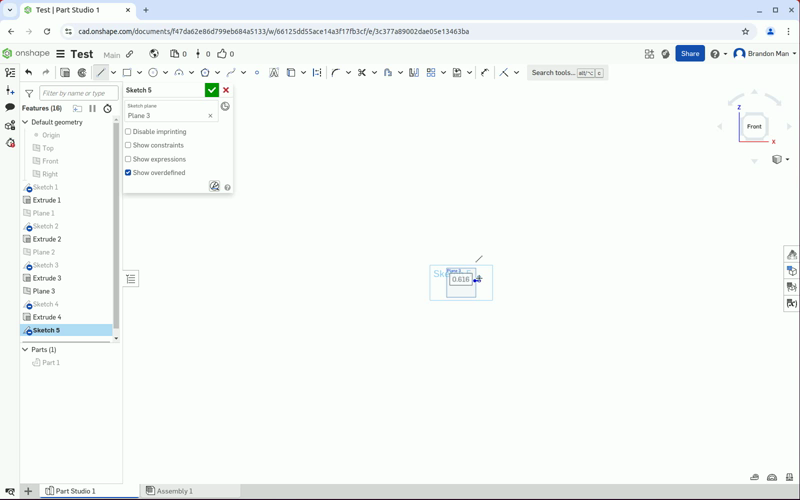
key_up(shift)
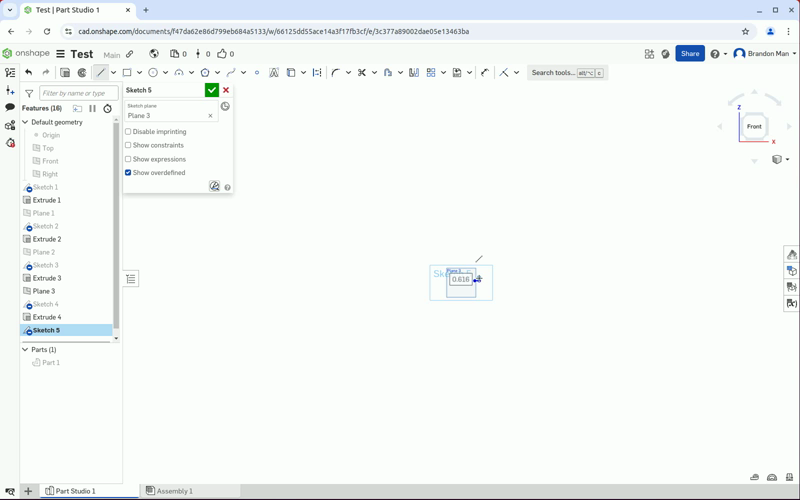
key_down(shift)
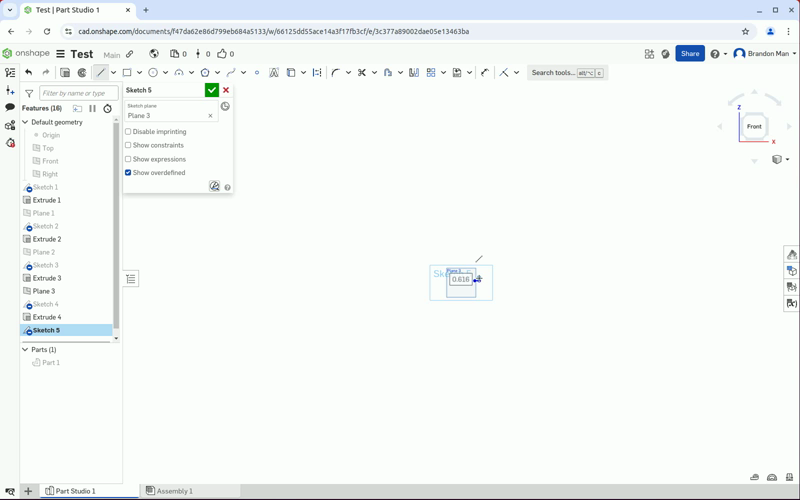
mouse_move(509, 277)
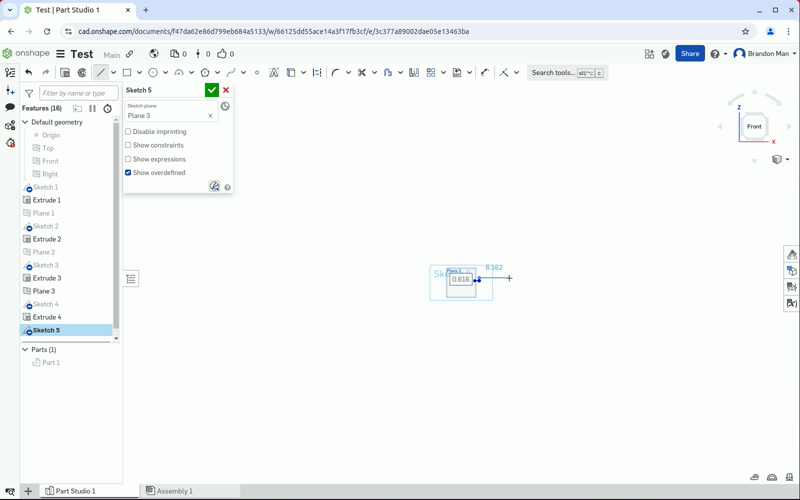
mouse_move(474, 277)
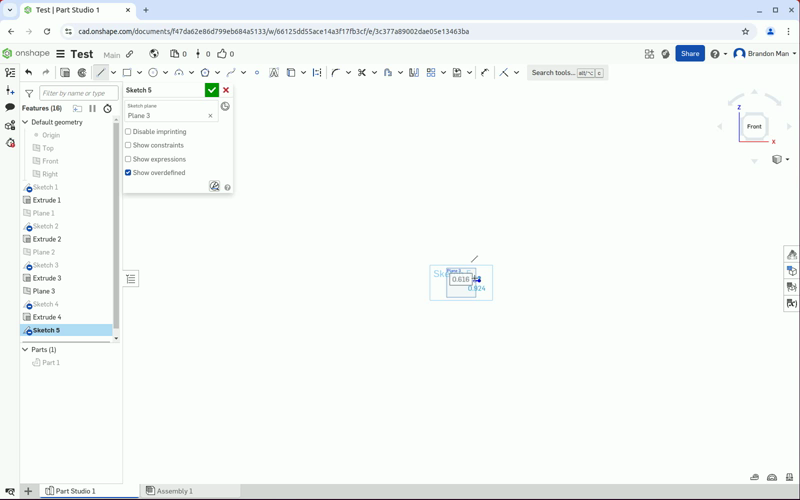
scroll(6)
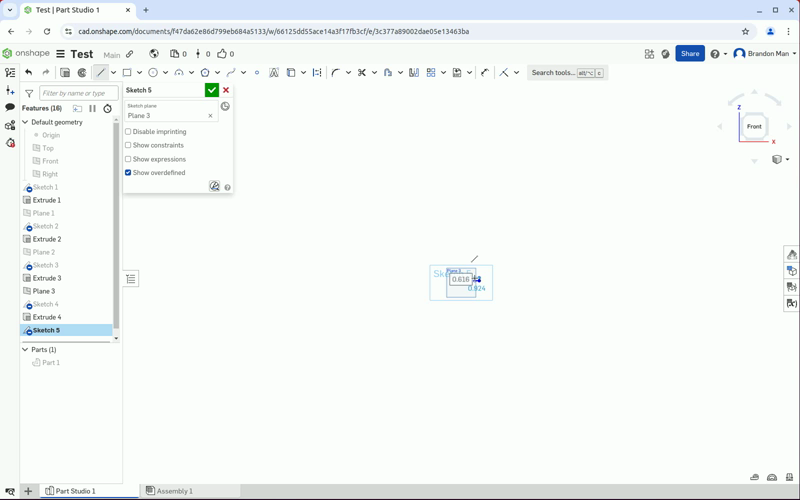
scroll(6)
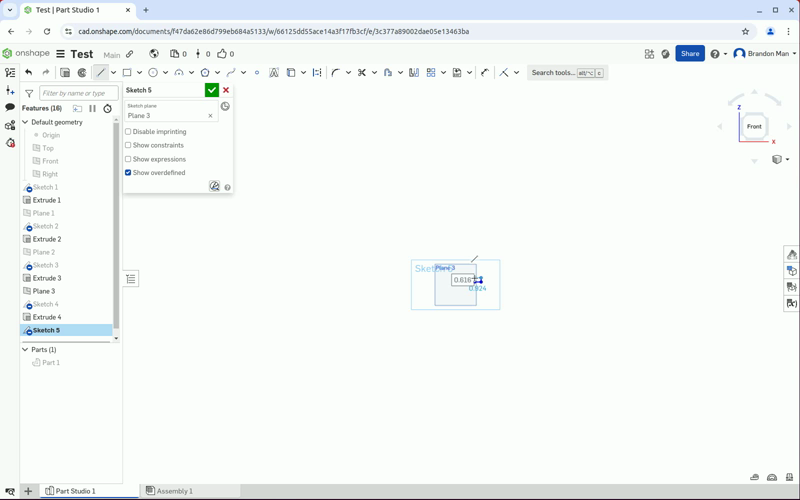
scroll(6)
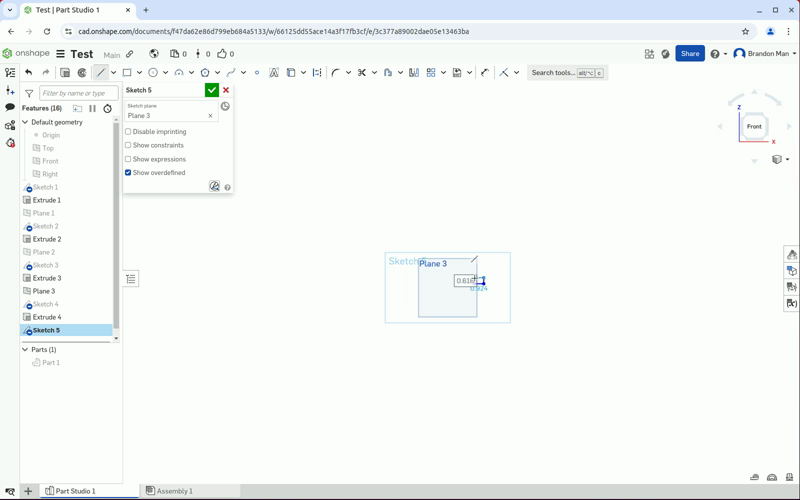
scroll(6)
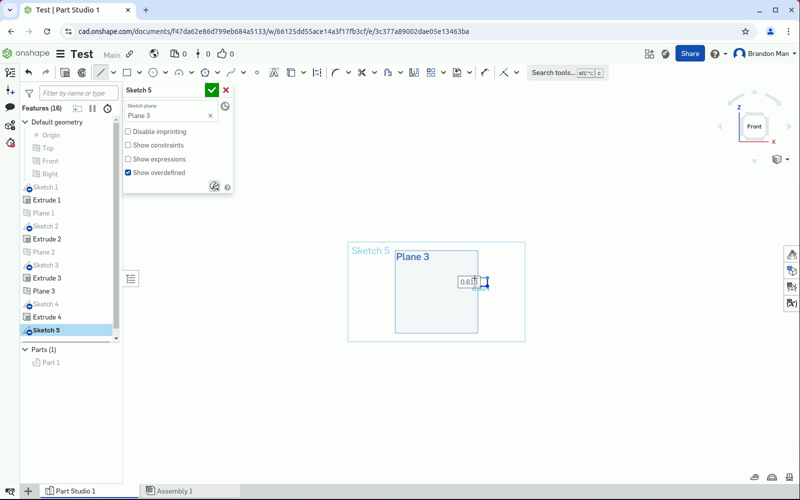
scroll(6)
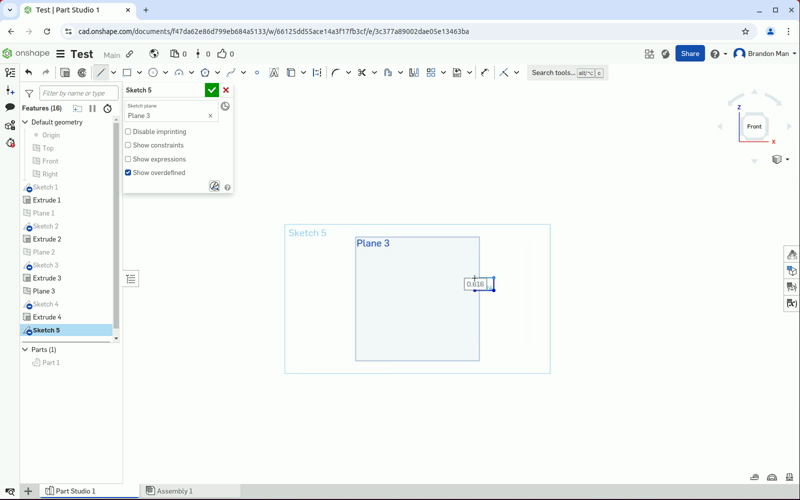
scroll(6)
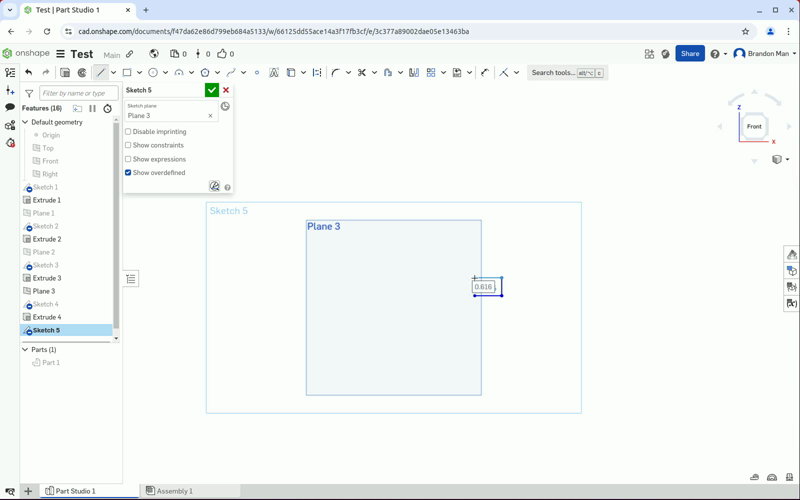
scroll(6)
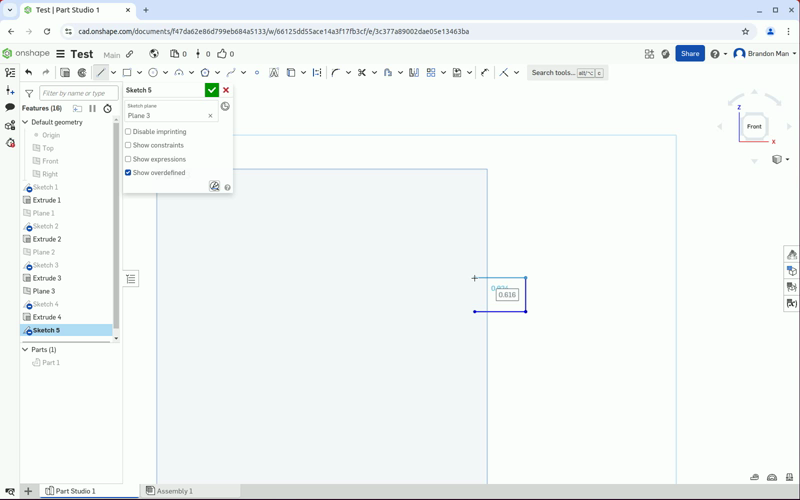
click(474, 277)
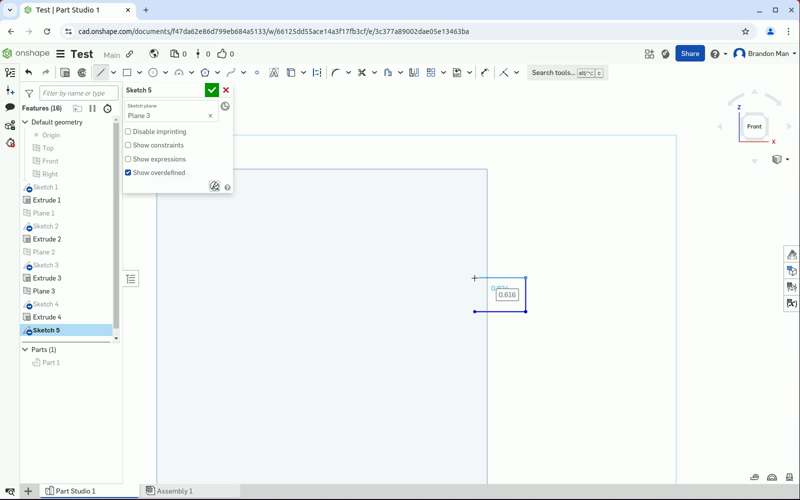
scroll(-6)
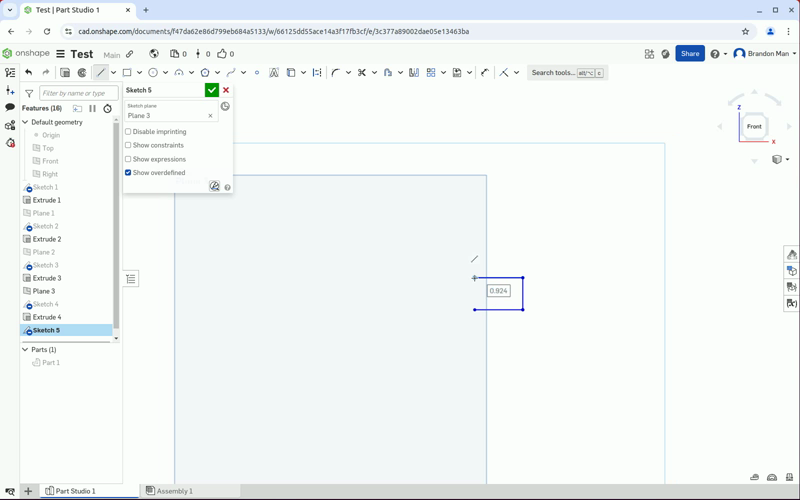
scroll(-6)
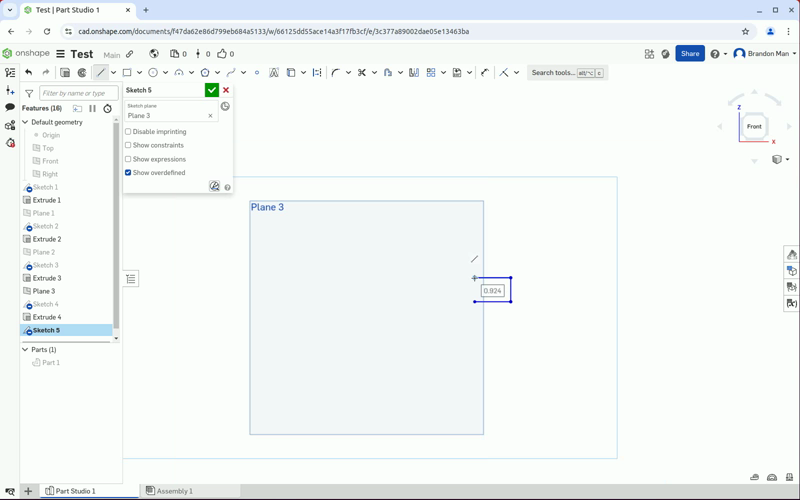
scroll(-6)
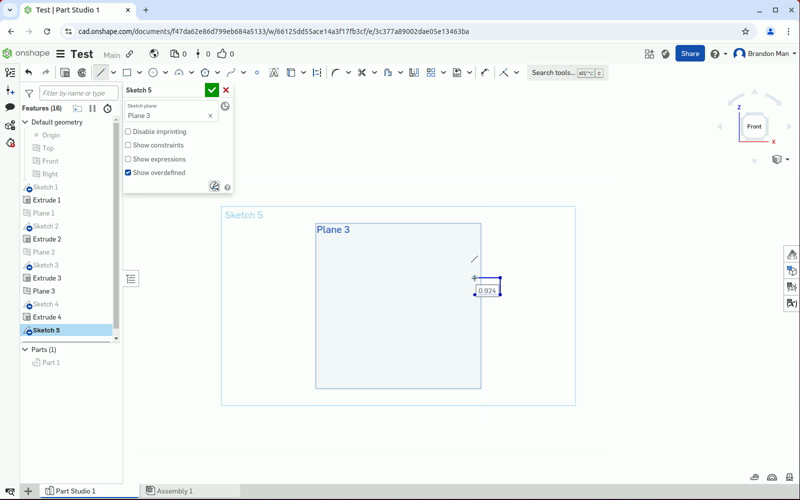
scroll(-6)
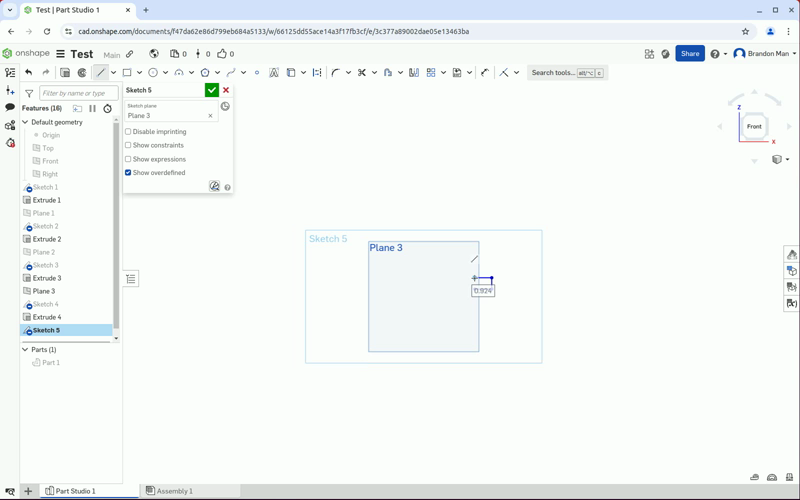
scroll(-6)
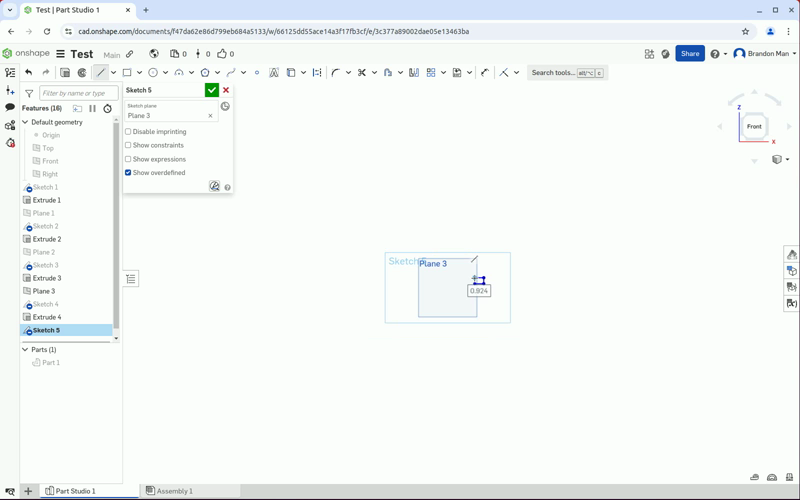
scroll(-6)
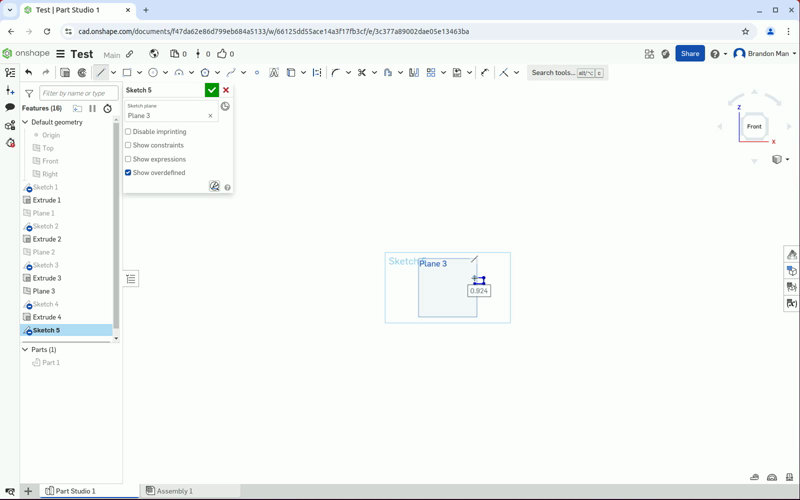
scroll(-6)
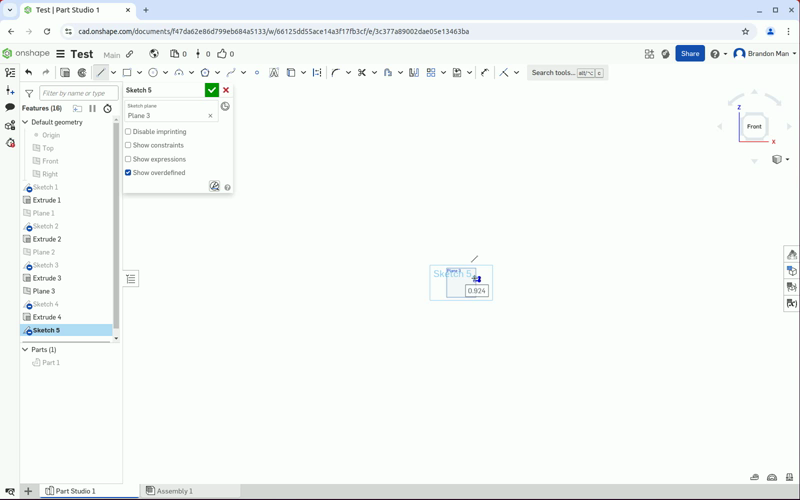
key_up(shift)
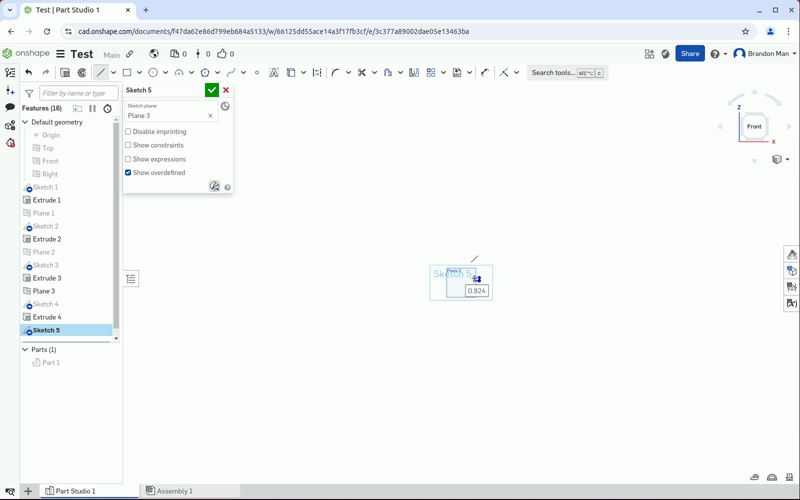
mouse_move(504, 277)
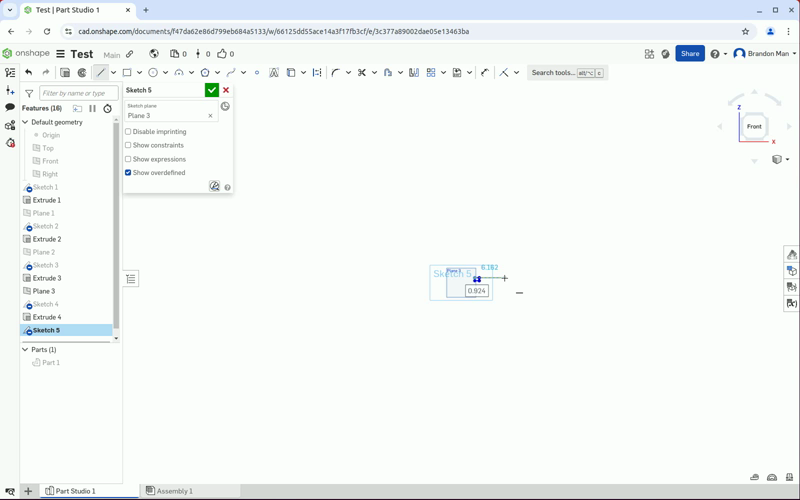
key_down(shift)
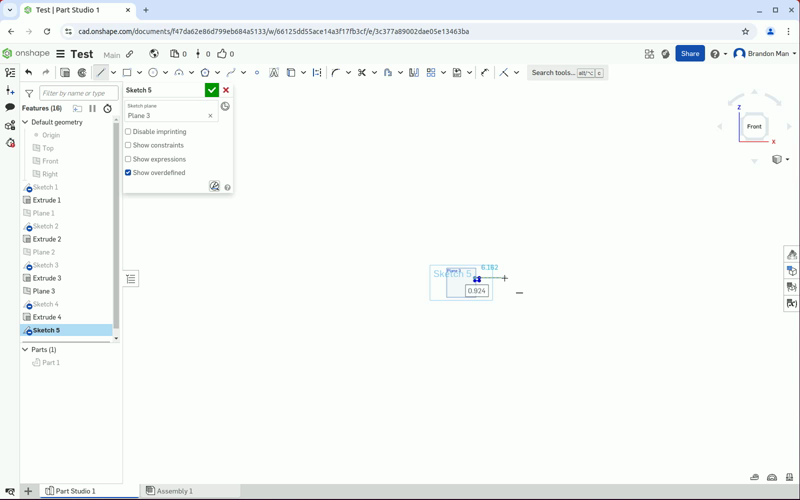
mouse_move(474, 280)
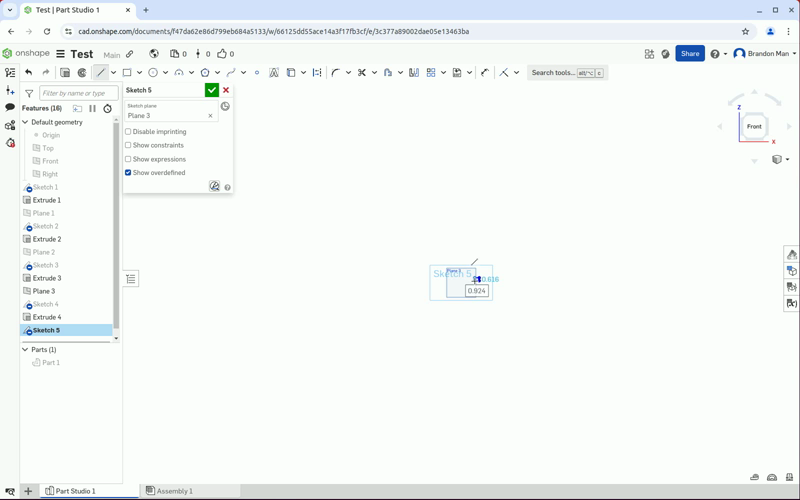
scroll(6)
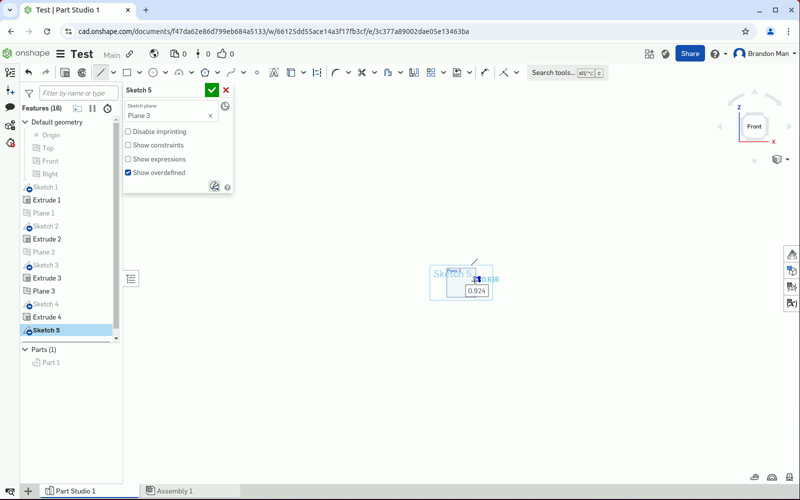
scroll(6)
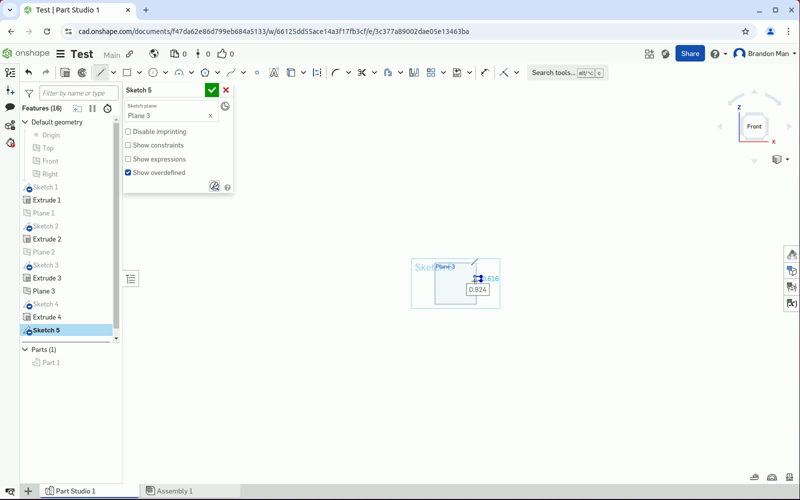
scroll(6)
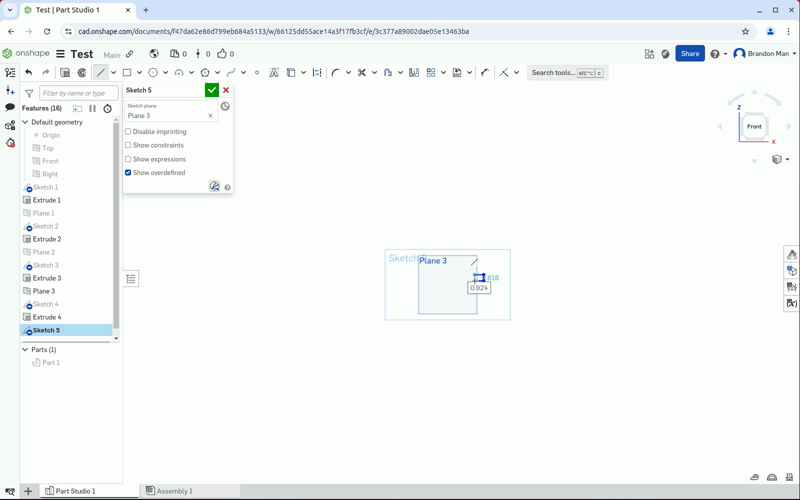
scroll(6)
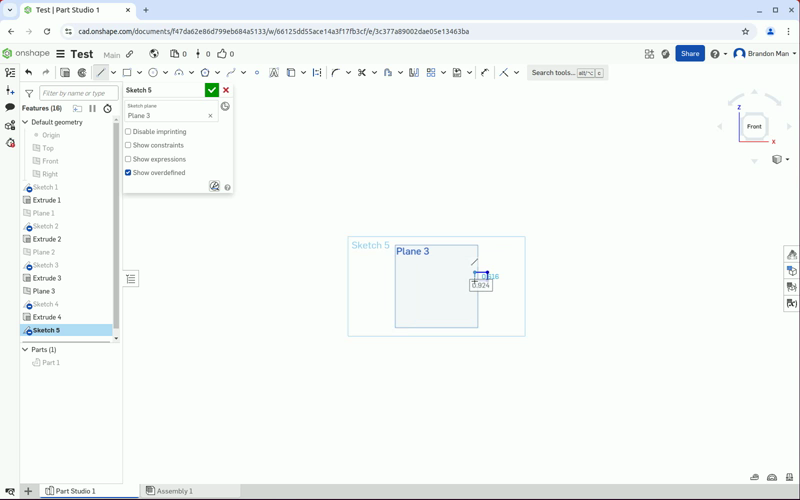
scroll(6)
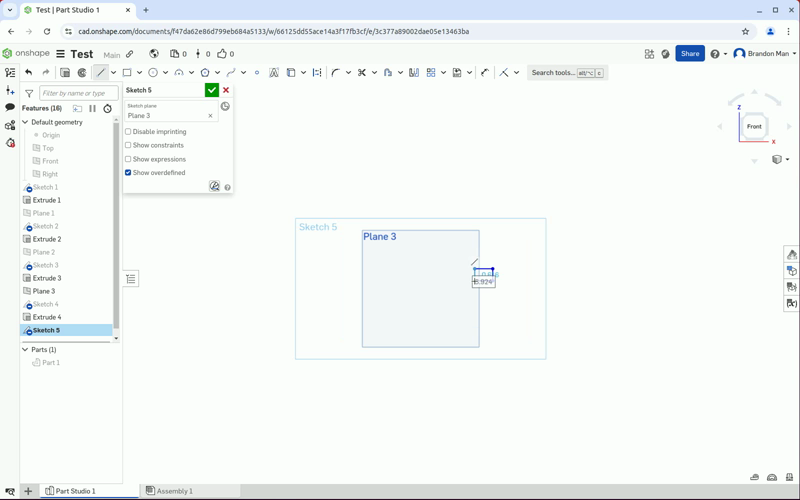
scroll(6)
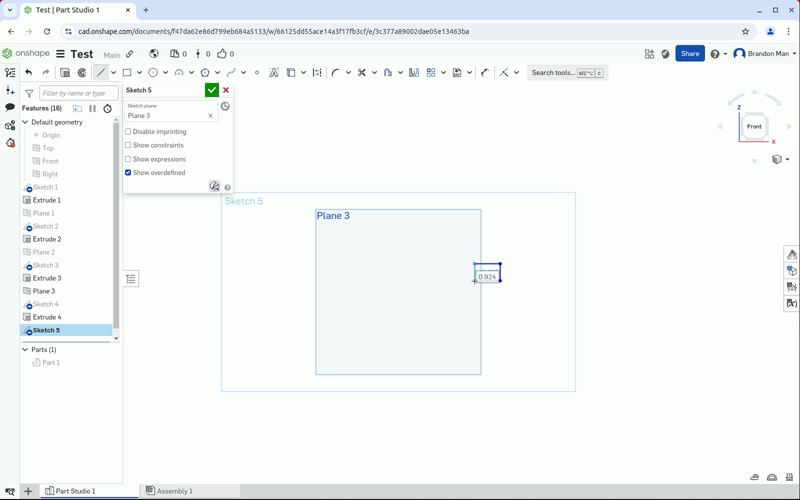
scroll(6)
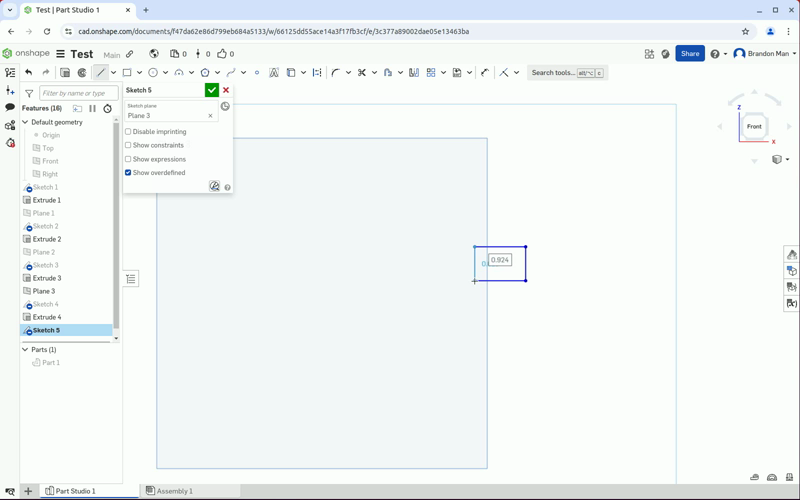
key_up(shift)
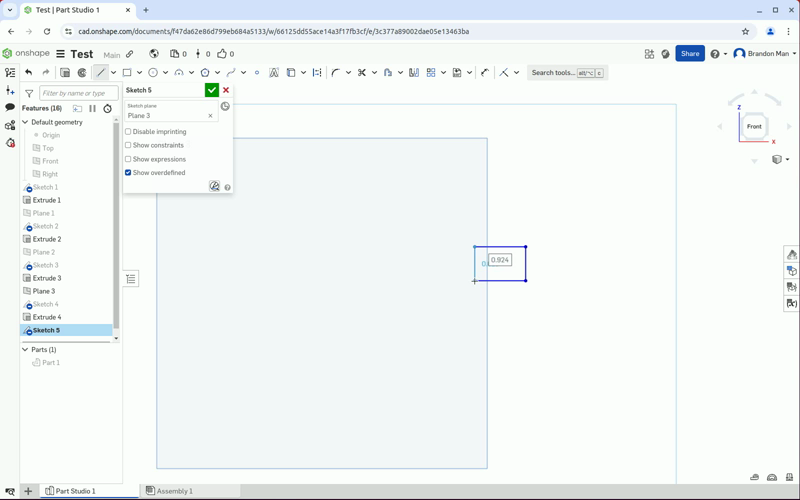
click(474, 280)
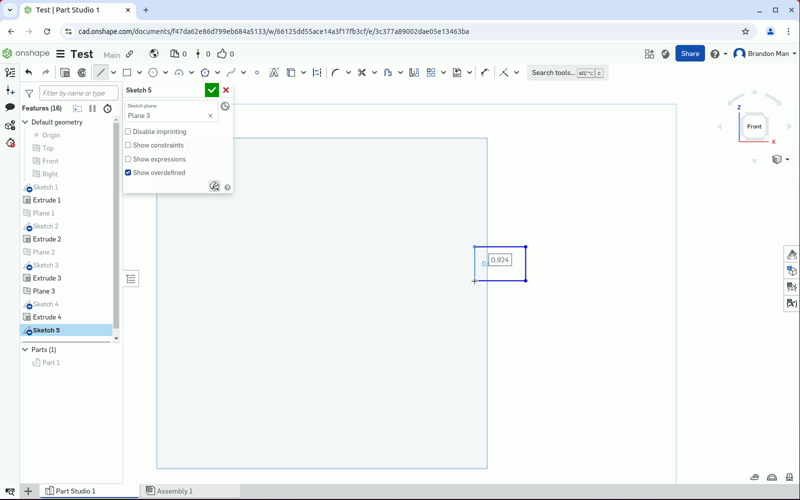
scroll(-6)
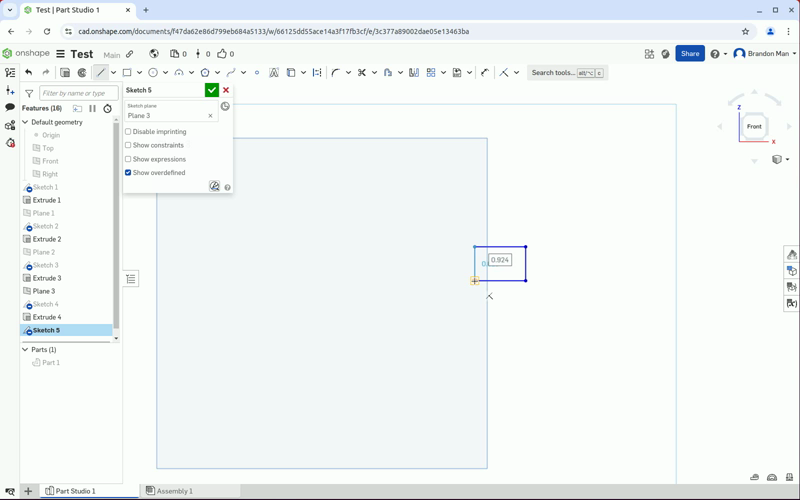
scroll(-6)
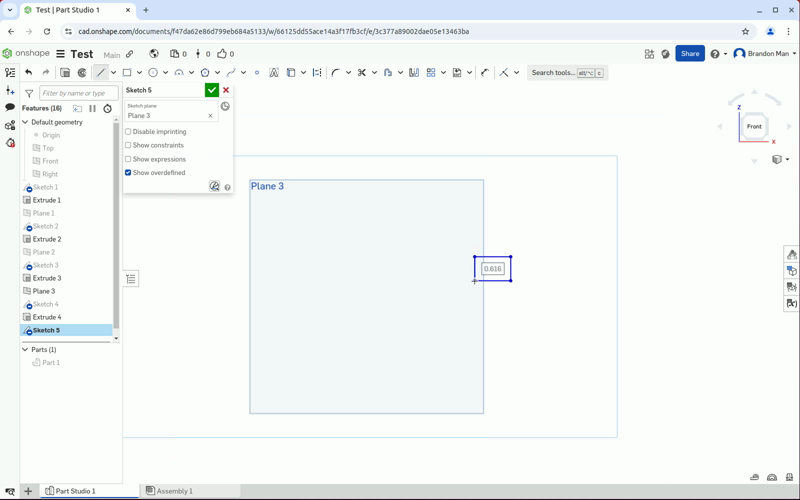
scroll(-6)
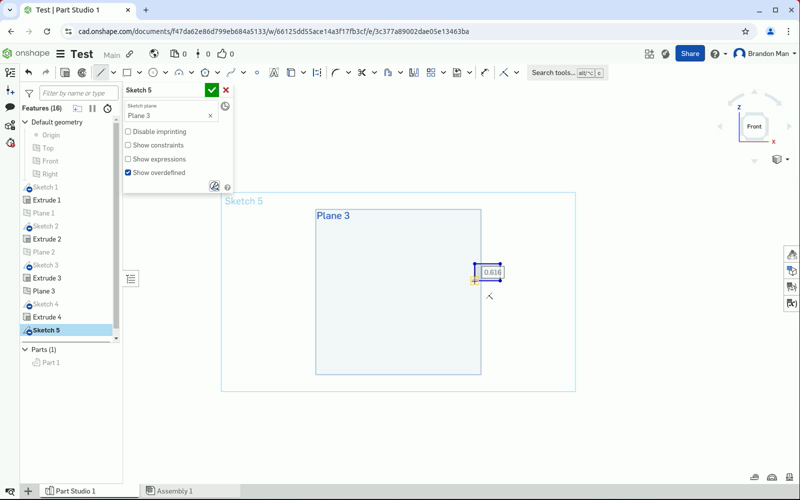
scroll(-6)
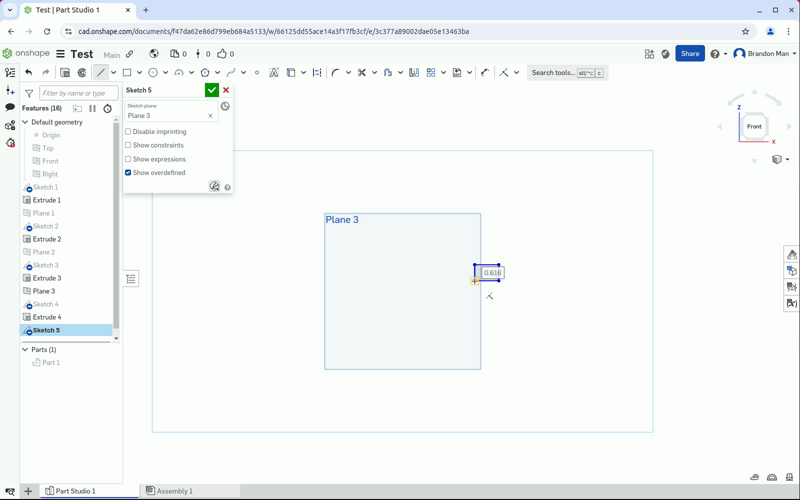
scroll(-6)
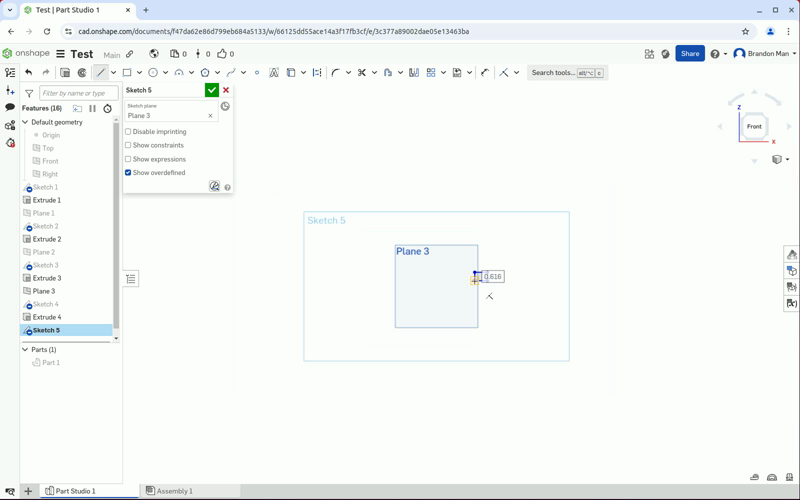
scroll(-6)
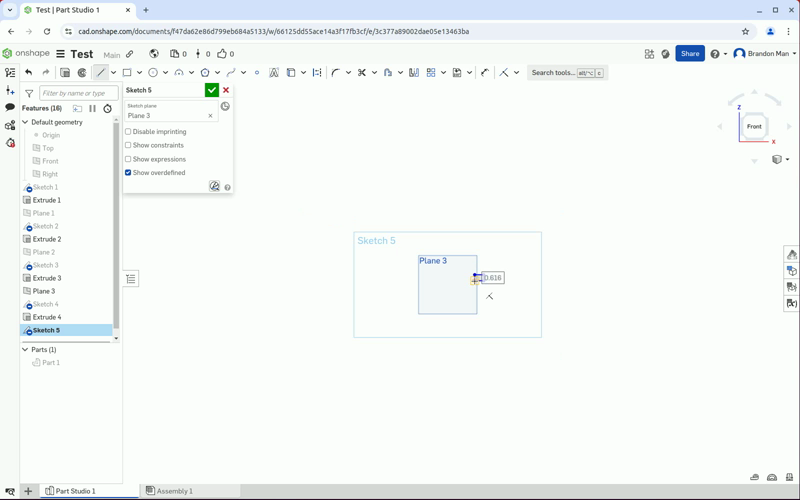
scroll(-6)
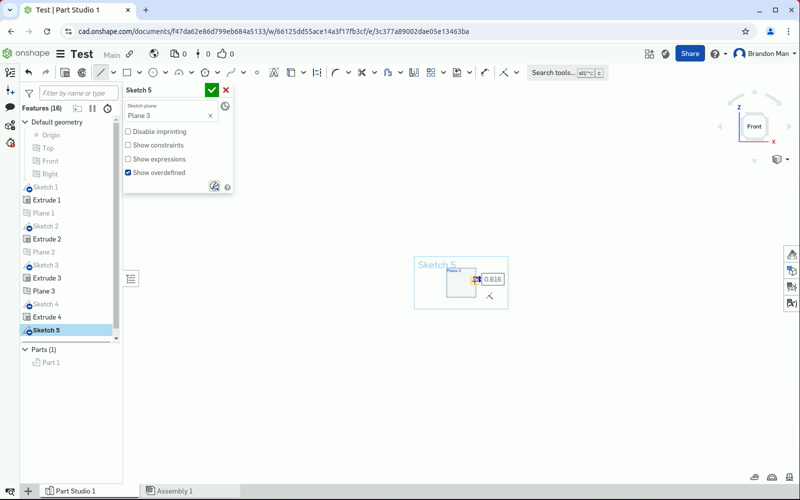
key(esc)
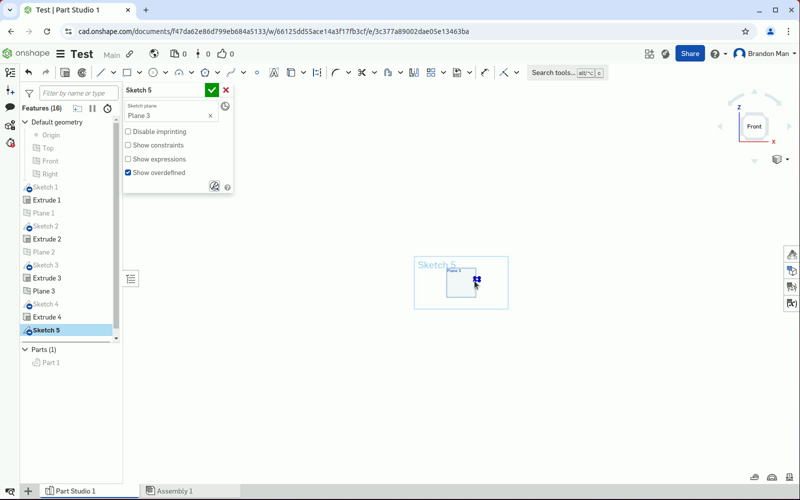
mouse_move(477, 279)
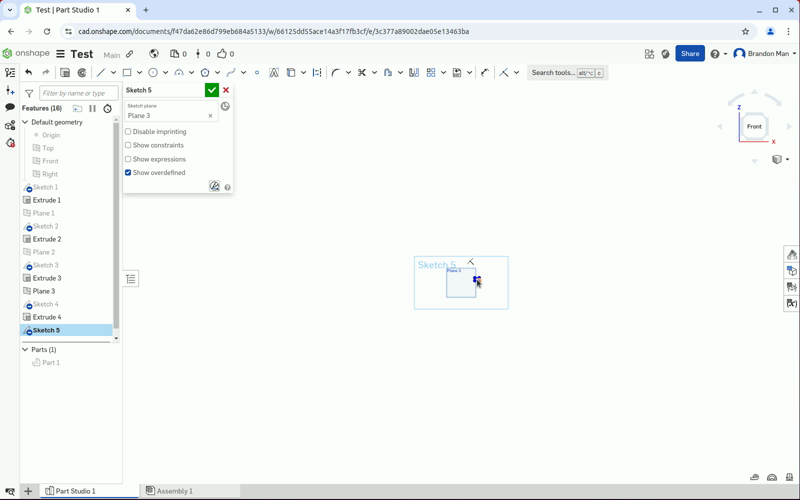
scroll(6)
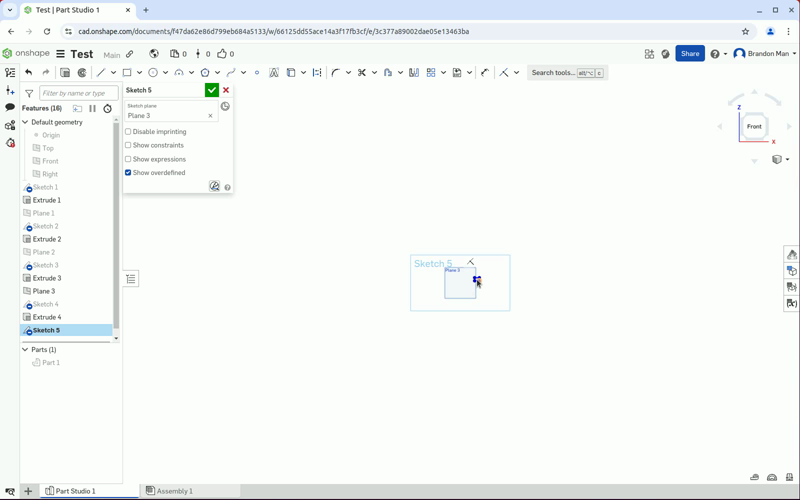
scroll(6)
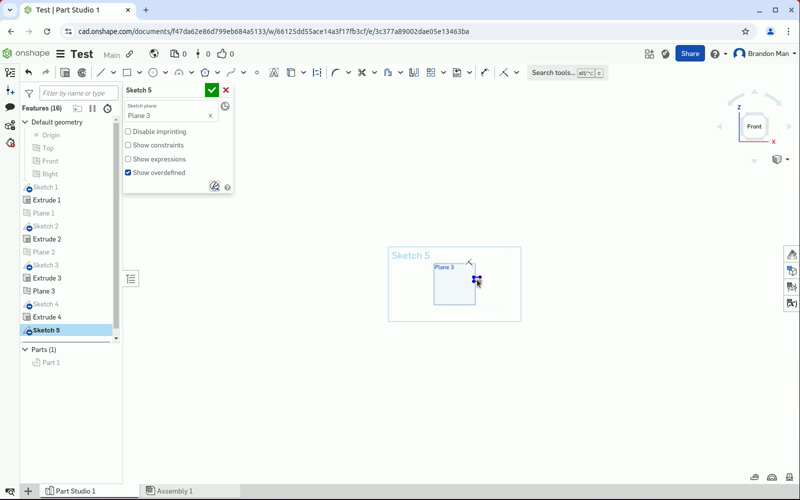
scroll(6)
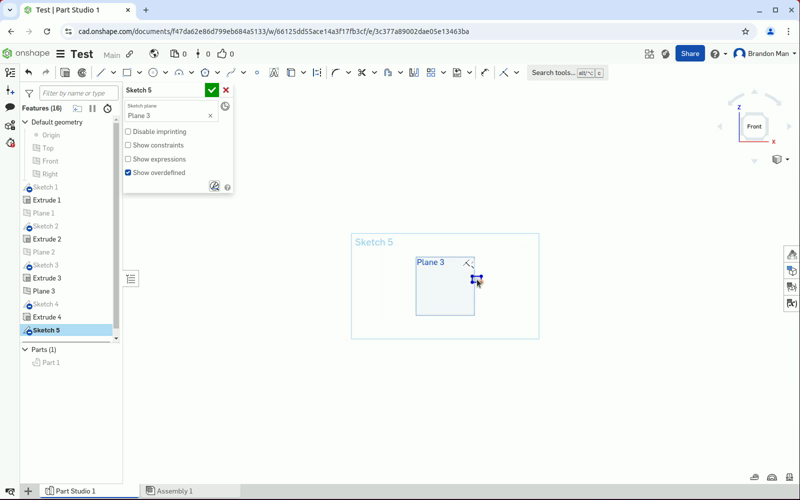
scroll(6)
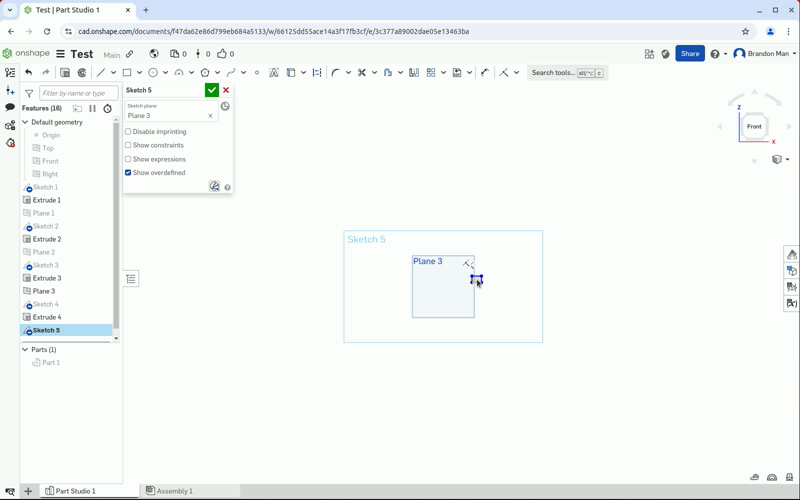
scroll(6)
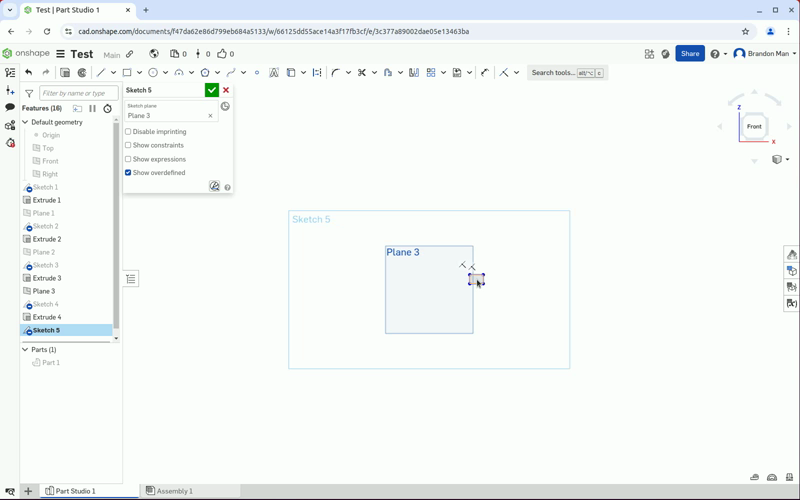
scroll(6)
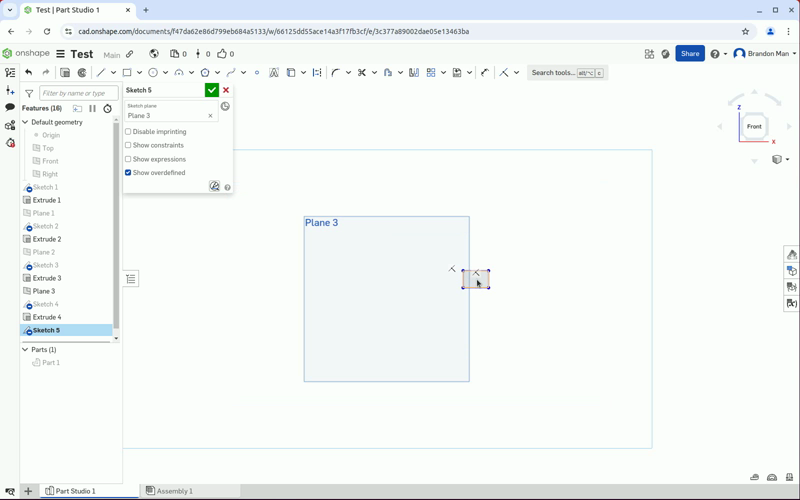
scroll(6)
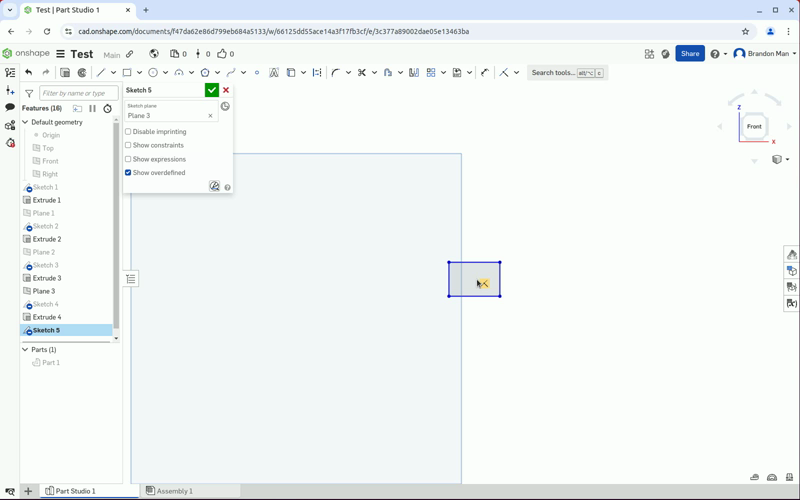
click(477, 279)
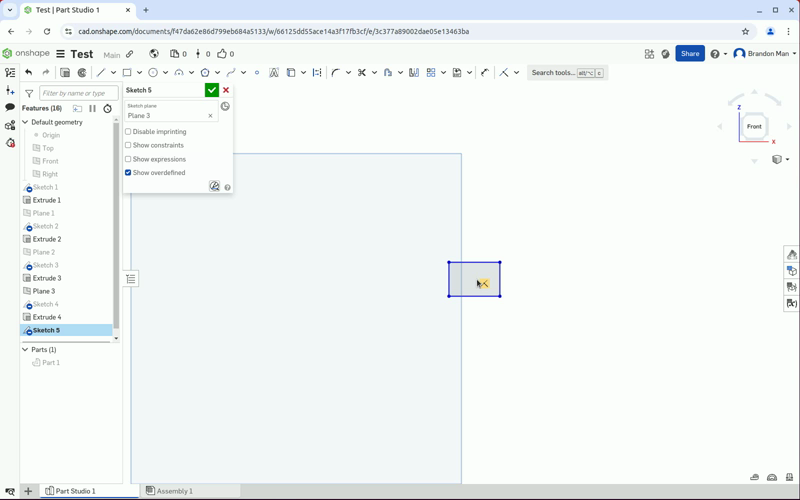
scroll(-6)
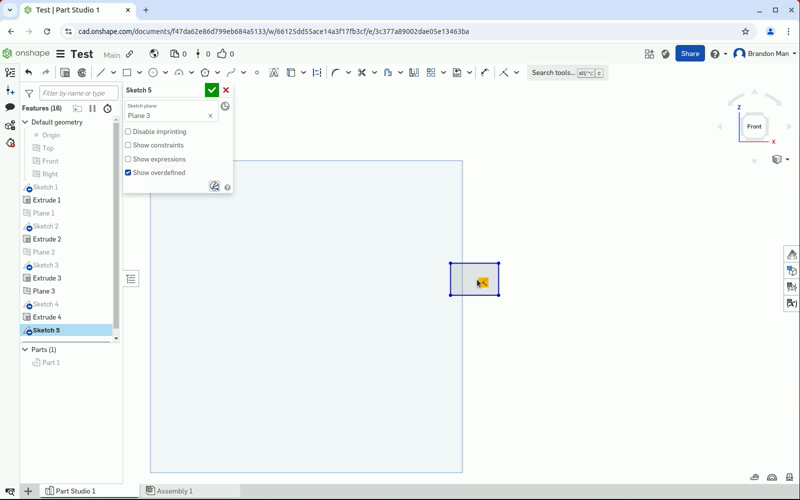
scroll(-6)
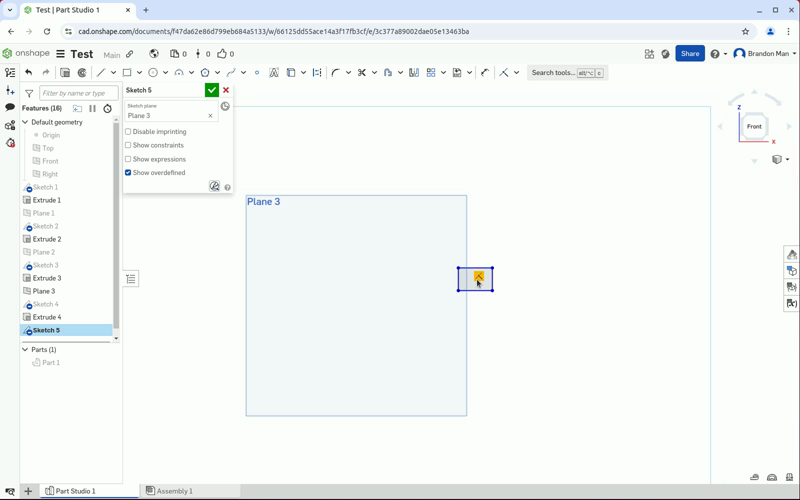
scroll(-6)
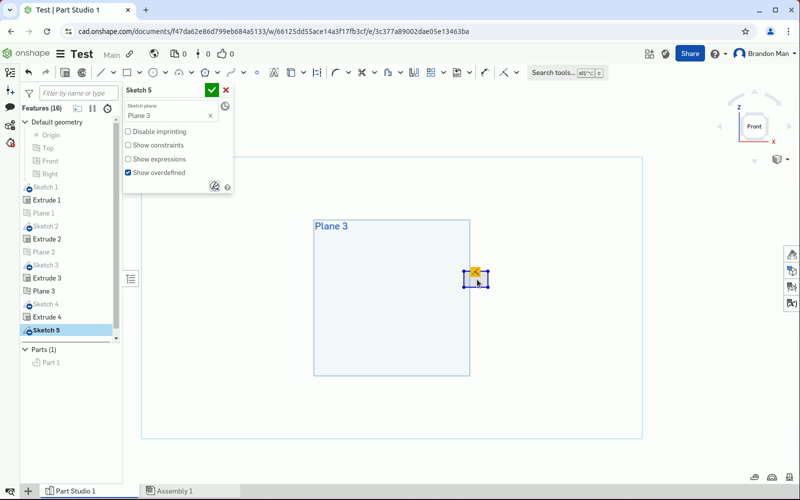
scroll(-6)
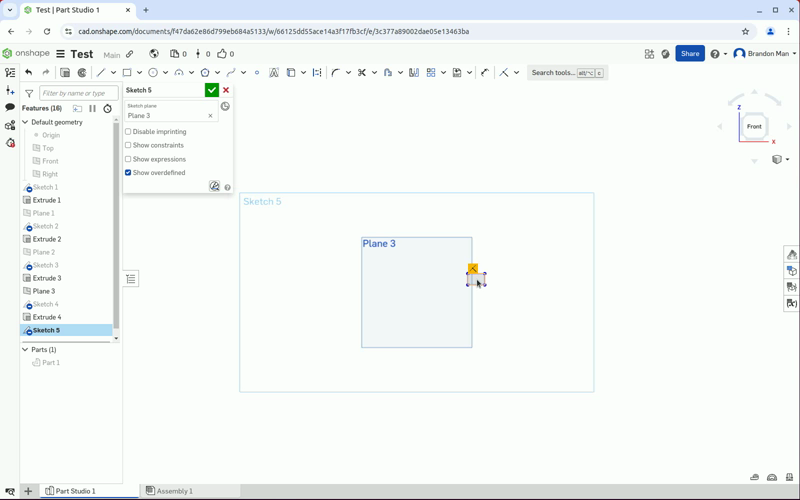
scroll(-6)
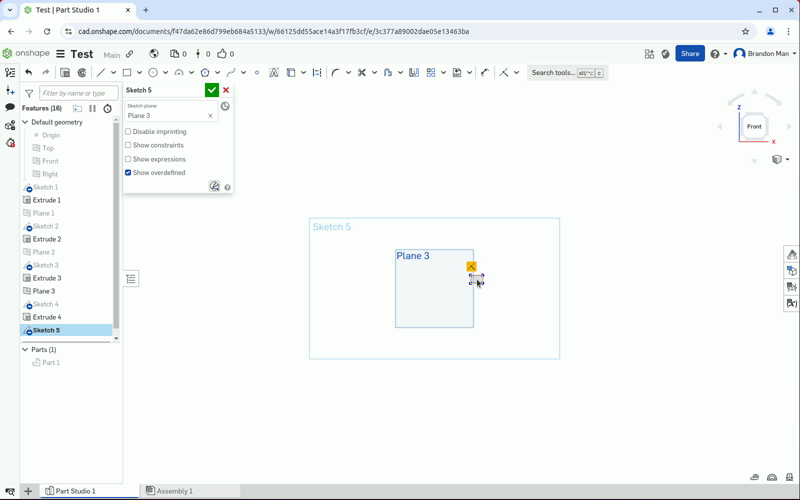
scroll(-6)
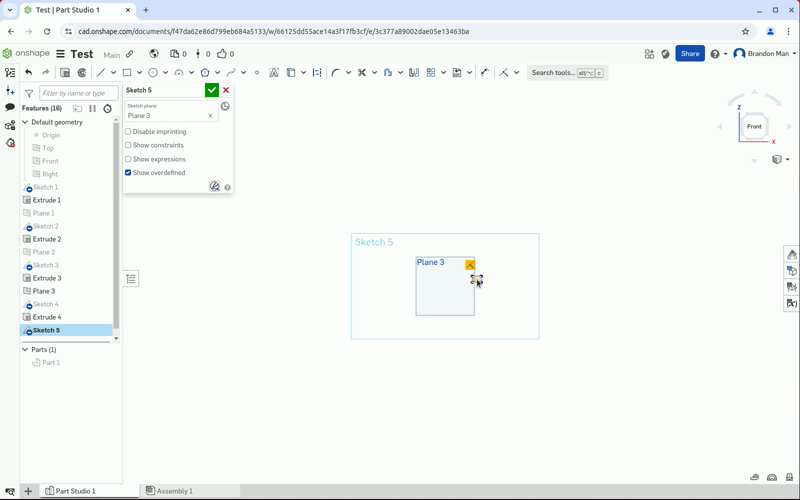
scroll(-6)
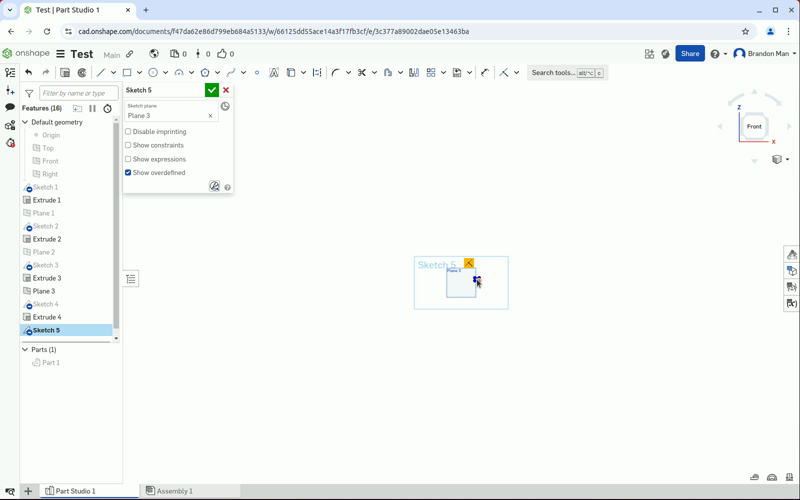
mouse_move(73, 352)
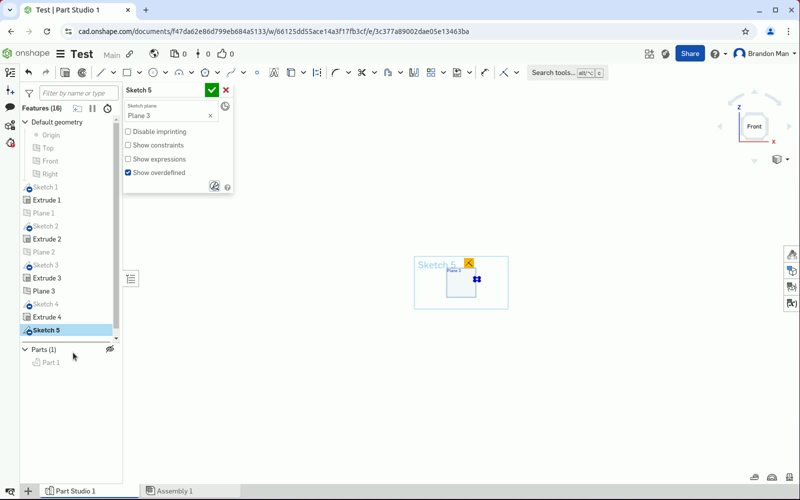
key(shift+y)
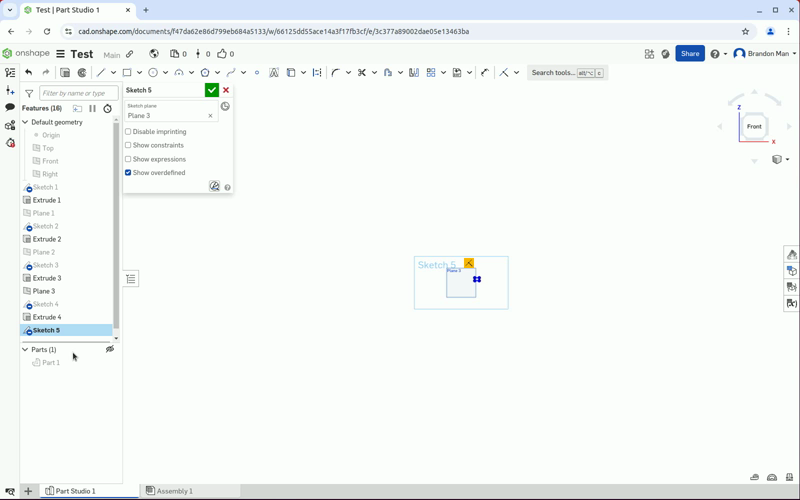
key(shift+e)
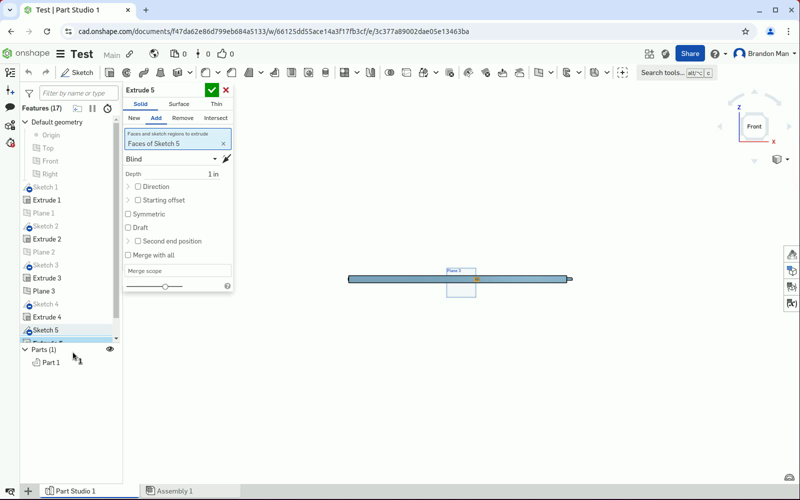
mouse_move(143, 106)
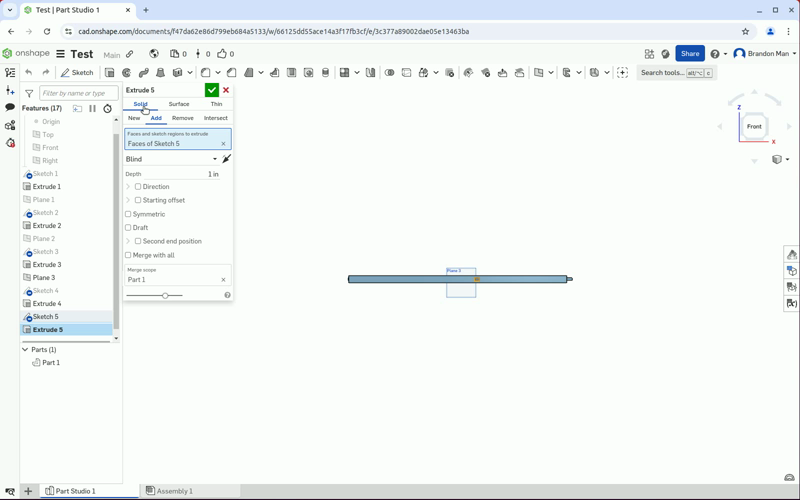
click(143, 106)
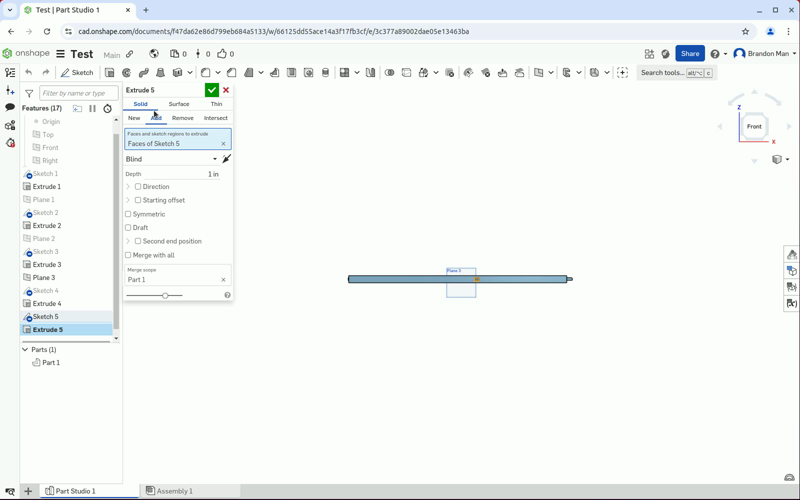
mouse_move(186, 120)
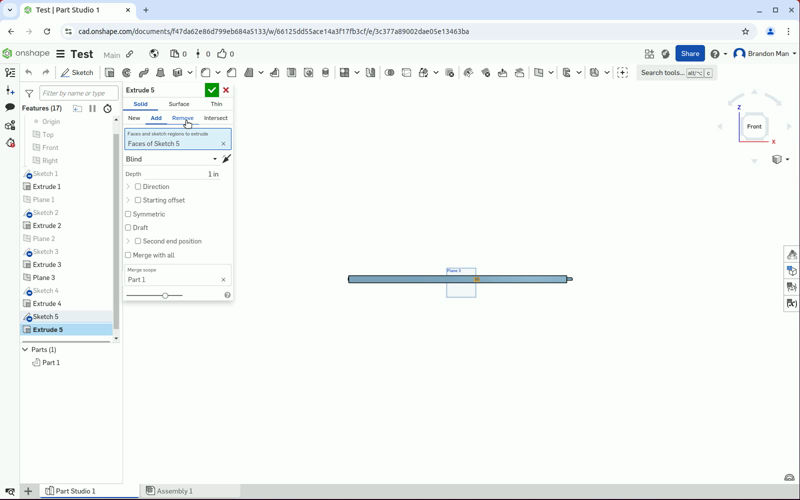
click(186, 120)
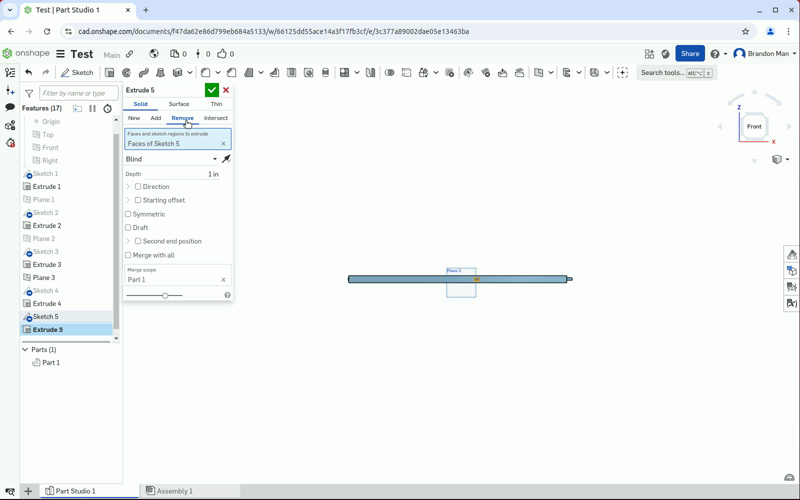
key(tab, 4)
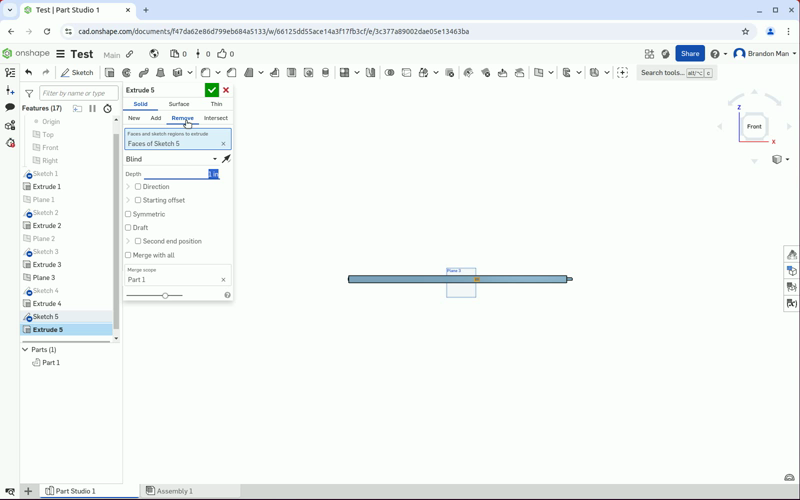
text(1.444)
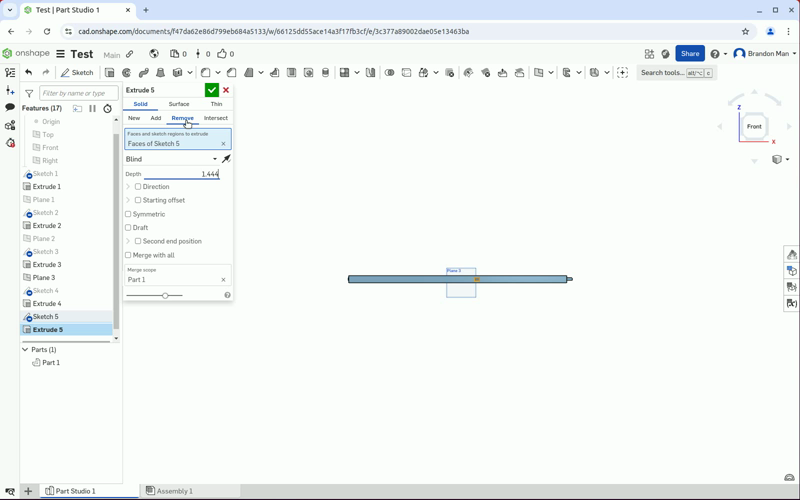
key(tab, 6)
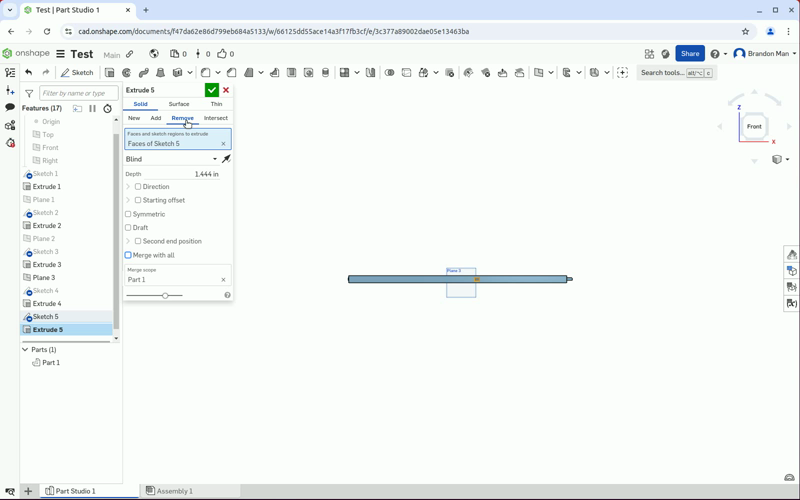
key(space)
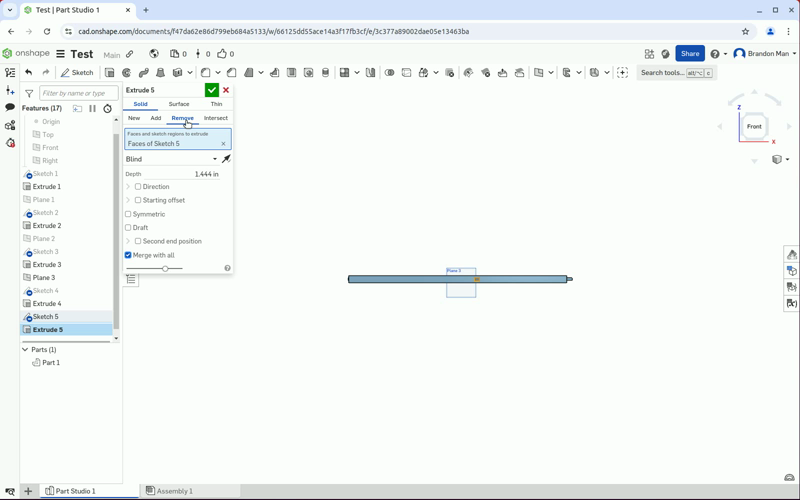
key(enter)
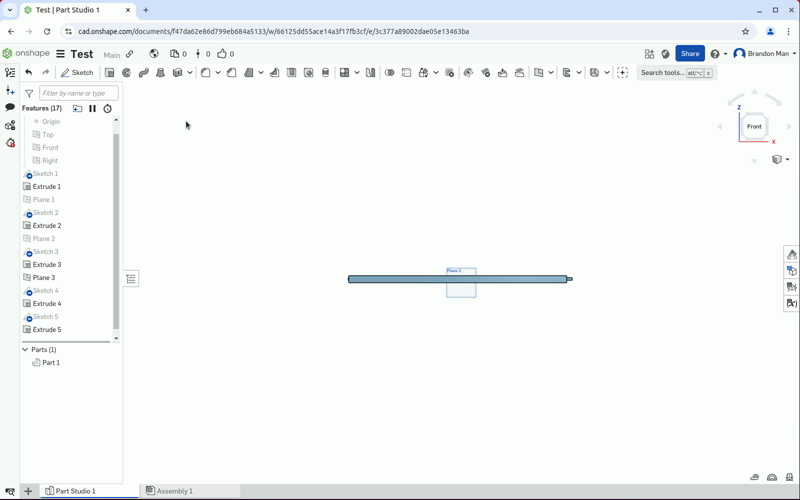
key(shift+h)
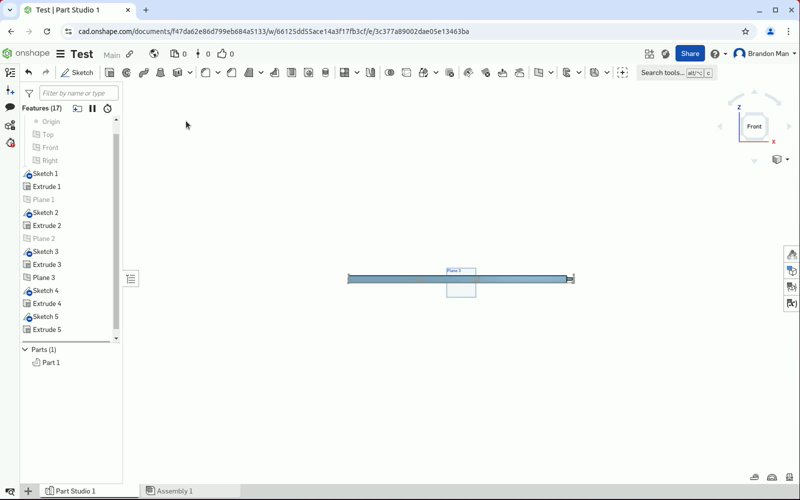
key(shift+h)
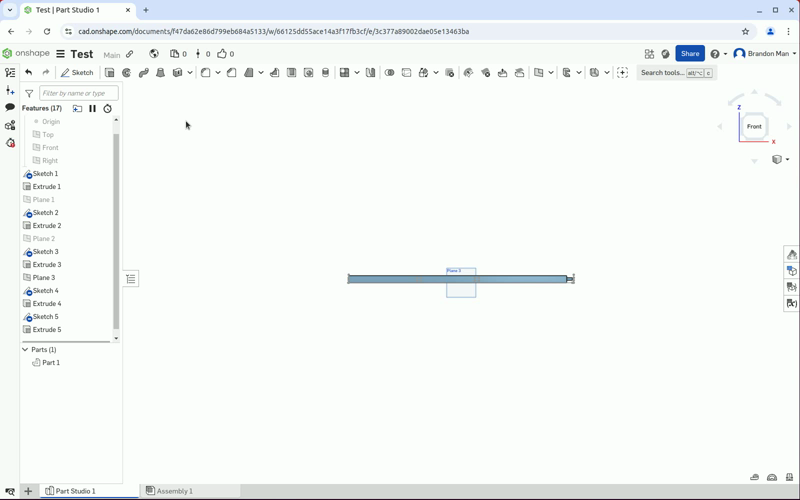
key(shift+7)
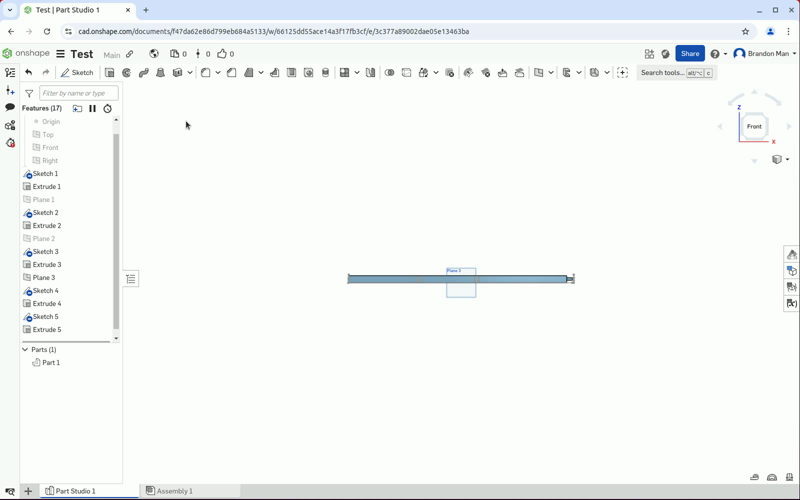
key(left, 2)
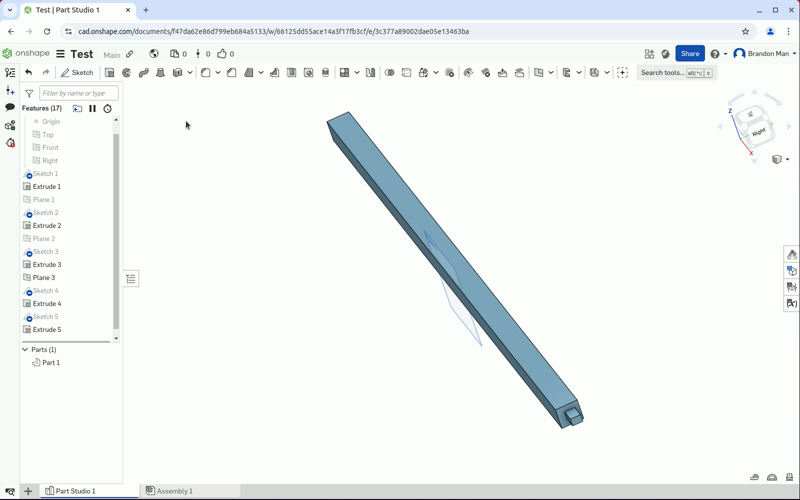
key(down, 2)
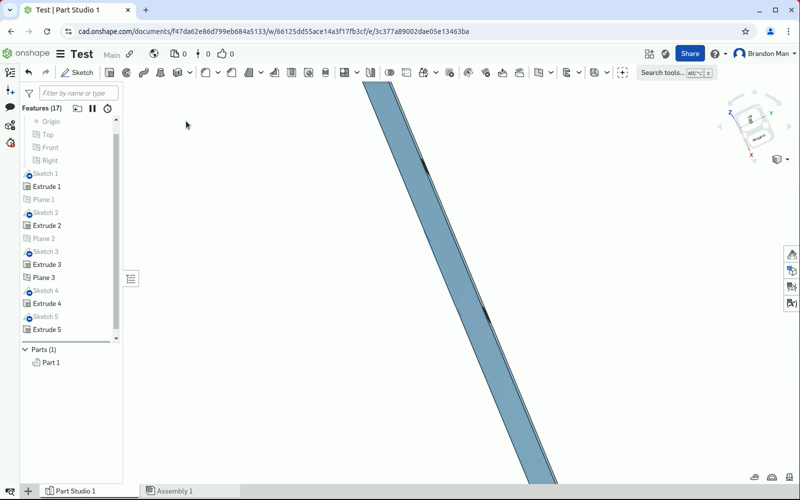
key(up, 2)
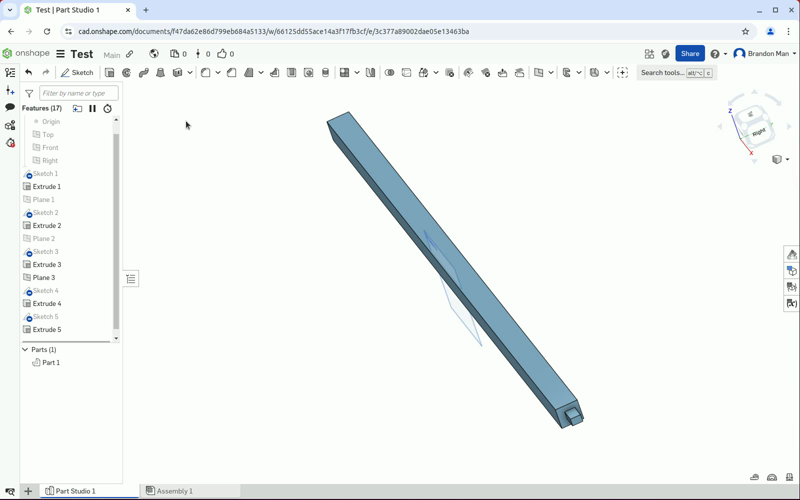
key(right, 2)
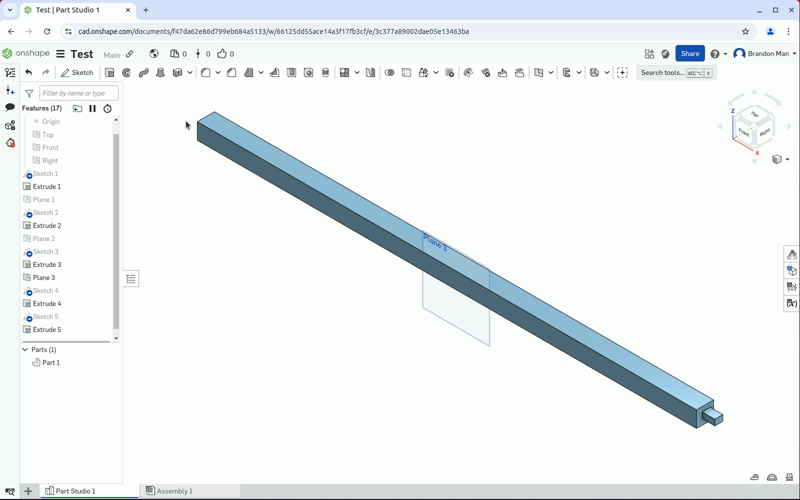
mouse_move(69, 176)
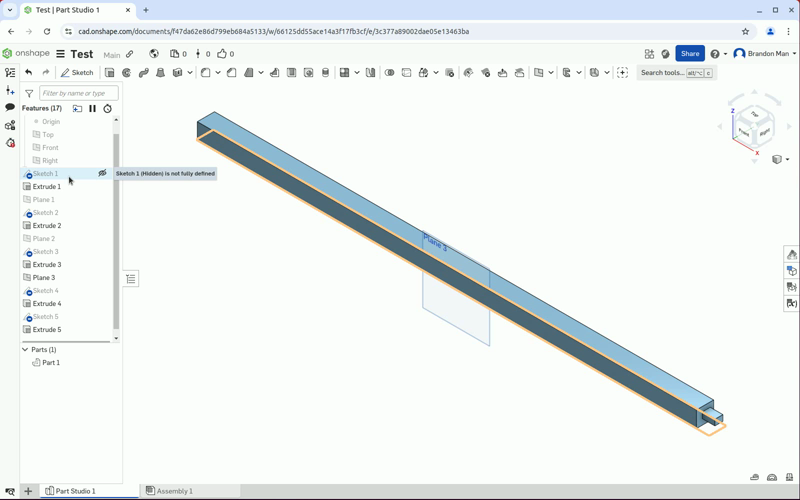
click(69, 176)